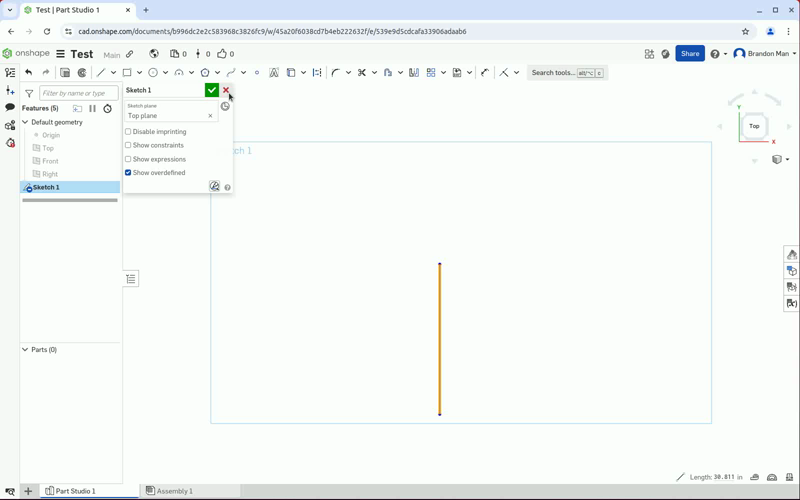
key(shift+h)
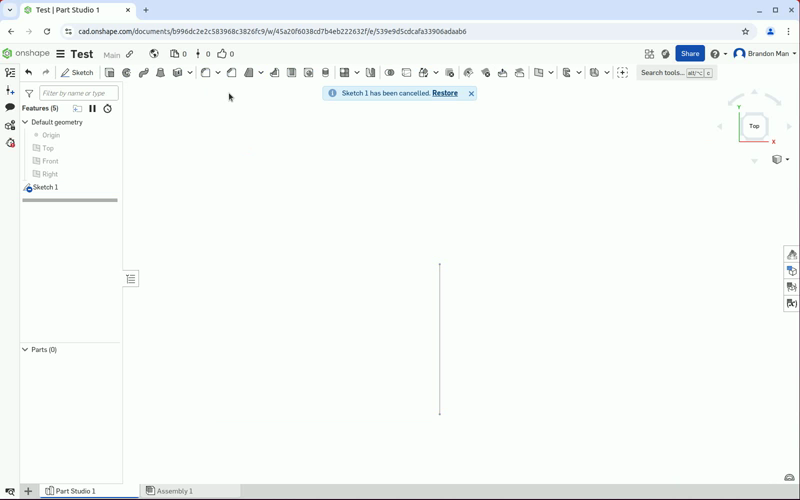
key(shift+s)
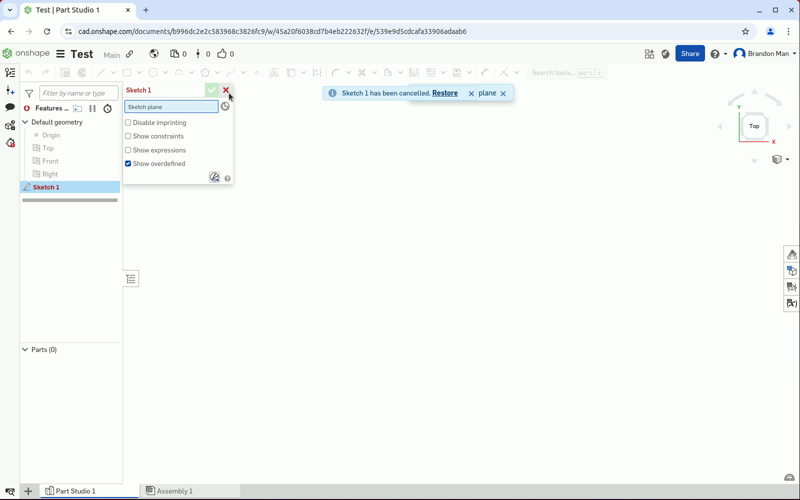
mouse_move(73, 150)
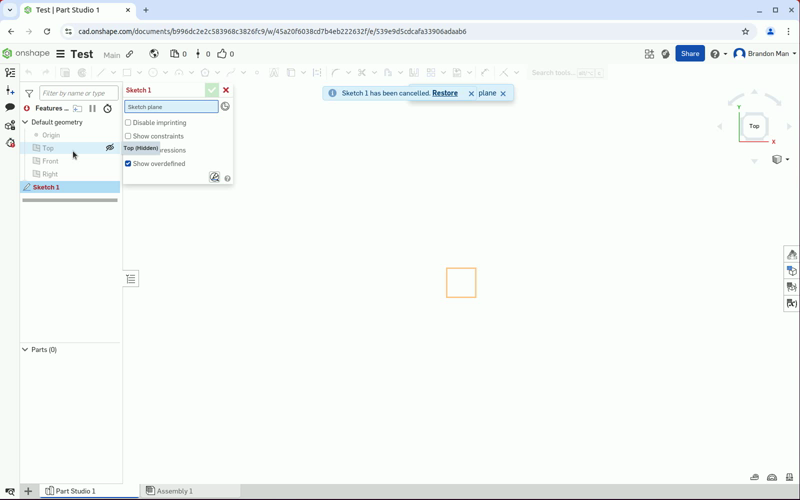
click(73, 150)
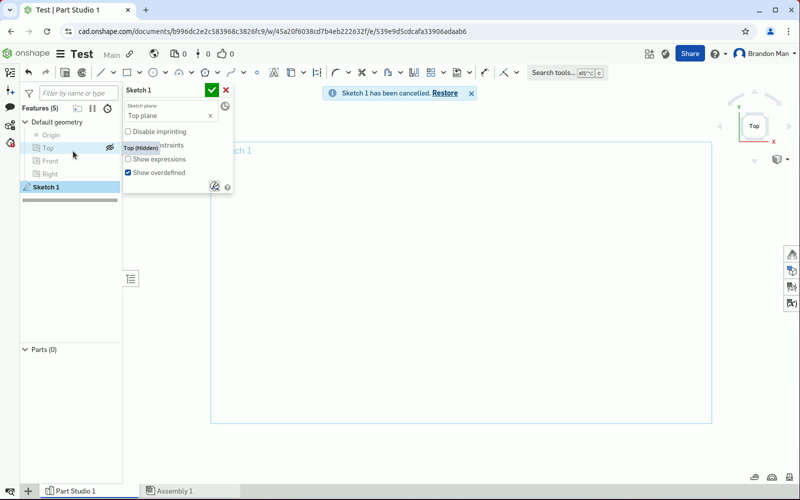
mouse_move(73, 352)
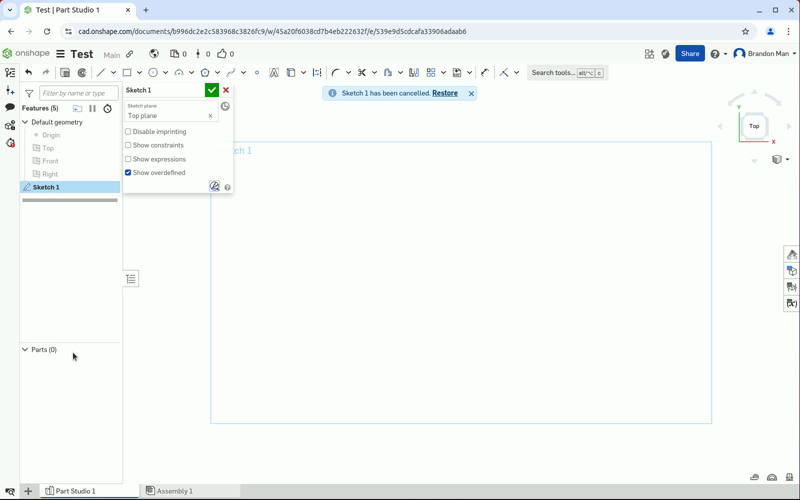
key(y)
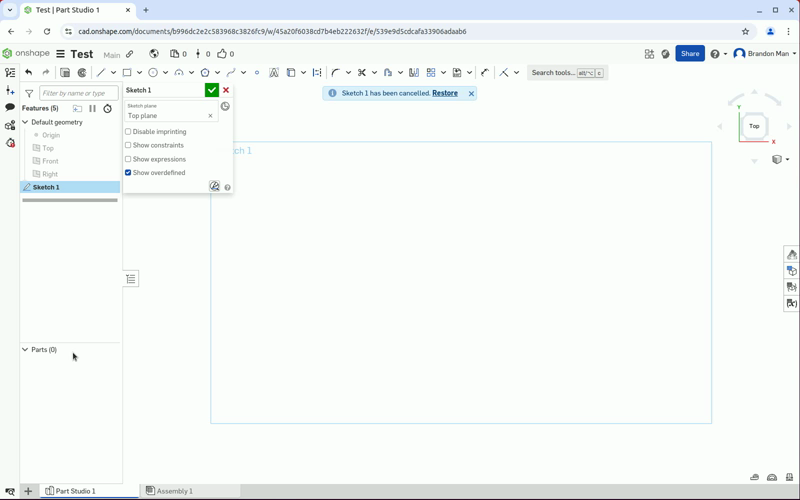
key(l)
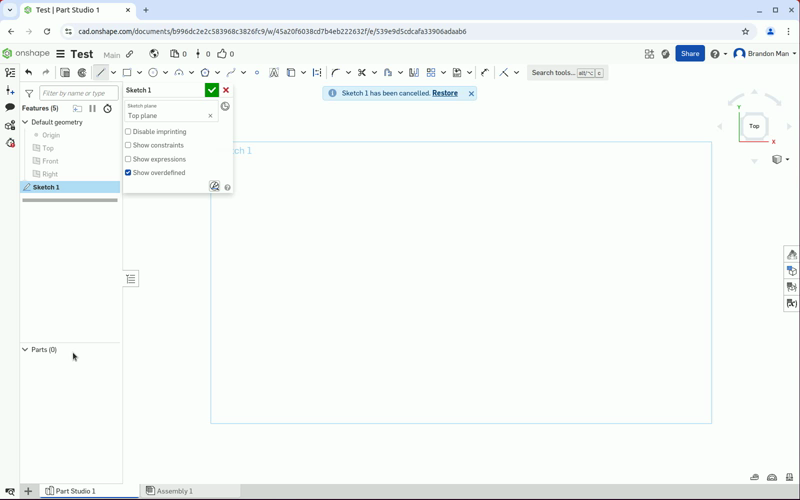
key_down(shift)
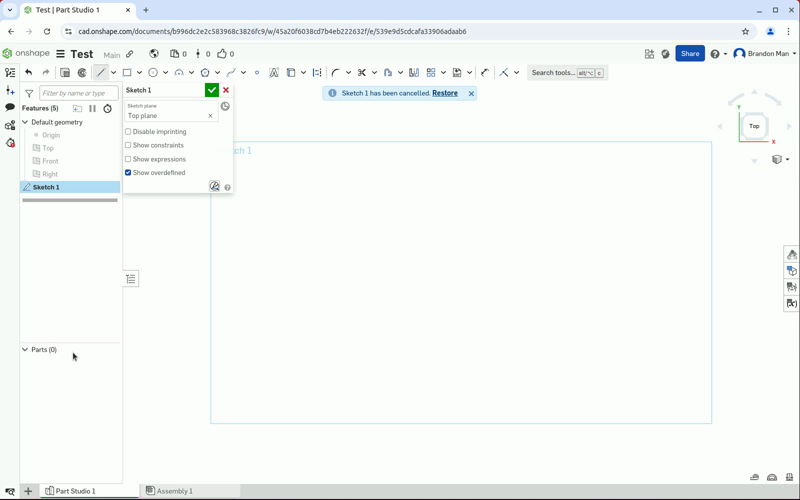
mouse_move(374, 312)
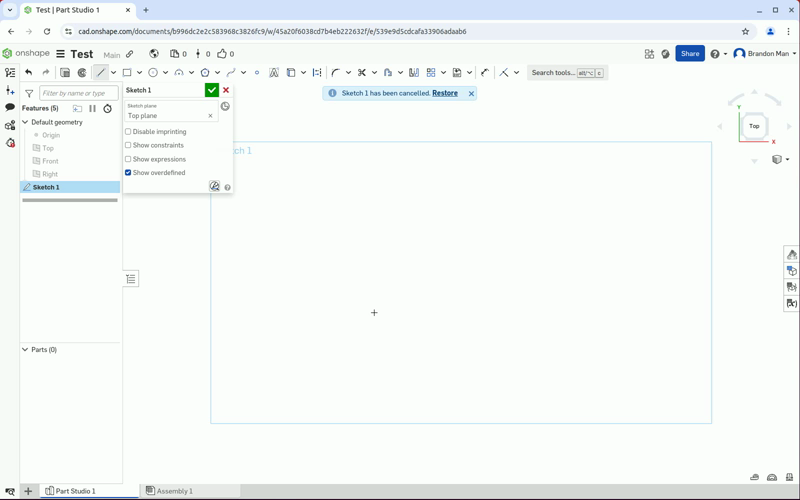
click(374, 312)
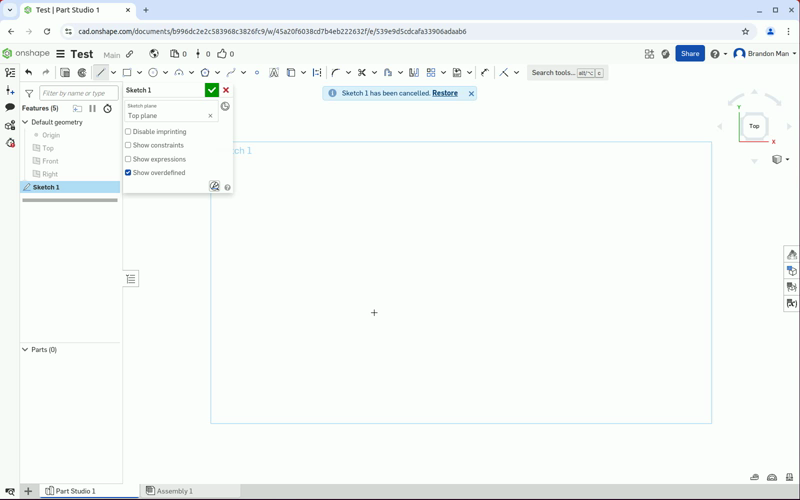
key_up(shift)
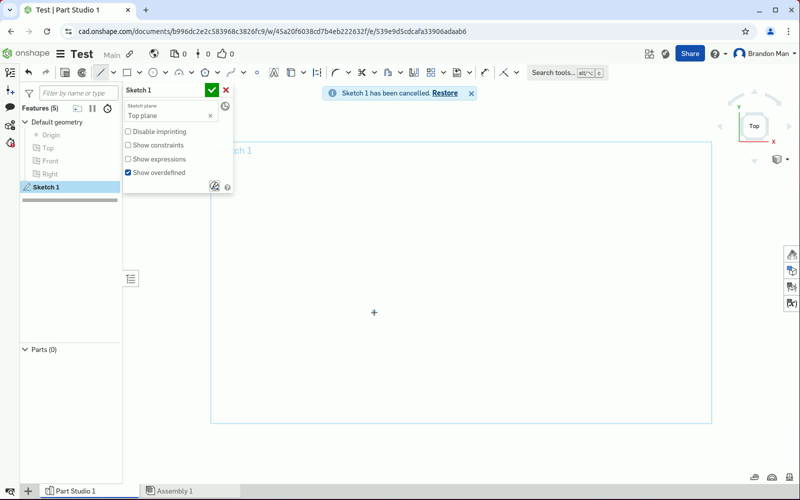
key_down(shift)
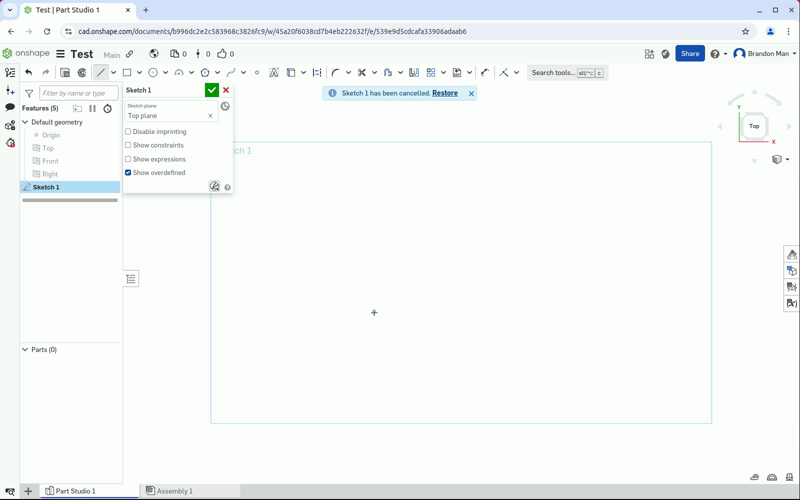
mouse_move(461, 393)
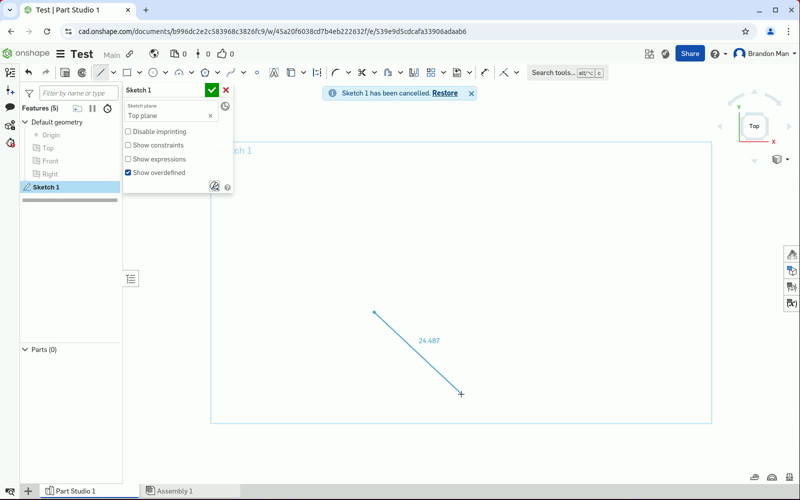
click(461, 393)
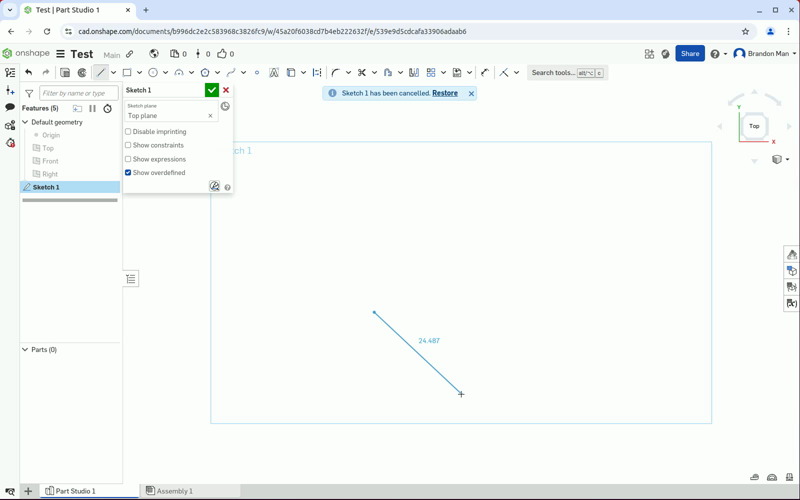
key_up(shift)
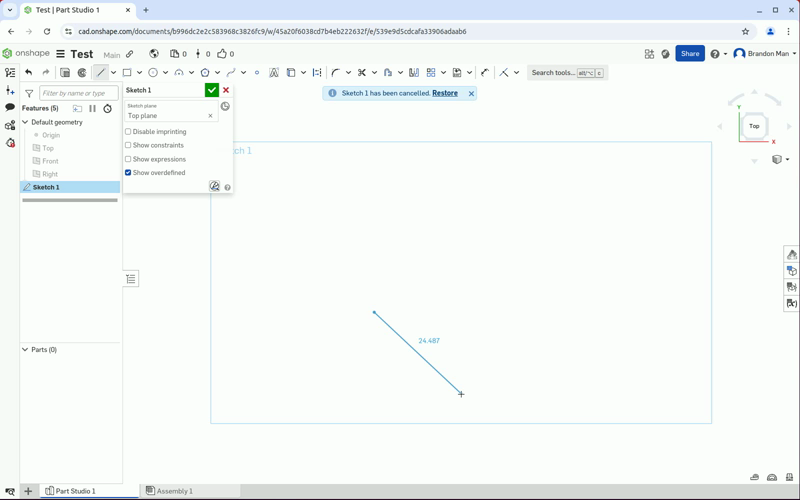
key_down(shift)
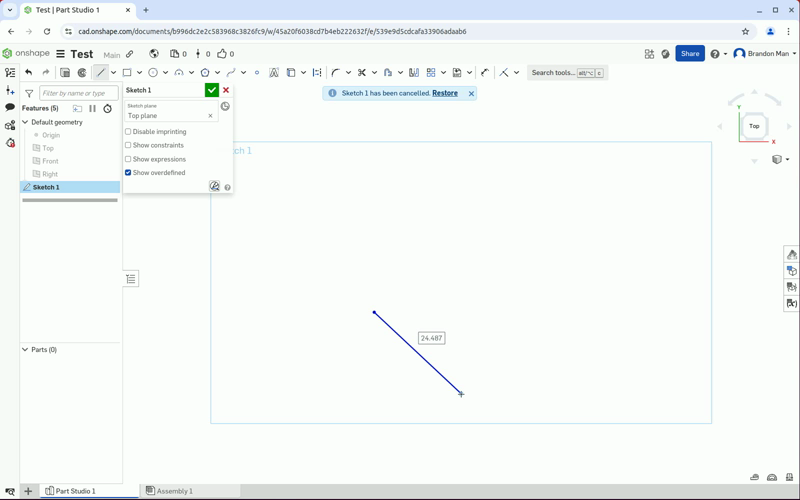
mouse_move(546, 312)
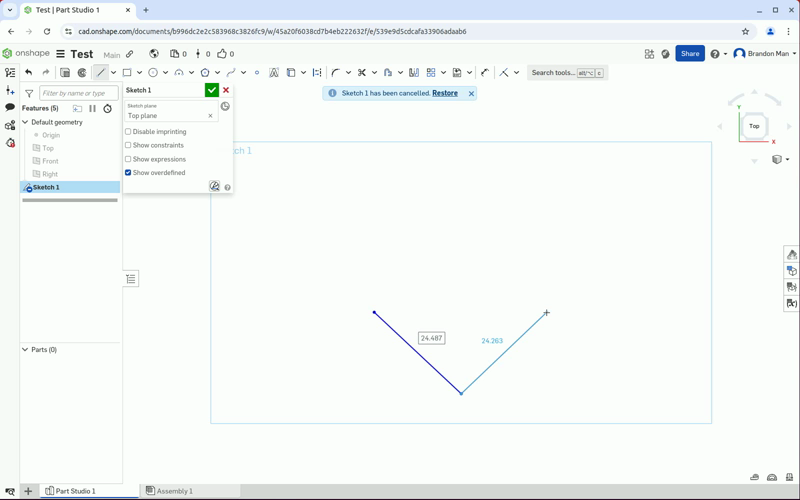
click(546, 312)
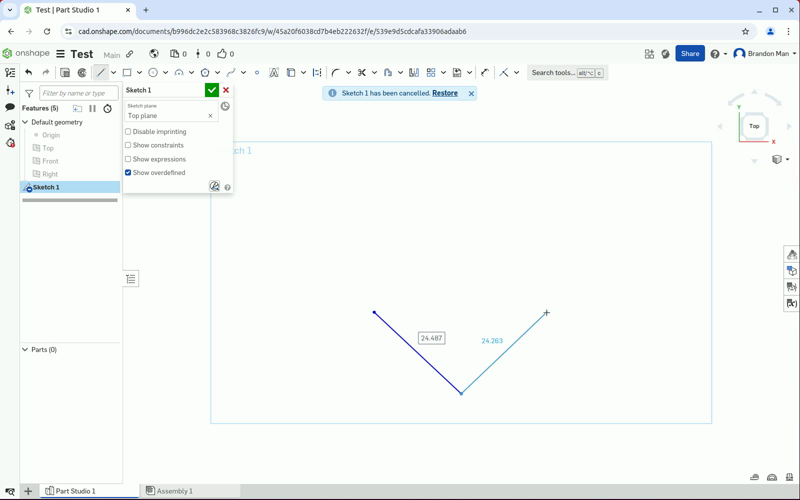
key_up(shift)
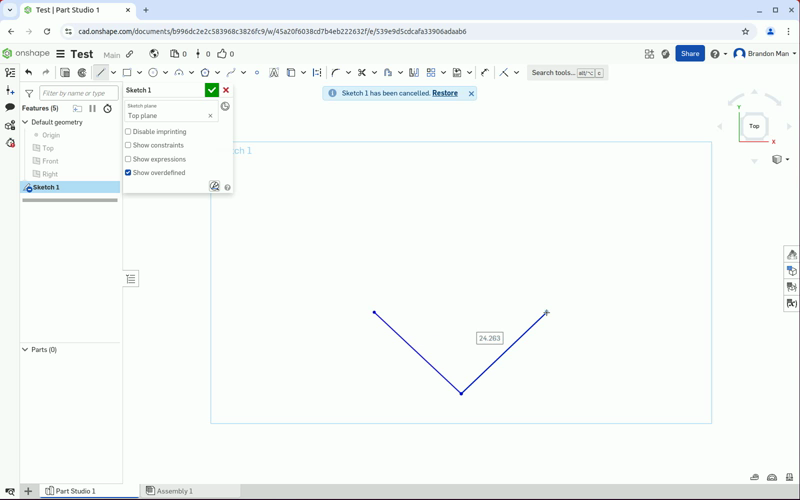
key_down(shift)
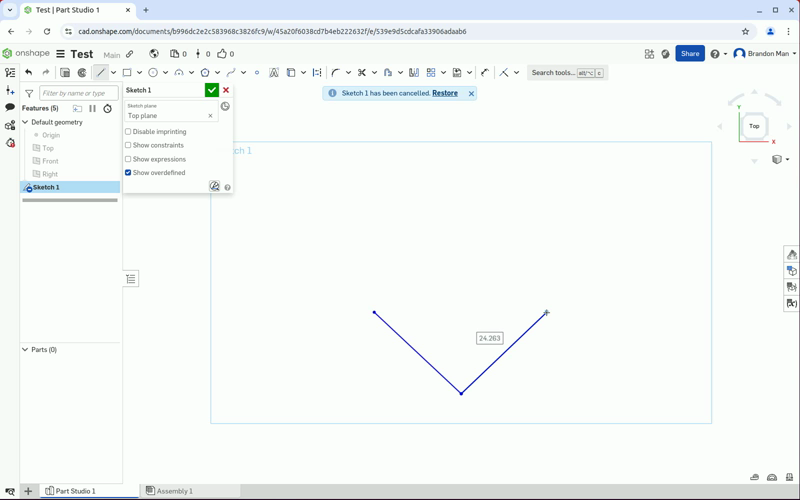
mouse_move(576, 312)
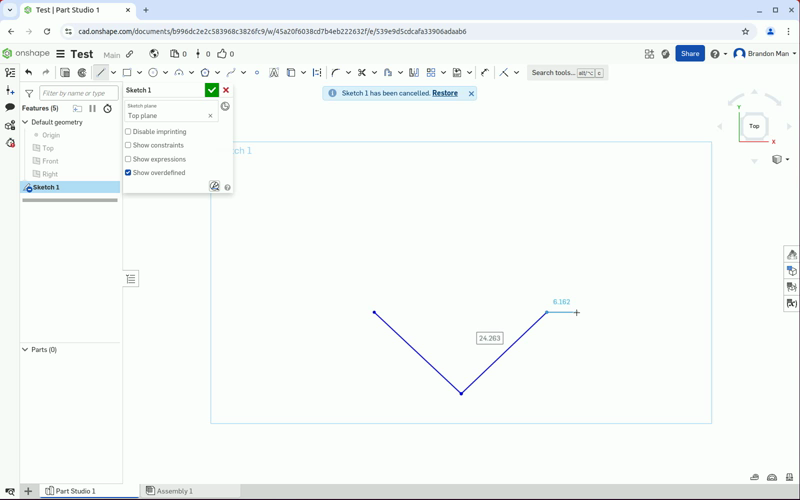
mouse_move(546, 270)
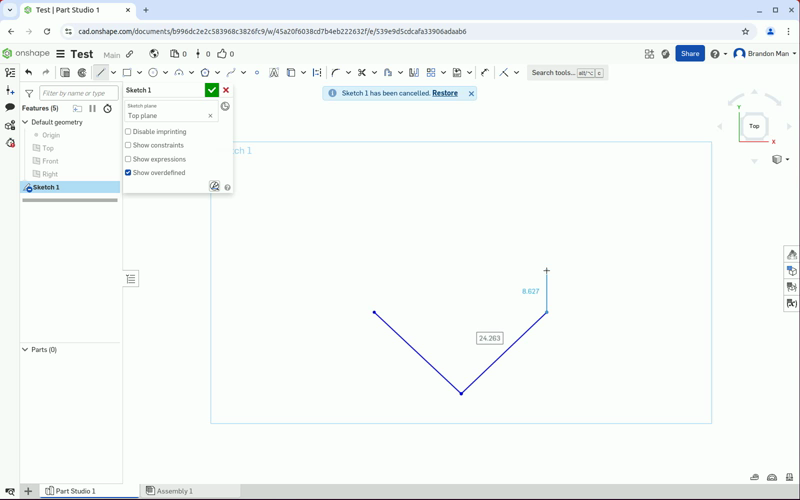
click(546, 270)
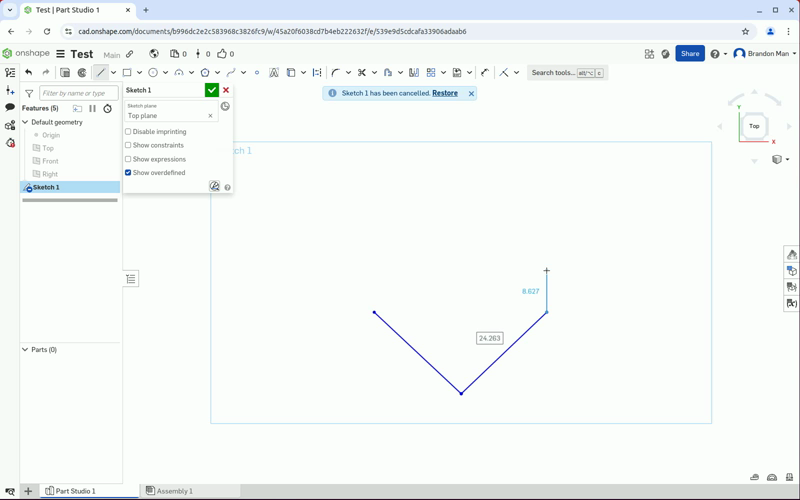
key_up(shift)
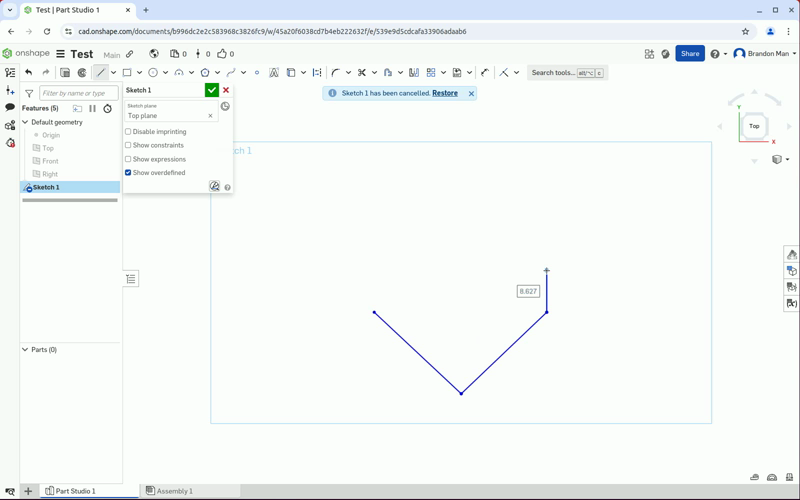
key_down(shift)
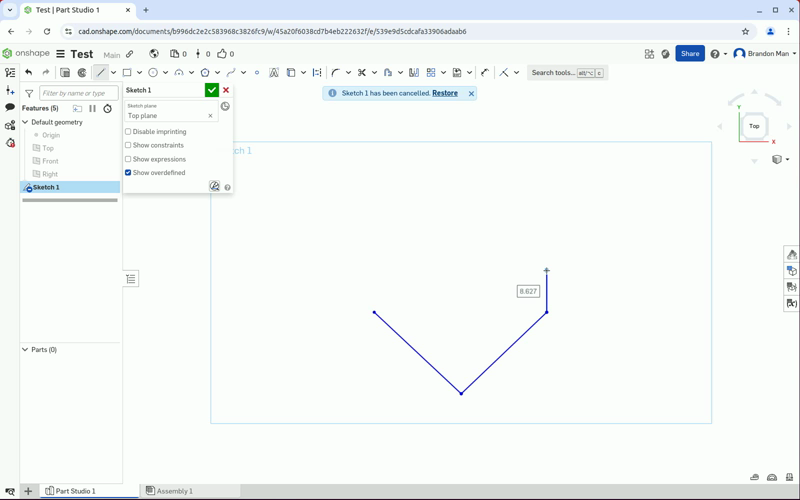
mouse_move(576, 270)
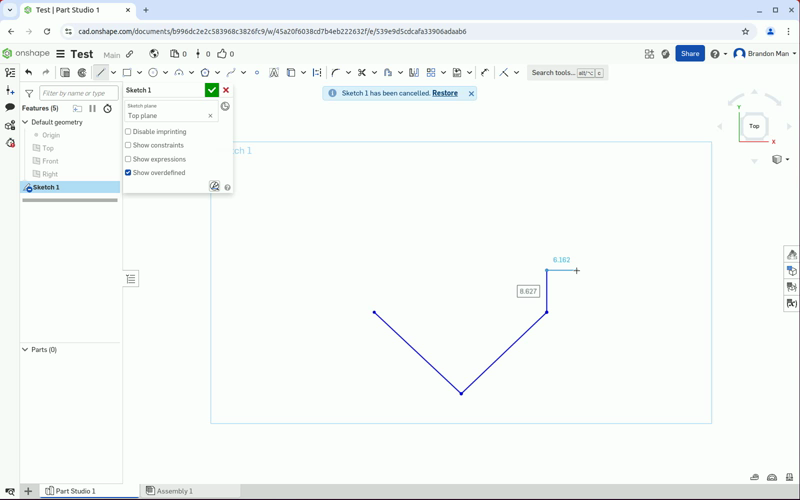
mouse_move(525, 248)
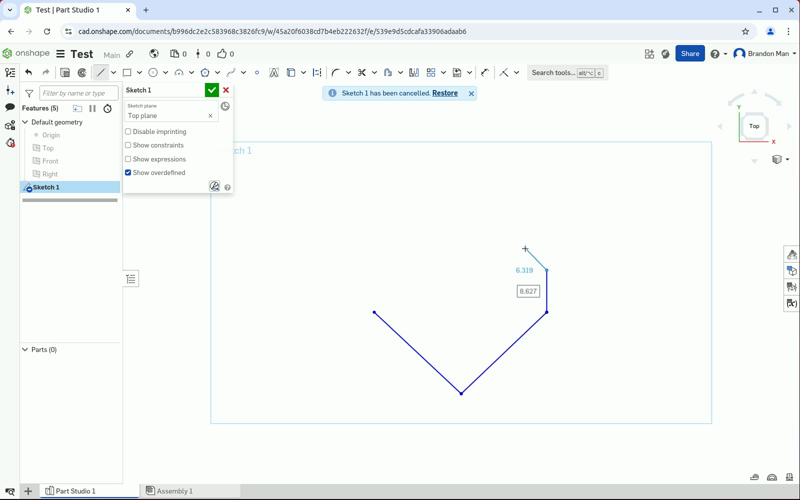
click(525, 248)
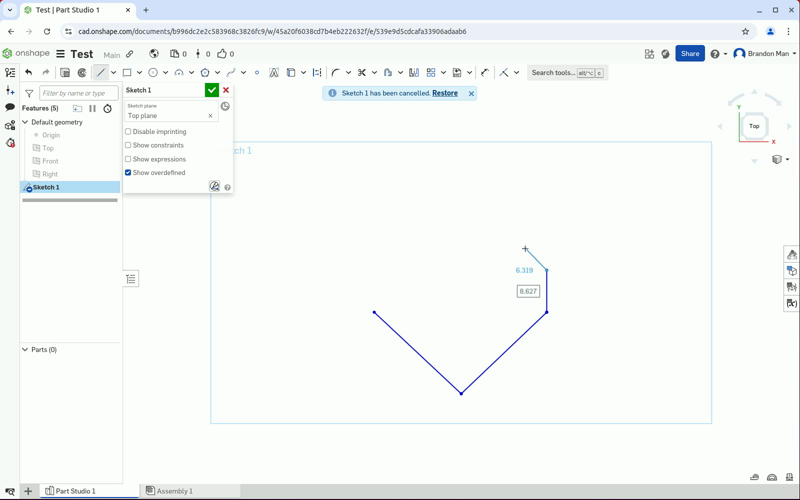
key_up(shift)
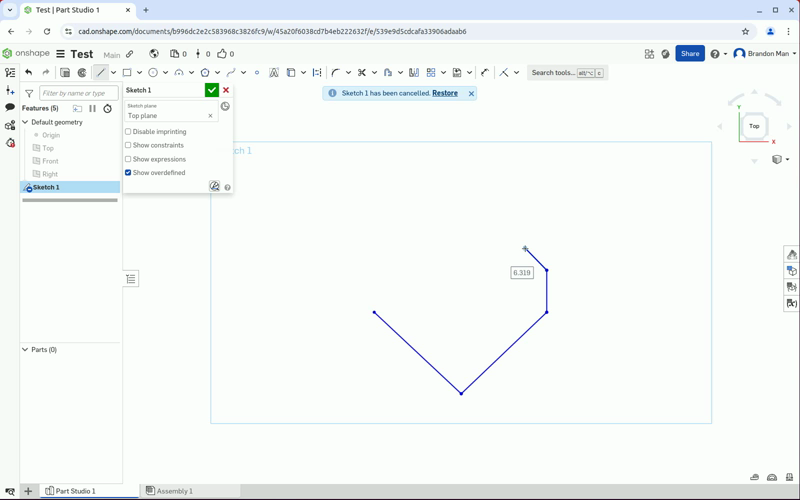
key_down(shift)
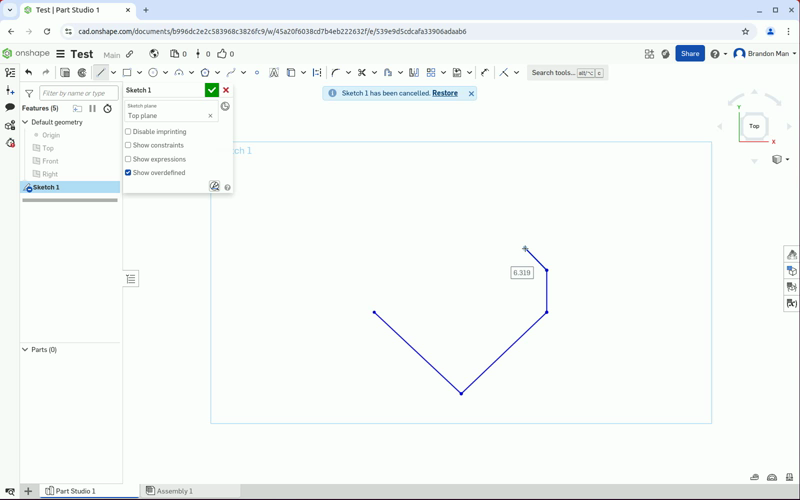
mouse_move(555, 248)
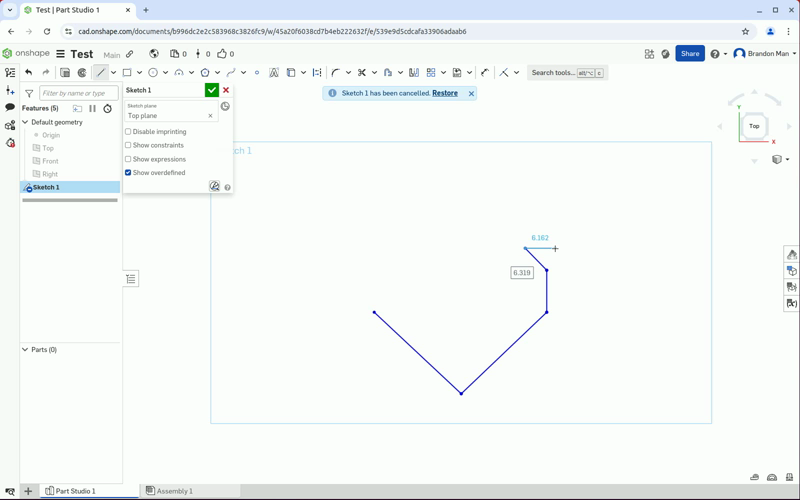
mouse_move(479, 248)
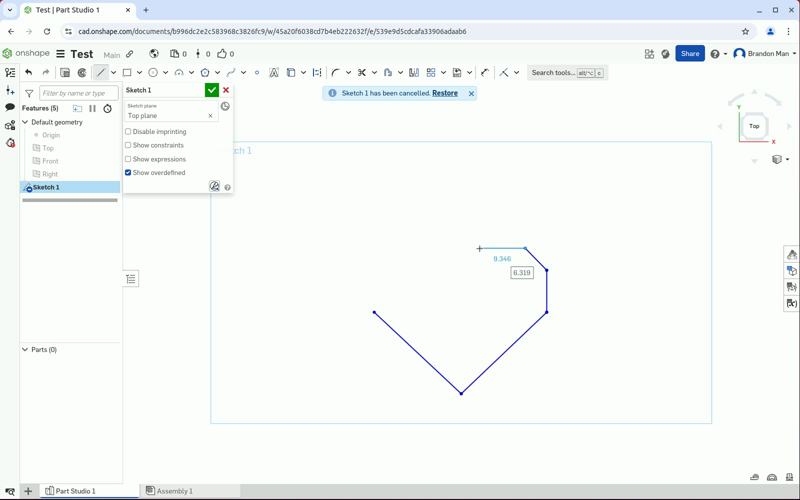
click(479, 248)
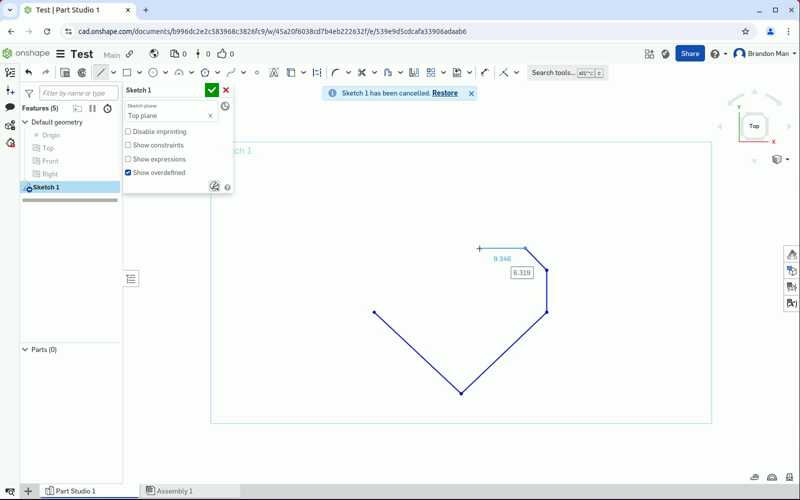
key_up(shift)
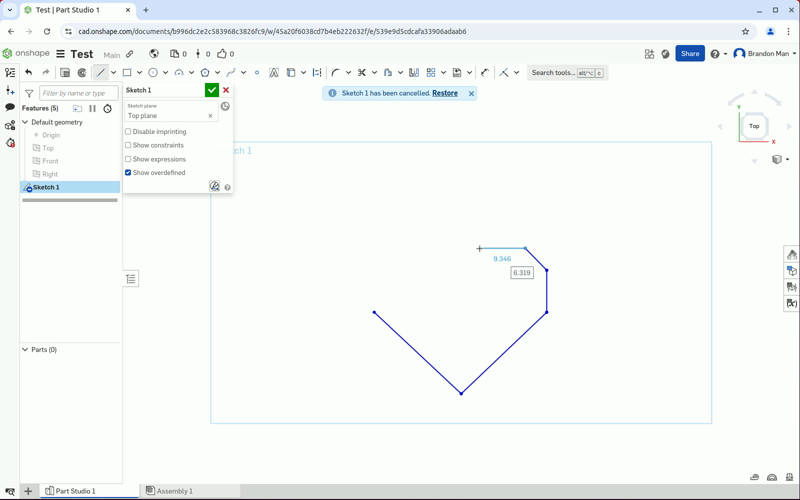
key_down(shift)
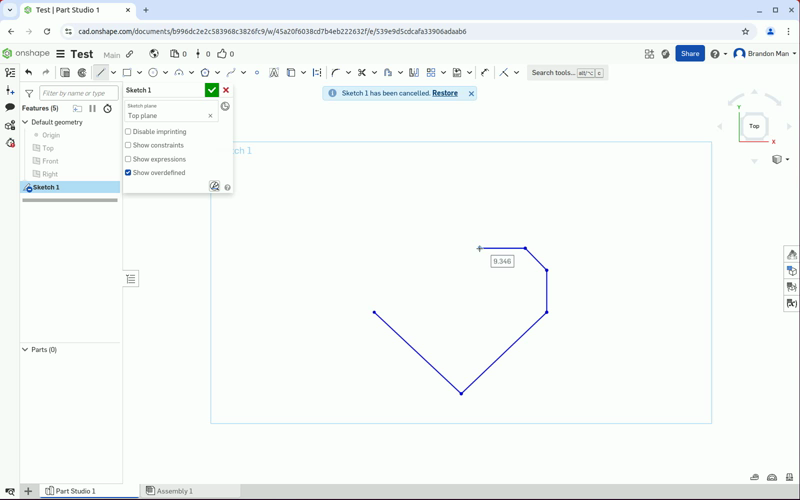
mouse_move(509, 248)
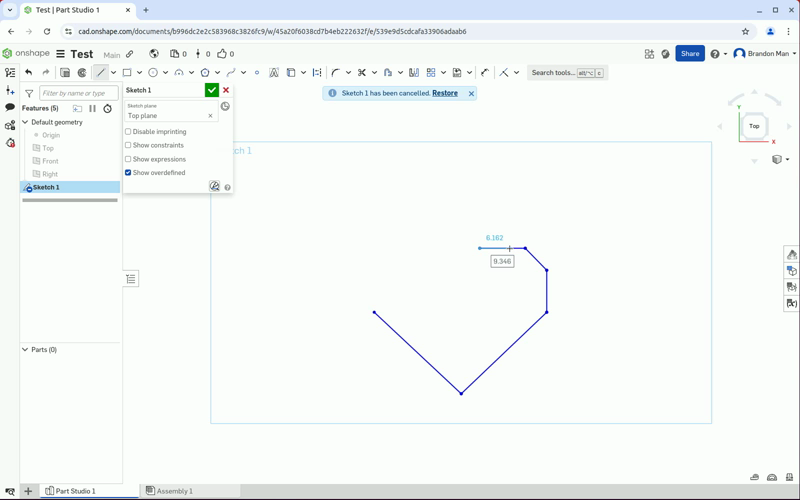
mouse_move(461, 266)
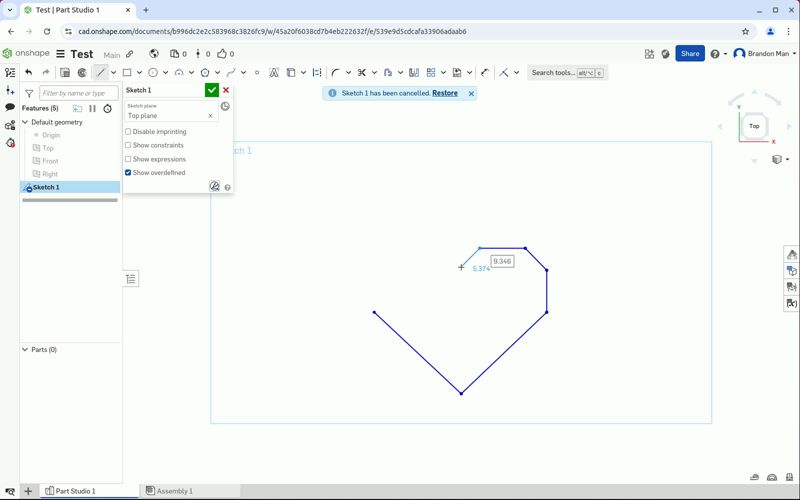
click(461, 266)
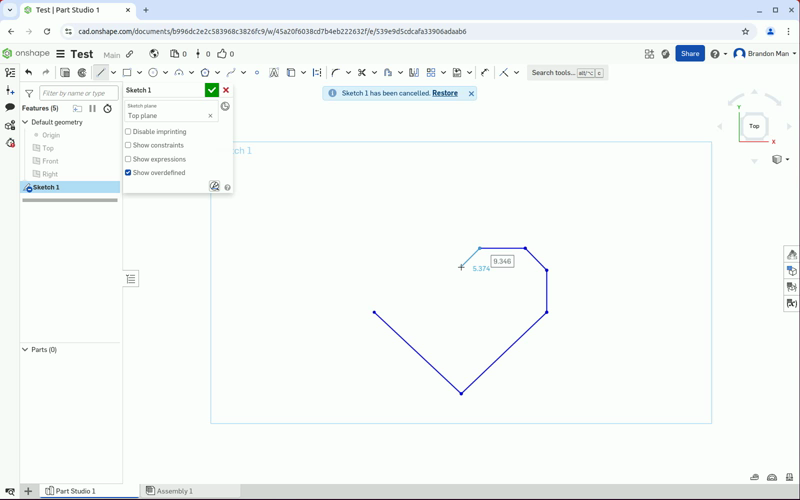
key_up(shift)
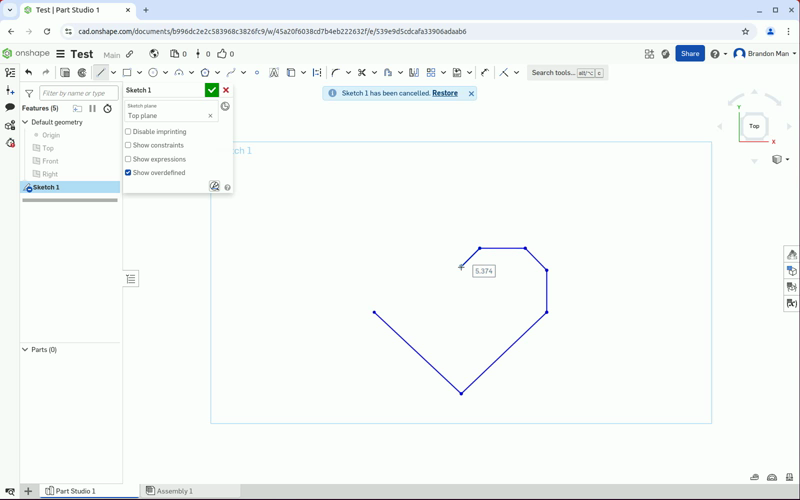
key_down(shift)
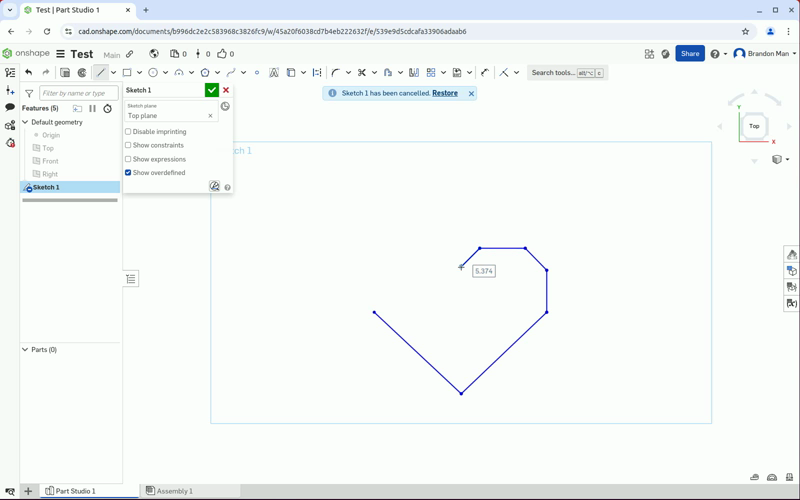
mouse_move(491, 266)
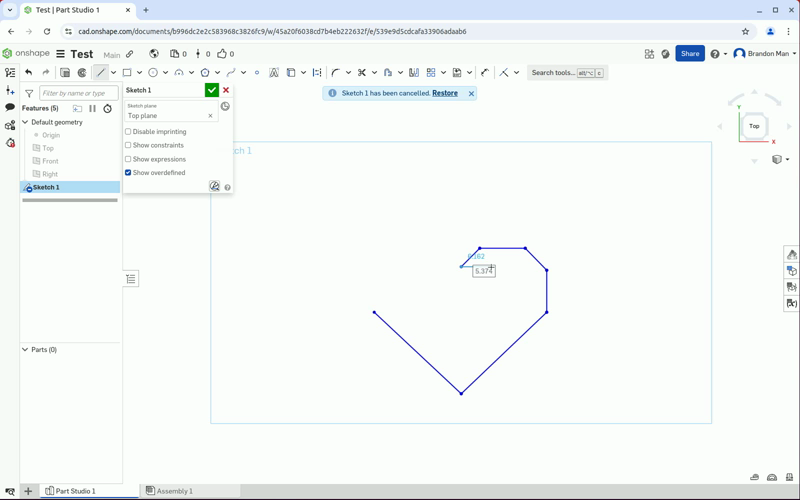
mouse_move(441, 248)
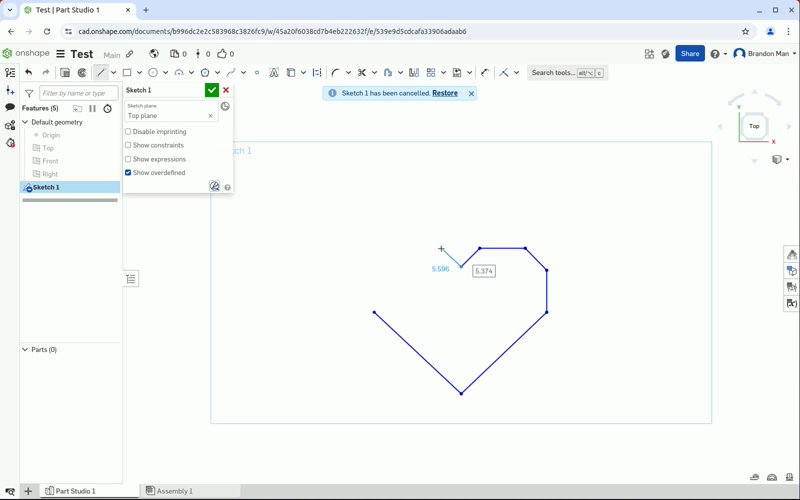
click(441, 248)
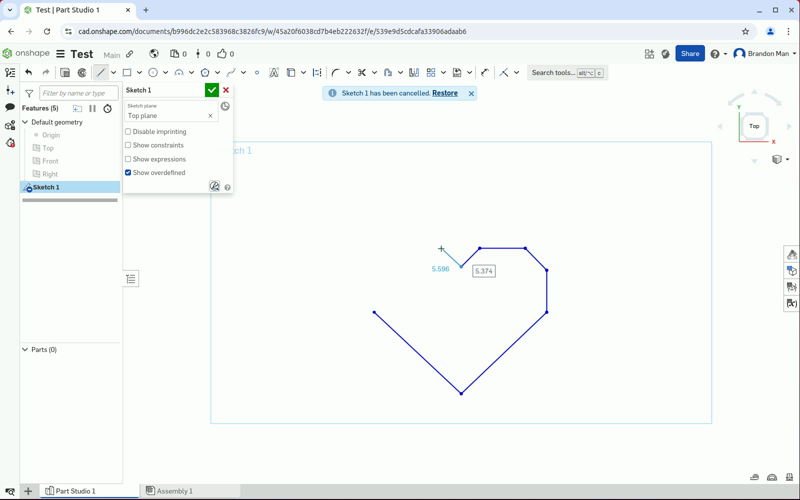
key_up(shift)
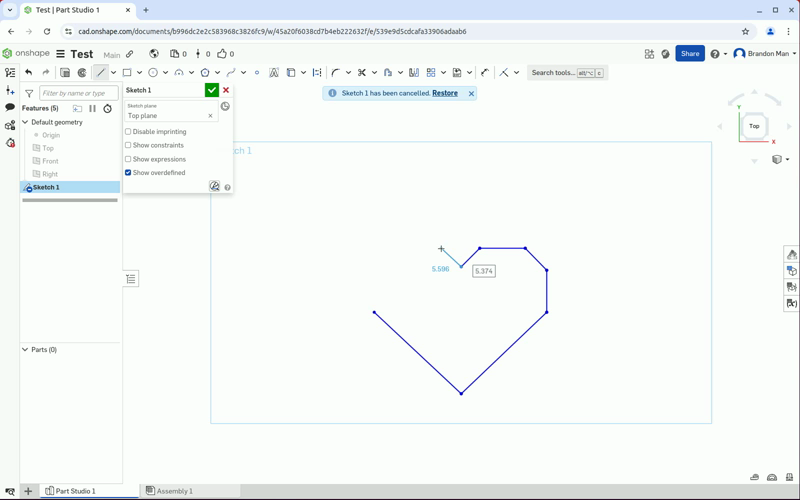
key_down(shift)
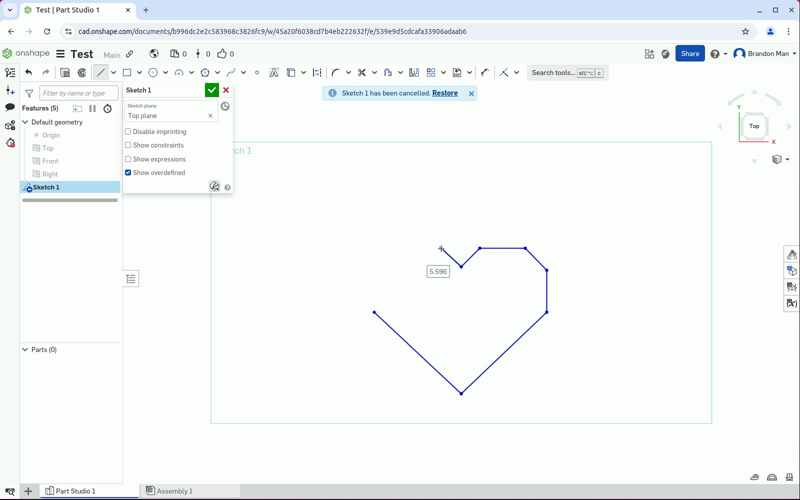
mouse_move(471, 248)
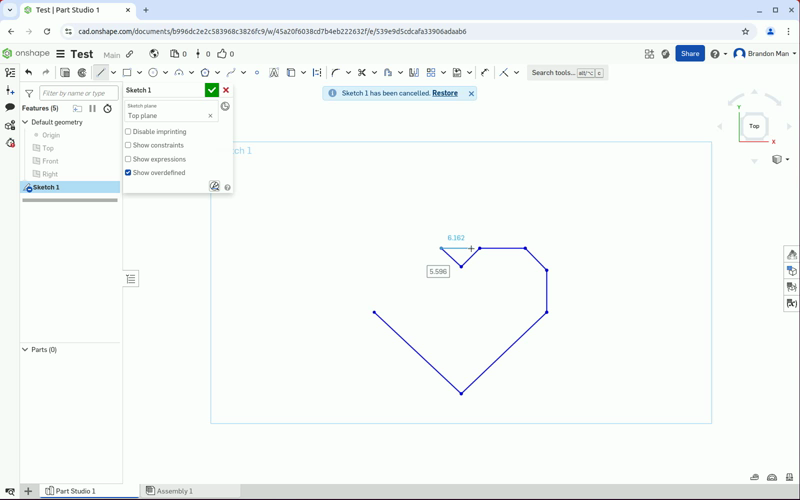
mouse_move(395, 248)
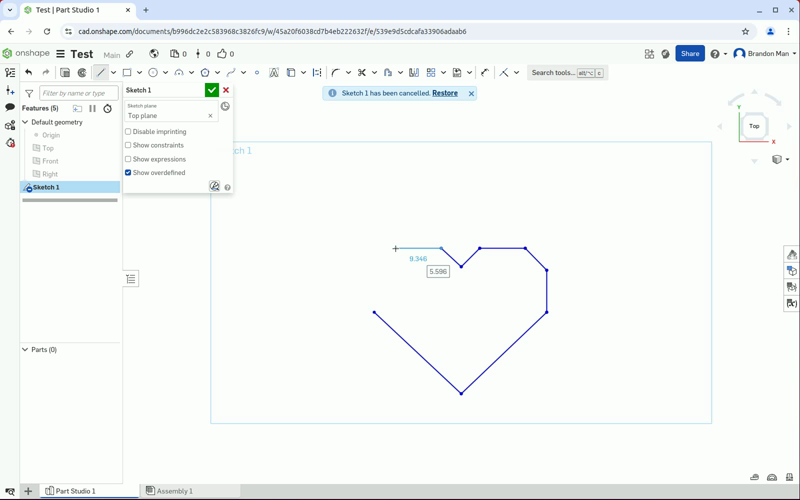
click(395, 248)
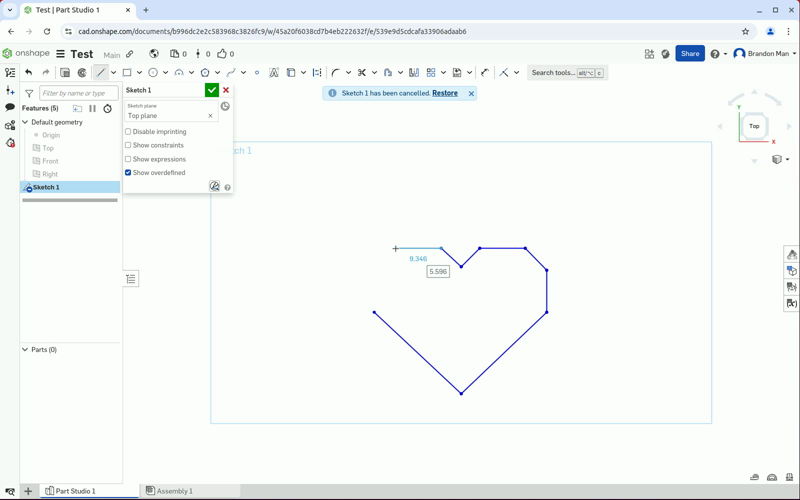
key_up(shift)
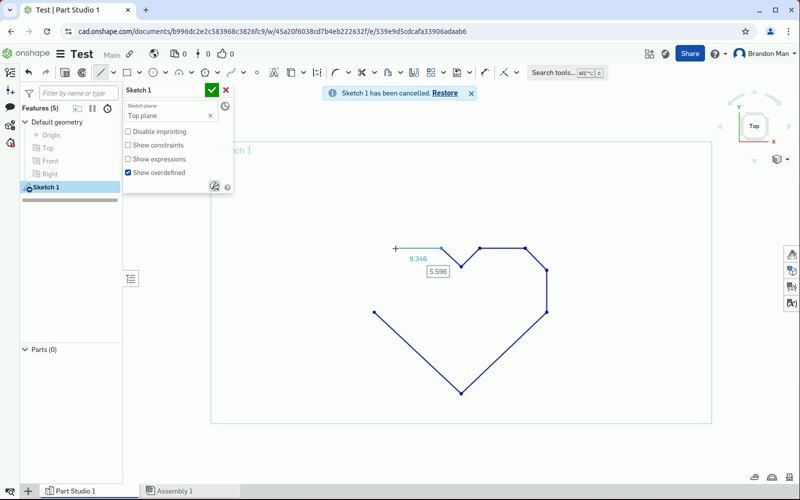
key_down(shift)
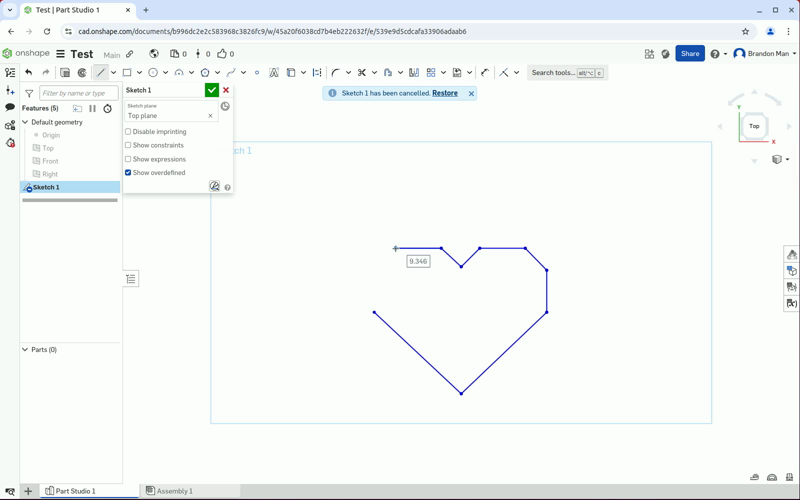
mouse_move(425, 248)
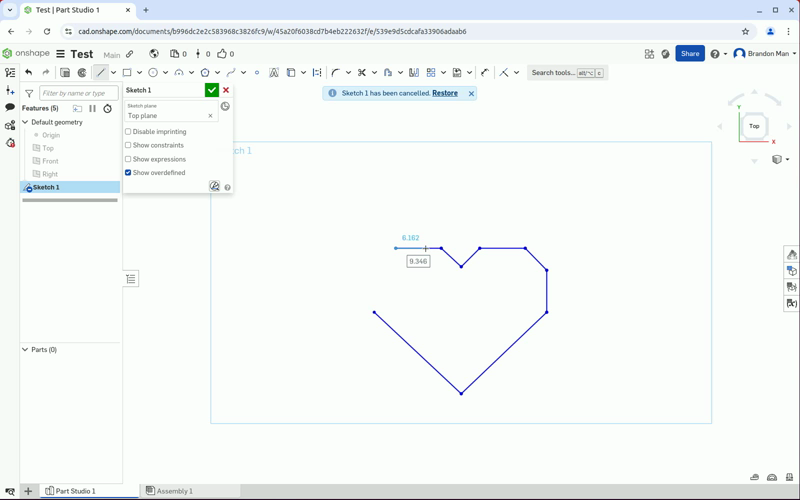
mouse_move(374, 270)
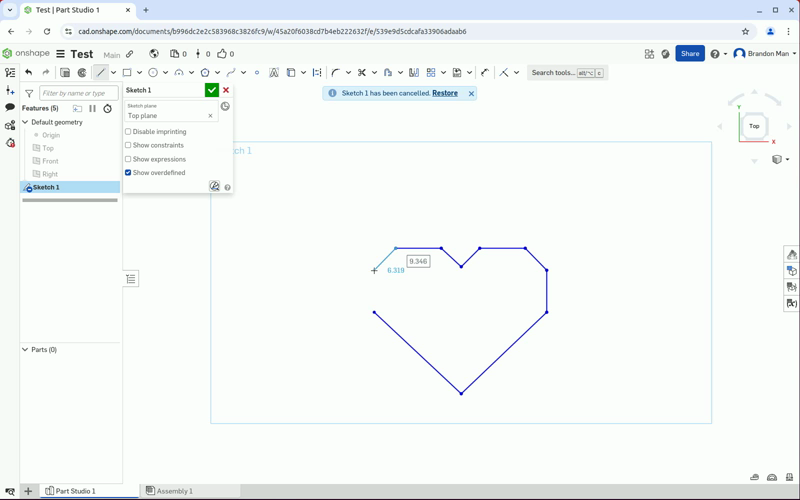
click(374, 270)
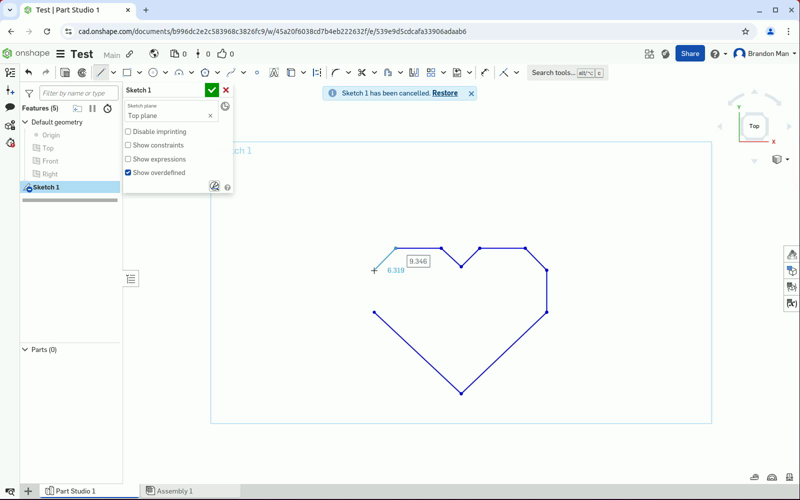
key_up(shift)
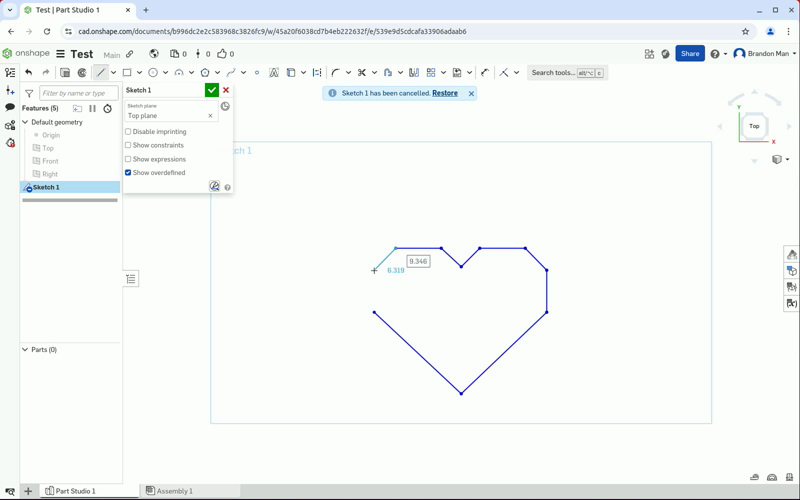
mouse_move(404, 270)
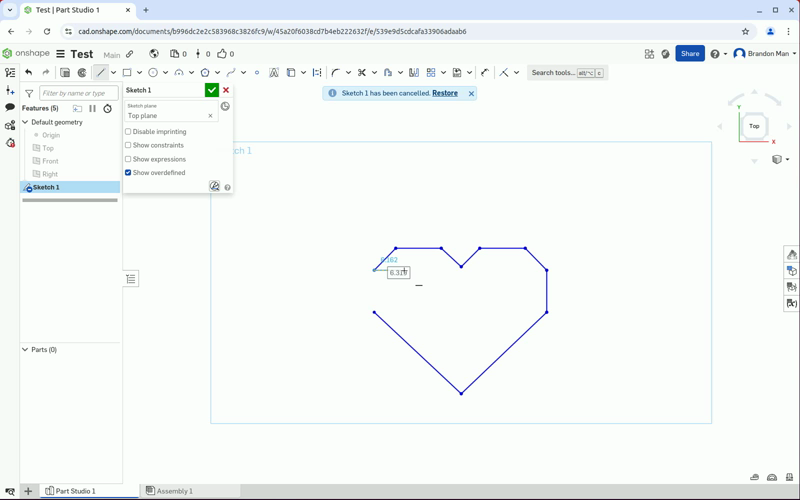
key_down(shift)
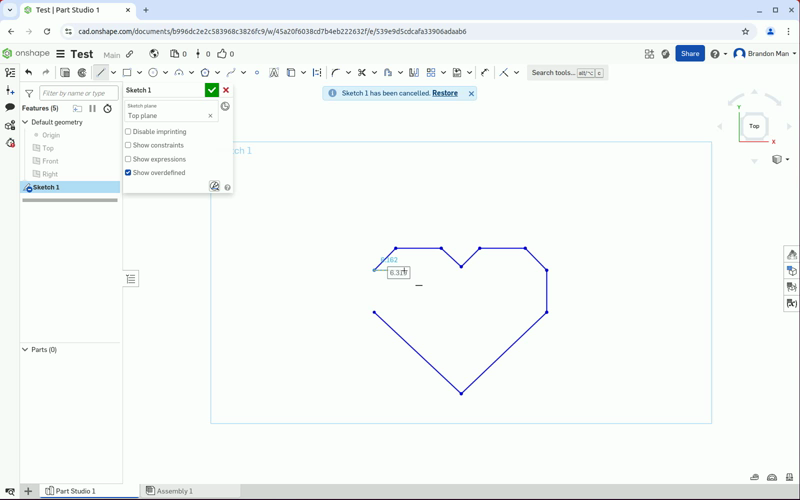
mouse_move(374, 312)
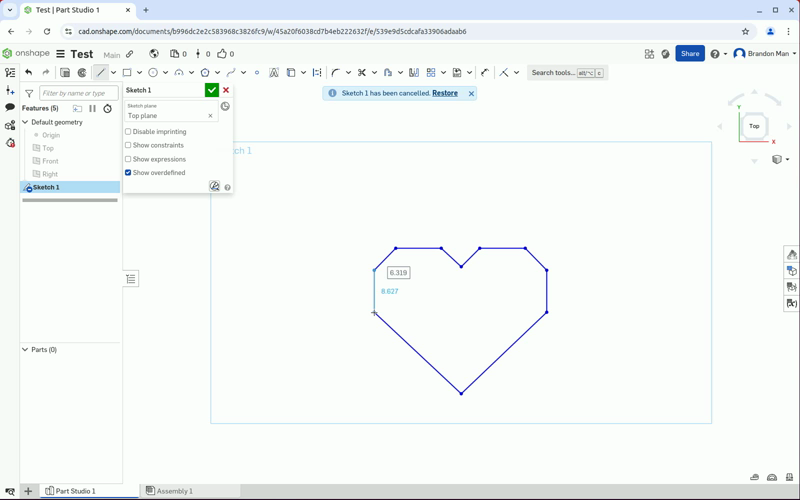
key_up(shift)
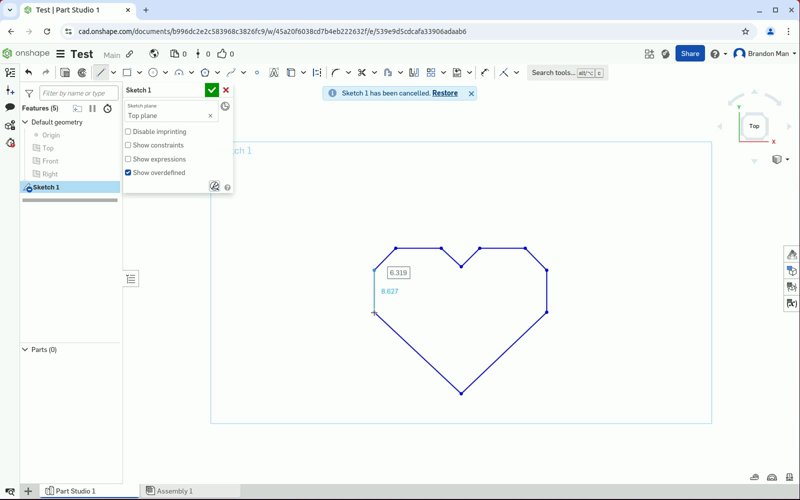
click(374, 312)
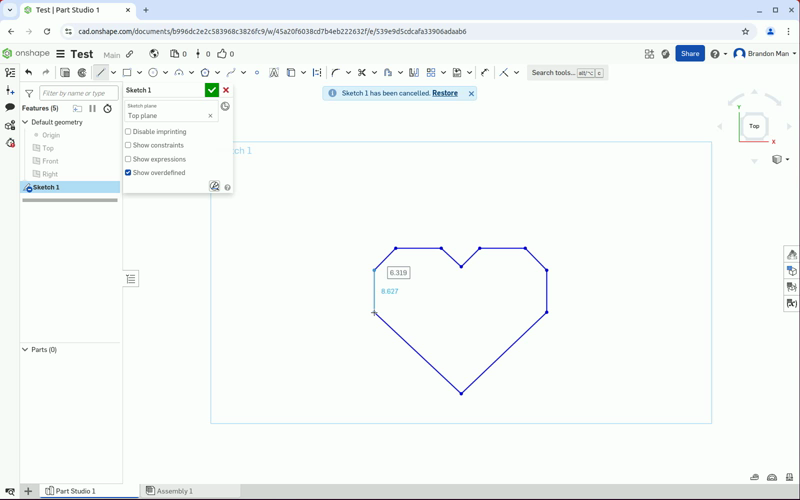
key(esc)
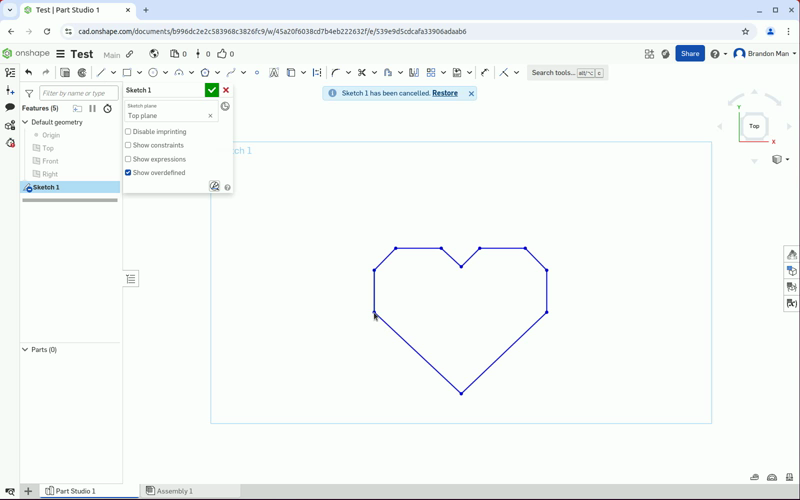
mouse_move(403, 300)
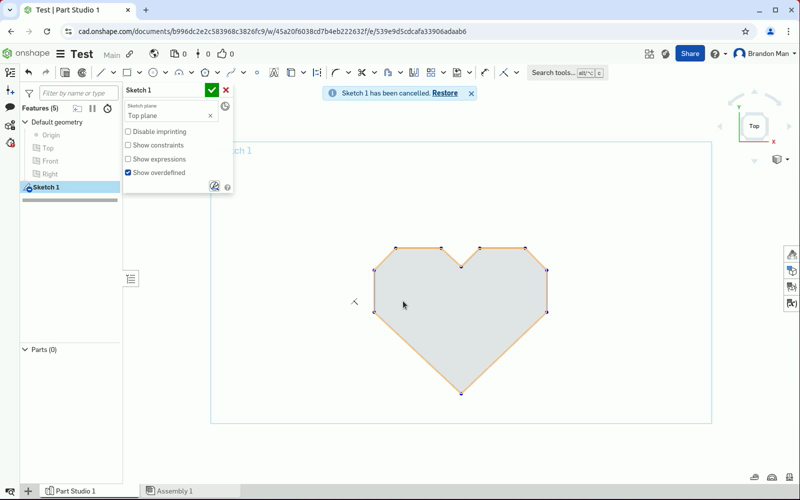
click(403, 300)
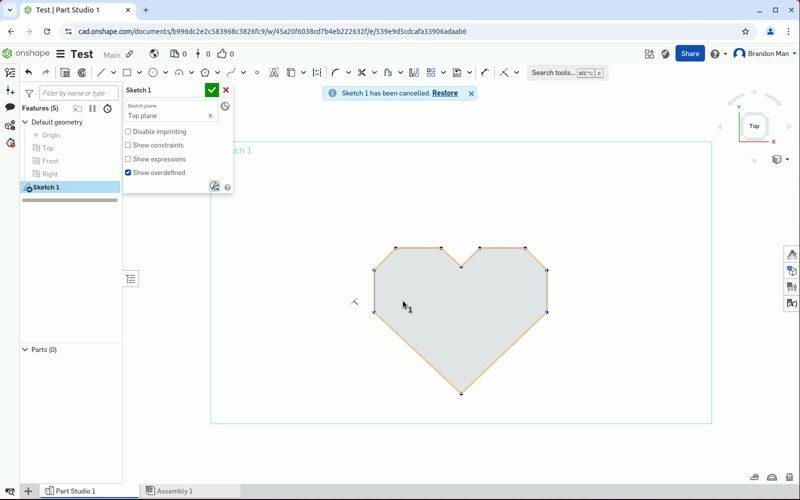
mouse_move(73, 352)
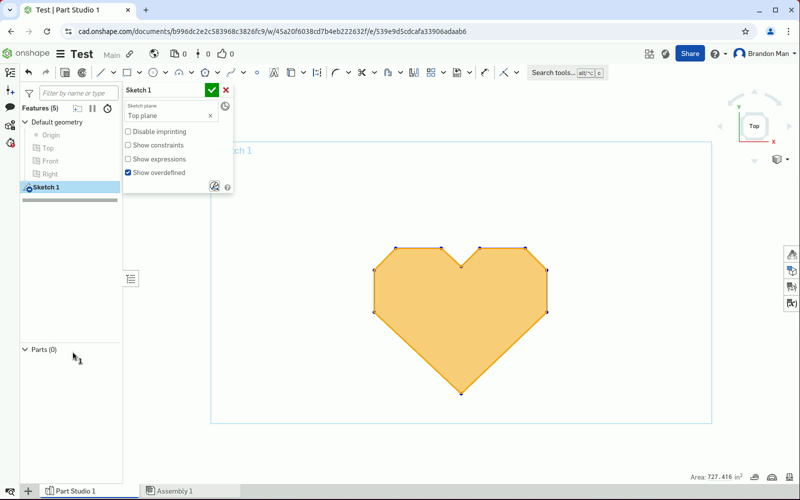
key(shift+y)
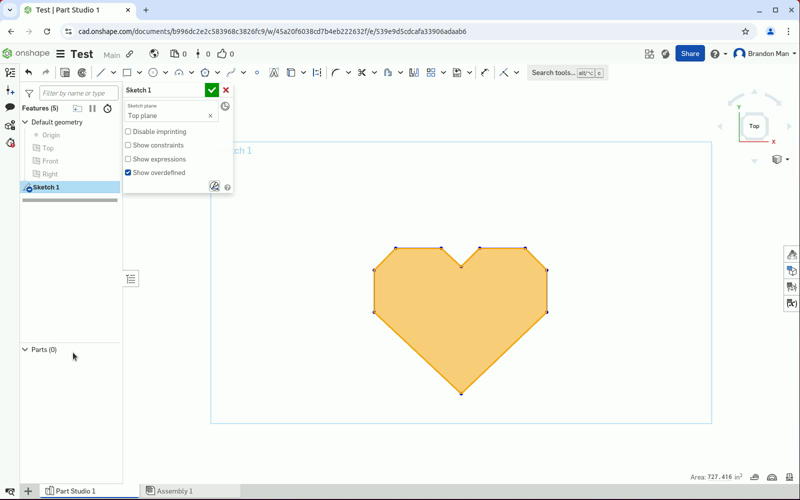
key(shift+e)
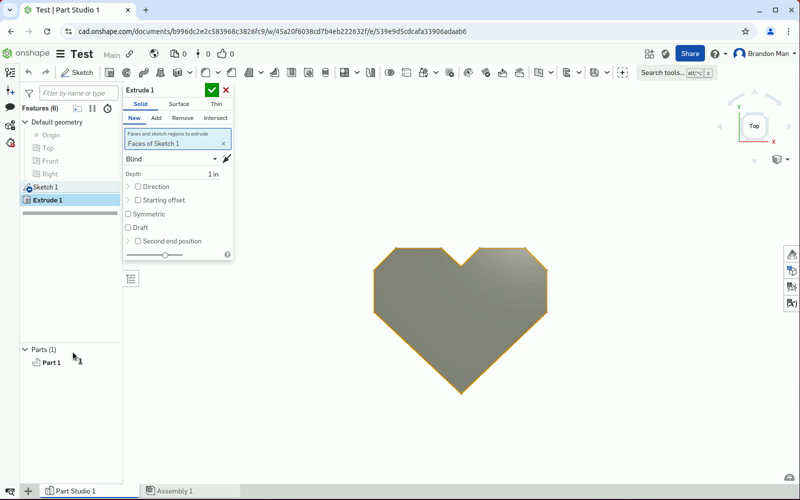
mouse_move(143, 106)
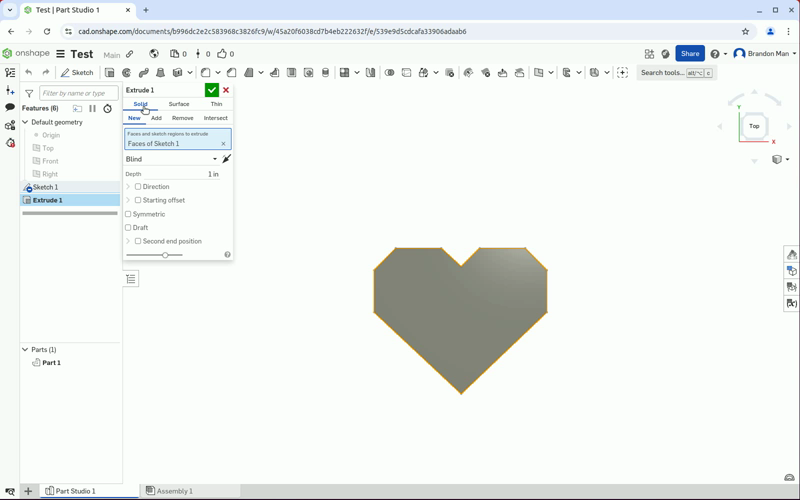
click(143, 106)
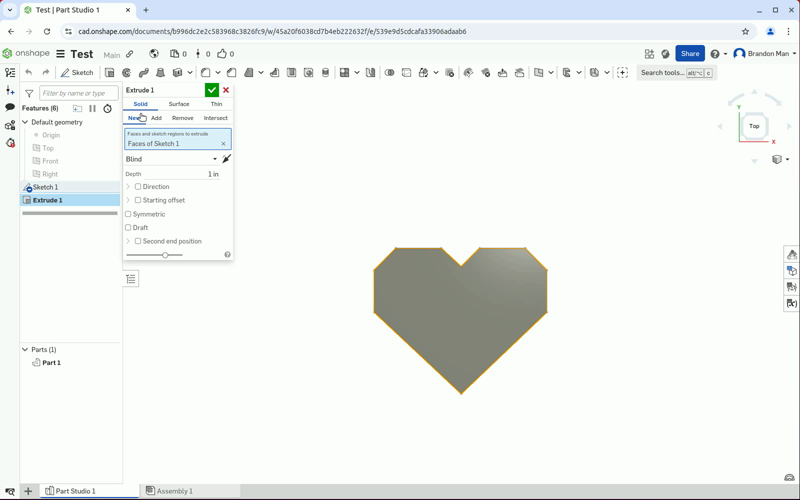
mouse_move(137, 120)
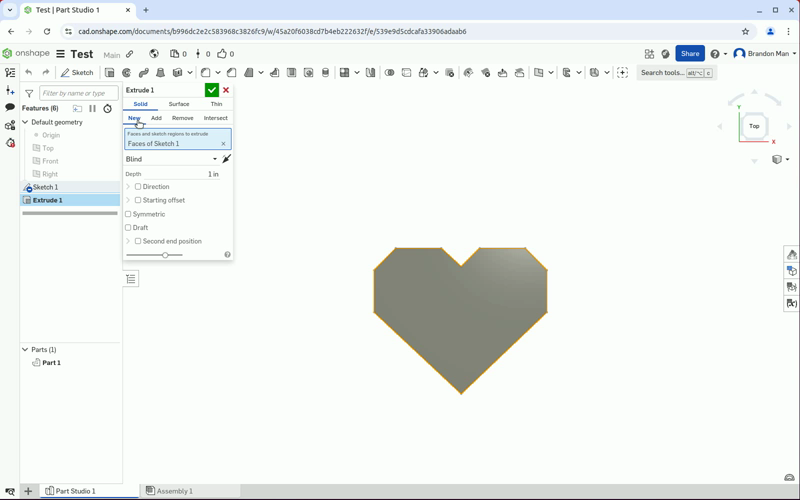
click(137, 120)
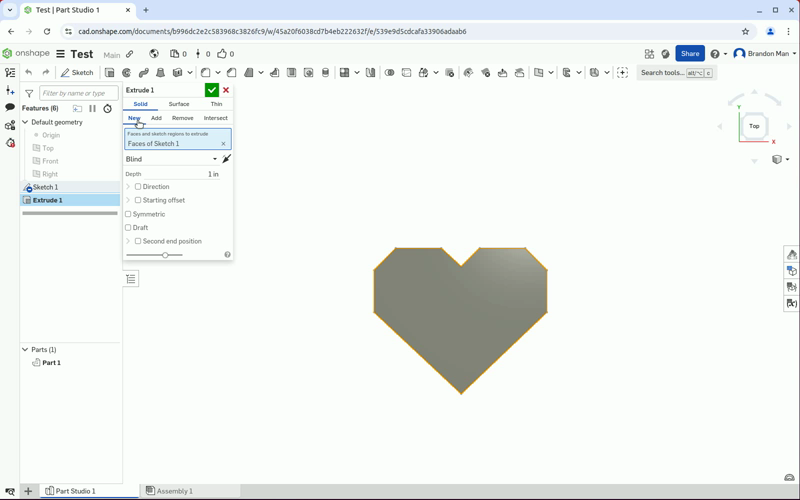
key(tab, 4)
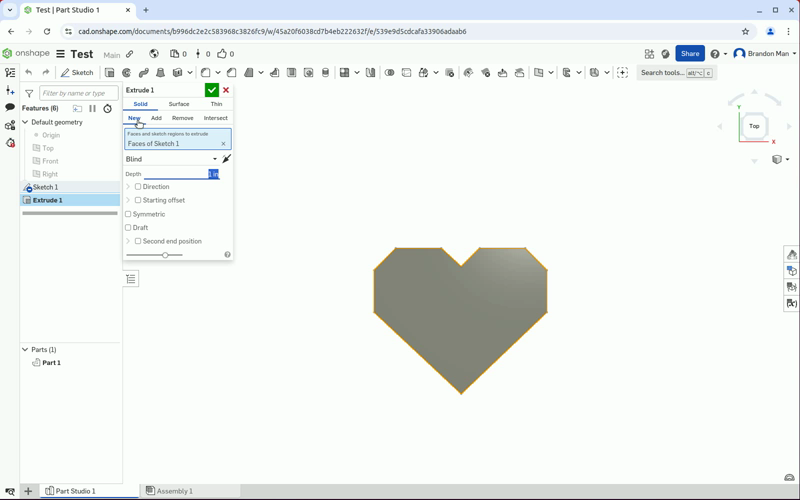
text(4.574)
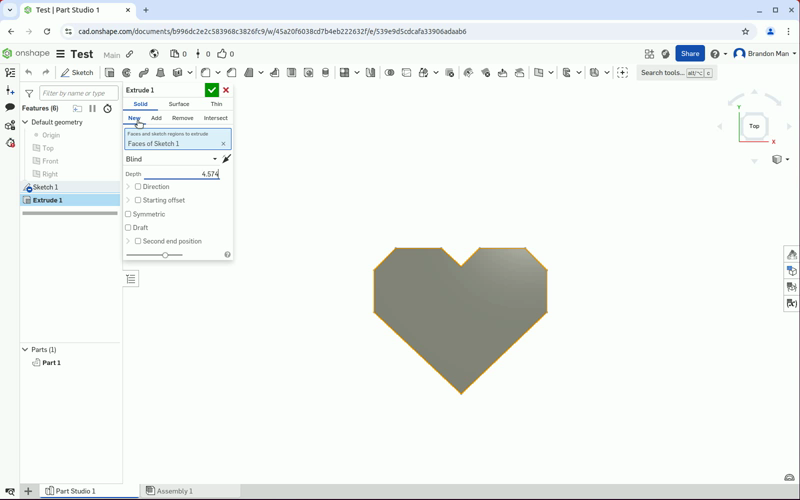
key(enter)
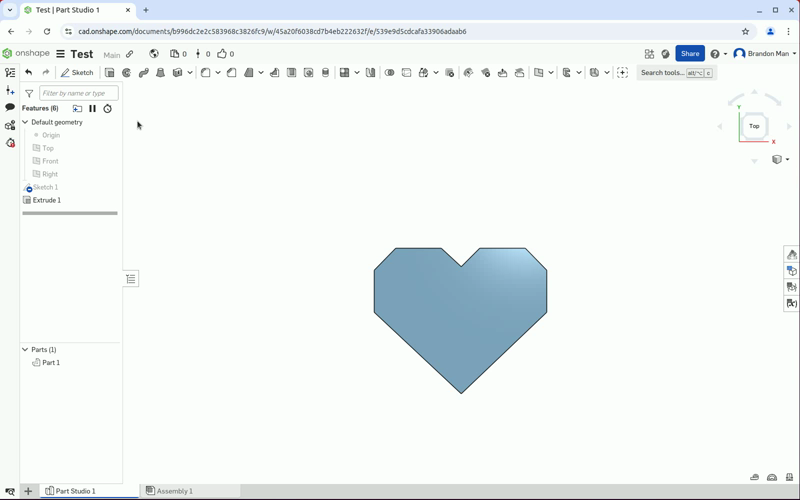
key(shift+h)
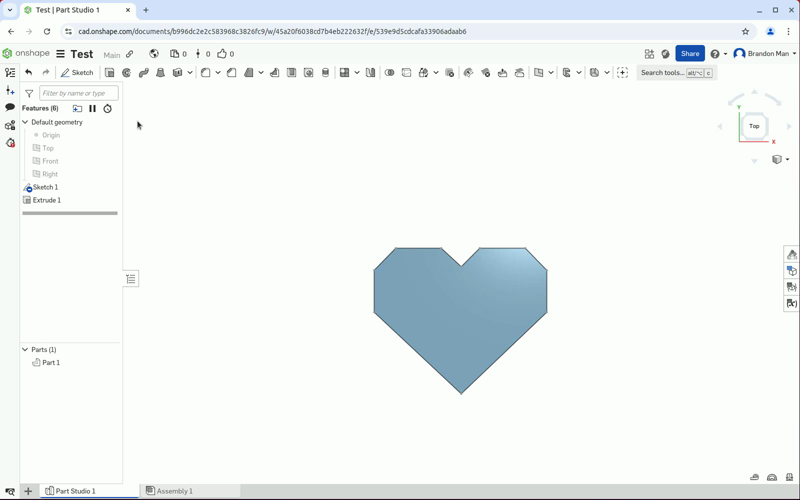
key(shift+h)
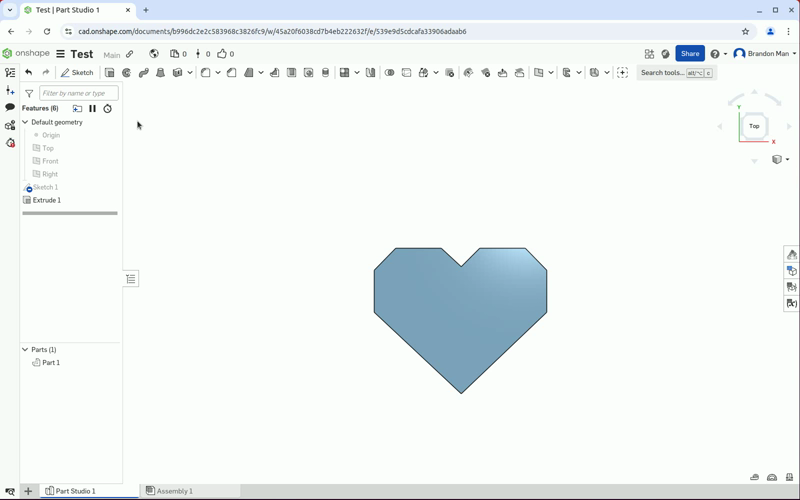
mouse_move(73, 189)
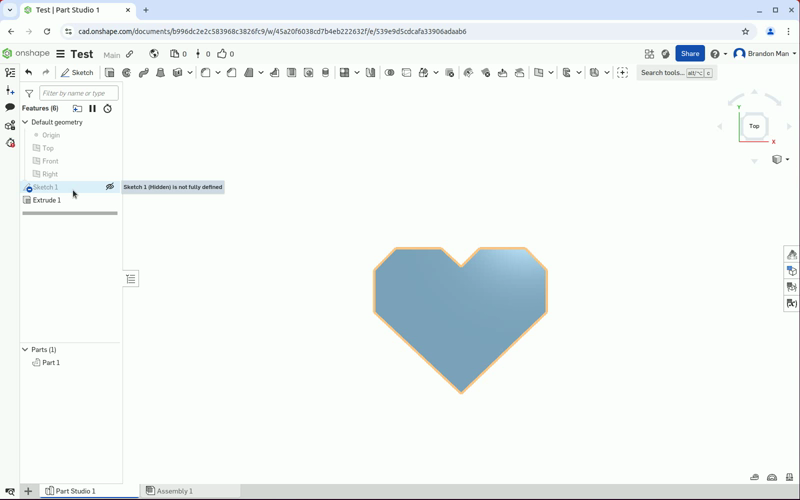
click(73, 189)
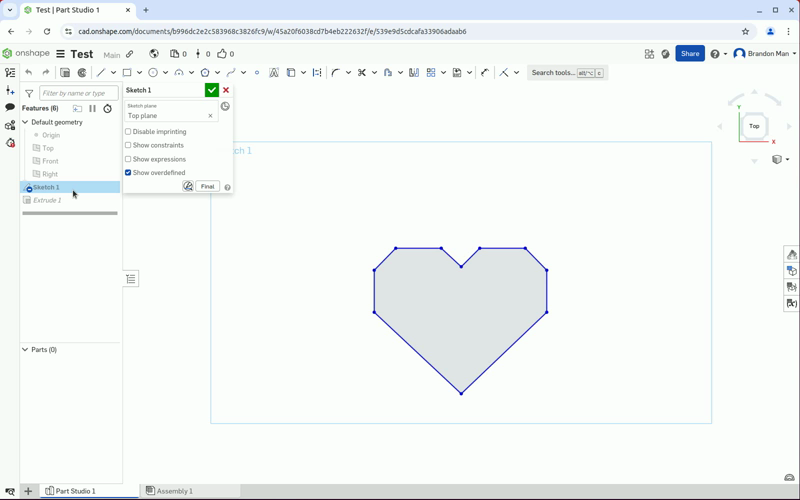
mouse_move(229, 92)
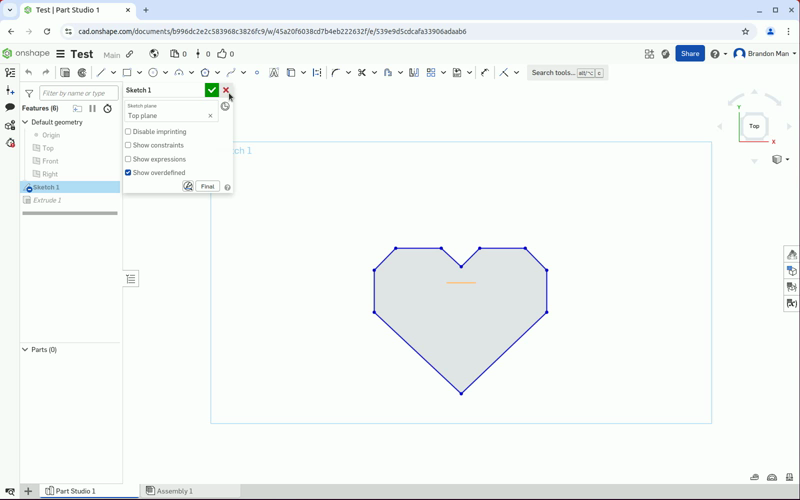
click(229, 92)
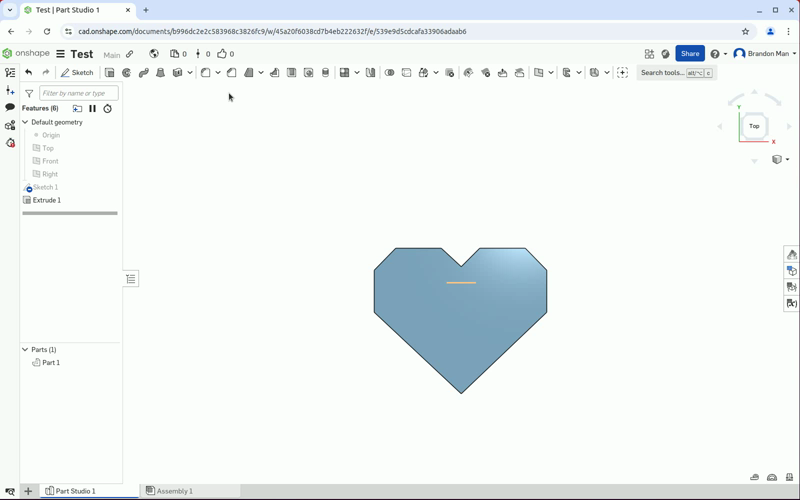
mouse_move(541, 75)
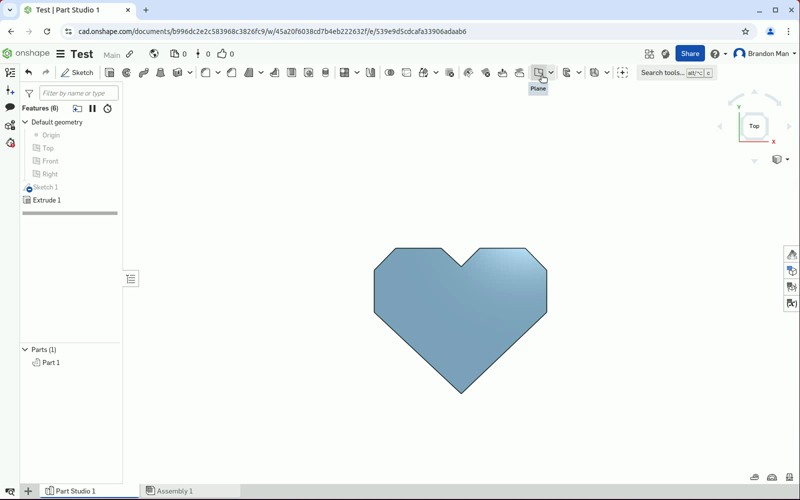
click(541, 75)
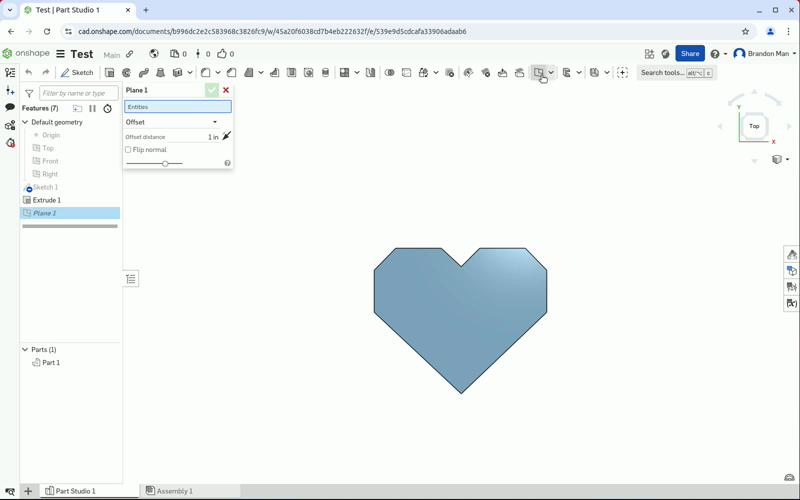
mouse_move(73, 150)
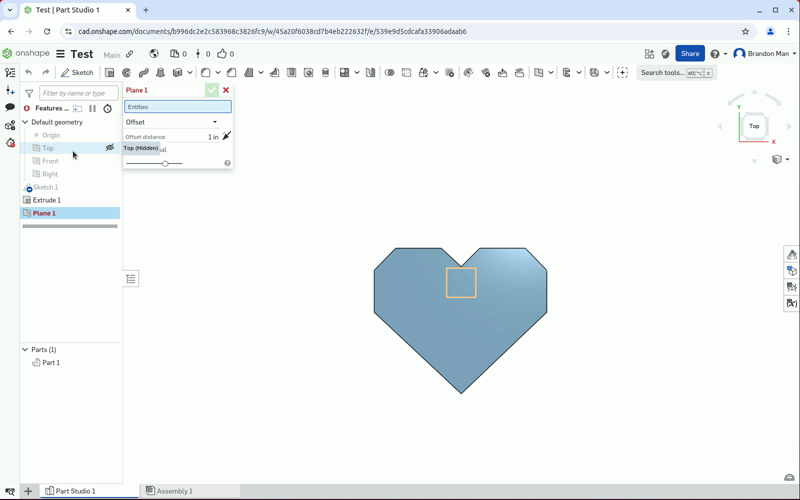
click(73, 150)
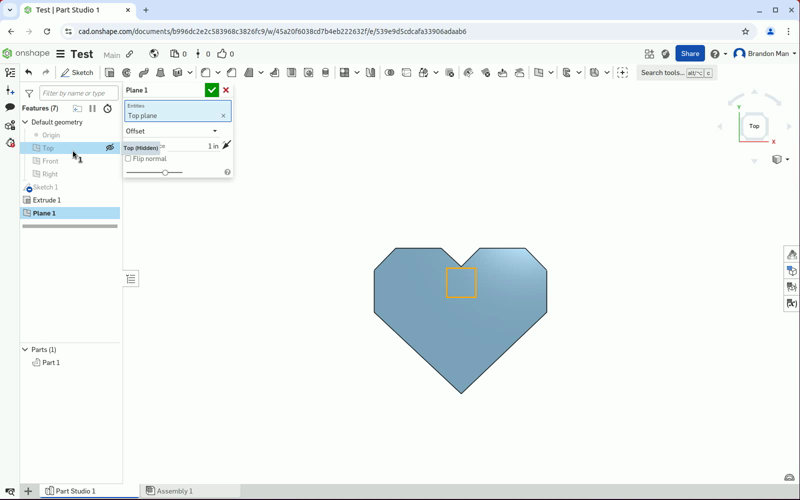
key(tab, 2)
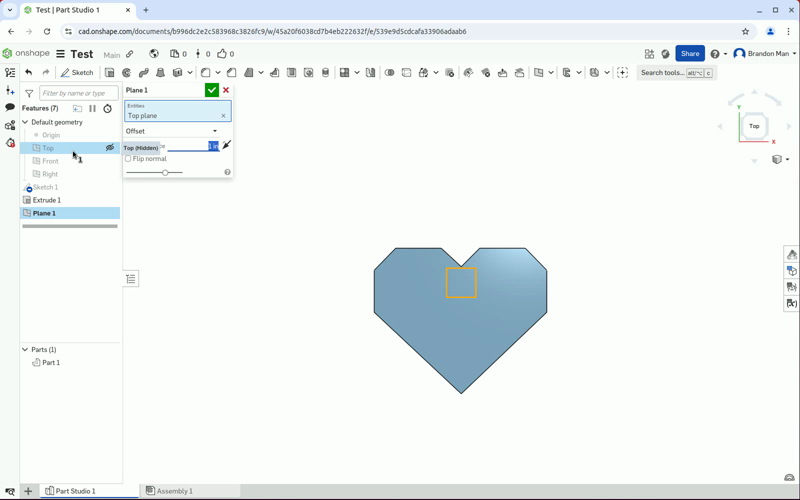
text(4.56)
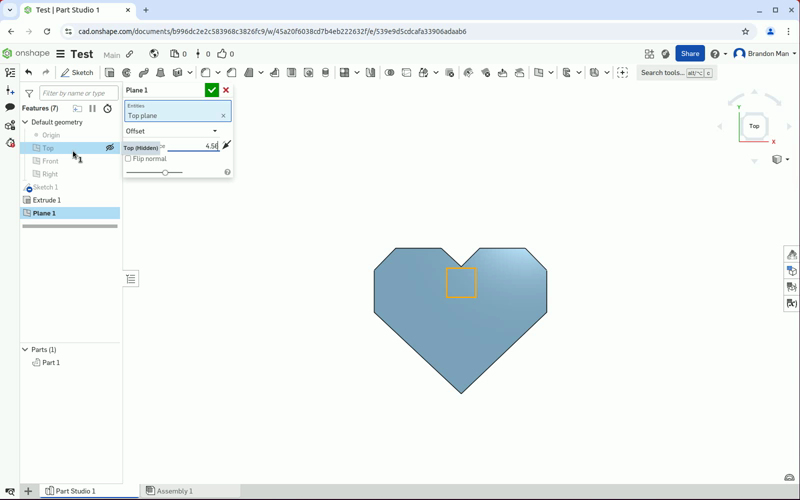
key(enter, 2)
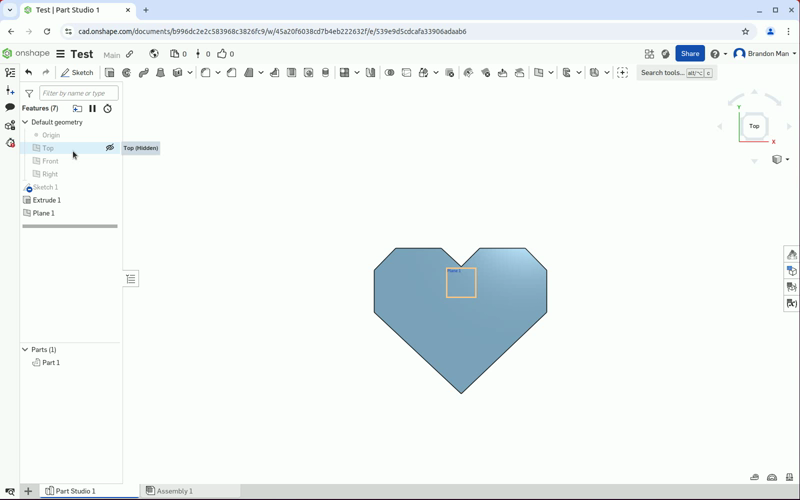
key(shift+s)
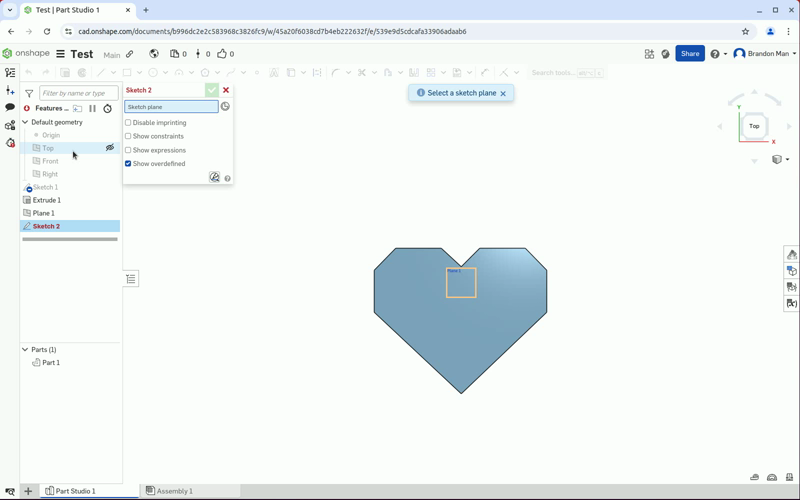
mouse_move(73, 215)
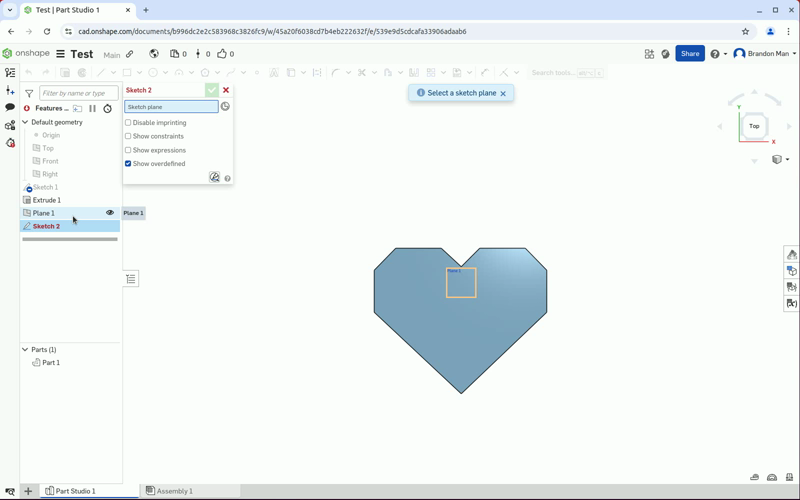
click(73, 215)
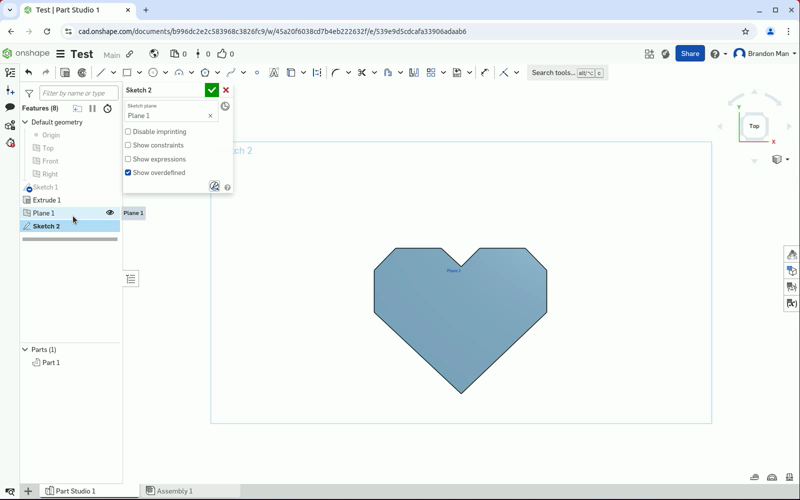
mouse_move(73, 352)
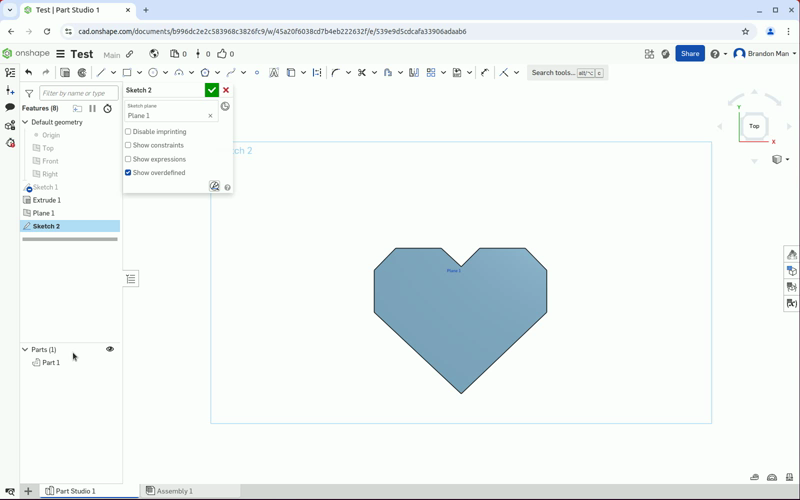
key(y)
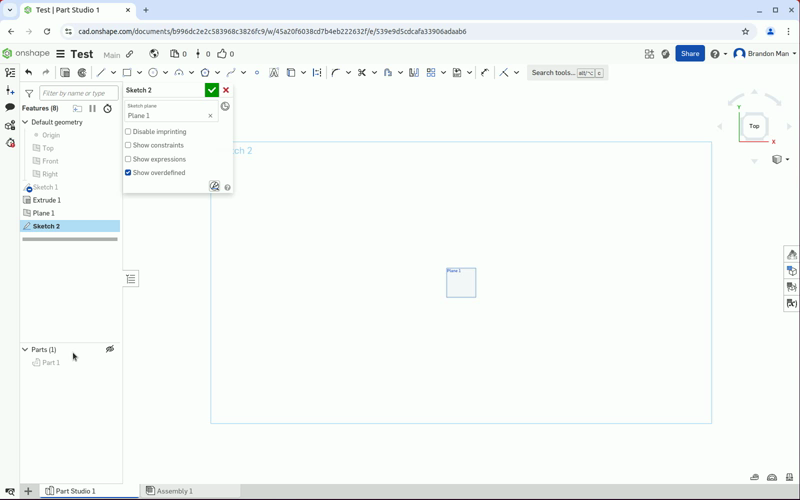
key(l)
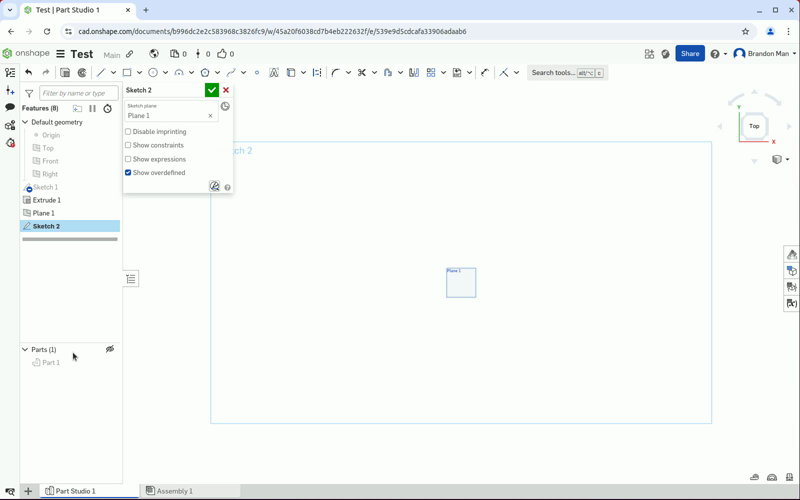
key_down(shift)
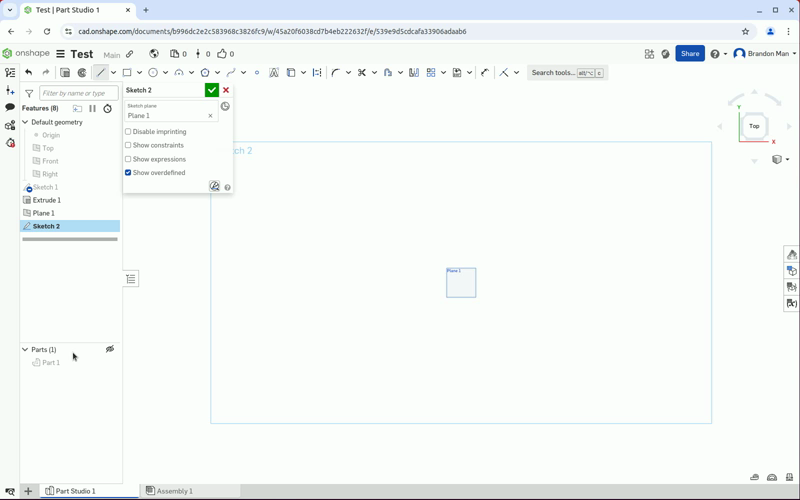
mouse_move(504, 262)
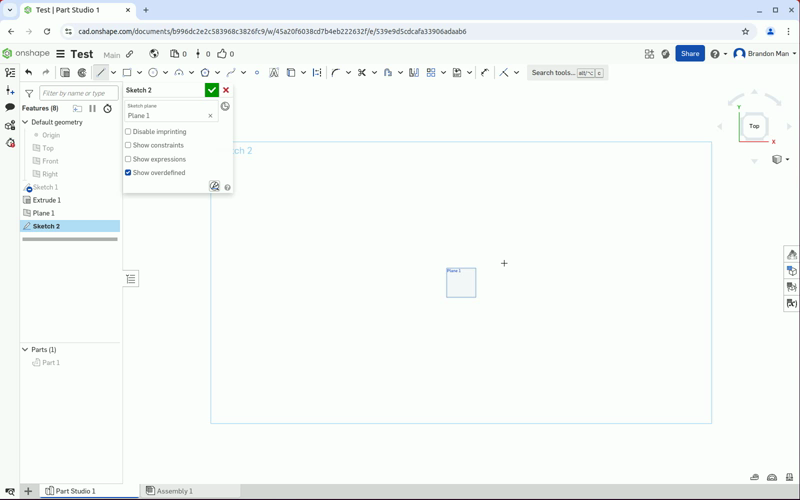
click(504, 262)
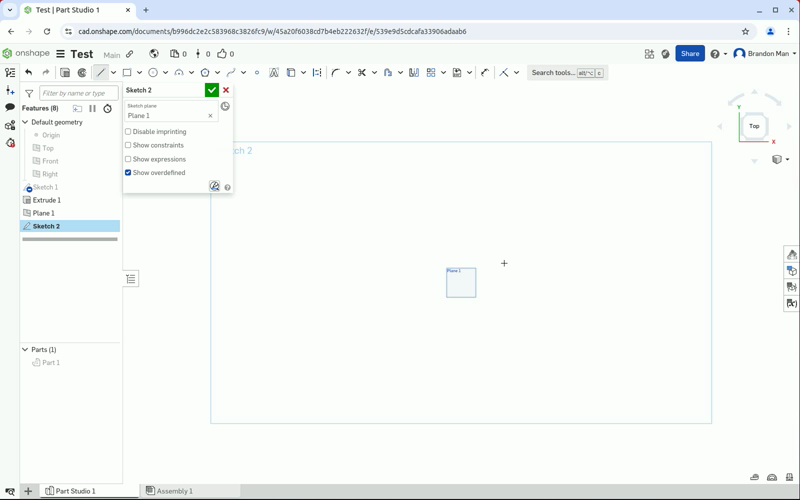
key_up(shift)
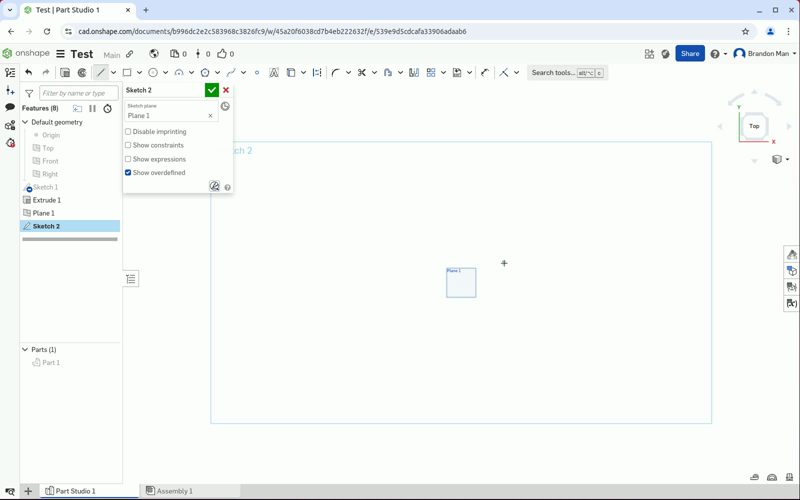
key_down(shift)
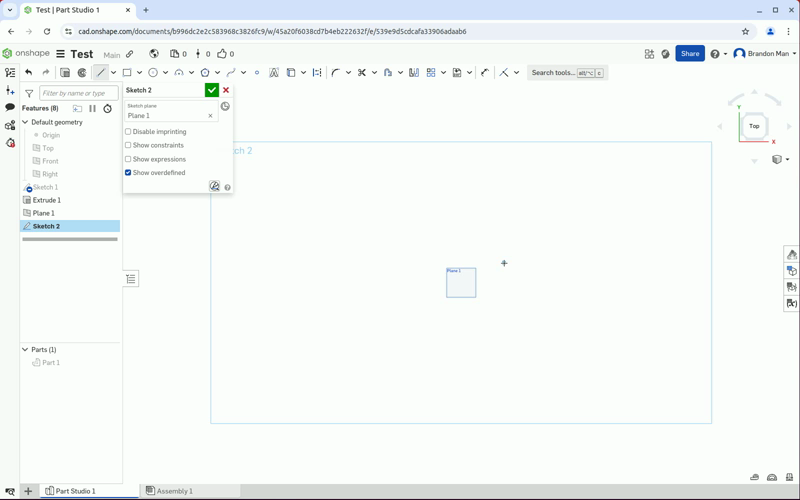
mouse_move(534, 262)
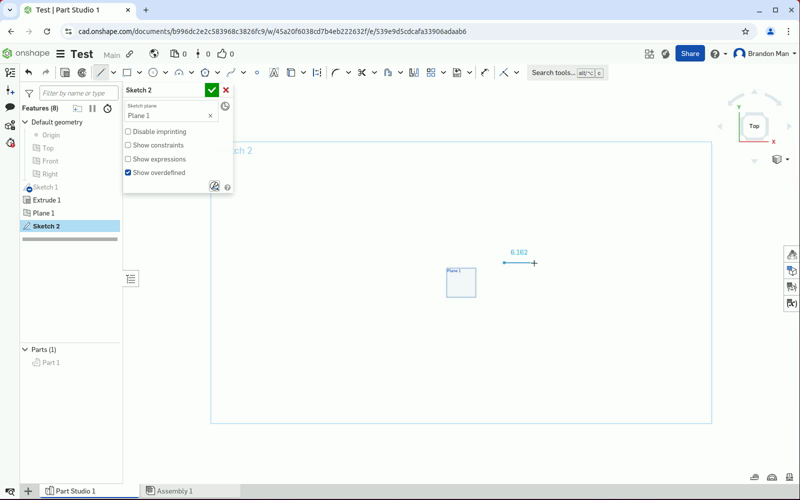
mouse_move(532, 292)
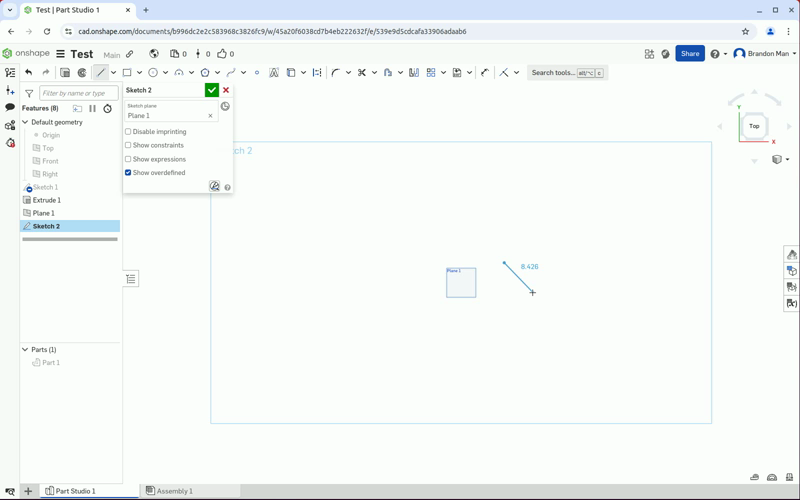
click(532, 292)
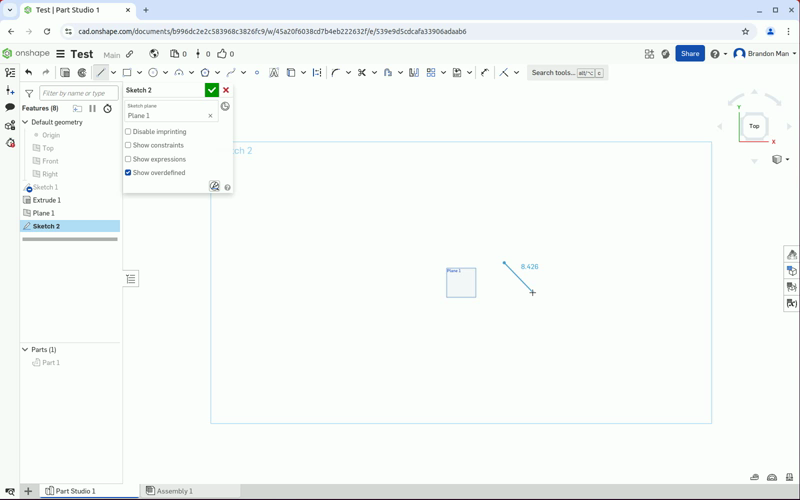
key_up(shift)
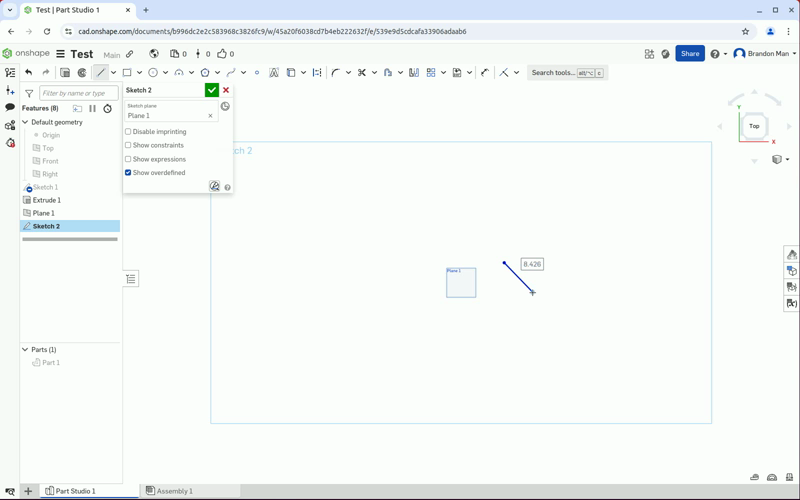
key_down(shift)
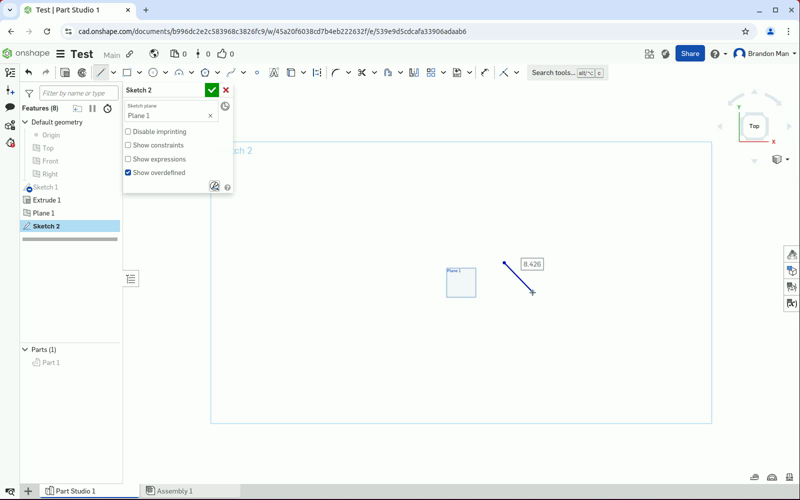
mouse_move(562, 292)
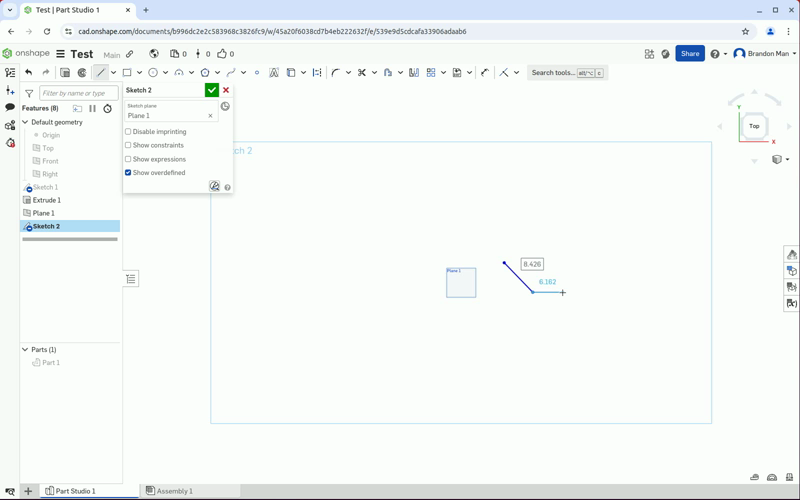
mouse_move(536, 288)
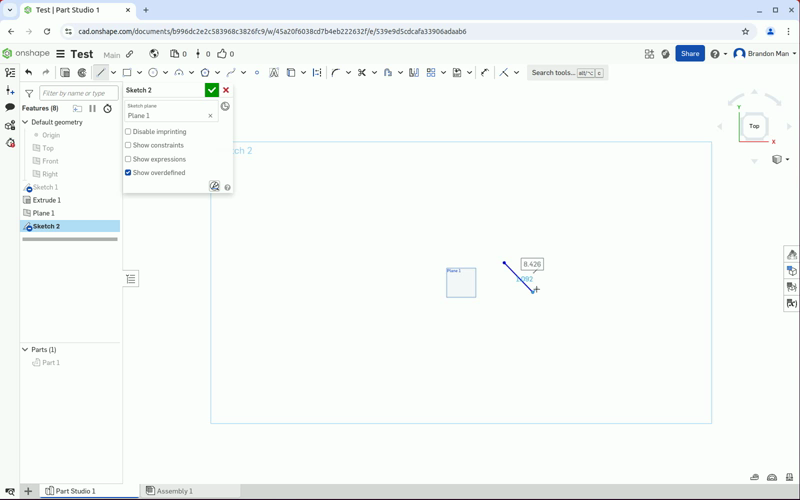
scroll(6)
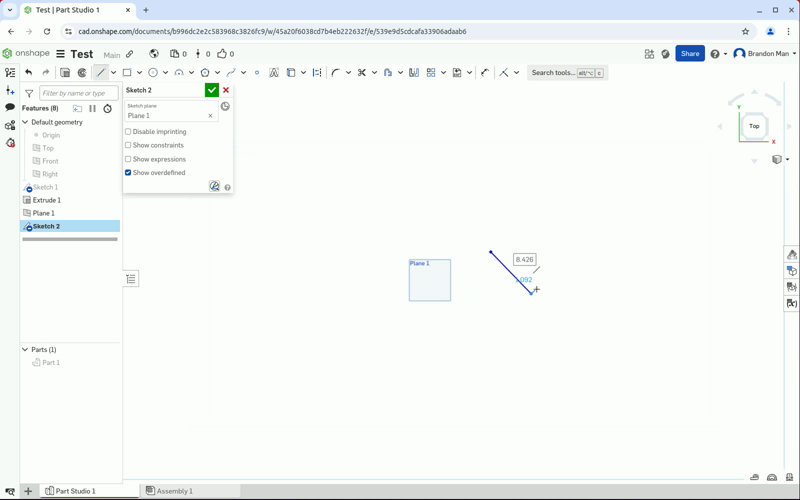
scroll(6)
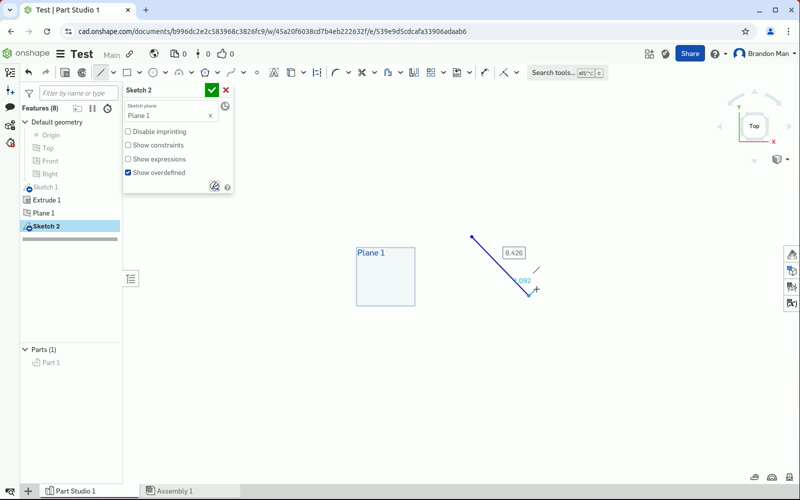
scroll(6)
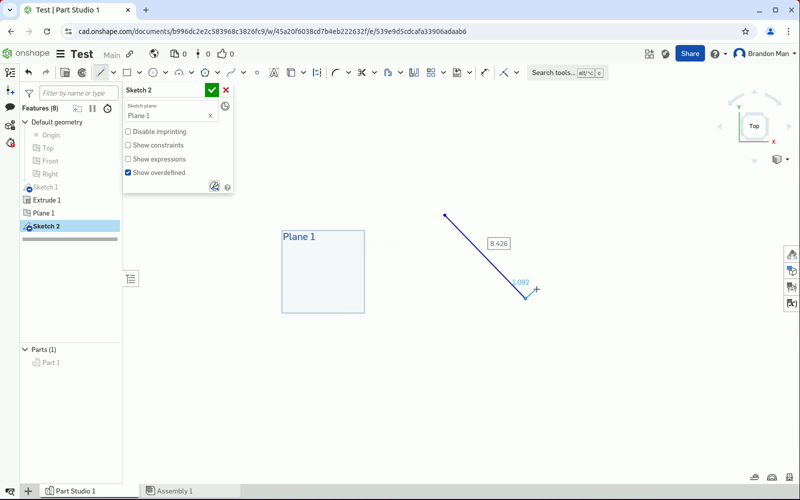
scroll(6)
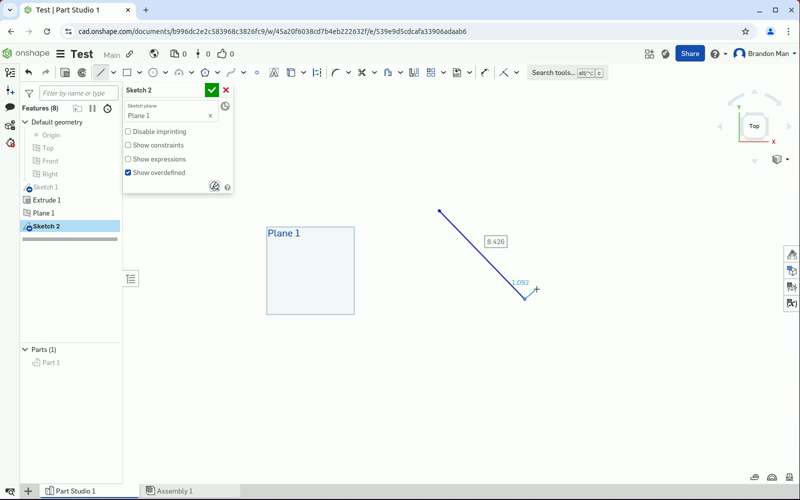
scroll(6)
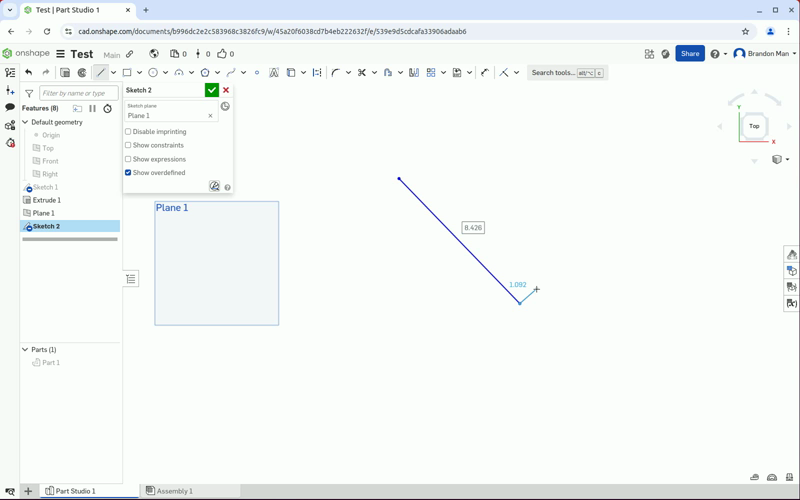
scroll(6)
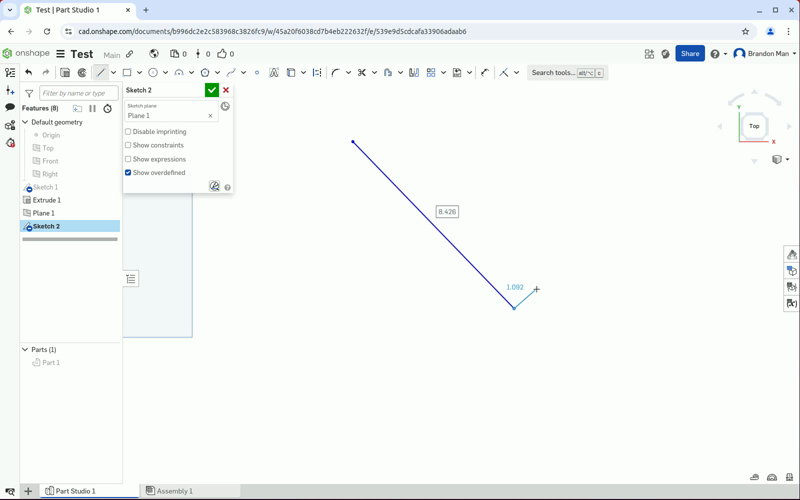
scroll(6)
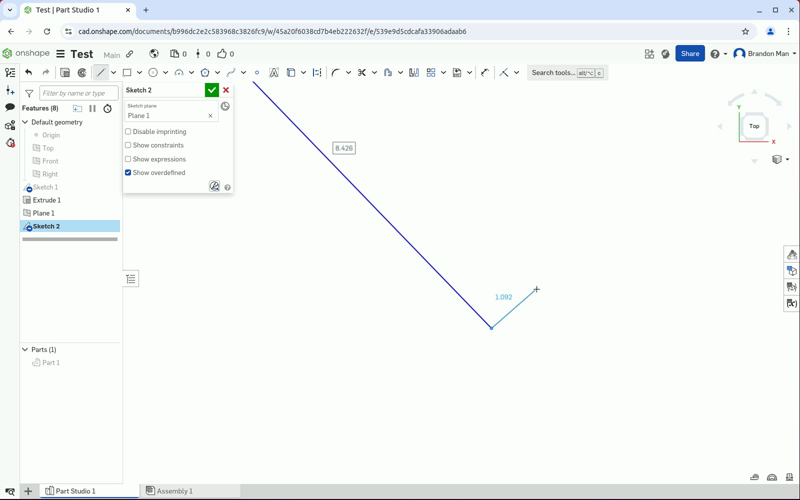
click(536, 288)
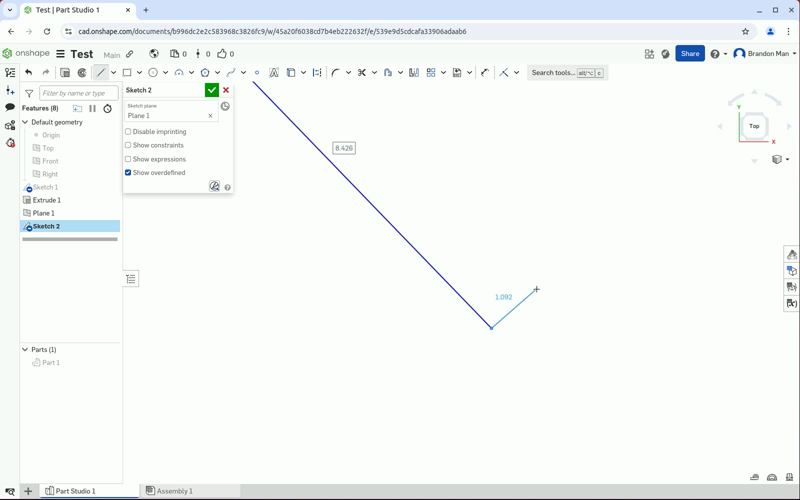
scroll(-6)
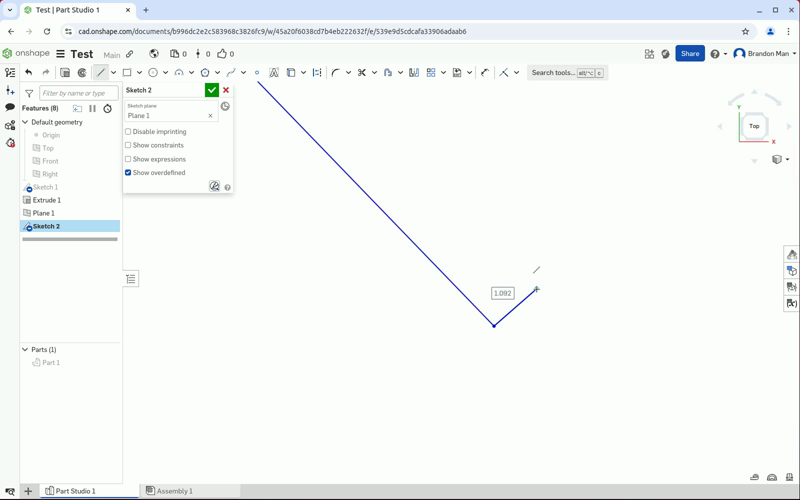
scroll(-6)
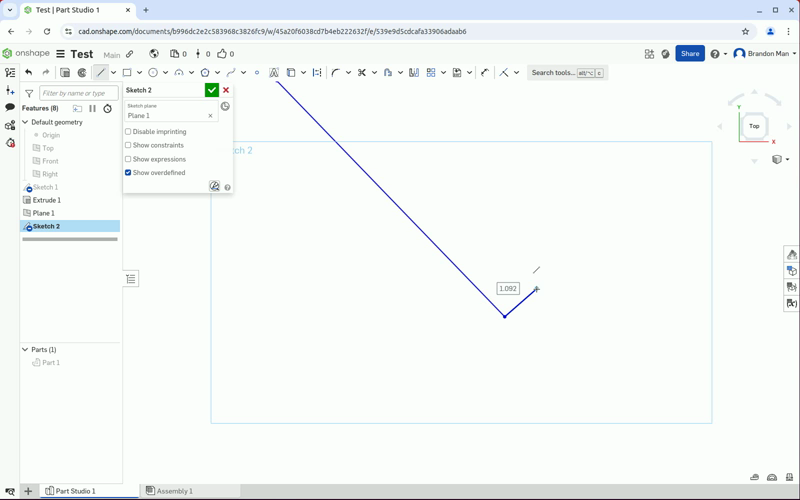
scroll(-6)
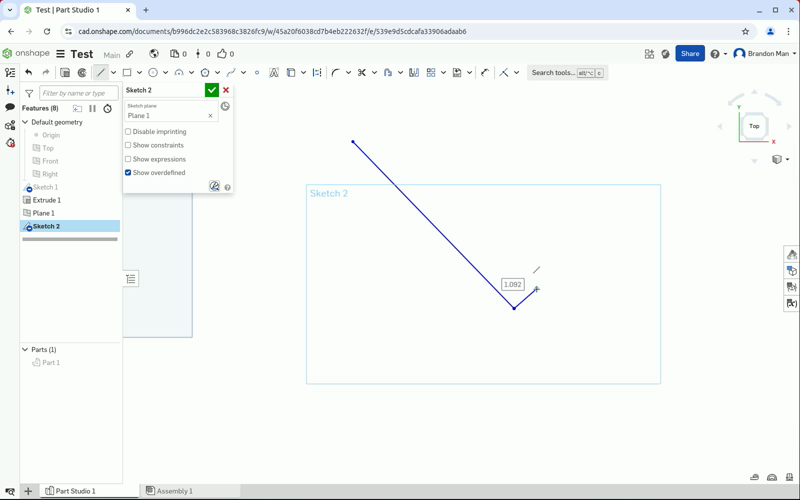
scroll(-6)
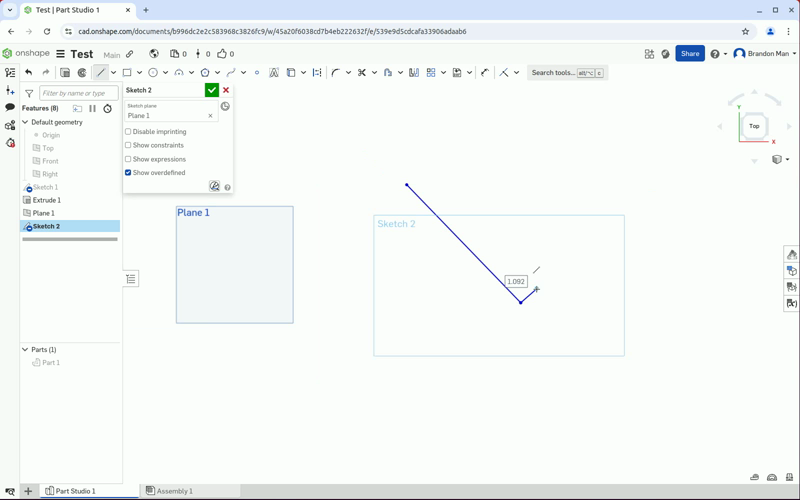
scroll(-6)
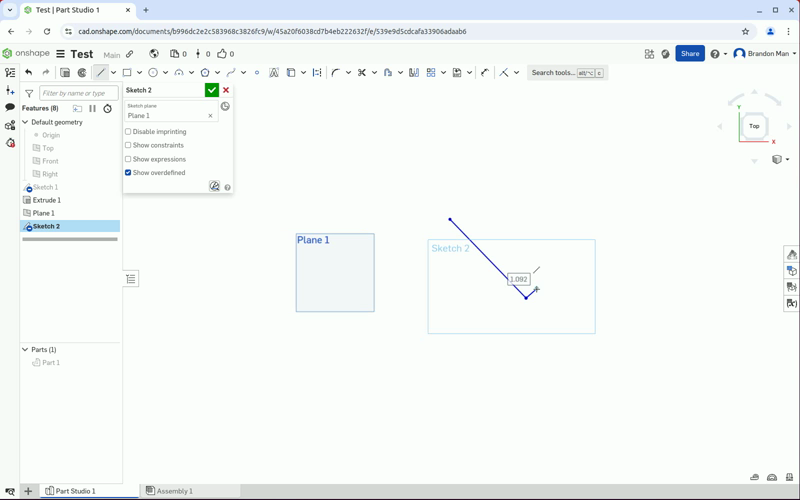
scroll(-6)
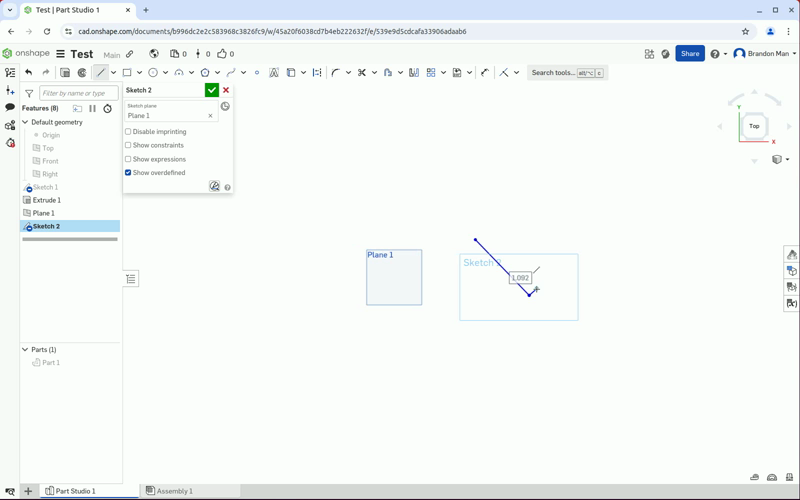
scroll(-6)
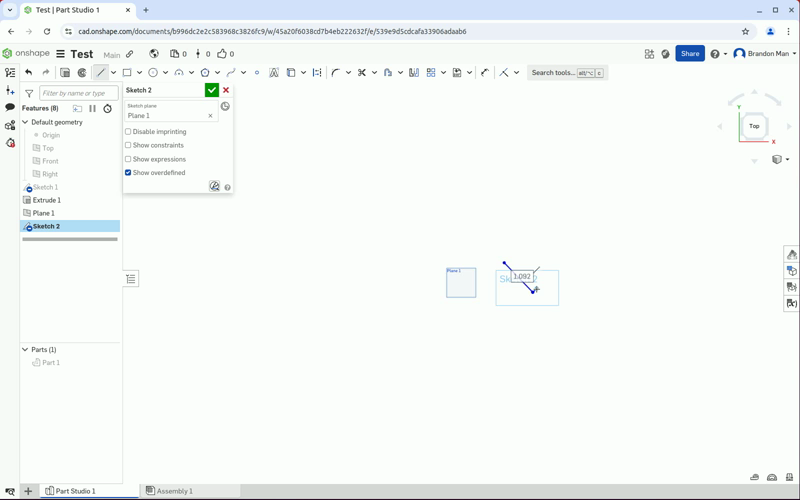
key_up(shift)
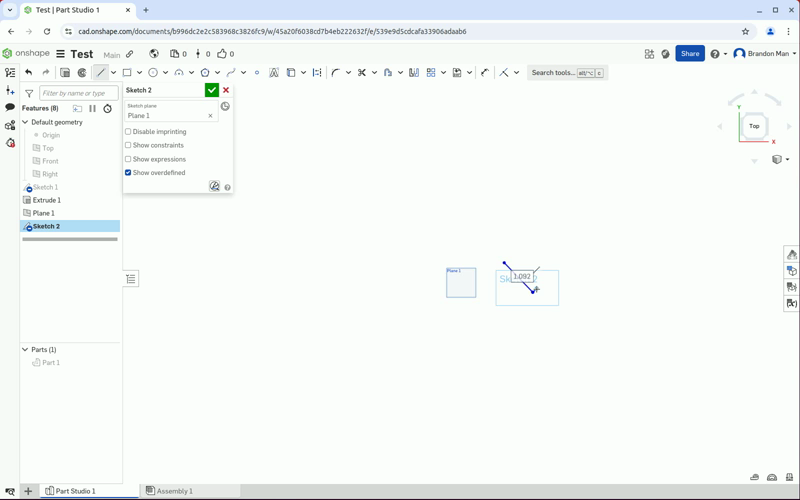
key_down(shift)
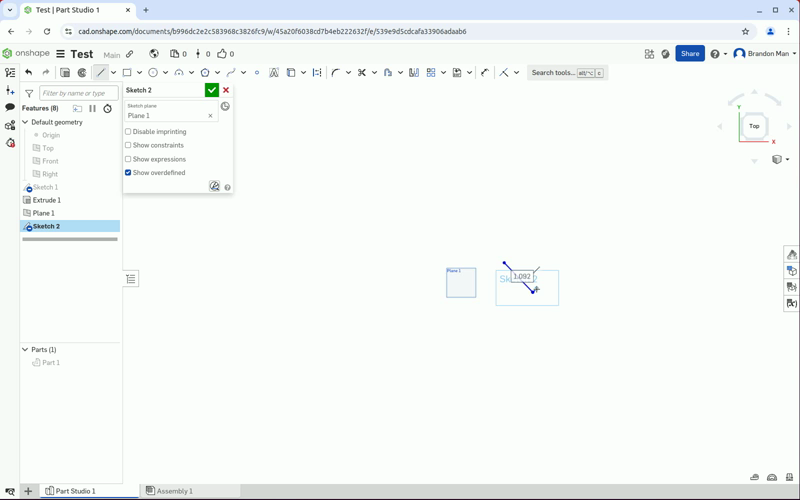
mouse_move(566, 288)
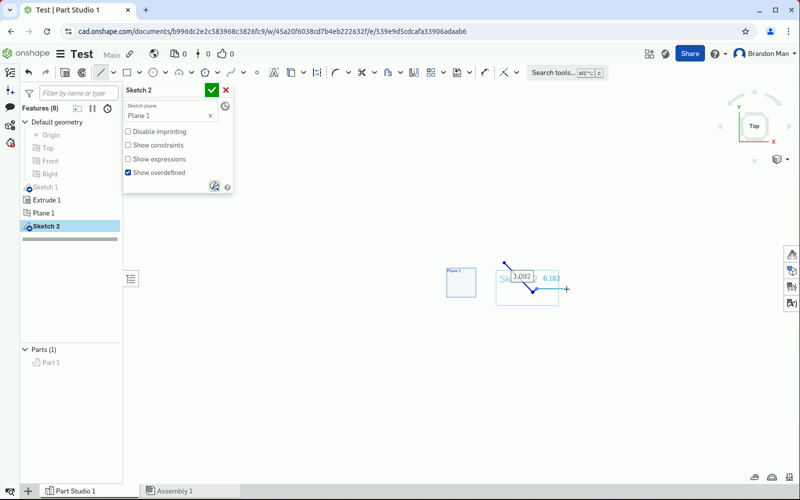
mouse_move(508, 258)
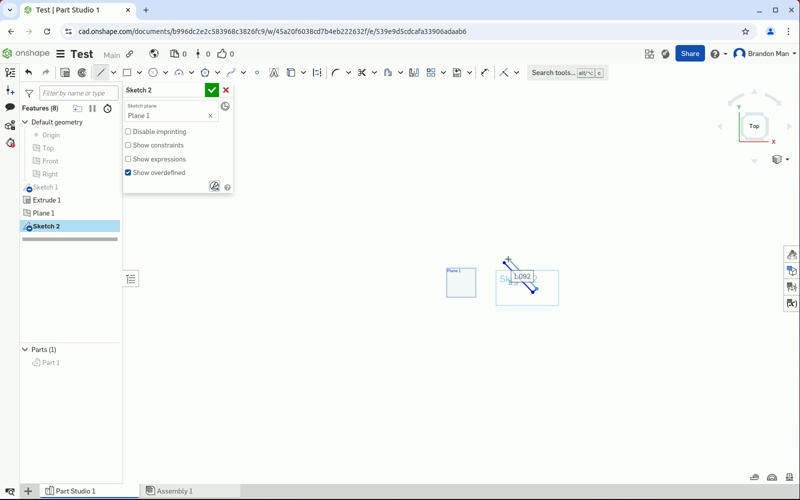
click(508, 258)
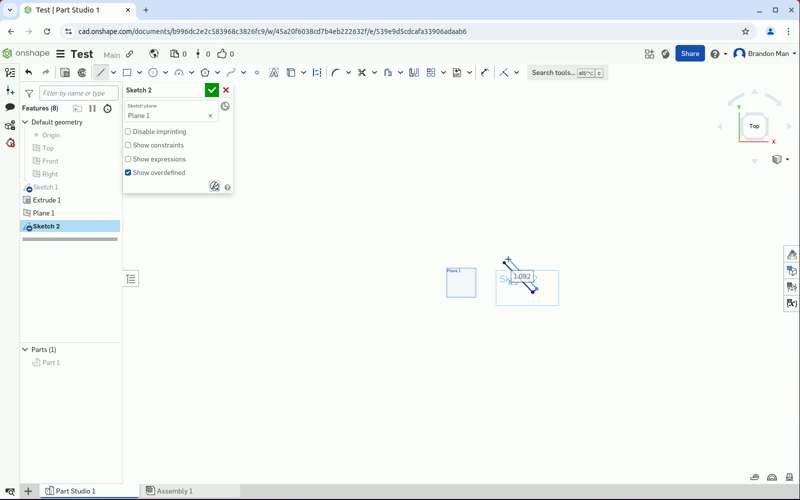
key_up(shift)
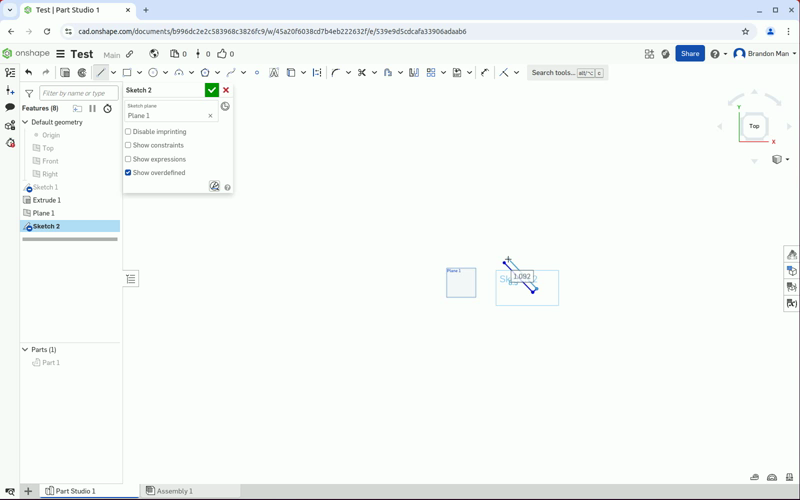
mouse_move(538, 258)
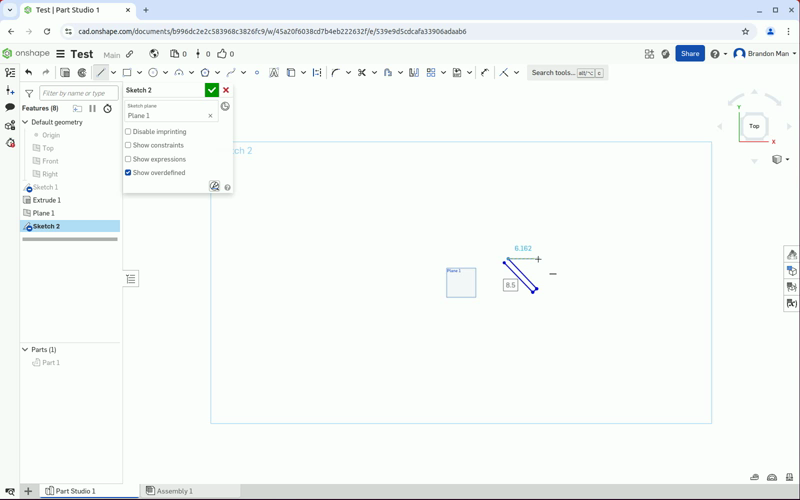
key_down(shift)
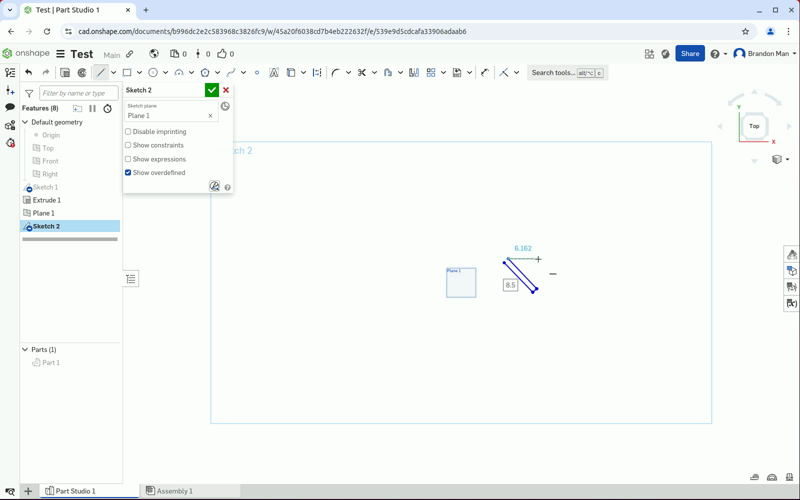
mouse_move(504, 262)
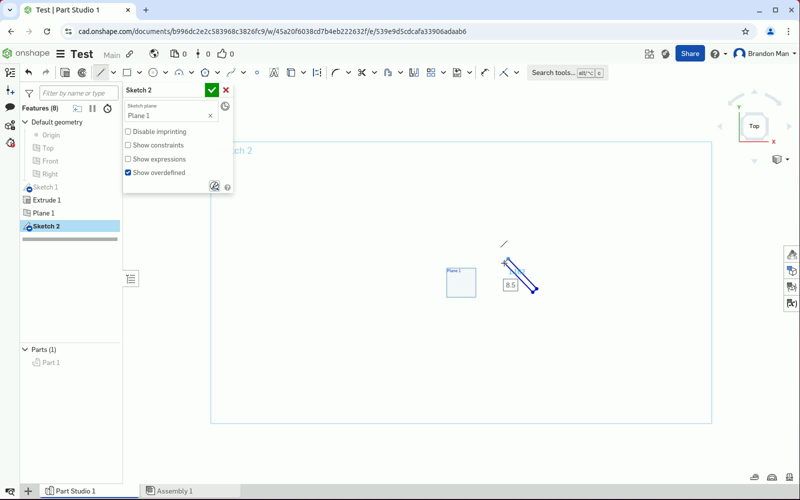
scroll(6)
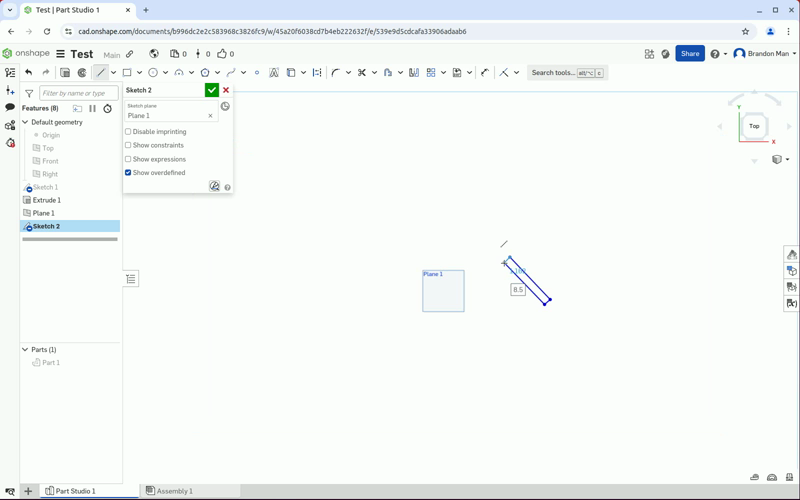
scroll(6)
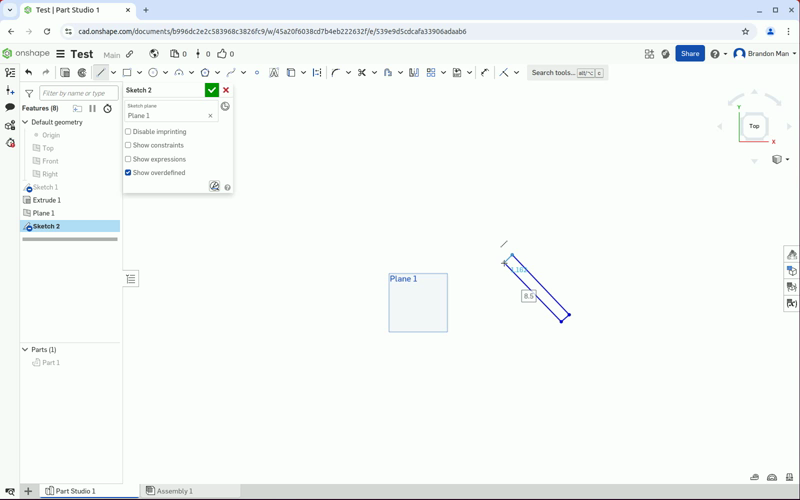
scroll(6)
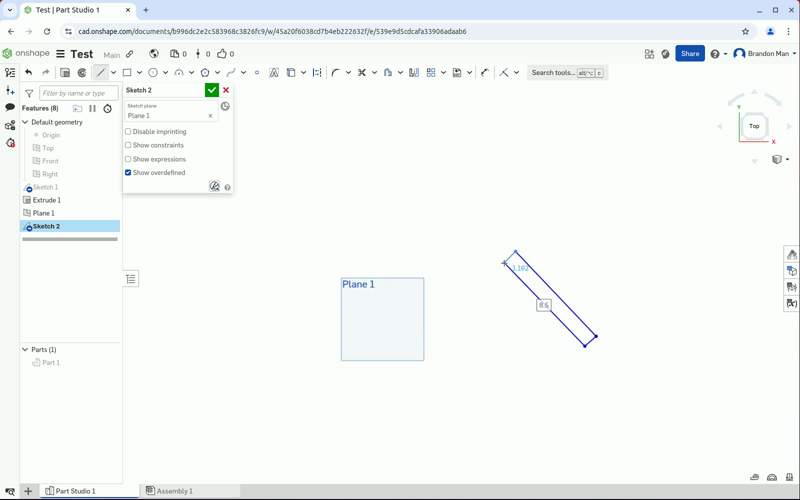
scroll(6)
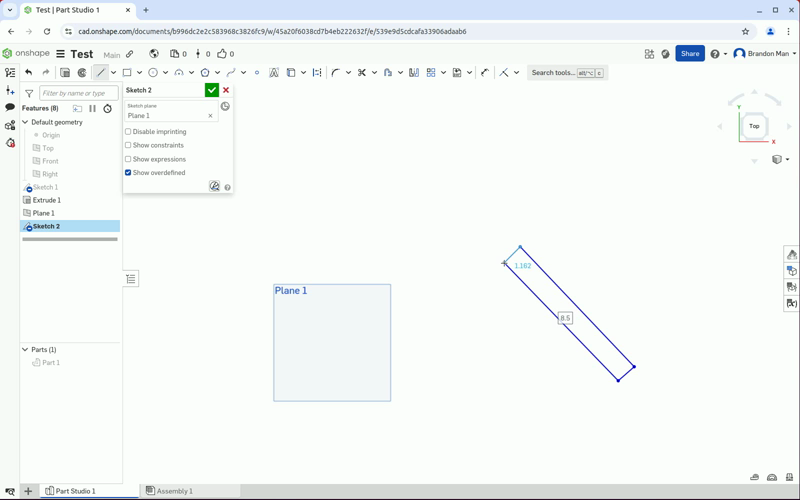
scroll(6)
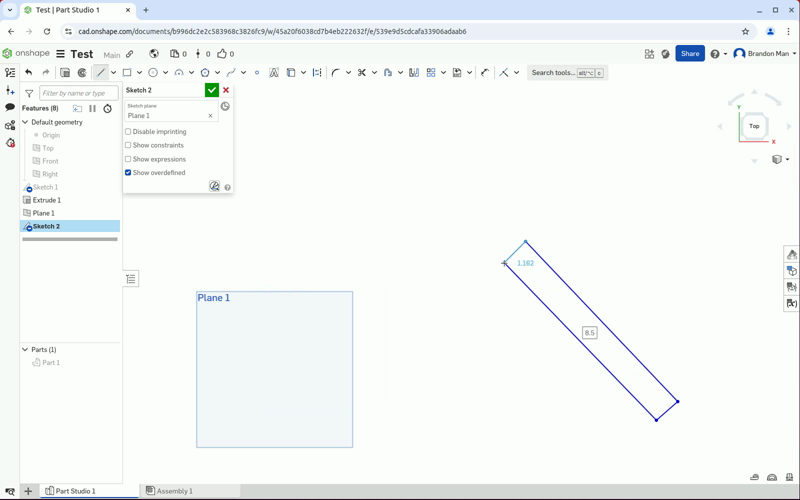
scroll(6)
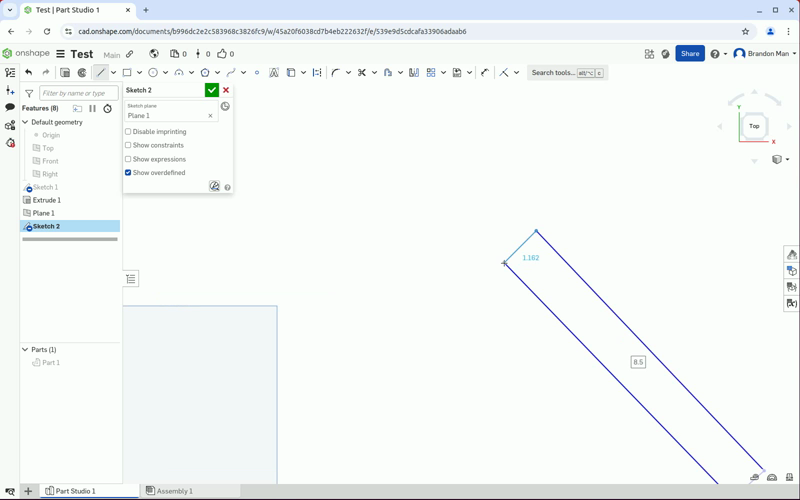
scroll(6)
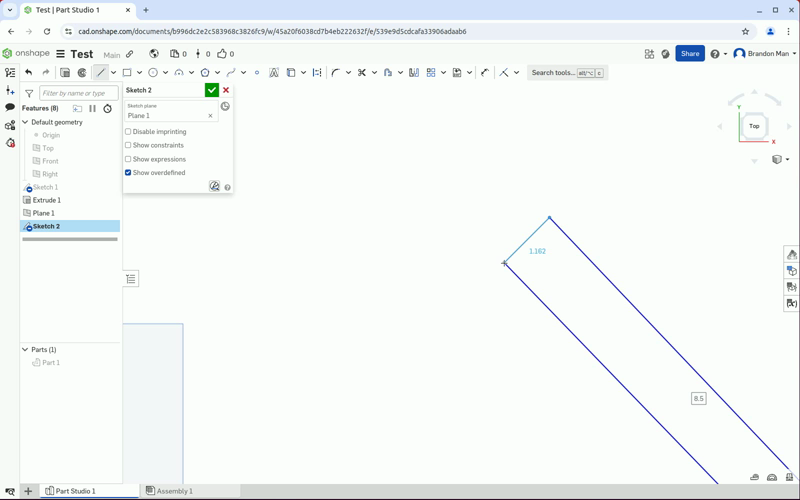
key_up(shift)
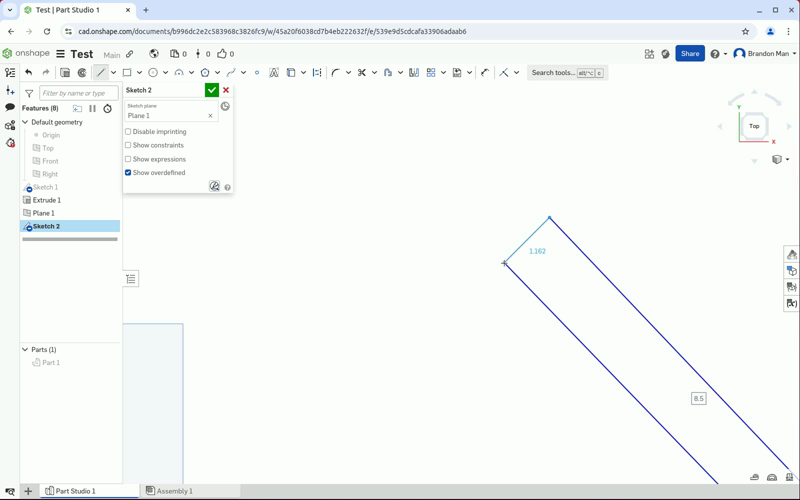
click(504, 262)
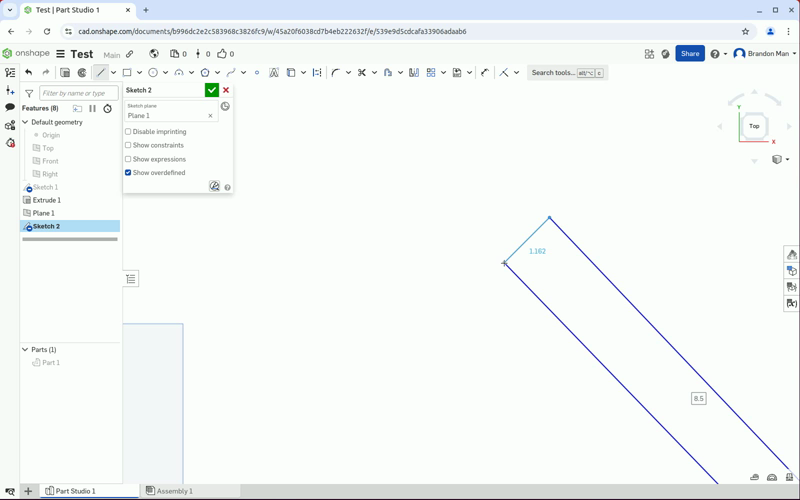
scroll(-6)
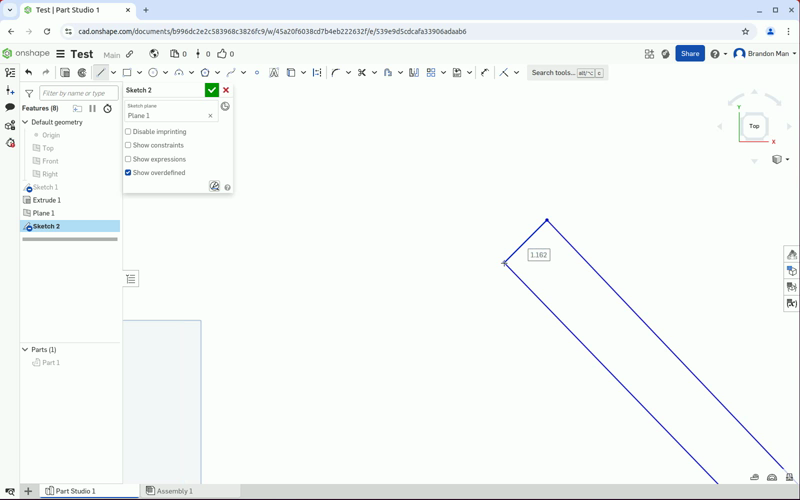
scroll(-6)
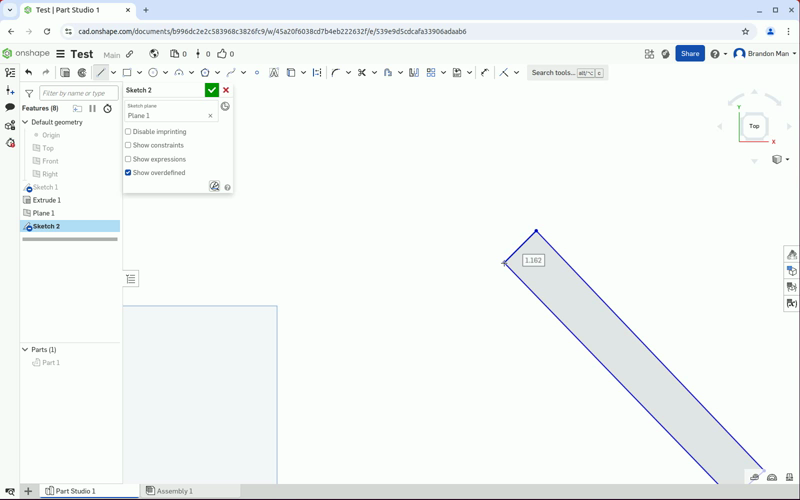
scroll(-6)
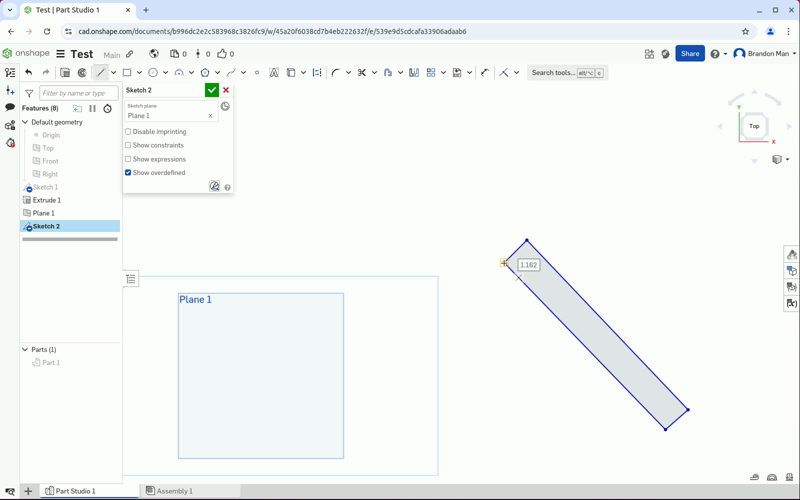
scroll(-6)
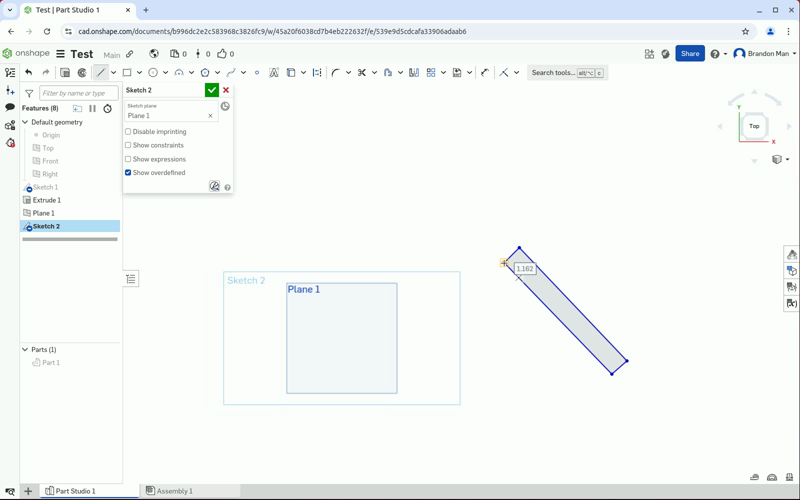
scroll(-6)
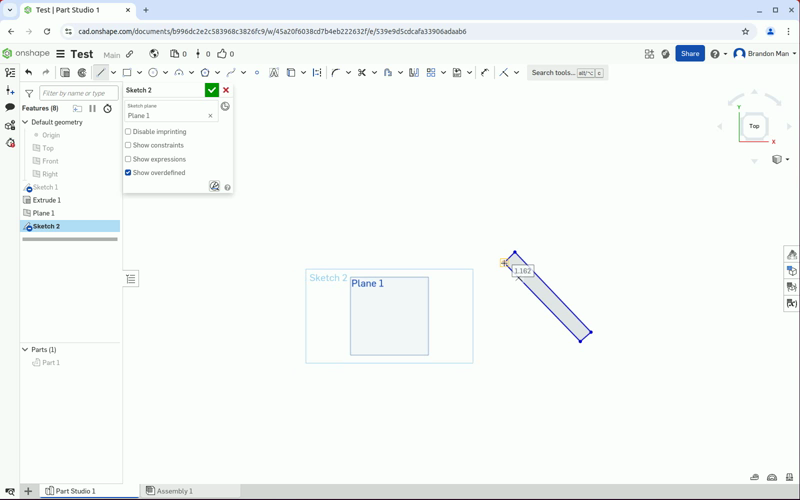
scroll(-6)
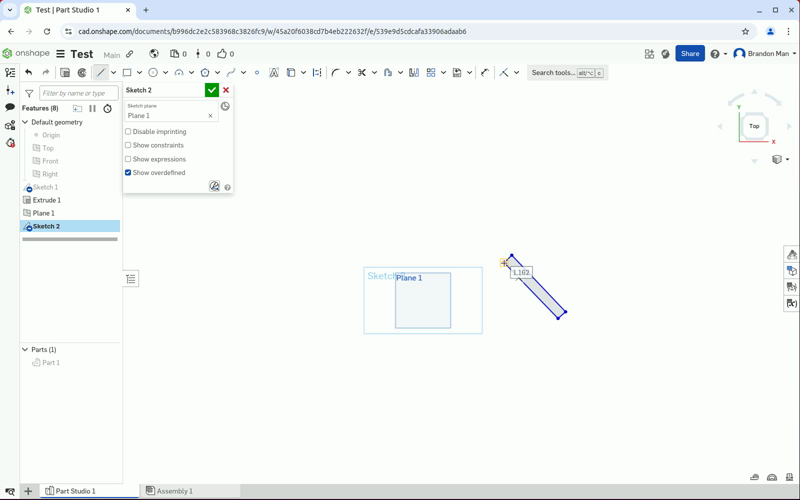
scroll(-6)
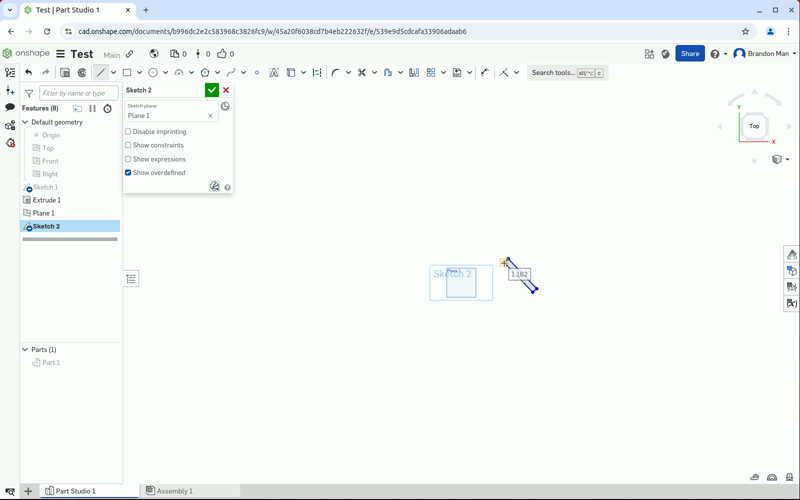
key(esc)
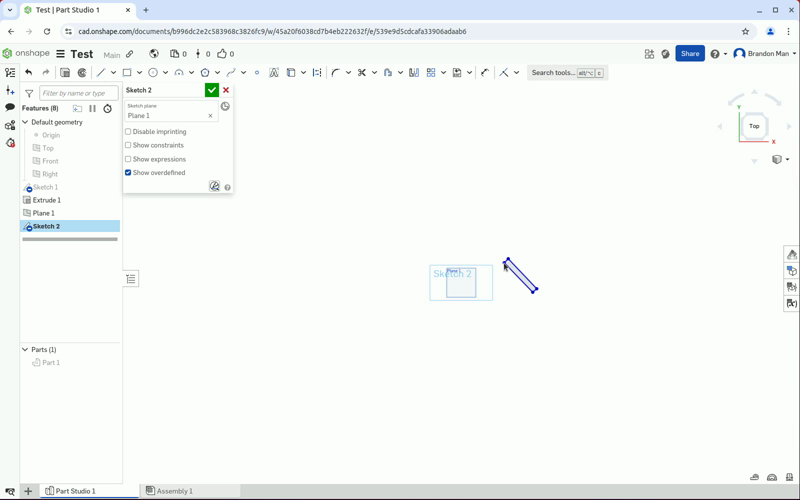
mouse_move(531, 286)
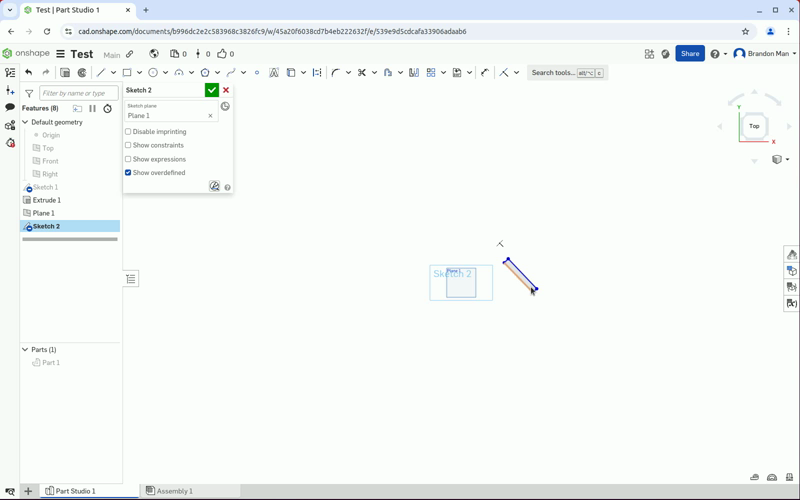
scroll(6)
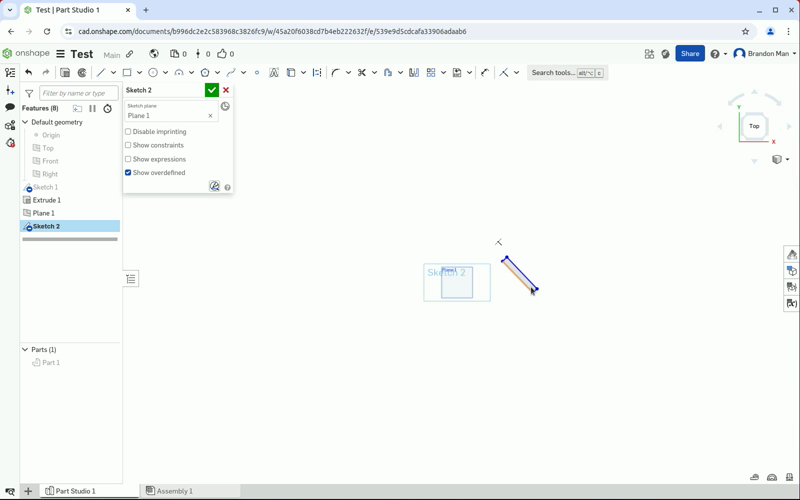
scroll(6)
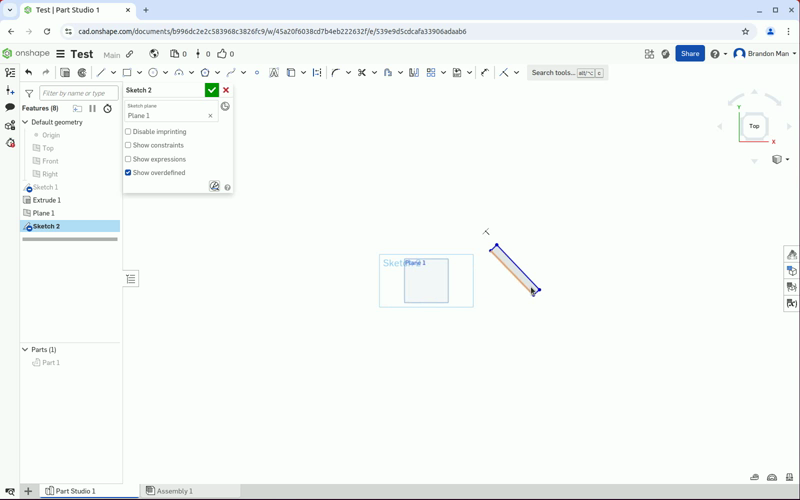
scroll(6)
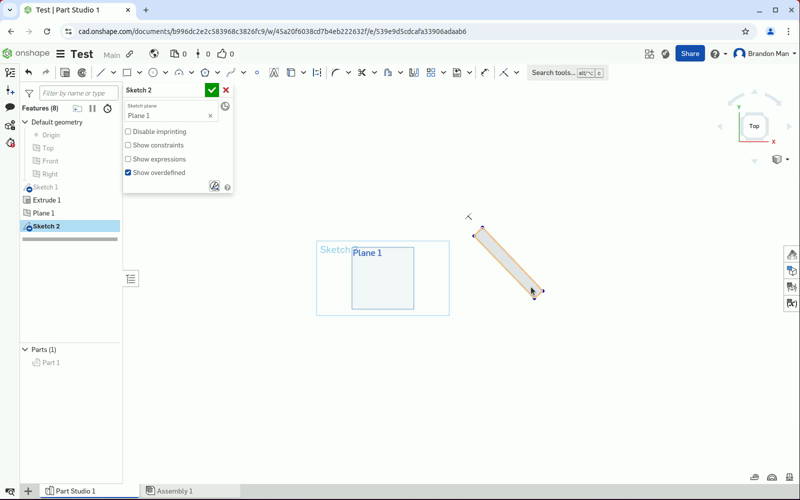
scroll(6)
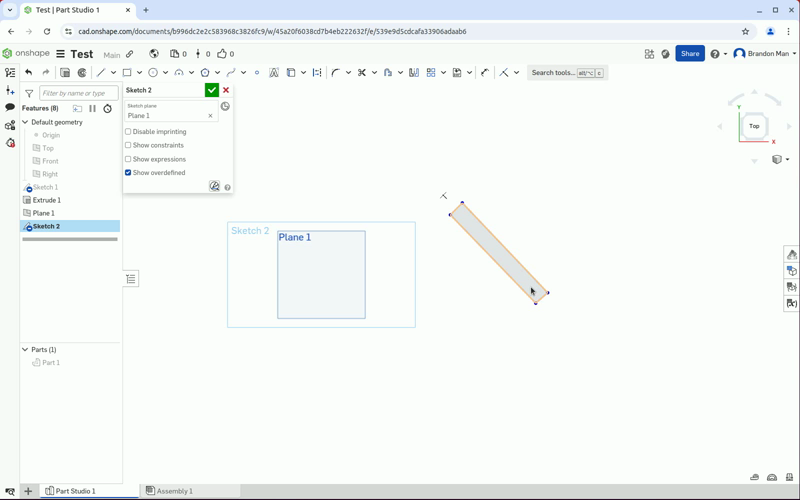
scroll(6)
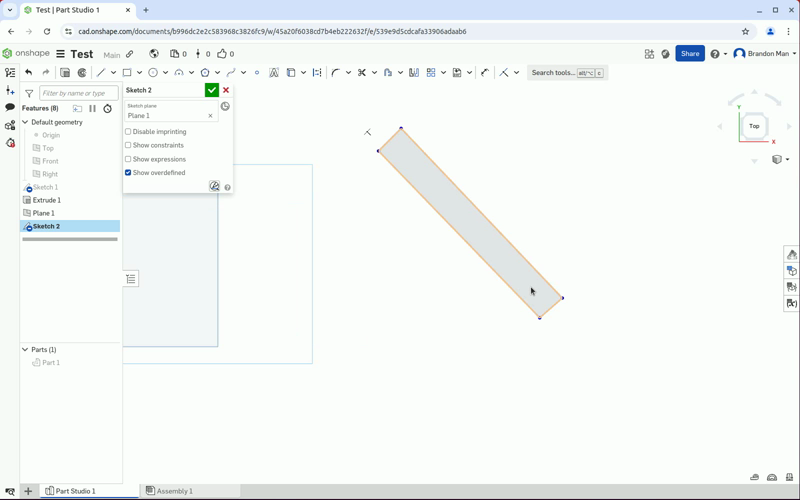
scroll(6)
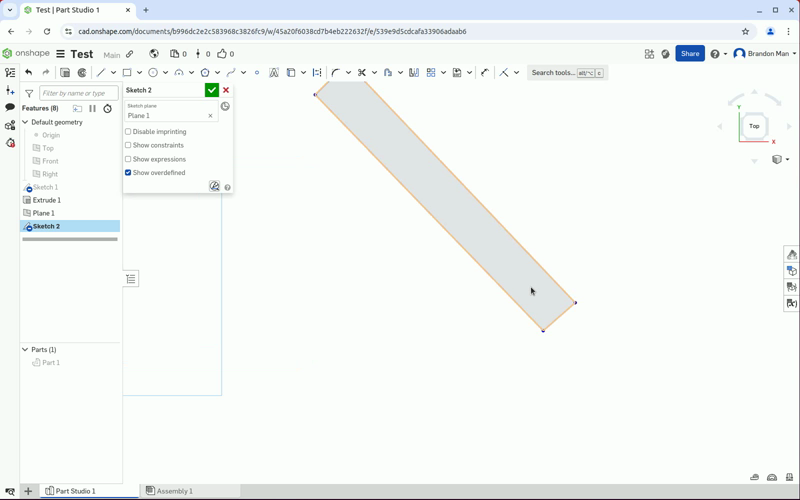
scroll(6)
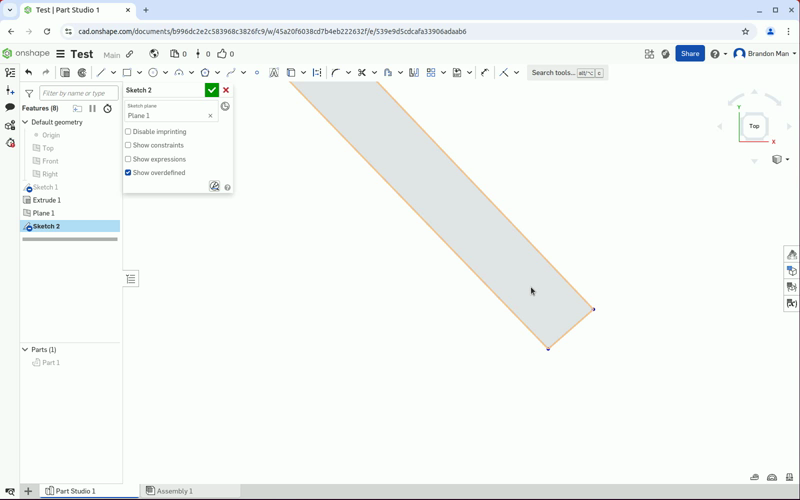
click(531, 286)
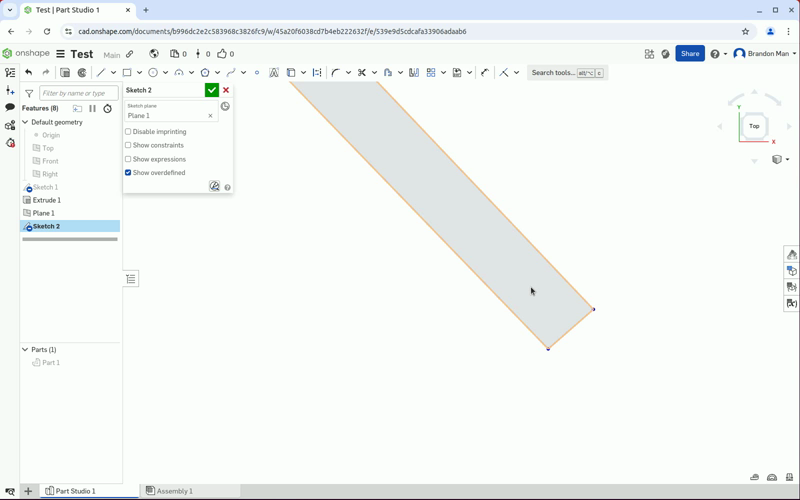
scroll(-6)
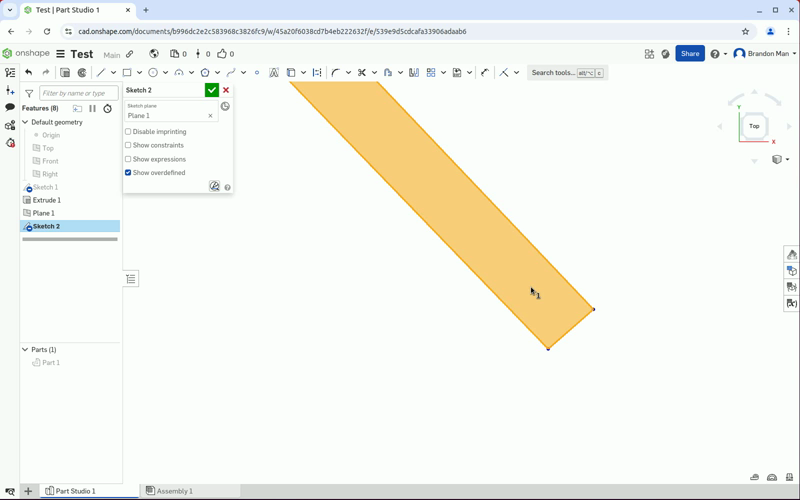
scroll(-6)
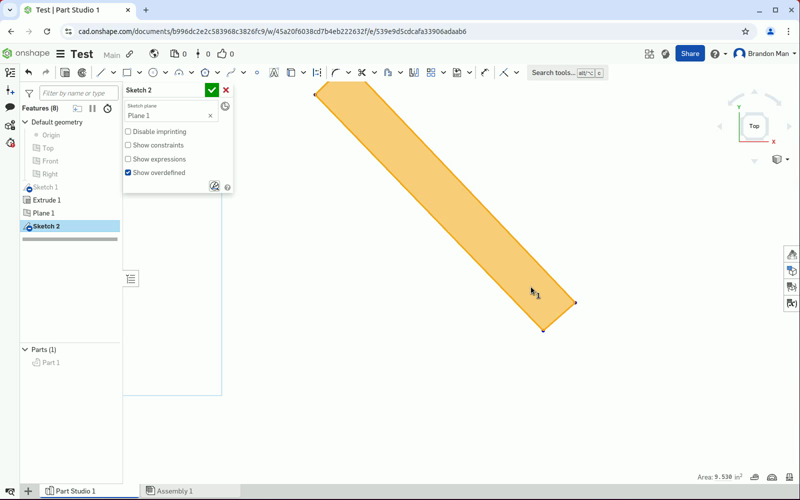
scroll(-6)
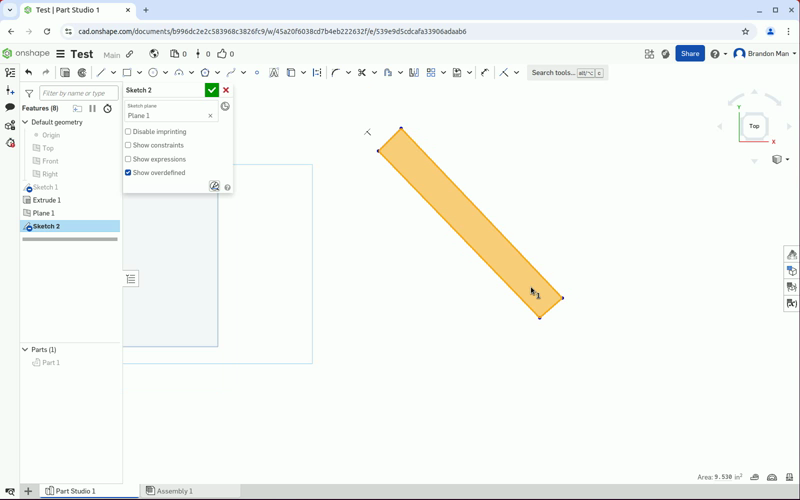
scroll(-6)
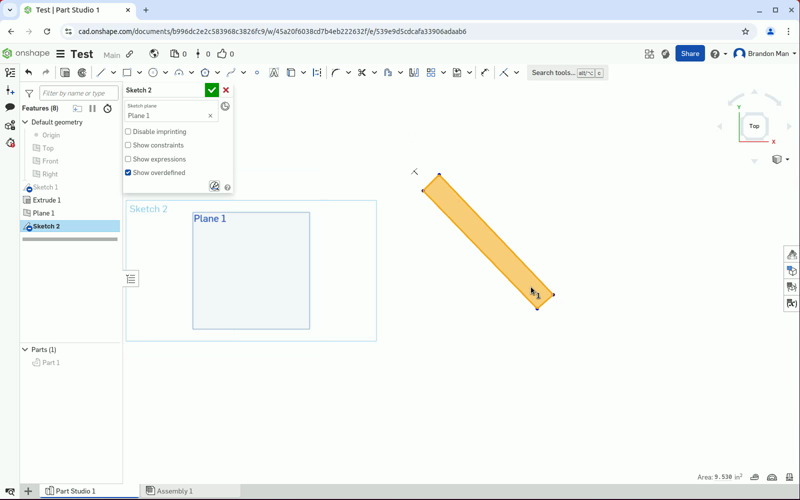
scroll(-6)
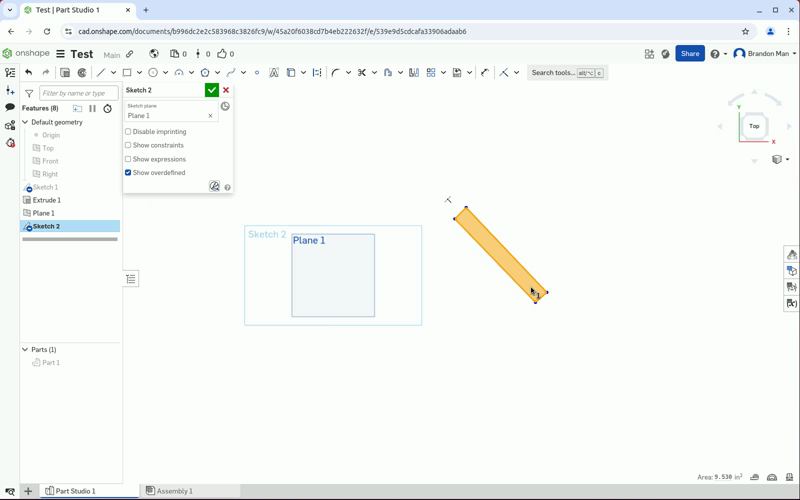
scroll(-6)
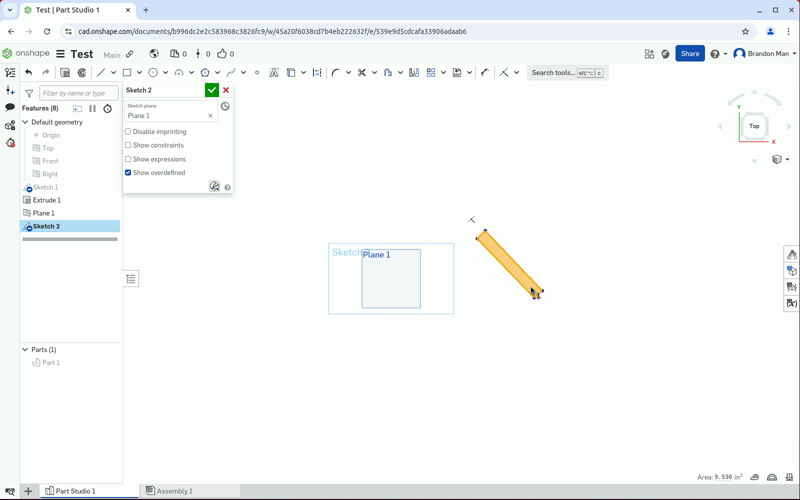
scroll(-6)
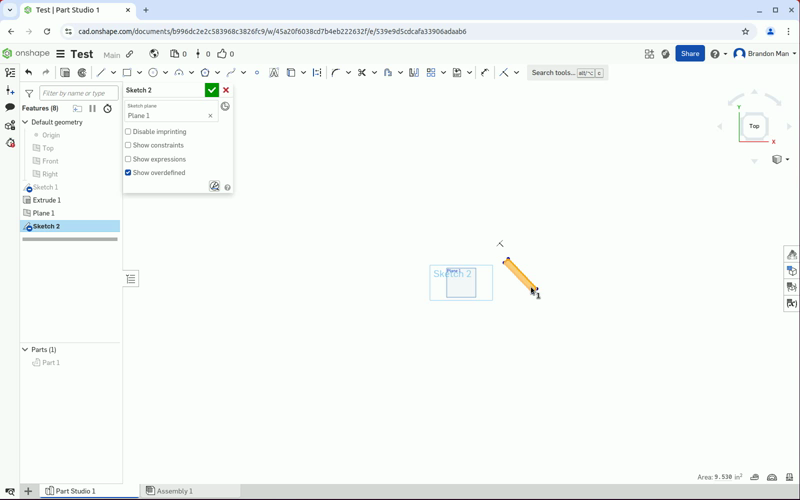
mouse_move(73, 352)
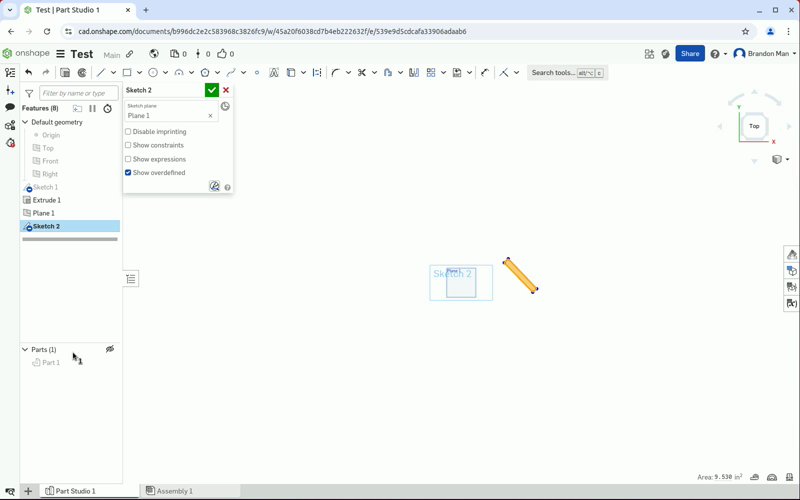
key(shift+y)
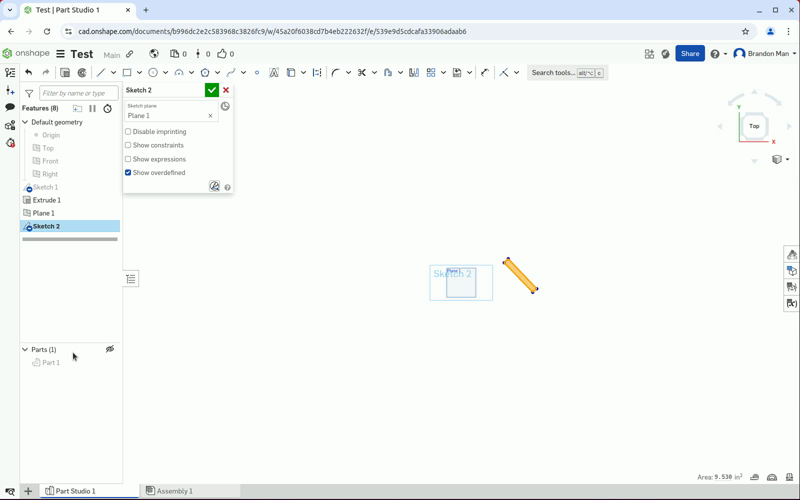
key(shift+e)
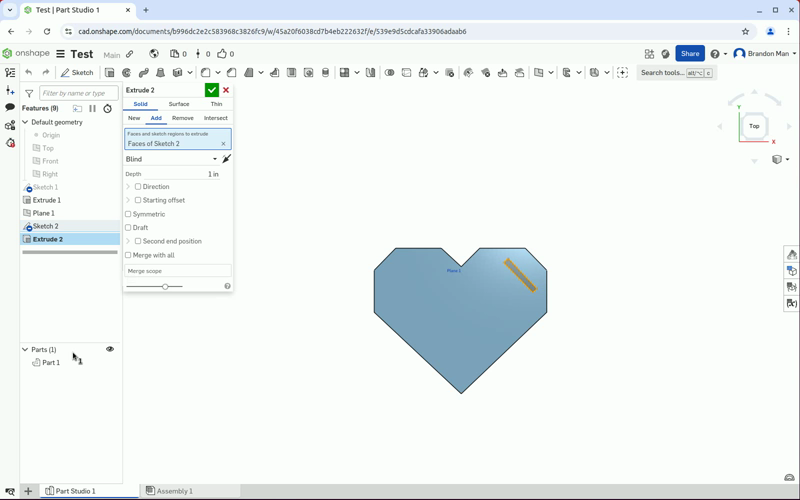
mouse_move(143, 106)
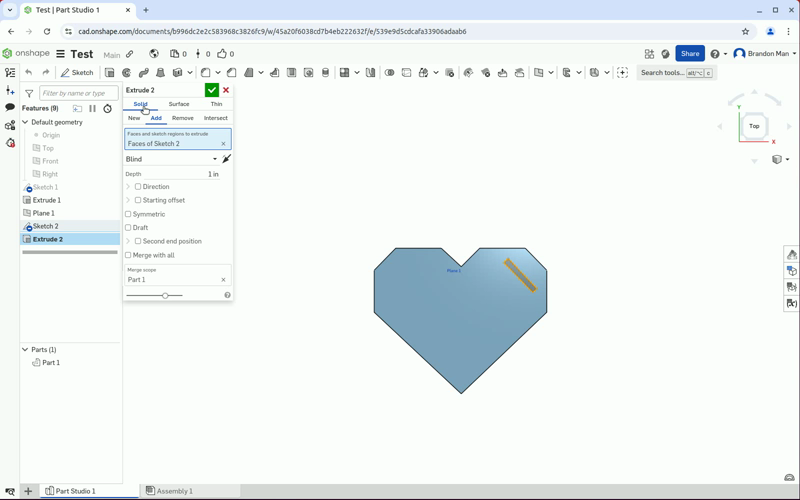
click(143, 106)
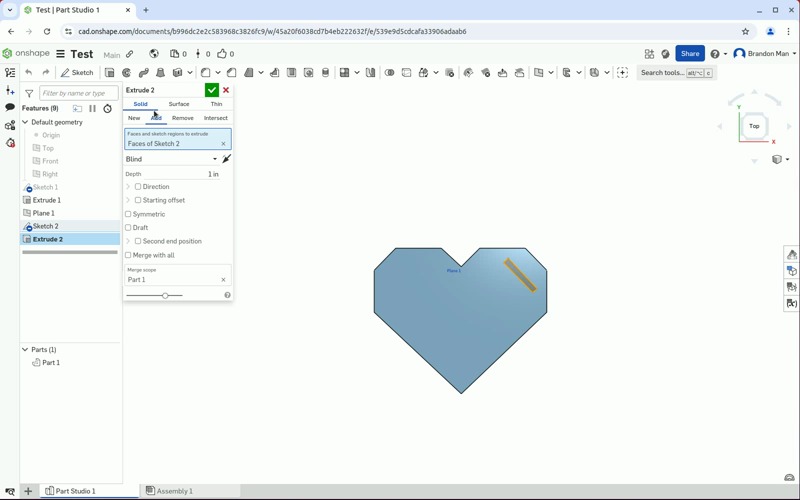
mouse_move(186, 120)
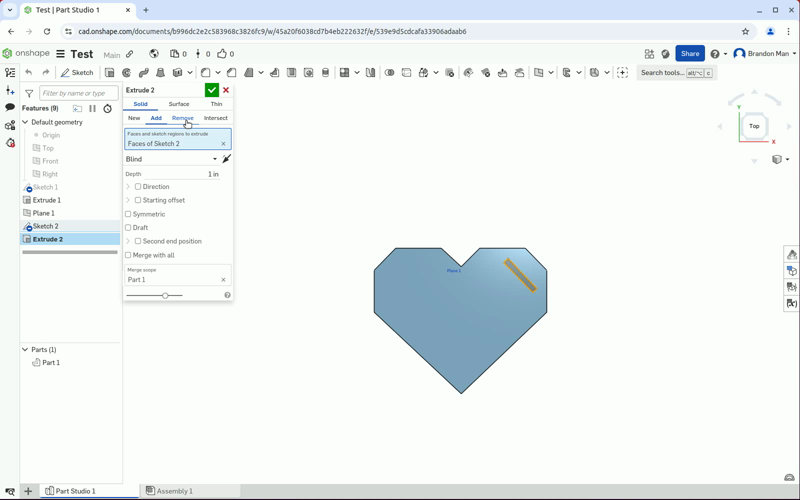
click(186, 120)
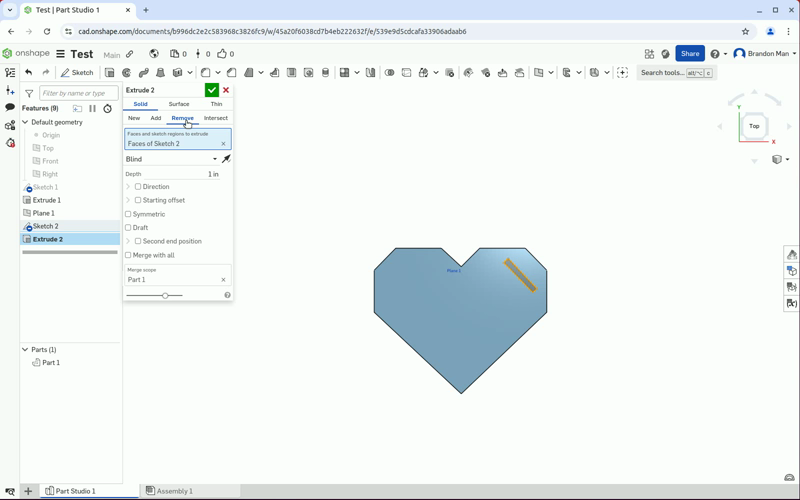
key(tab, 4)
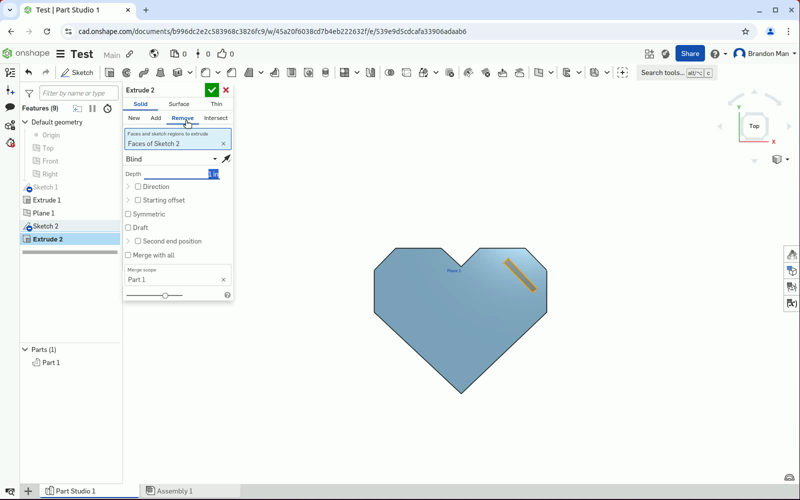
text(9.388)
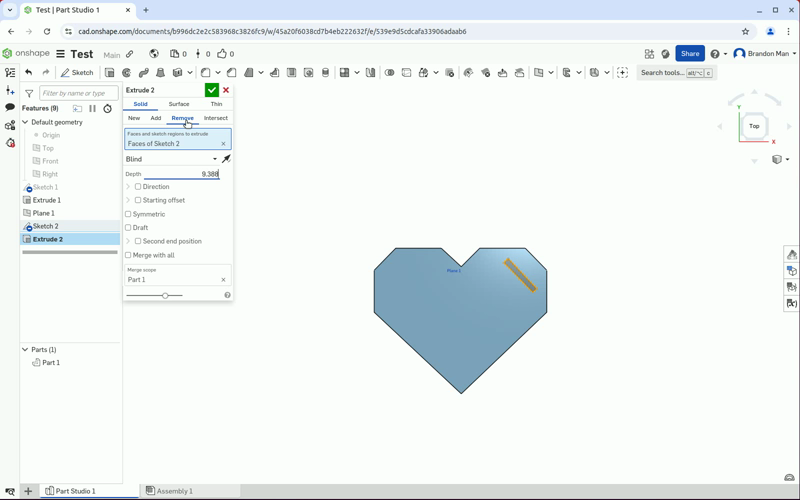
key(tab, 6)
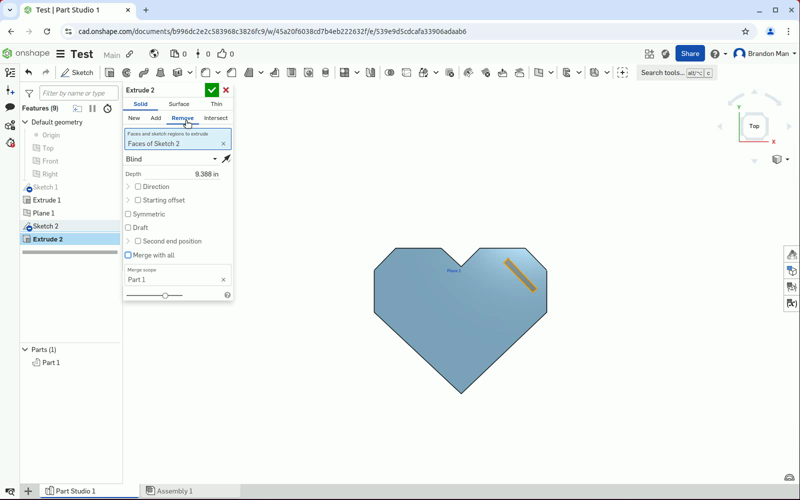
key(space)
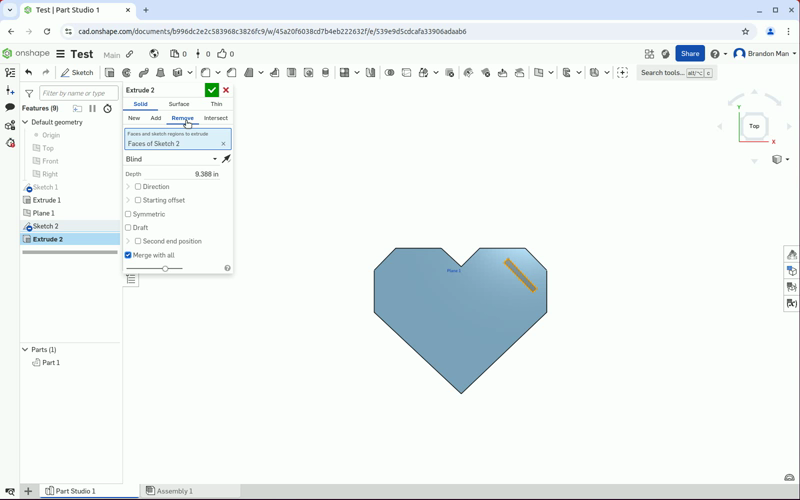
key(enter)
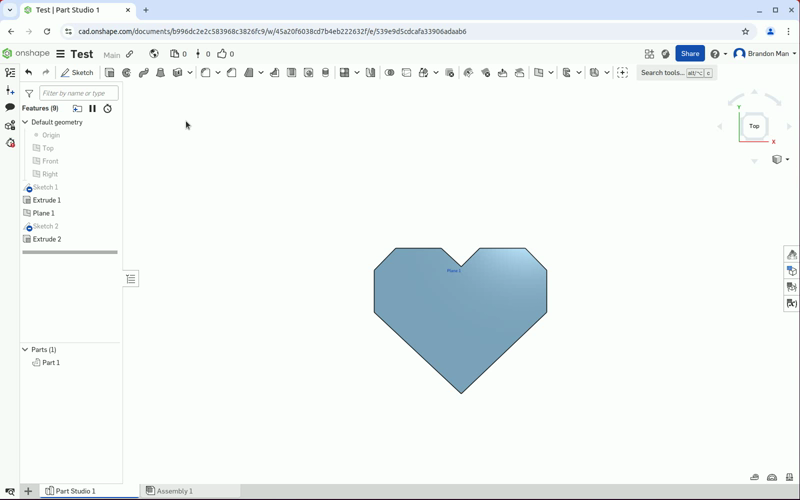
key(shift+h)
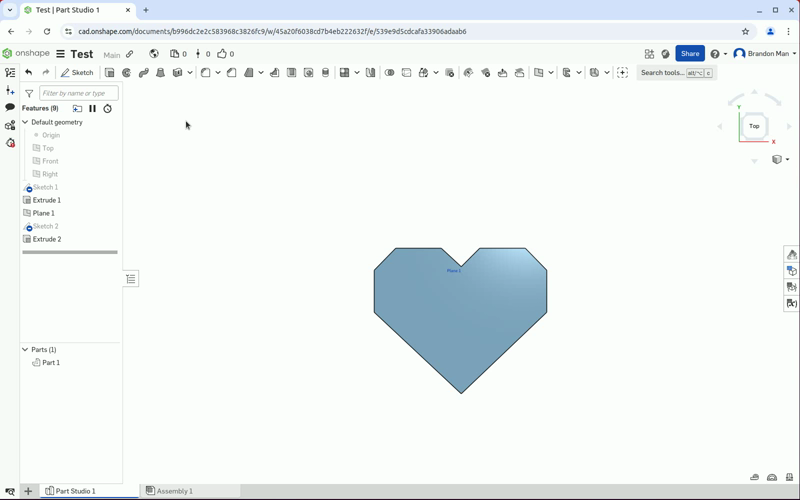
key(shift+h)
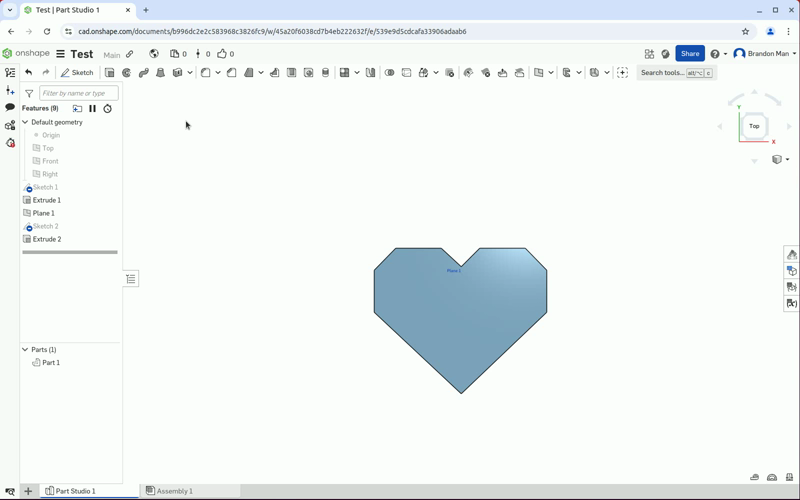
mouse_move(73, 189)
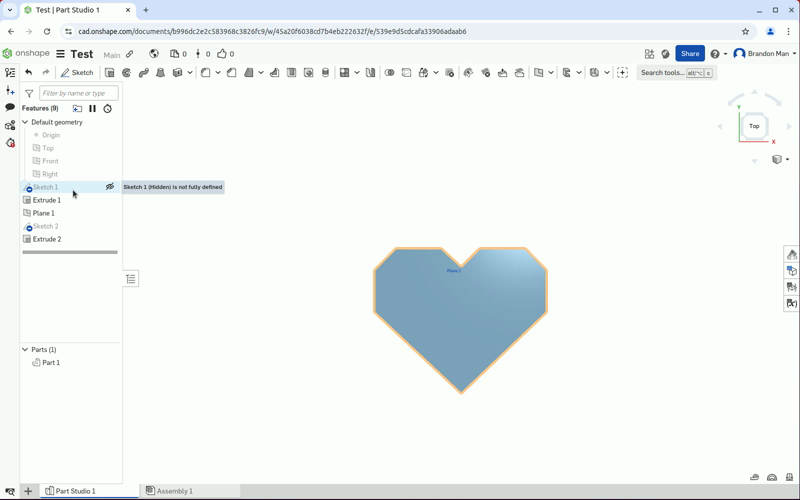
click(73, 189)
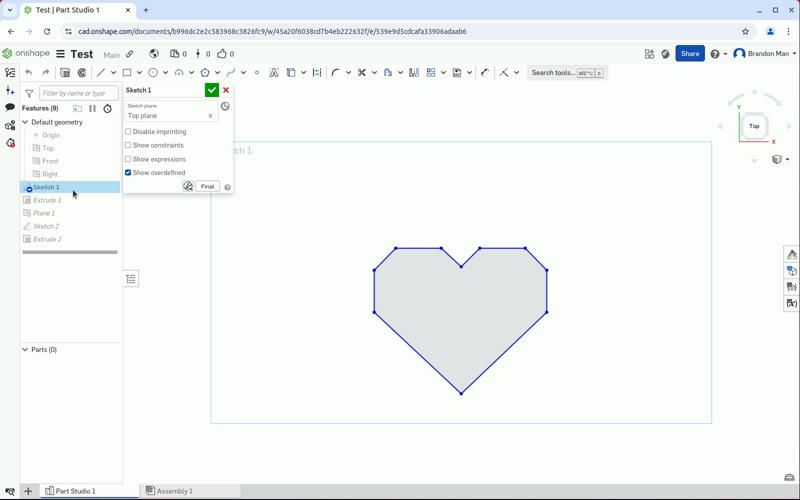
mouse_move(229, 92)
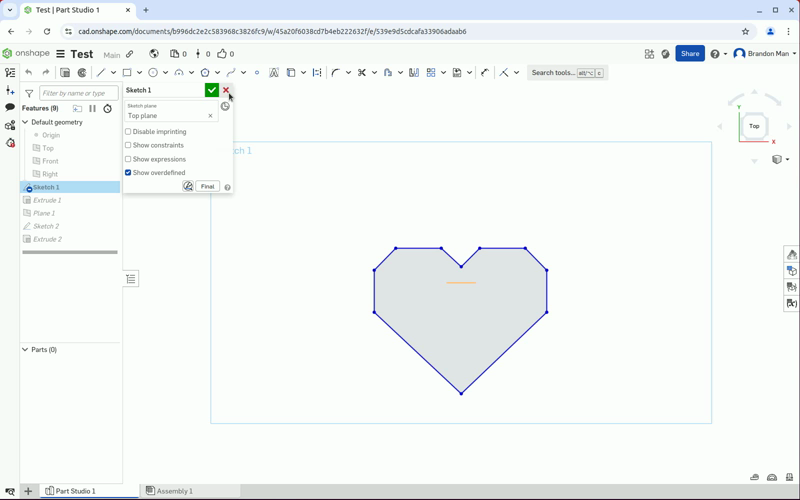
click(229, 92)
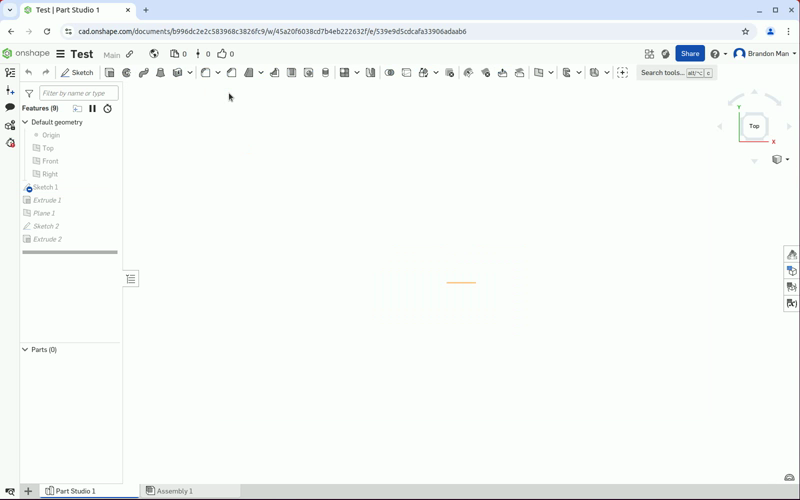
key(shift+s)
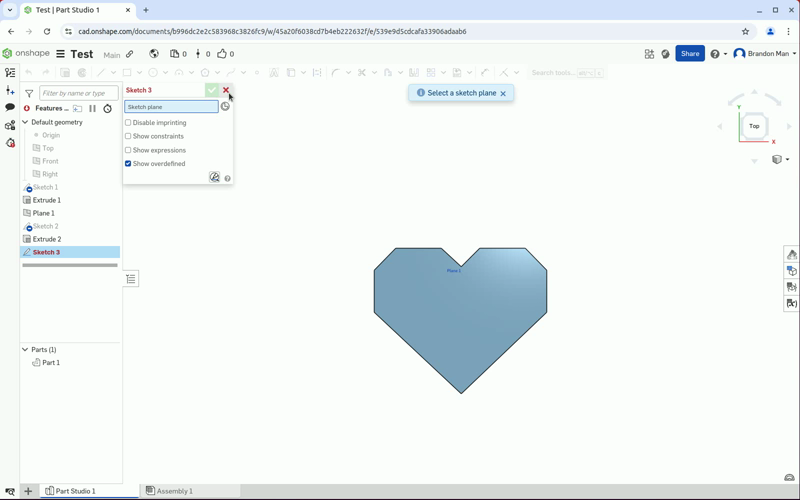
mouse_move(73, 215)
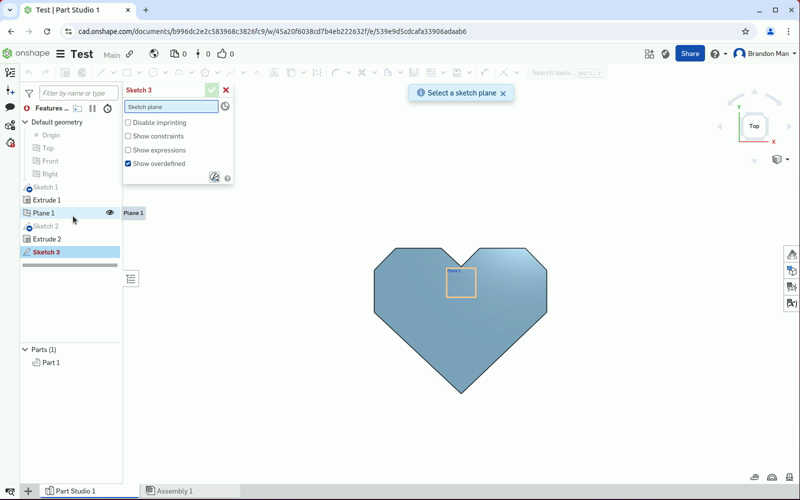
click(73, 215)
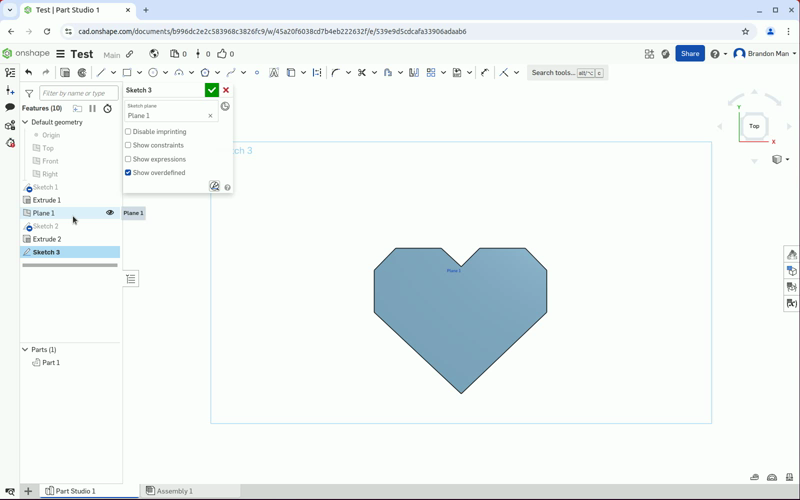
mouse_move(73, 352)
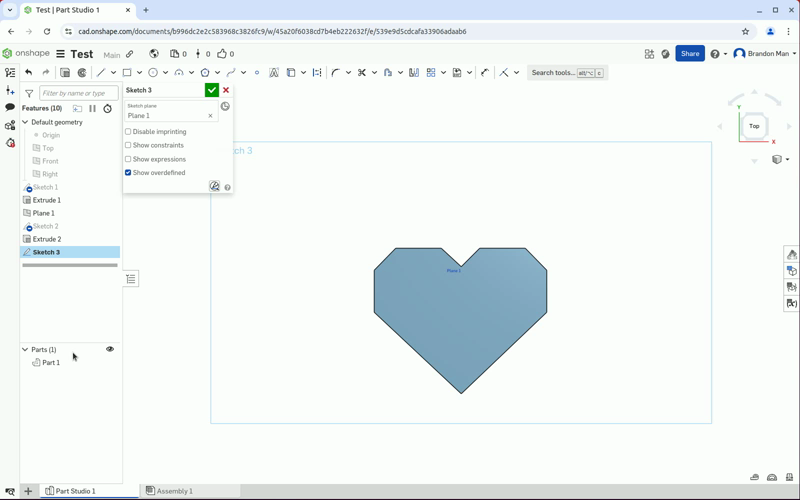
key(y)
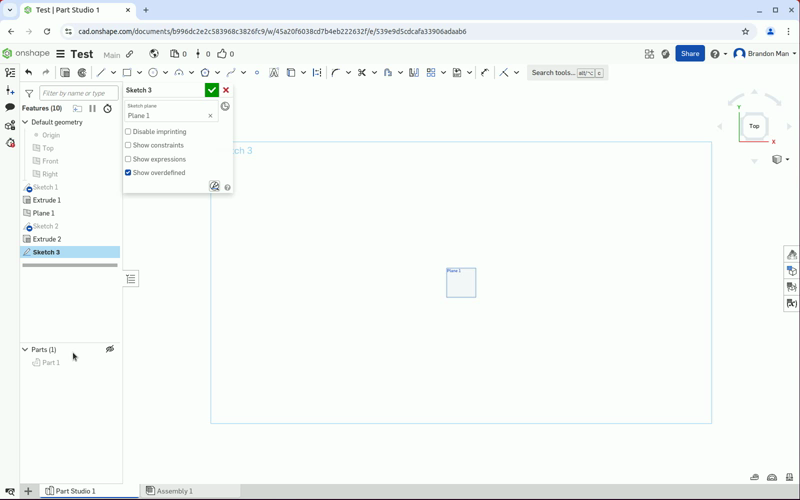
key(l)
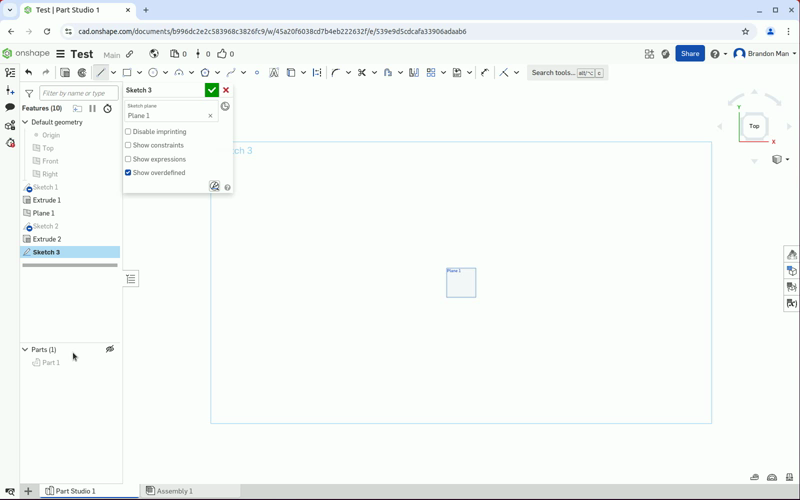
key_down(shift)
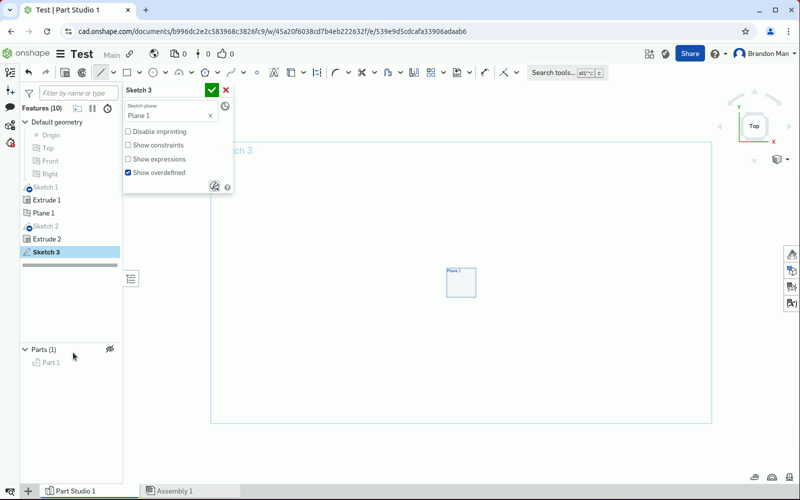
mouse_move(493, 334)
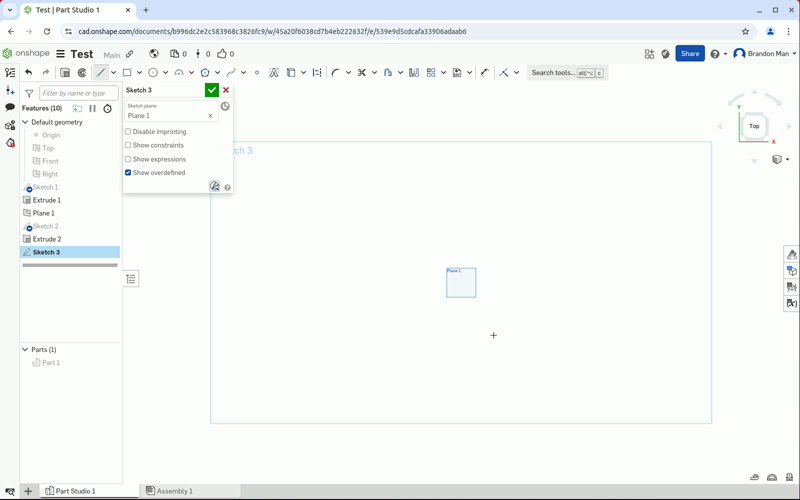
click(493, 334)
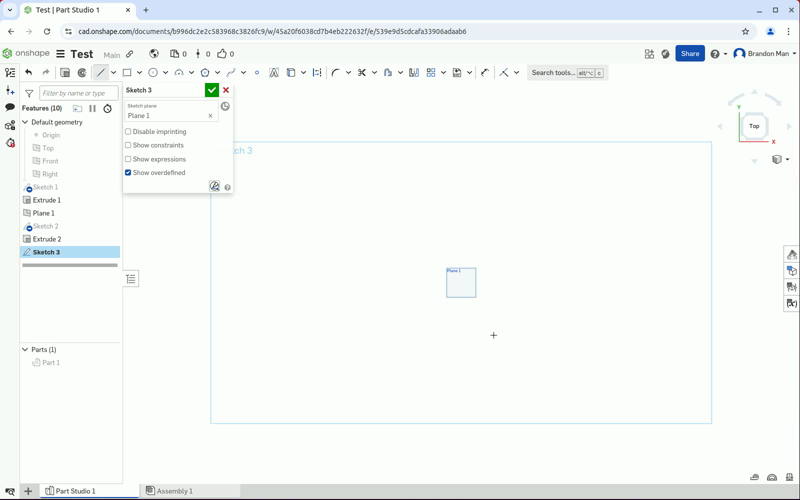
key_up(shift)
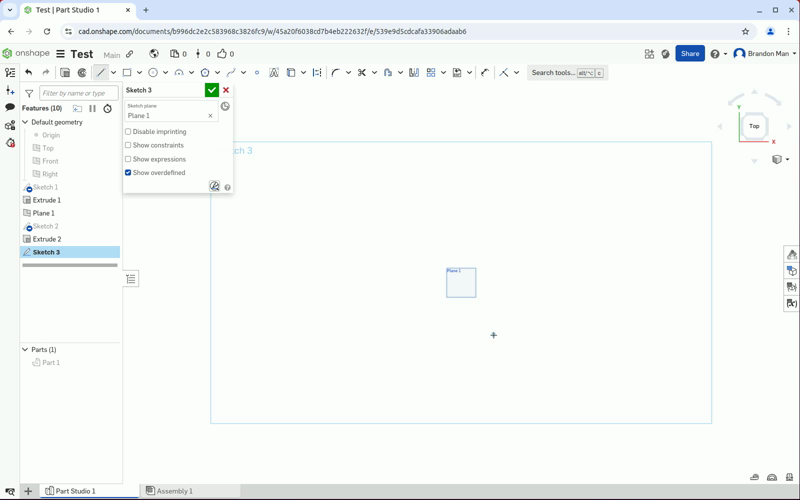
key_down(shift)
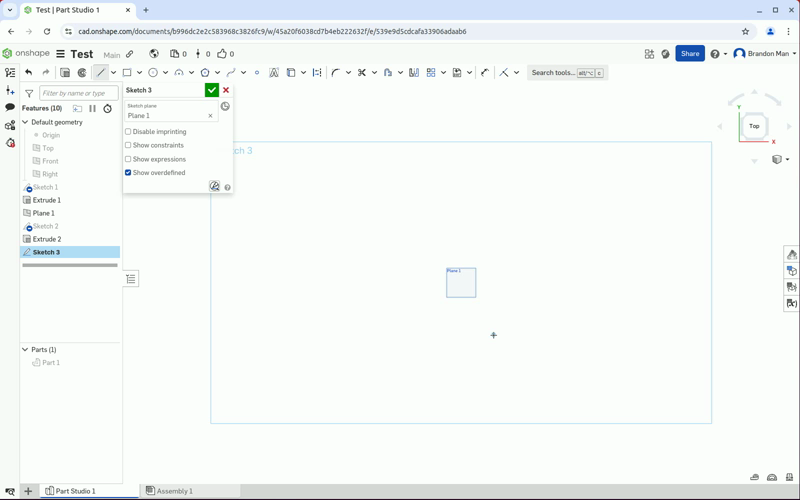
mouse_move(523, 334)
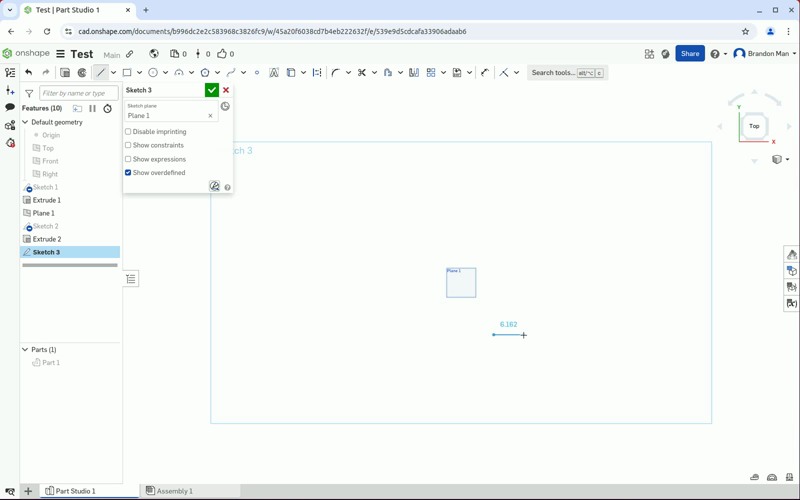
mouse_move(497, 338)
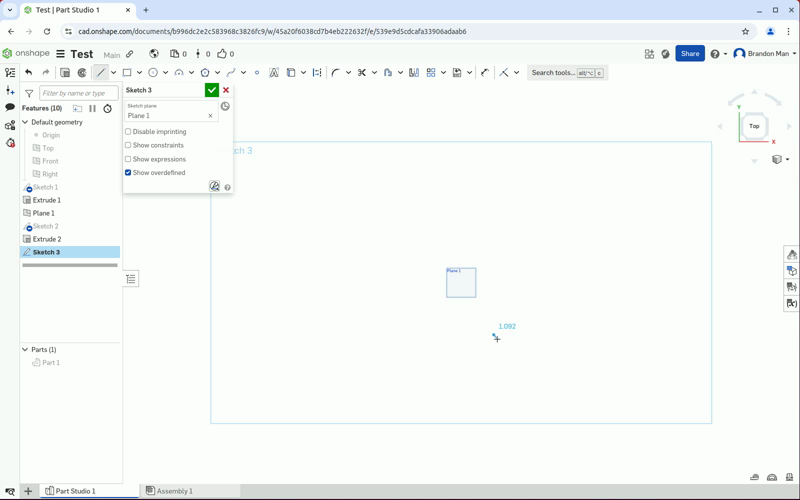
scroll(6)
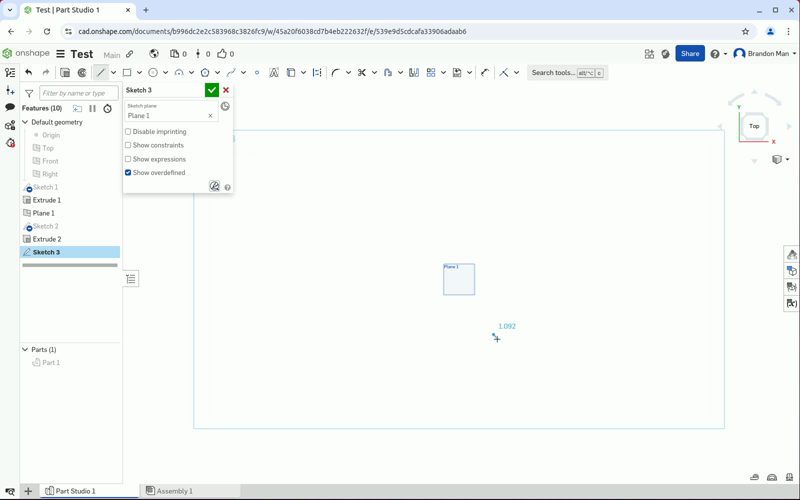
scroll(6)
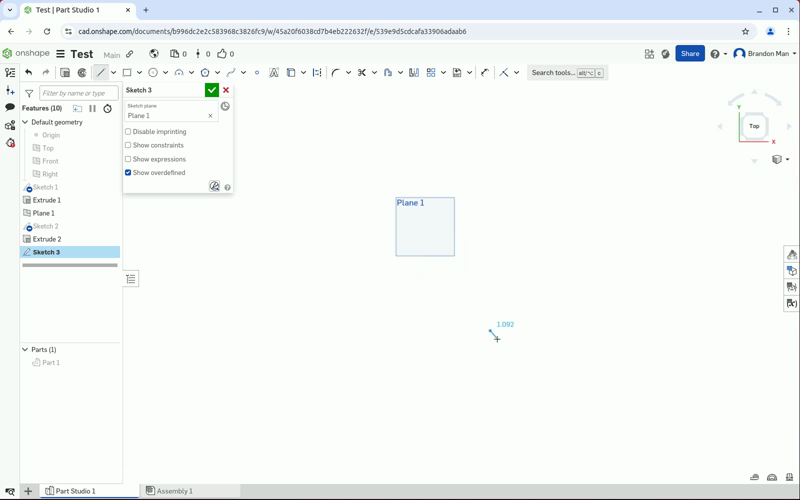
scroll(6)
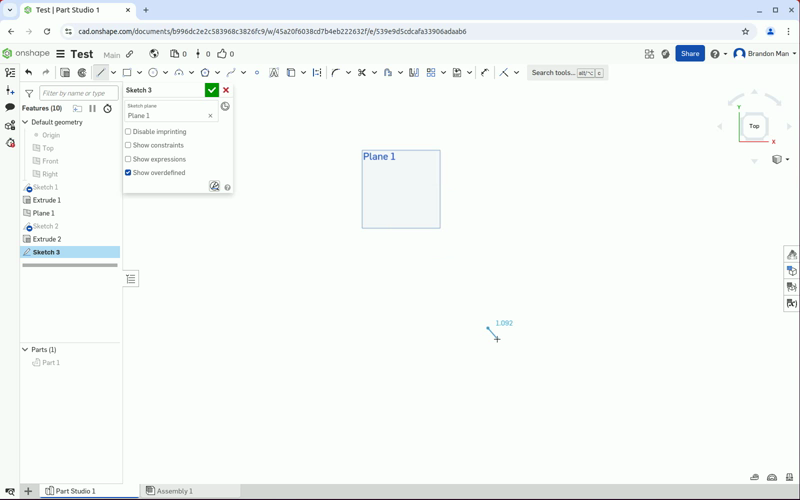
scroll(6)
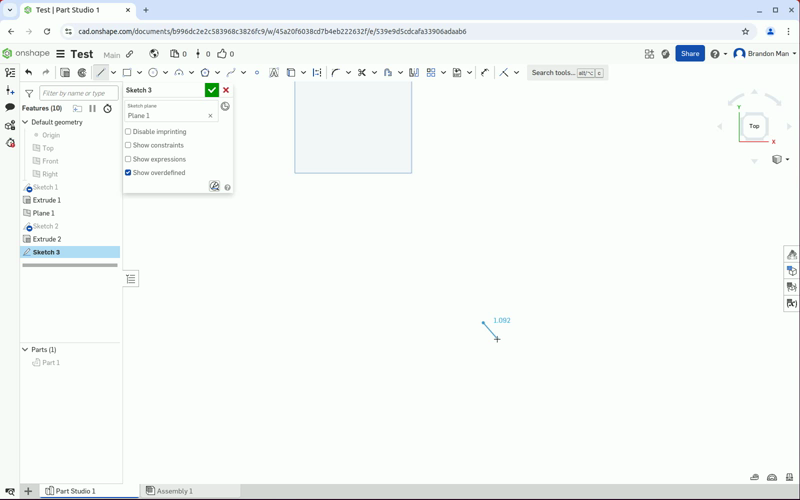
scroll(6)
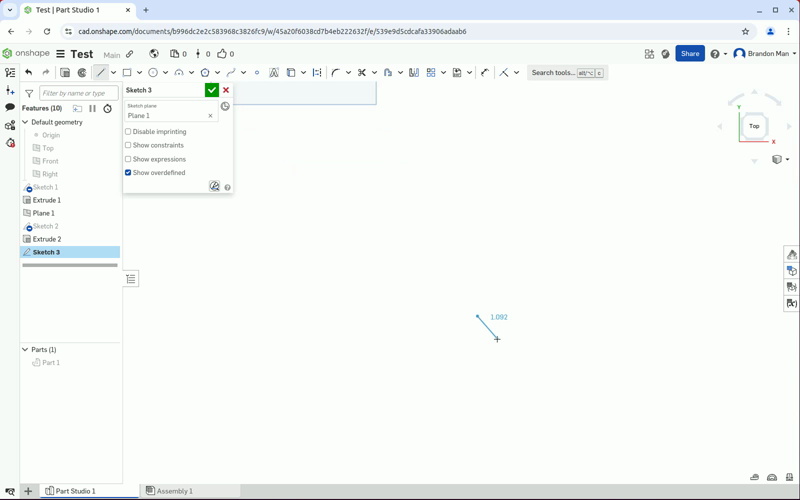
scroll(6)
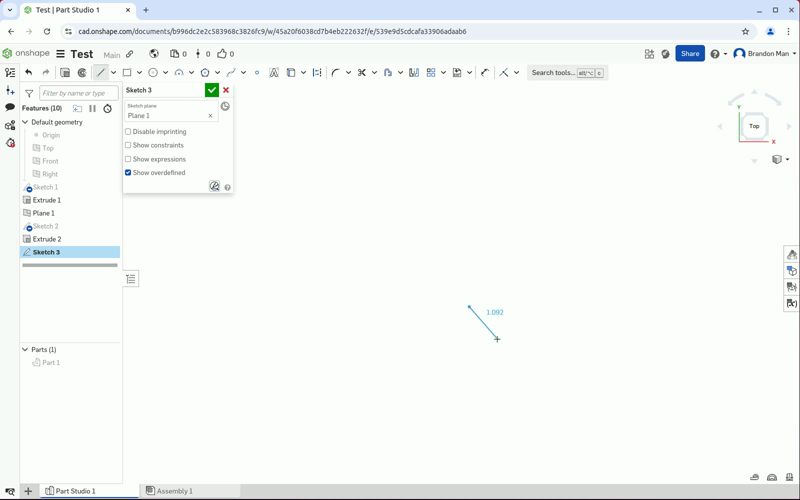
scroll(6)
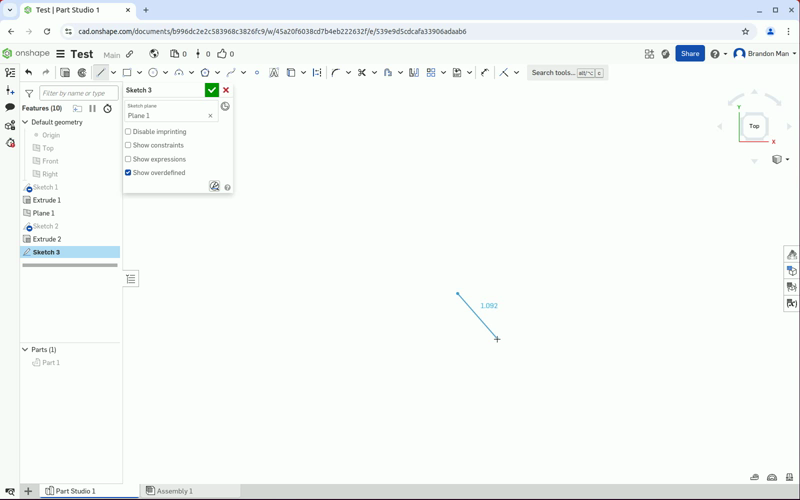
click(497, 338)
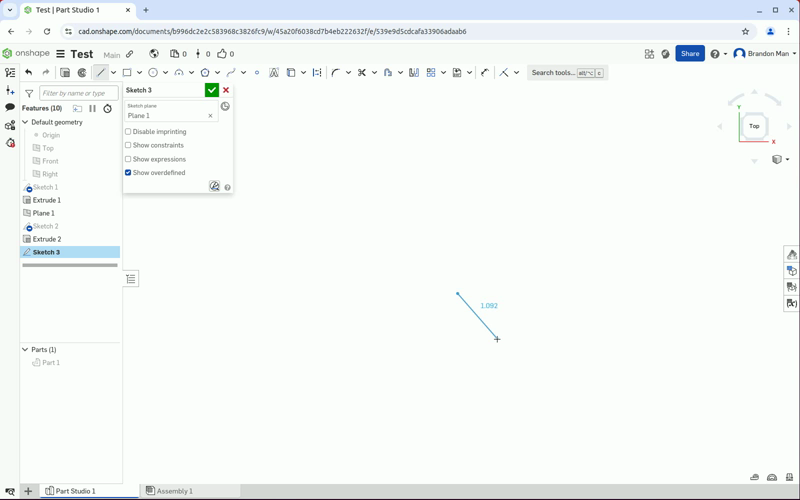
scroll(-6)
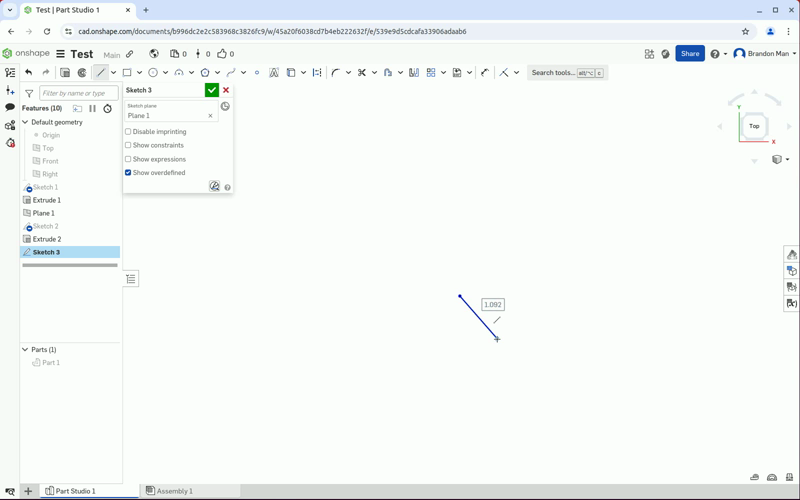
scroll(-6)
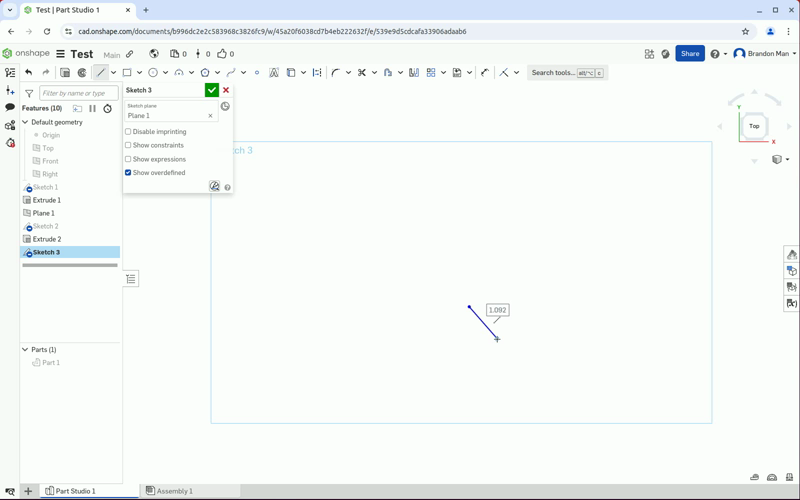
scroll(-6)
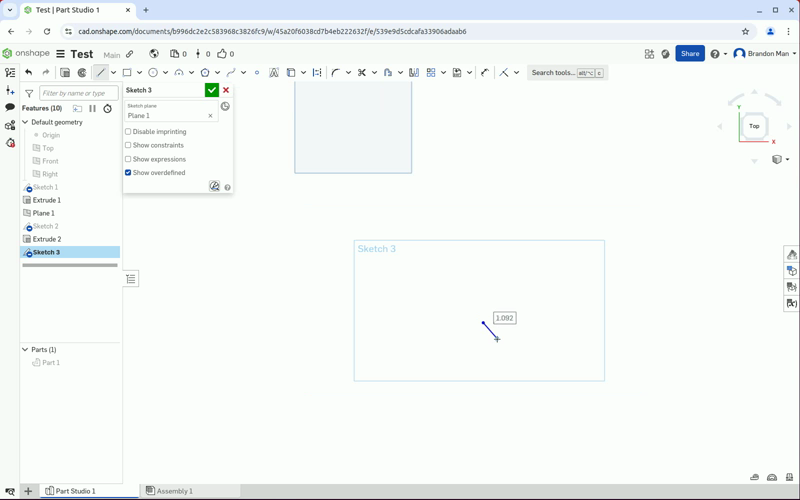
scroll(-6)
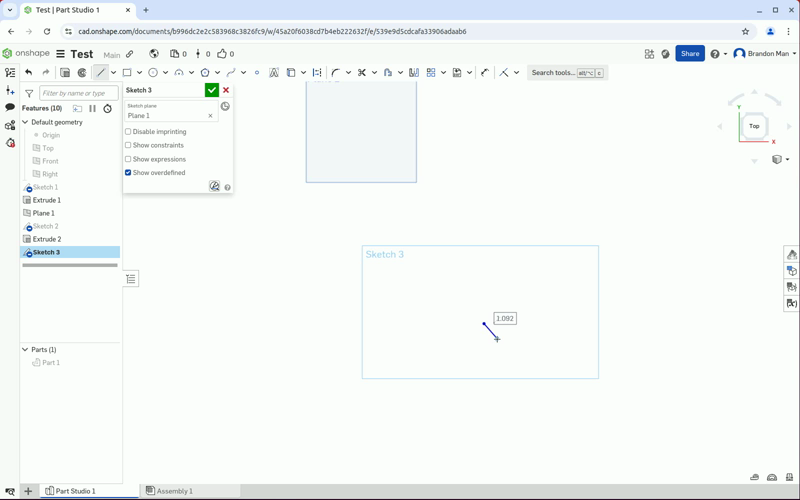
scroll(-6)
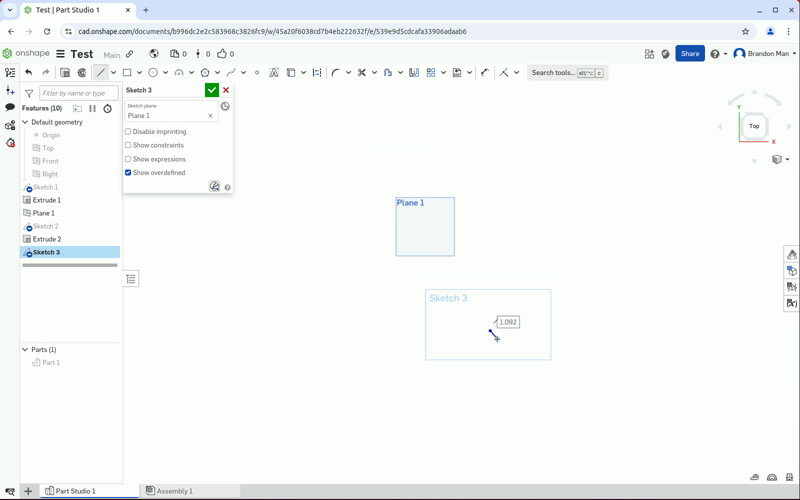
scroll(-6)
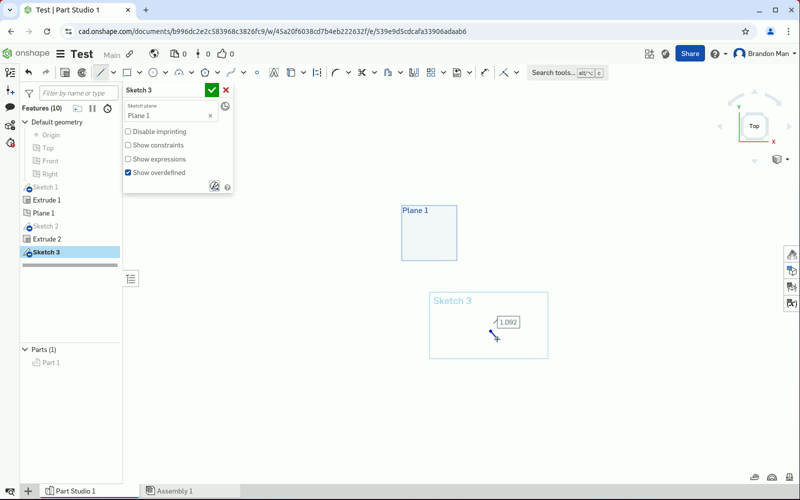
scroll(-6)
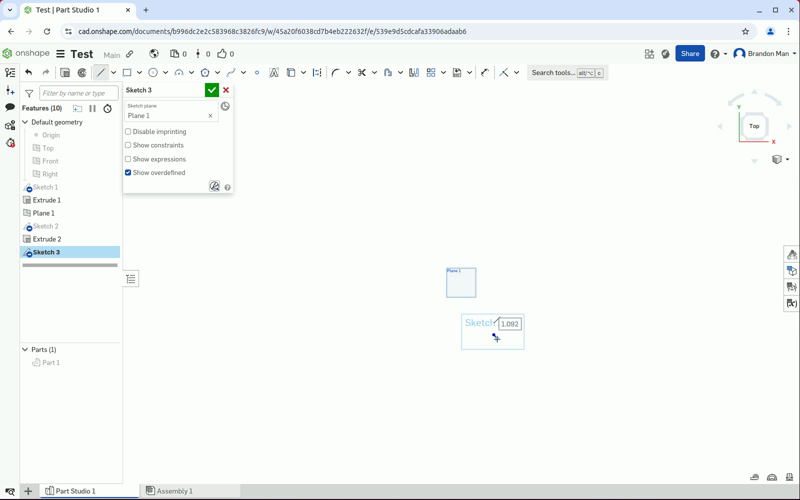
key_up(shift)
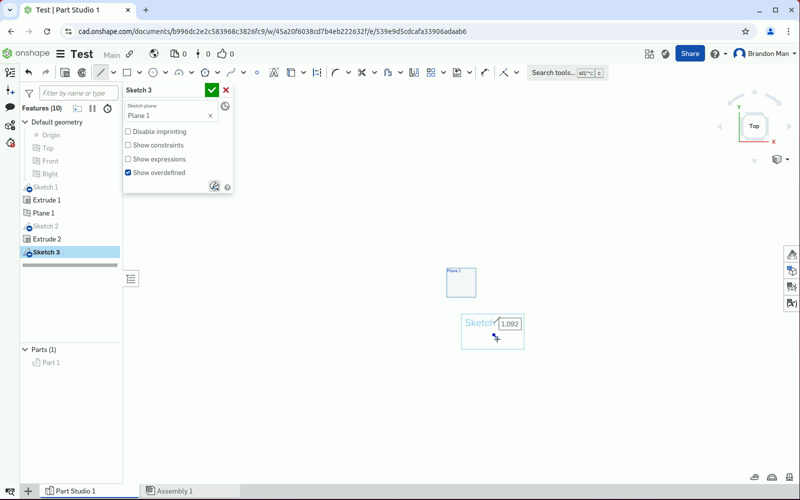
key_down(shift)
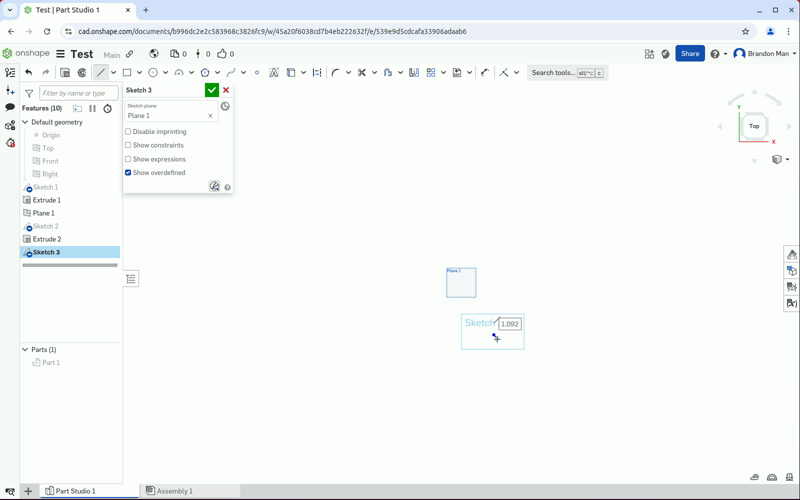
mouse_move(527, 338)
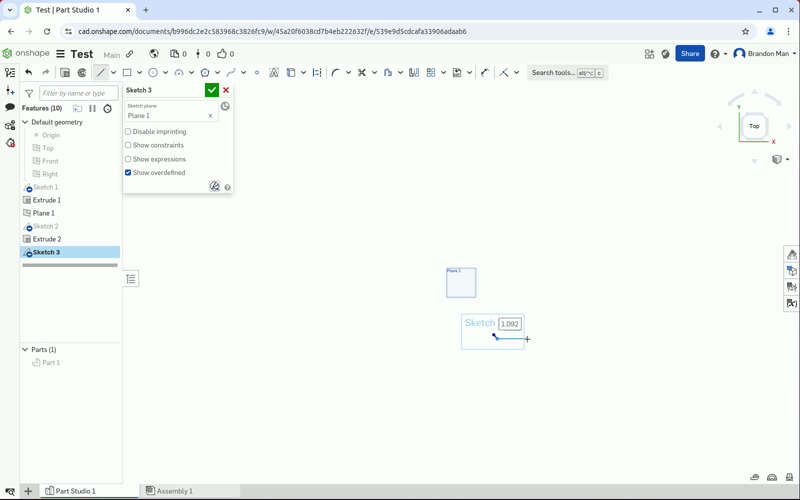
mouse_move(527, 310)
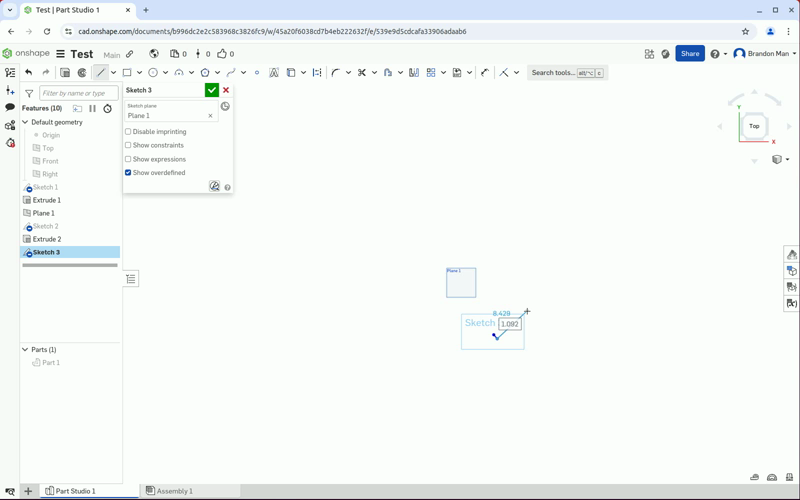
click(527, 310)
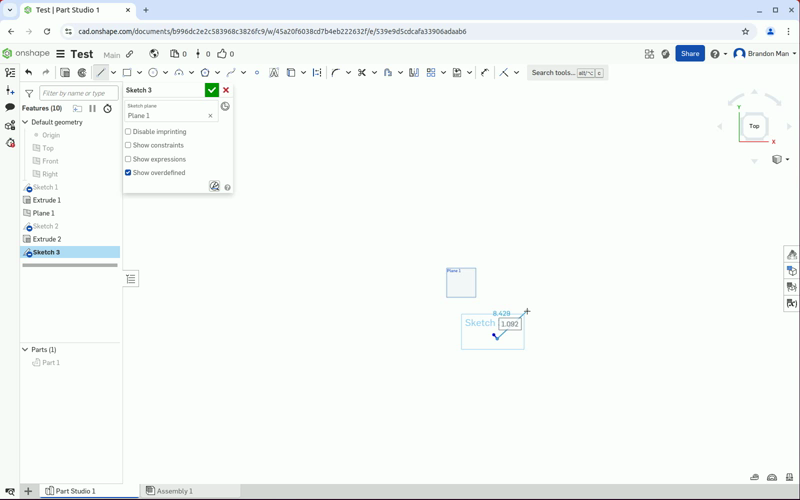
key_up(shift)
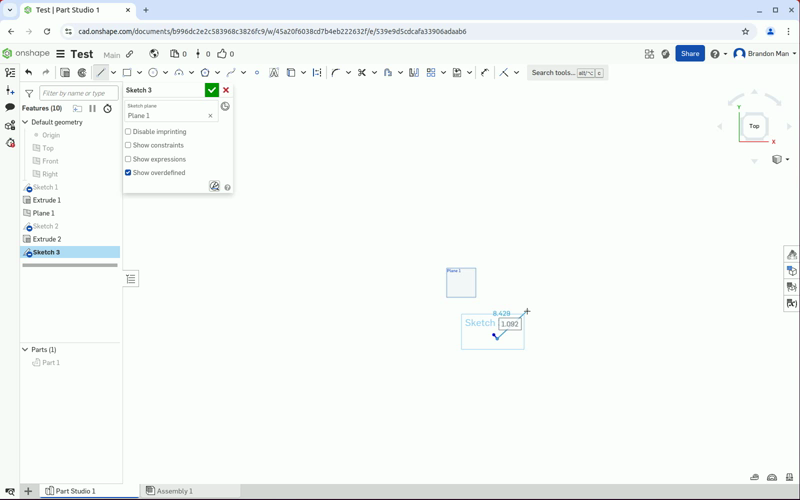
key_down(shift)
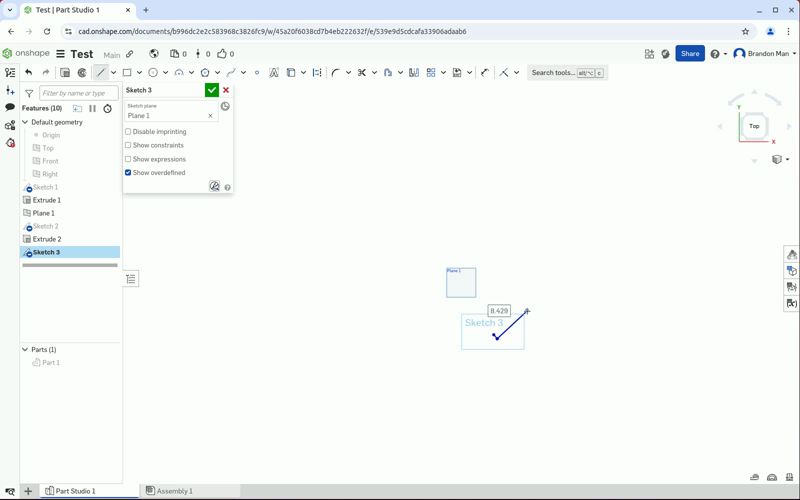
mouse_move(557, 310)
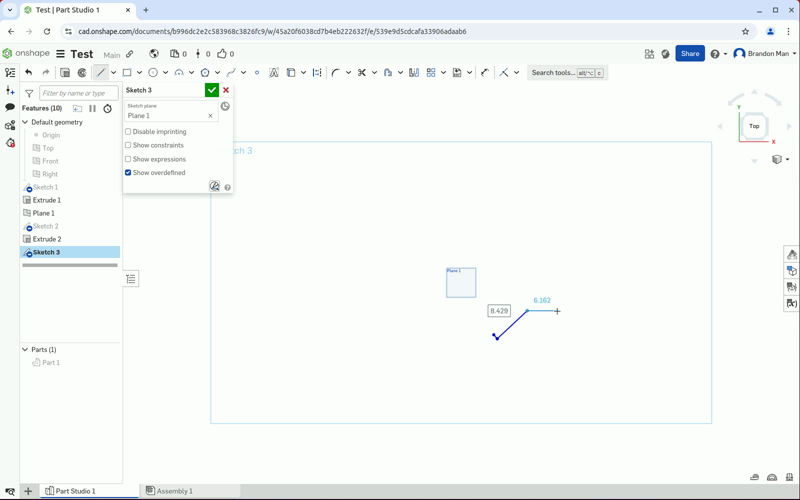
mouse_move(523, 306)
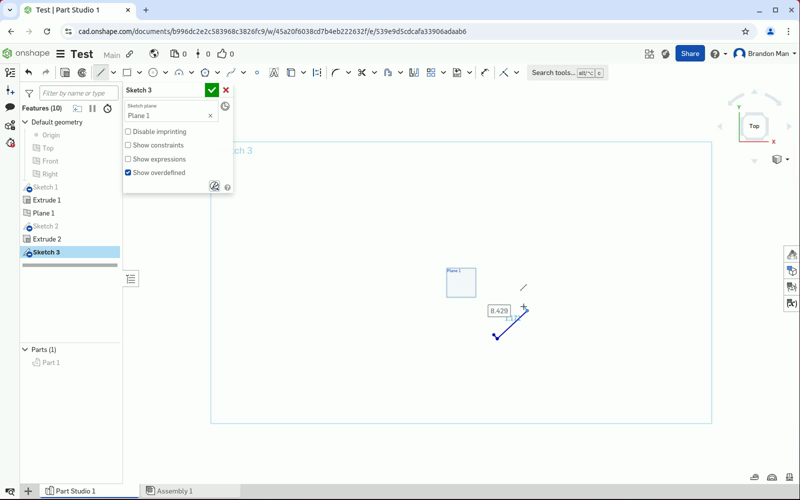
scroll(6)
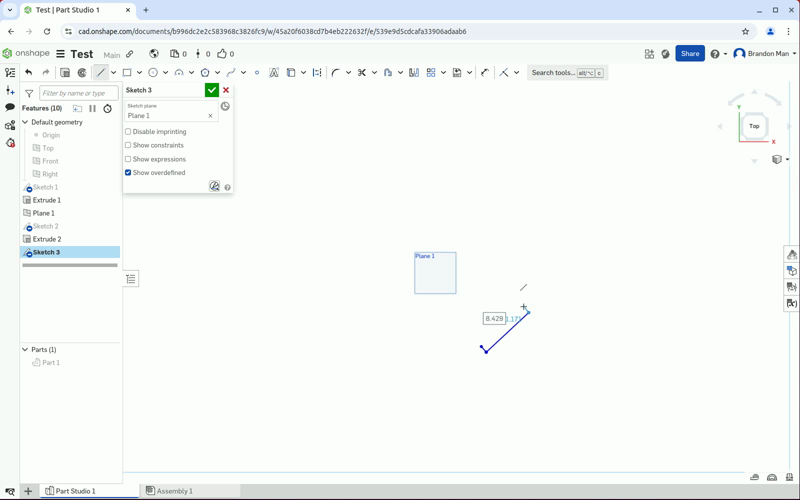
scroll(6)
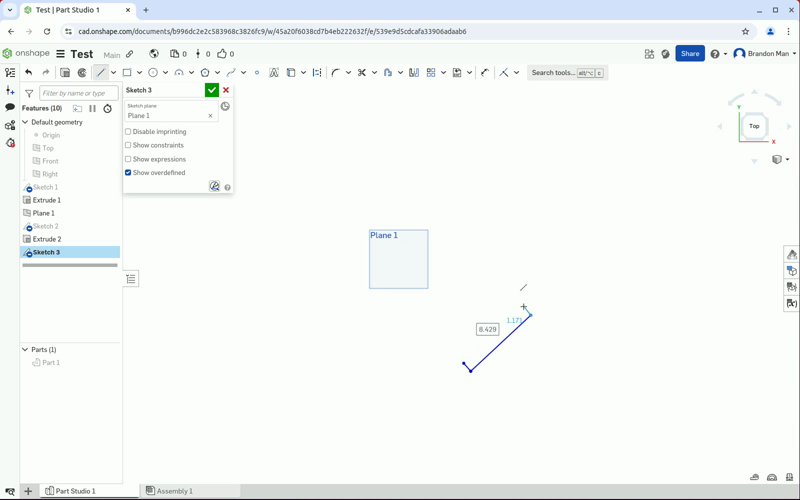
scroll(6)
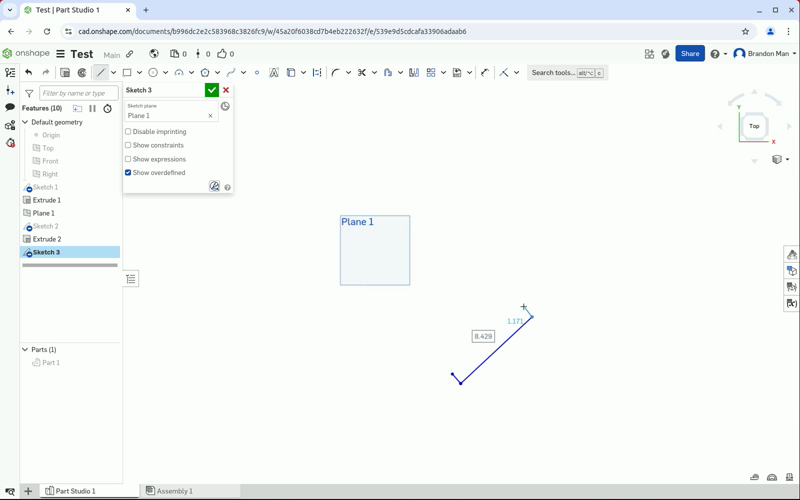
scroll(6)
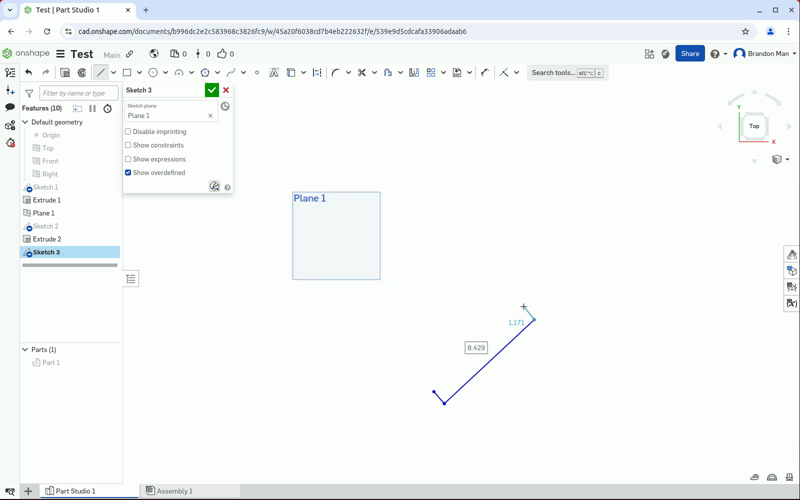
scroll(6)
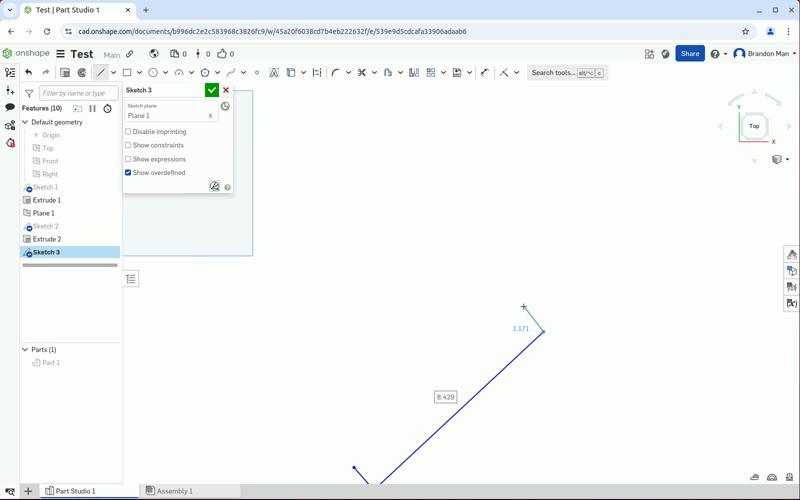
scroll(6)
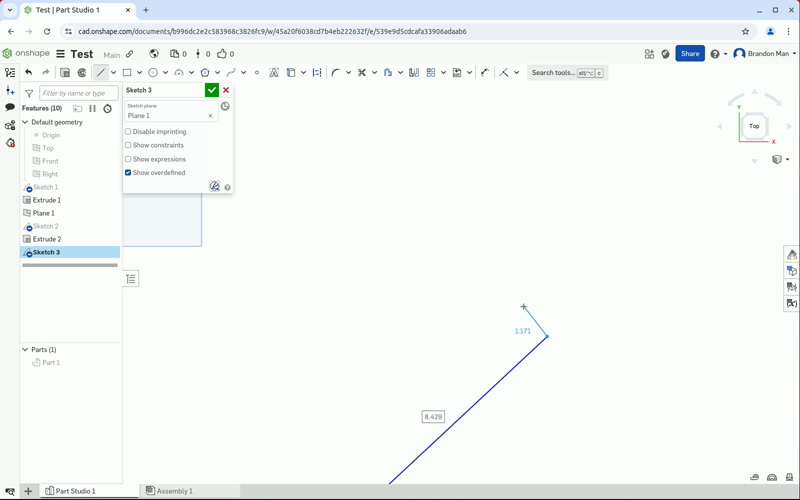
scroll(6)
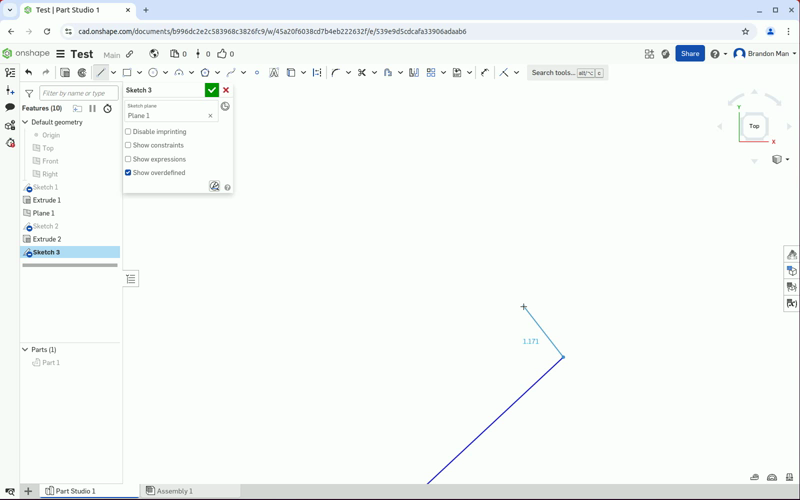
click(523, 306)
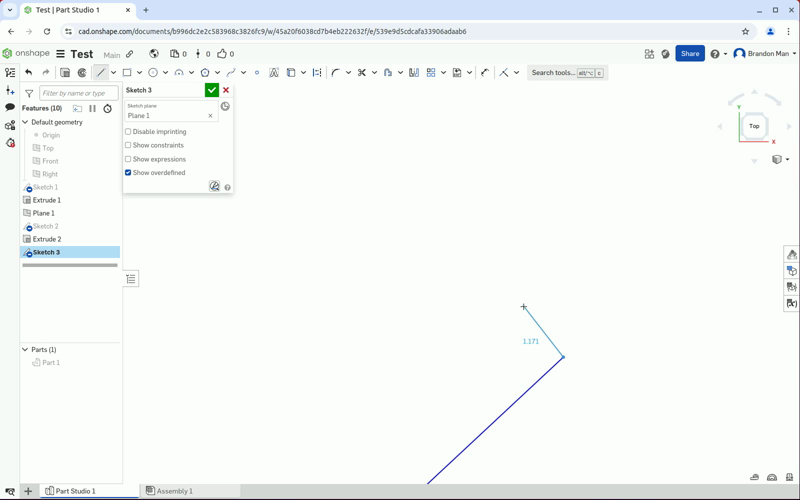
scroll(-6)
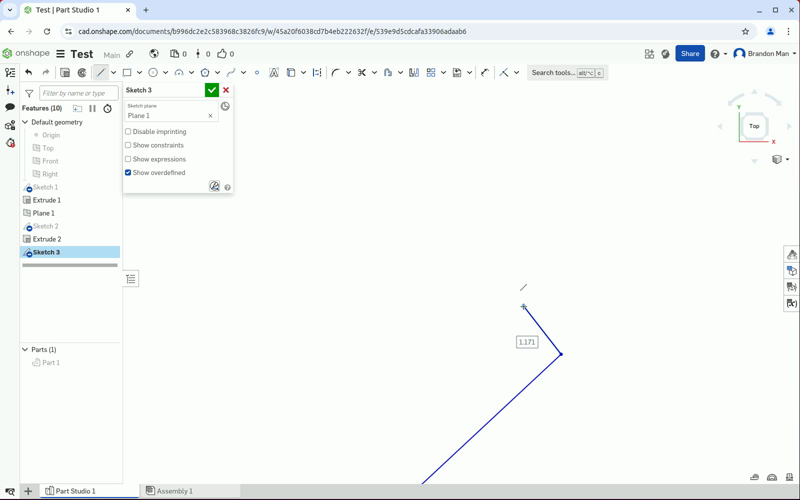
scroll(-6)
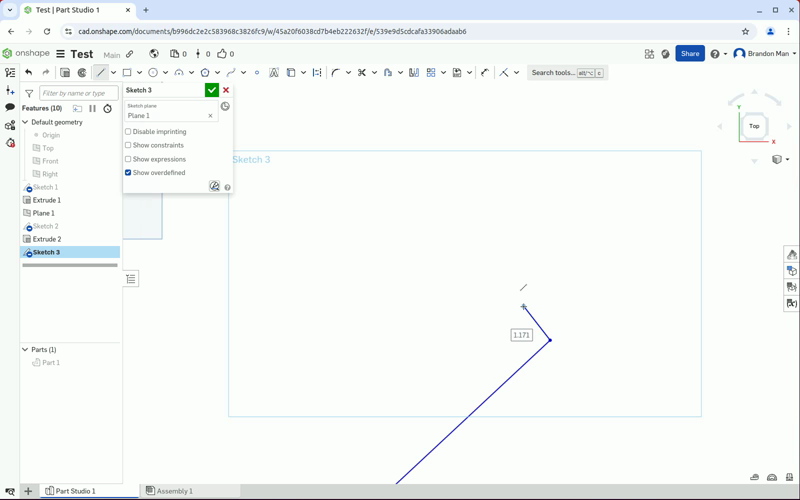
scroll(-6)
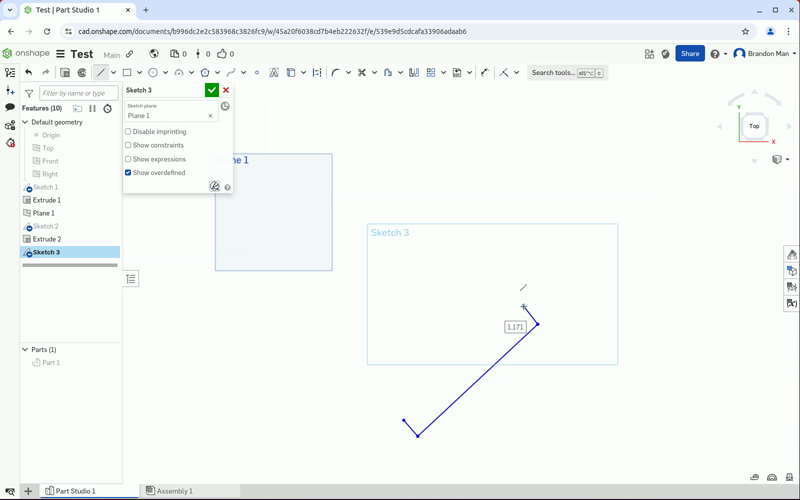
scroll(-6)
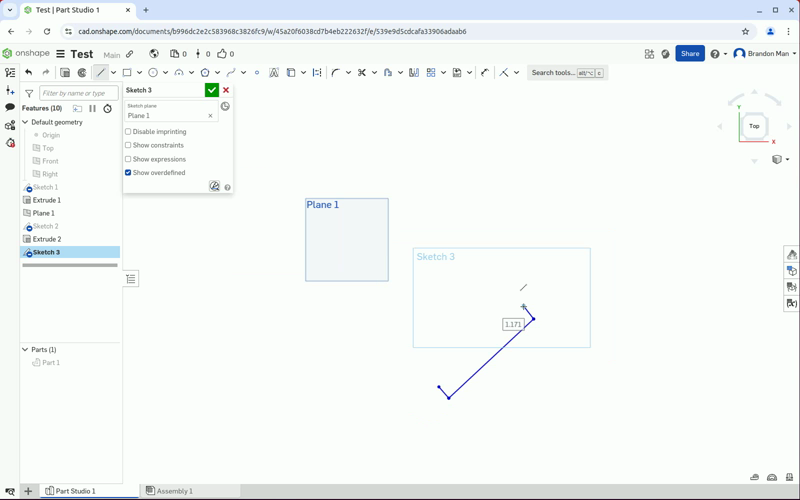
scroll(-6)
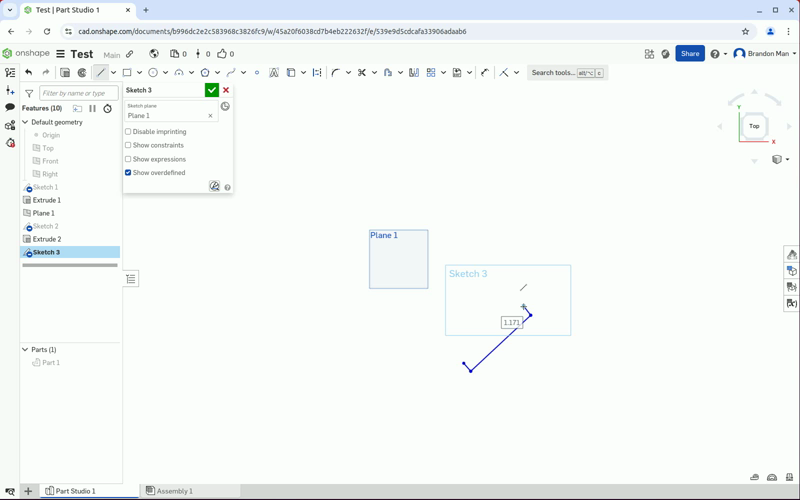
scroll(-6)
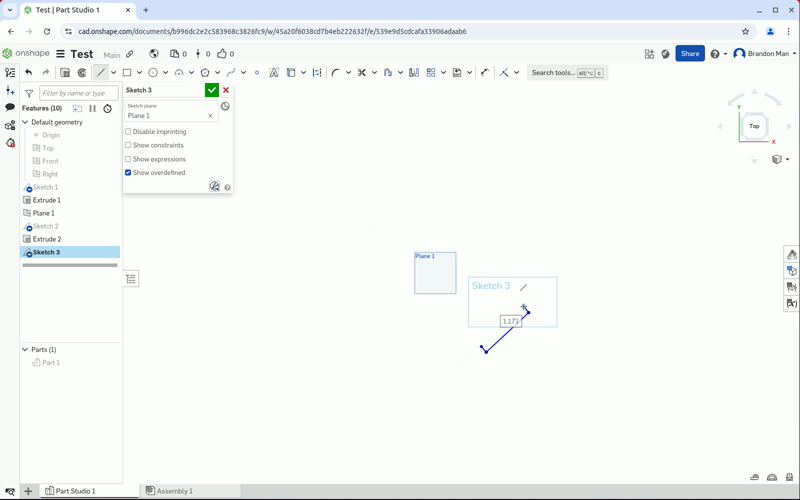
scroll(-6)
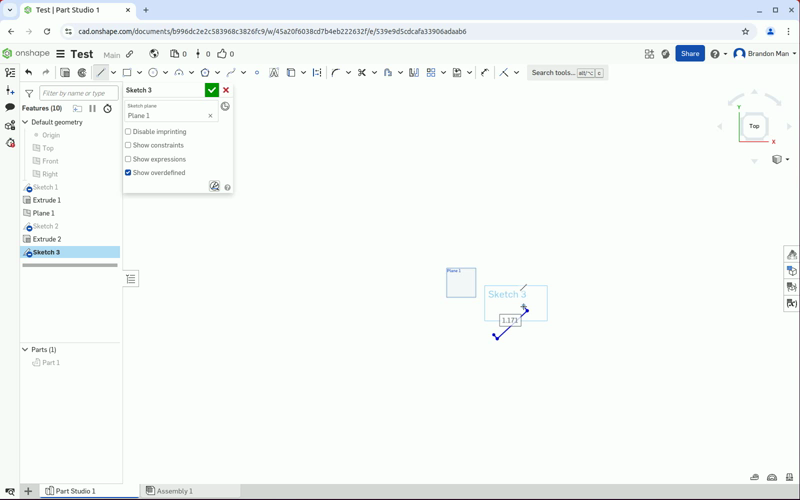
key_up(shift)
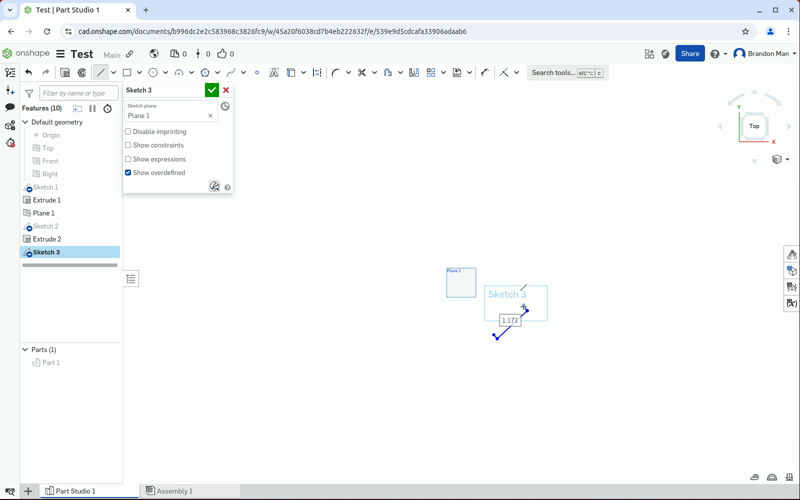
mouse_move(553, 306)
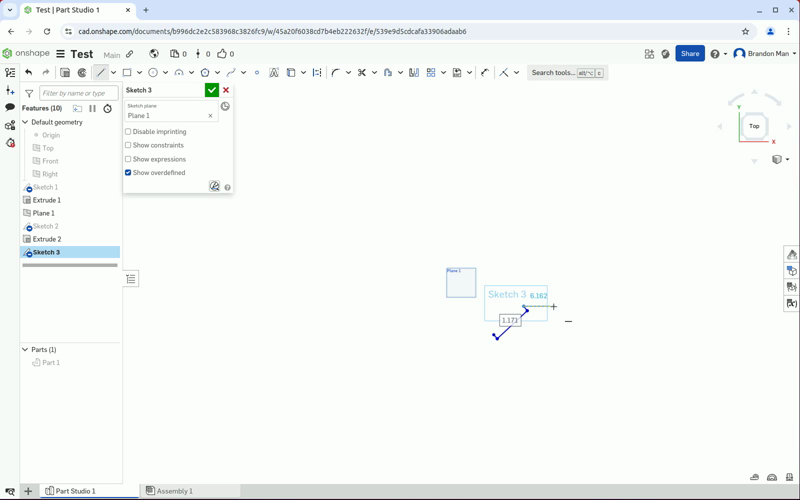
key_down(shift)
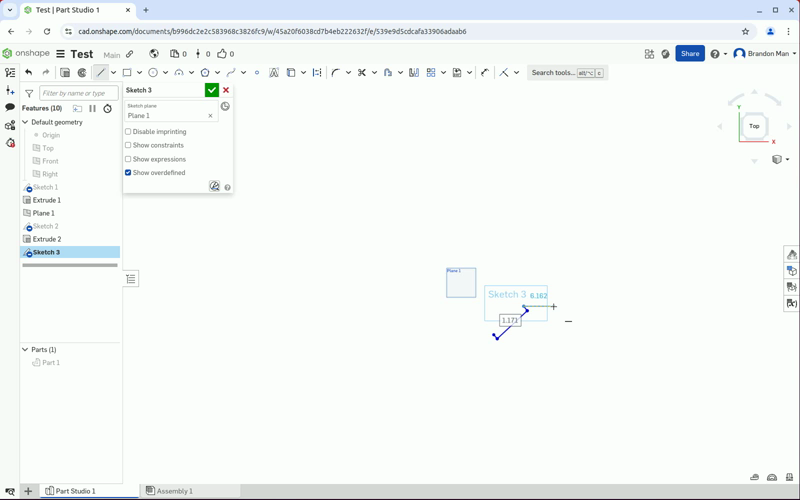
mouse_move(493, 334)
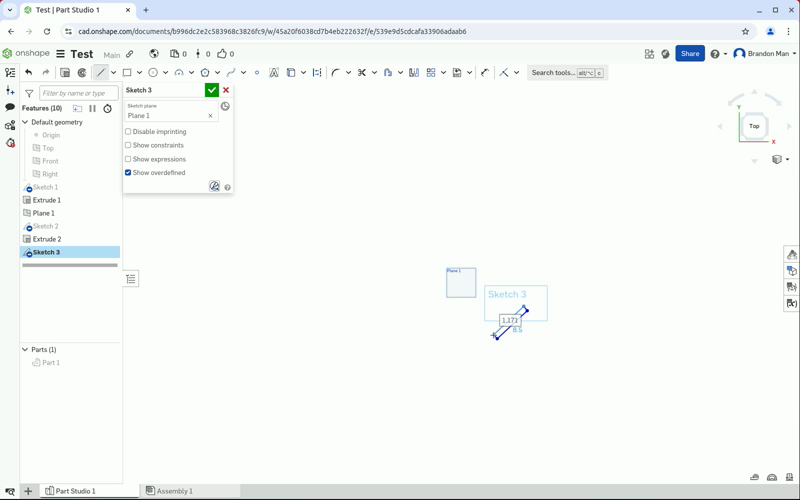
key_up(shift)
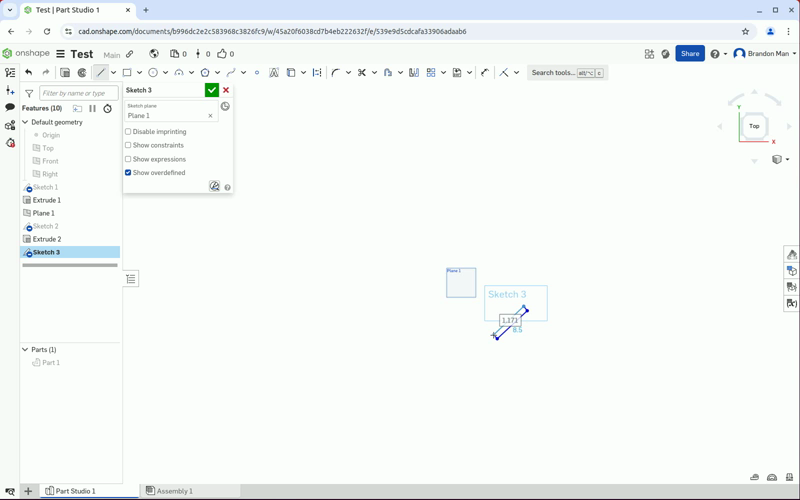
click(493, 334)
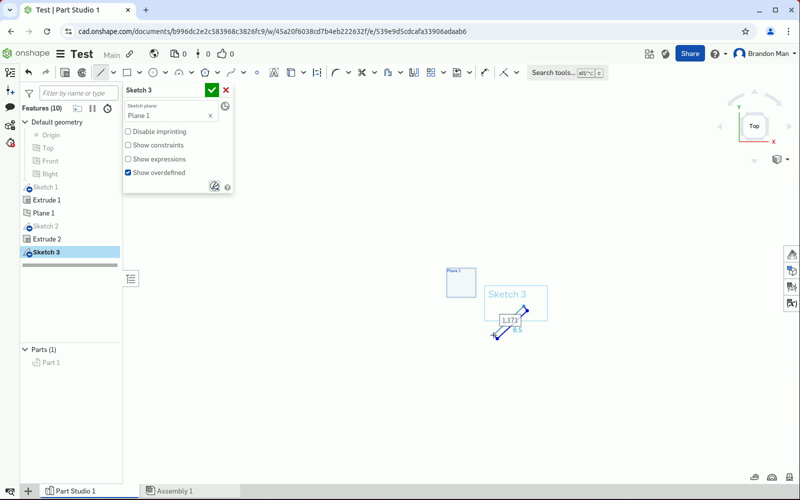
key(esc)
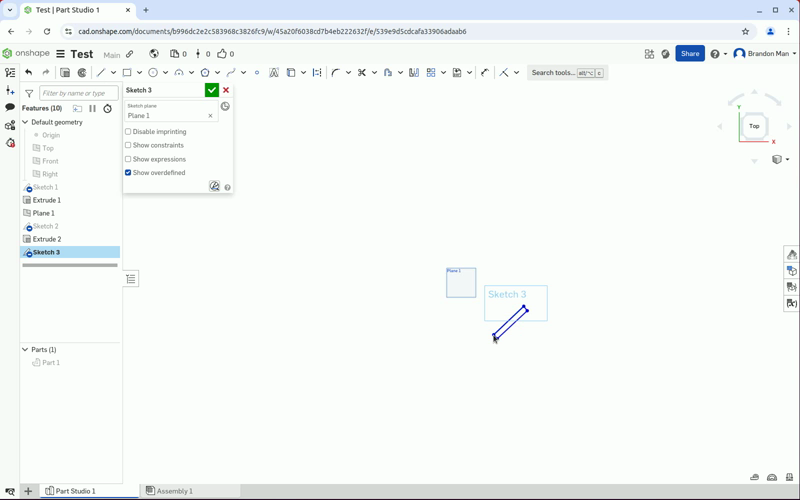
mouse_move(515, 316)
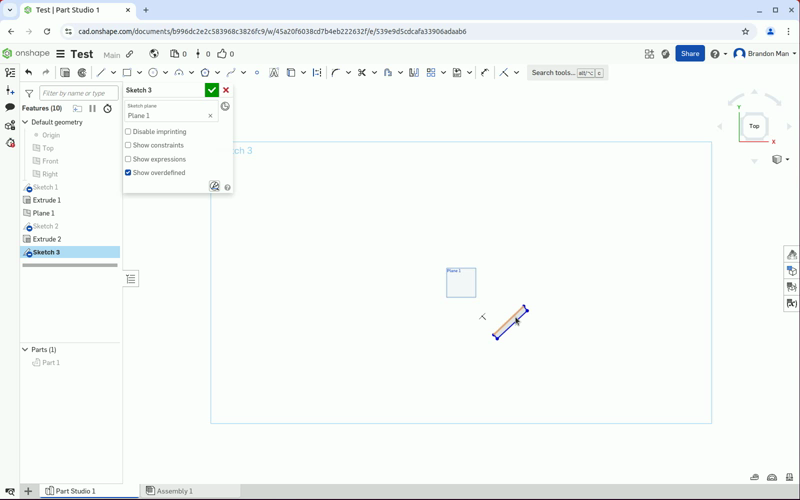
scroll(6)
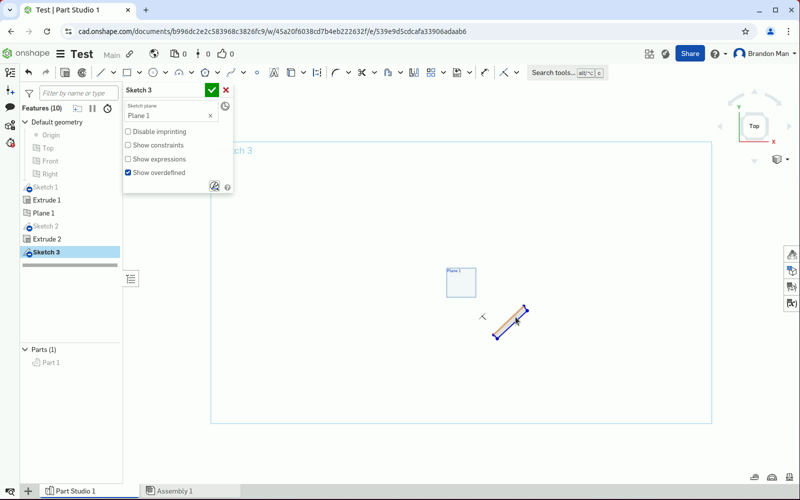
scroll(6)
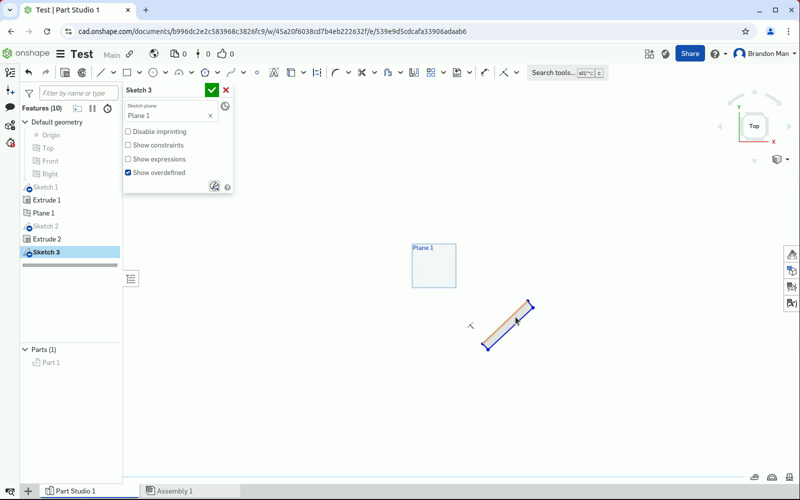
scroll(6)
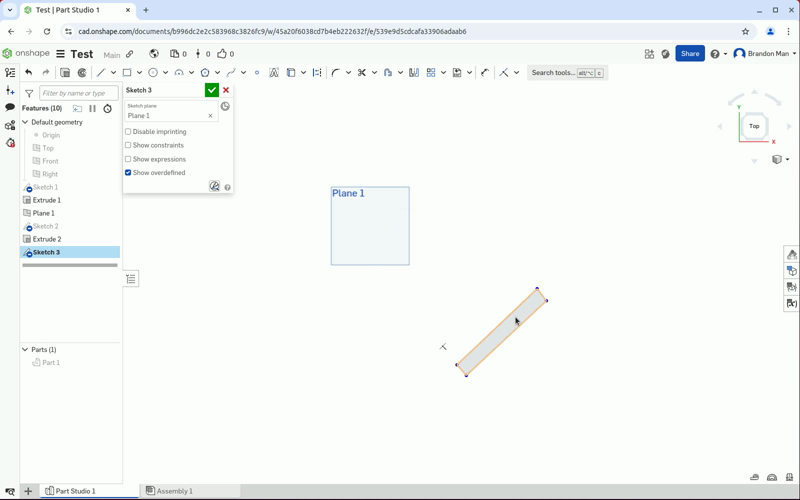
scroll(6)
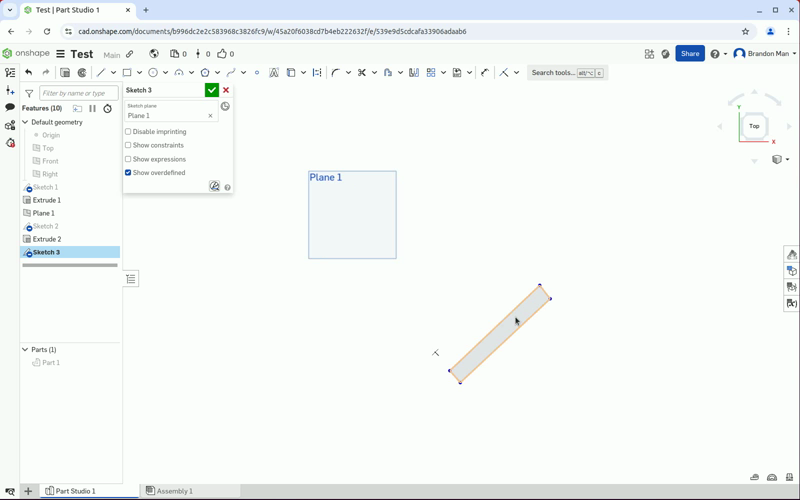
scroll(6)
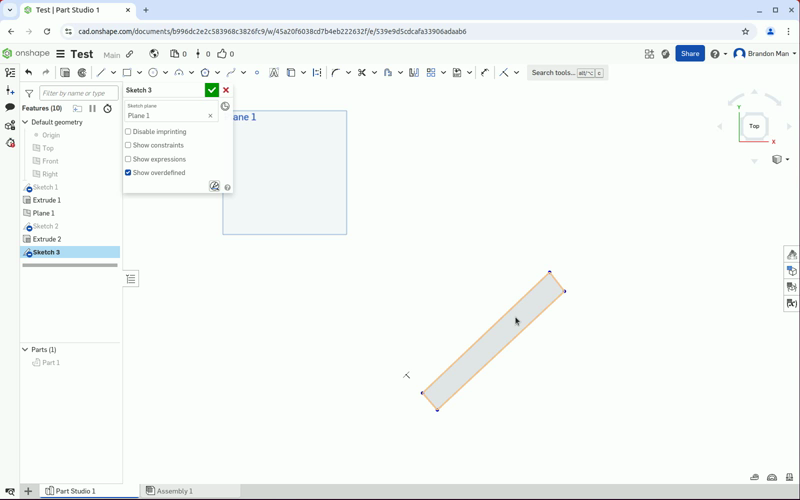
scroll(6)
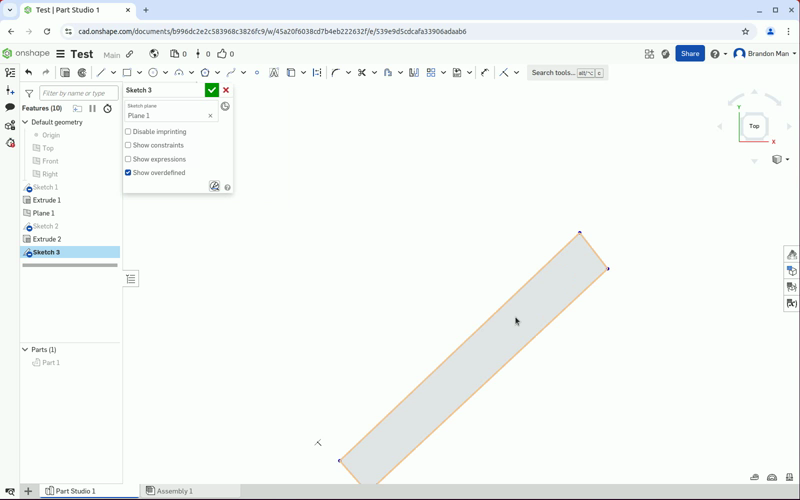
scroll(6)
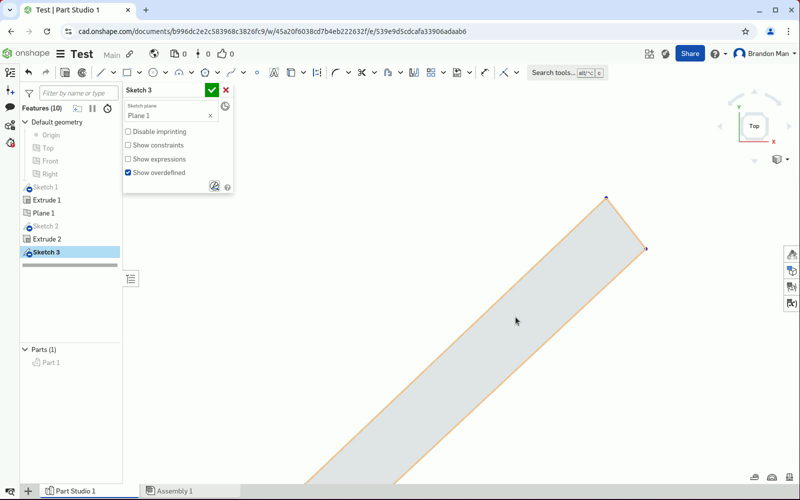
click(515, 316)
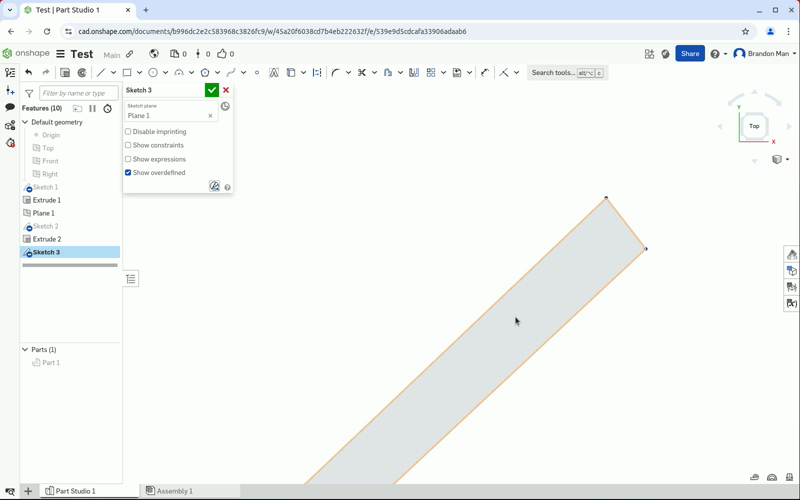
scroll(-6)
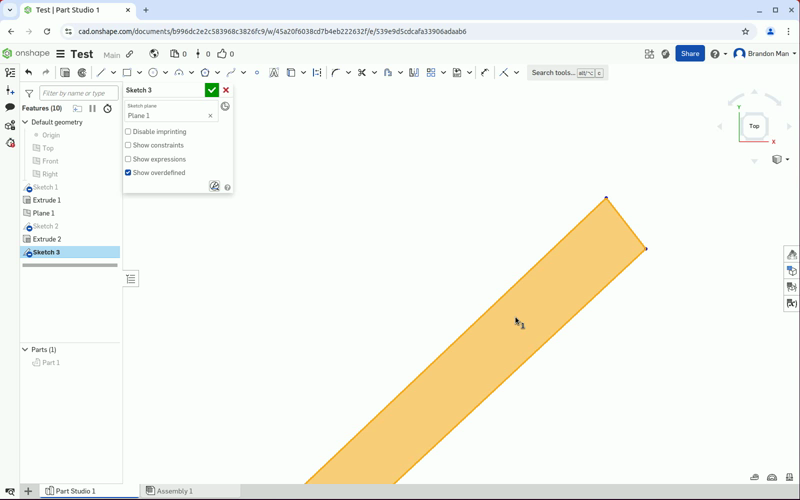
scroll(-6)
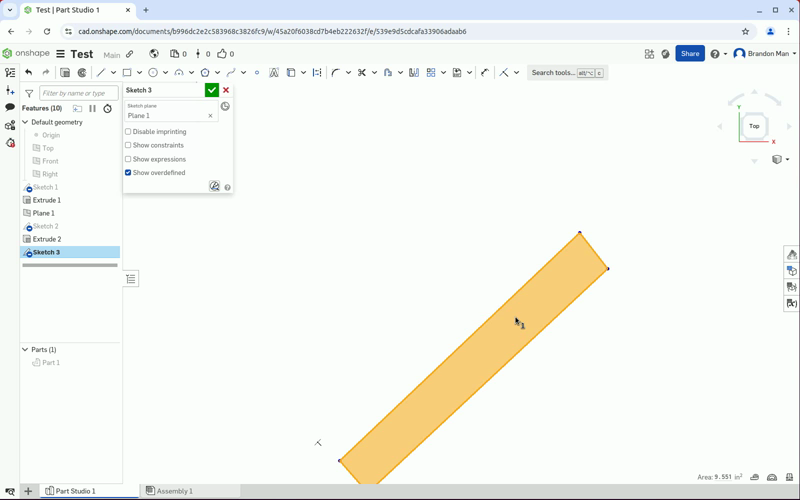
scroll(-6)
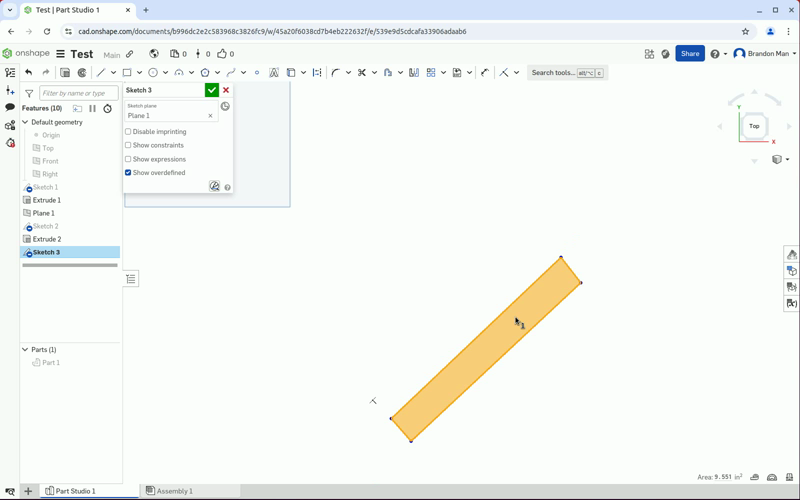
scroll(-6)
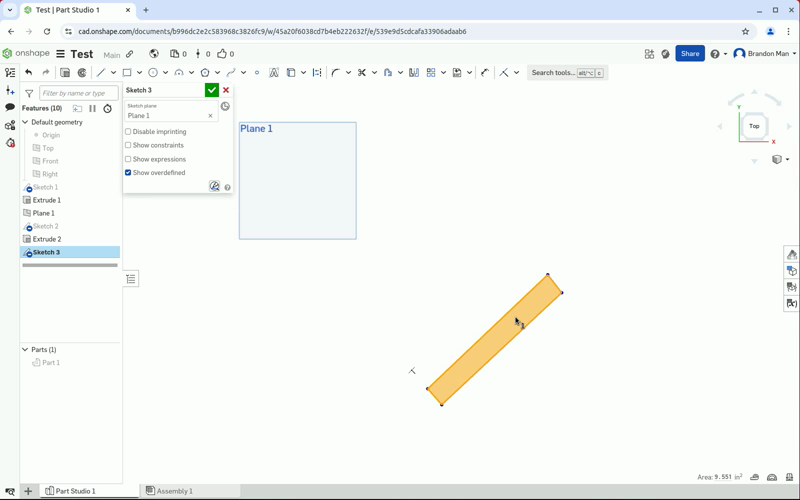
scroll(-6)
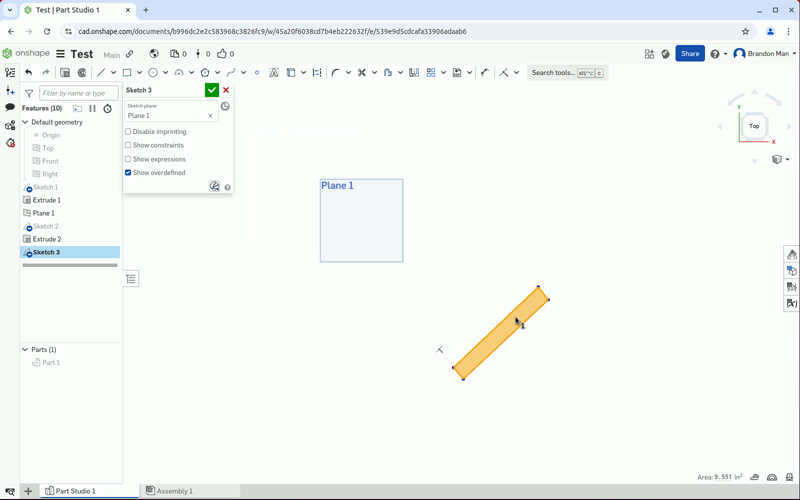
scroll(-6)
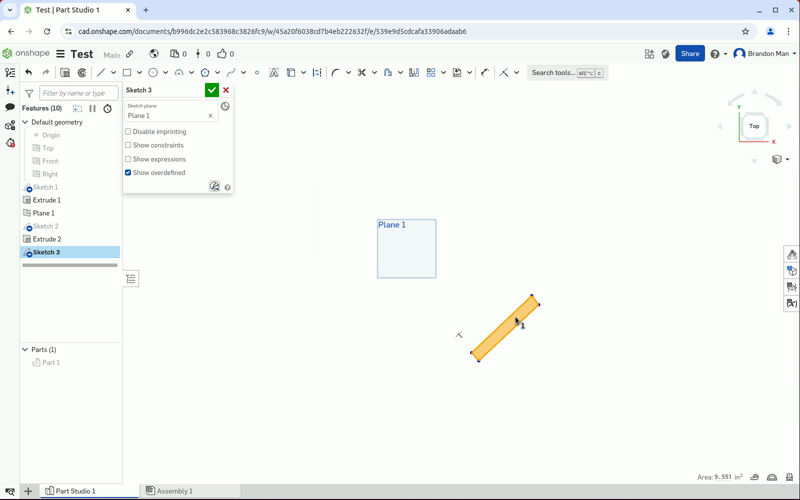
scroll(-6)
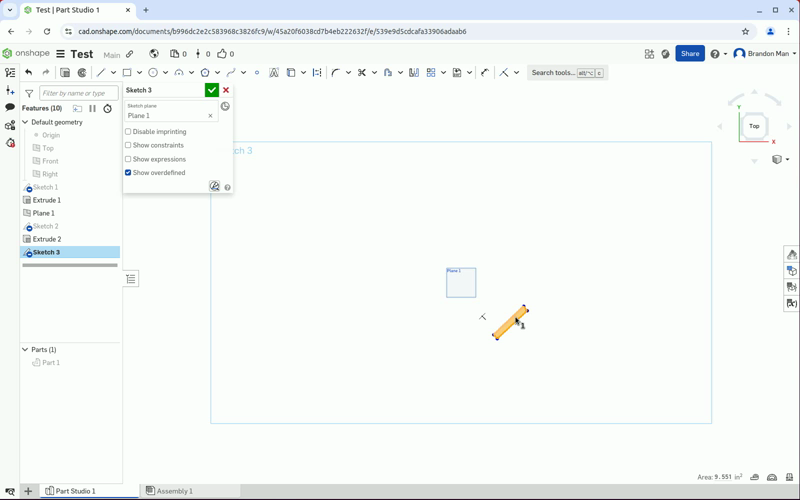
mouse_move(73, 352)
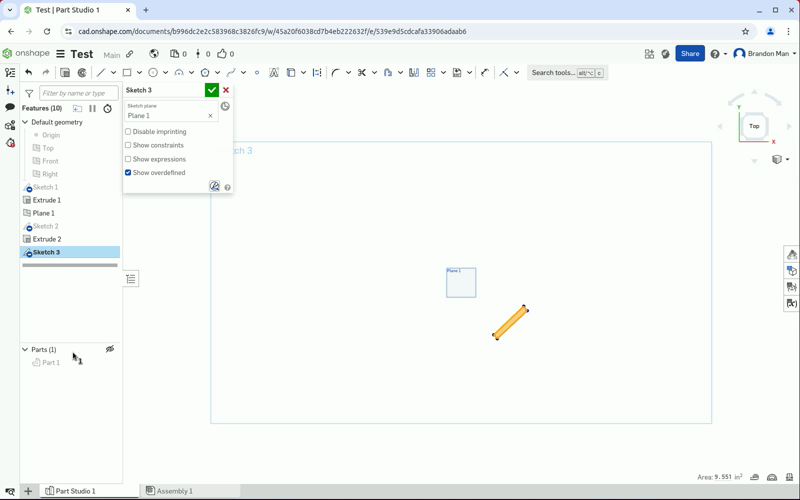
key(shift+y)
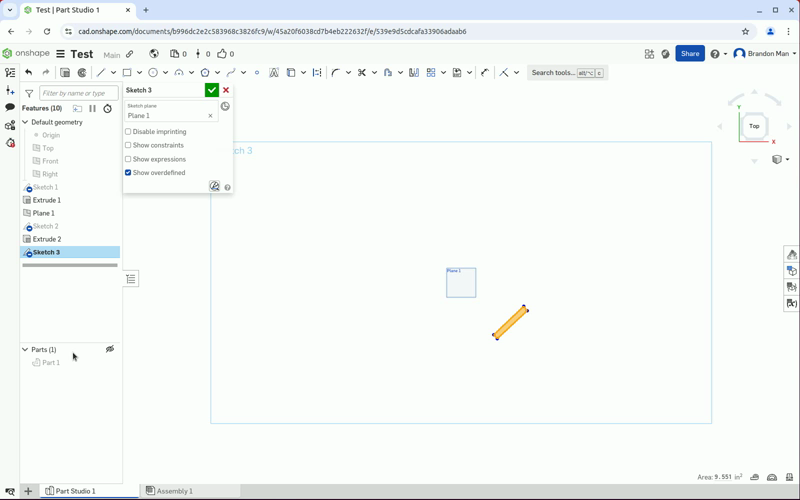
key(shift+e)
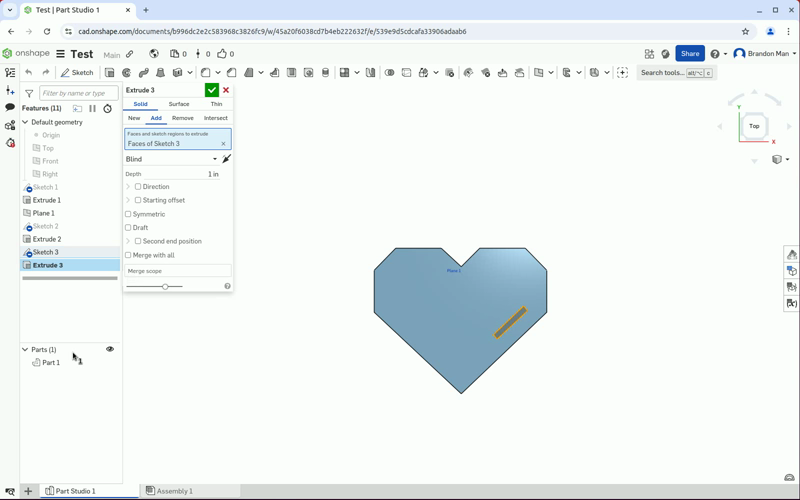
mouse_move(143, 106)
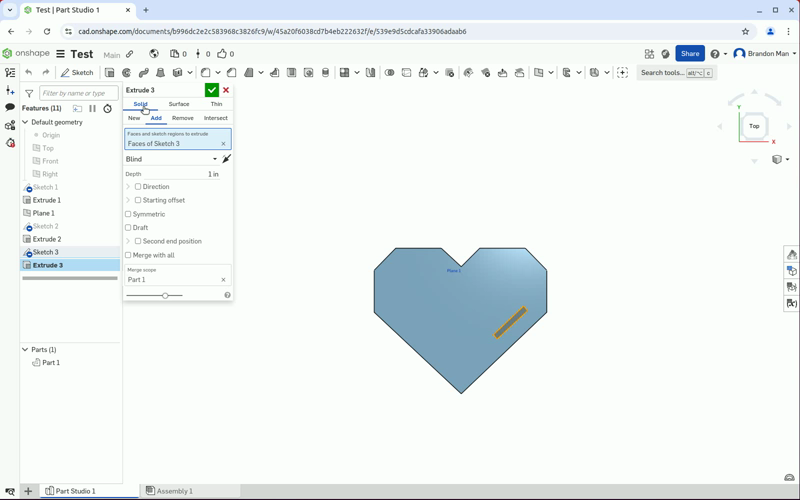
click(143, 106)
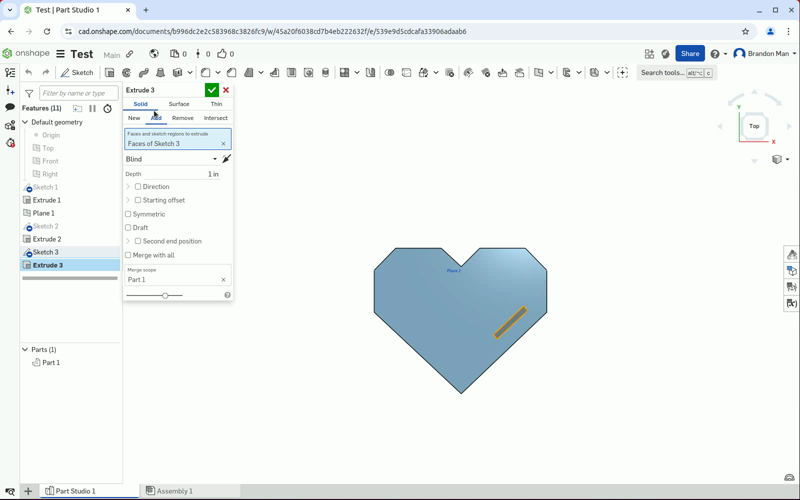
mouse_move(186, 120)
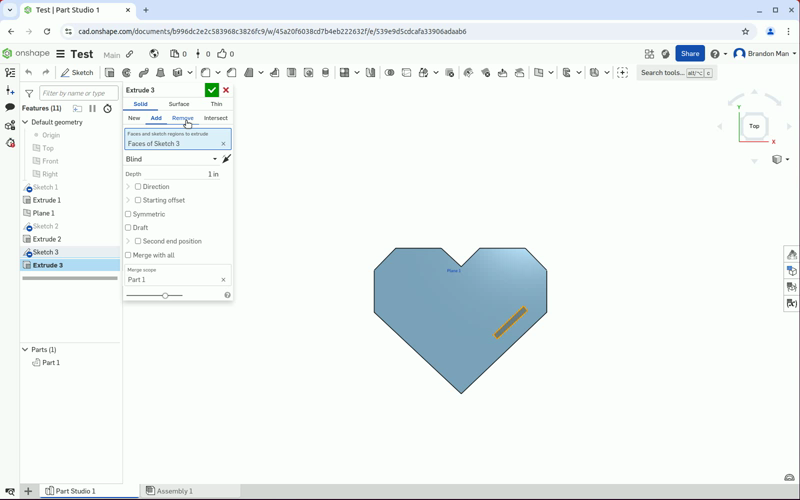
click(186, 120)
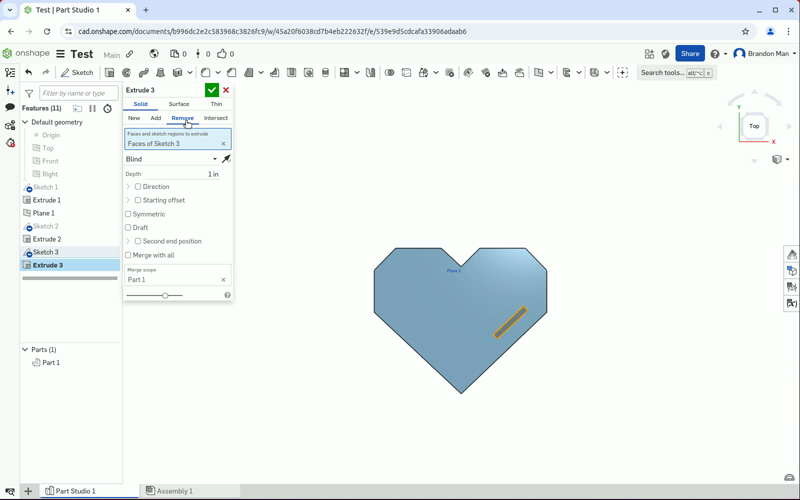
key(tab, 4)
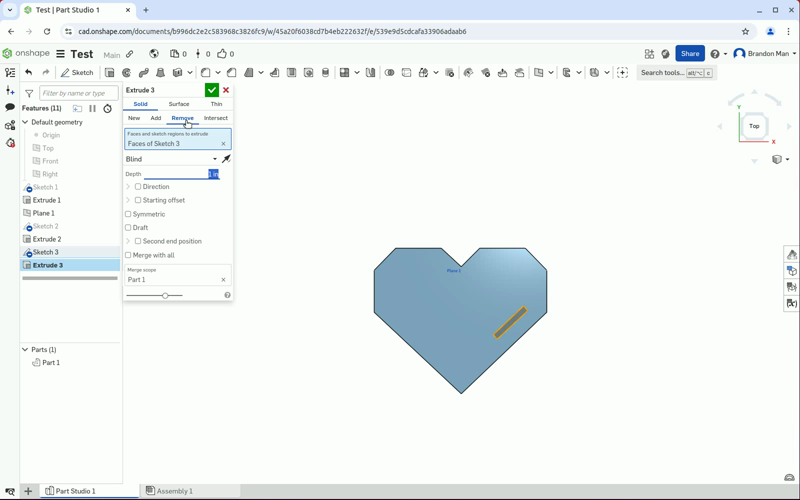
text(9.388)
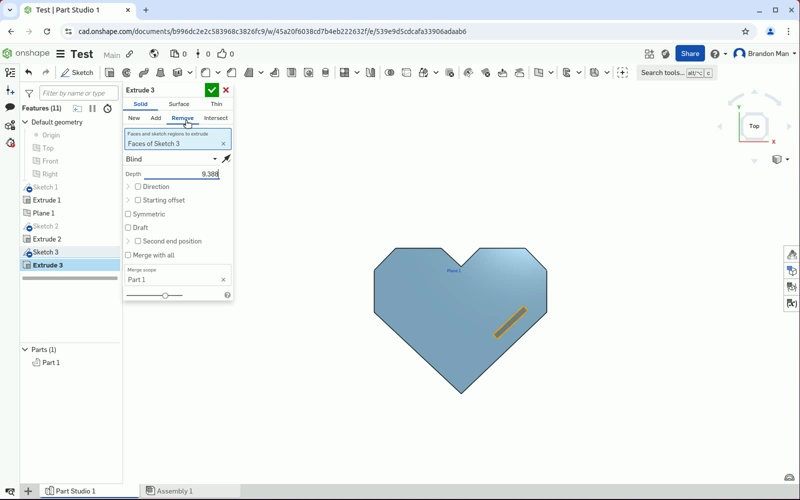
key(tab, 6)
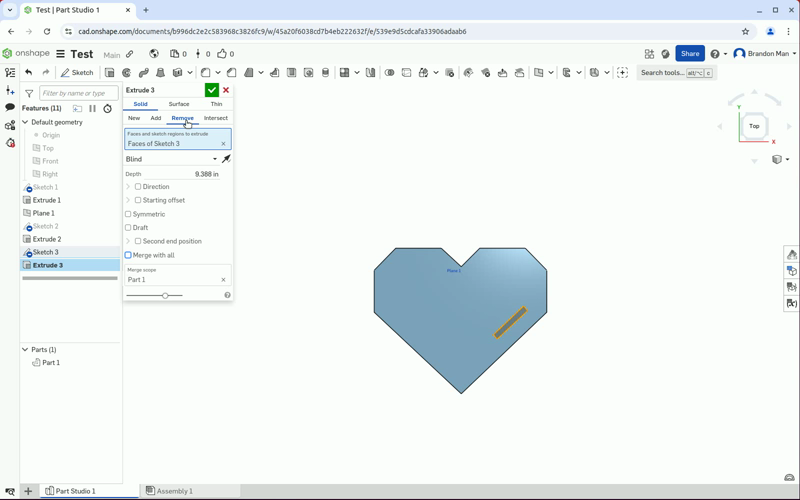
key(space)
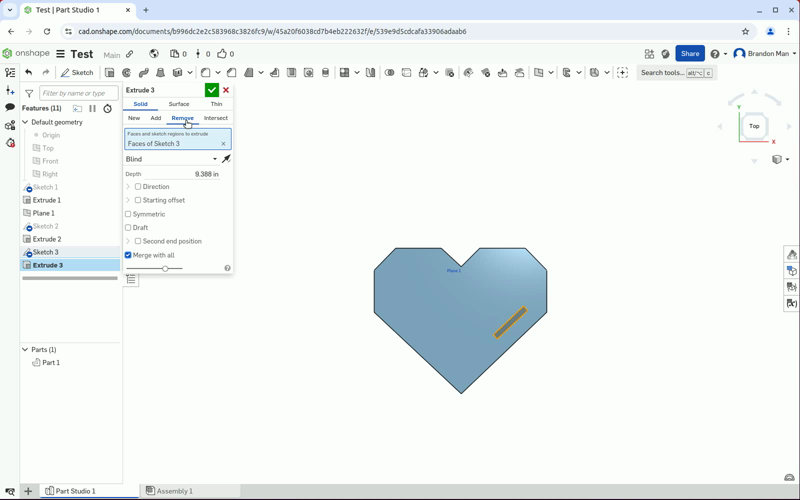
key(enter)
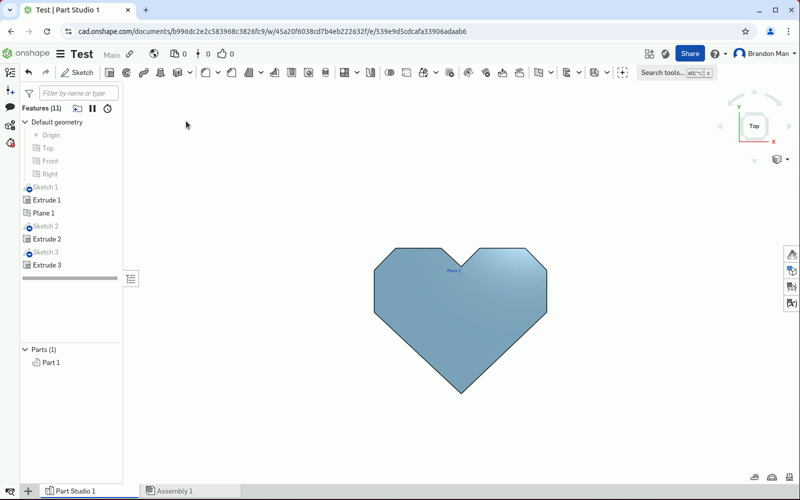
key(shift+h)
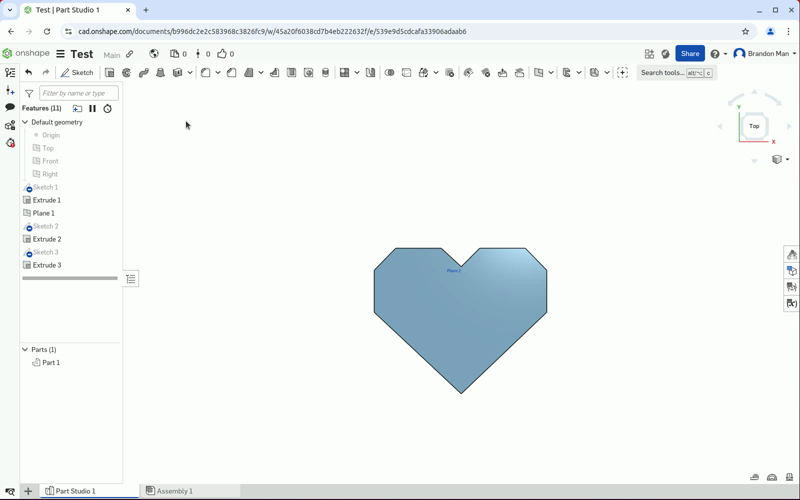
key(shift+h)
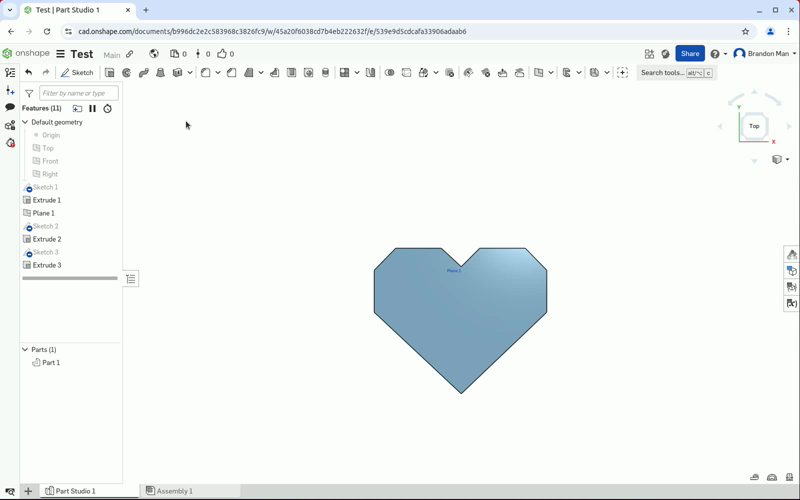
mouse_move(73, 189)
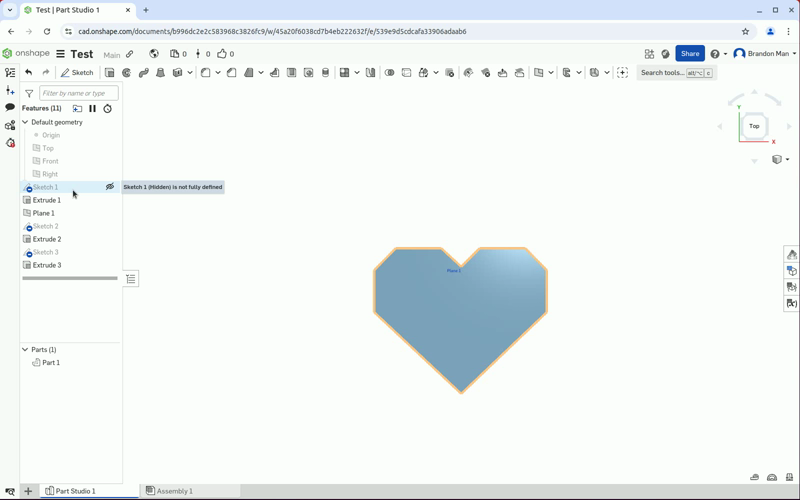
click(73, 189)
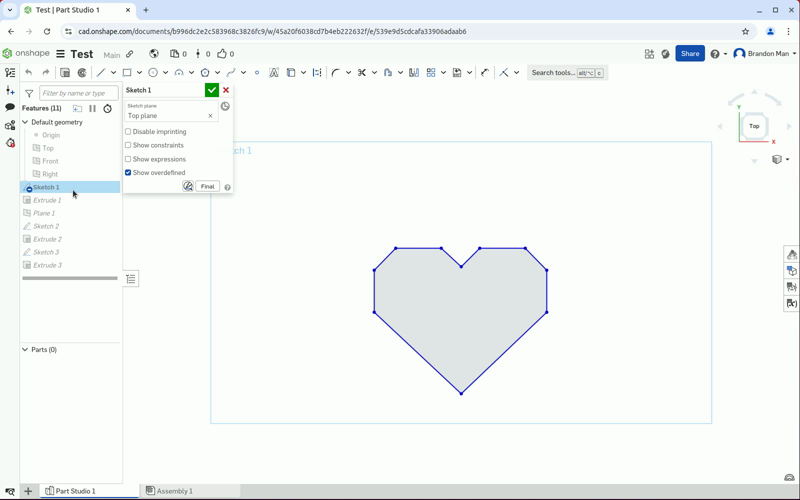
mouse_move(229, 92)
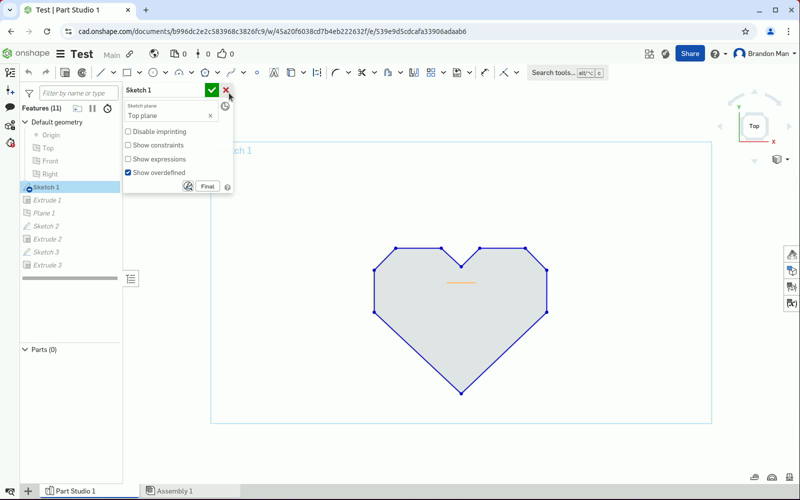
click(229, 92)
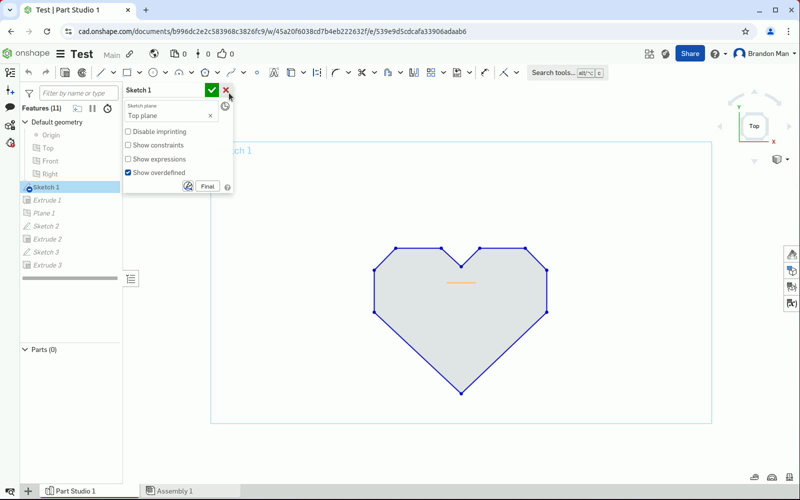
key(shift+s)
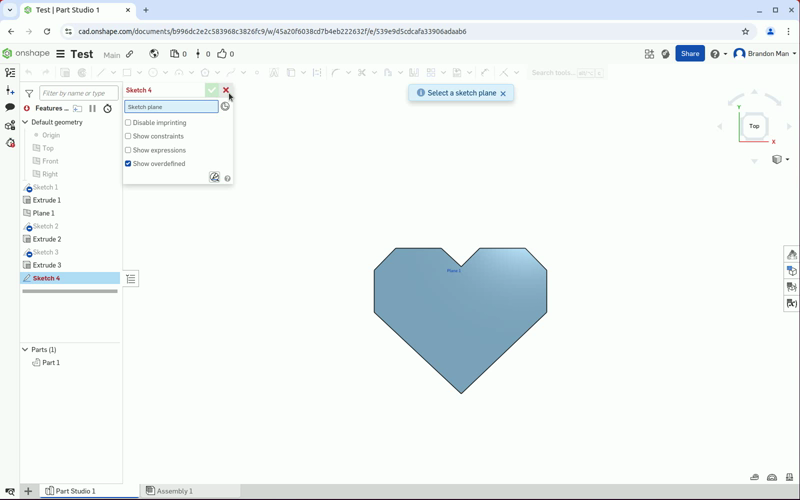
mouse_move(73, 215)
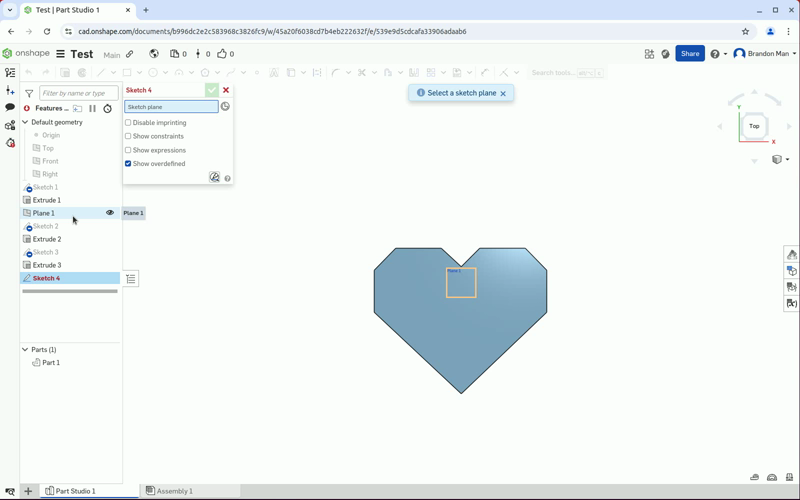
click(73, 215)
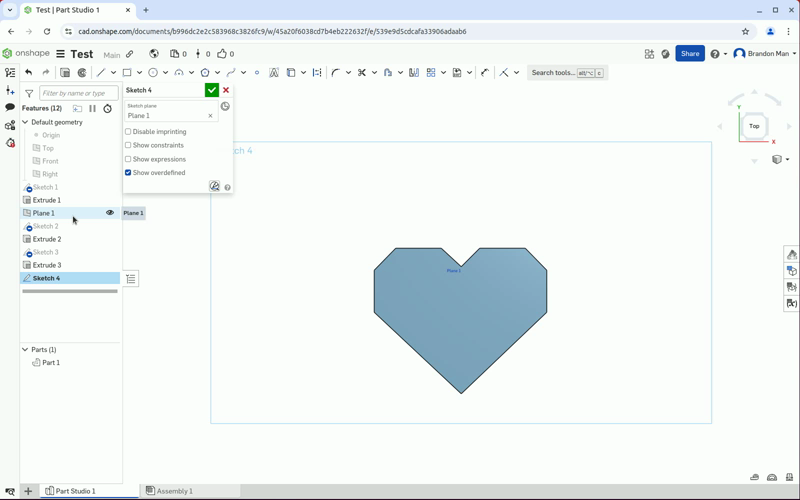
mouse_move(73, 352)
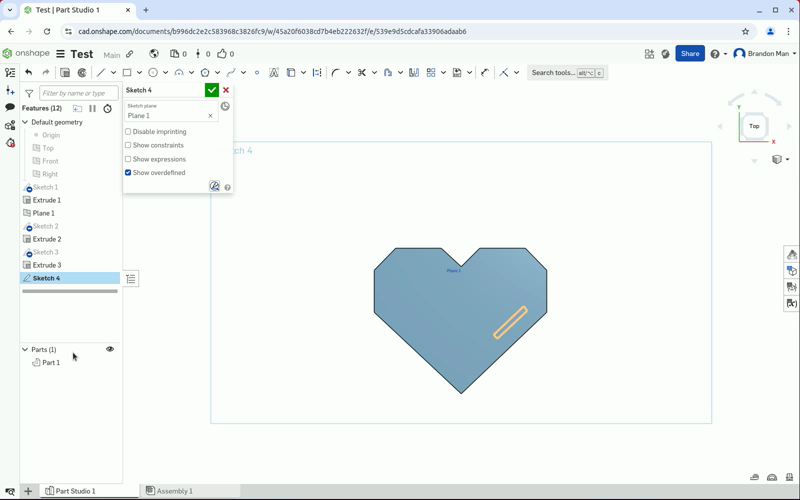
key(y)
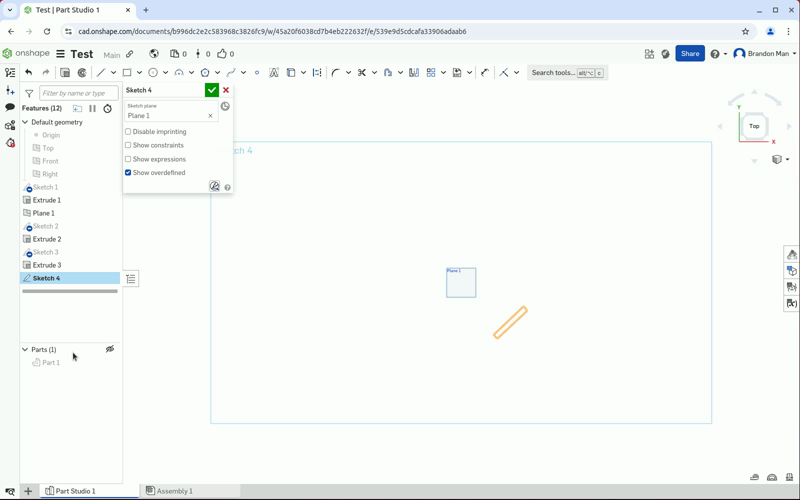
key(l)
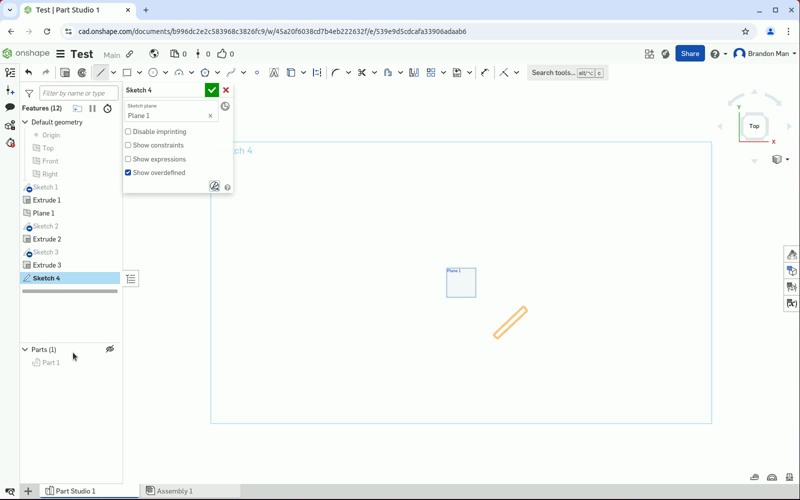
key_down(shift)
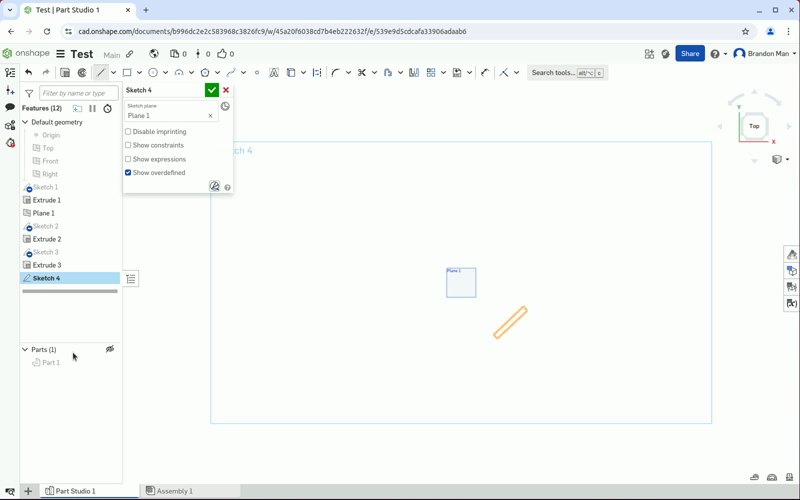
mouse_move(440, 360)
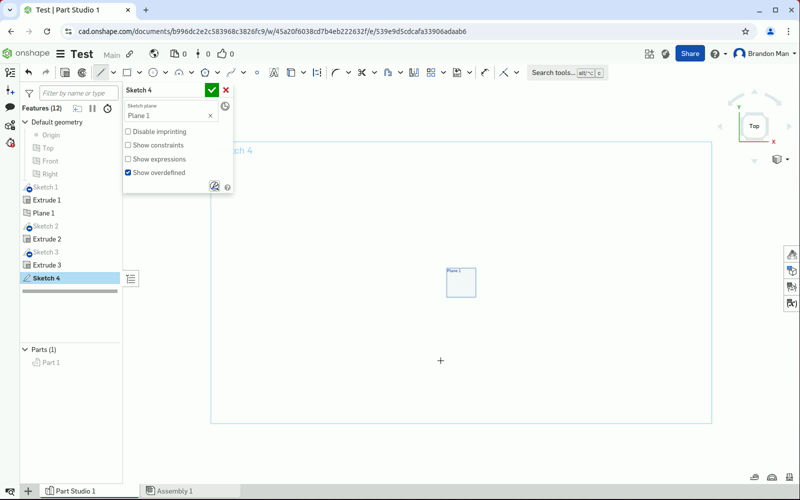
click(440, 360)
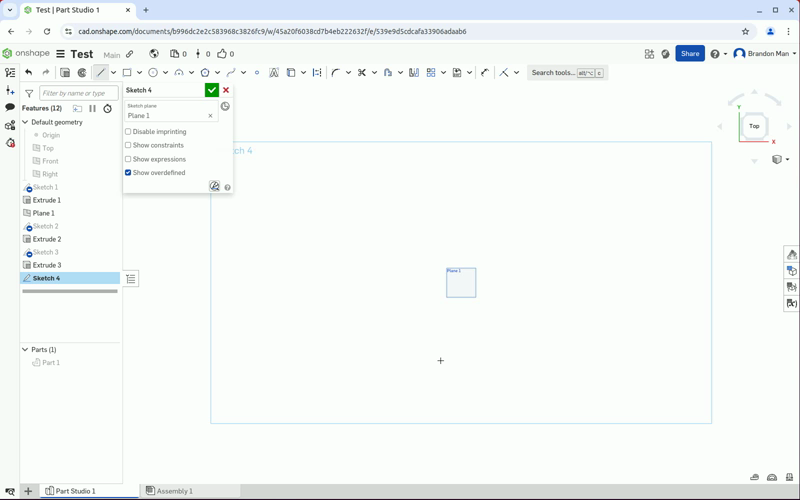
key_up(shift)
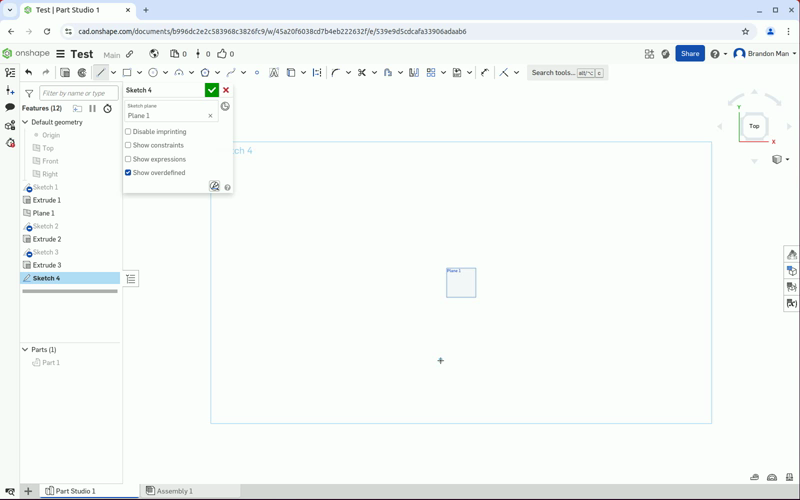
key_down(shift)
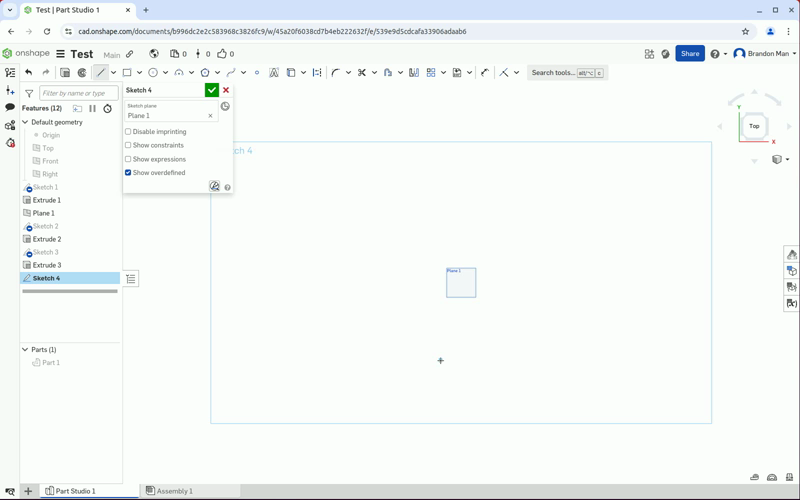
mouse_move(470, 360)
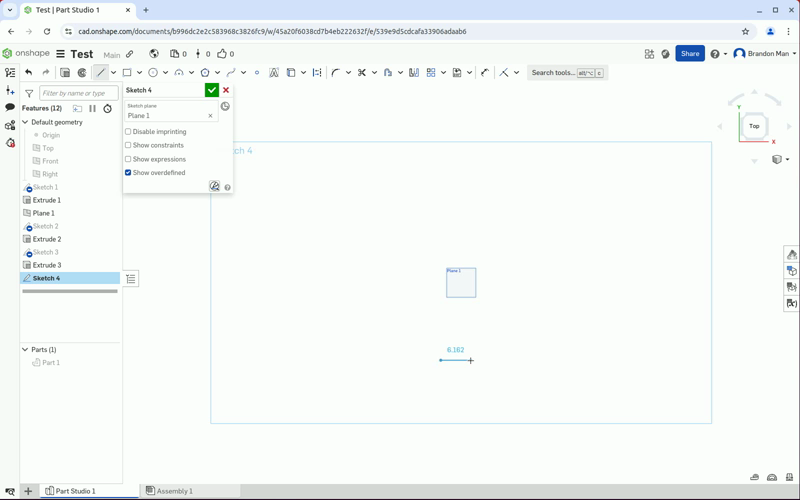
mouse_move(482, 360)
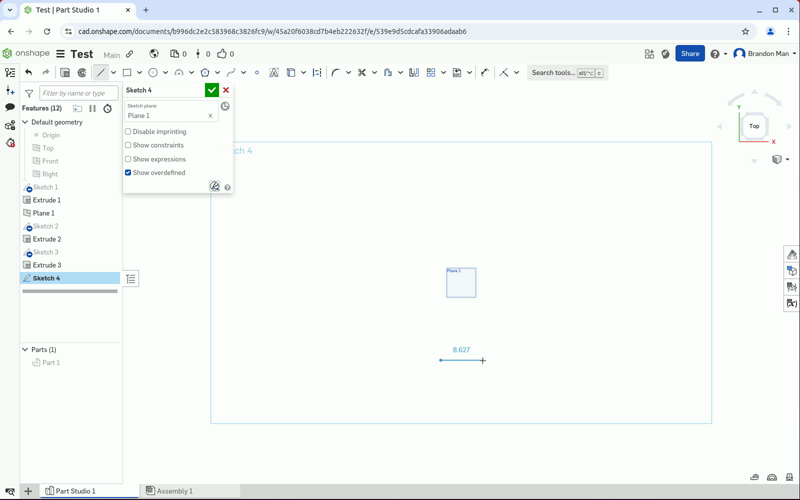
click(482, 360)
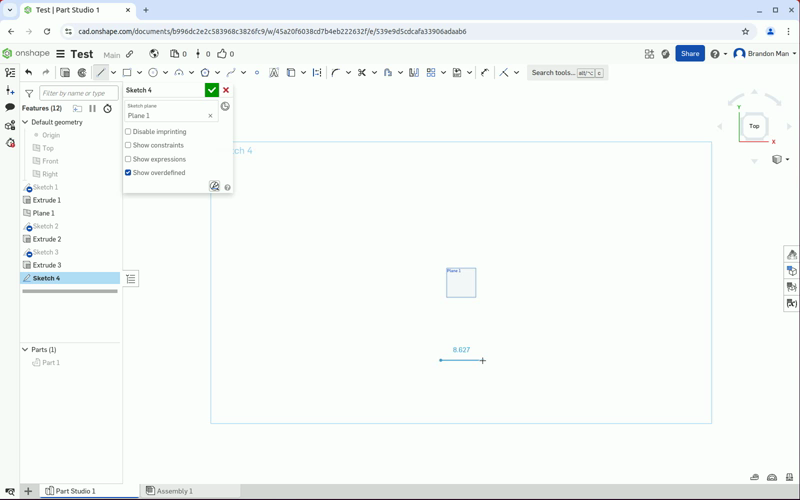
key_up(shift)
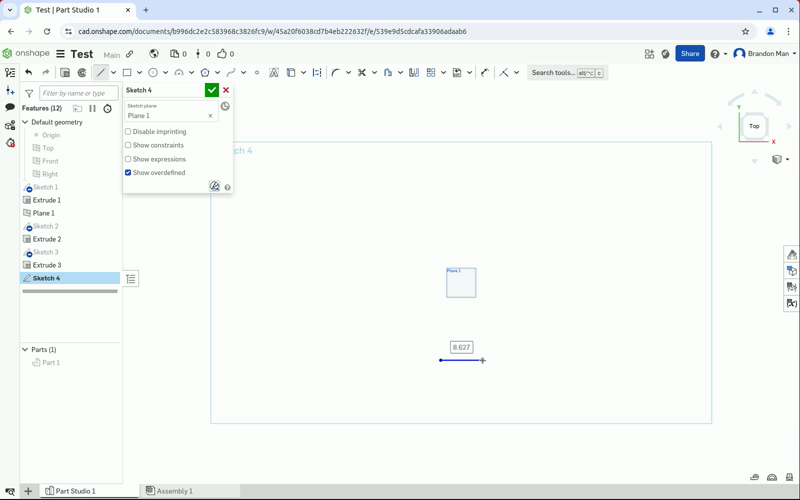
key_down(shift)
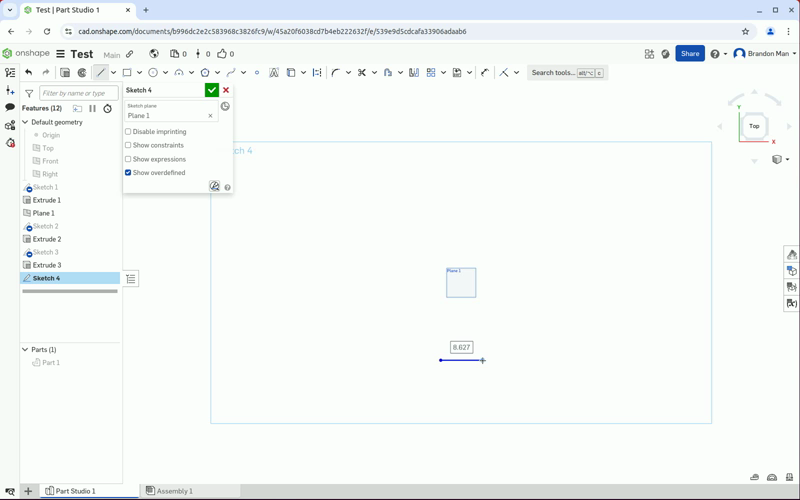
mouse_move(512, 360)
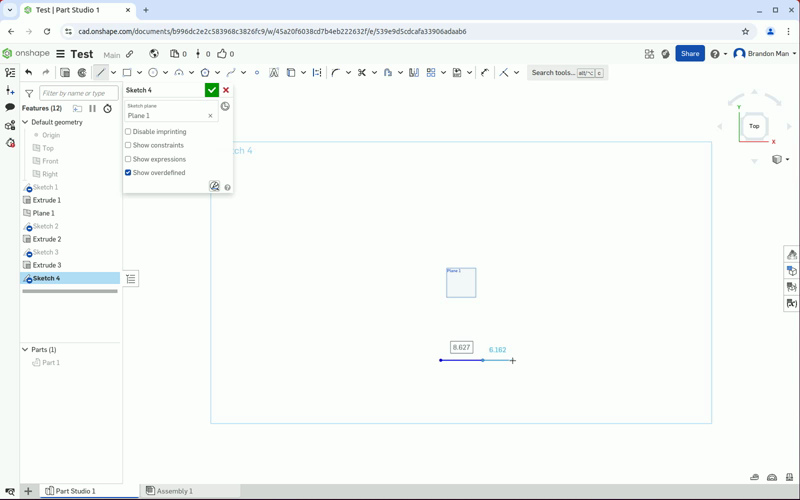
mouse_move(482, 354)
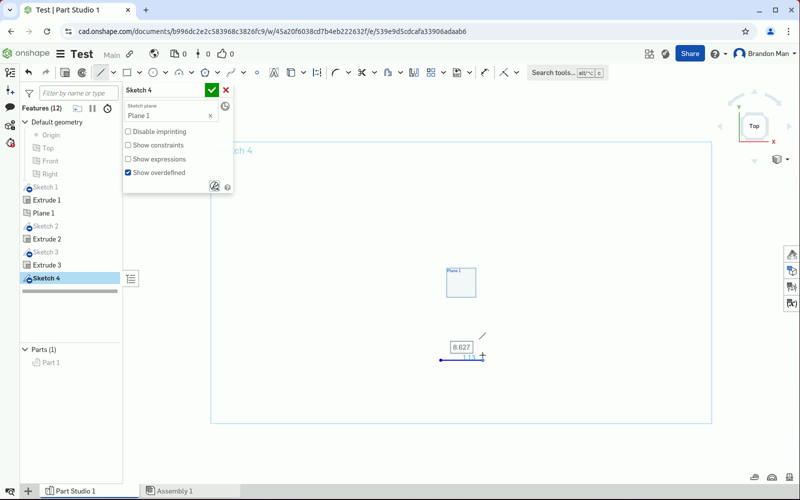
scroll(6)
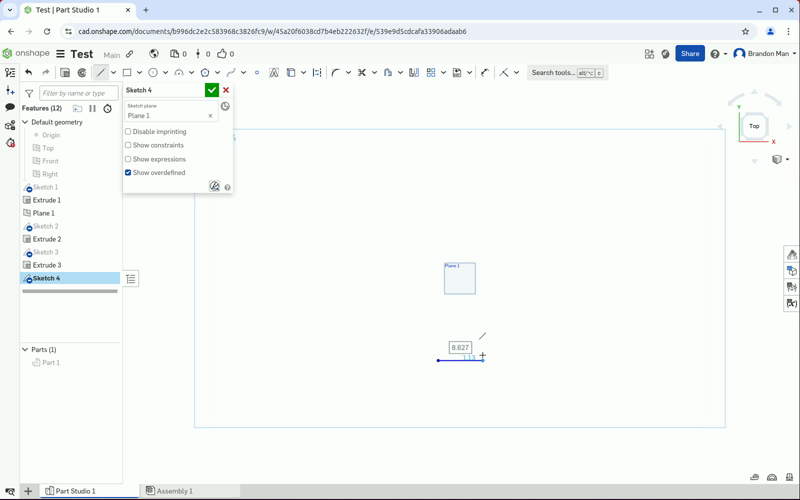
scroll(6)
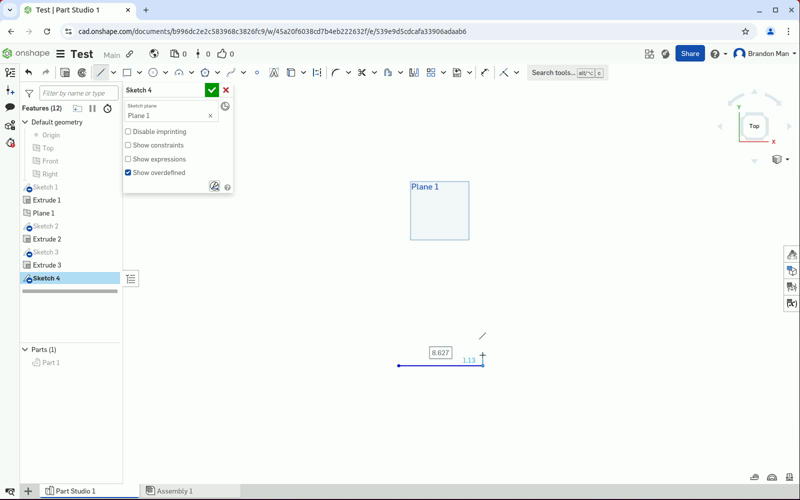
scroll(6)
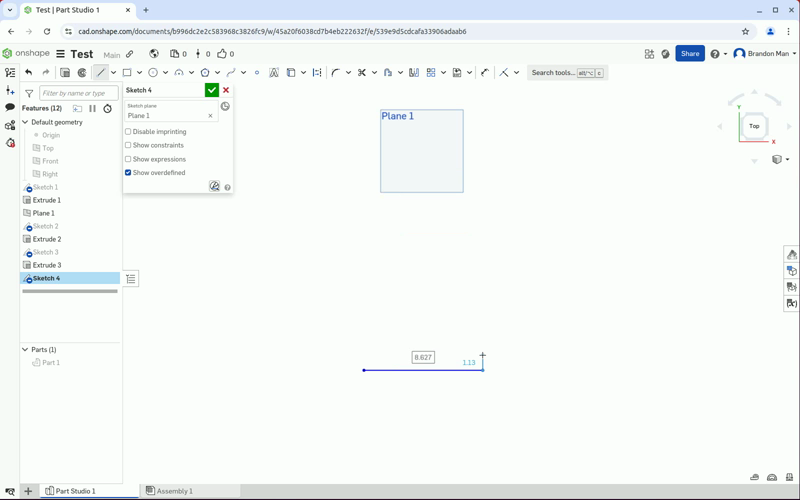
scroll(6)
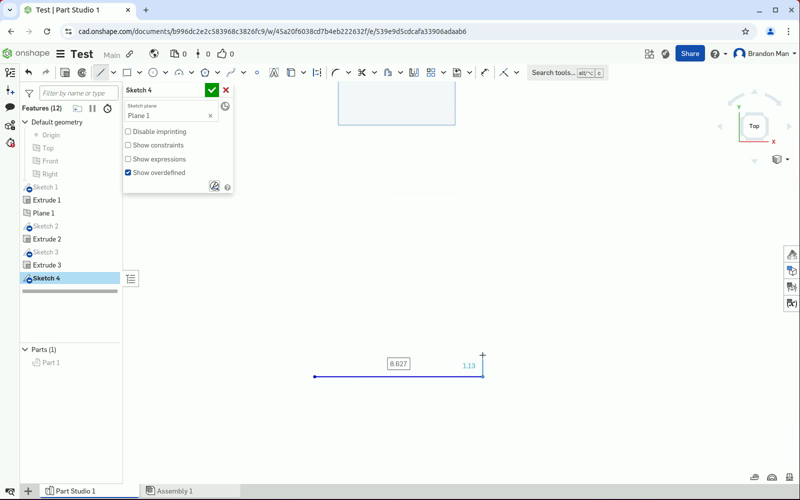
scroll(6)
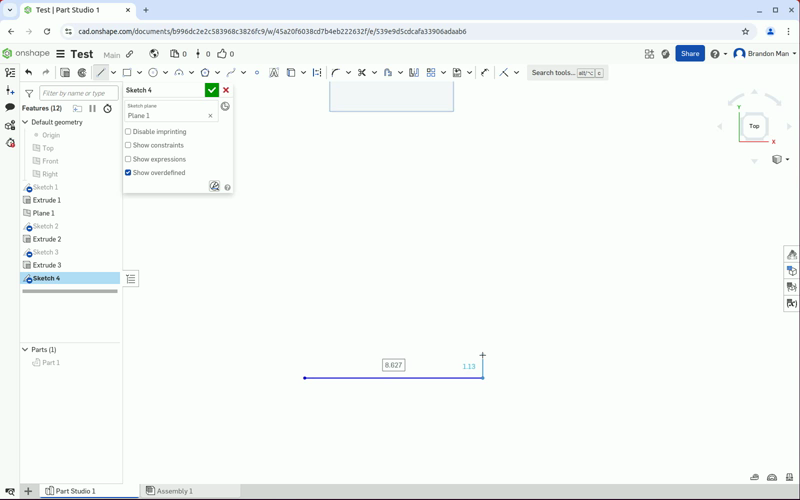
scroll(6)
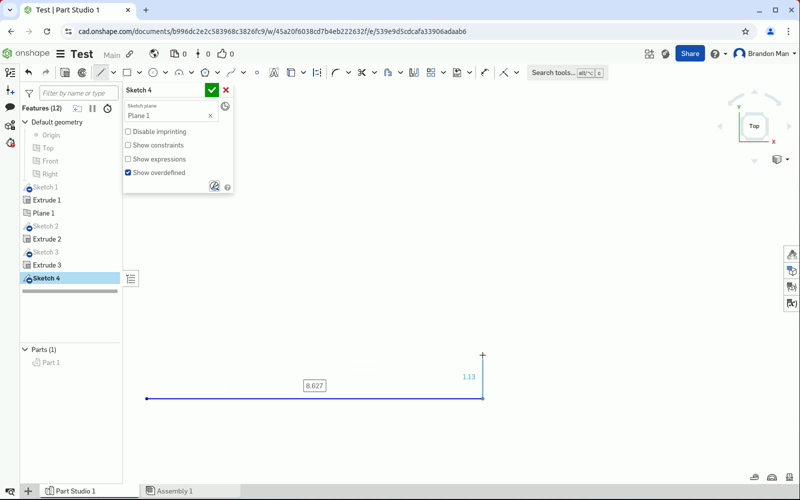
scroll(6)
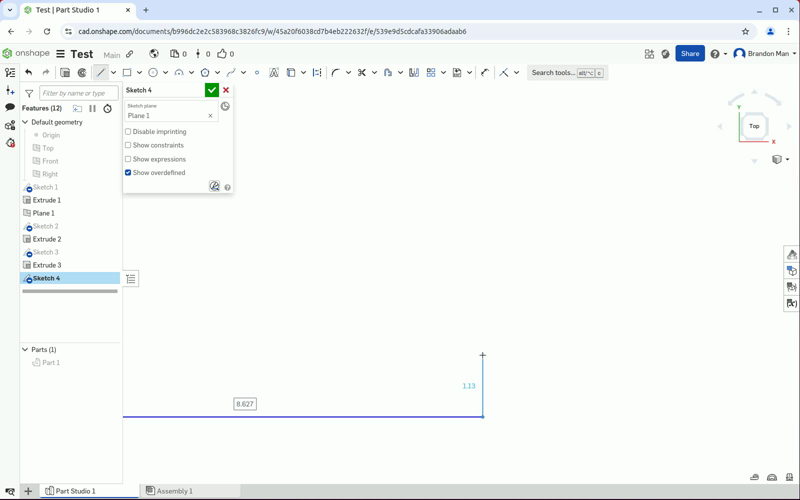
click(482, 354)
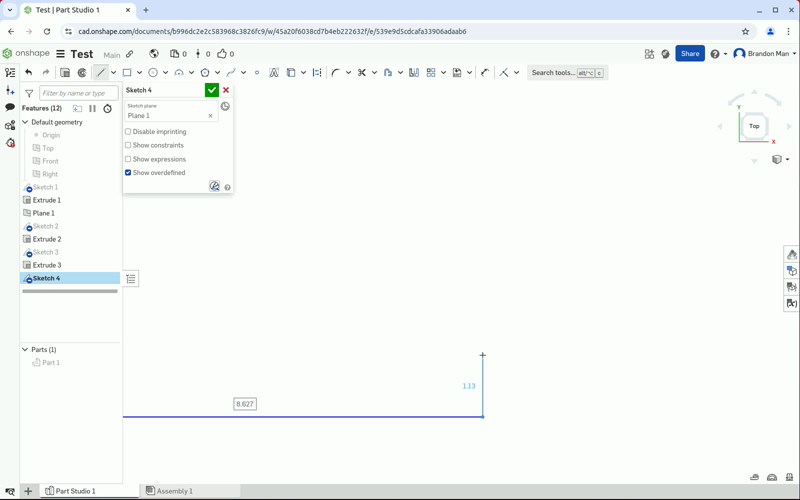
scroll(-6)
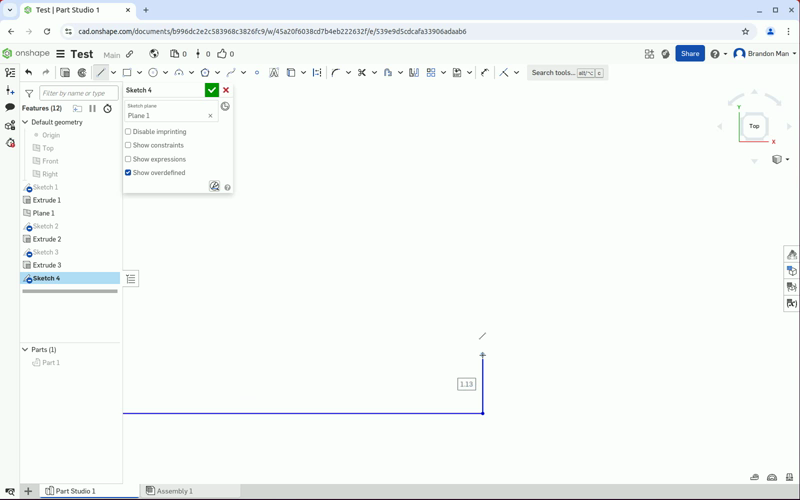
scroll(-6)
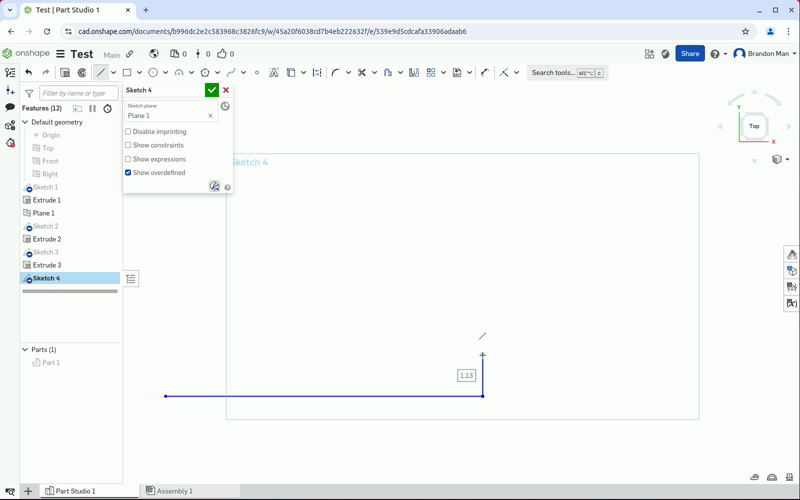
scroll(-6)
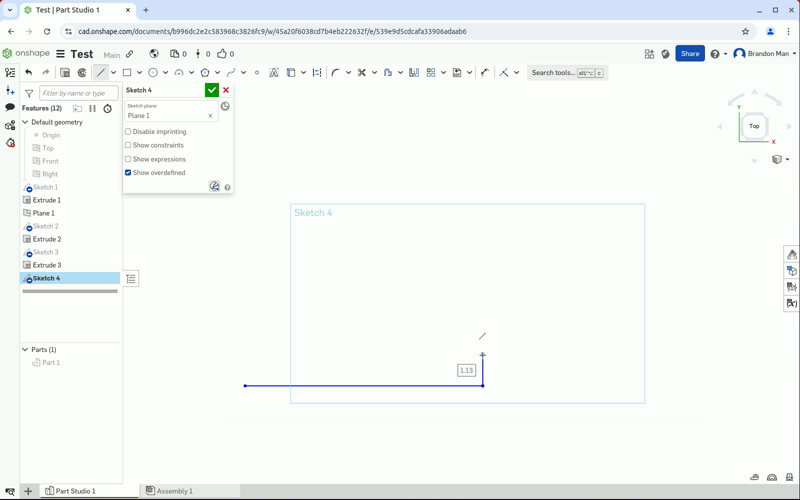
scroll(-6)
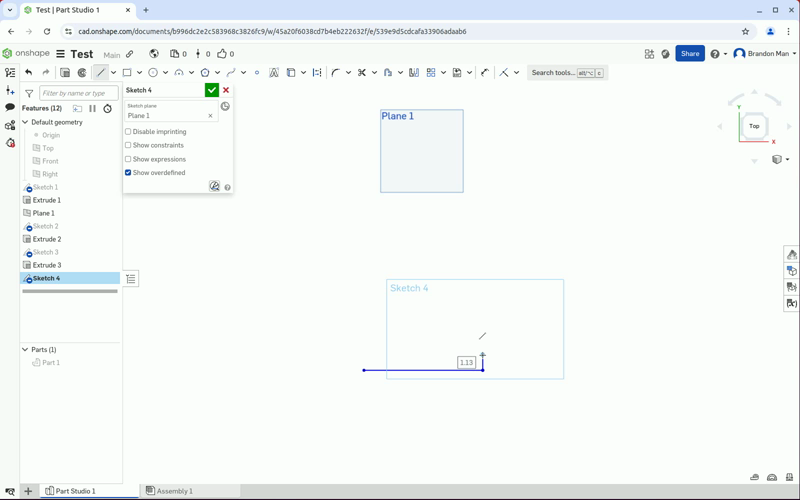
scroll(-6)
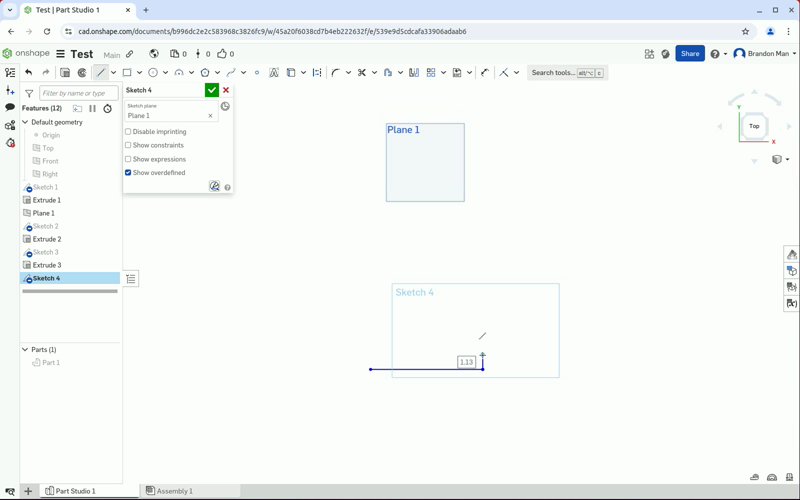
scroll(-6)
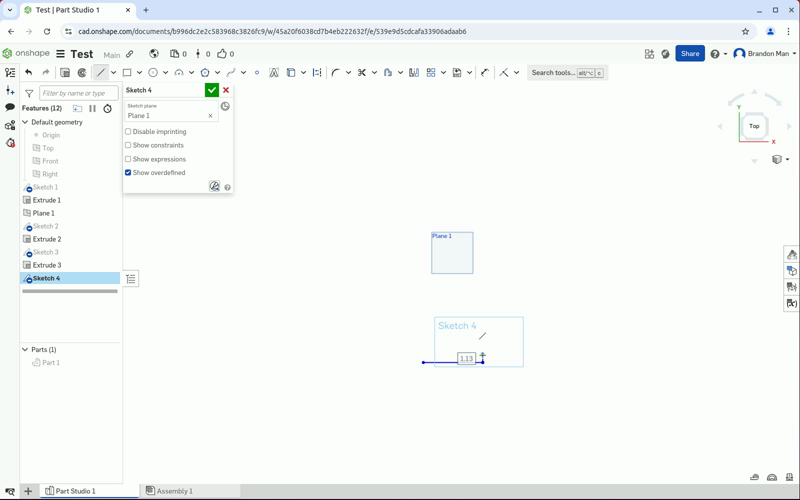
scroll(-6)
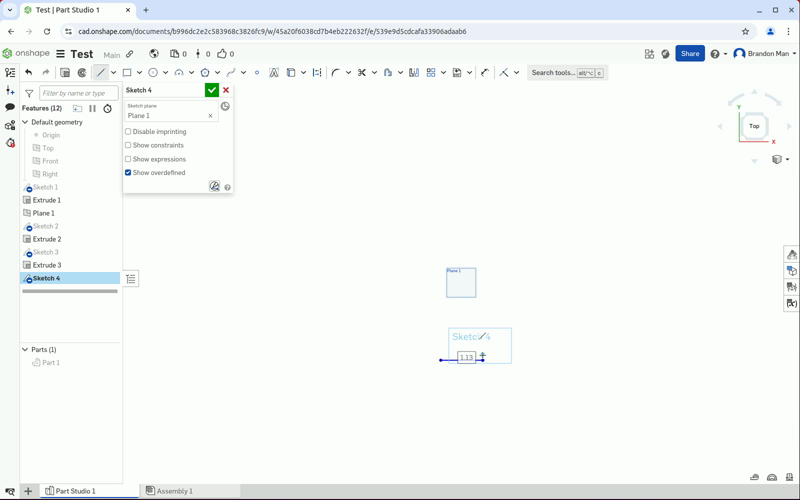
key_up(shift)
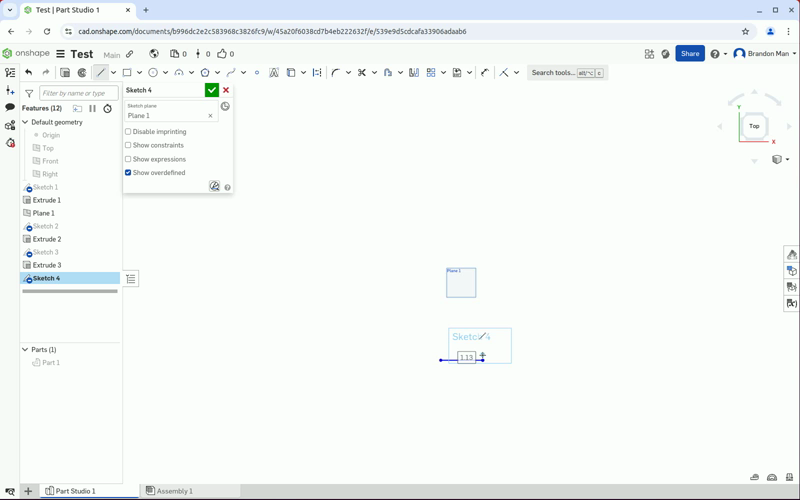
key_down(shift)
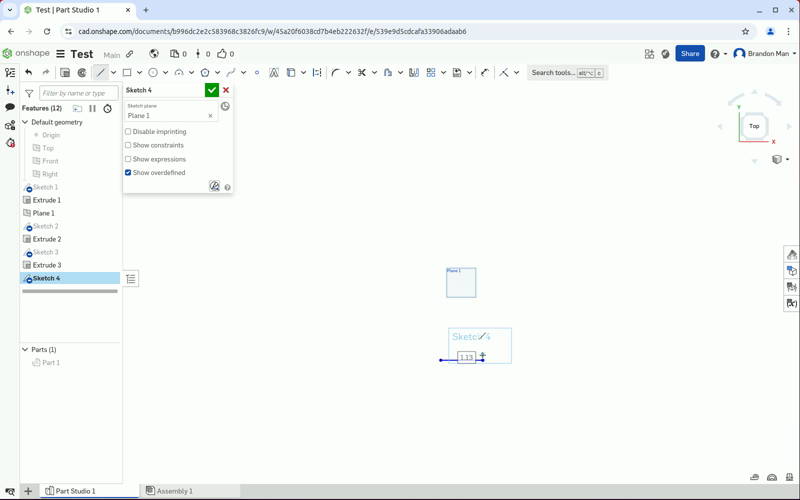
mouse_move(512, 354)
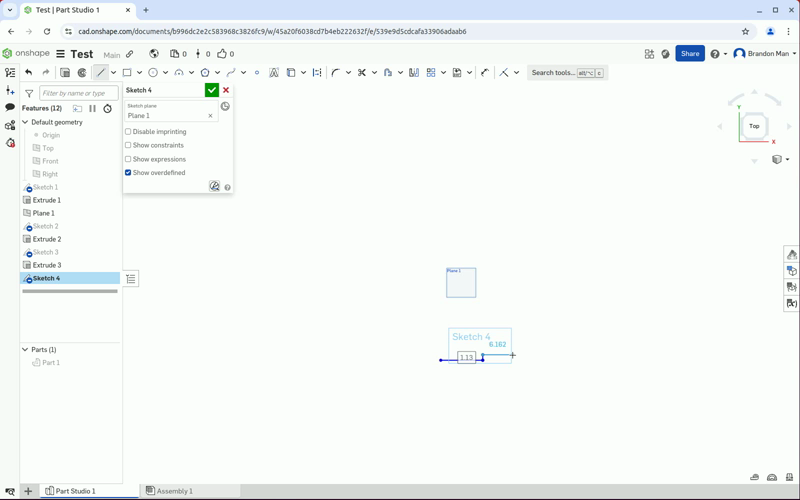
mouse_move(440, 354)
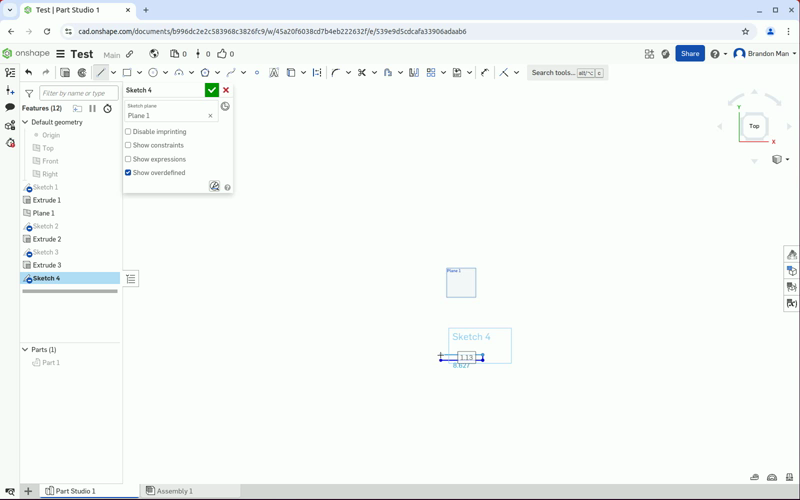
click(440, 354)
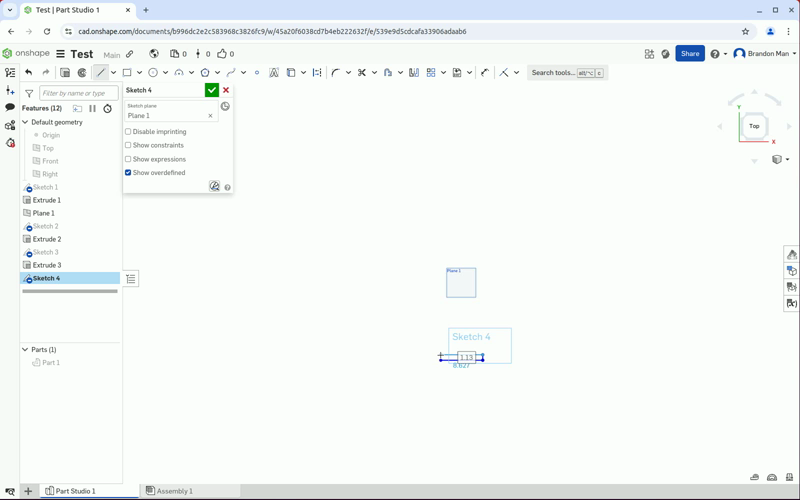
key_up(shift)
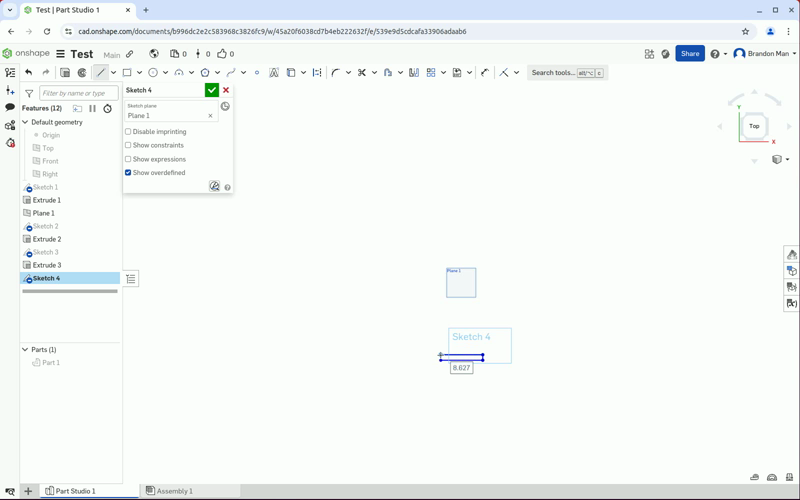
mouse_move(470, 354)
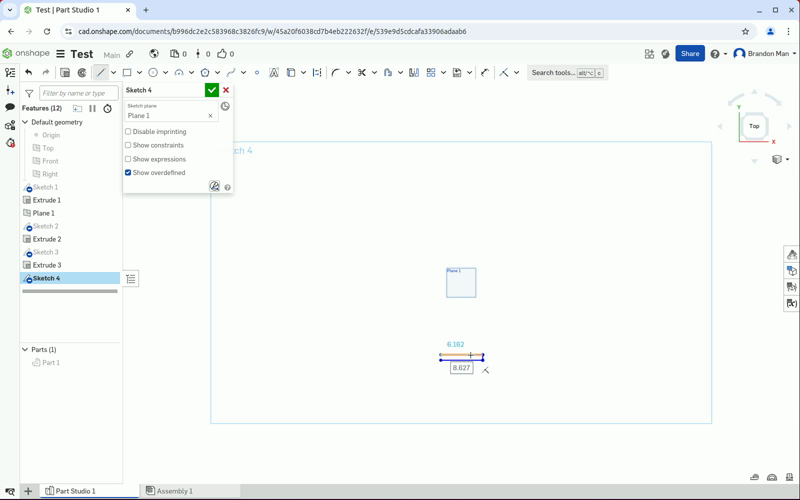
key_down(shift)
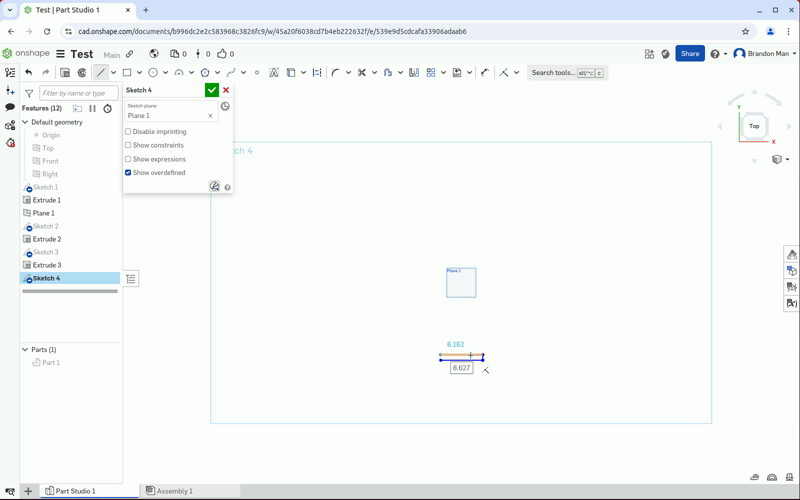
mouse_move(440, 360)
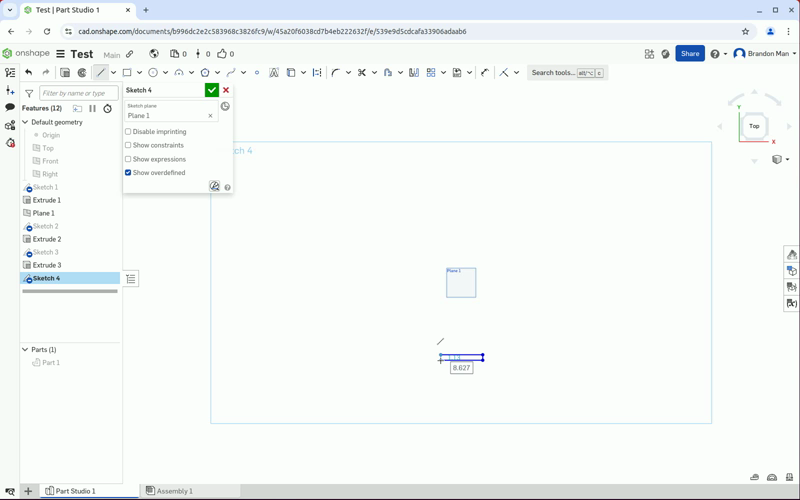
scroll(6)
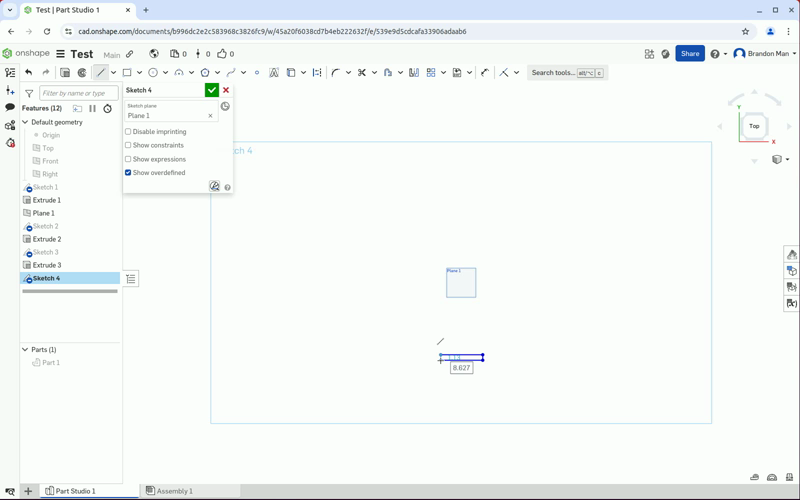
scroll(6)
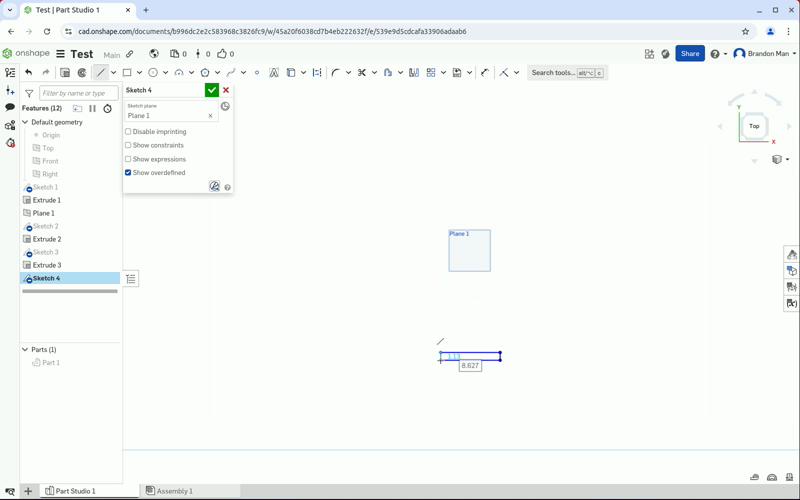
scroll(6)
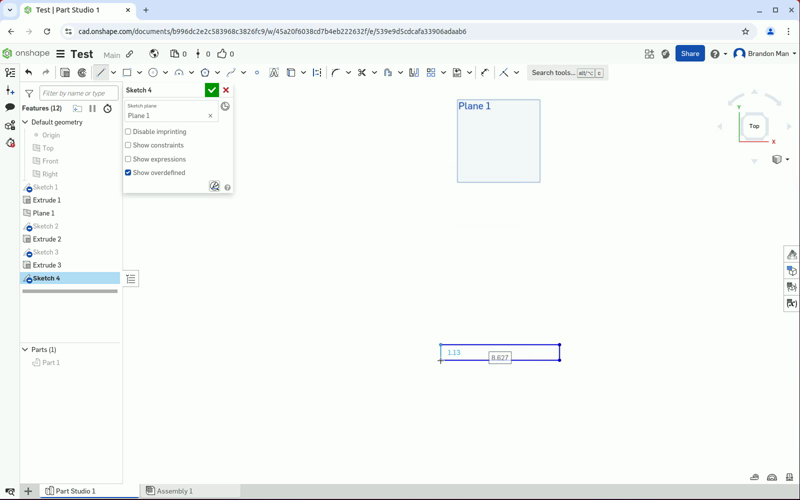
scroll(6)
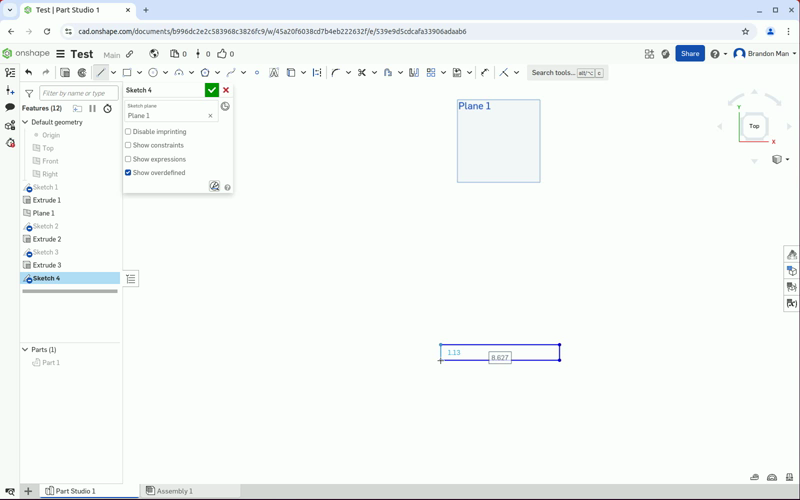
scroll(6)
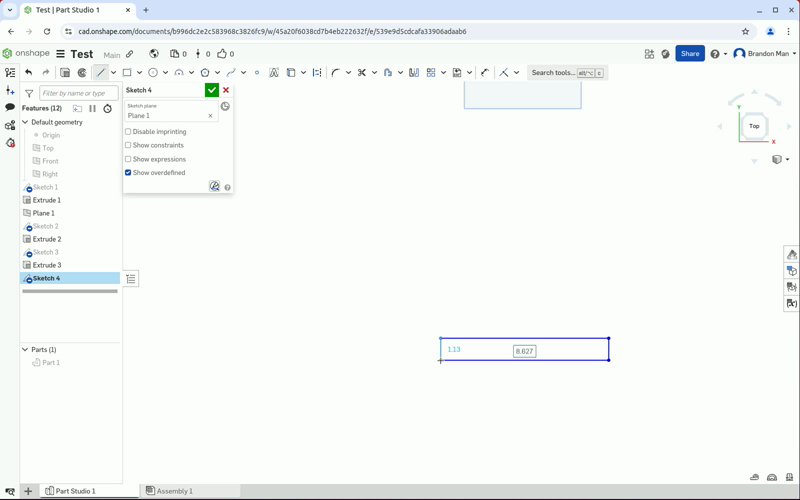
scroll(6)
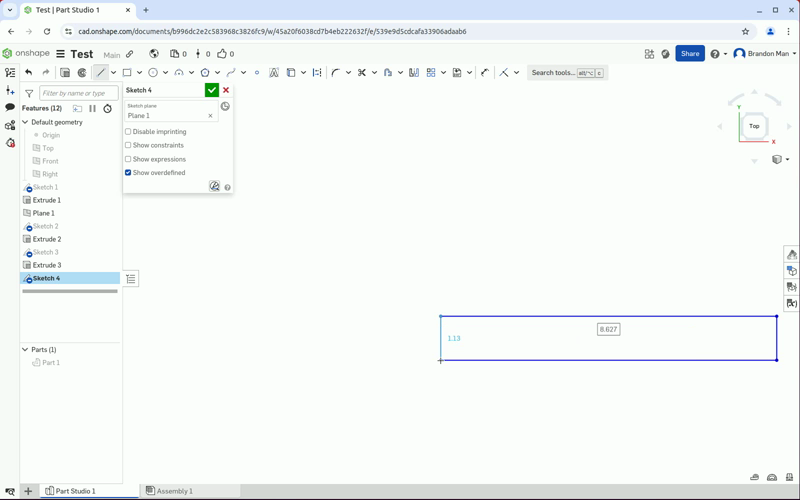
scroll(6)
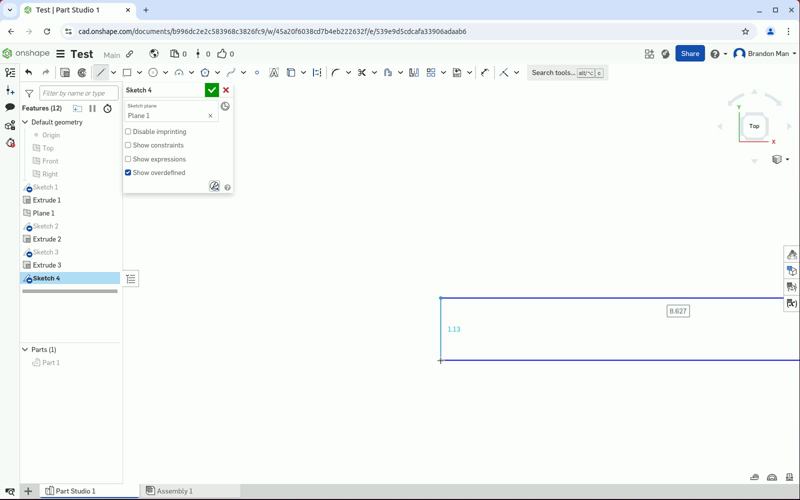
key_up(shift)
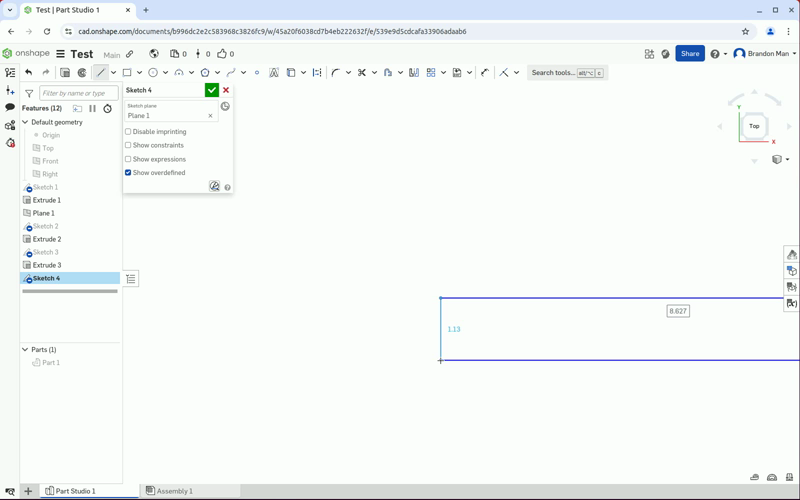
click(440, 360)
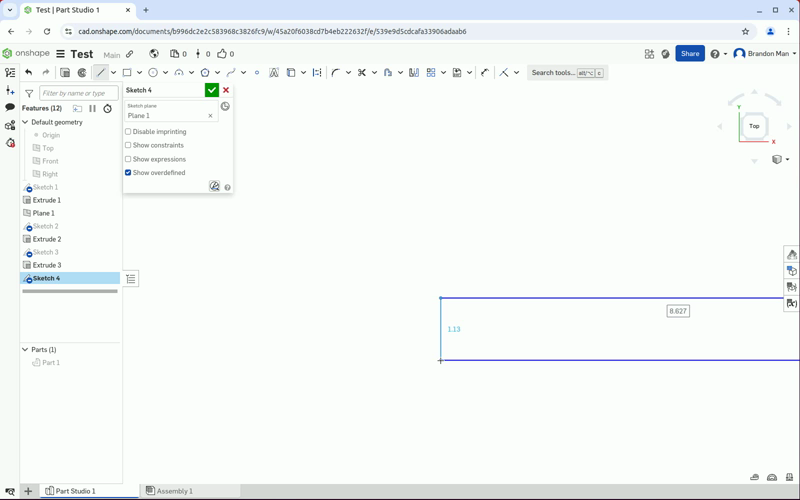
scroll(-6)
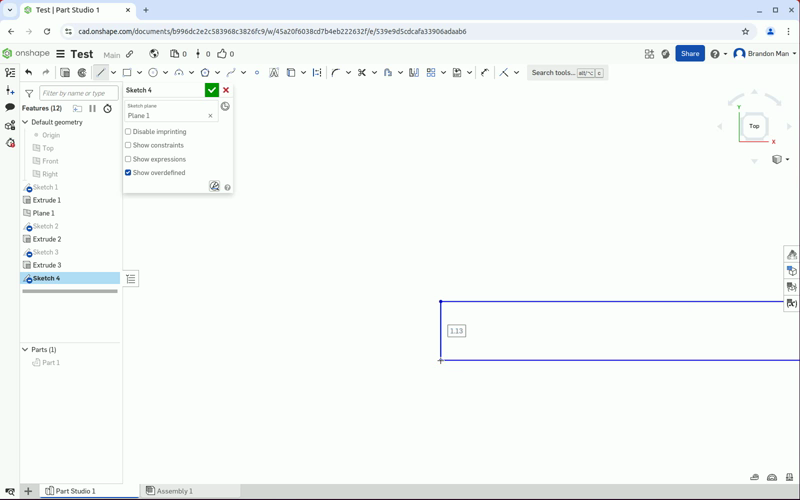
scroll(-6)
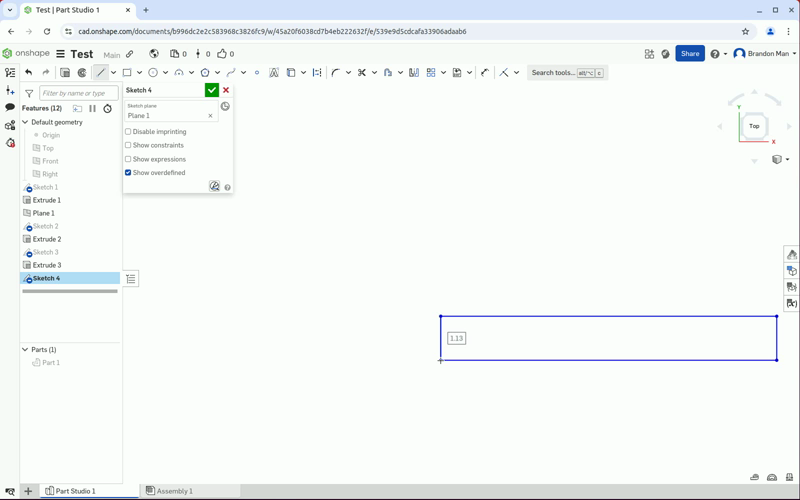
scroll(-6)
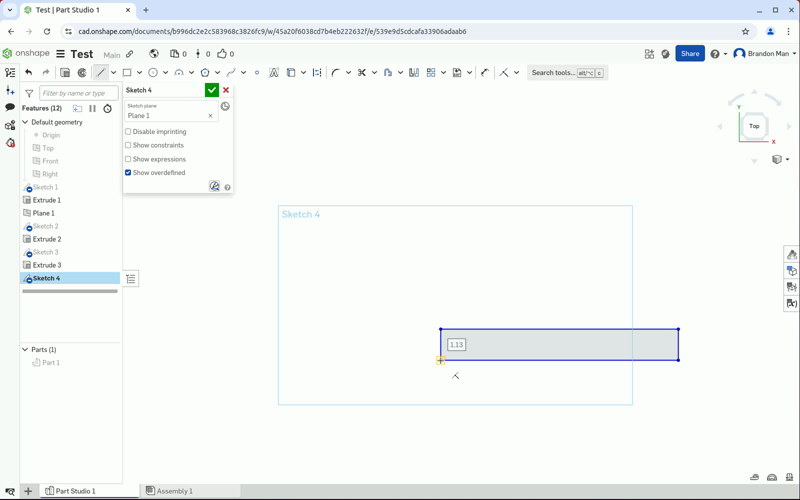
scroll(-6)
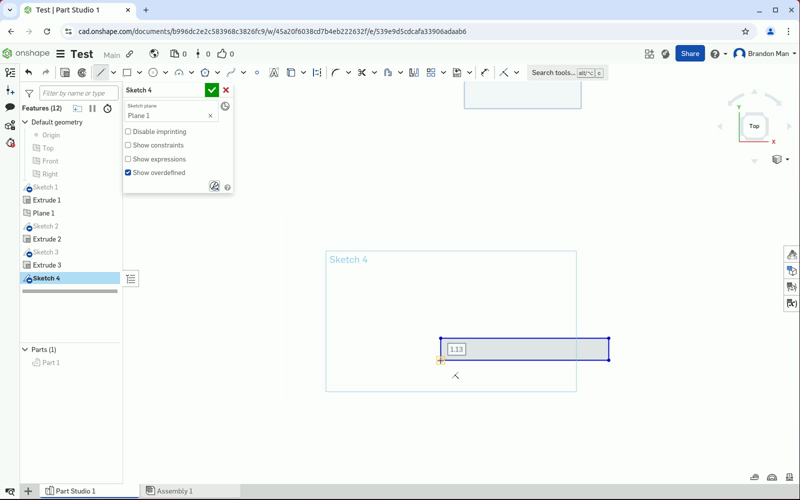
scroll(-6)
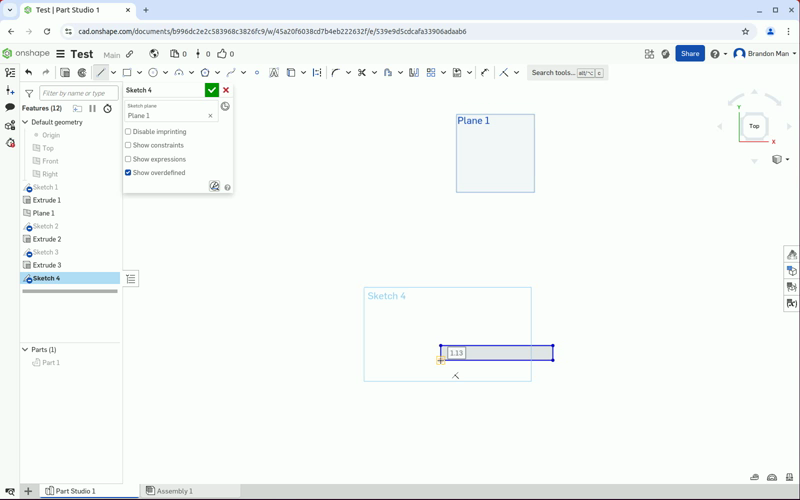
scroll(-6)
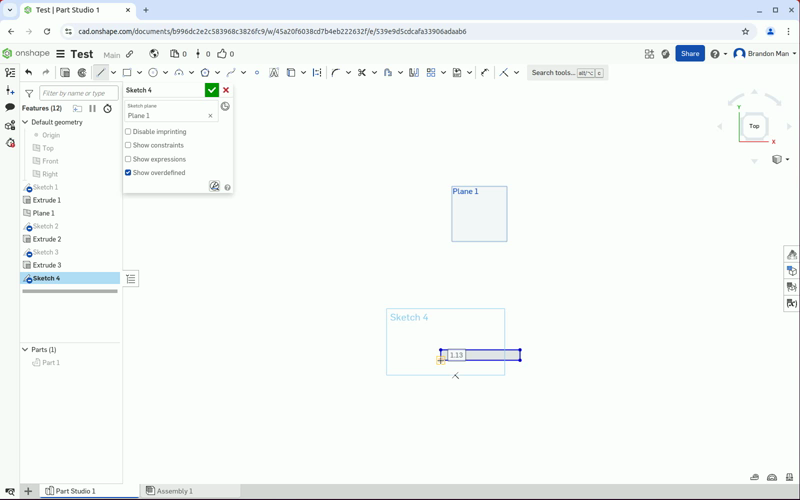
scroll(-6)
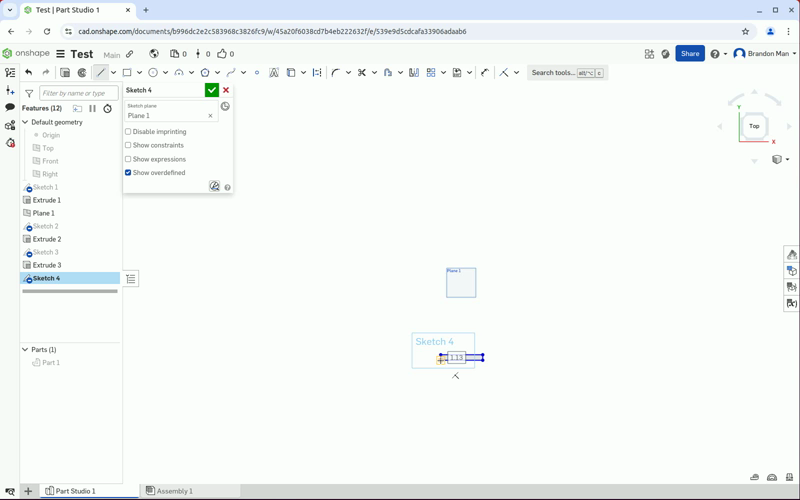
key(esc)
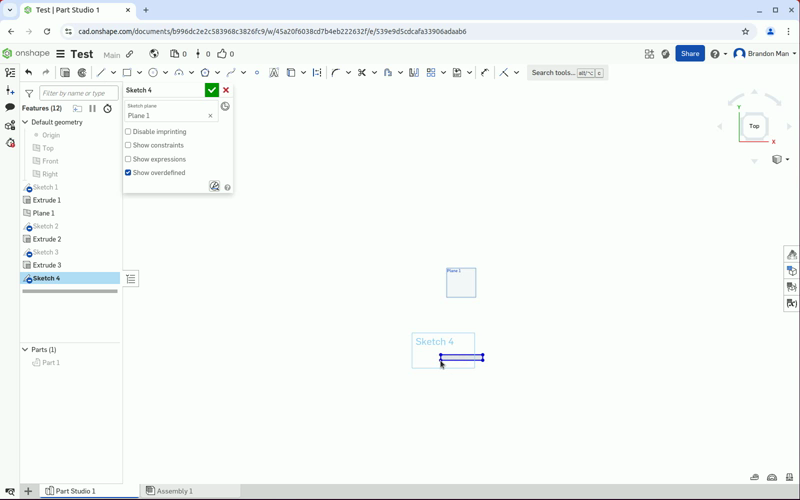
mouse_move(443, 360)
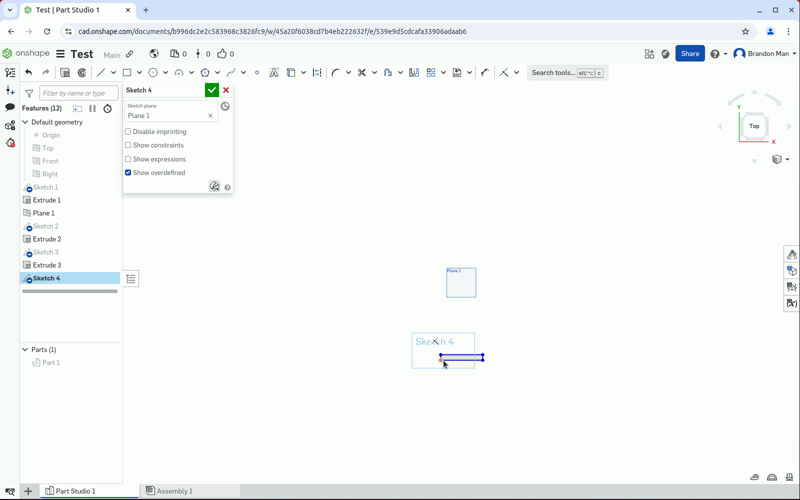
scroll(6)
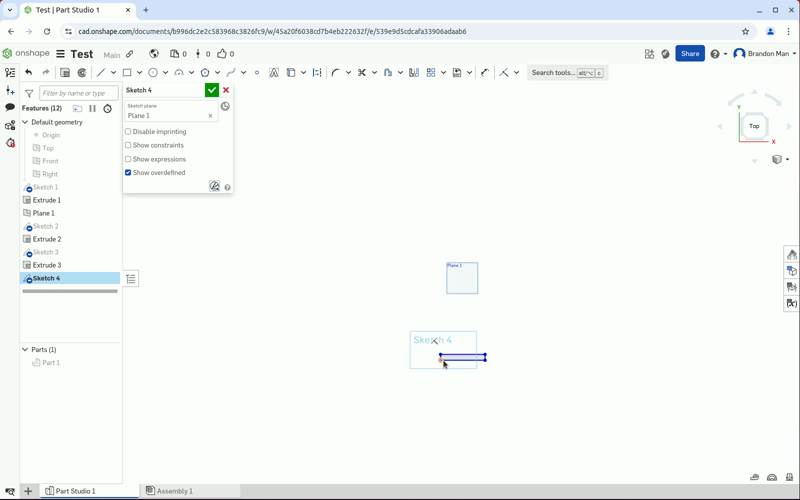
scroll(6)
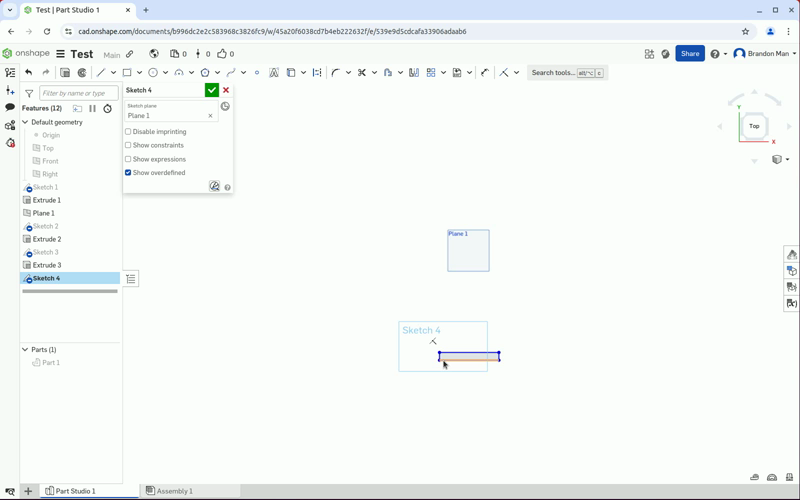
scroll(6)
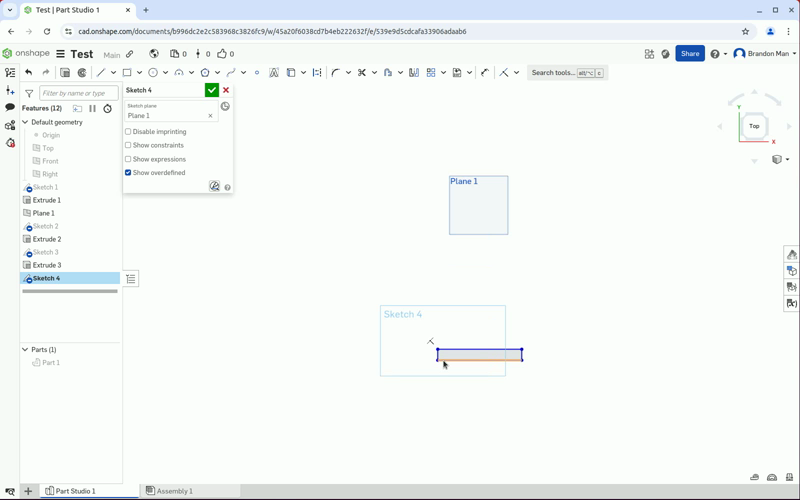
scroll(6)
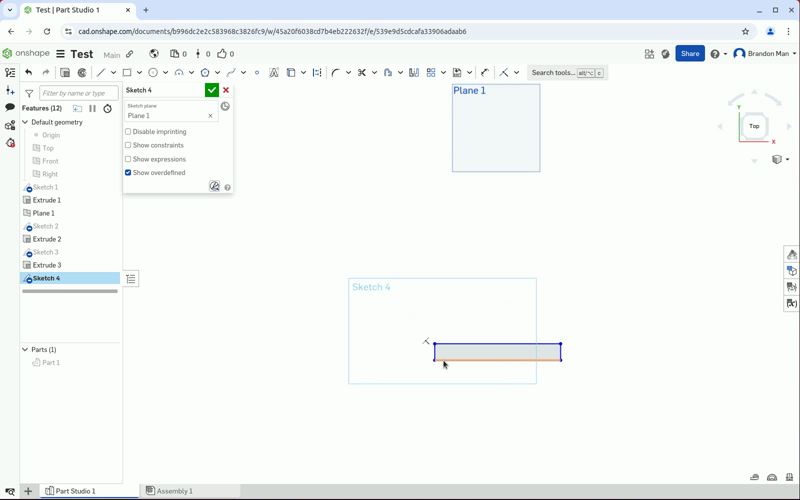
scroll(6)
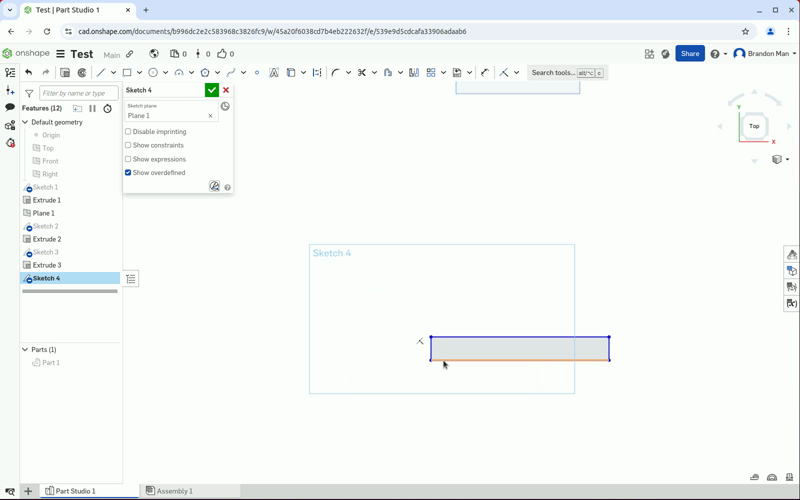
scroll(6)
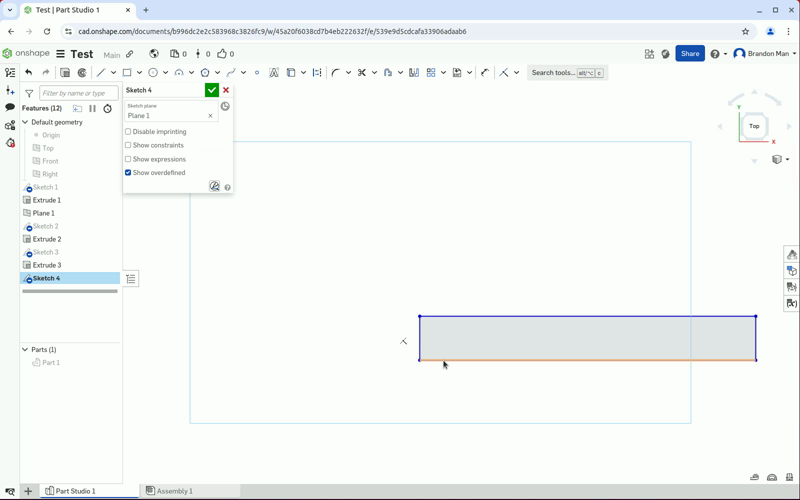
scroll(6)
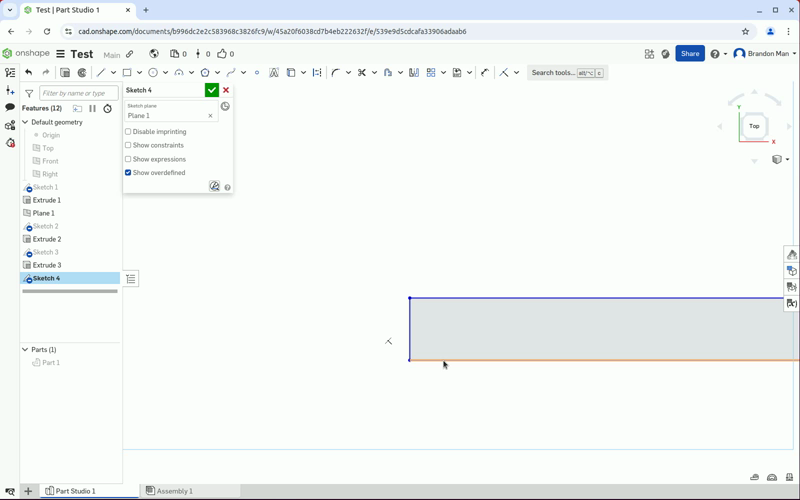
click(443, 360)
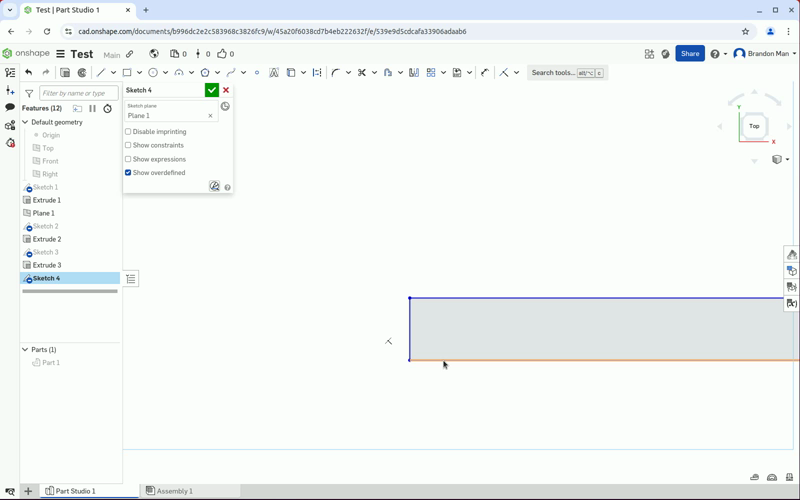
scroll(-6)
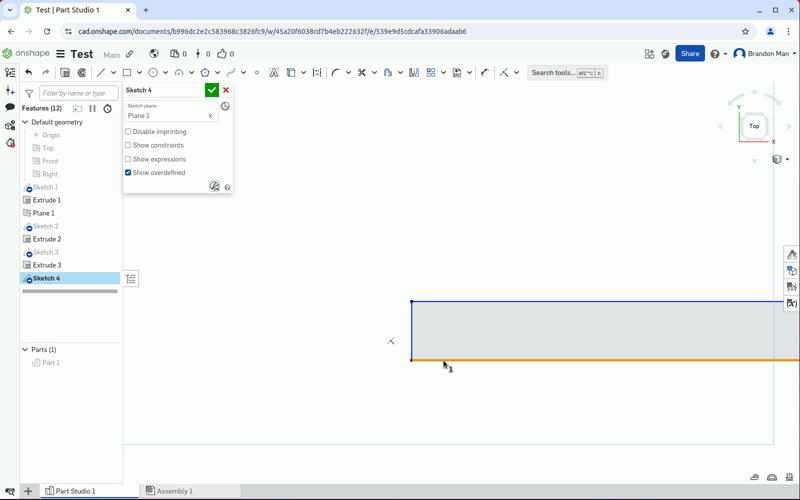
scroll(-6)
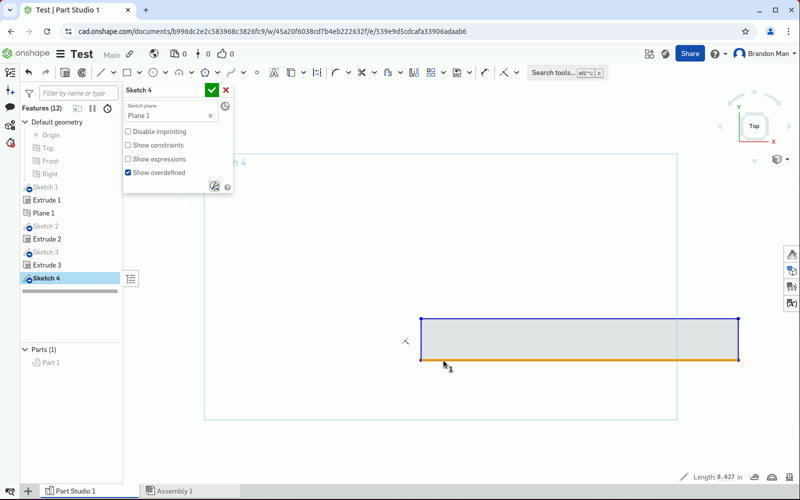
scroll(-6)
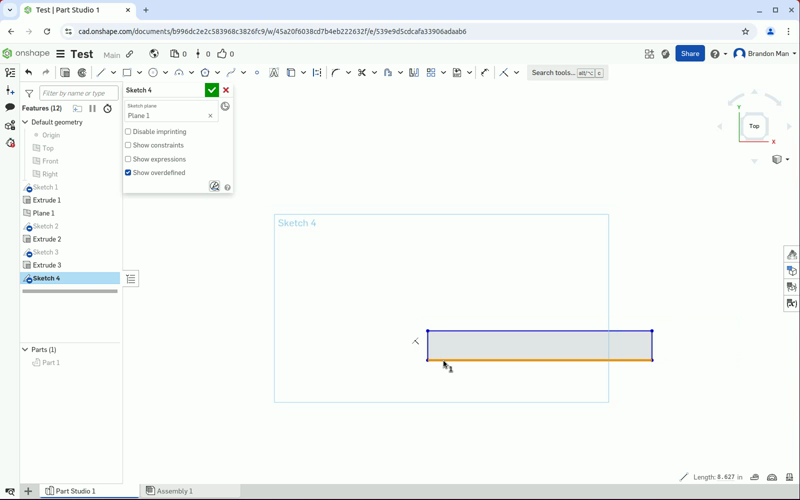
scroll(-6)
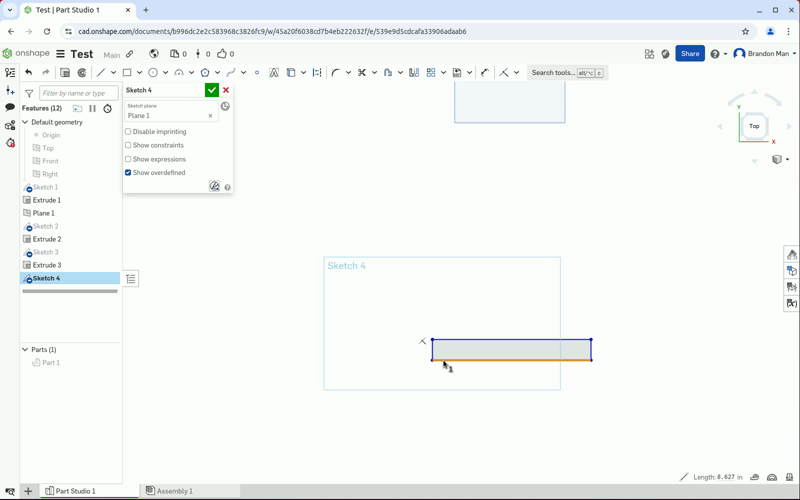
scroll(-6)
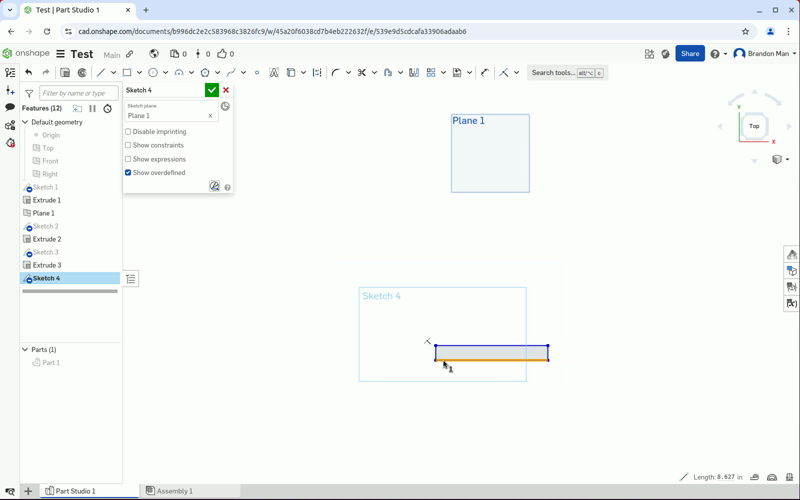
scroll(-6)
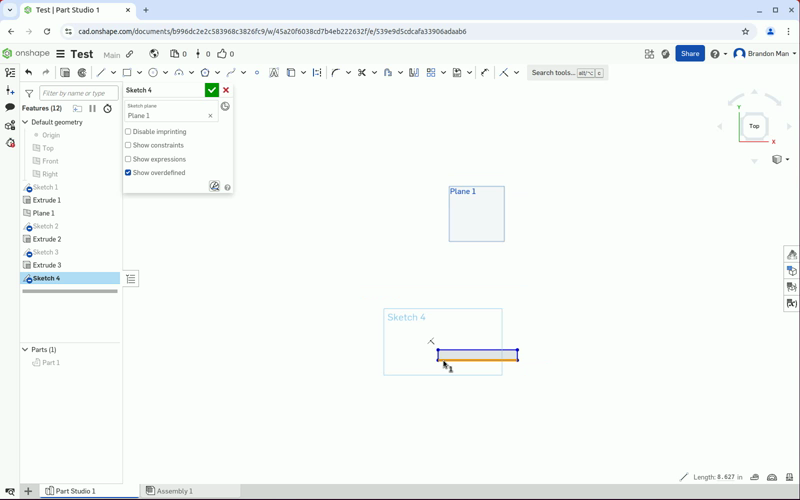
scroll(-6)
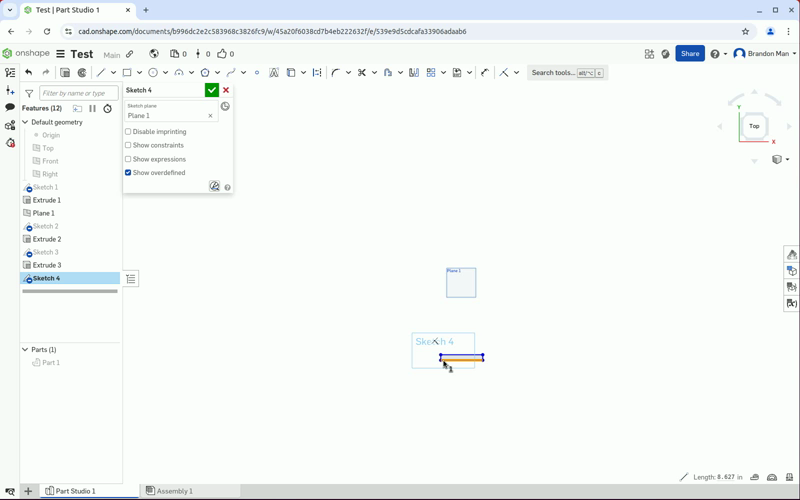
mouse_move(73, 352)
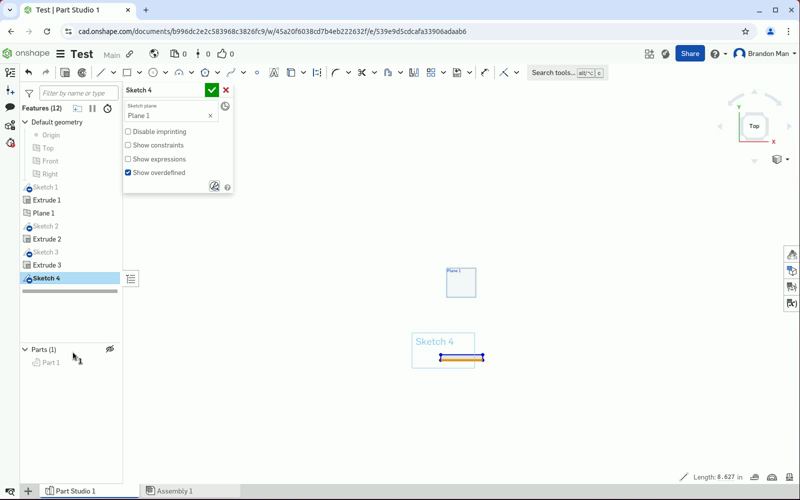
key(shift+y)
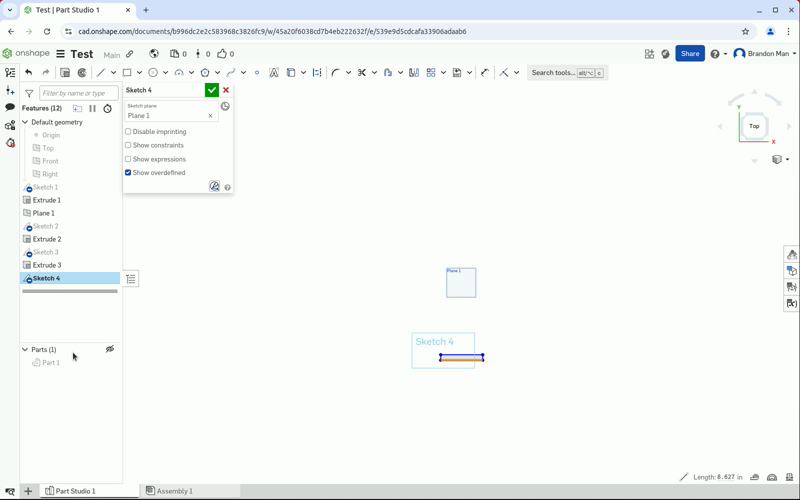
key(shift+e)
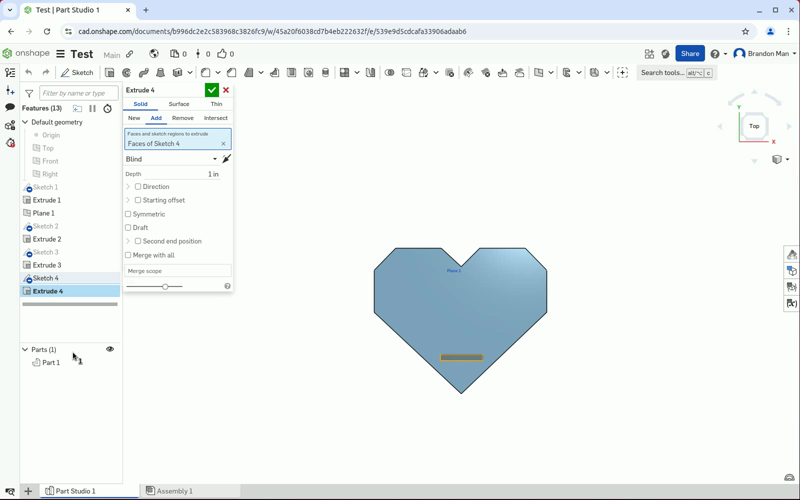
mouse_move(143, 106)
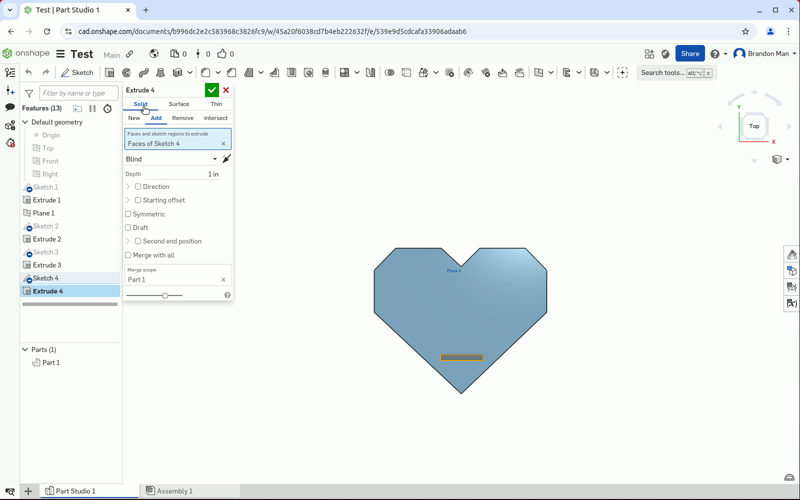
click(143, 106)
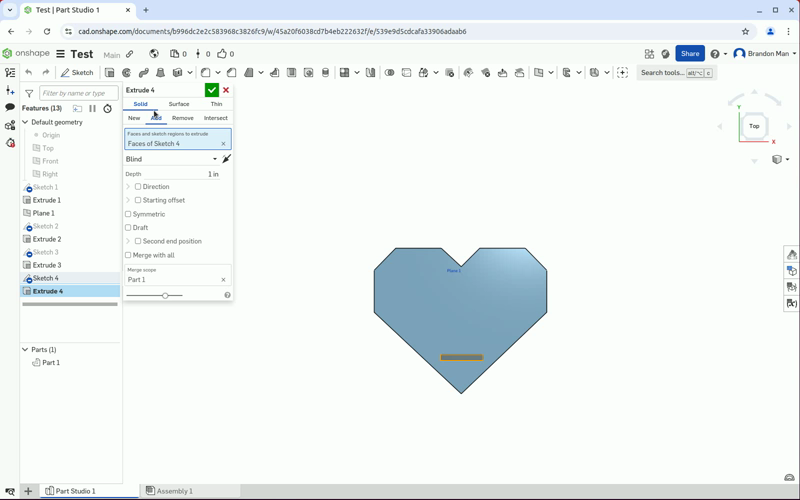
mouse_move(186, 120)
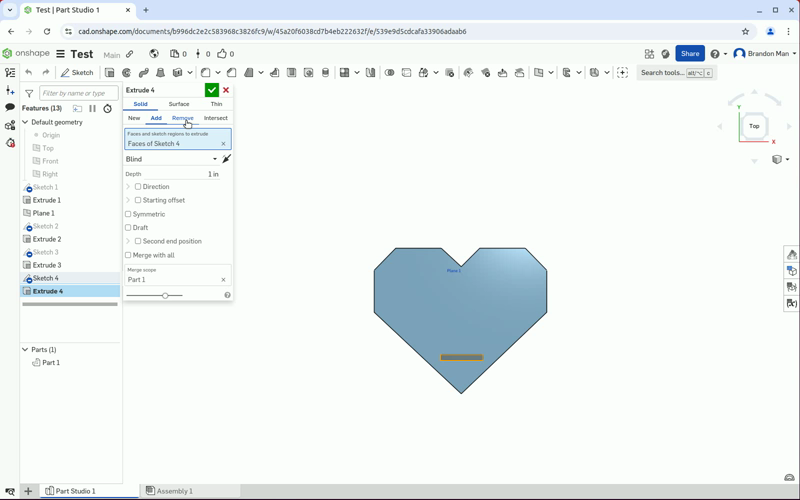
click(186, 120)
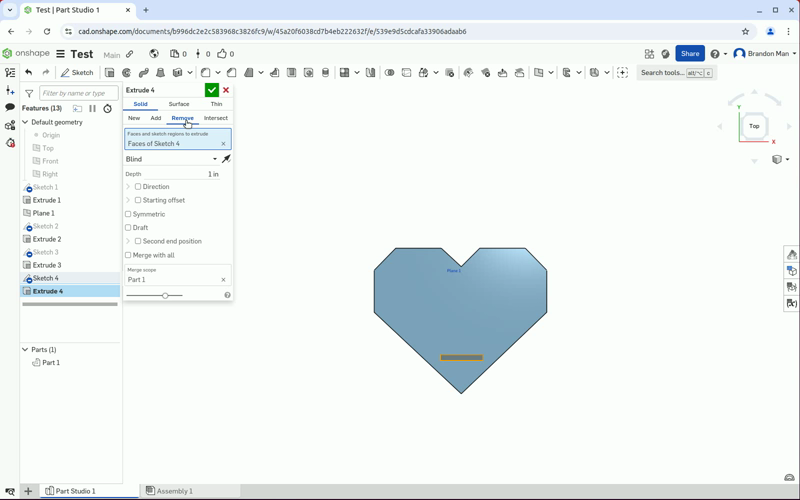
key(tab, 4)
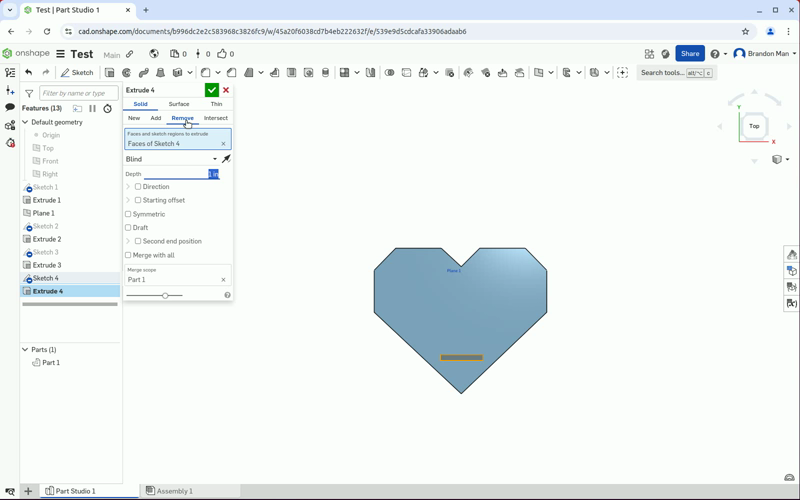
text(9.388)
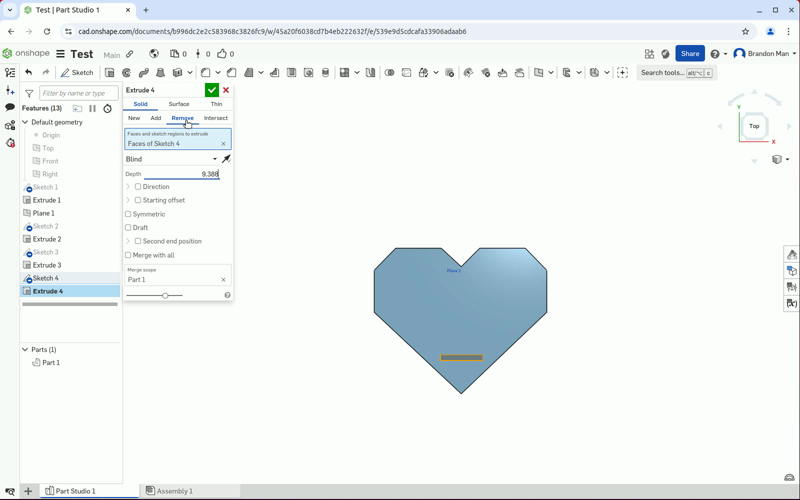
key(tab, 6)
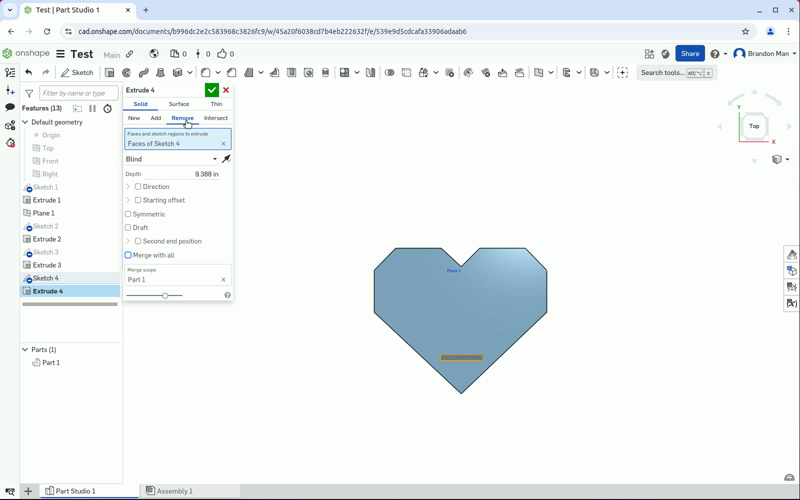
key(space)
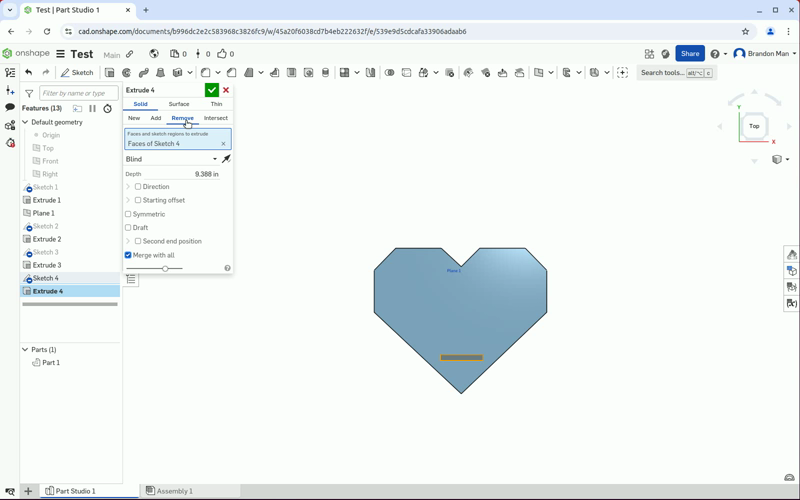
key(enter)
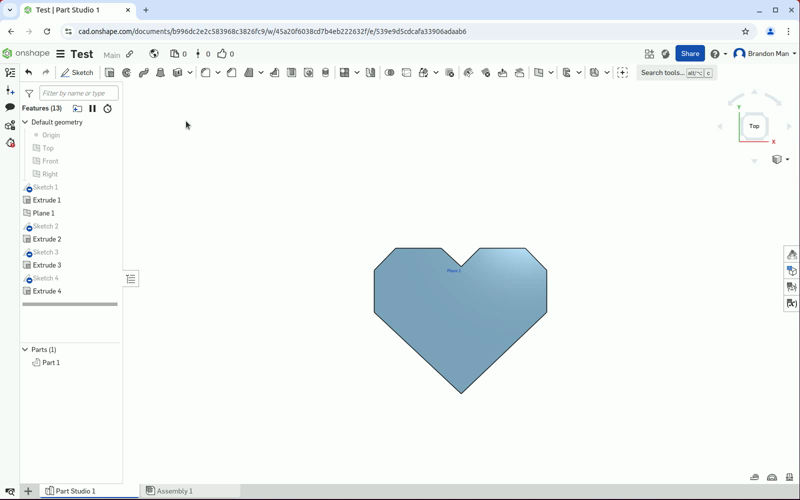
key(shift+h)
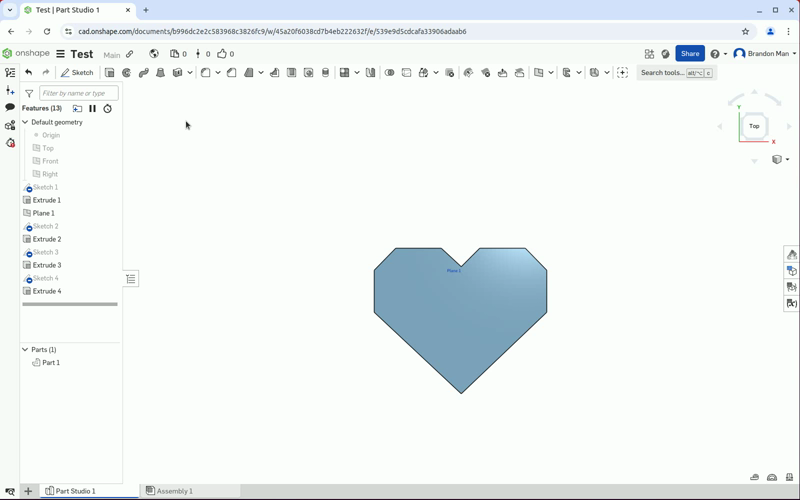
key(shift+h)
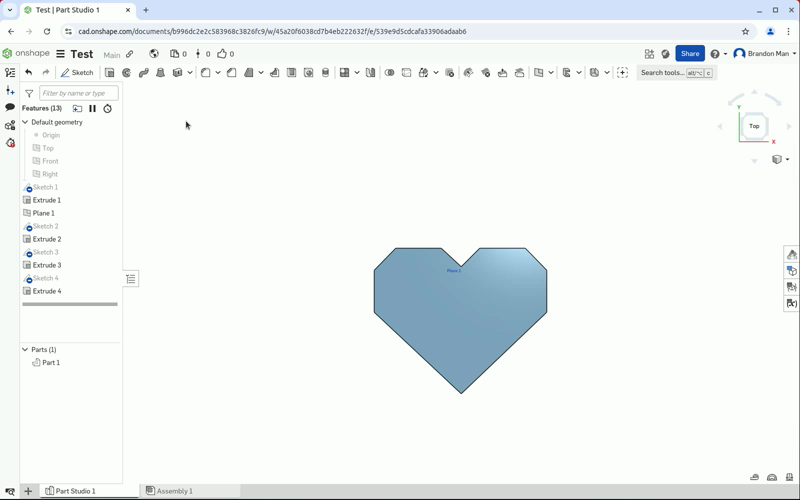
mouse_move(73, 189)
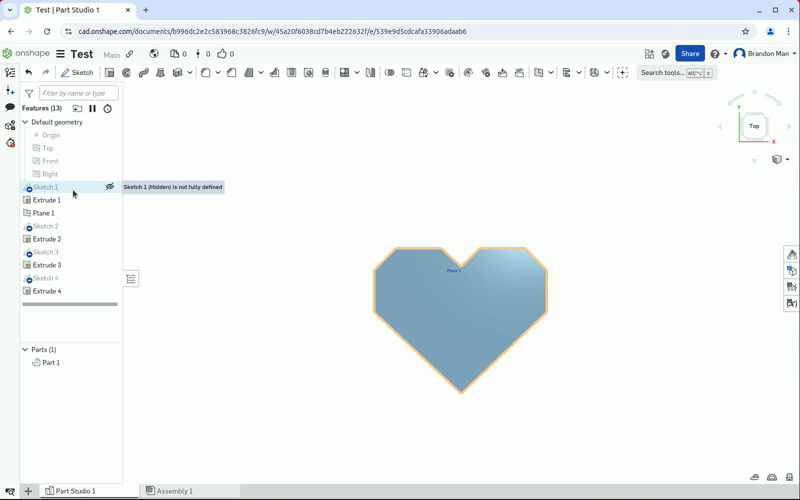
click(73, 189)
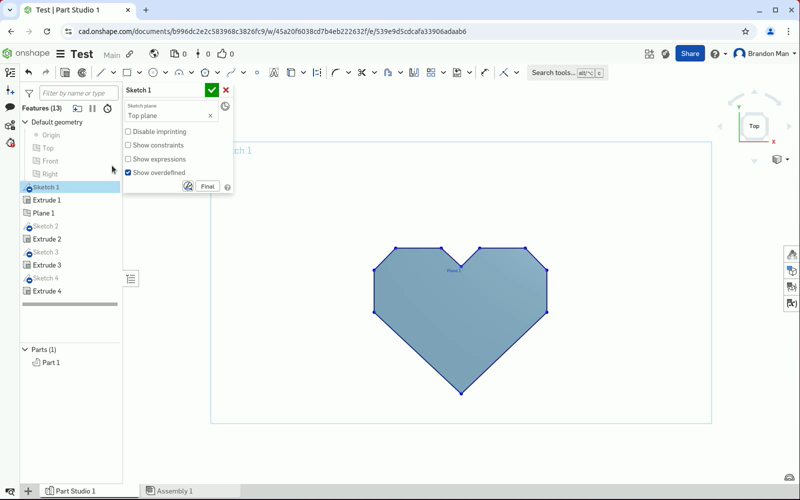
mouse_move(229, 92)
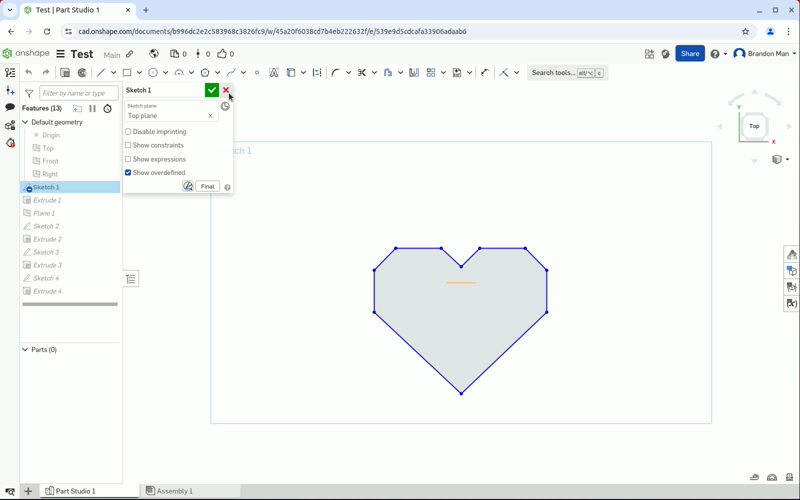
click(229, 92)
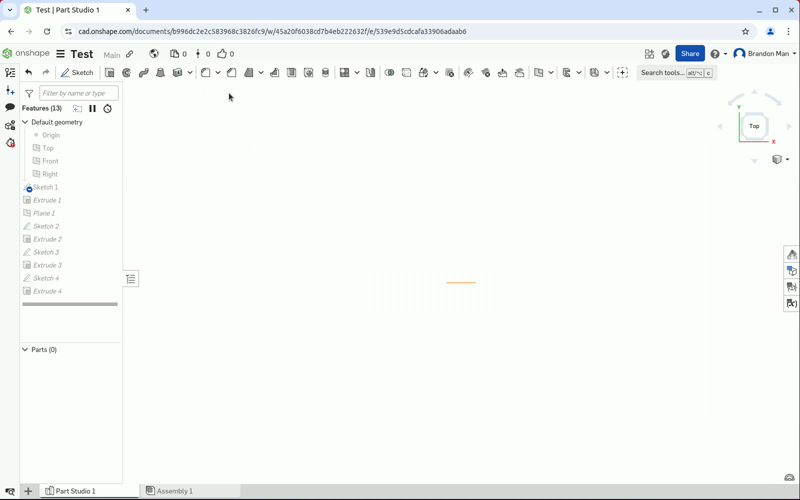
key(shift+s)
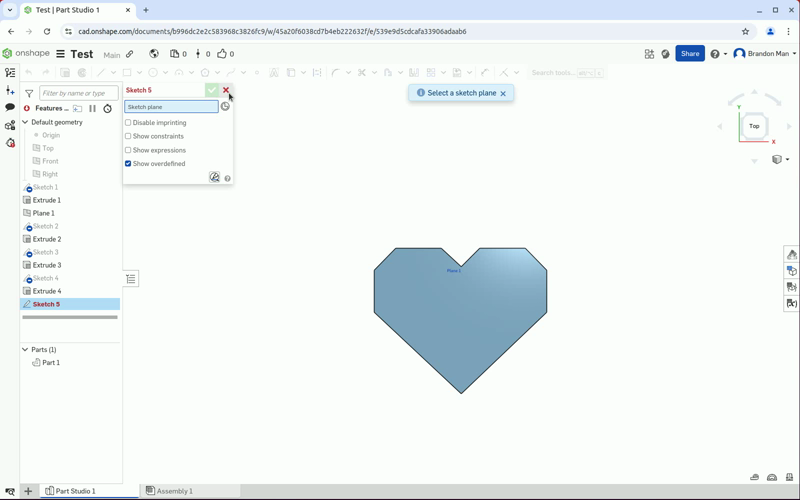
mouse_move(73, 215)
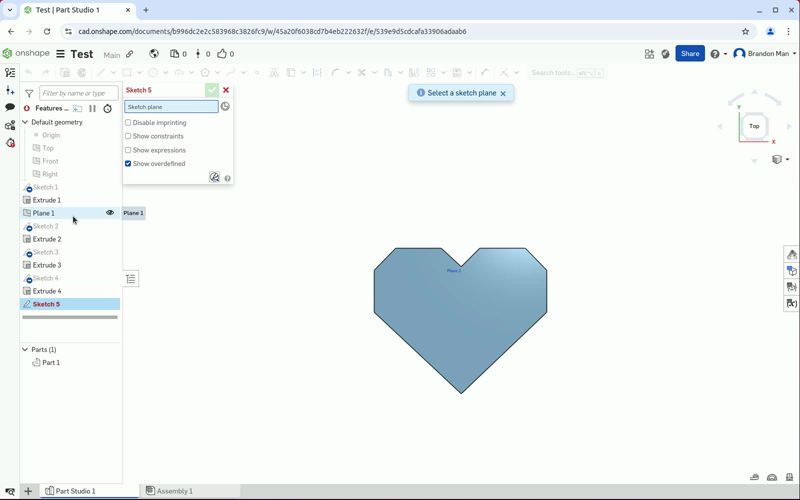
click(73, 215)
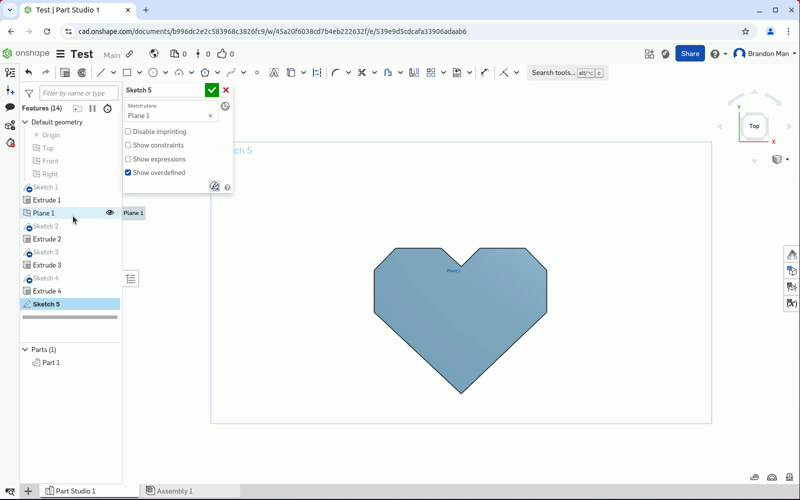
mouse_move(73, 352)
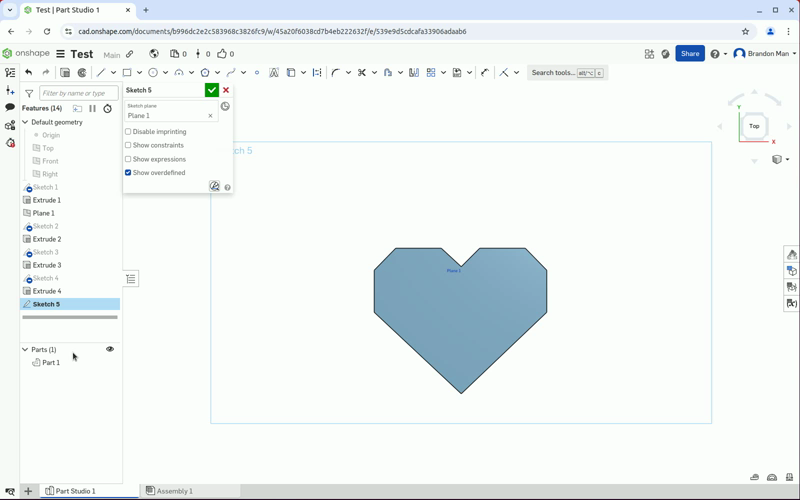
key(y)
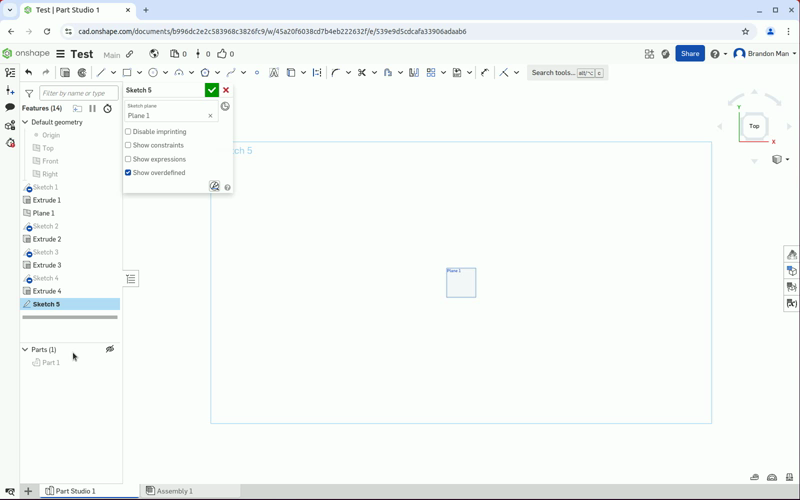
key(l)
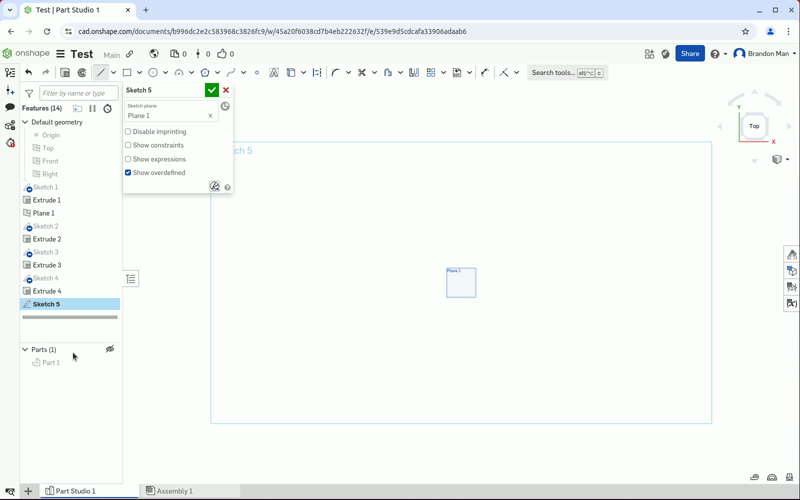
key_down(shift)
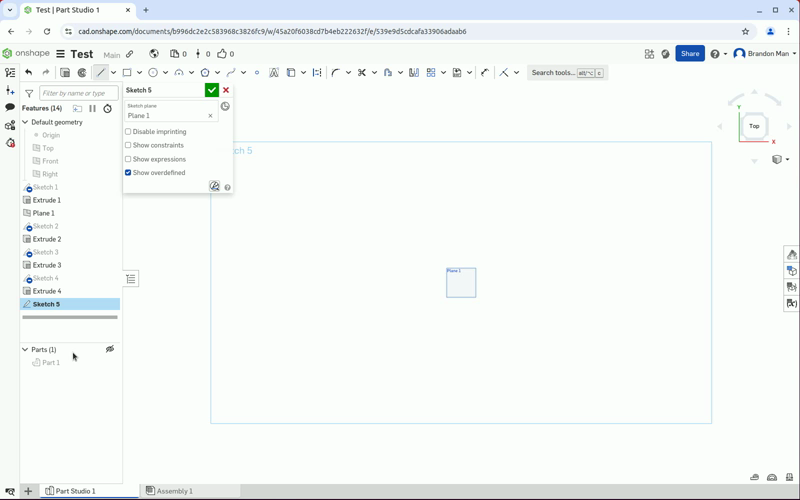
mouse_move(393, 311)
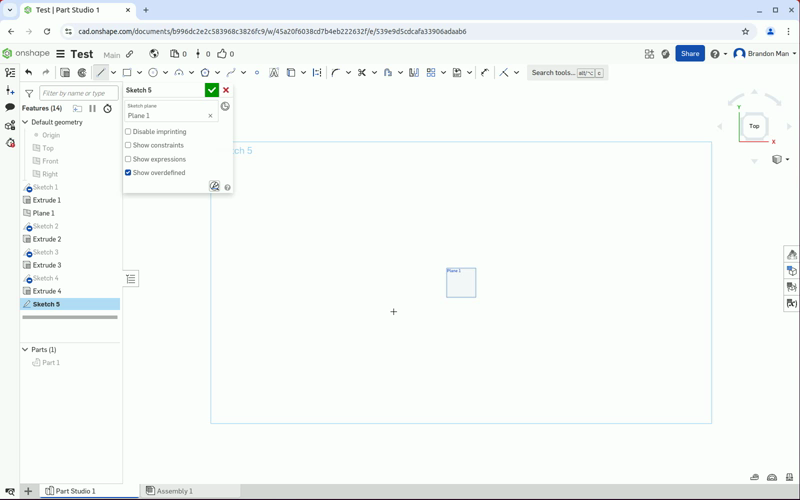
click(393, 311)
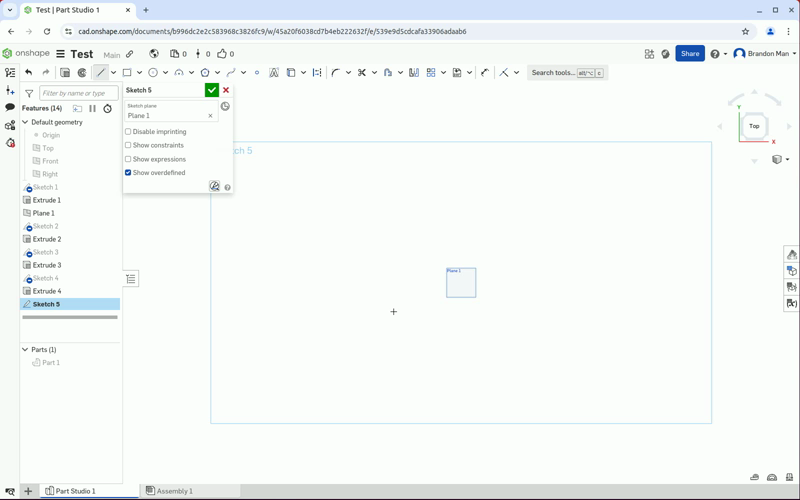
key_up(shift)
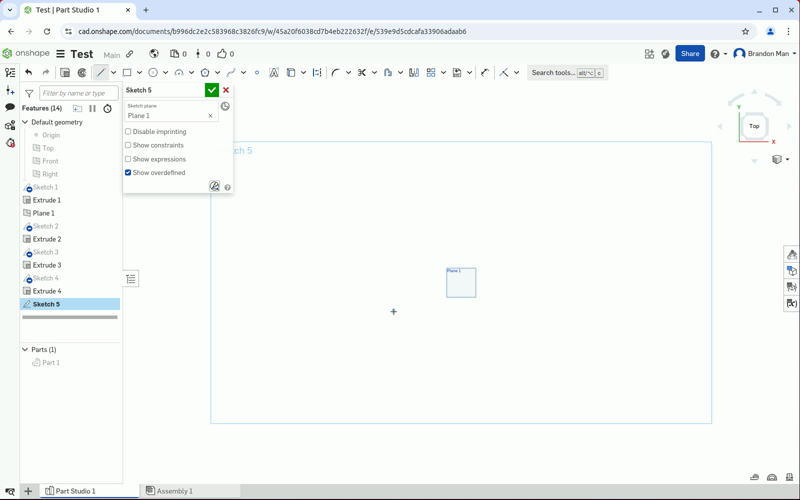
key_down(shift)
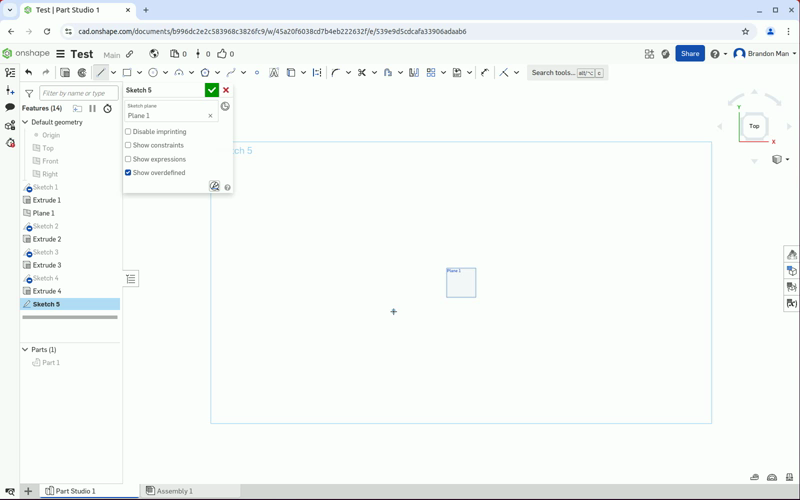
mouse_move(423, 311)
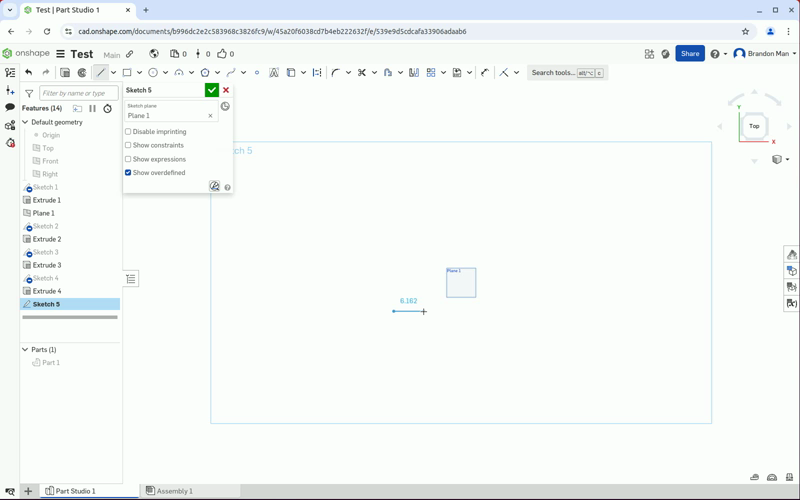
mouse_move(423, 339)
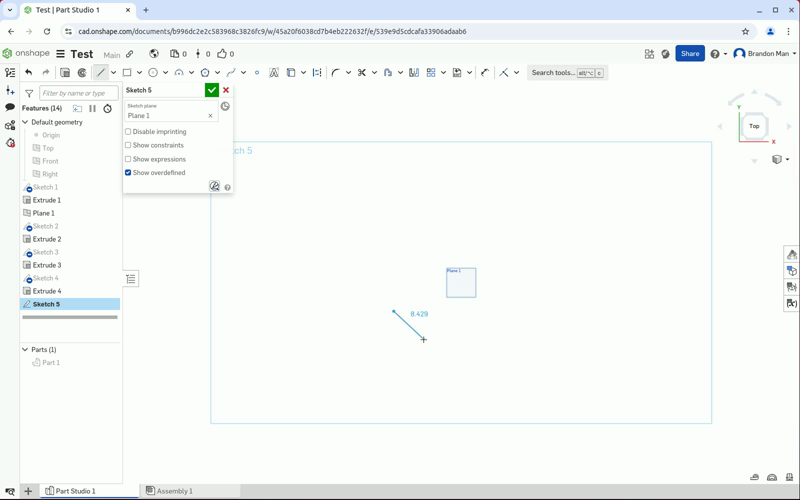
click(423, 339)
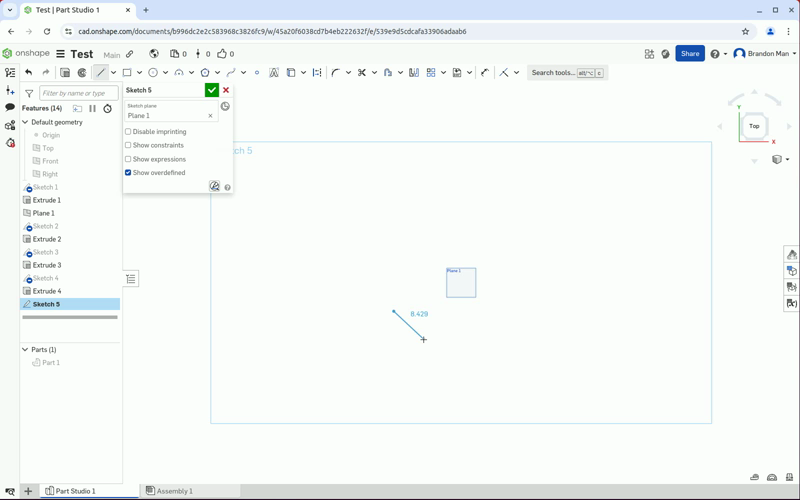
key_up(shift)
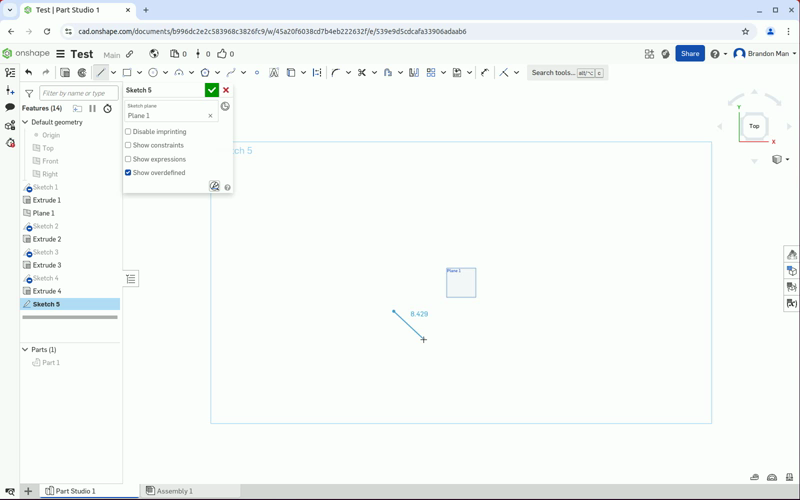
key_down(shift)
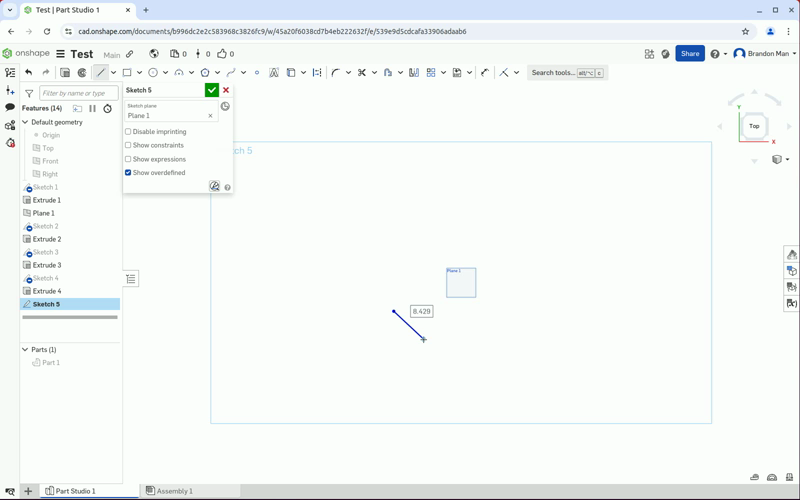
mouse_move(453, 339)
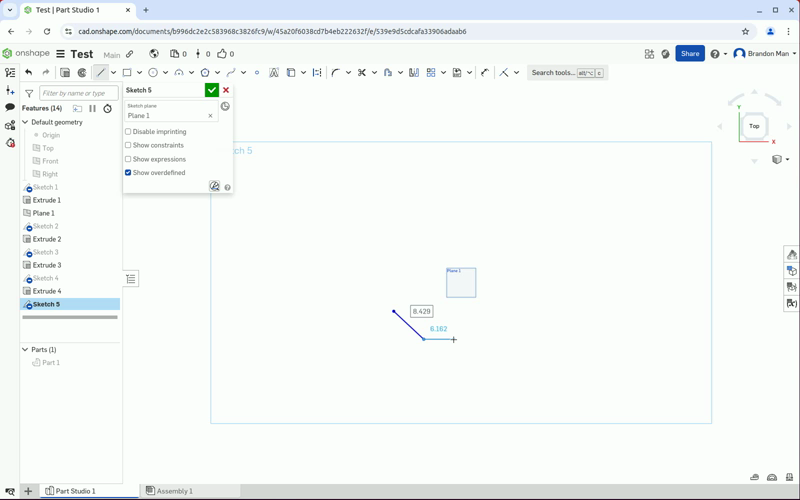
mouse_move(427, 335)
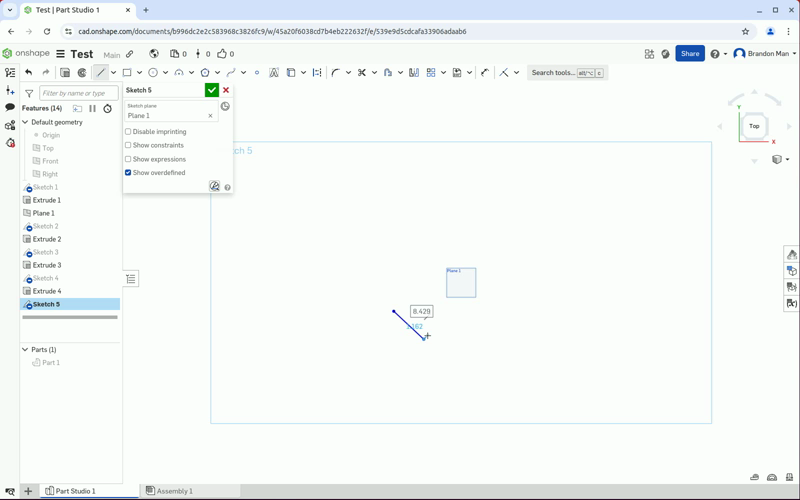
scroll(6)
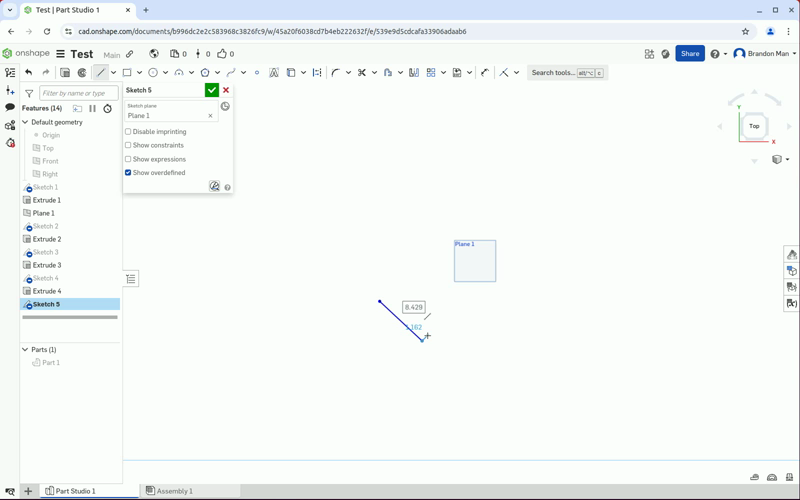
scroll(6)
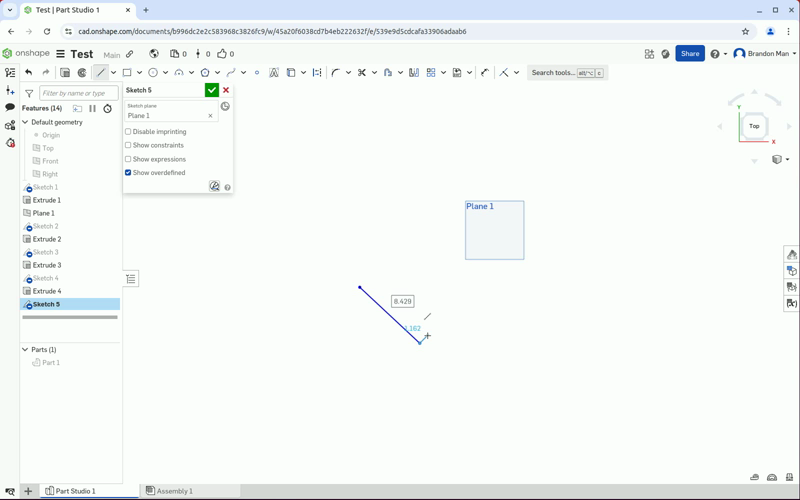
scroll(6)
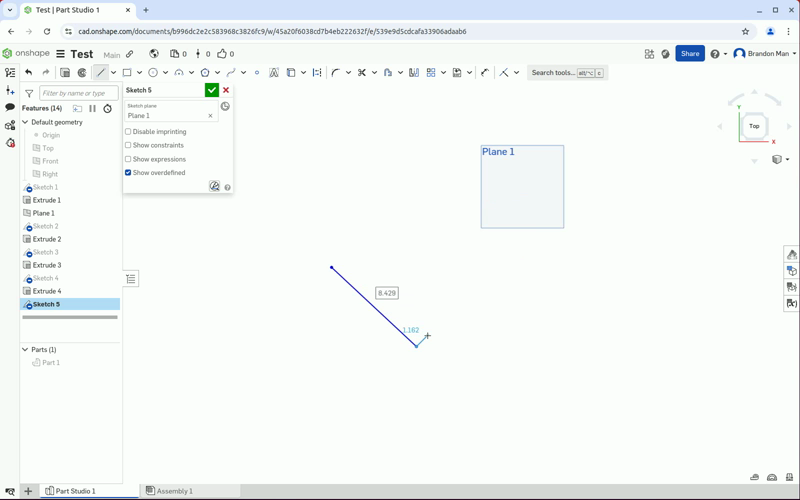
scroll(6)
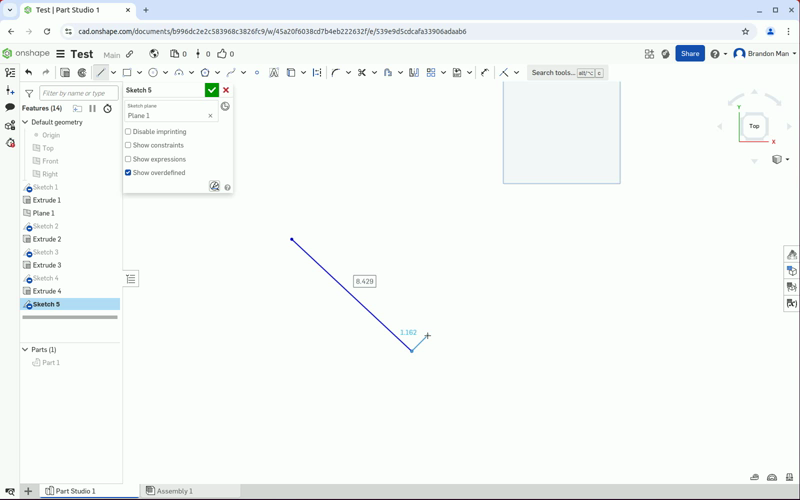
scroll(6)
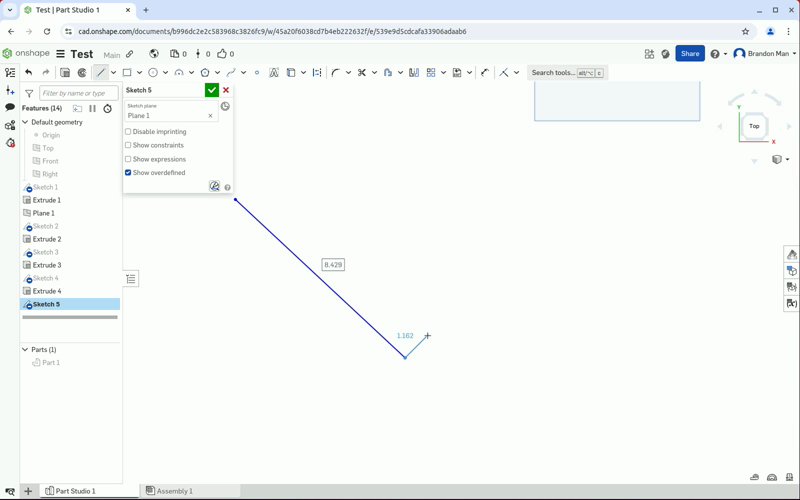
scroll(6)
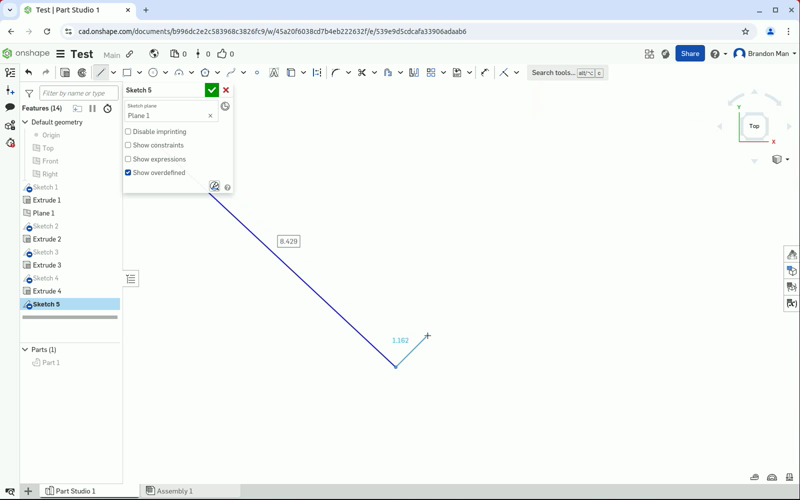
scroll(6)
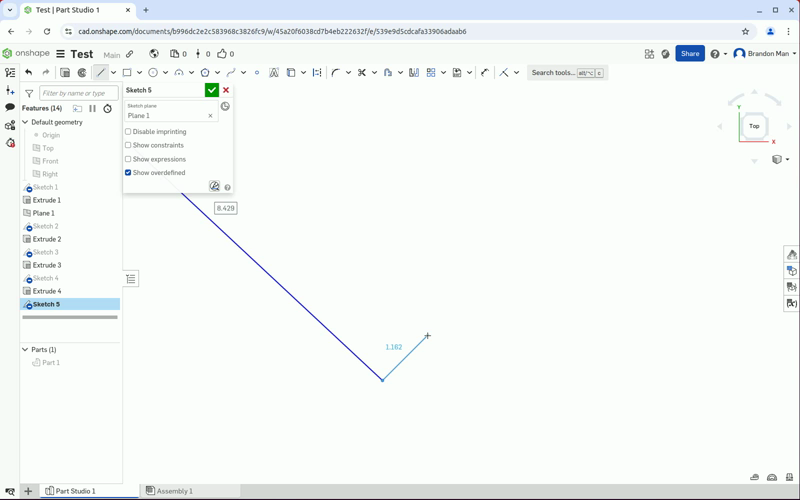
click(427, 335)
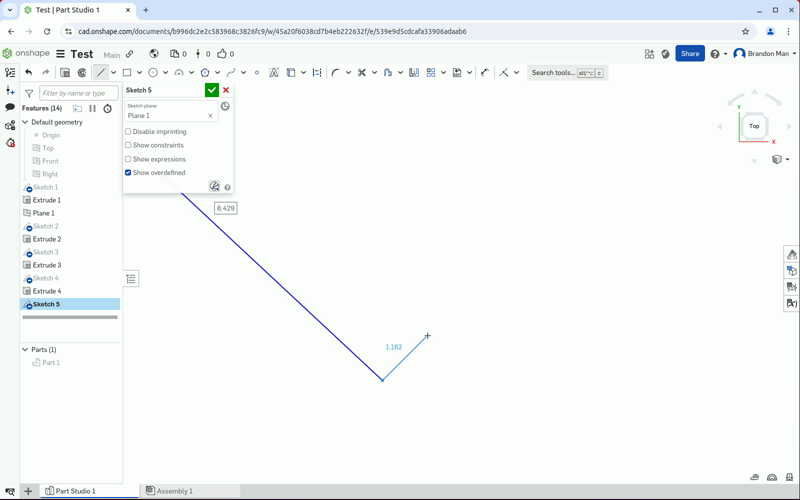
scroll(-6)
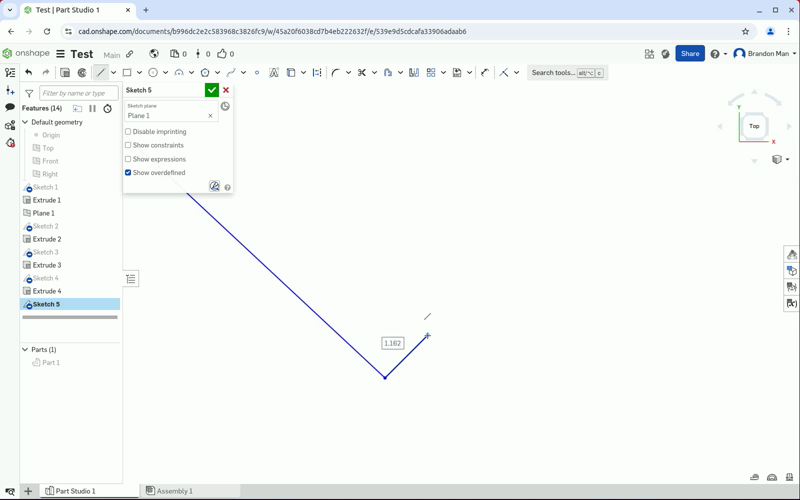
scroll(-6)
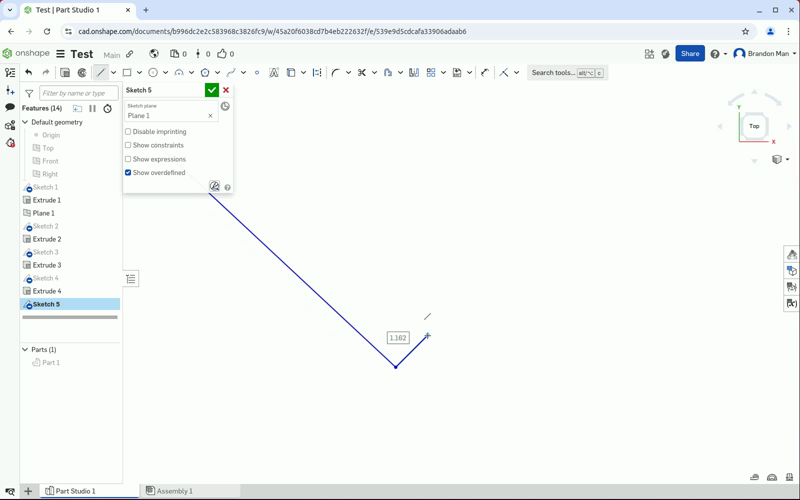
scroll(-6)
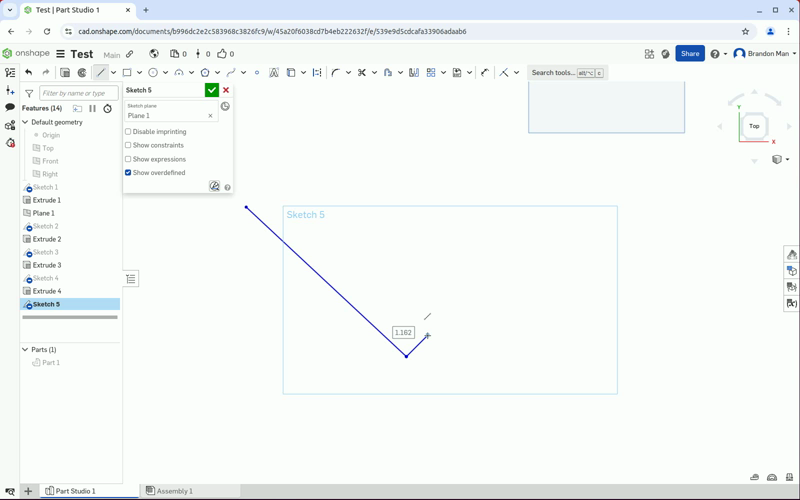
scroll(-6)
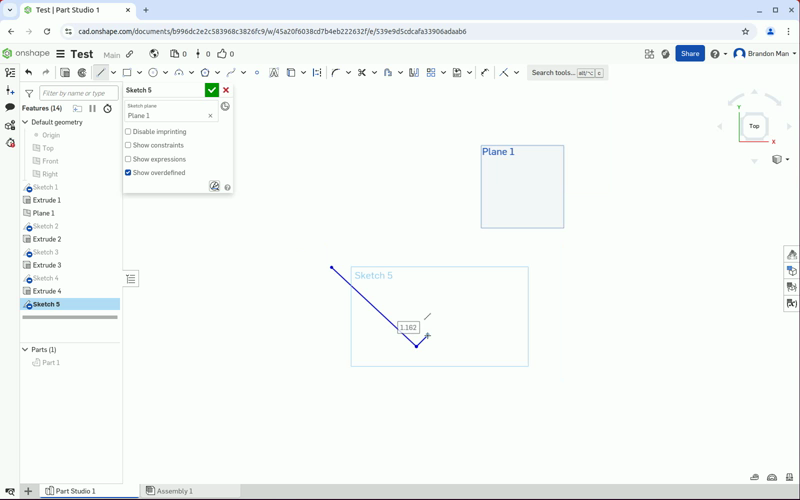
scroll(-6)
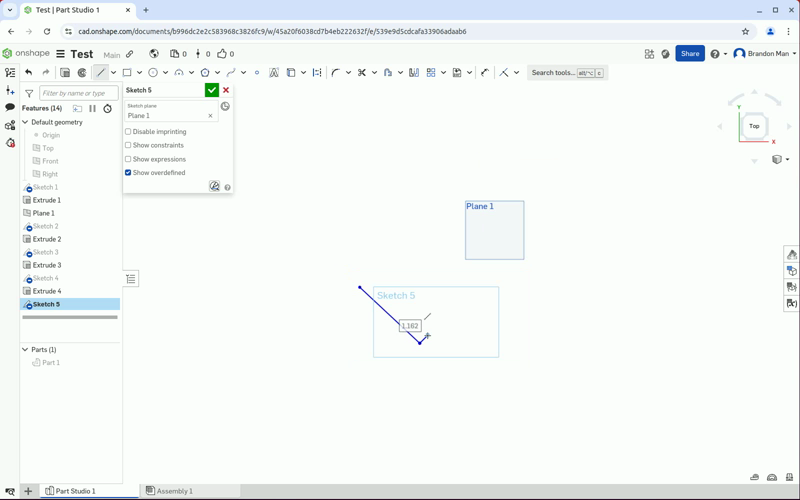
scroll(-6)
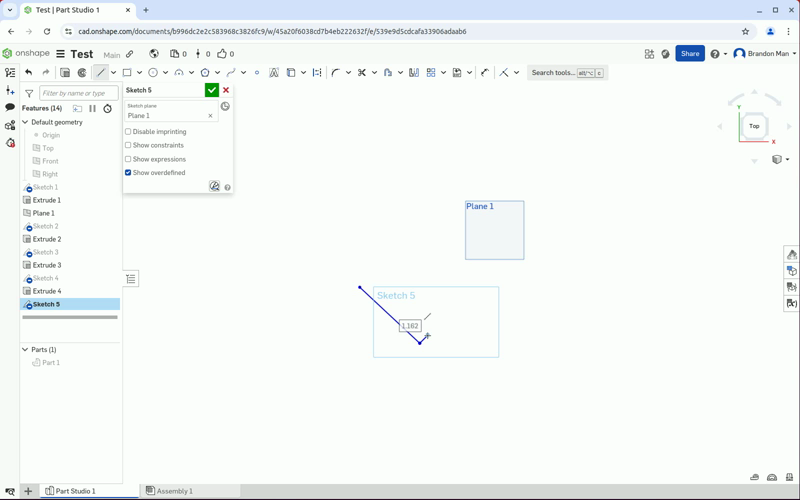
scroll(-6)
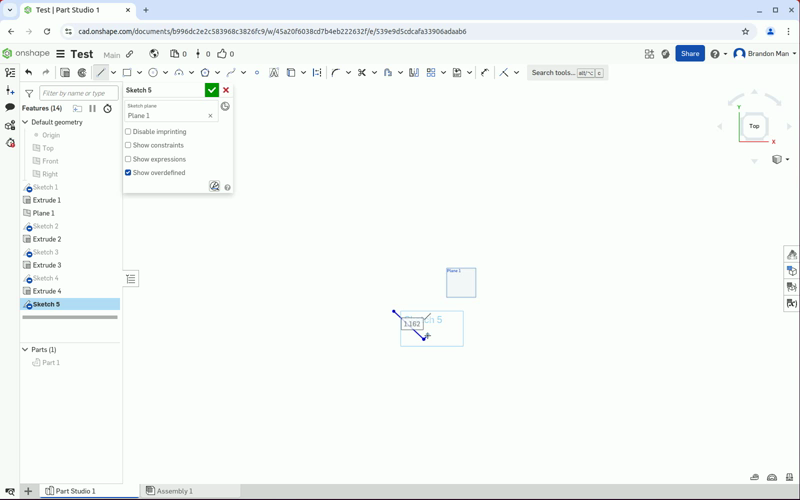
key_up(shift)
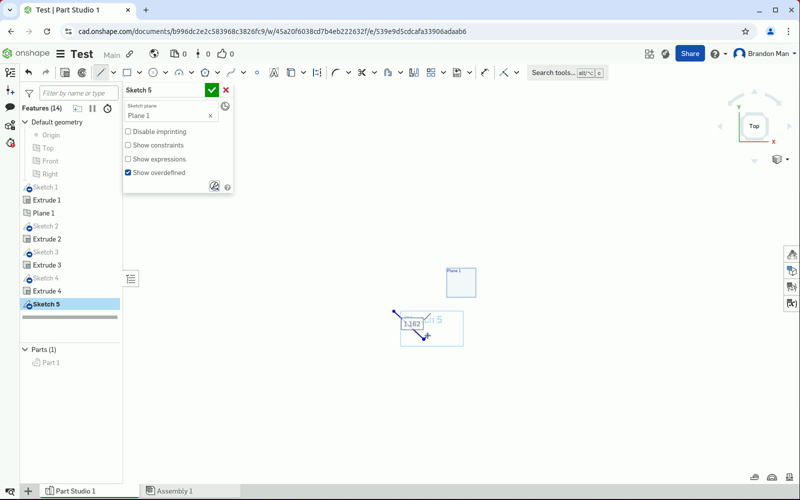
key_down(shift)
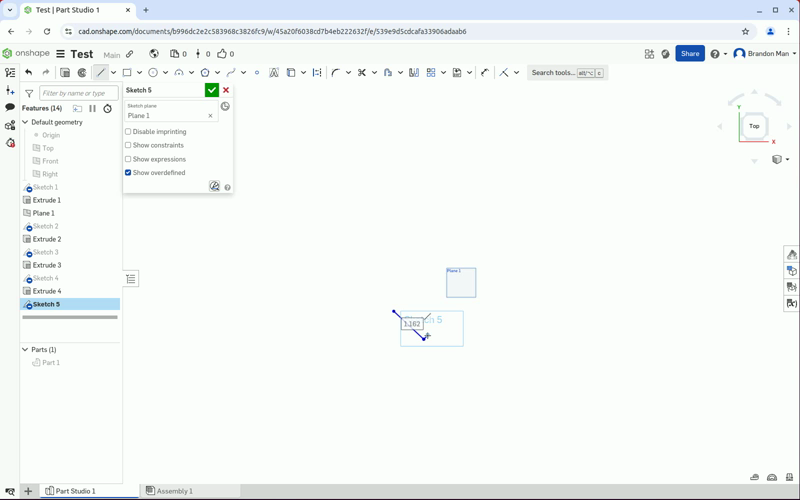
mouse_move(457, 335)
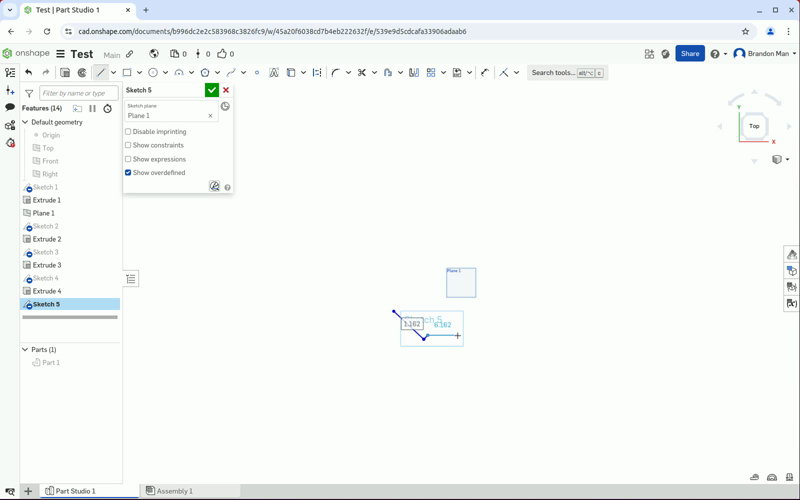
mouse_move(397, 306)
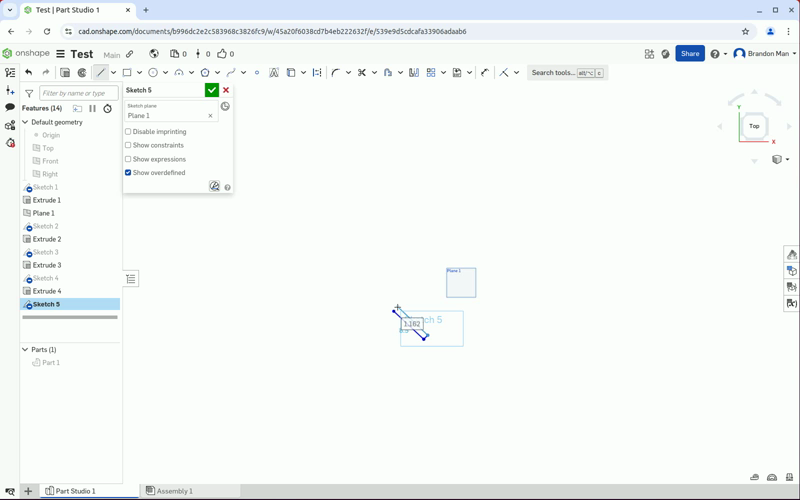
click(397, 306)
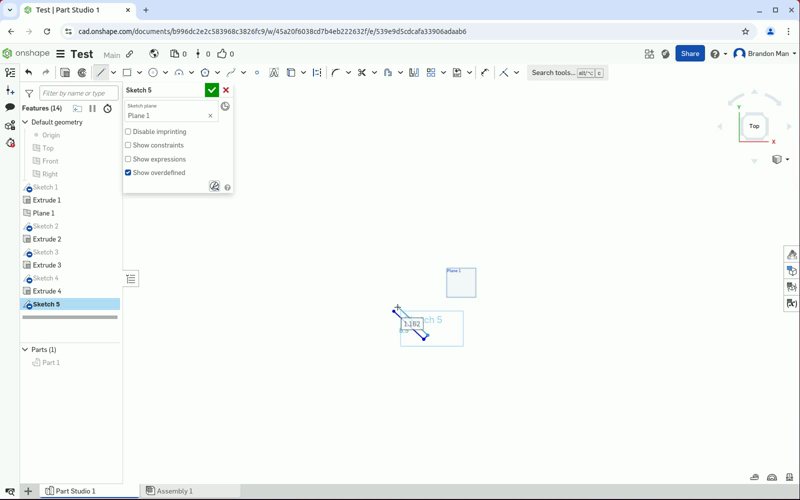
key_up(shift)
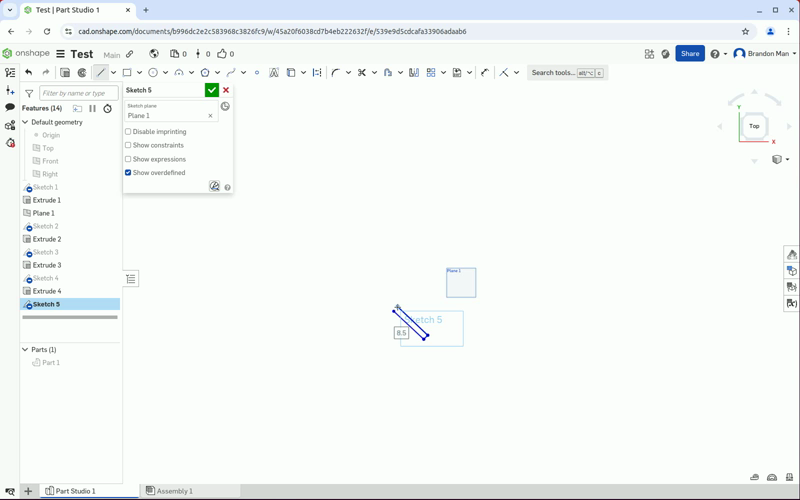
mouse_move(427, 306)
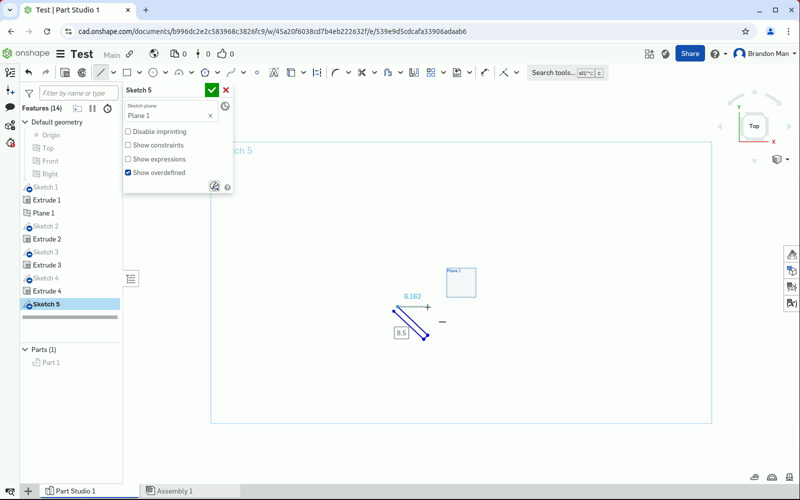
key_down(shift)
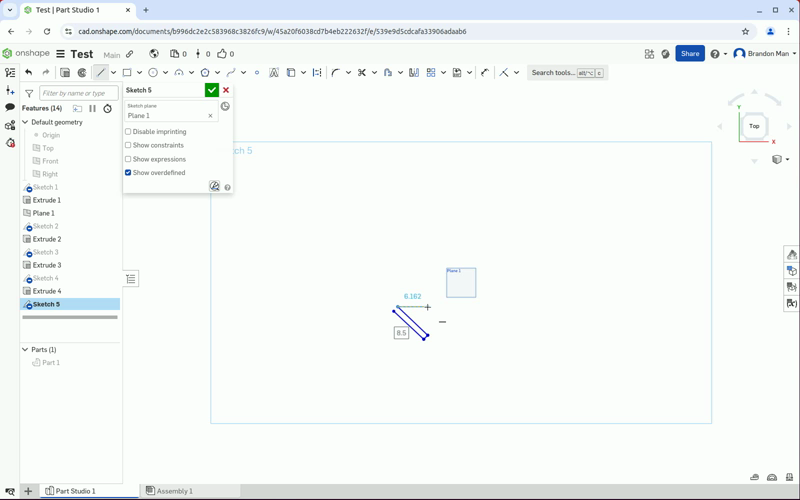
mouse_move(393, 311)
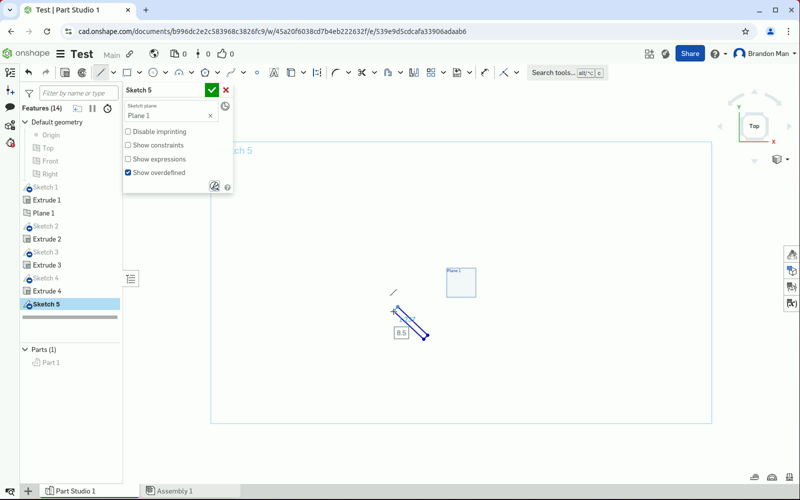
scroll(6)
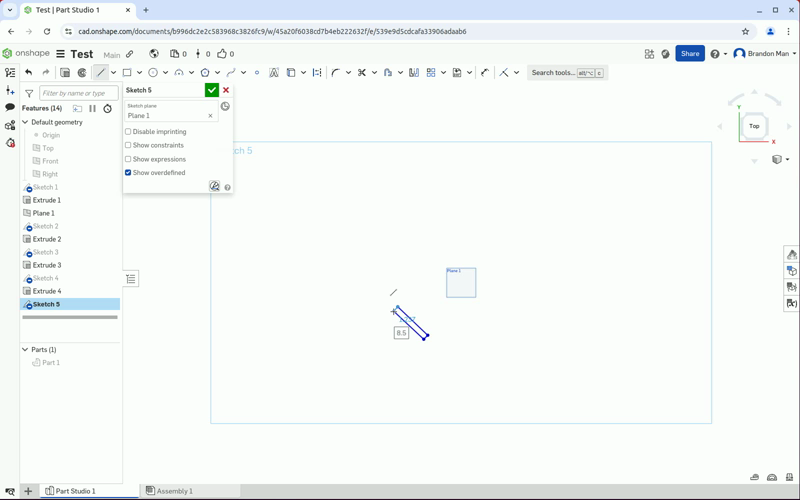
scroll(6)
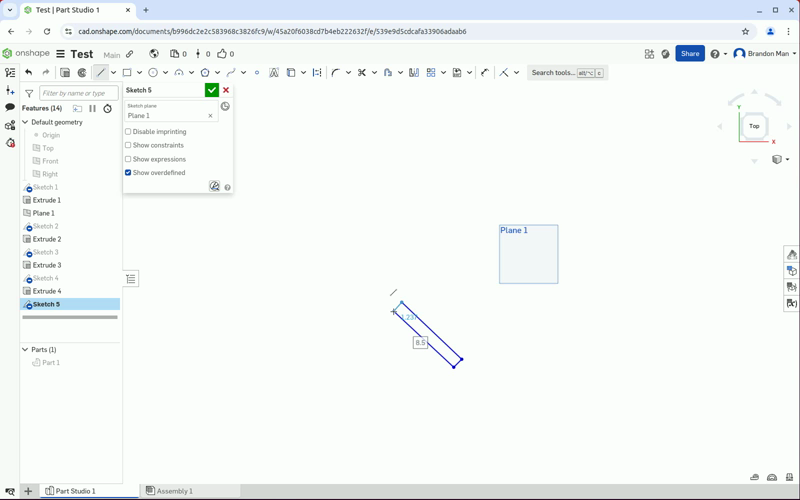
scroll(6)
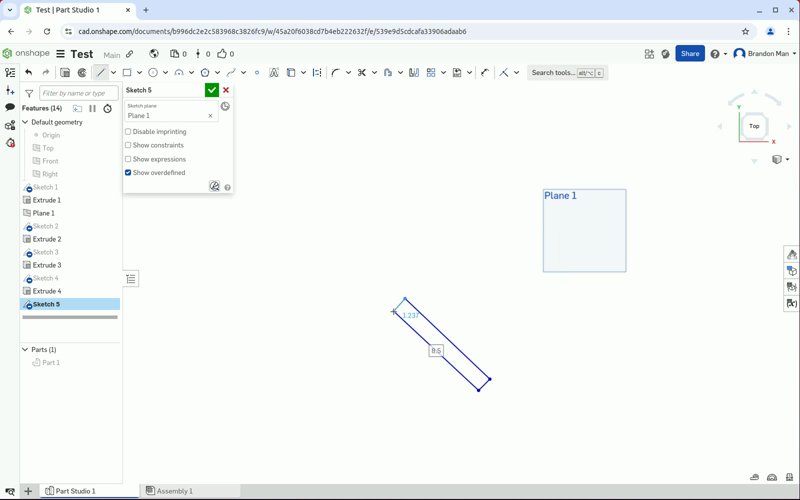
scroll(6)
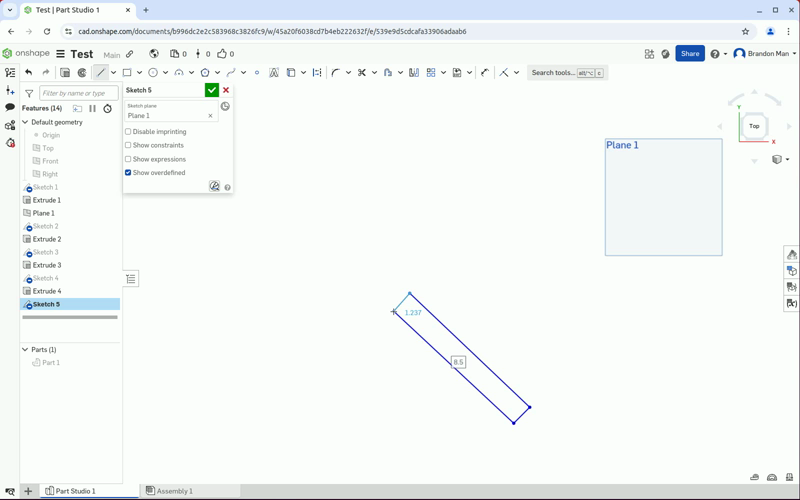
scroll(6)
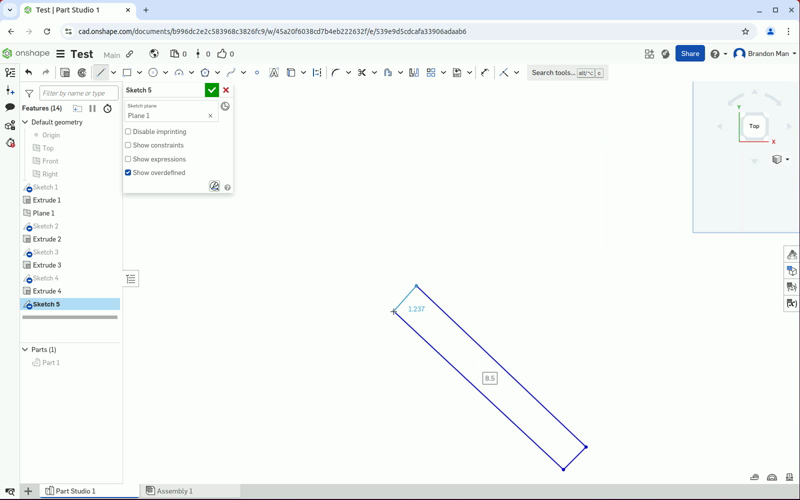
scroll(6)
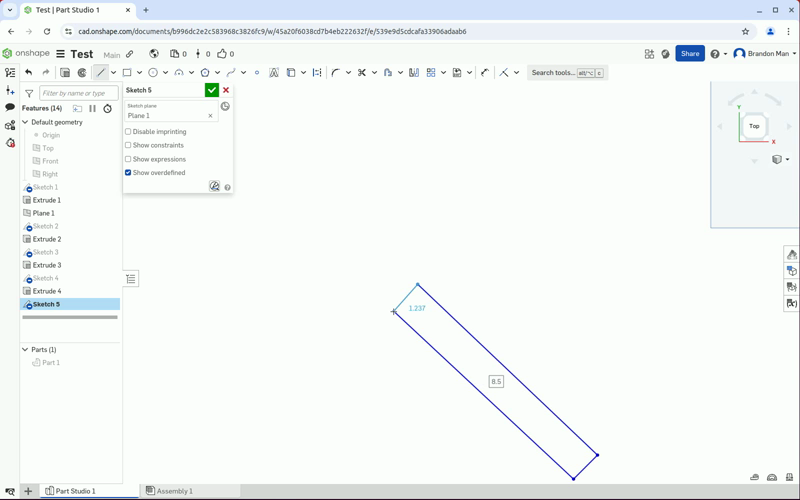
scroll(6)
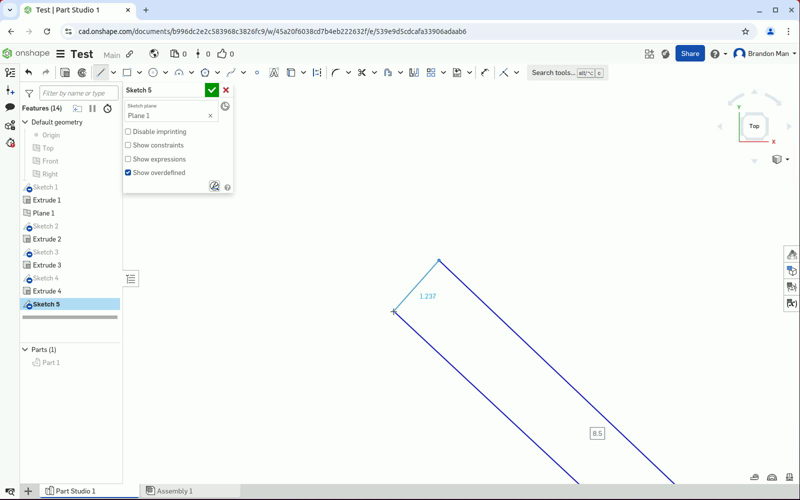
key_up(shift)
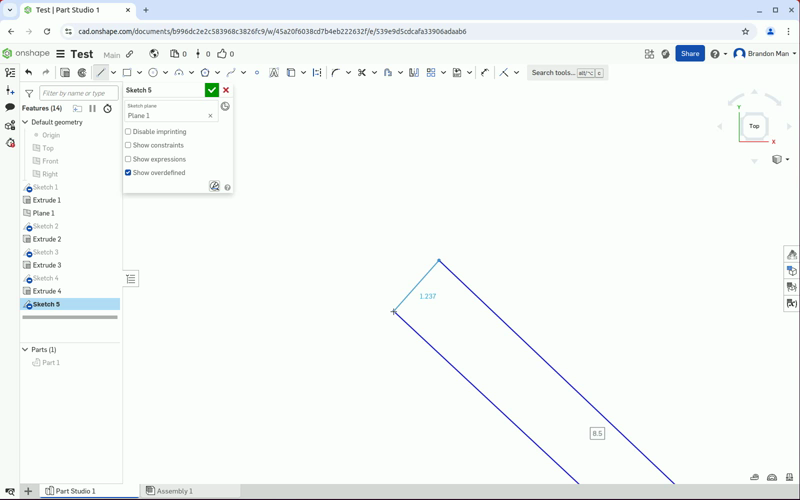
click(393, 311)
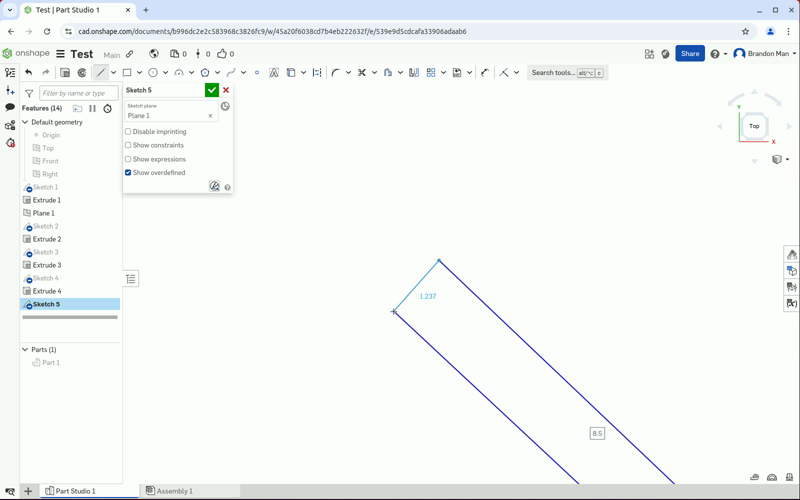
scroll(-6)
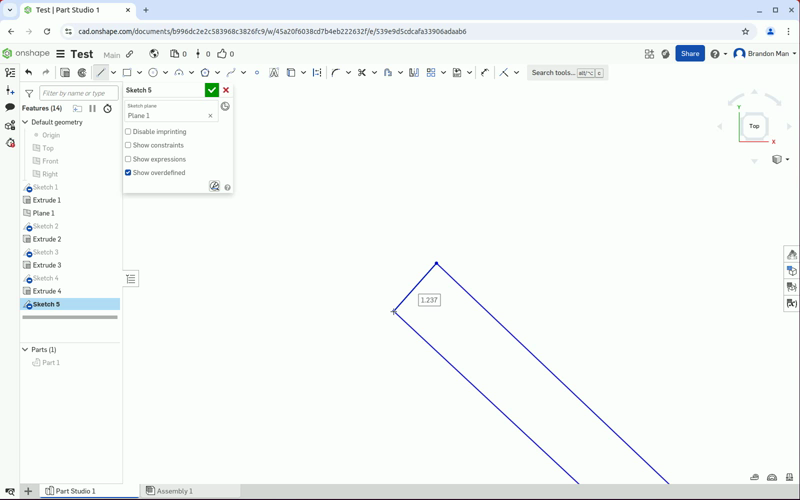
scroll(-6)
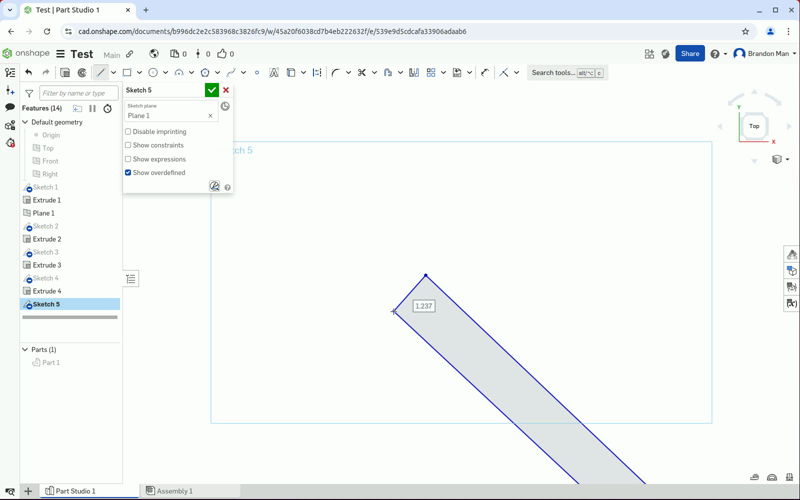
scroll(-6)
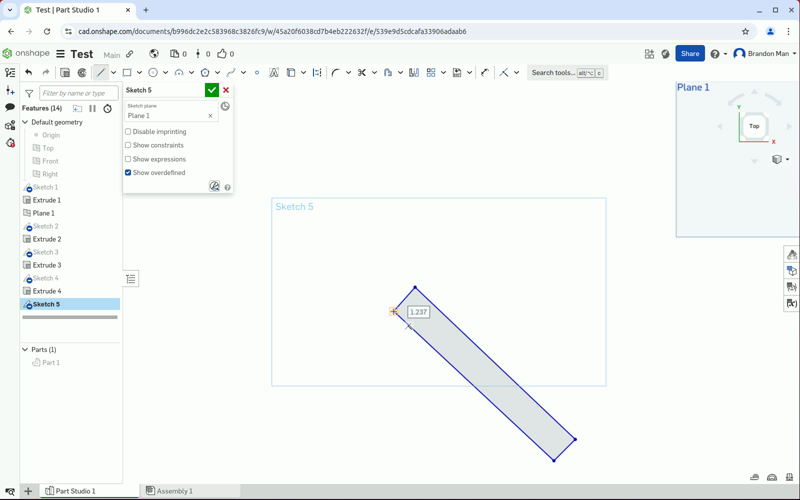
scroll(-6)
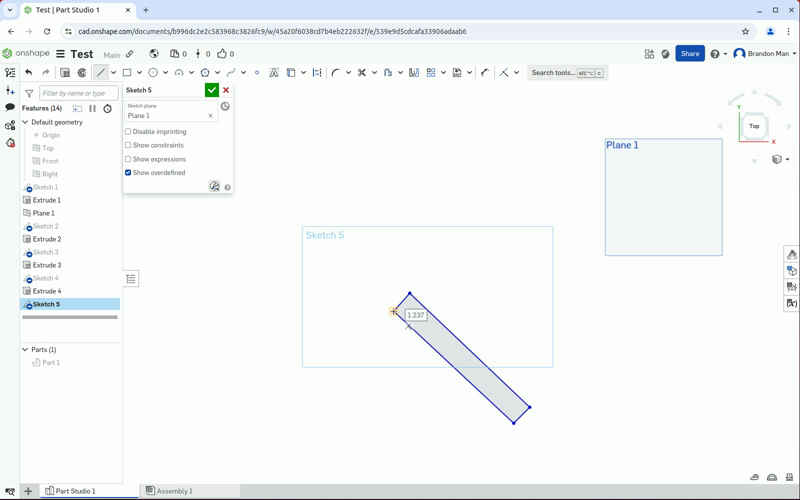
scroll(-6)
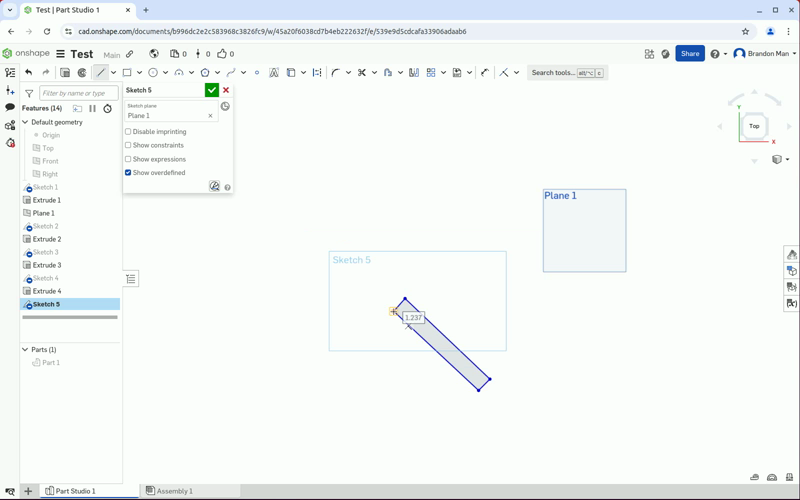
scroll(-6)
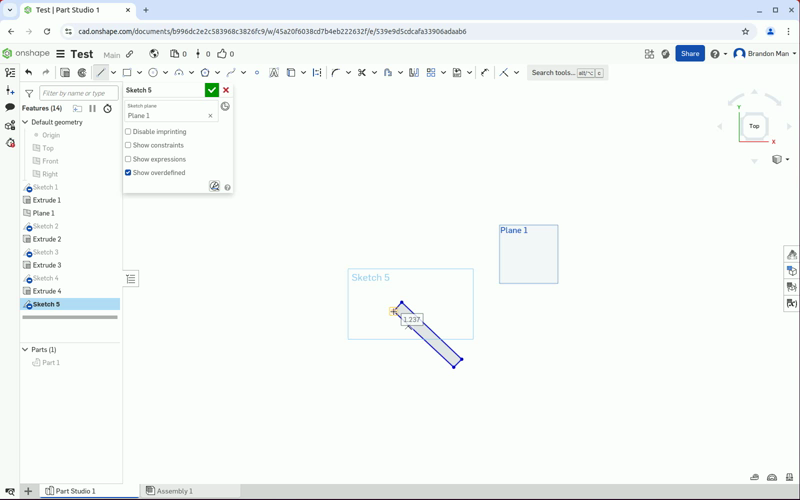
scroll(-6)
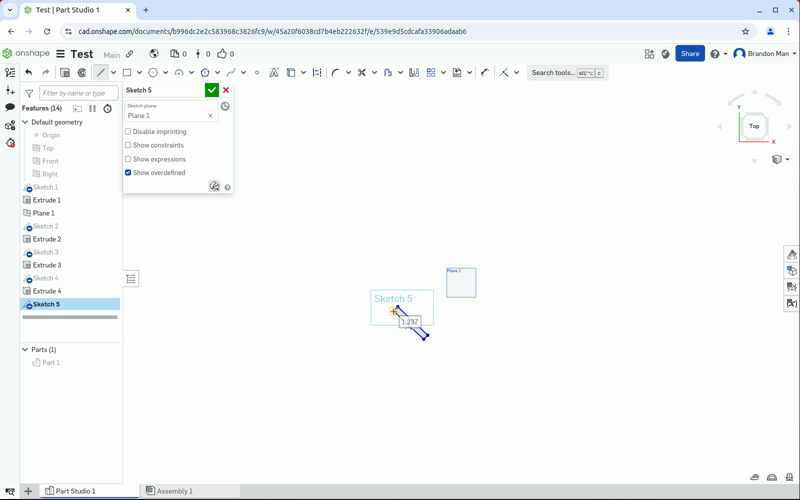
key(esc)
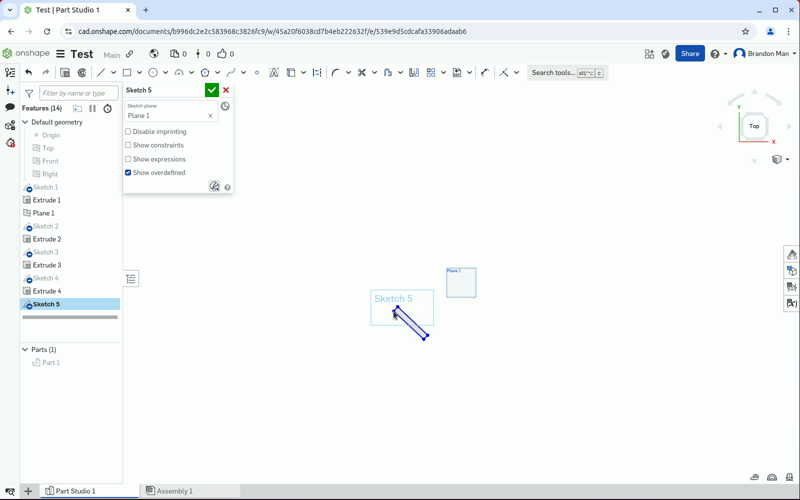
mouse_move(414, 322)
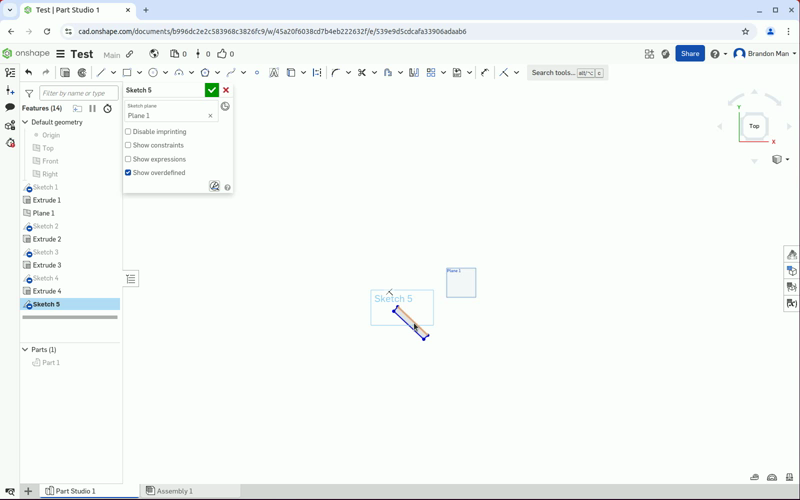
scroll(6)
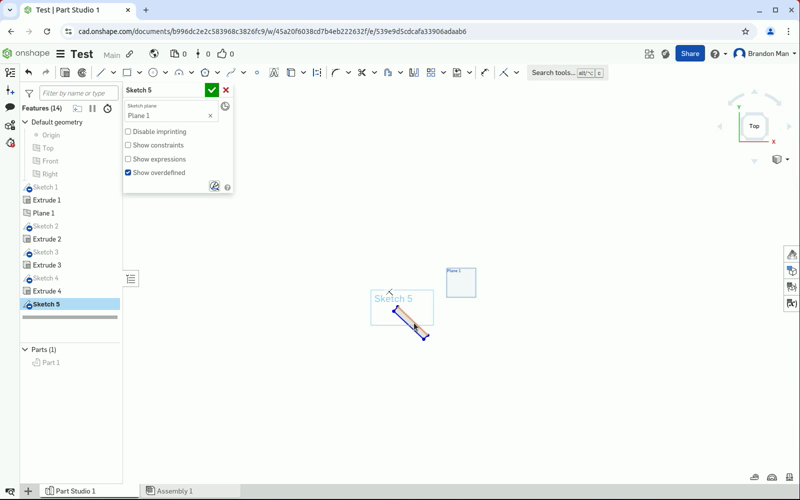
scroll(6)
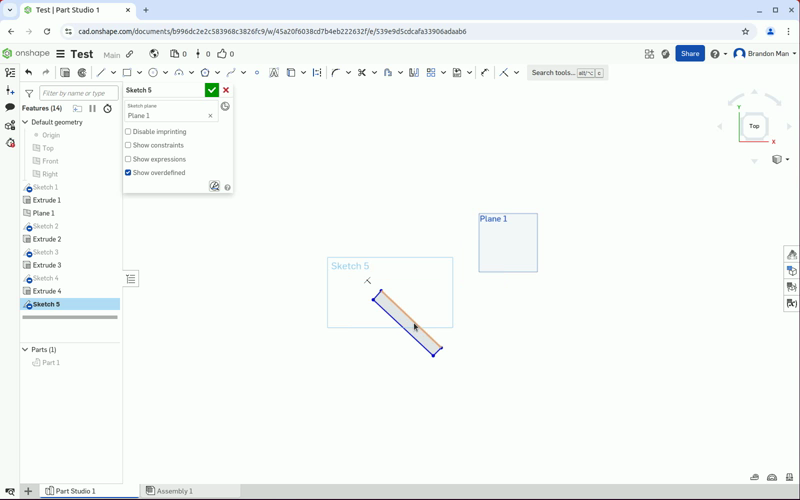
scroll(6)
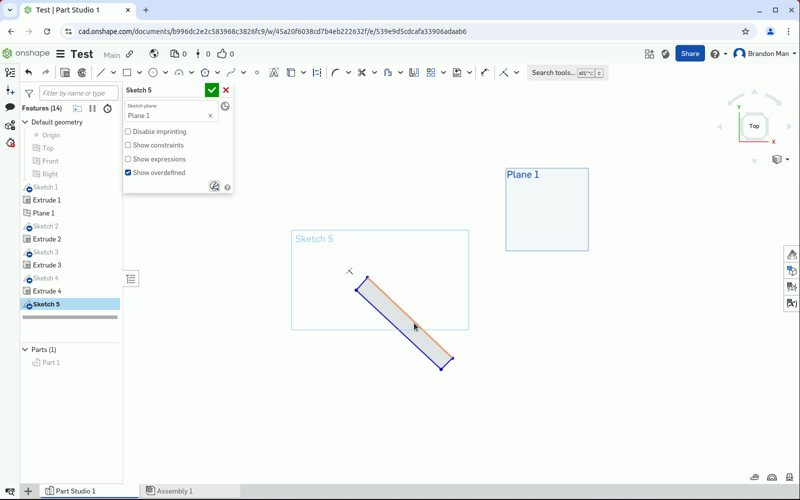
scroll(6)
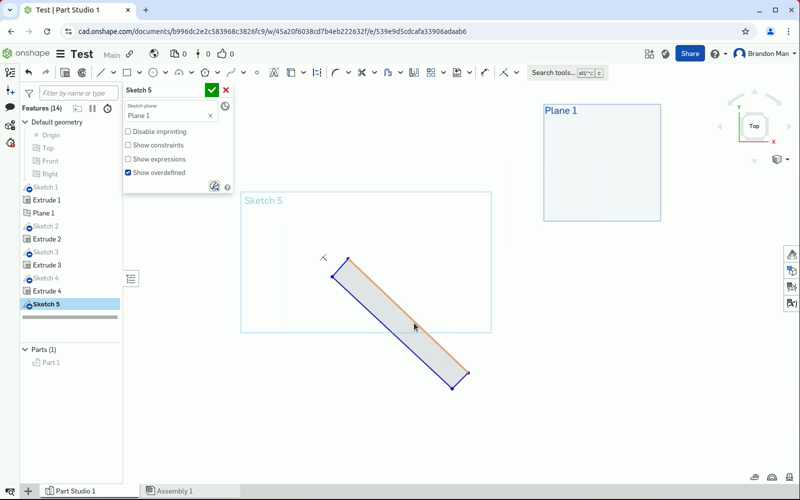
scroll(6)
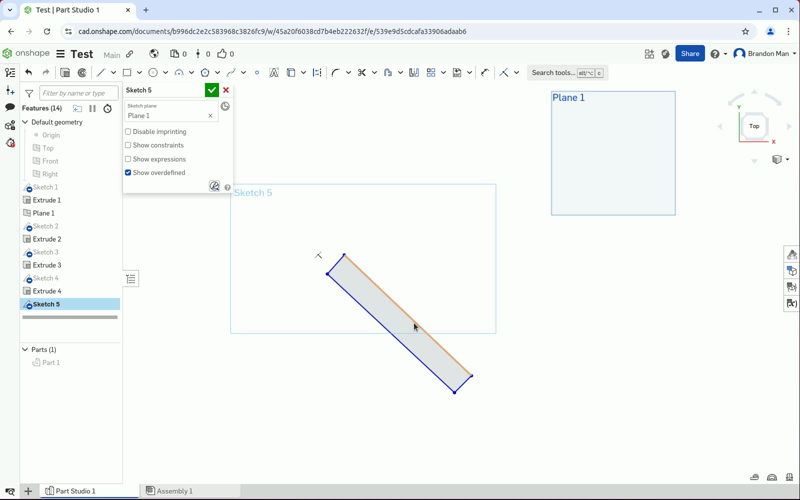
scroll(6)
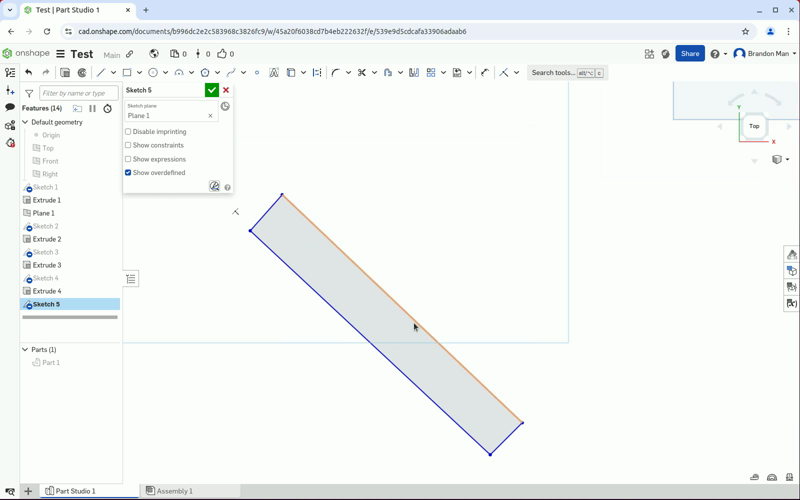
scroll(6)
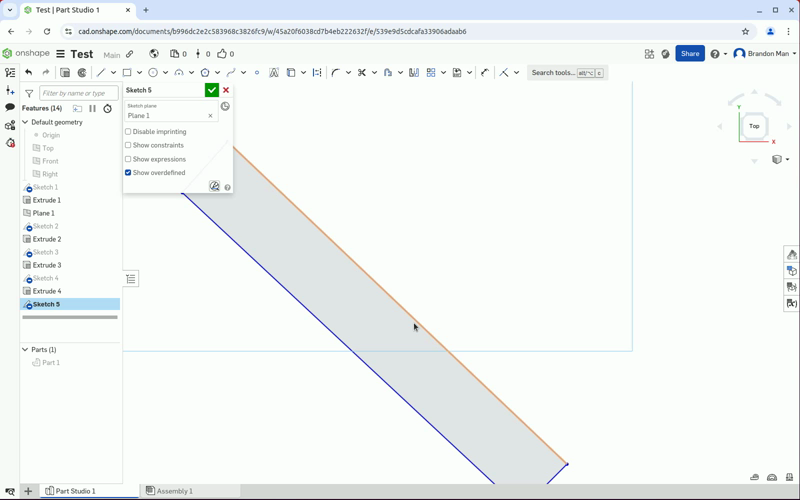
click(414, 322)
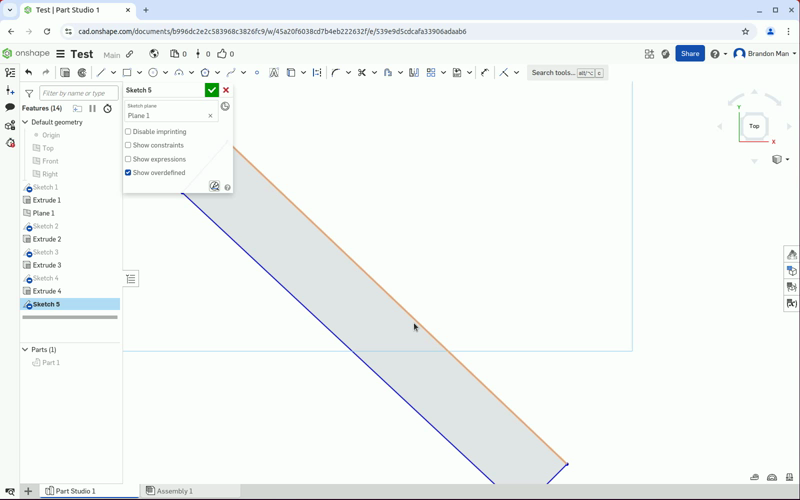
scroll(-6)
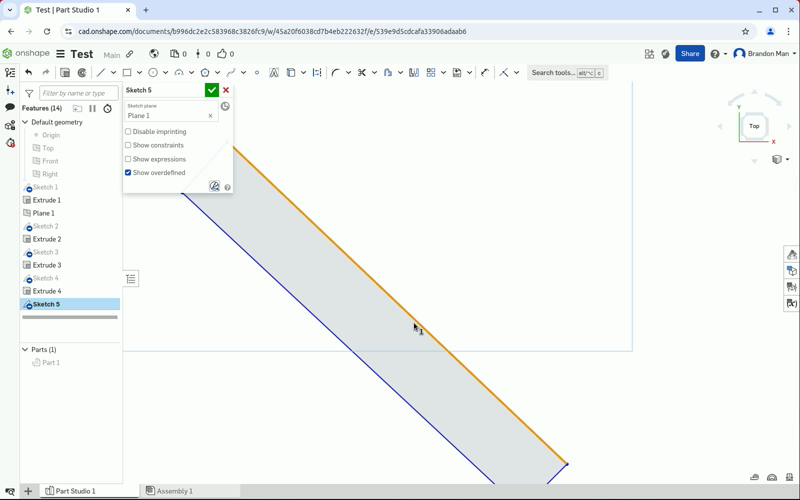
scroll(-6)
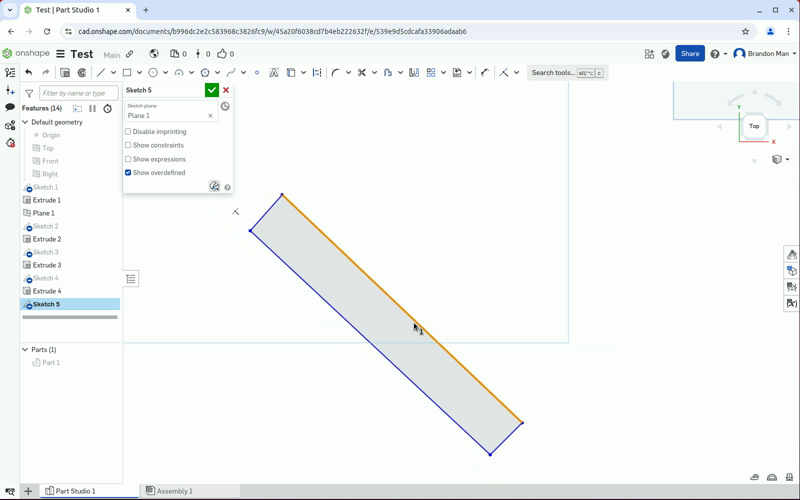
scroll(-6)
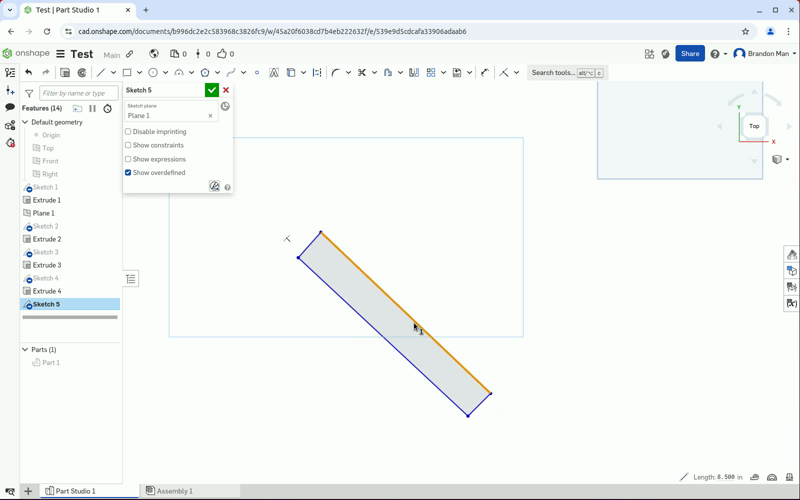
scroll(-6)
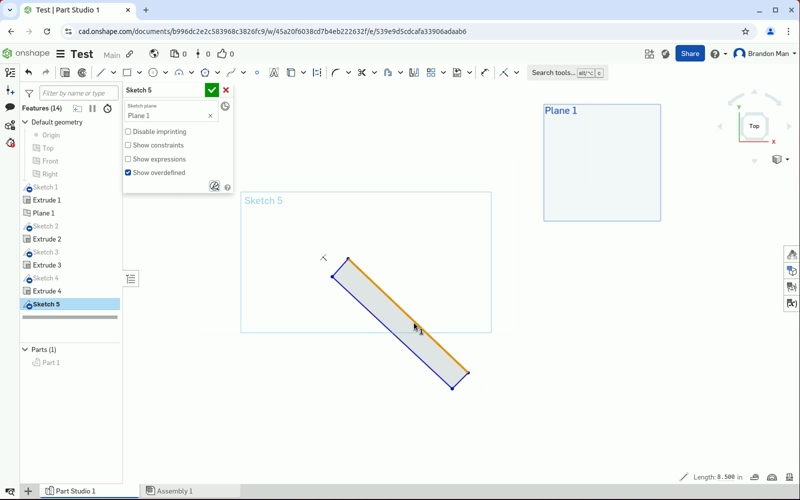
scroll(-6)
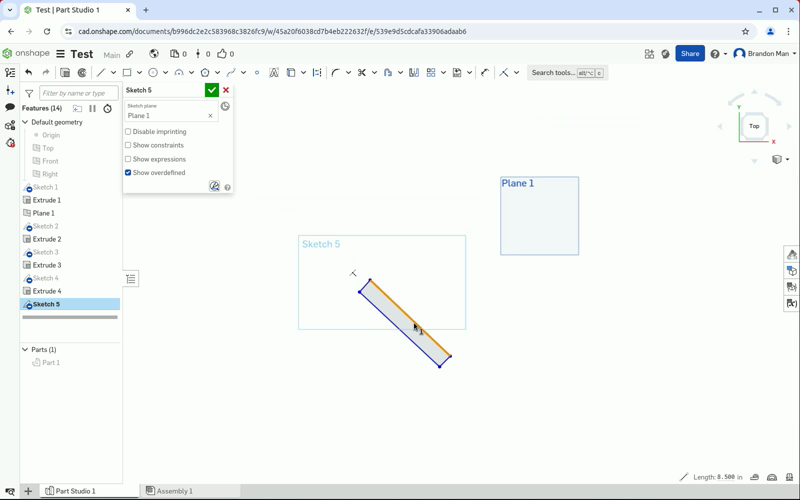
scroll(-6)
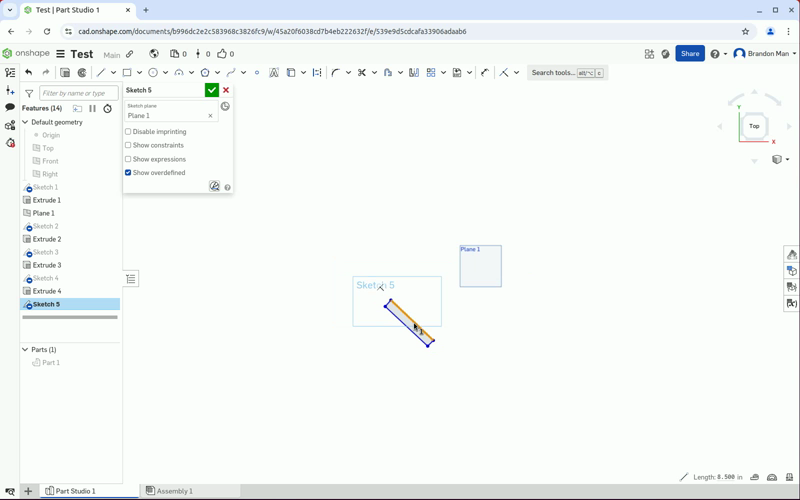
scroll(-6)
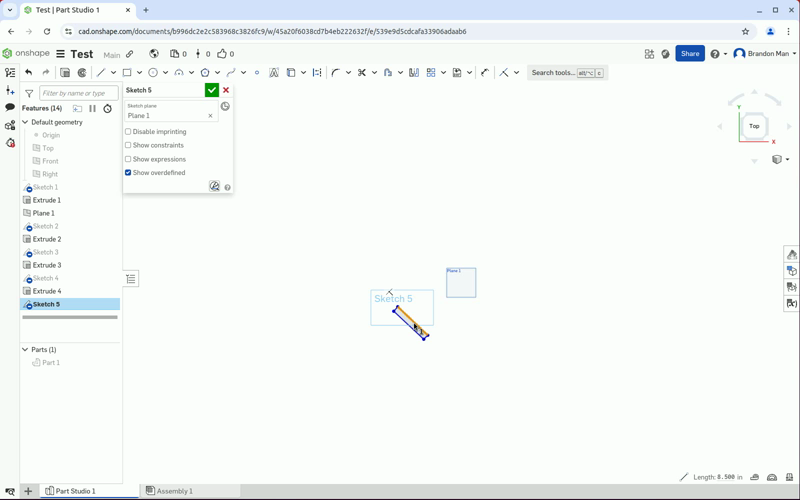
mouse_move(73, 352)
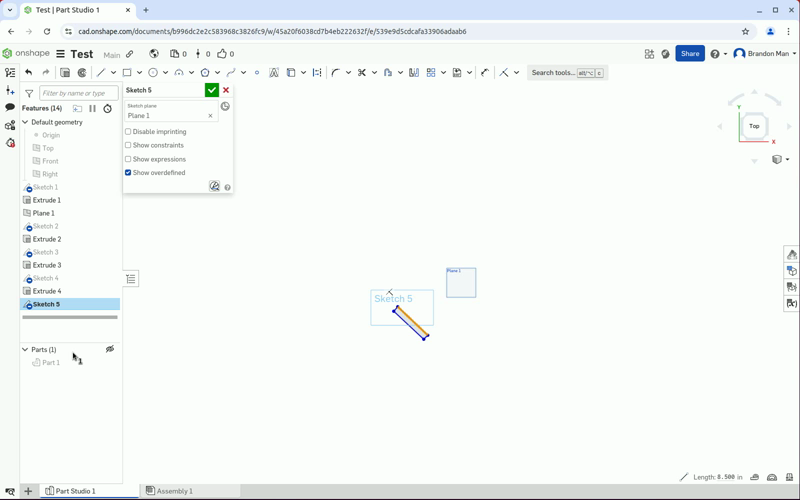
key(shift+y)
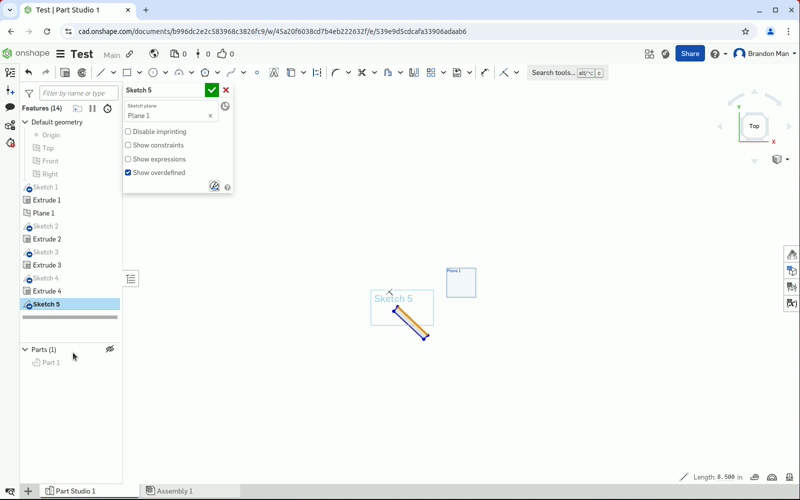
key(shift+e)
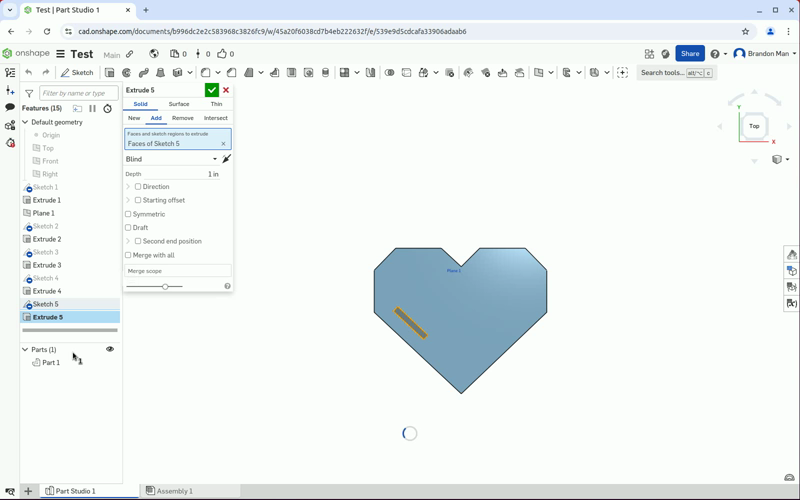
mouse_move(143, 106)
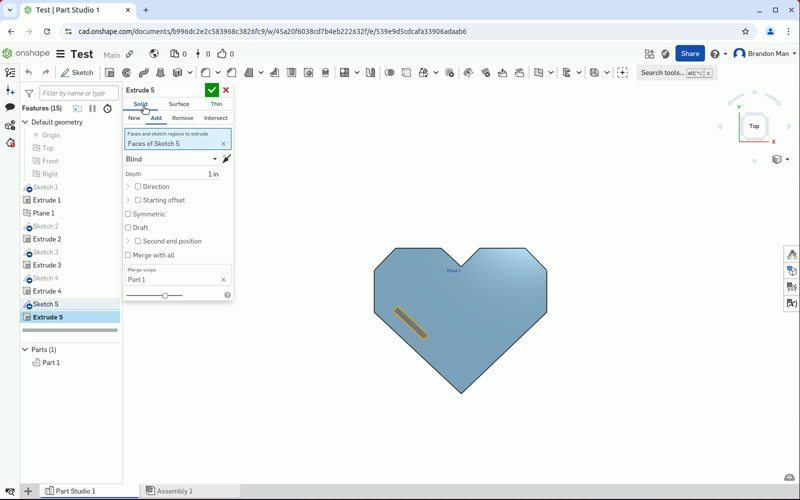
click(143, 106)
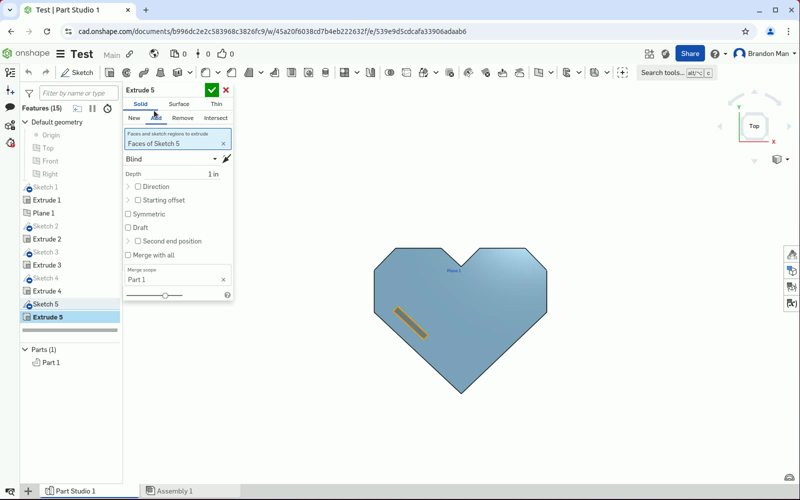
mouse_move(186, 120)
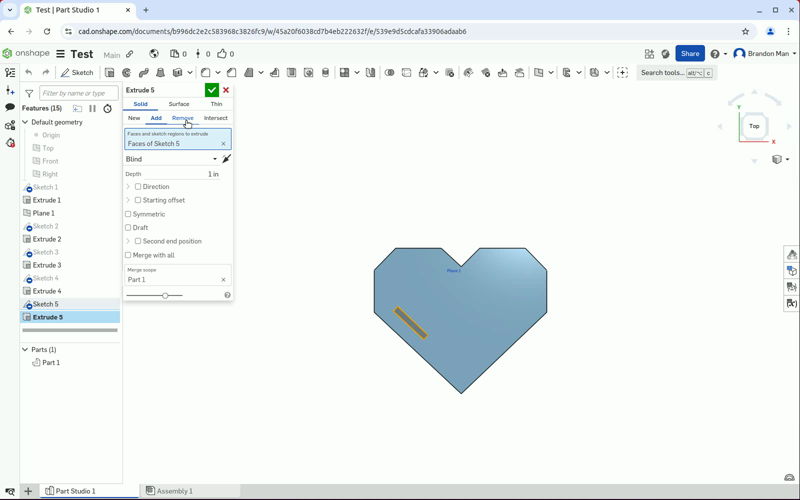
click(186, 120)
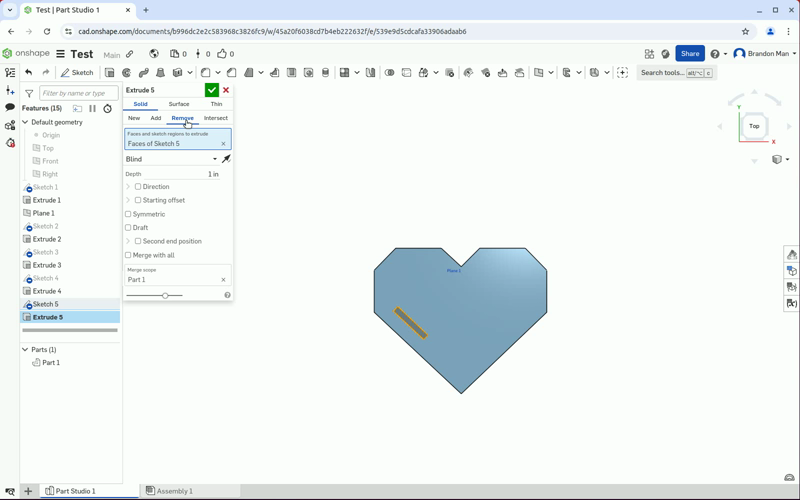
key(tab, 4)
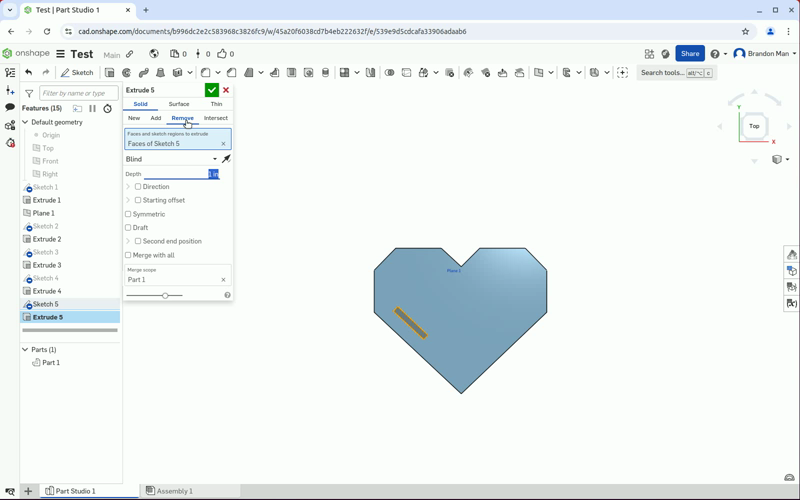
text(9.388)
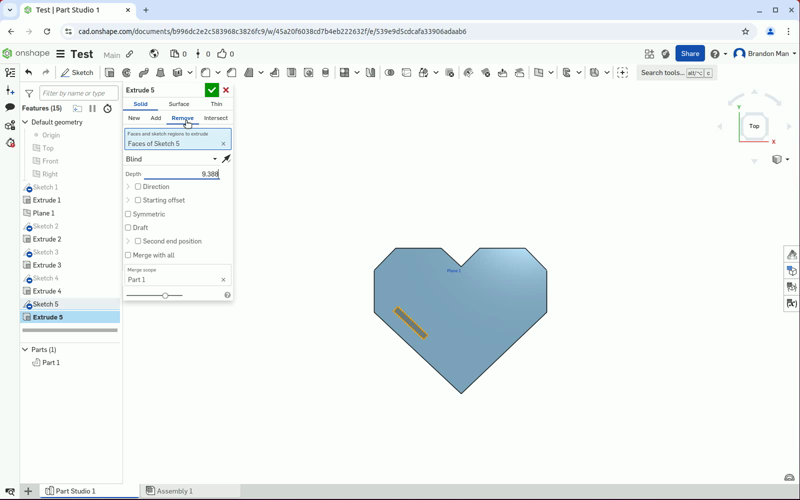
key(tab, 6)
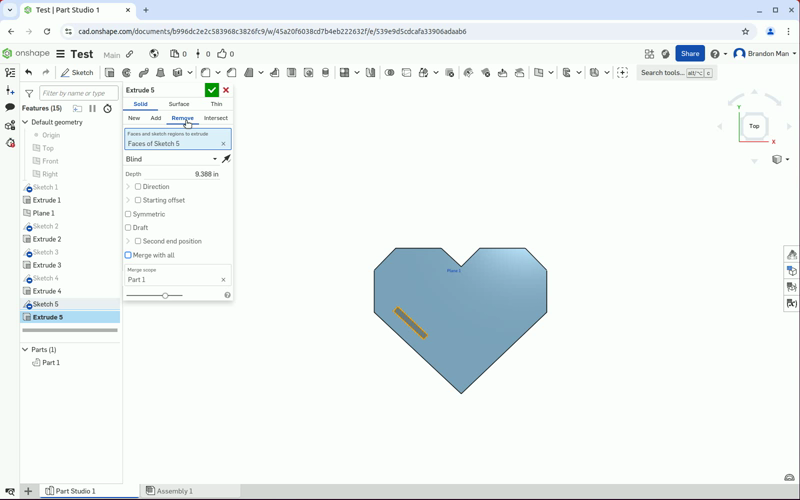
key(space)
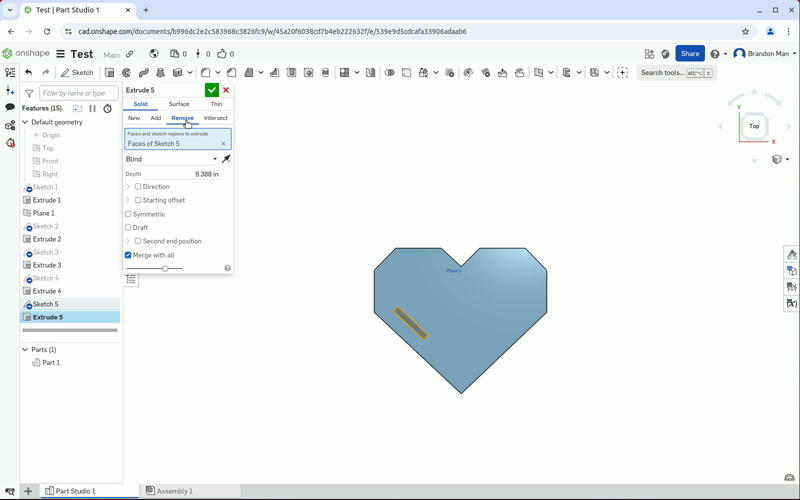
key(enter)
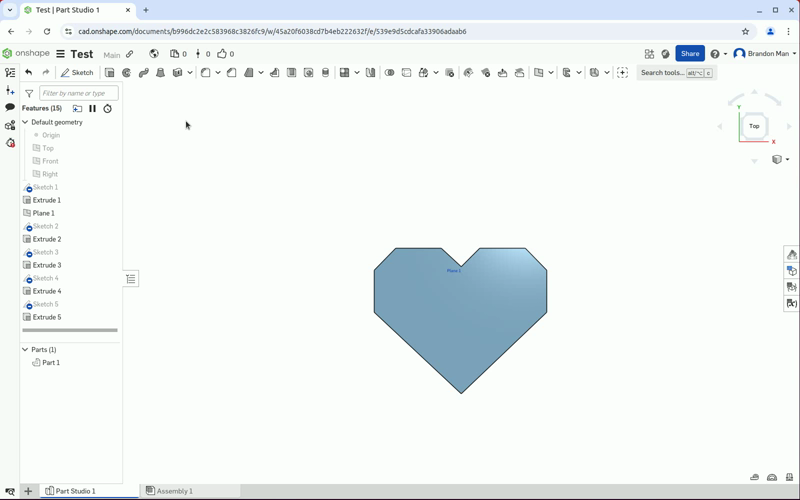
key(shift+h)
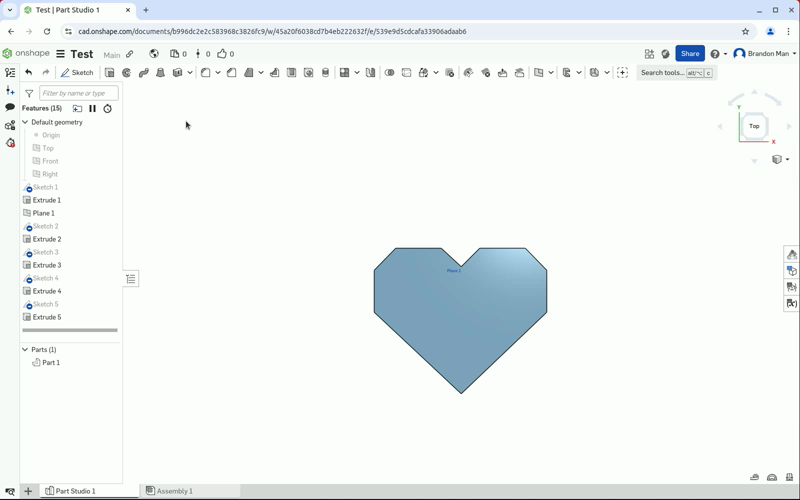
key(shift+h)
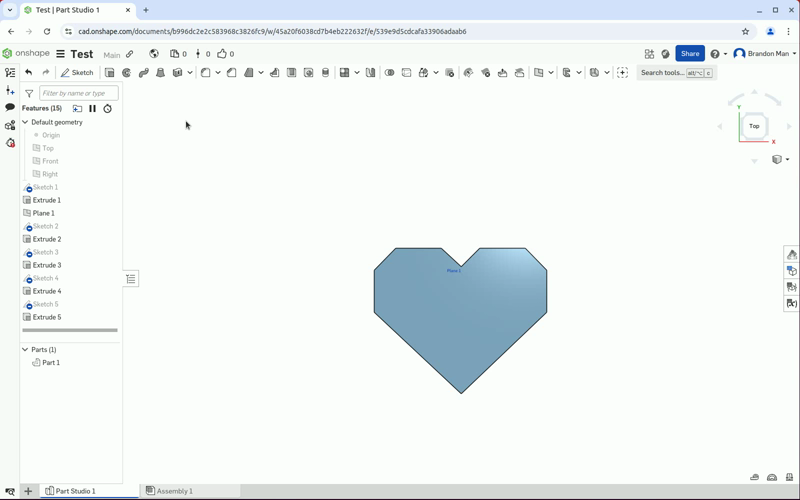
mouse_move(73, 189)
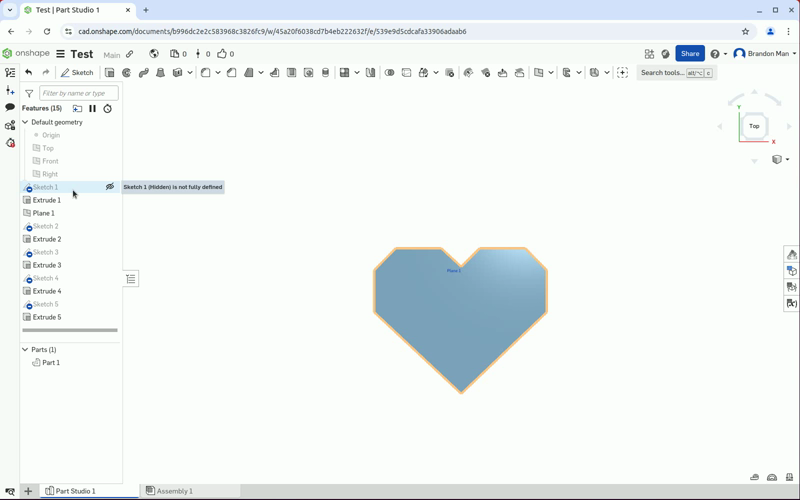
click(73, 189)
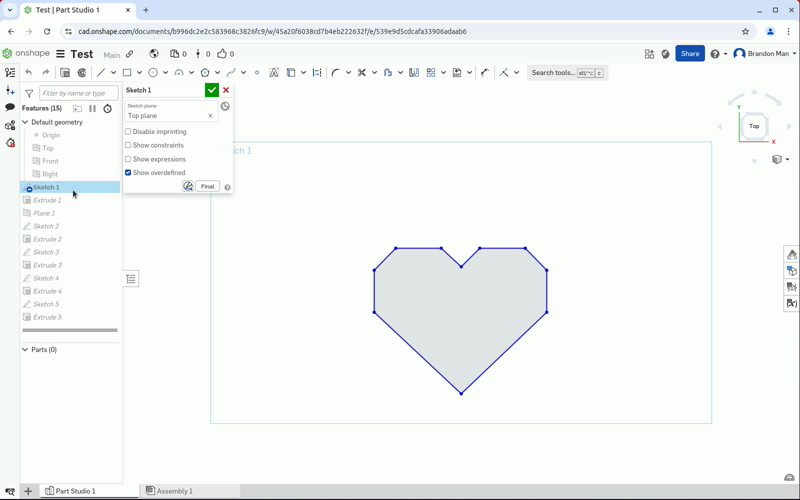
mouse_move(229, 92)
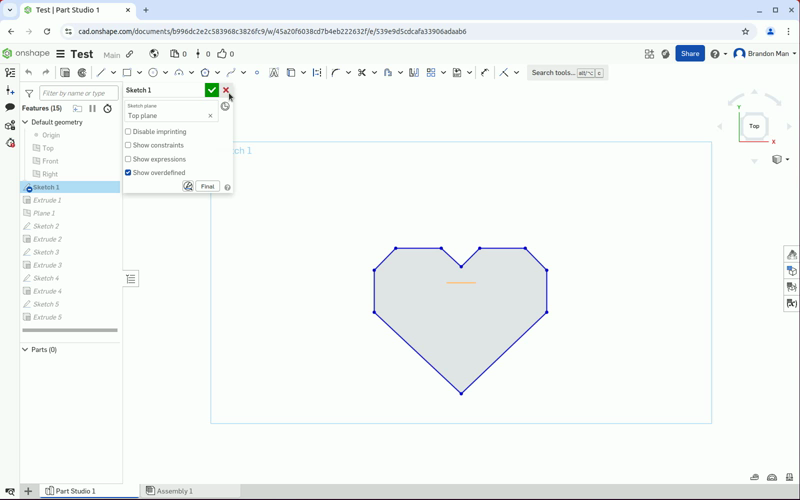
click(229, 92)
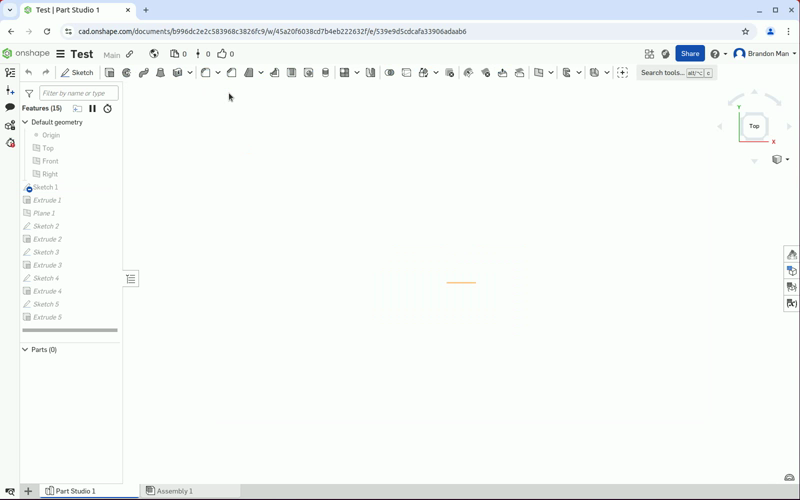
key(shift+s)
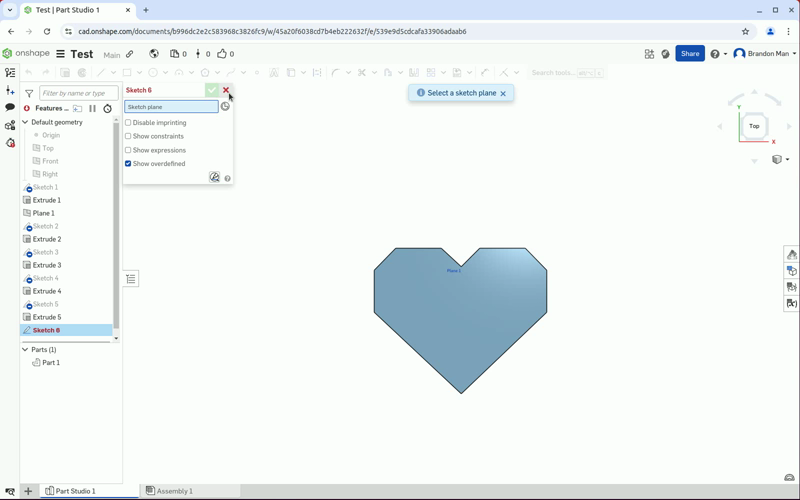
mouse_move(69, 215)
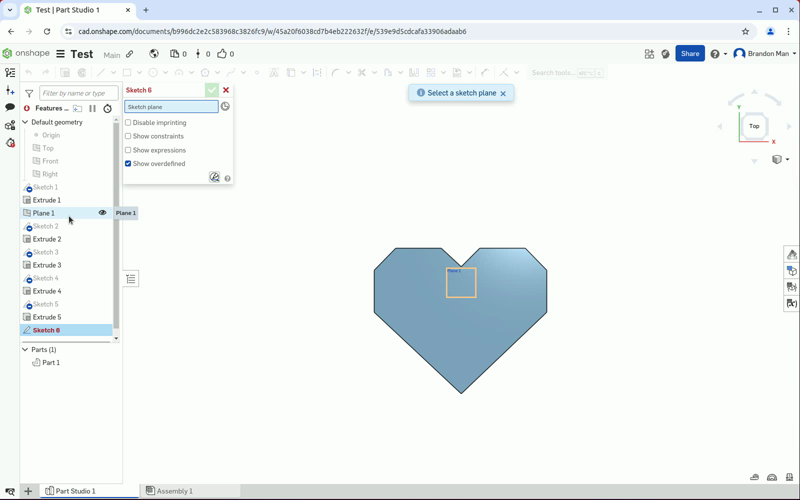
click(69, 215)
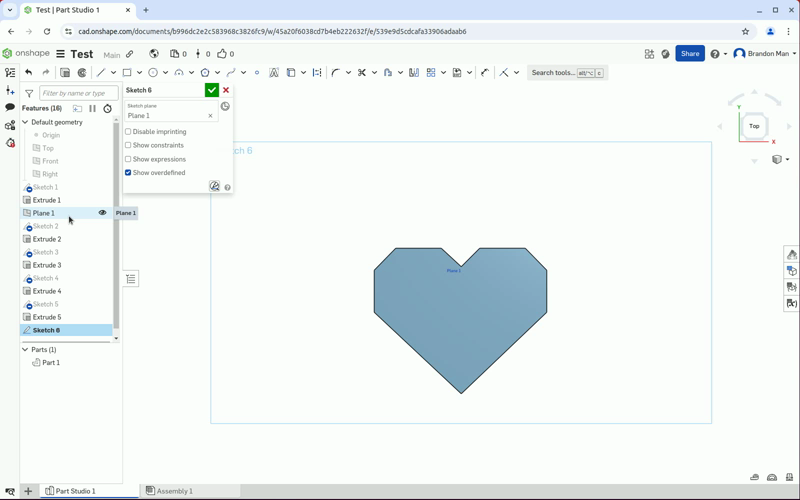
mouse_move(73, 352)
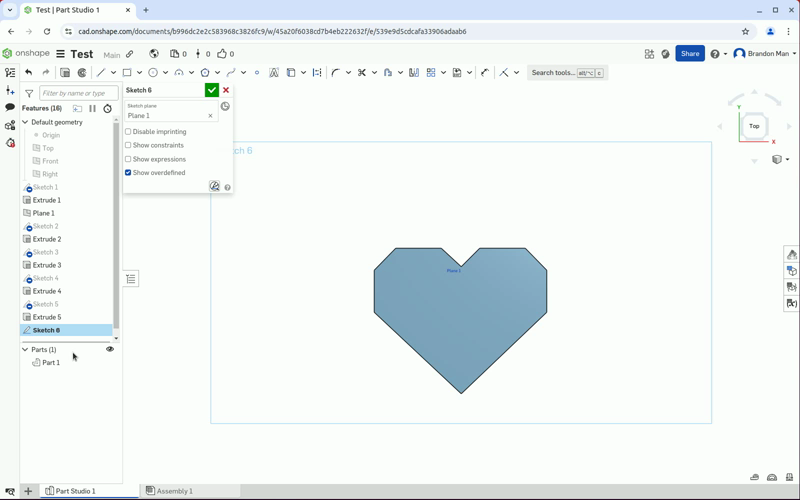
key(y)
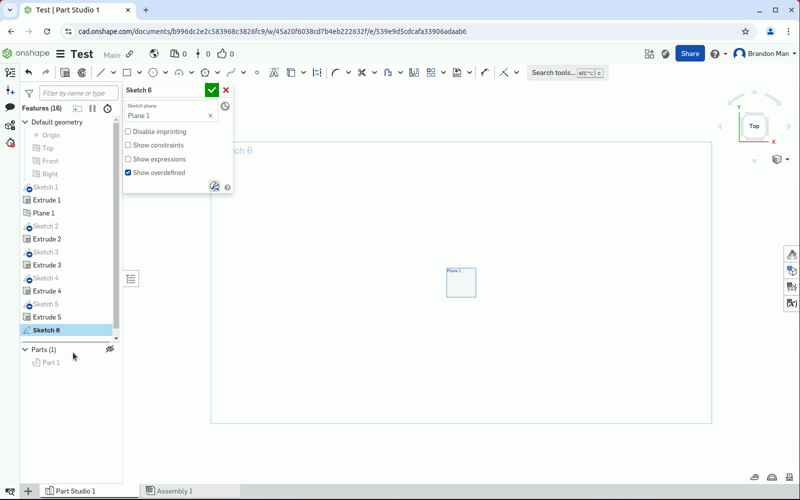
key(l)
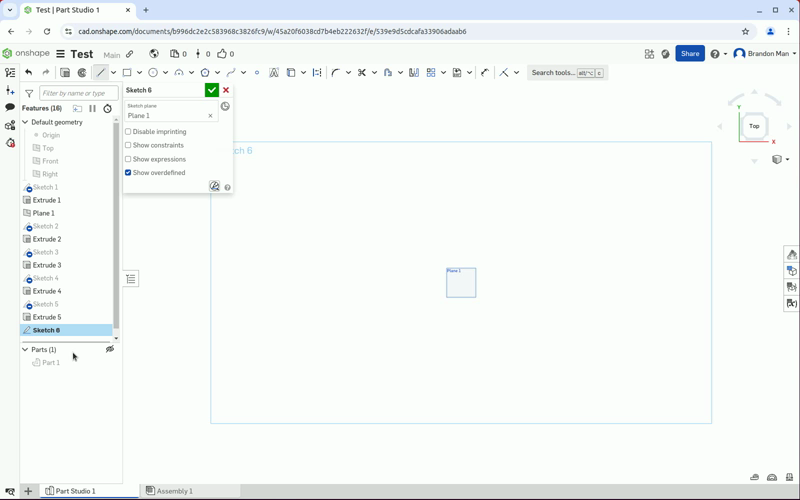
key_down(shift)
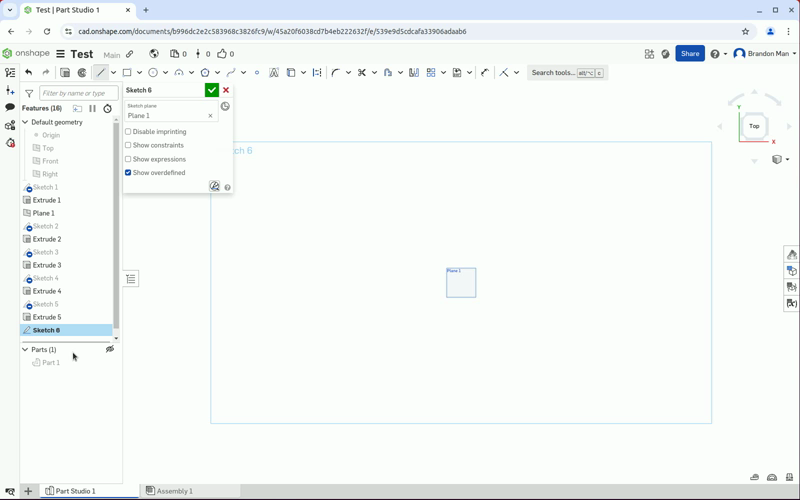
mouse_move(461, 291)
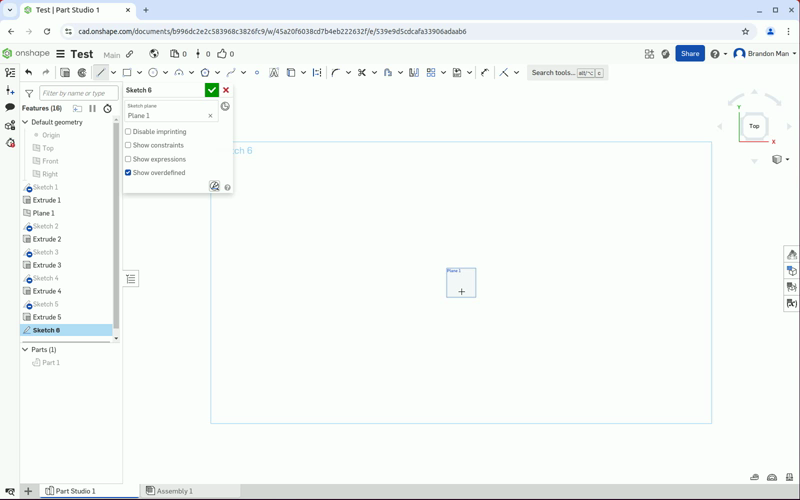
click(461, 291)
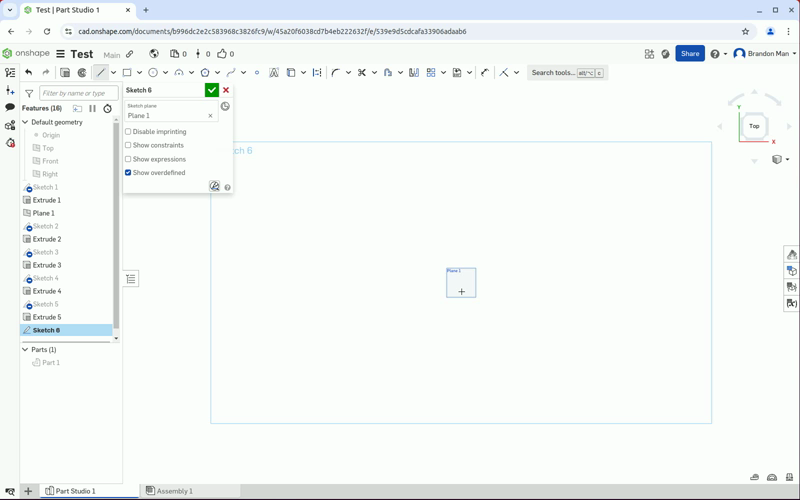
key_up(shift)
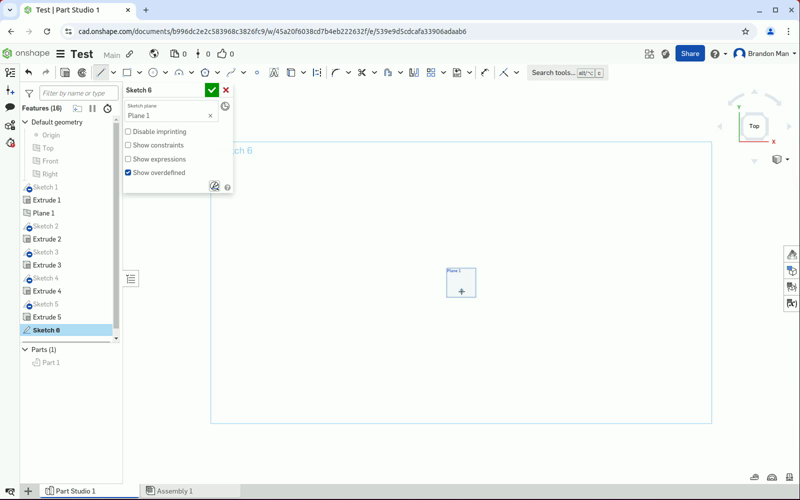
key_down(shift)
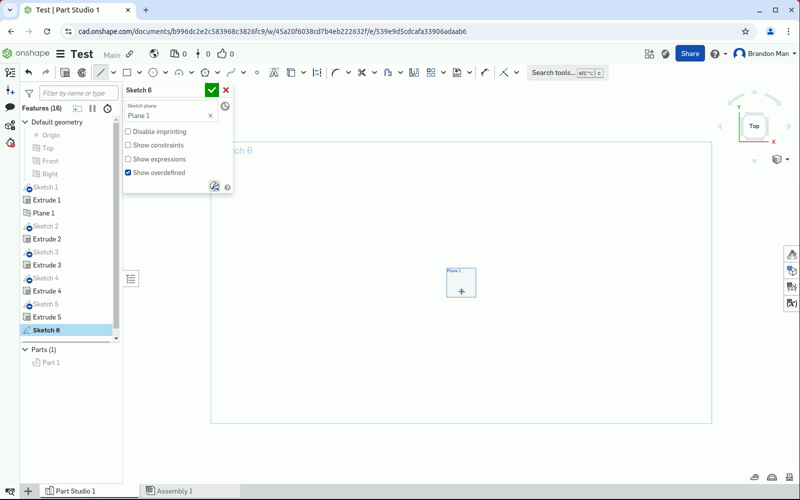
mouse_move(492, 291)
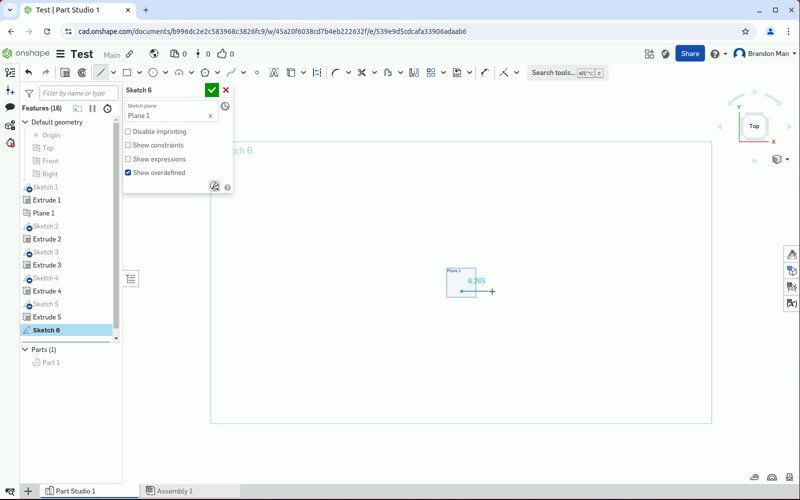
mouse_move(465, 295)
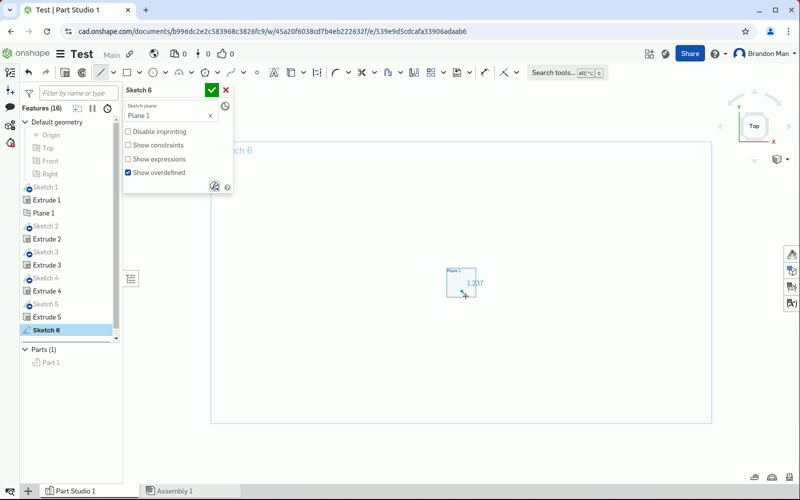
scroll(6)
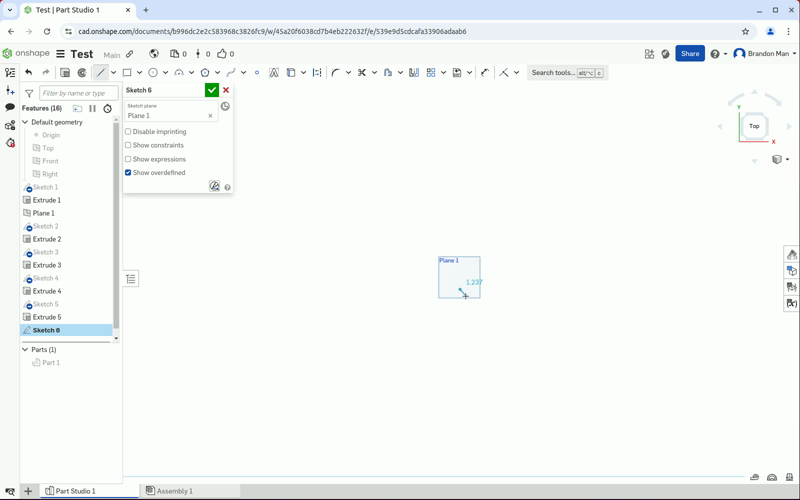
scroll(6)
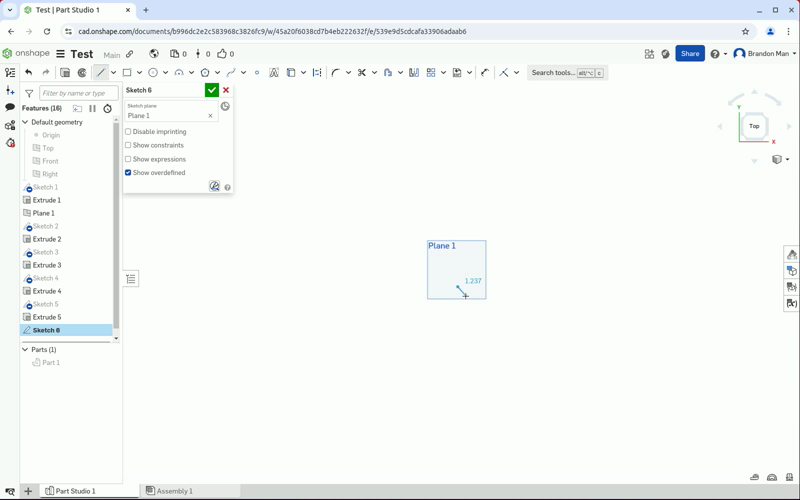
scroll(6)
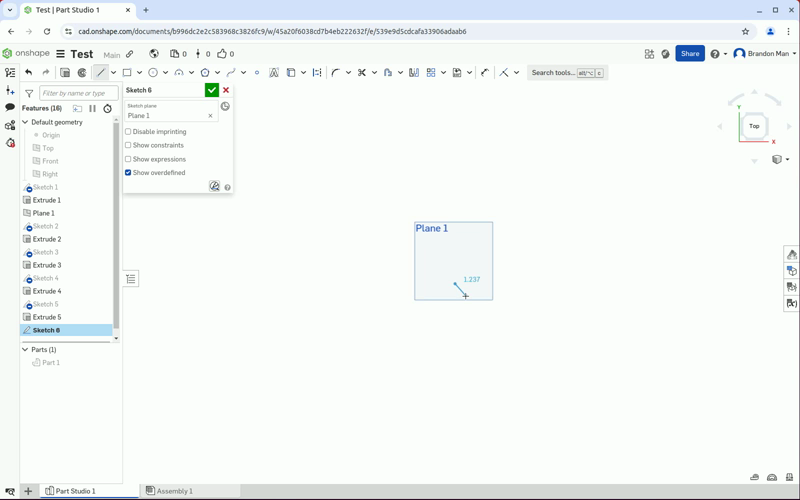
scroll(6)
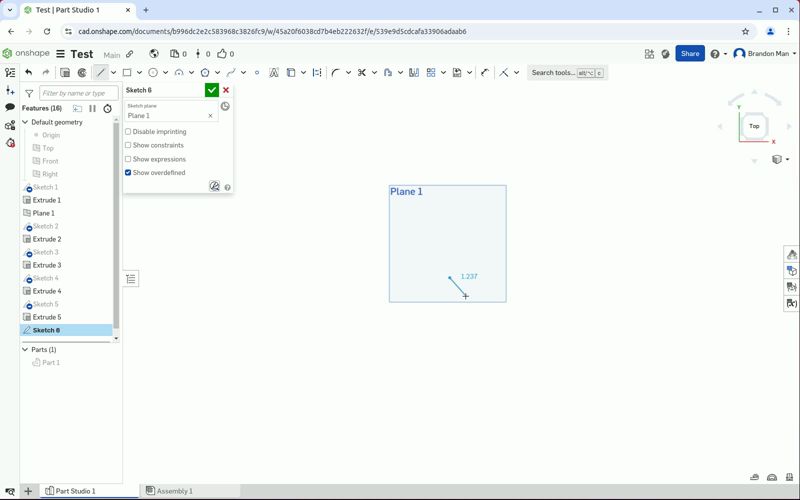
scroll(6)
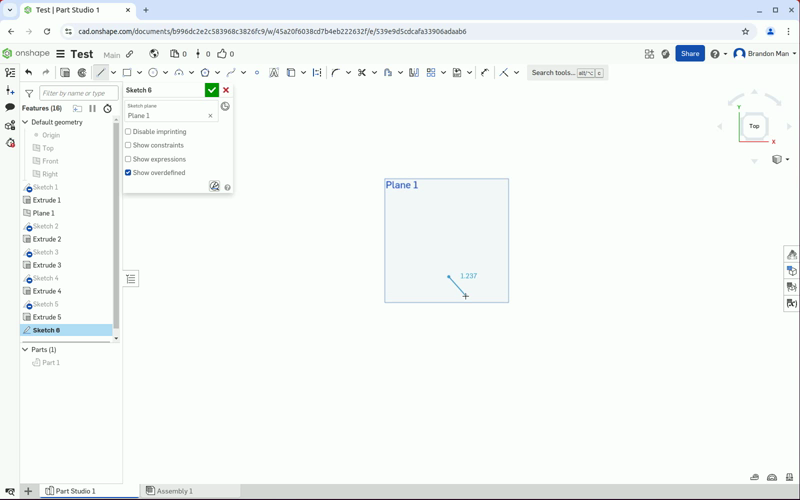
scroll(6)
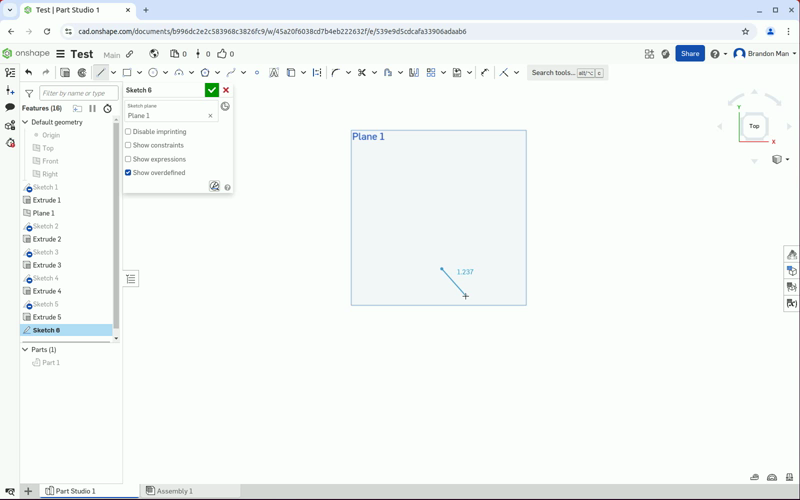
scroll(6)
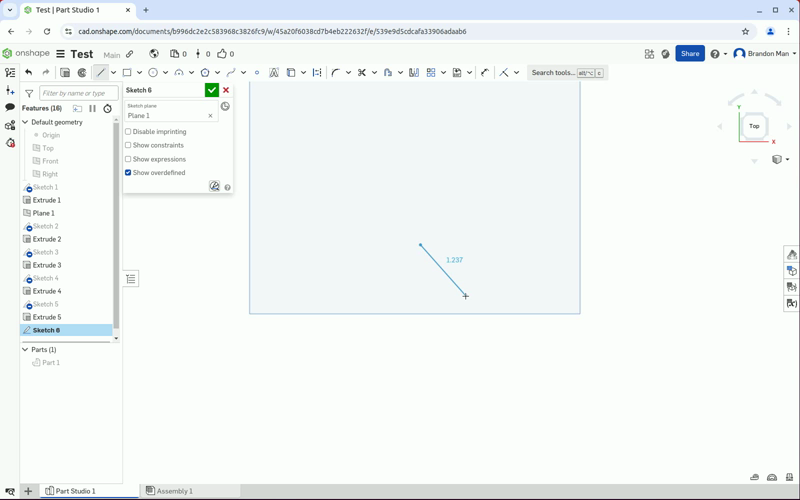
click(465, 295)
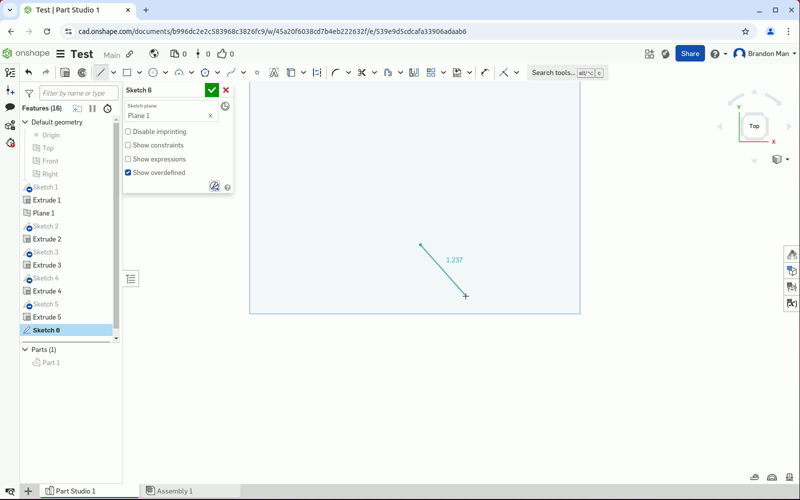
scroll(-6)
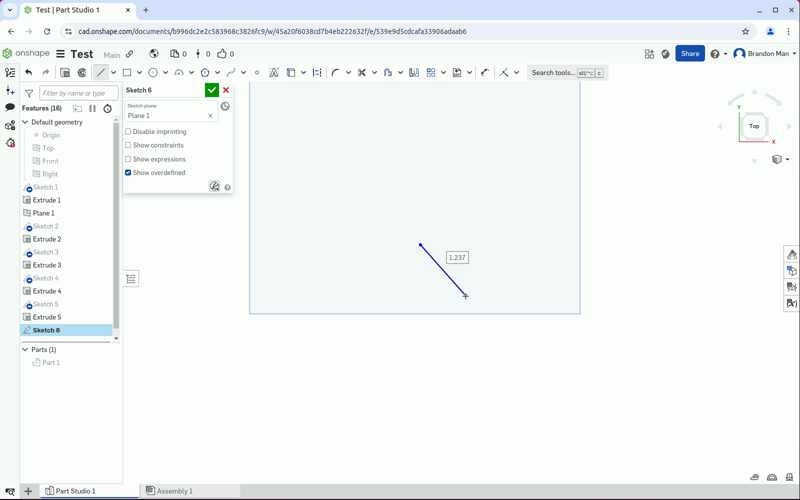
scroll(-6)
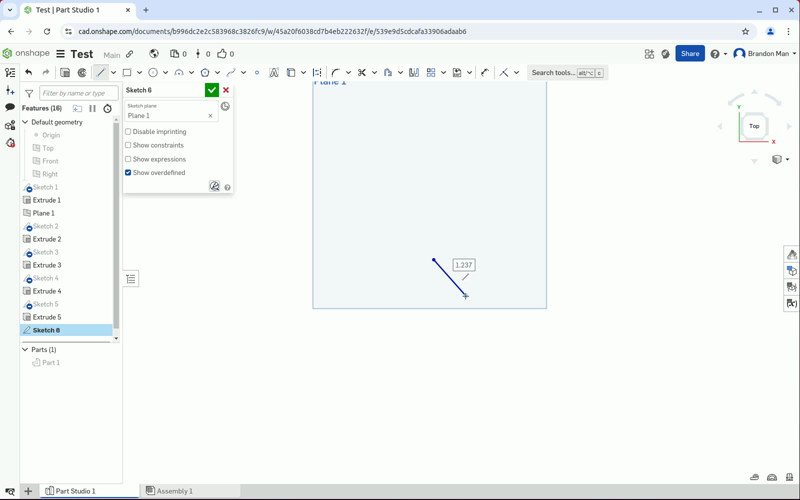
scroll(-6)
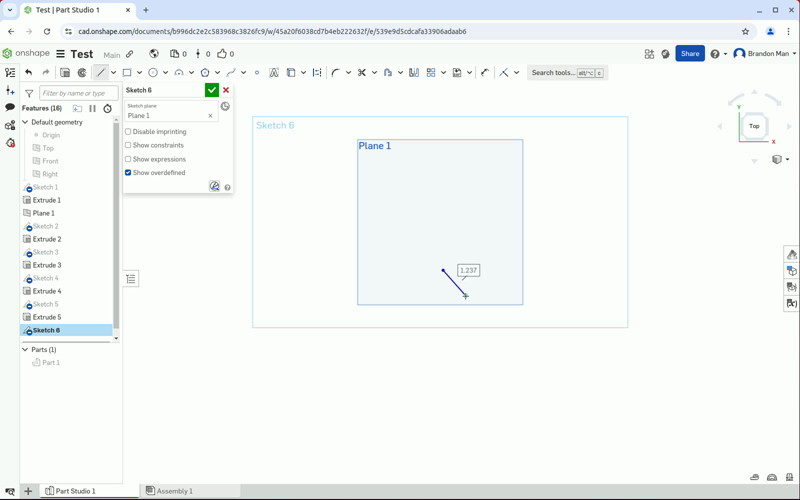
scroll(-6)
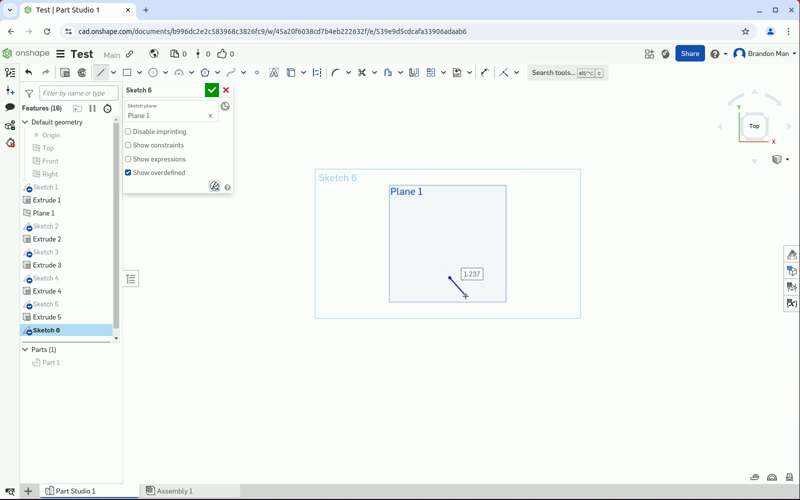
scroll(-6)
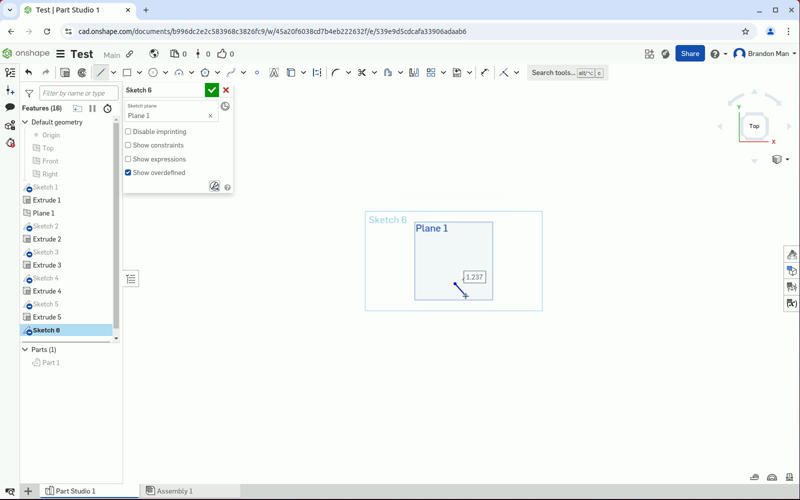
scroll(-6)
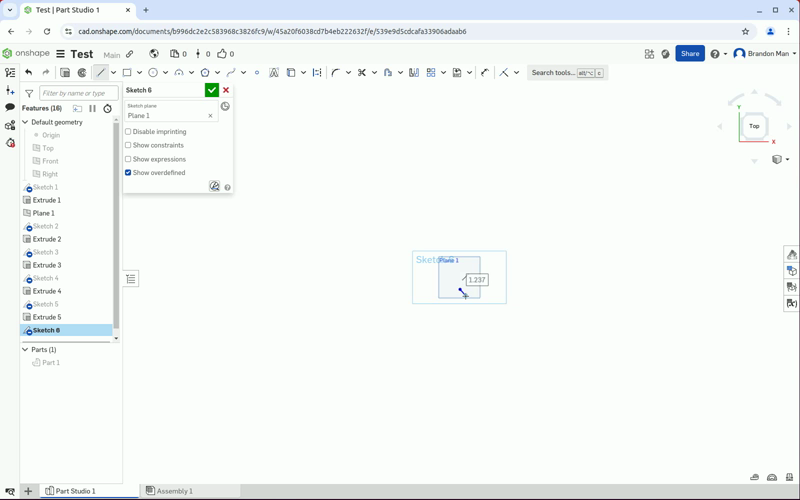
scroll(-6)
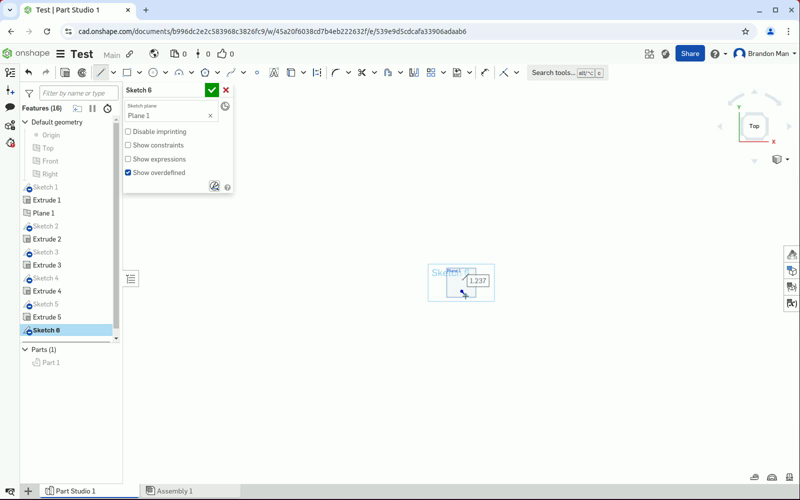
key_up(shift)
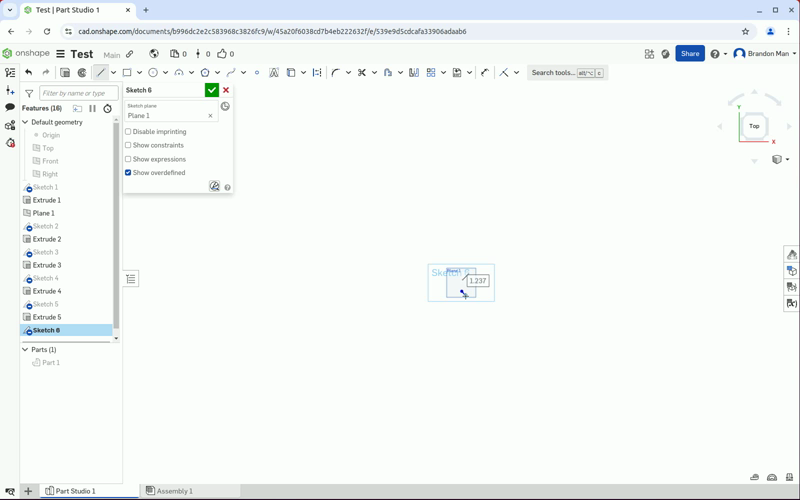
key_down(shift)
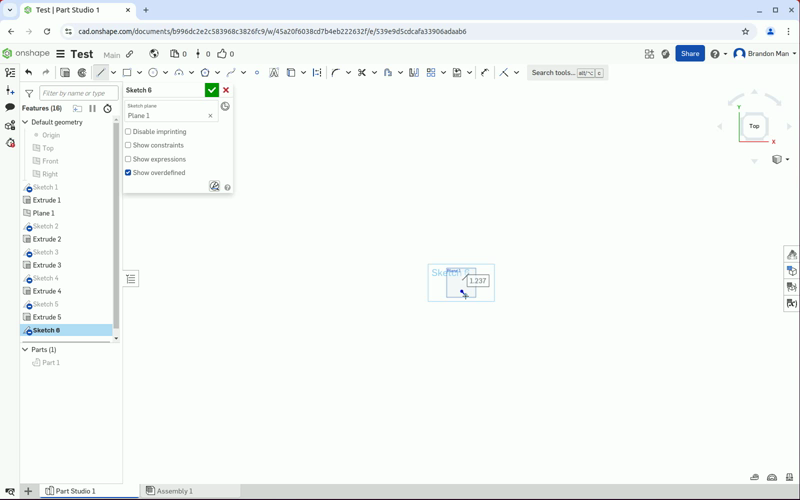
mouse_move(495, 295)
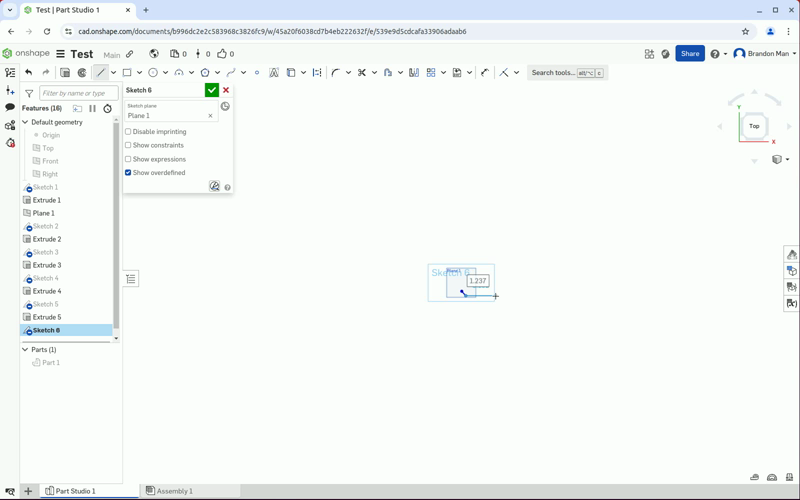
mouse_move(495, 266)
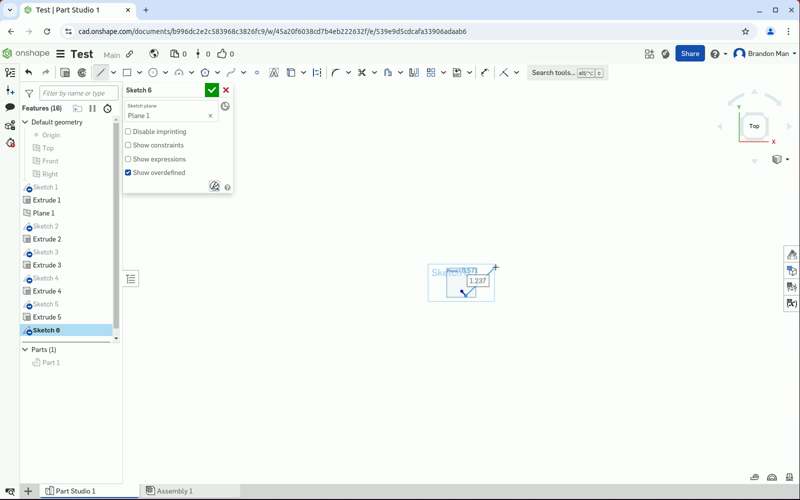
click(495, 266)
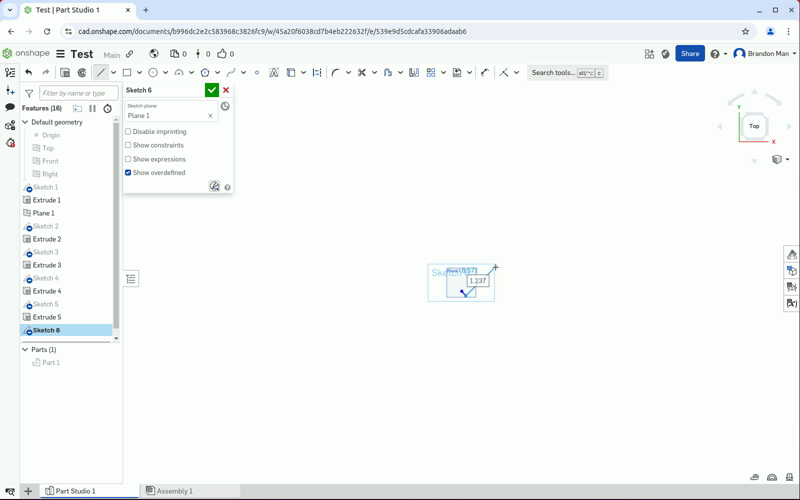
key_up(shift)
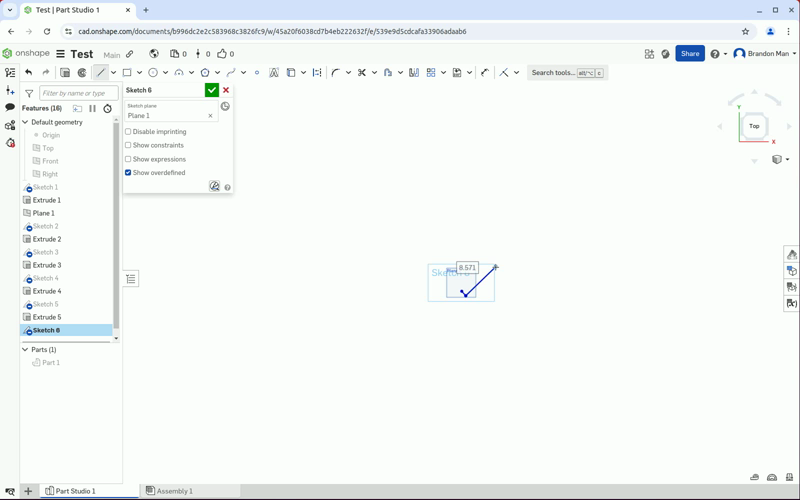
key_down(shift)
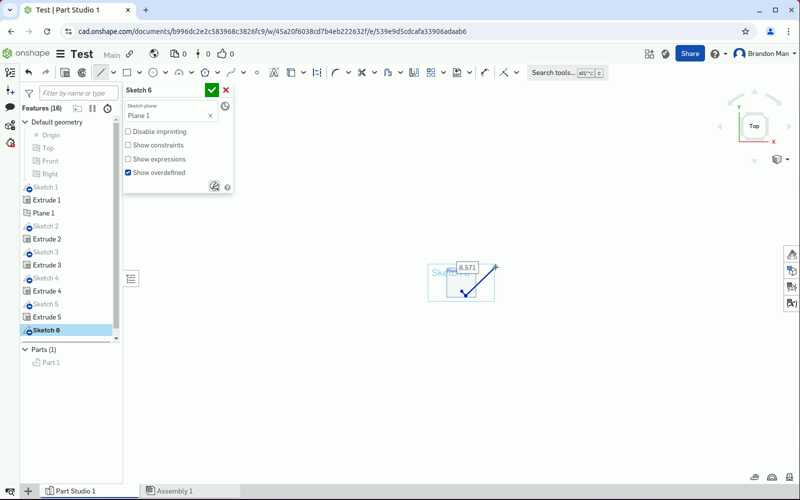
mouse_move(525, 266)
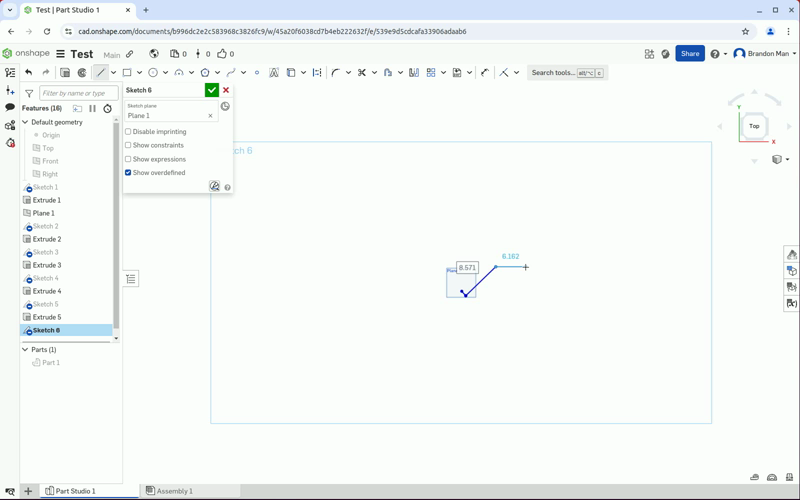
mouse_move(491, 262)
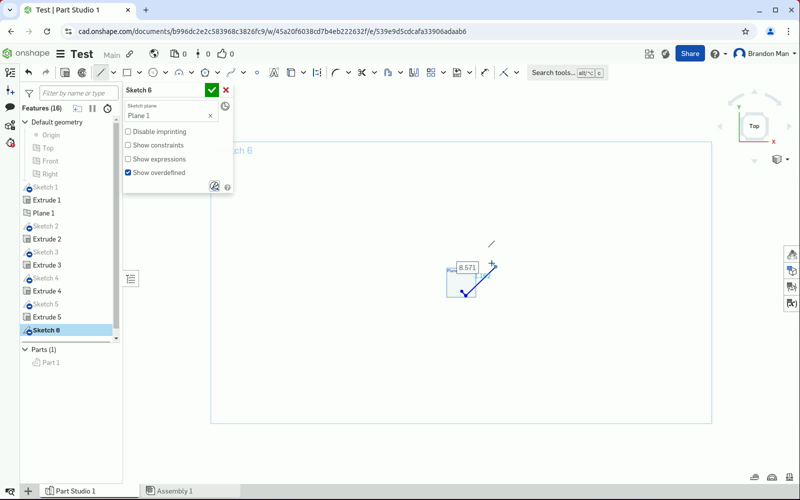
scroll(6)
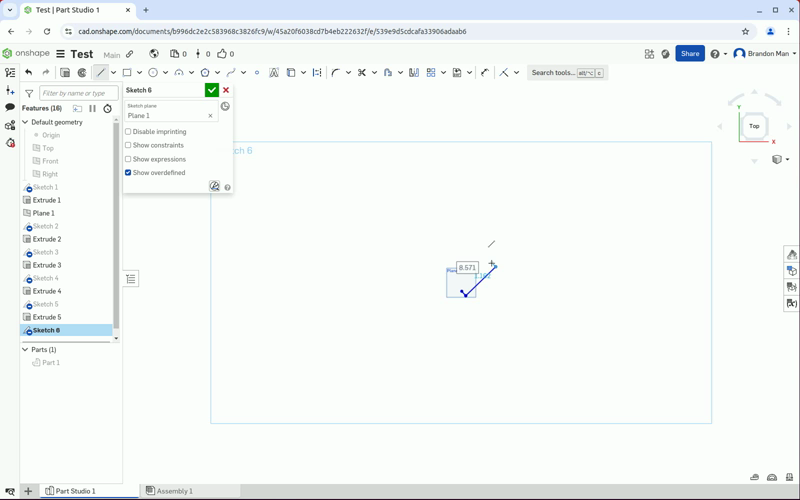
scroll(6)
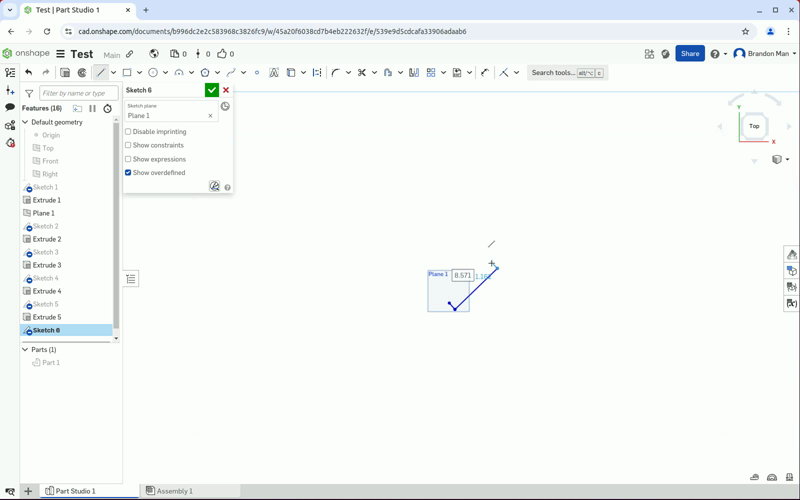
scroll(6)
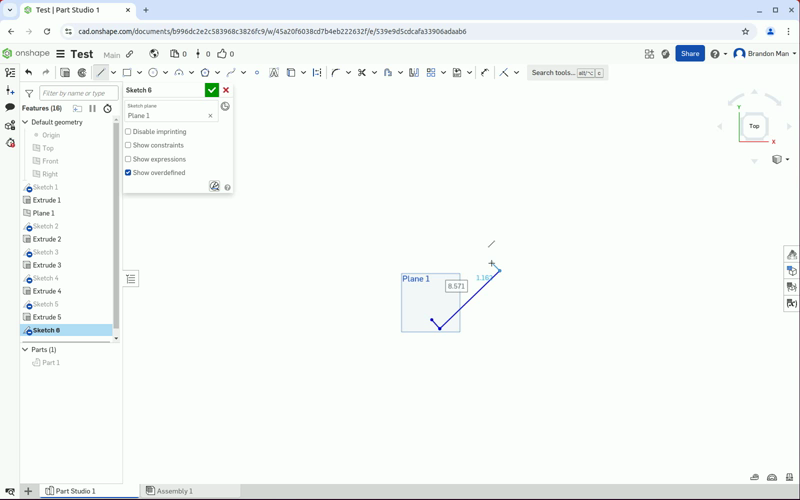
scroll(6)
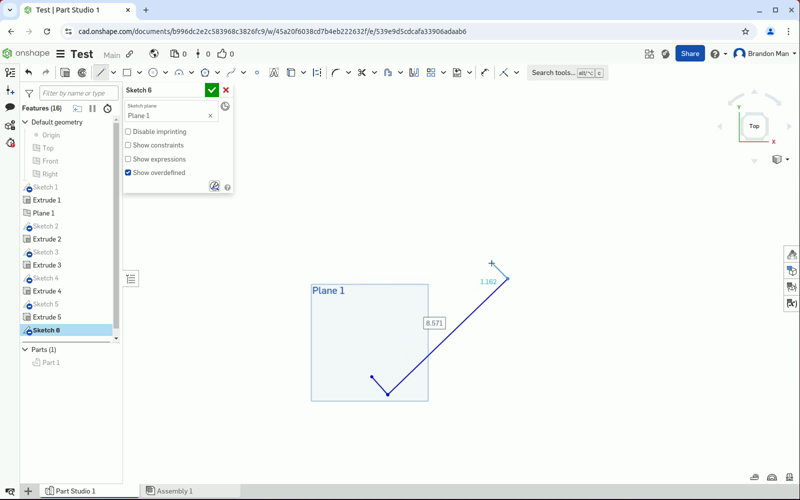
scroll(6)
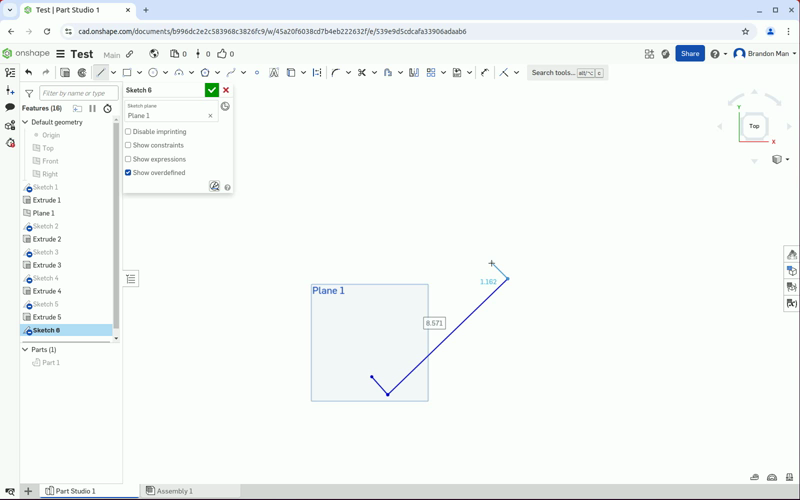
scroll(6)
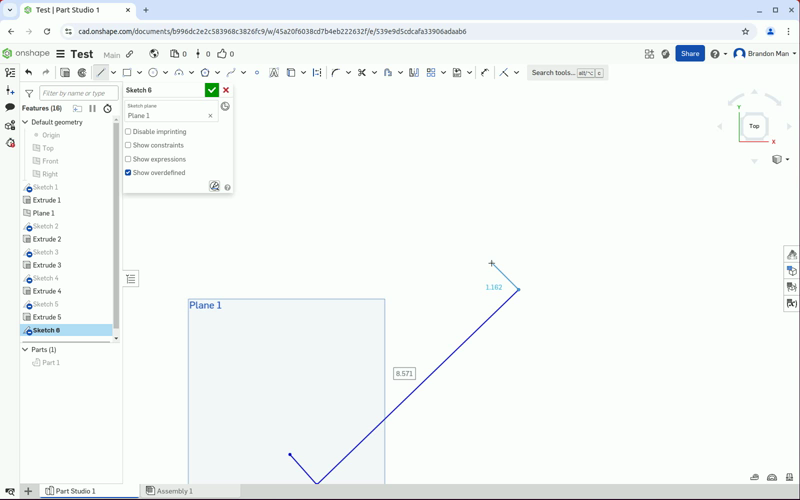
scroll(6)
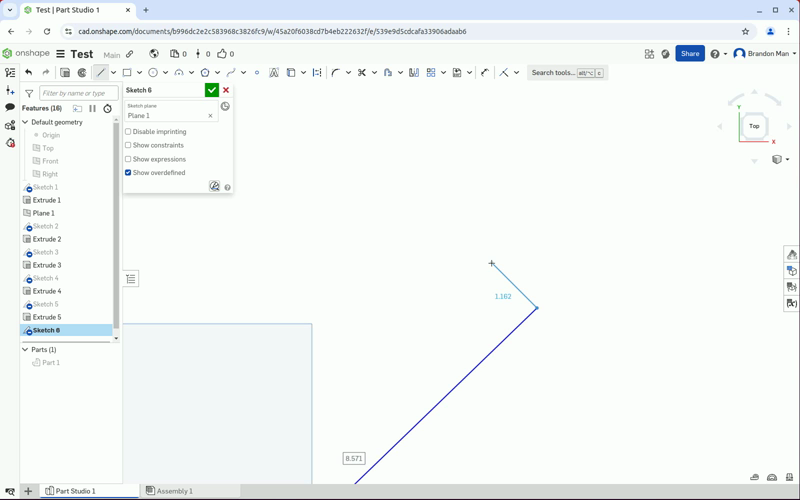
click(491, 262)
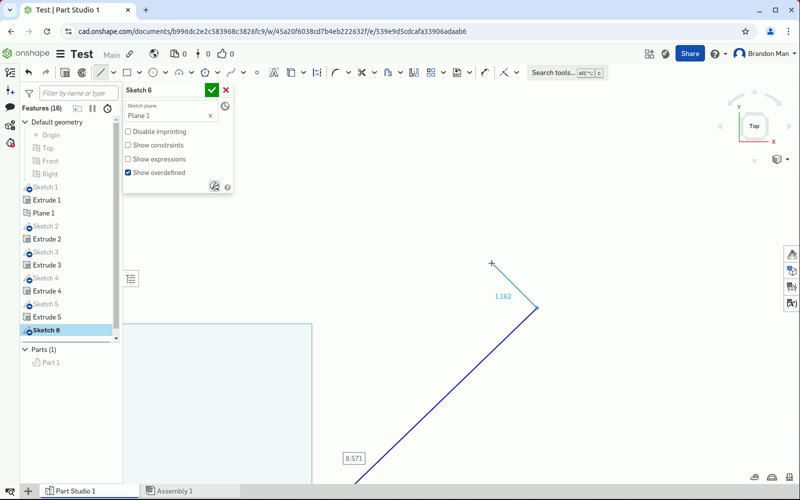
scroll(-6)
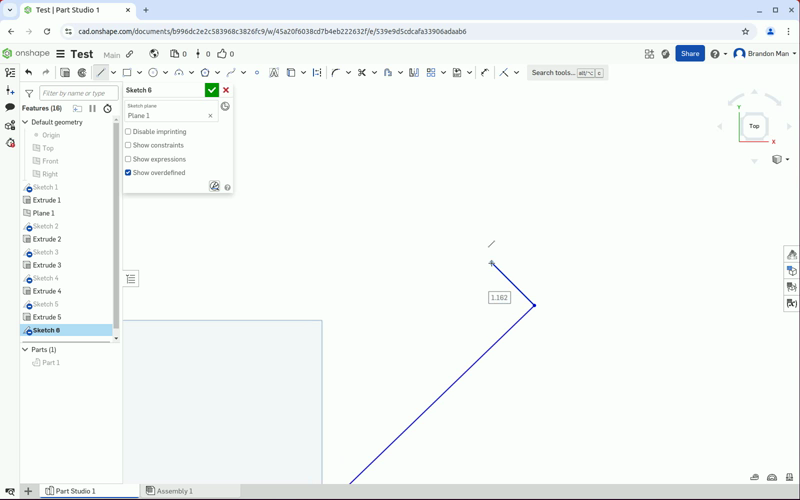
scroll(-6)
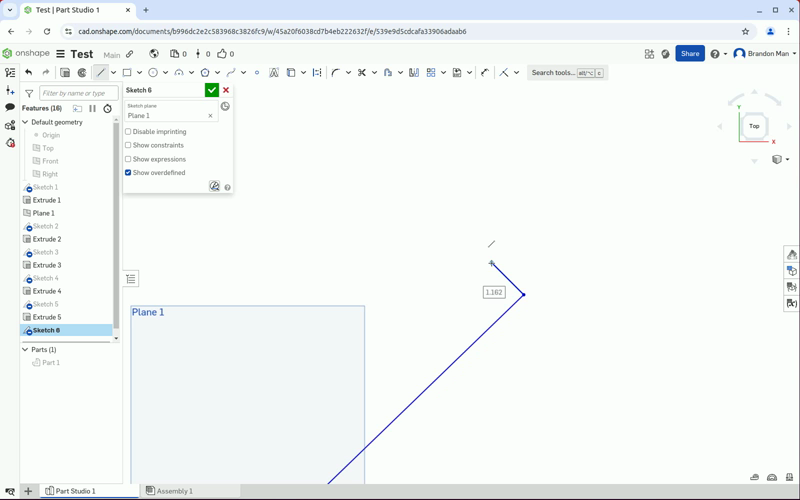
scroll(-6)
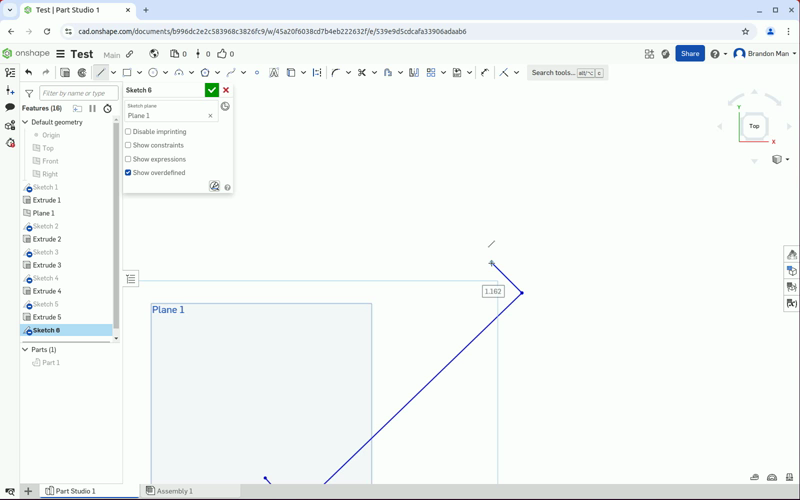
scroll(-6)
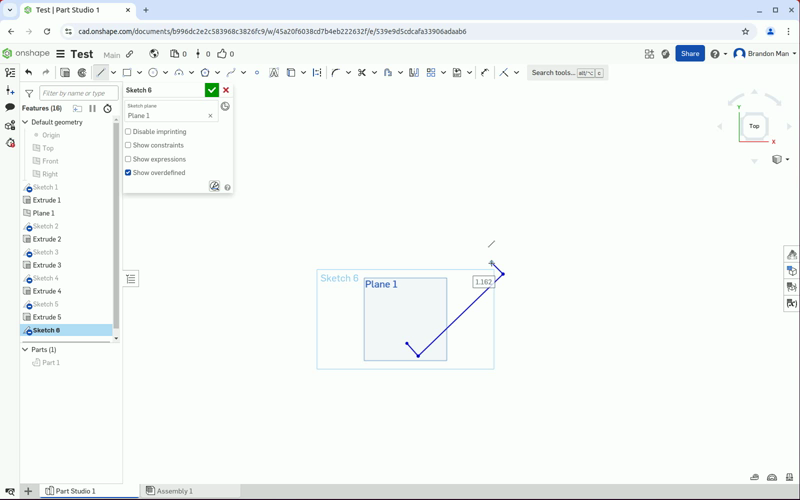
scroll(-6)
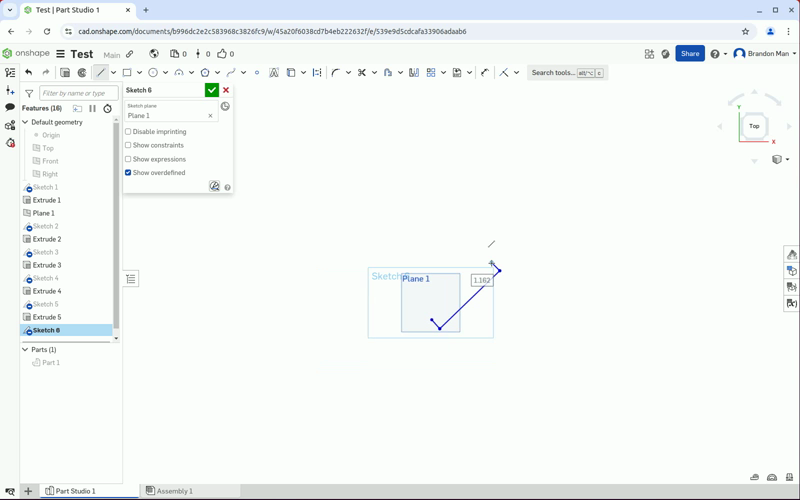
scroll(-6)
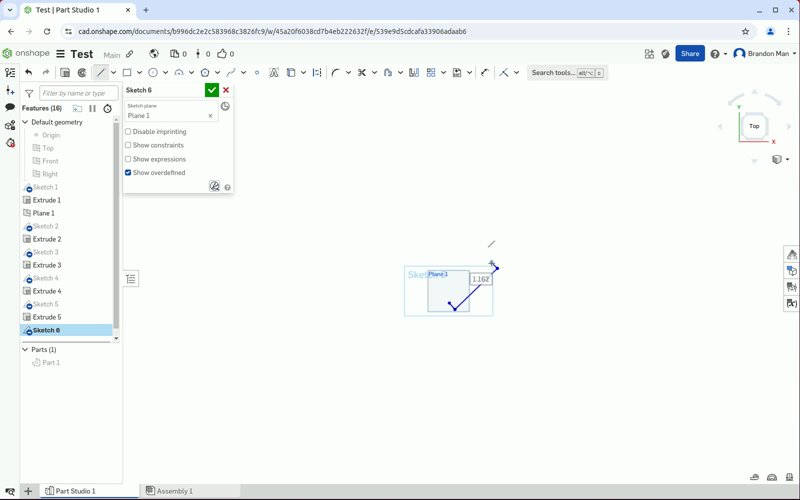
scroll(-6)
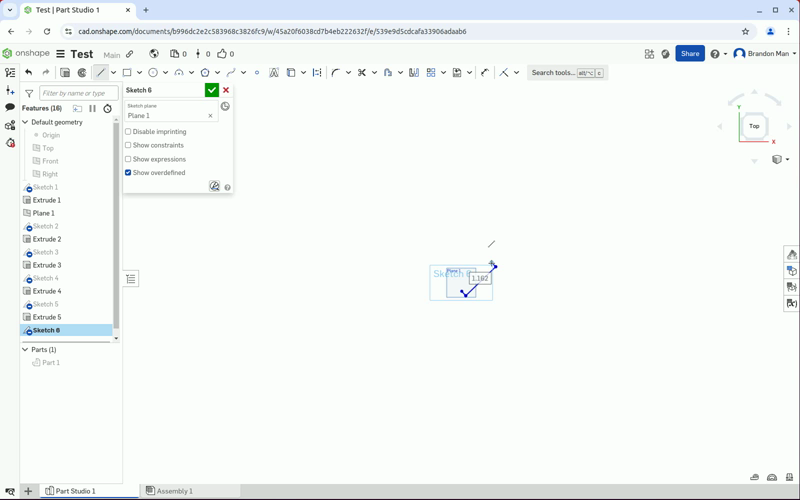
key_up(shift)
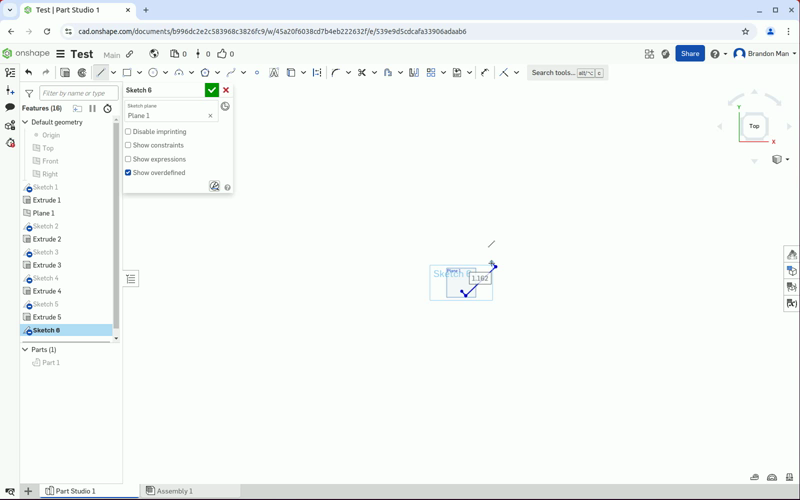
mouse_move(521, 262)
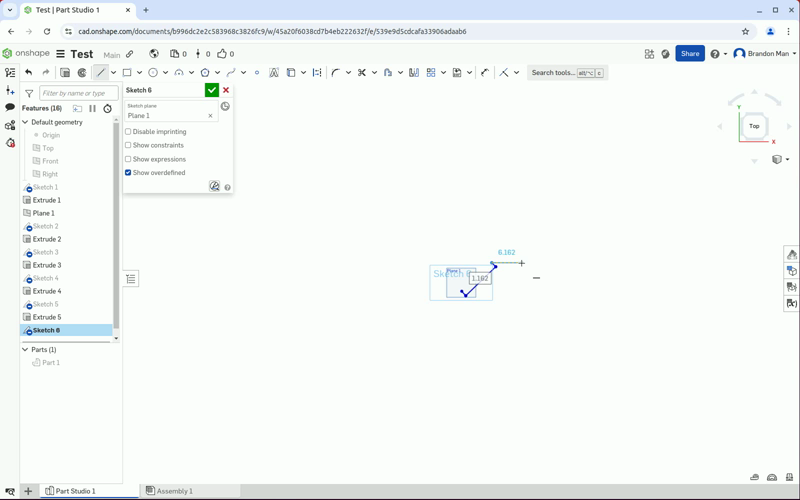
key_down(shift)
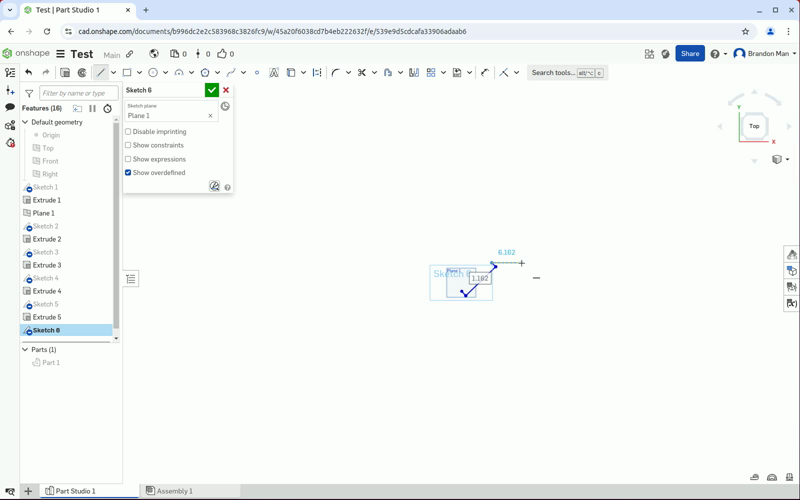
mouse_move(461, 291)
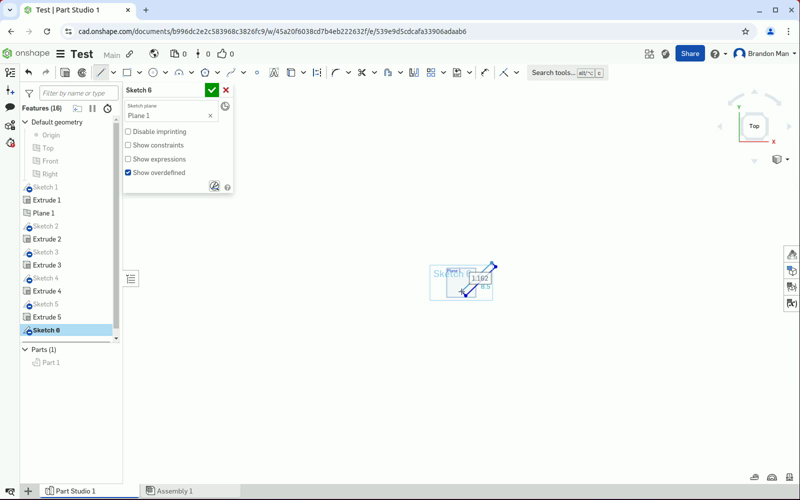
key_up(shift)
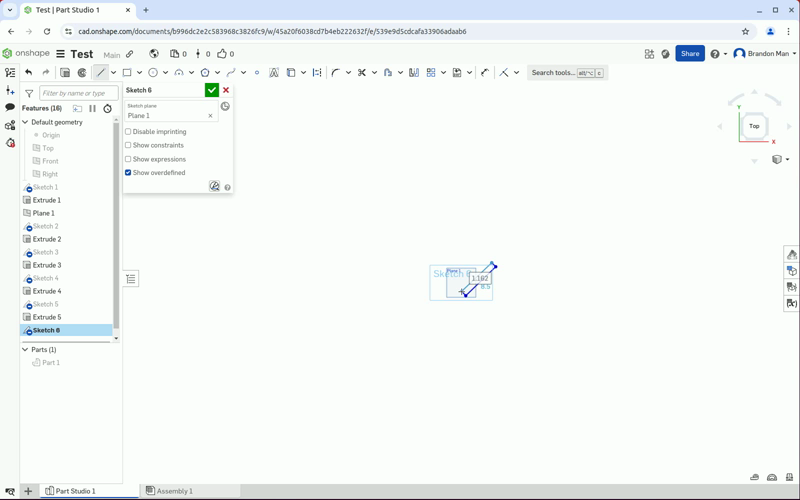
click(461, 291)
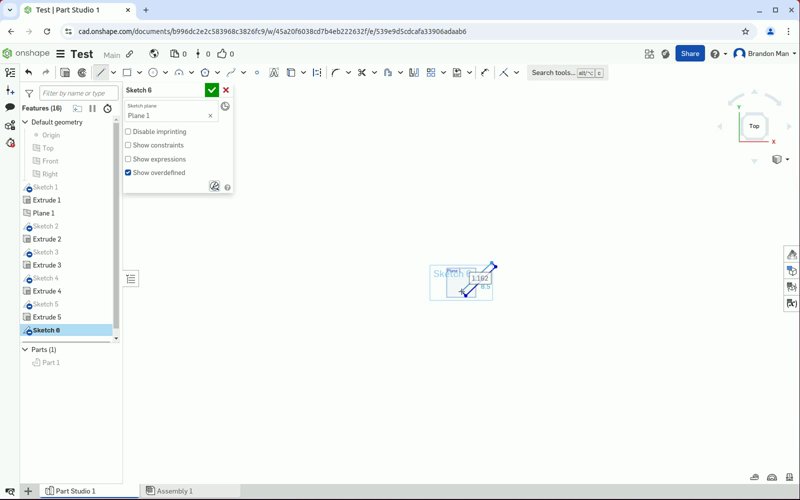
key(esc)
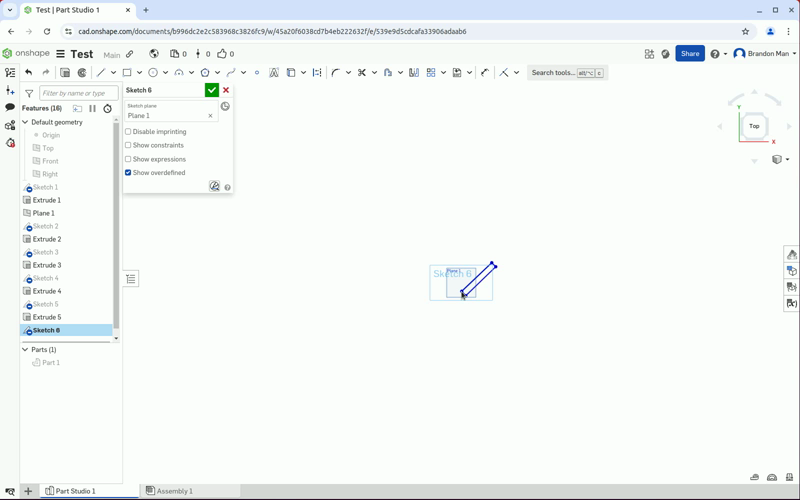
mouse_move(469, 286)
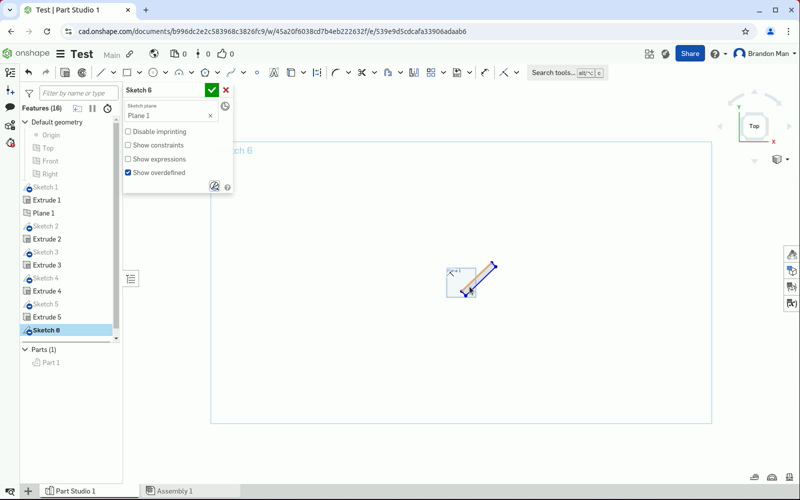
scroll(6)
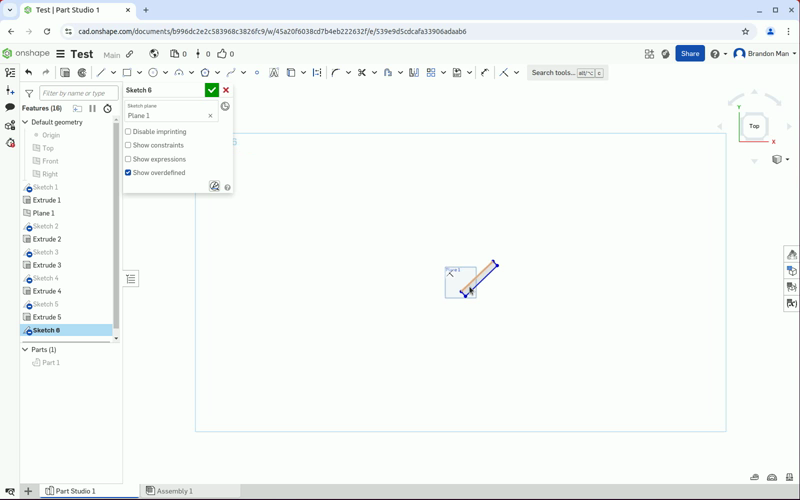
scroll(6)
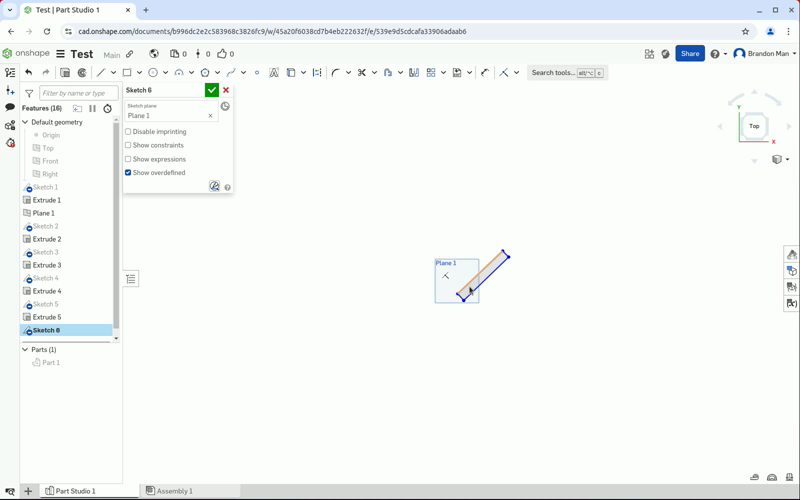
scroll(6)
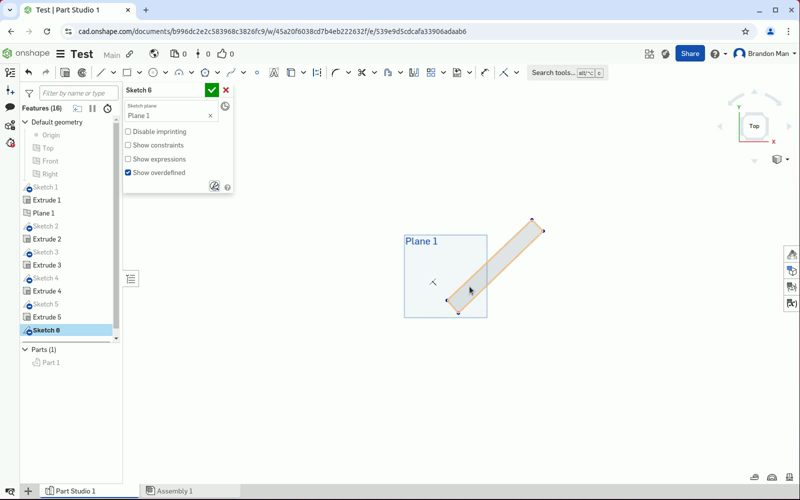
scroll(6)
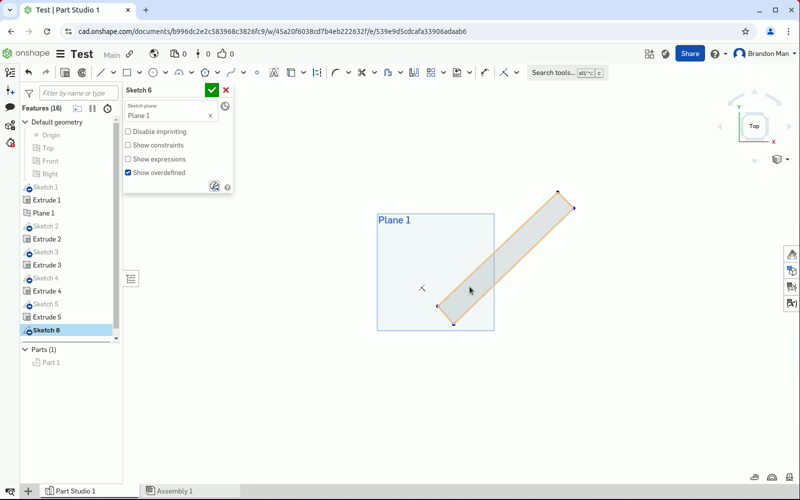
scroll(6)
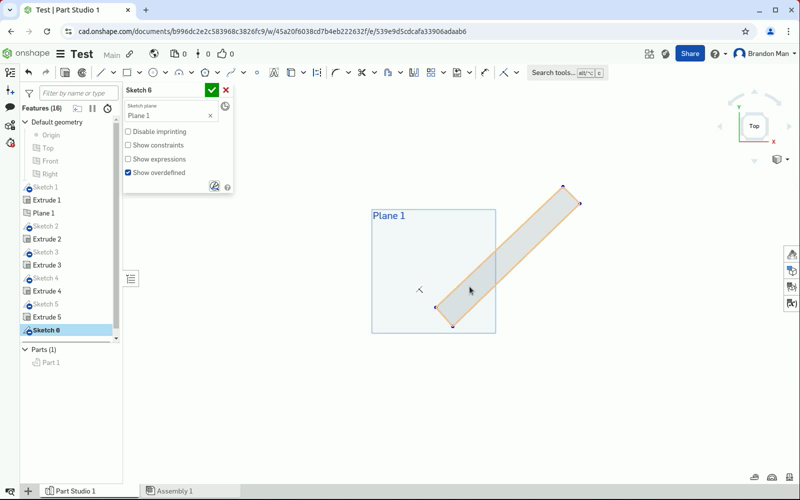
scroll(6)
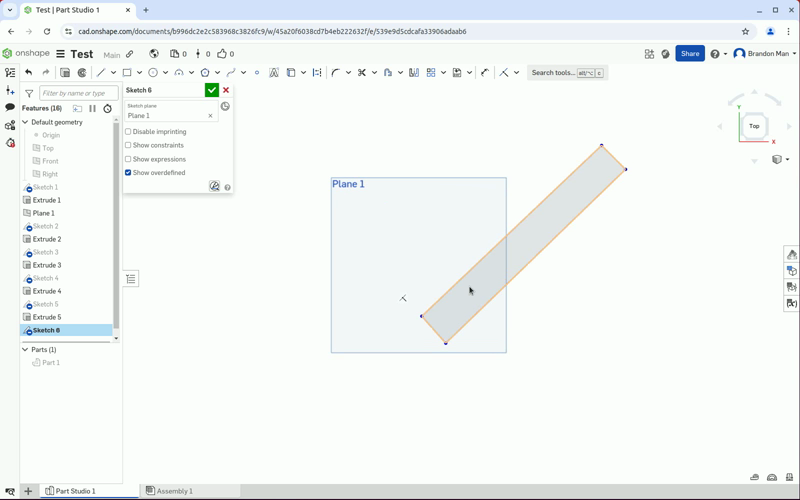
scroll(6)
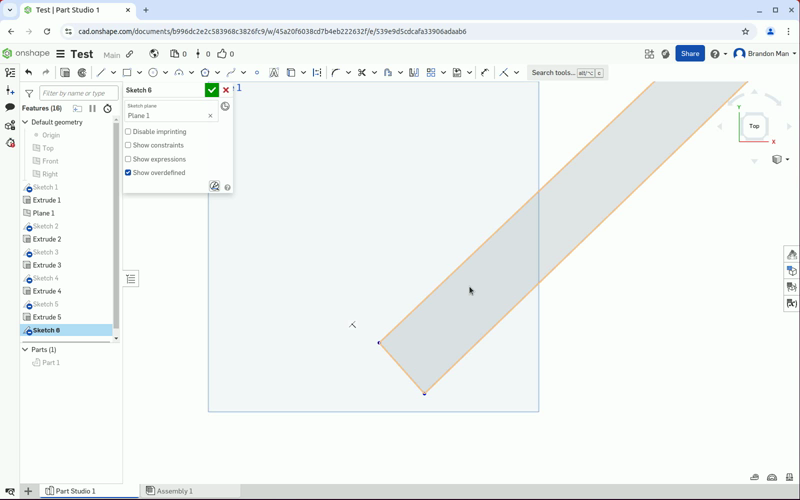
click(469, 286)
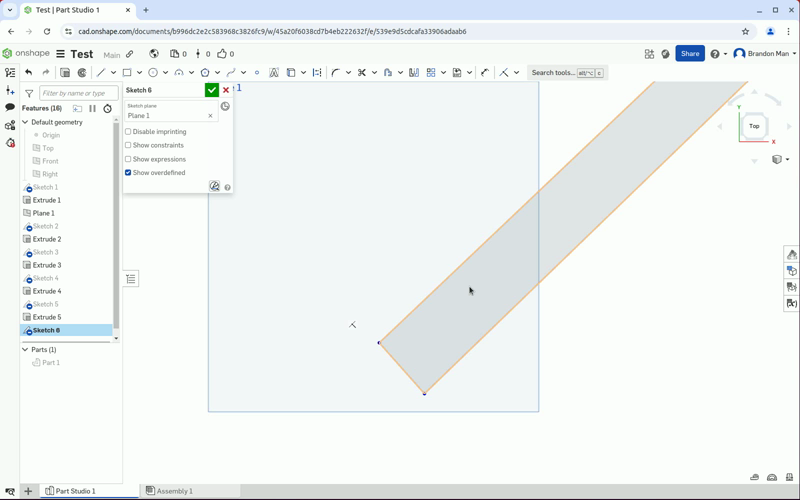
scroll(-6)
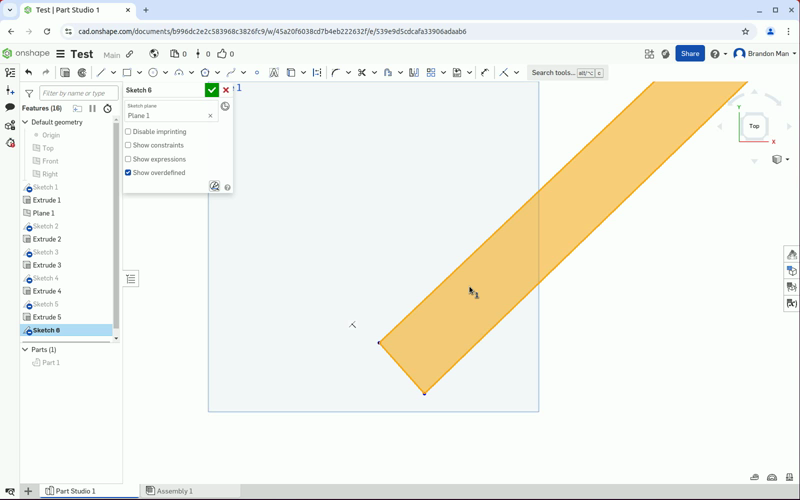
scroll(-6)
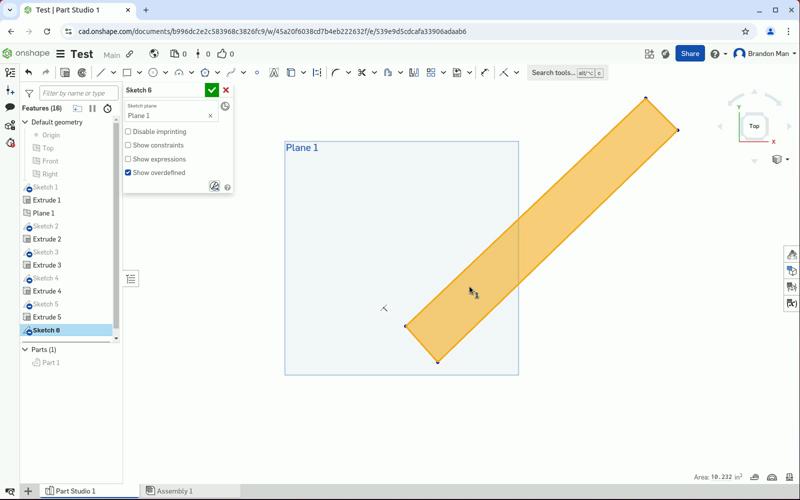
scroll(-6)
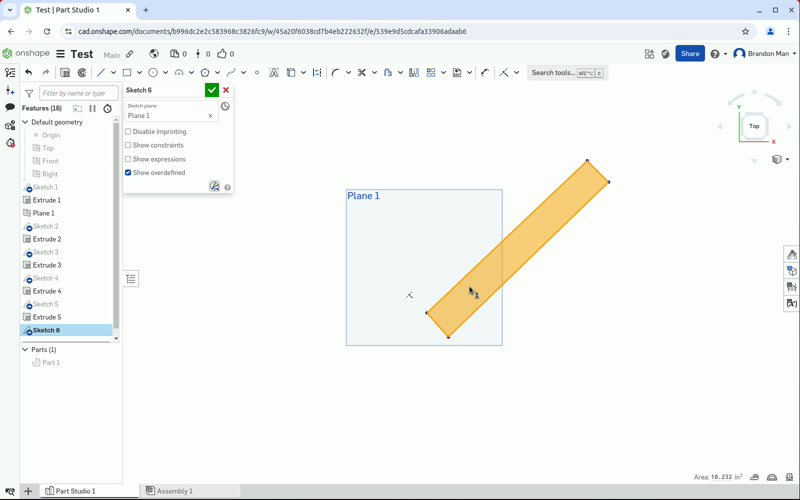
scroll(-6)
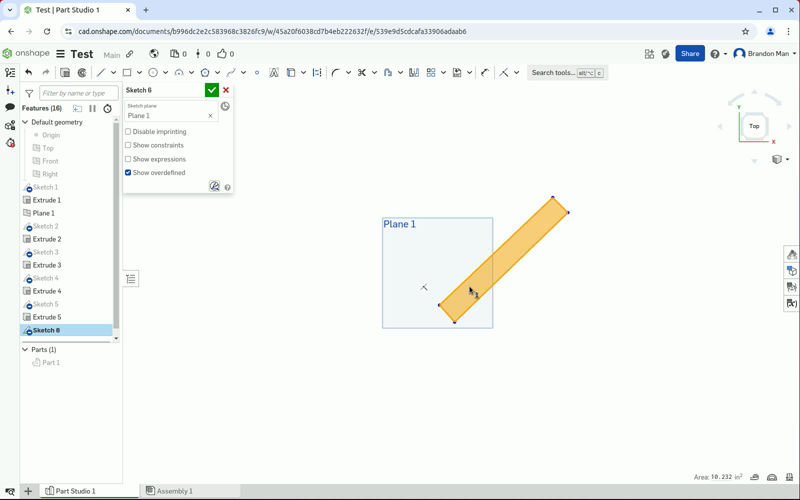
scroll(-6)
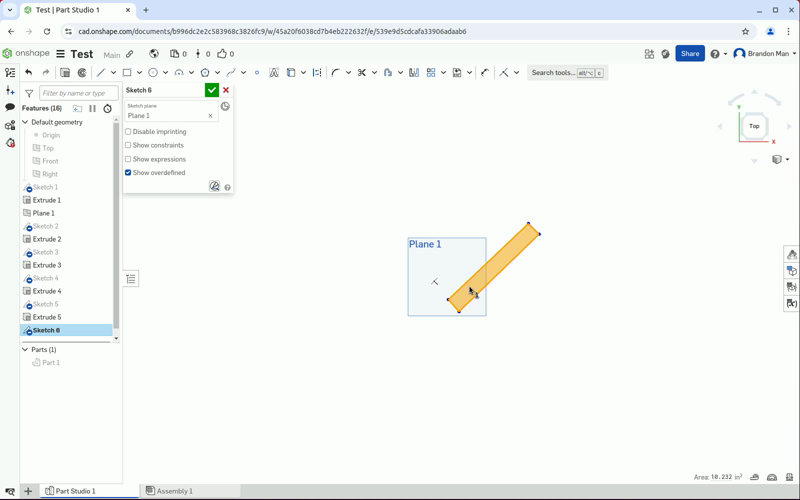
scroll(-6)
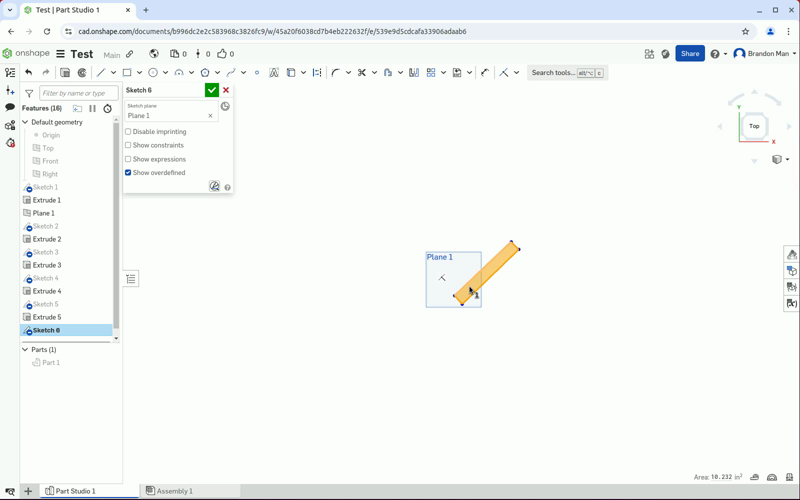
scroll(-6)
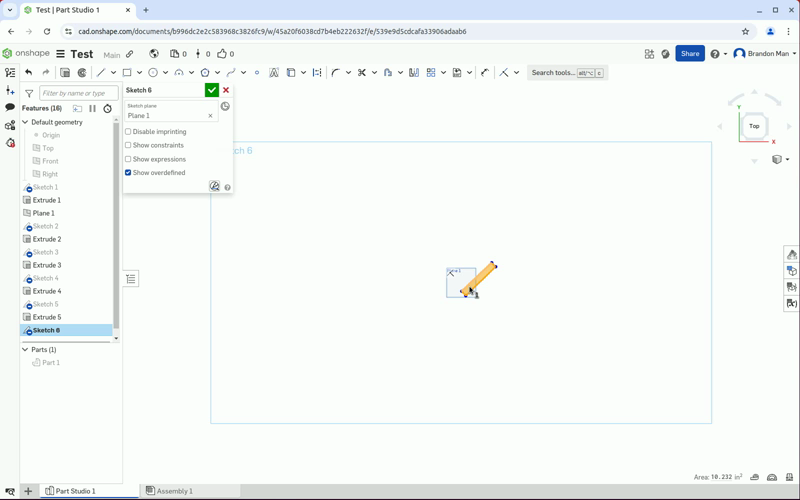
mouse_move(73, 352)
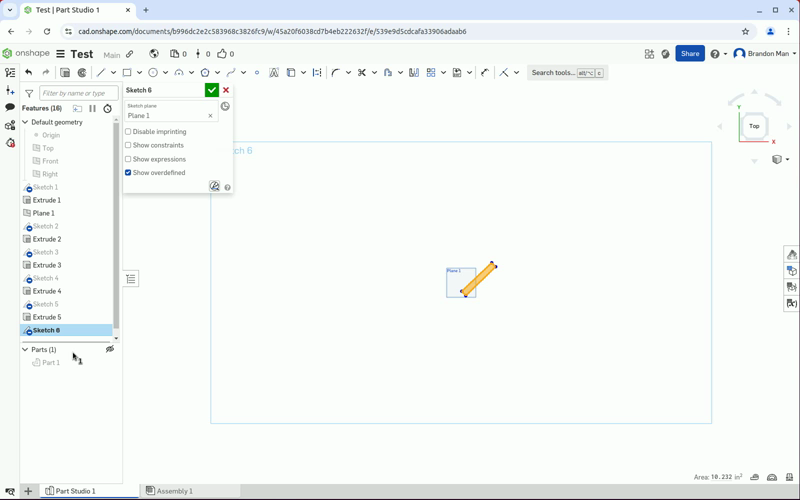
key(shift+y)
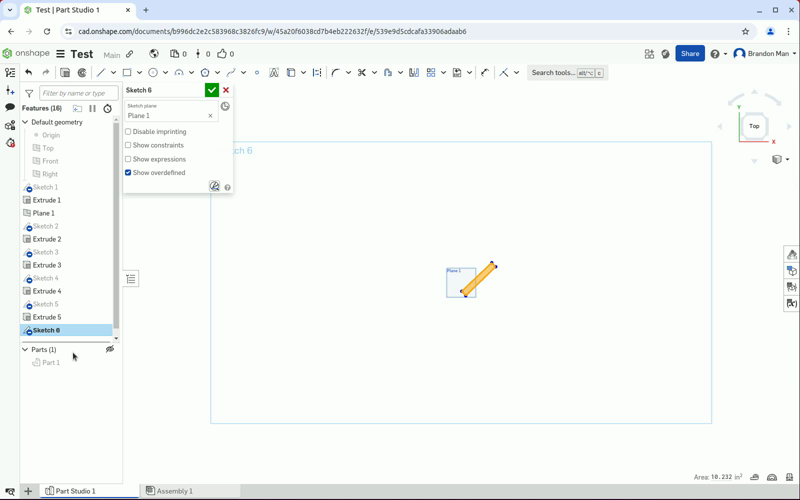
key(shift+e)
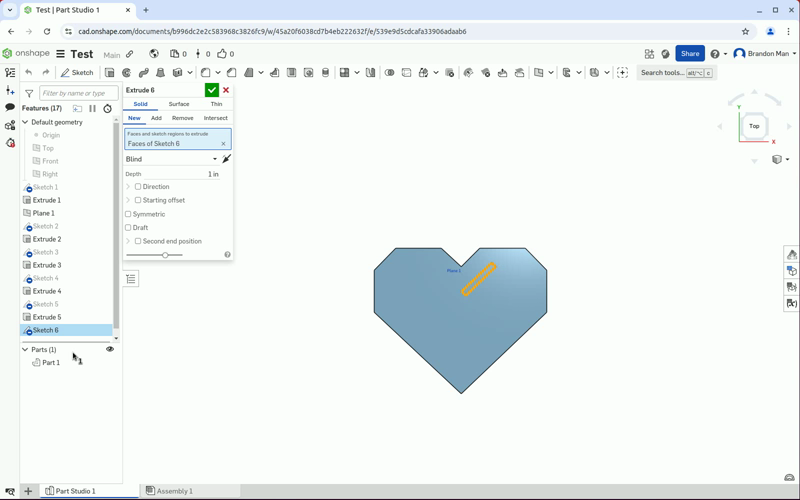
mouse_move(143, 106)
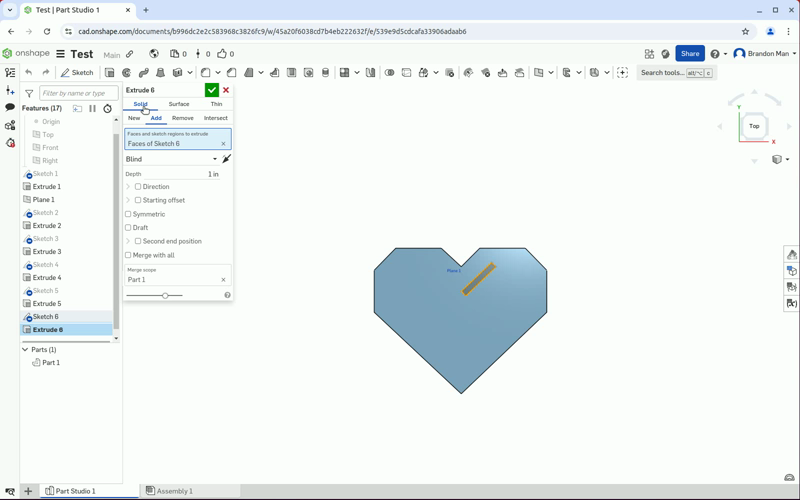
click(143, 106)
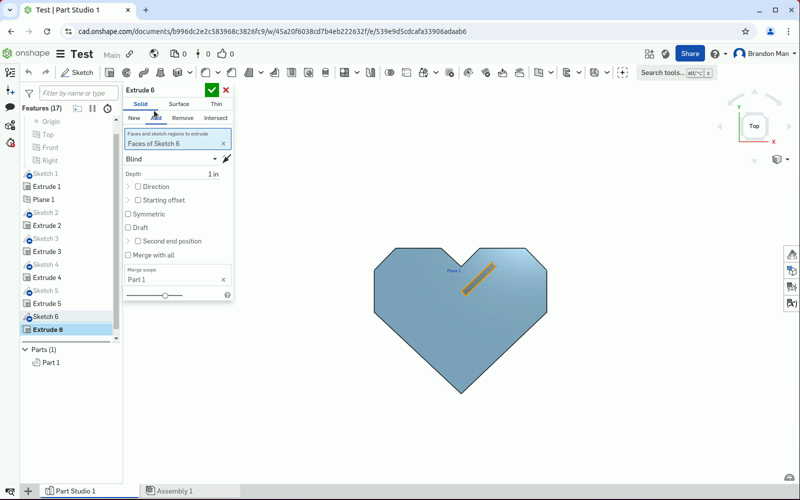
mouse_move(186, 120)
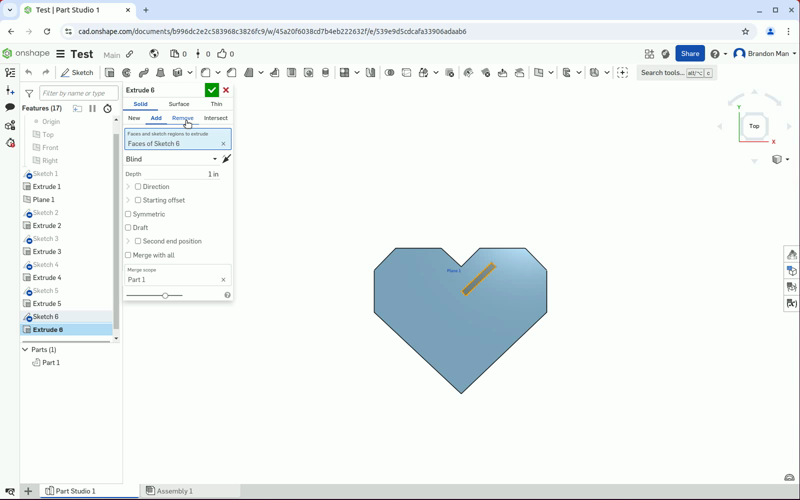
click(186, 120)
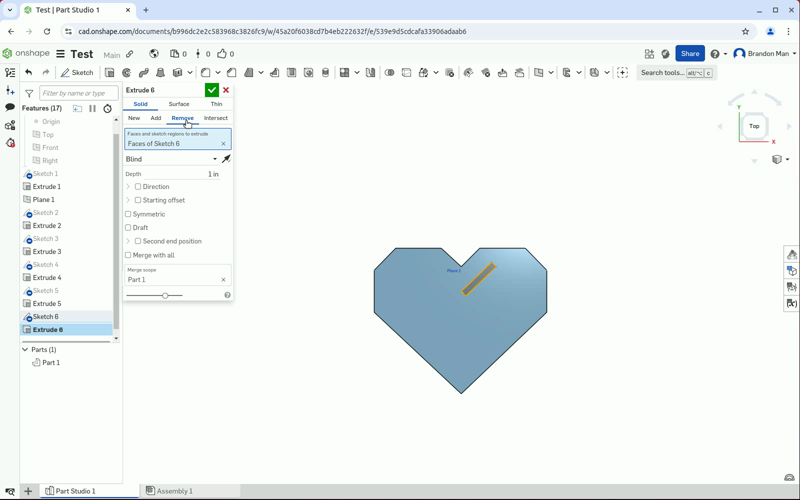
key(tab, 4)
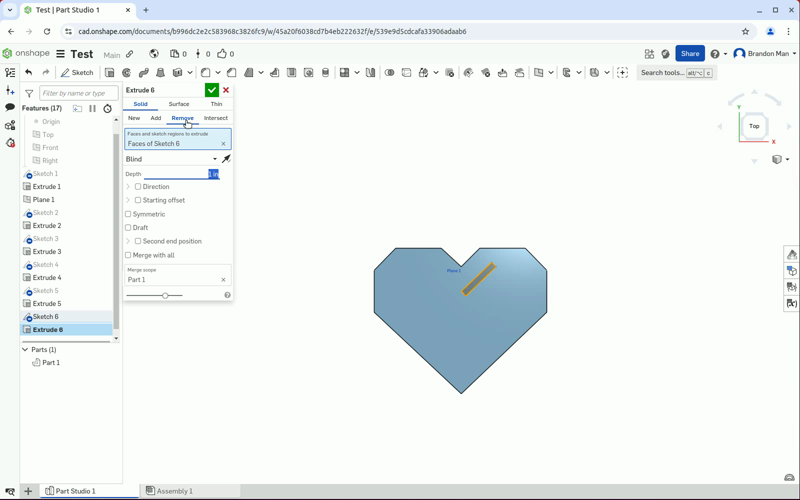
text(9.388)
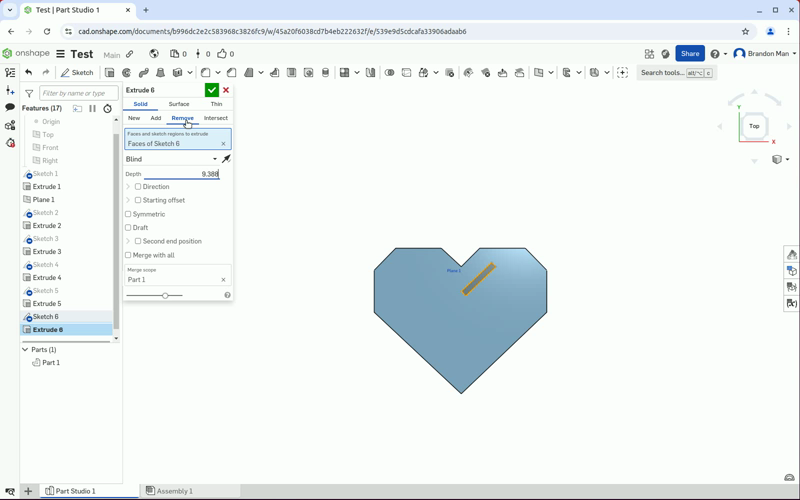
key(tab, 6)
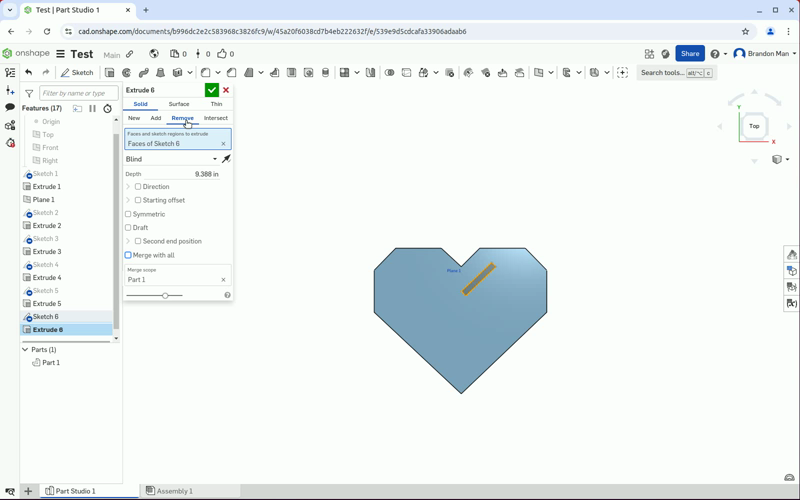
key(space)
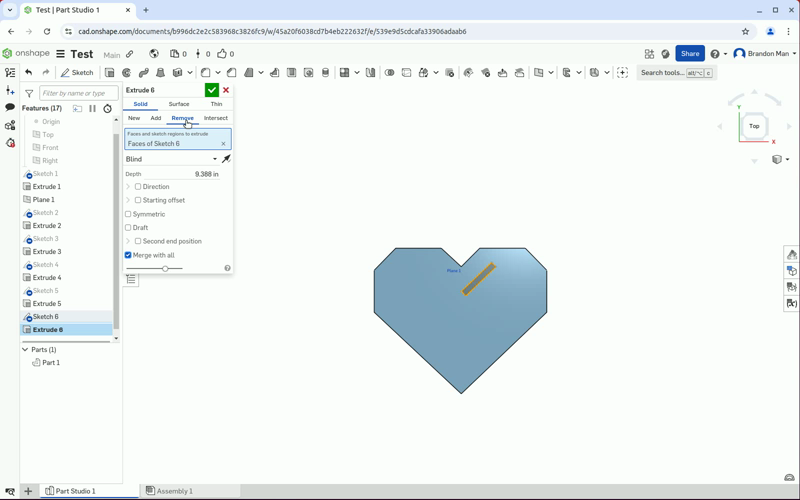
key(enter)
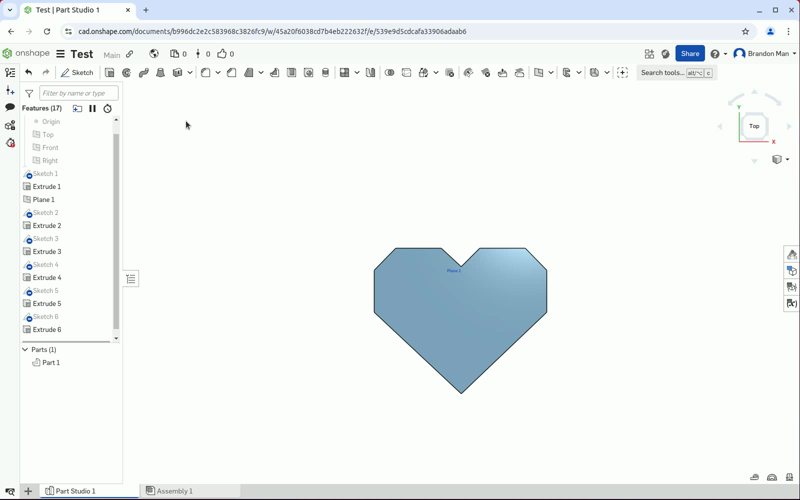
key(shift+h)
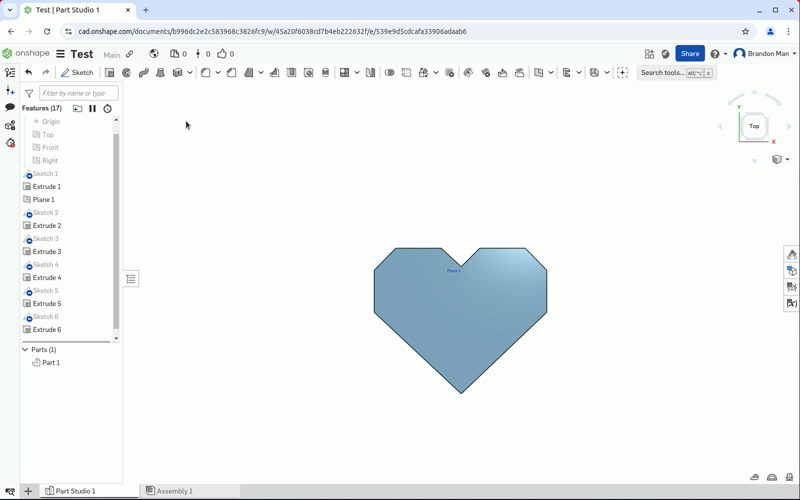
key(shift+h)
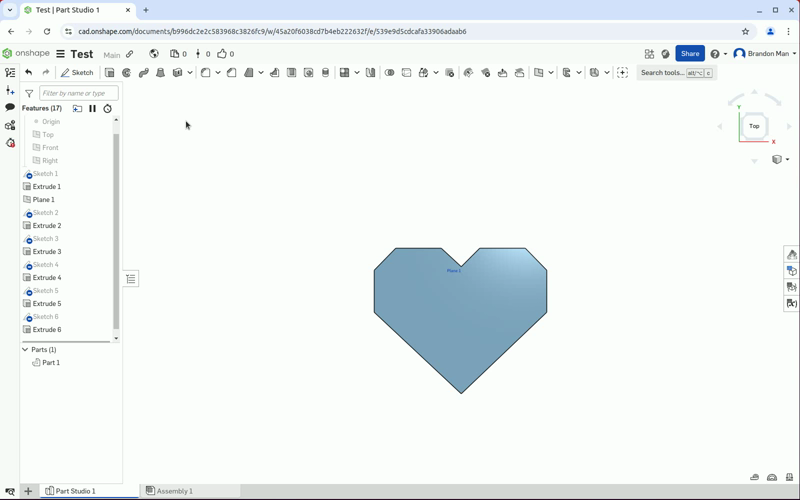
mouse_move(69, 176)
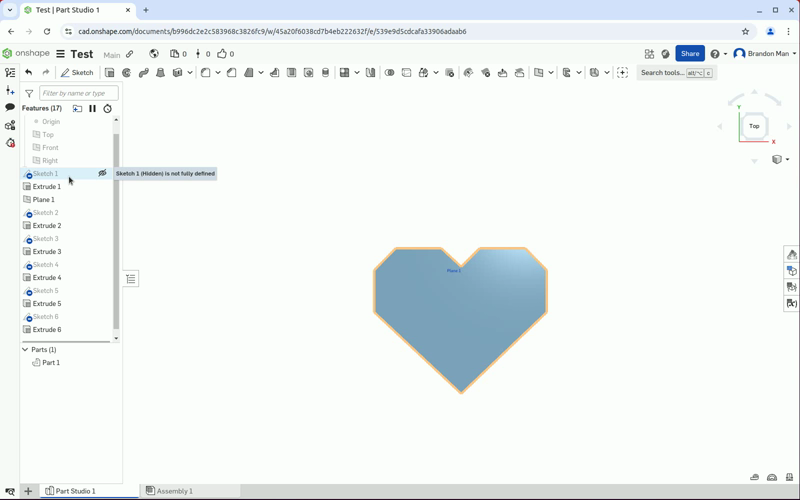
click(69, 176)
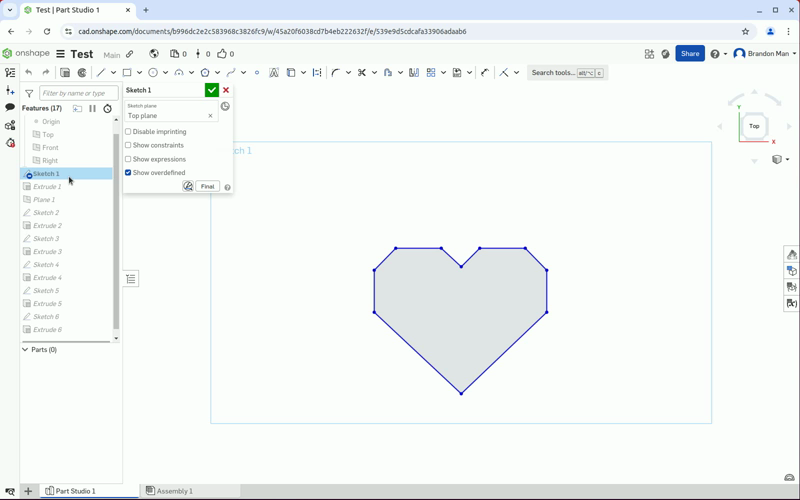
mouse_move(229, 92)
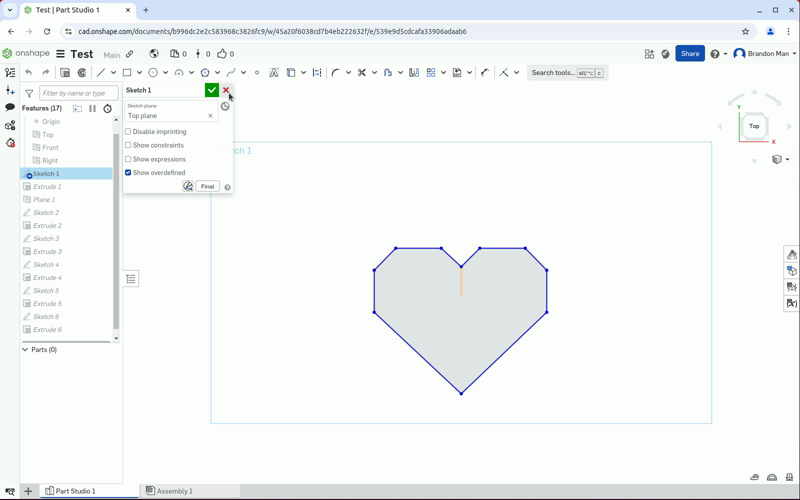
click(229, 92)
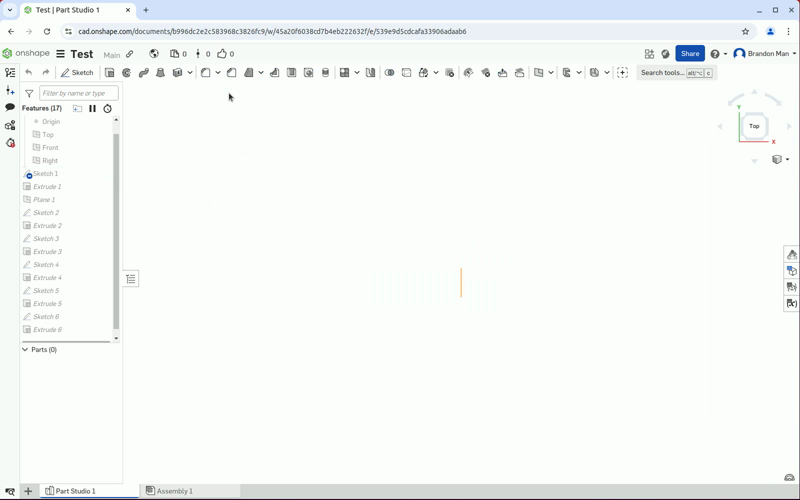
key(shift+s)
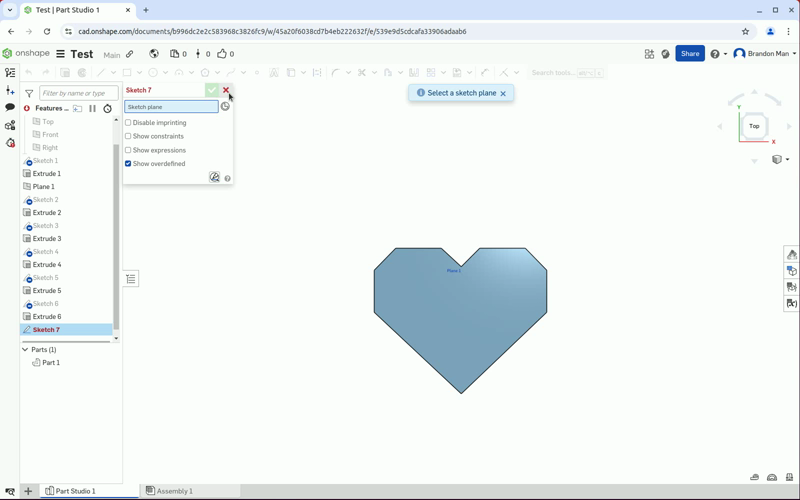
mouse_move(69, 189)
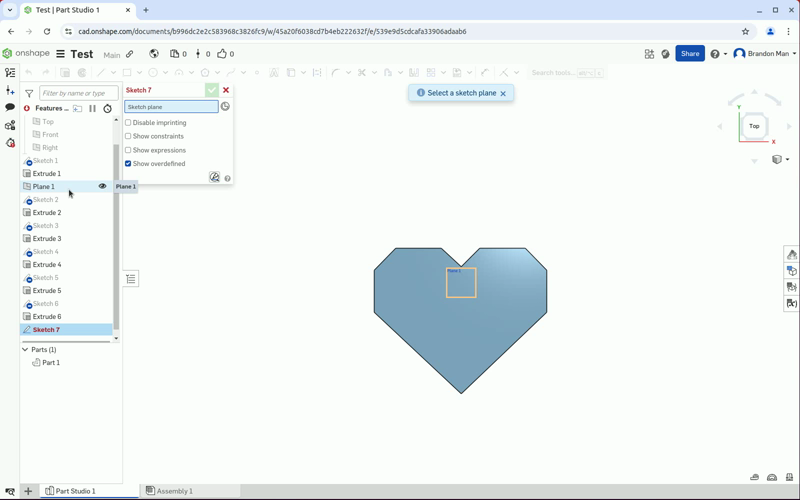
click(69, 189)
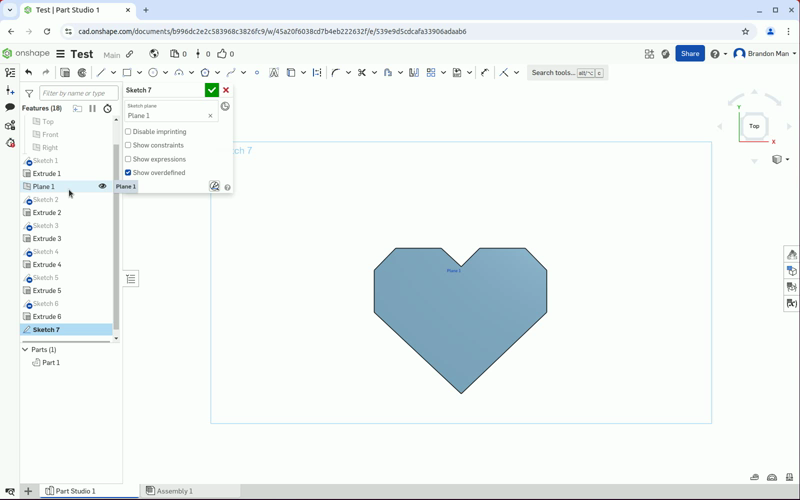
mouse_move(73, 352)
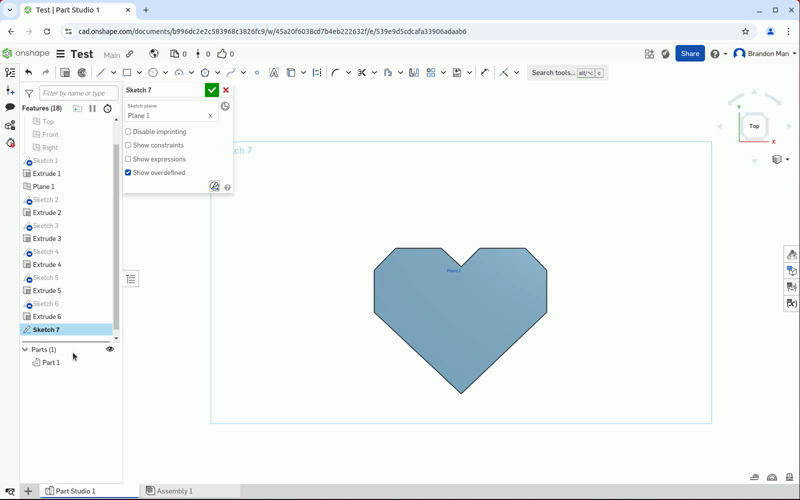
key(y)
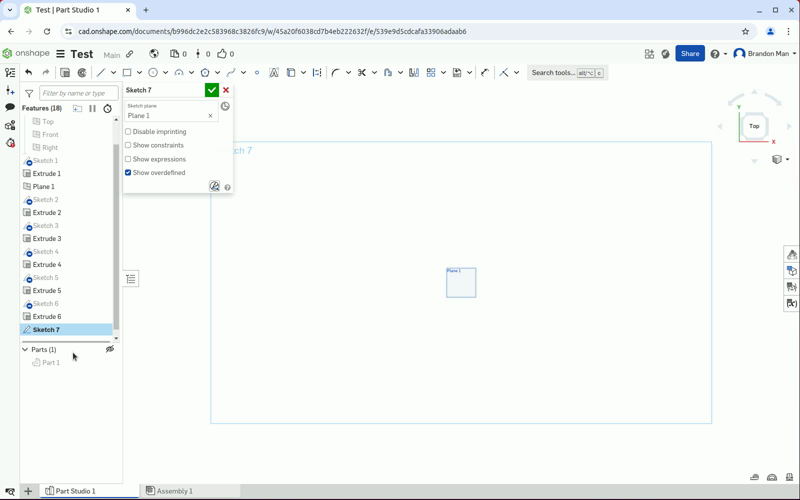
key(l)
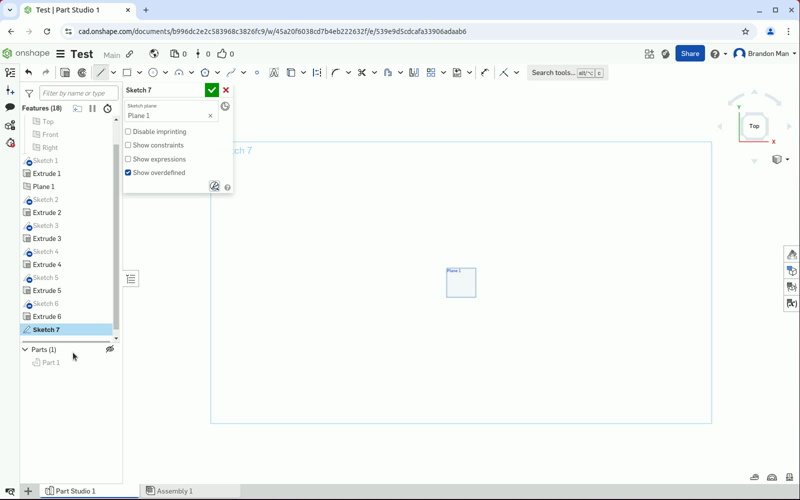
key_down(shift)
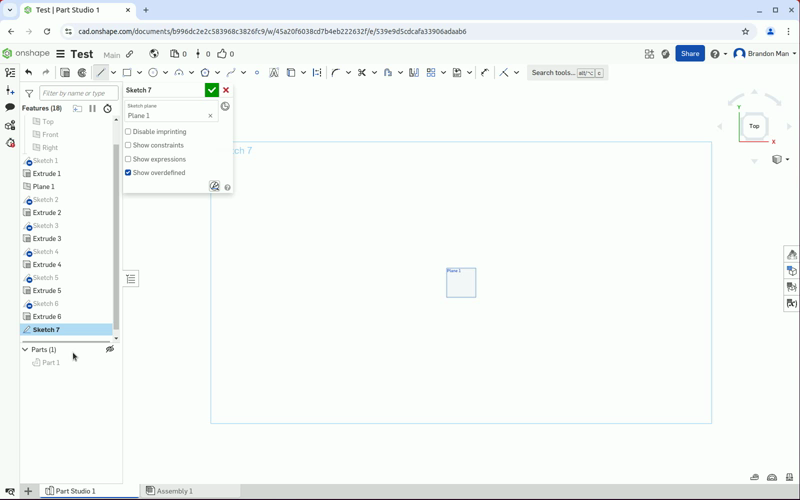
mouse_move(425, 266)
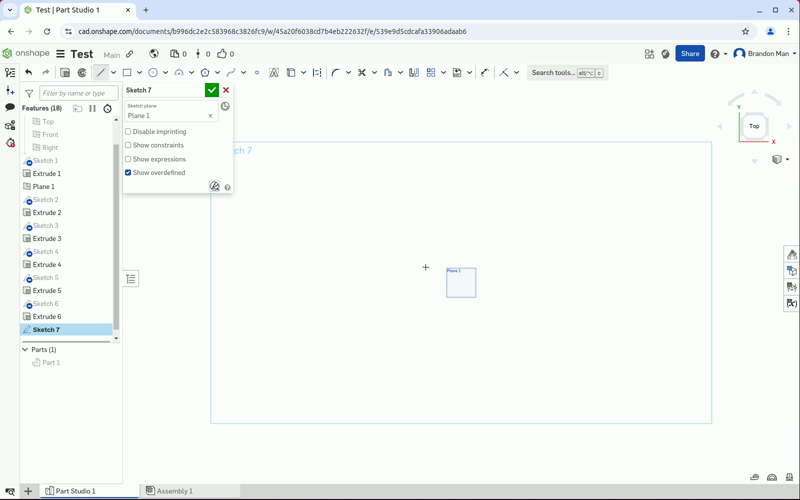
click(425, 266)
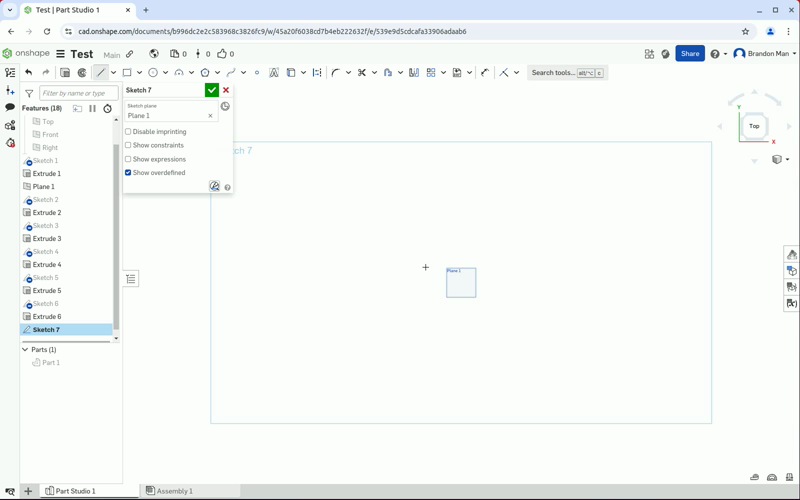
key_up(shift)
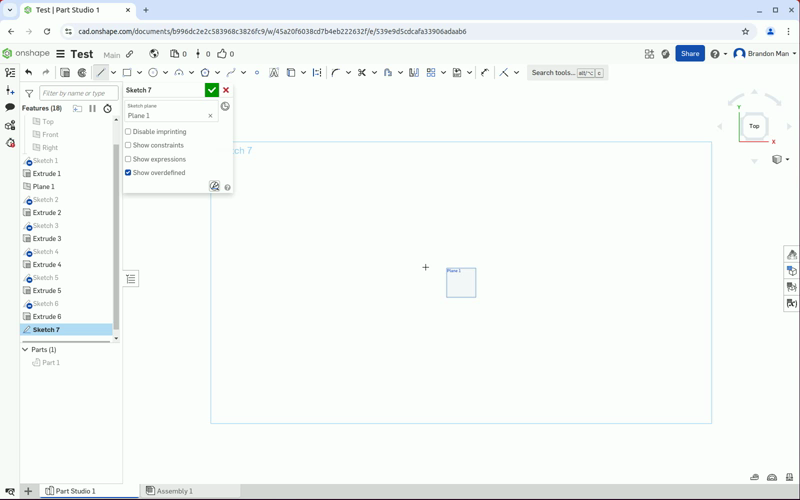
key_down(shift)
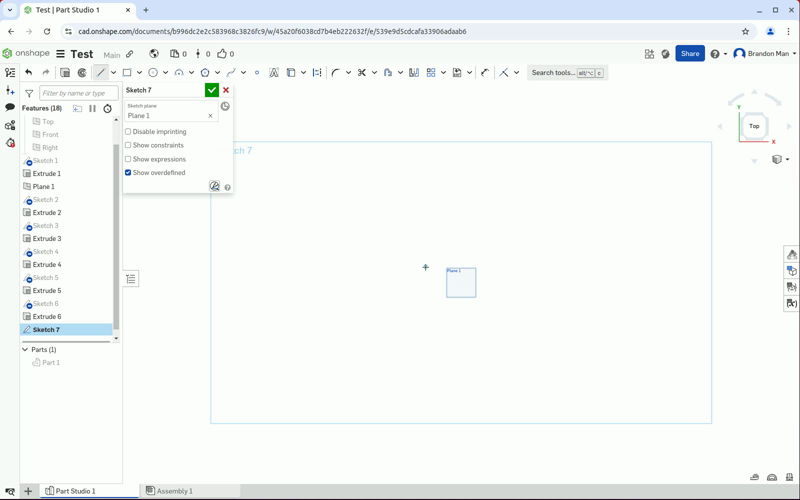
mouse_move(455, 266)
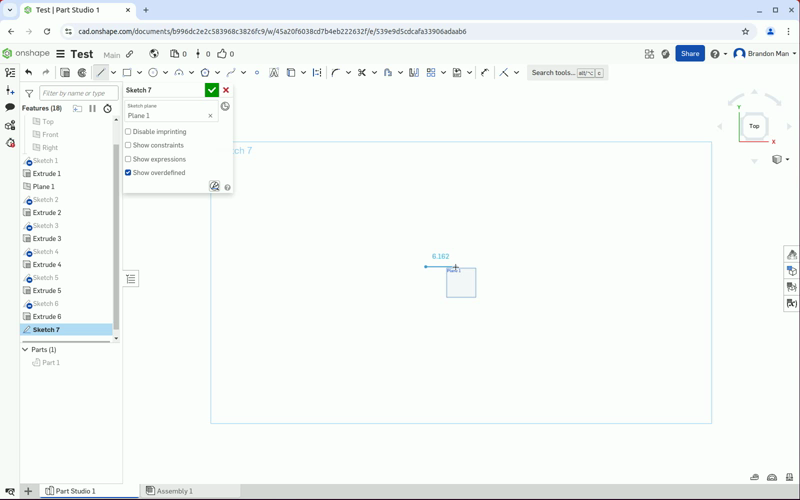
mouse_move(455, 294)
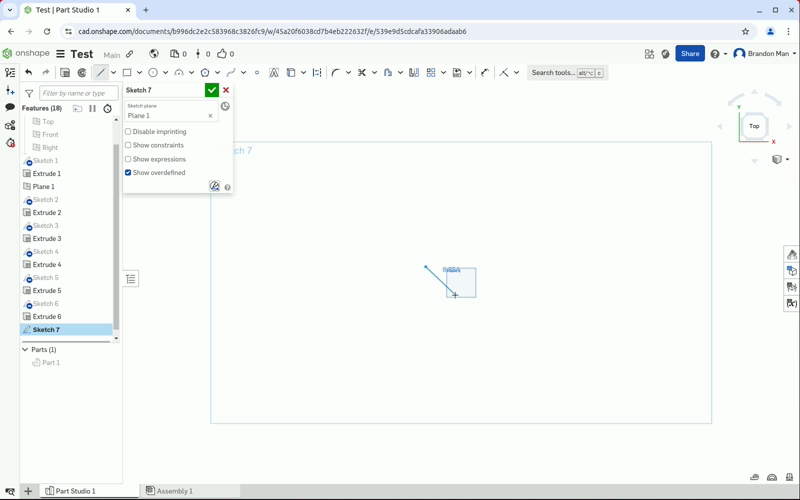
click(455, 294)
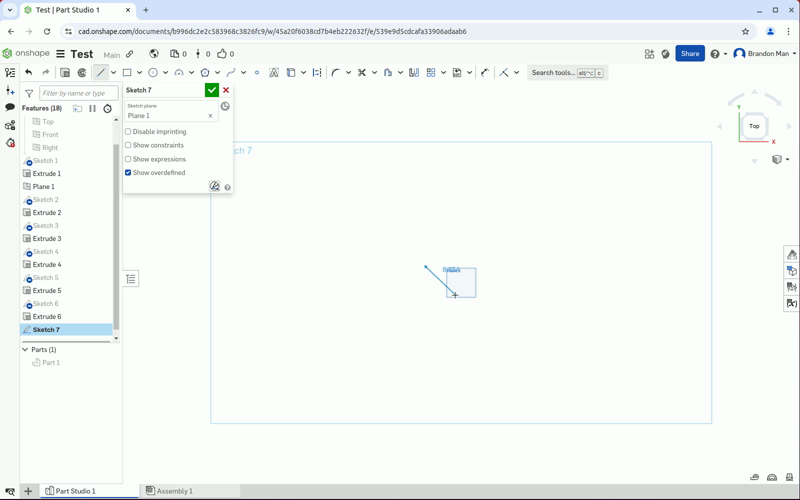
key_up(shift)
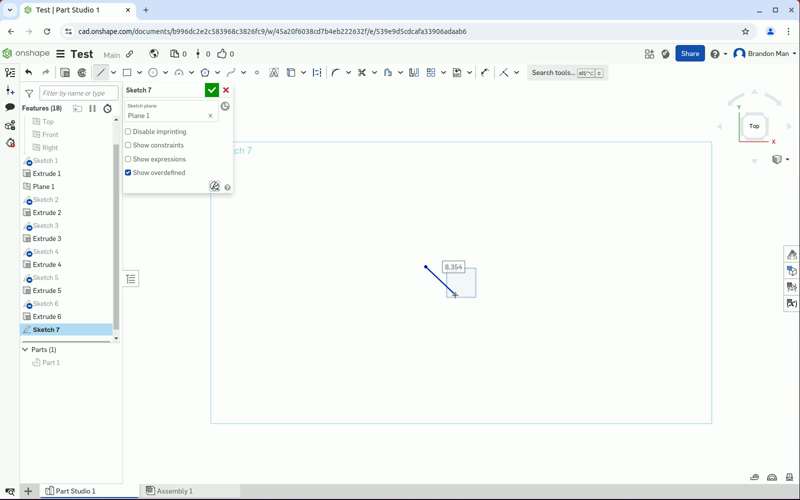
key_down(shift)
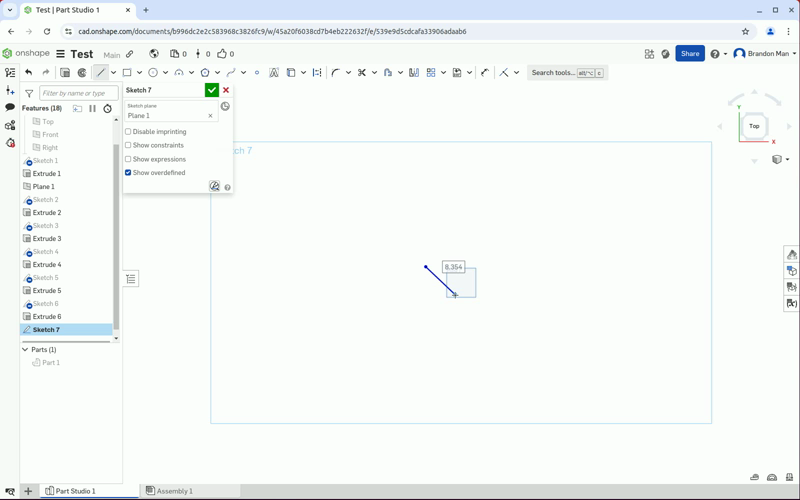
mouse_move(485, 294)
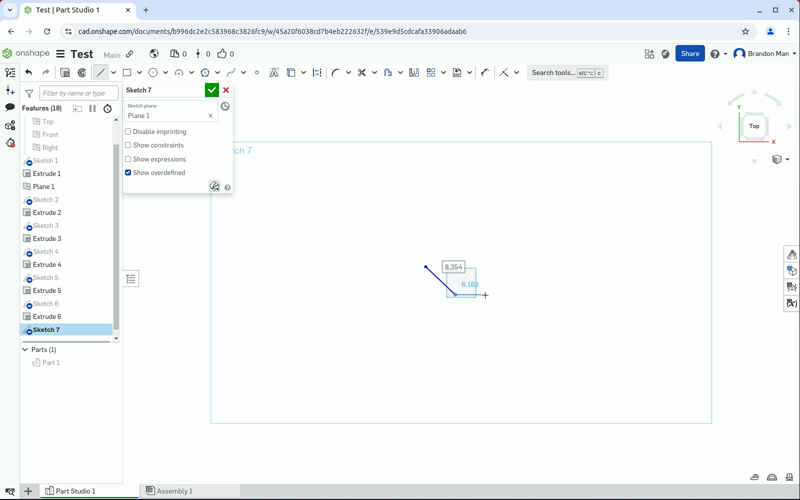
mouse_move(459, 291)
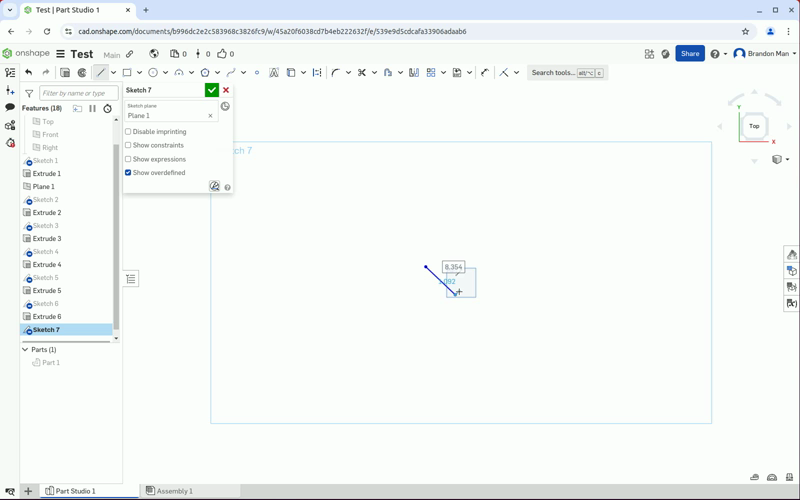
scroll(6)
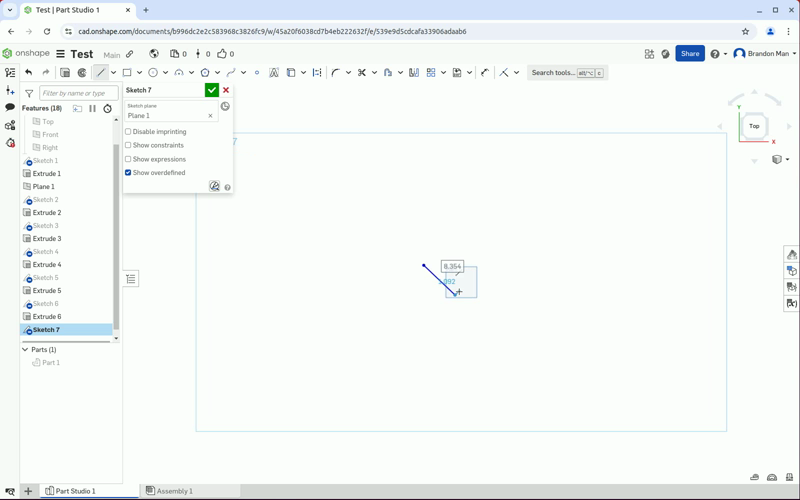
scroll(6)
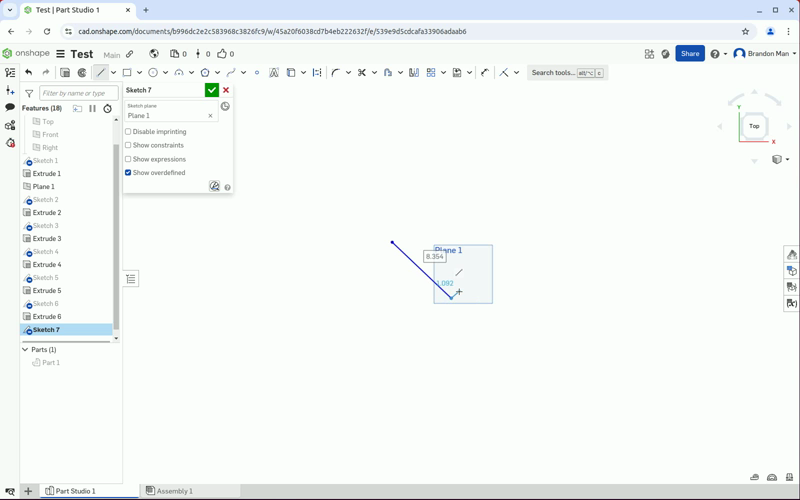
scroll(6)
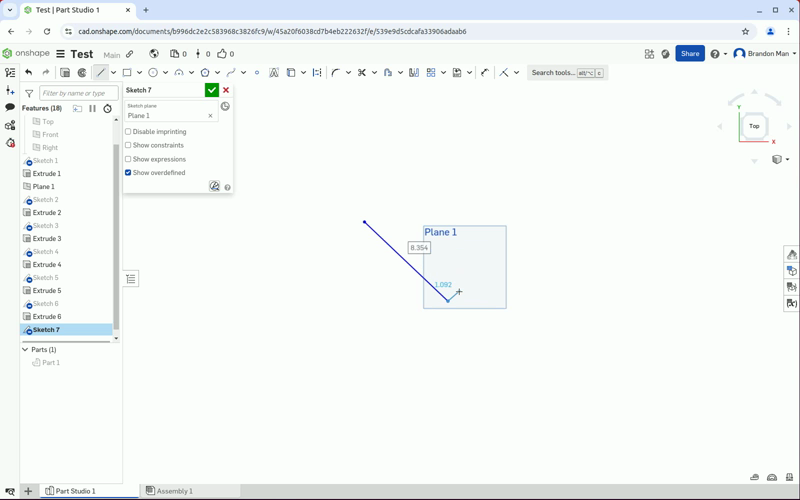
scroll(6)
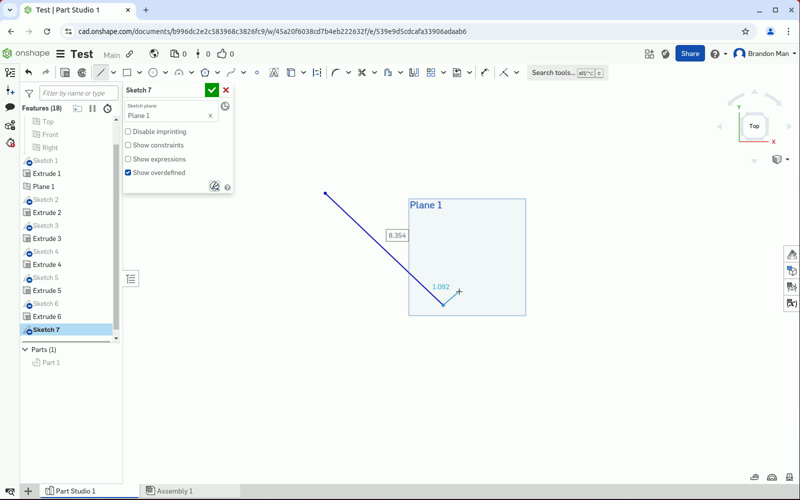
scroll(6)
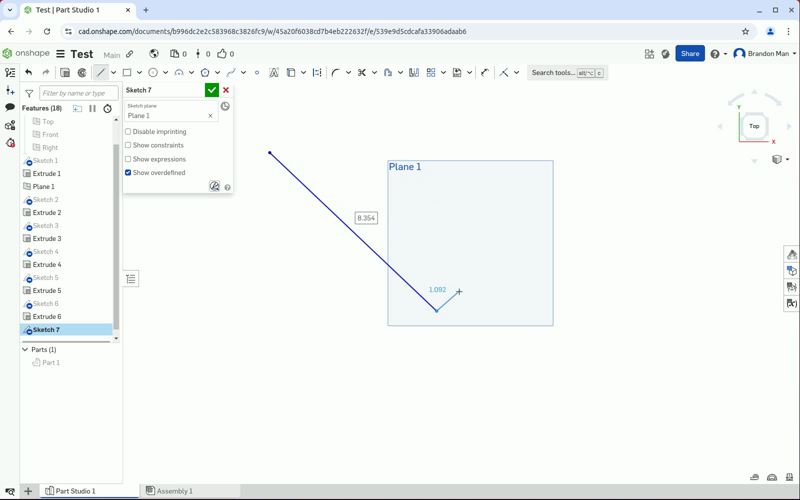
scroll(6)
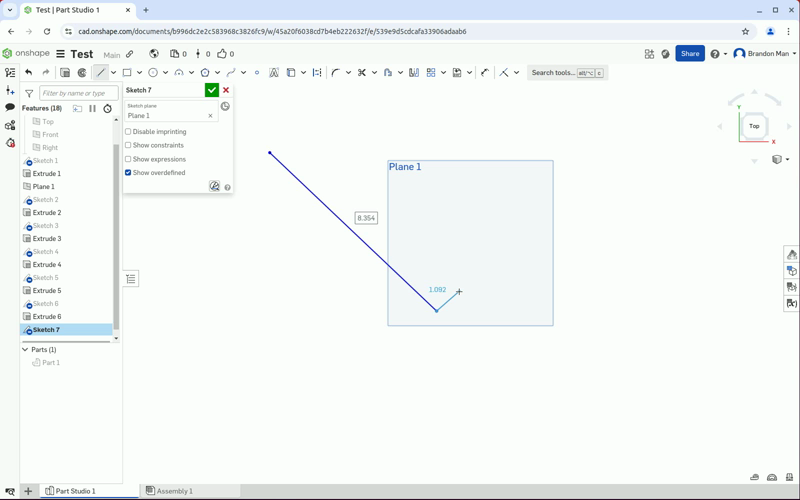
scroll(6)
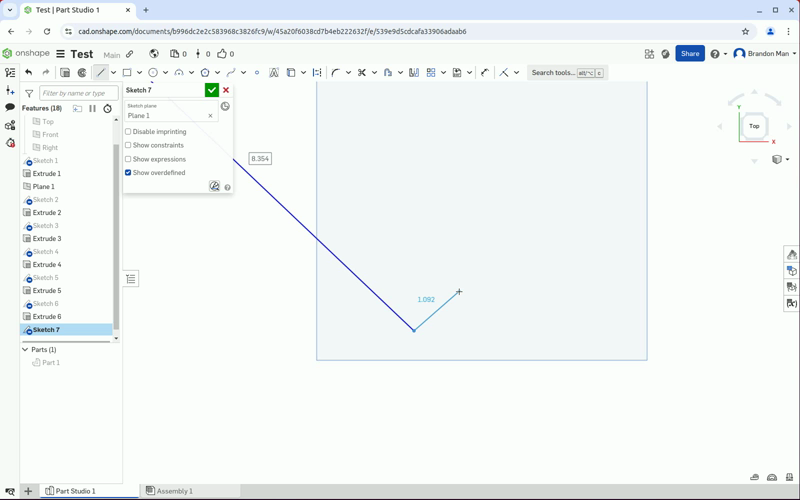
click(459, 291)
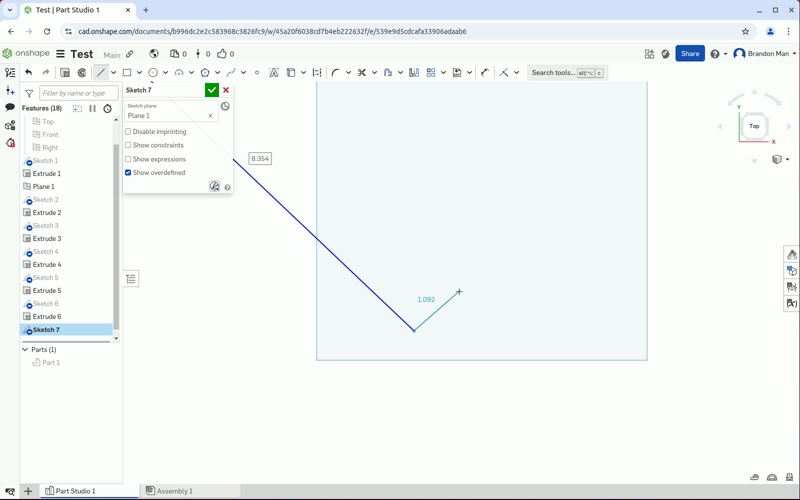
scroll(-6)
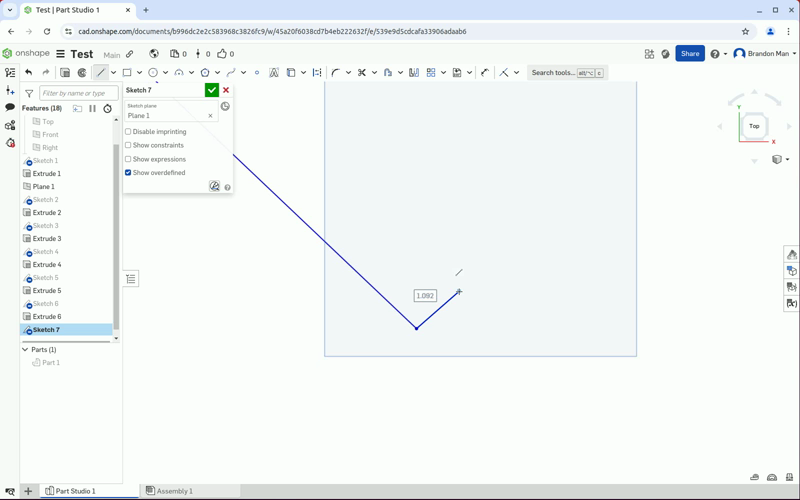
scroll(-6)
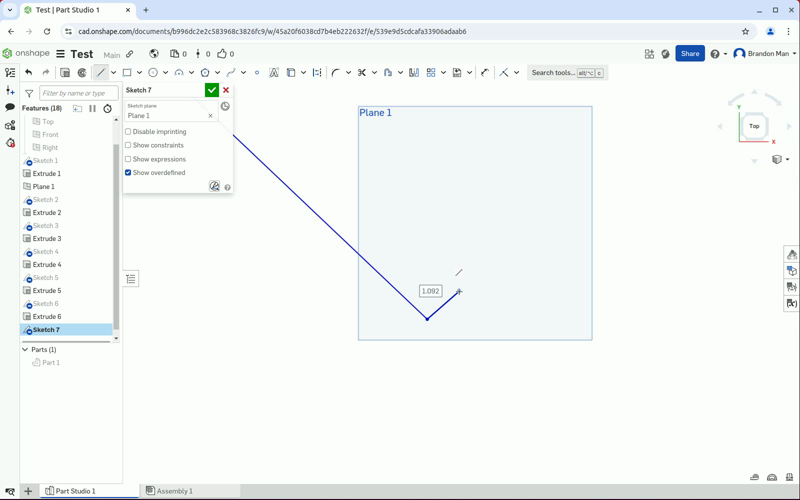
scroll(-6)
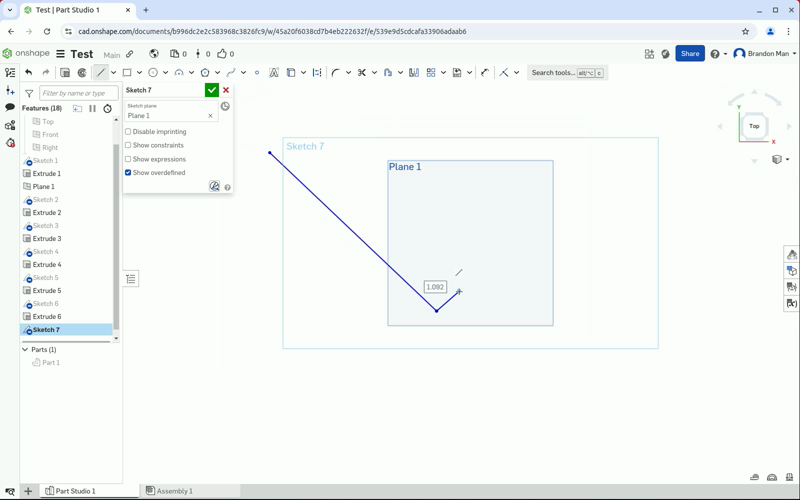
scroll(-6)
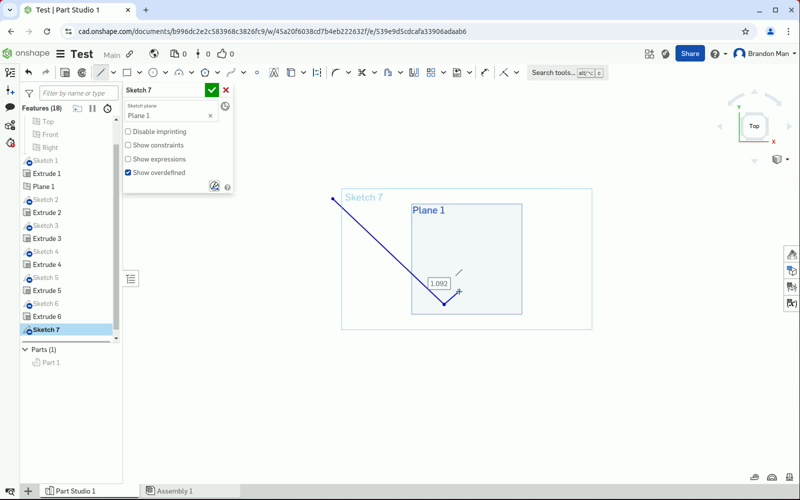
scroll(-6)
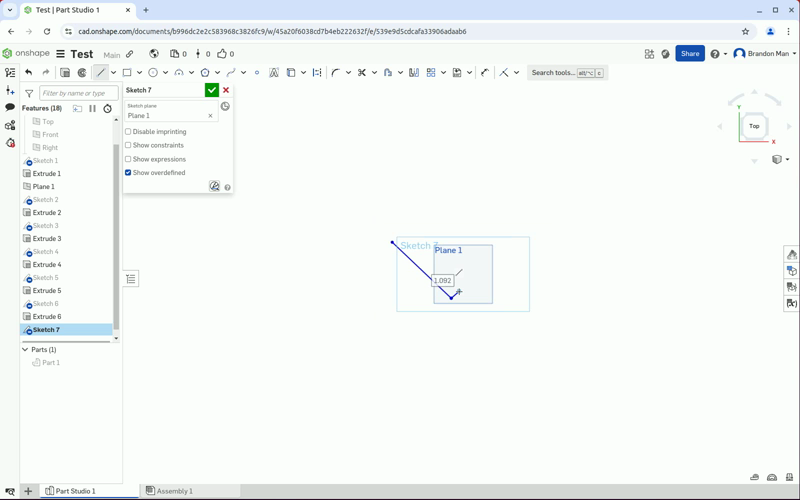
scroll(-6)
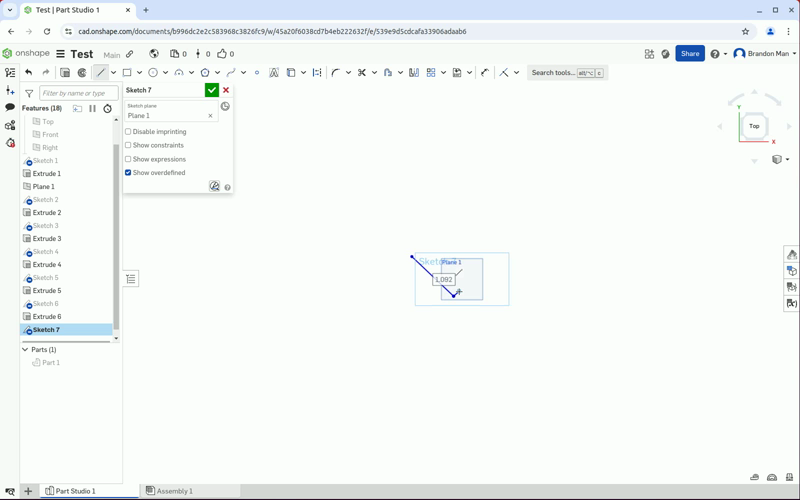
scroll(-6)
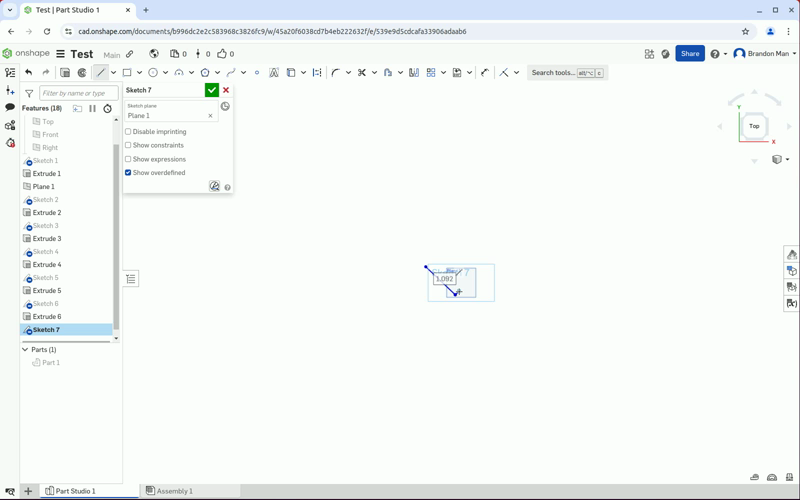
key_up(shift)
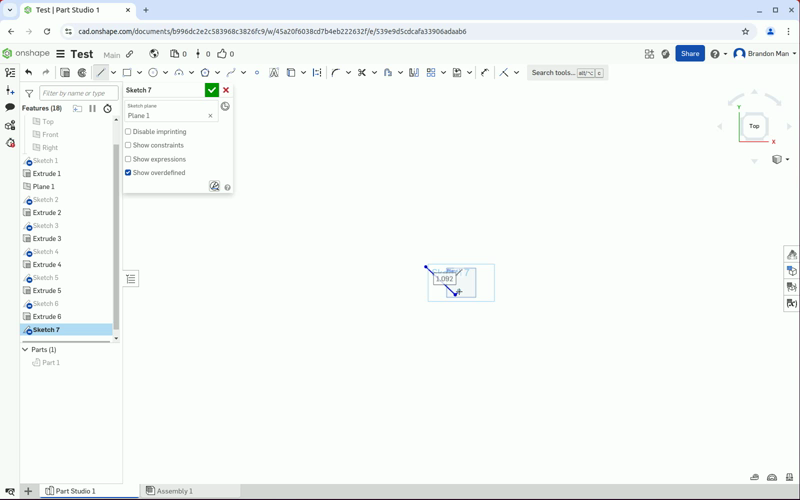
key_down(shift)
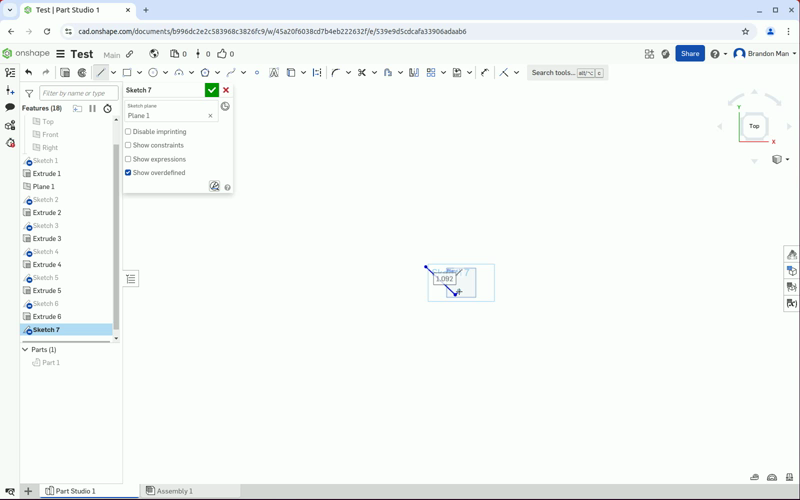
mouse_move(489, 291)
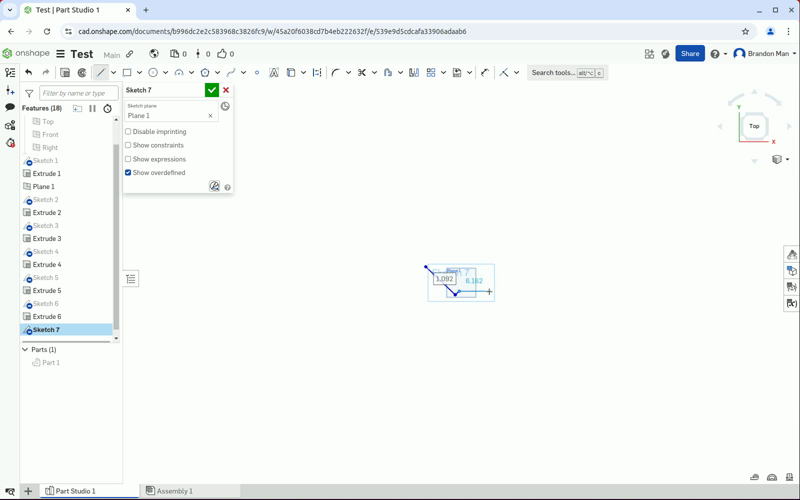
mouse_move(429, 262)
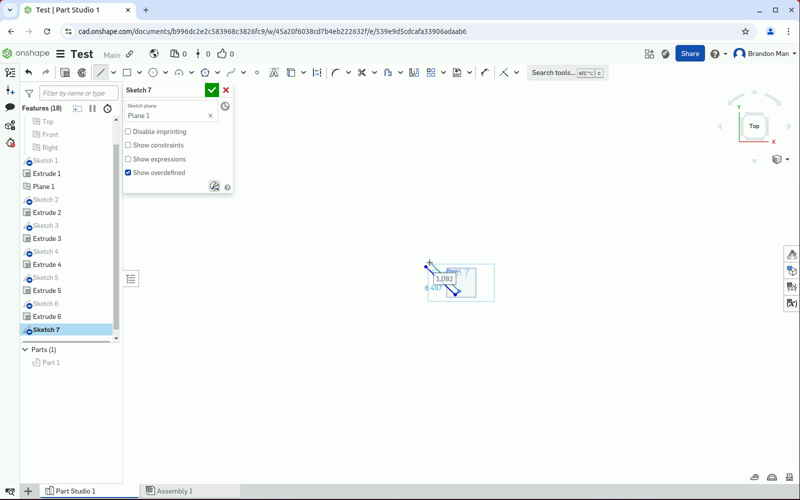
click(429, 262)
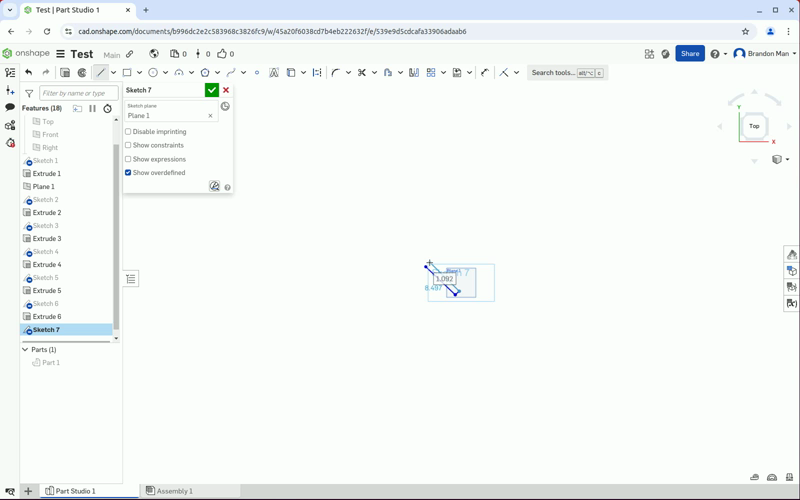
key_up(shift)
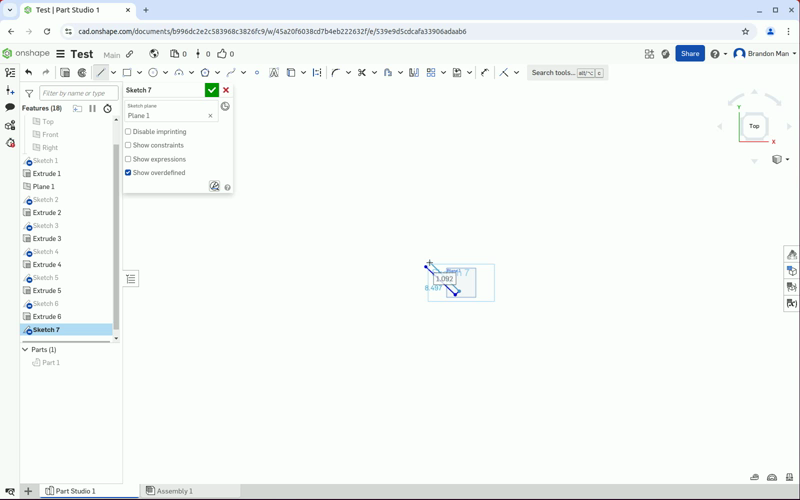
mouse_move(459, 262)
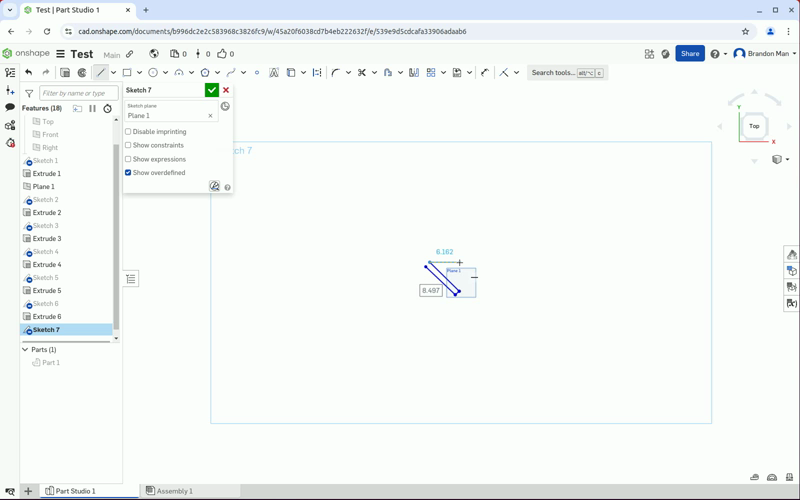
key_down(shift)
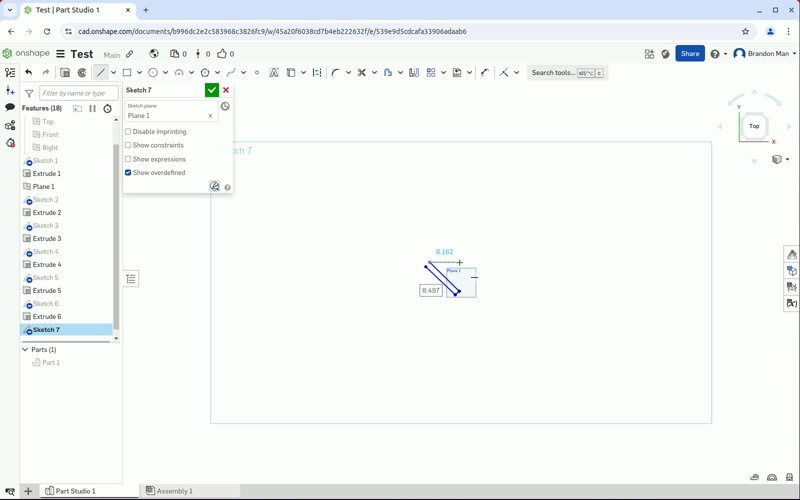
mouse_move(425, 266)
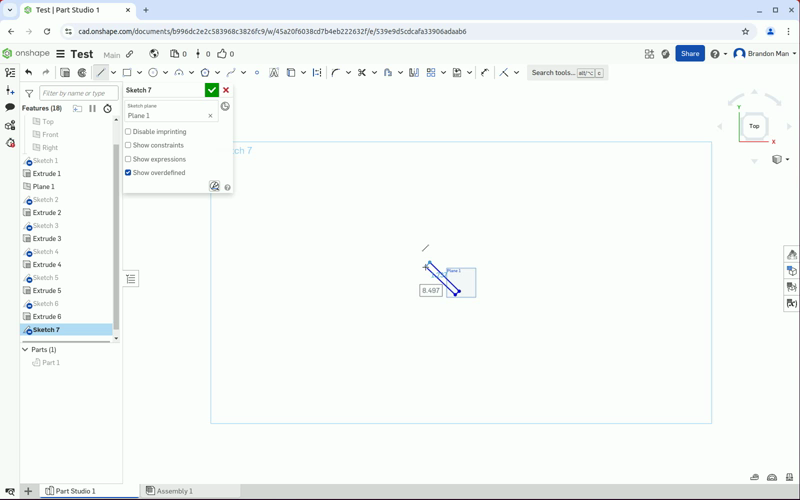
scroll(6)
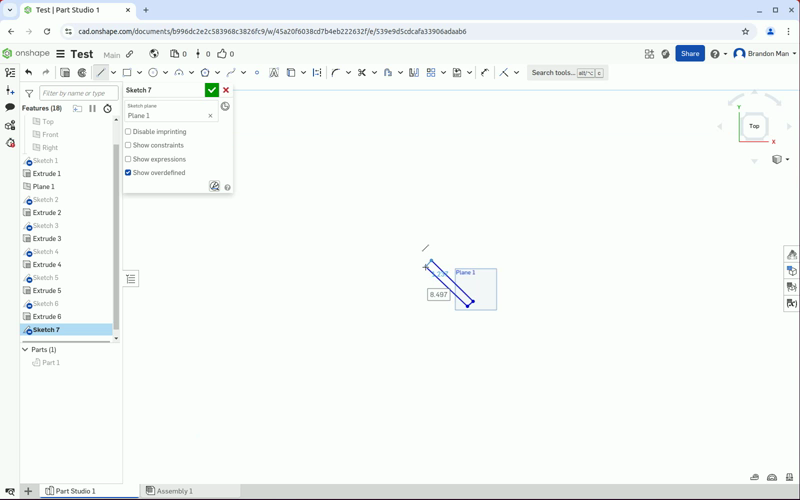
scroll(6)
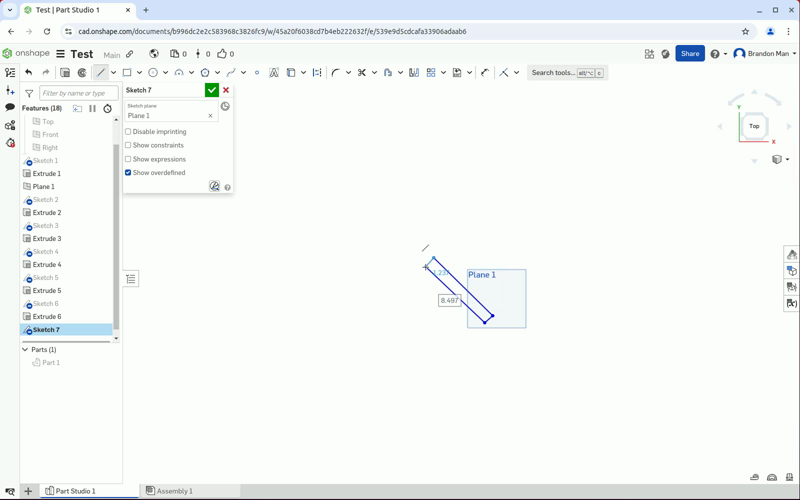
scroll(6)
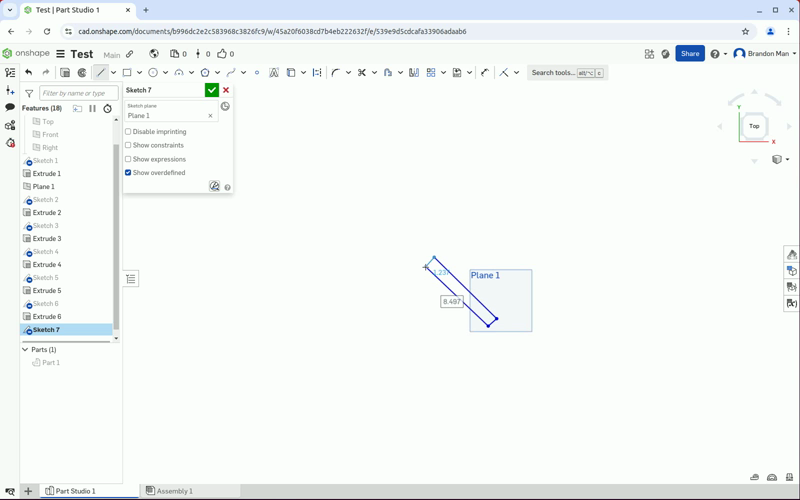
scroll(6)
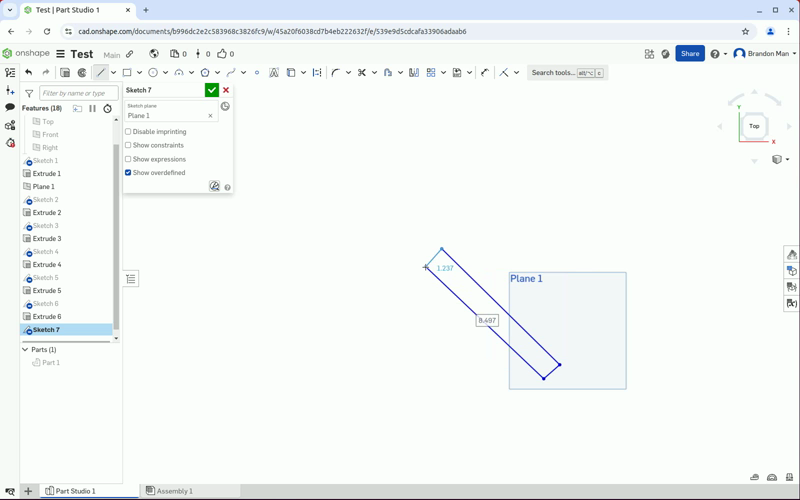
scroll(6)
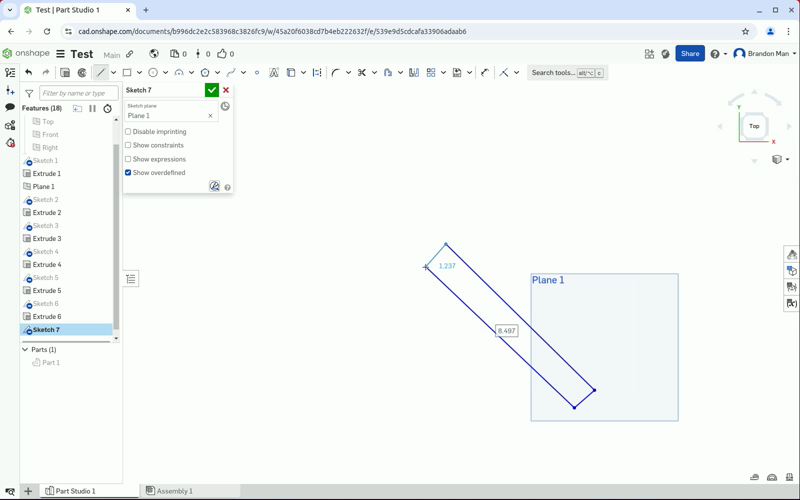
scroll(6)
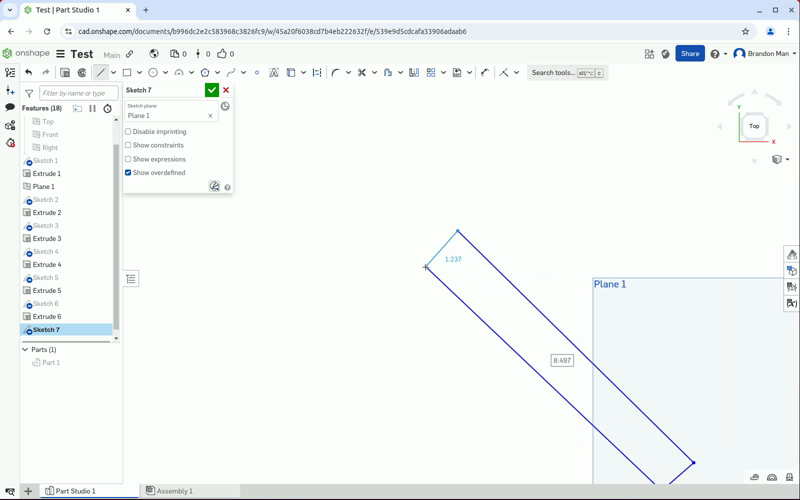
scroll(6)
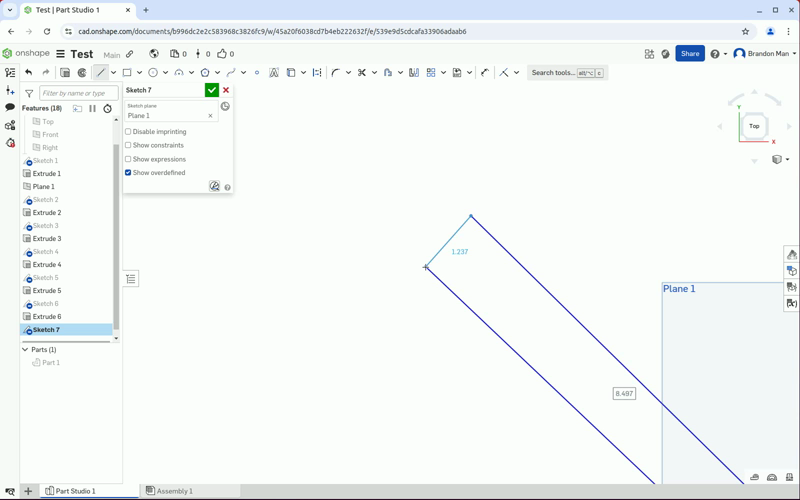
key_up(shift)
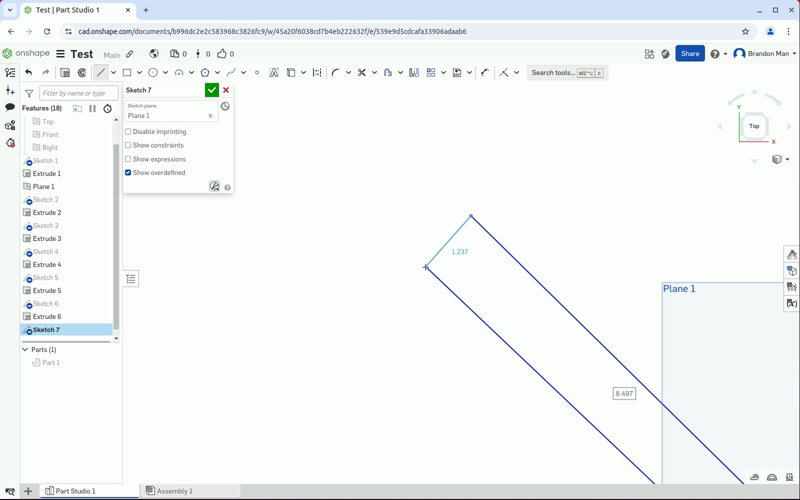
click(425, 266)
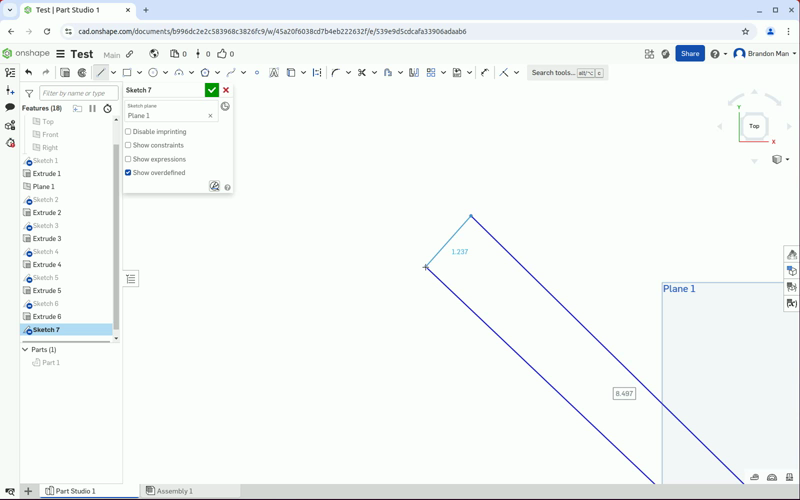
scroll(-6)
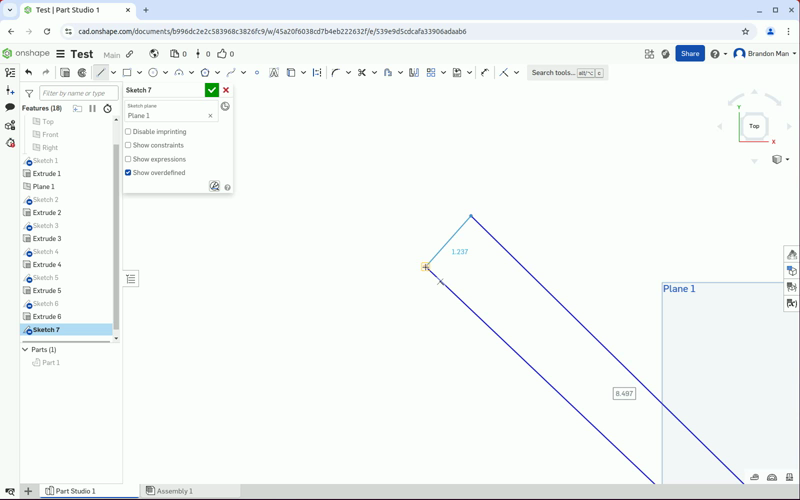
scroll(-6)
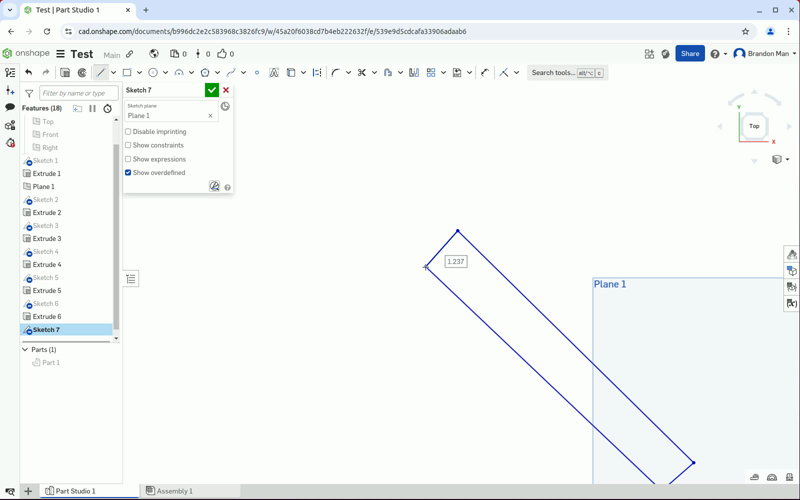
scroll(-6)
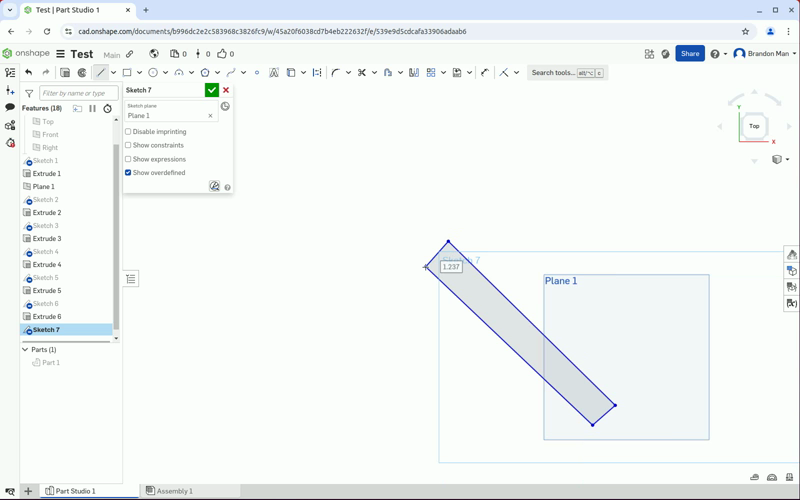
scroll(-6)
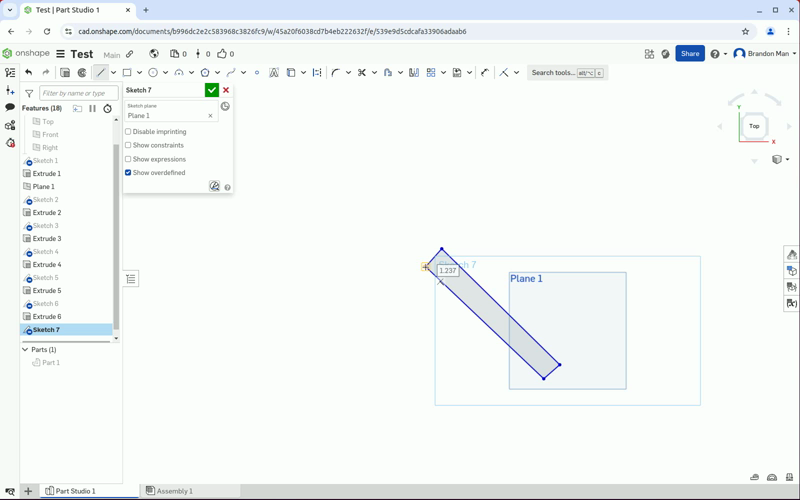
scroll(-6)
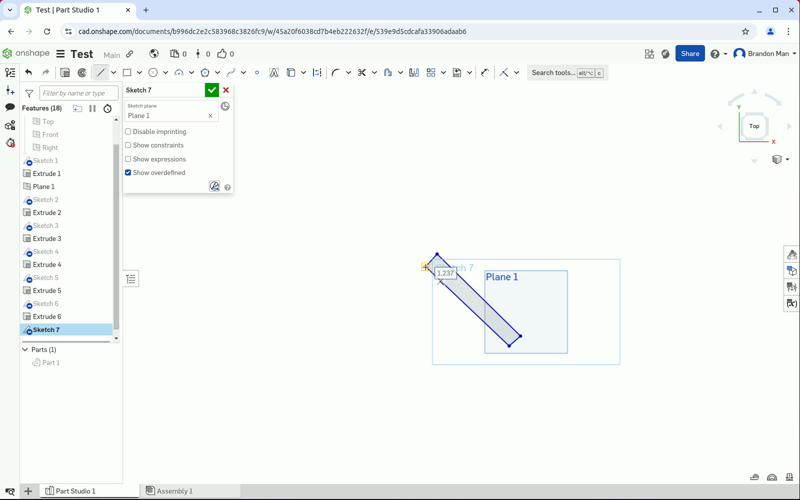
scroll(-6)
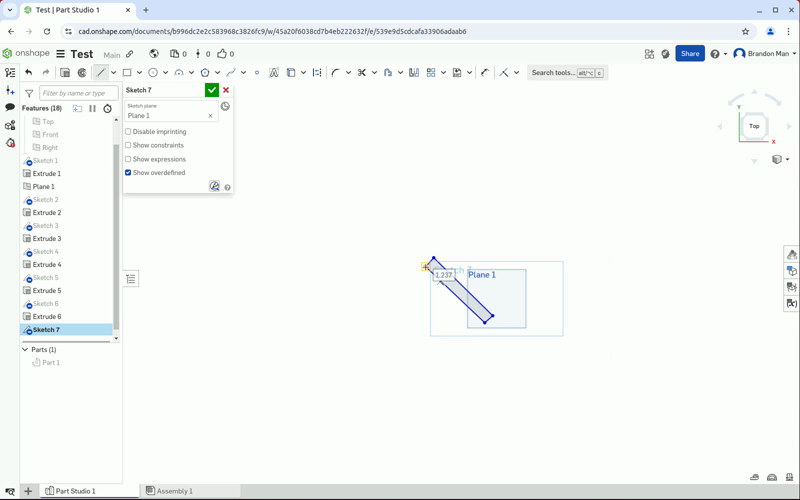
scroll(-6)
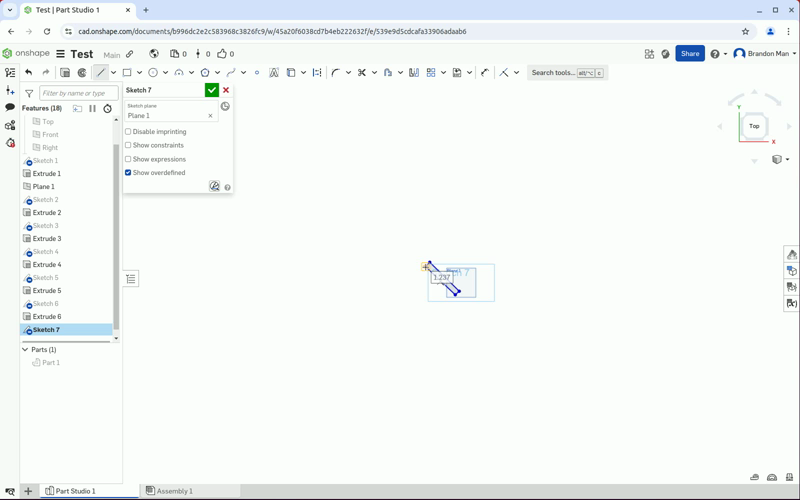
key(esc)
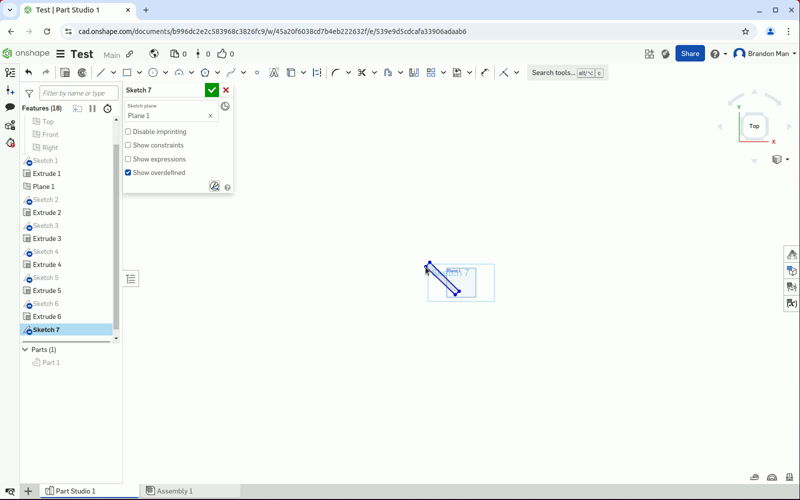
mouse_move(432, 269)
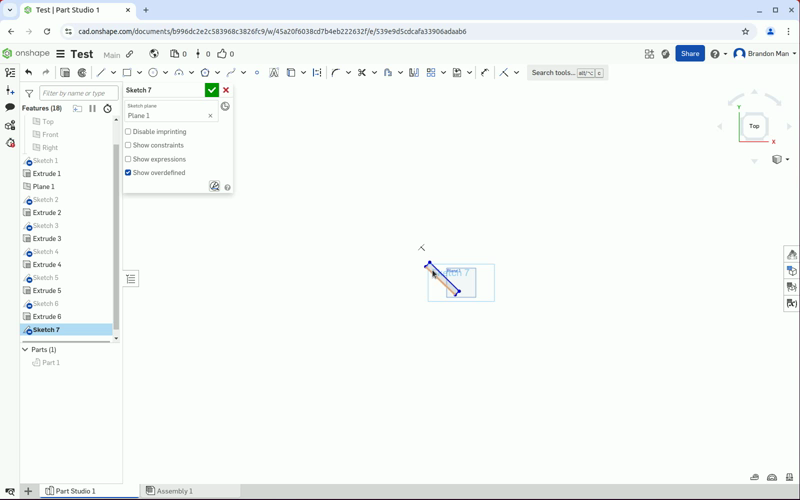
scroll(6)
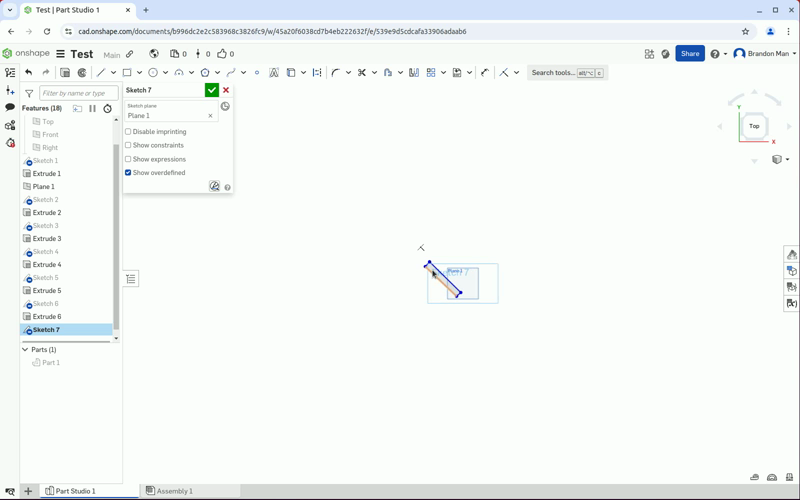
scroll(6)
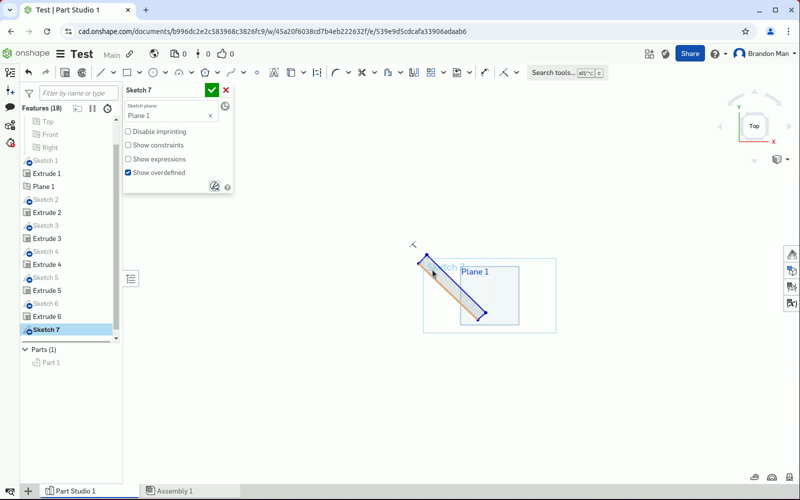
scroll(6)
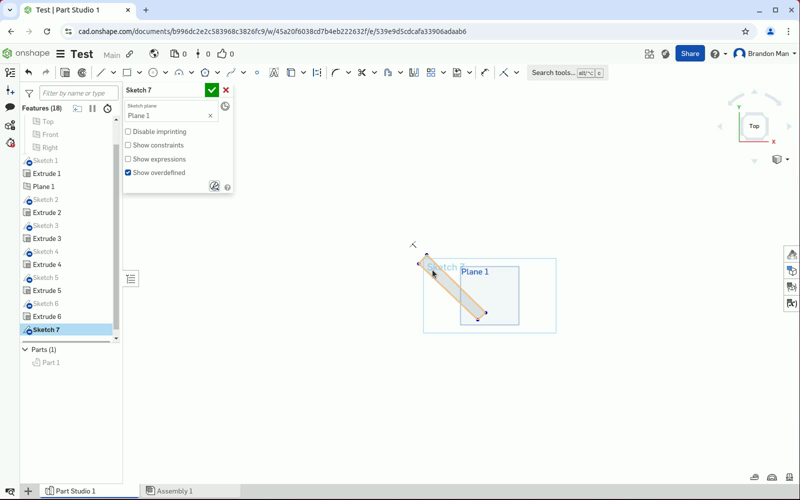
scroll(6)
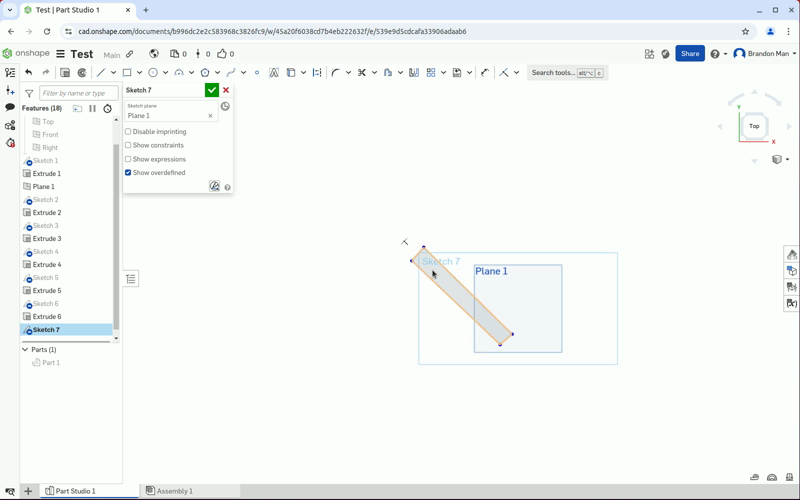
scroll(6)
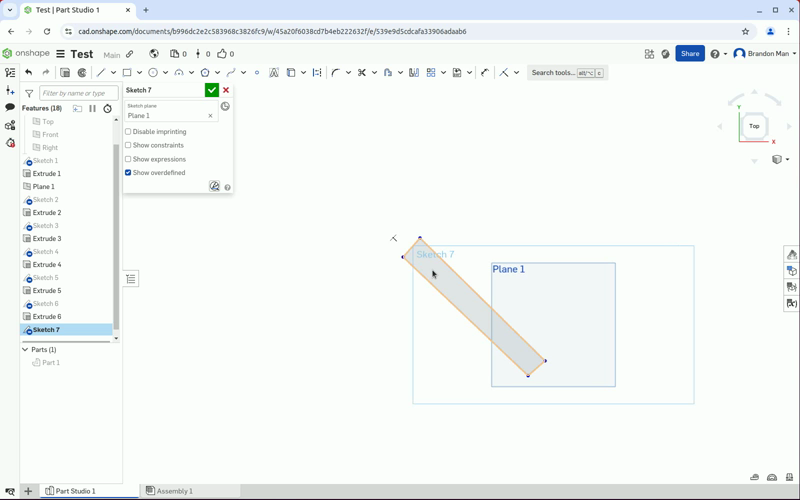
scroll(6)
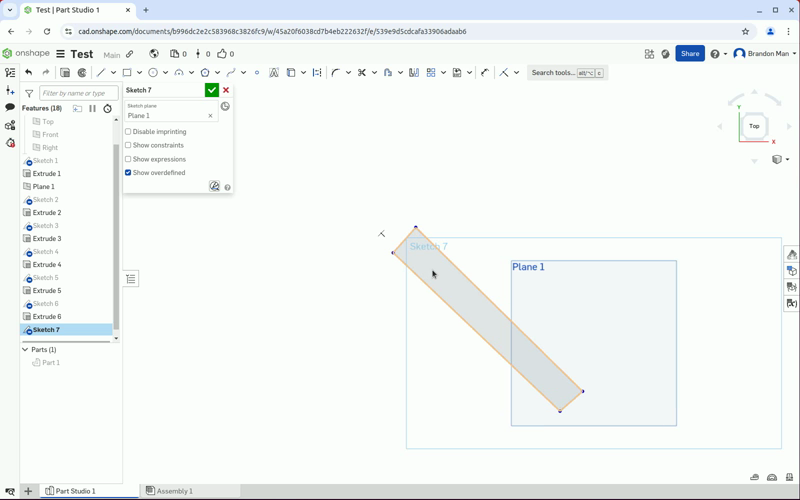
scroll(6)
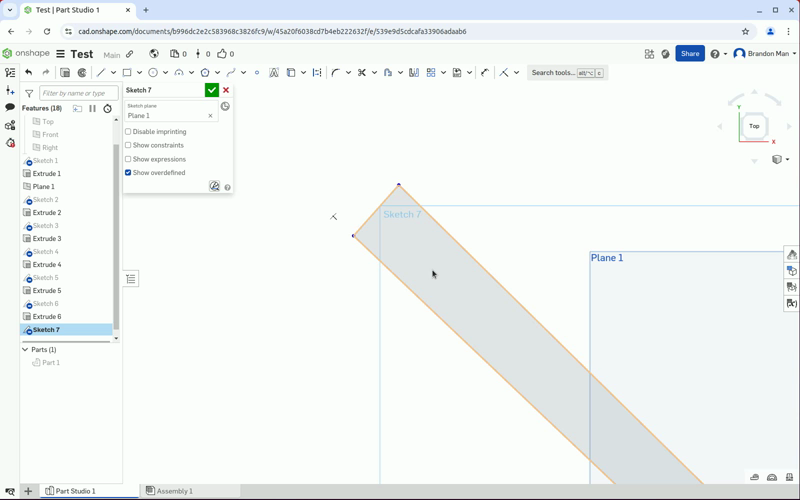
click(432, 269)
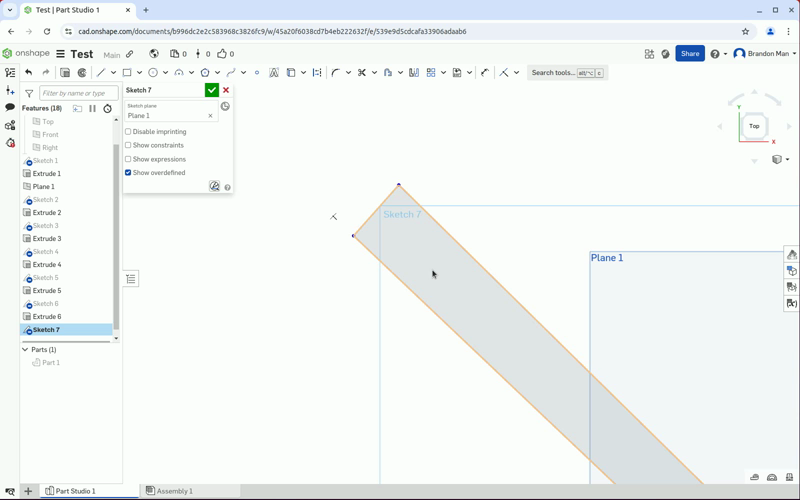
scroll(-6)
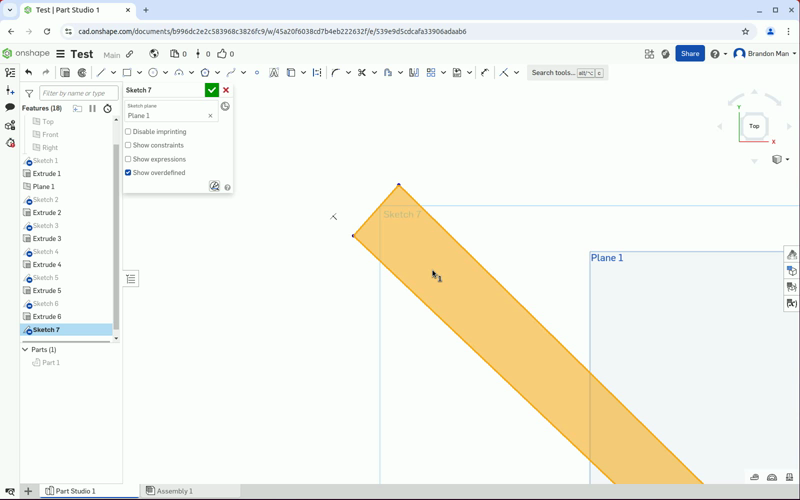
scroll(-6)
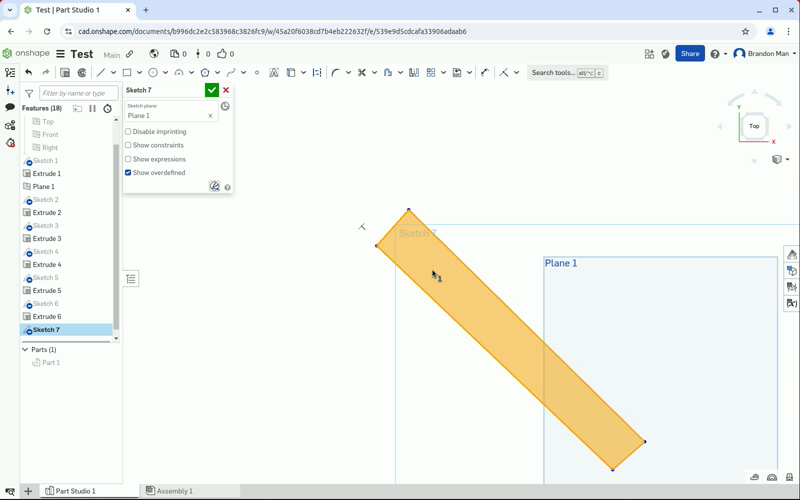
scroll(-6)
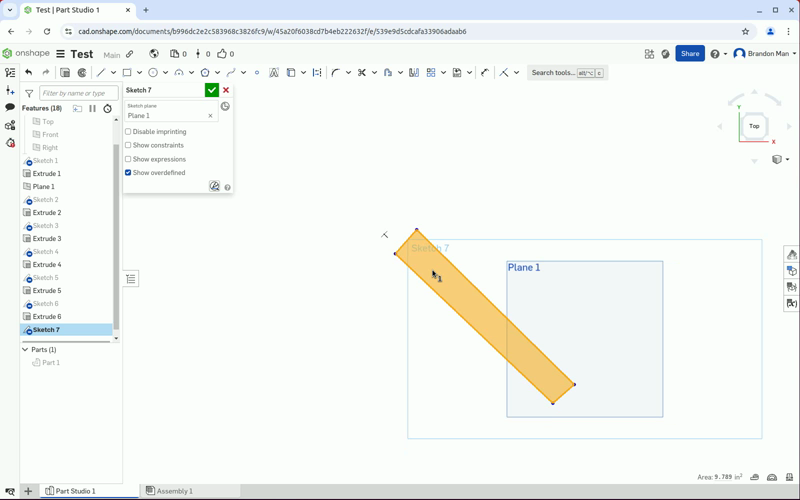
scroll(-6)
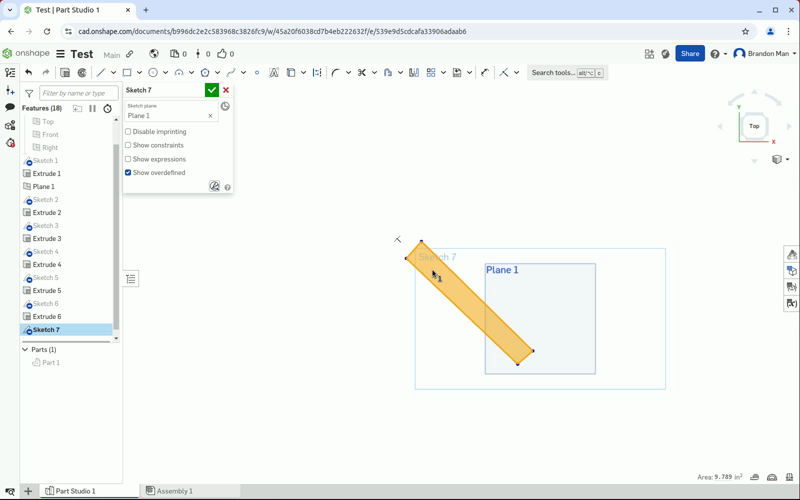
scroll(-6)
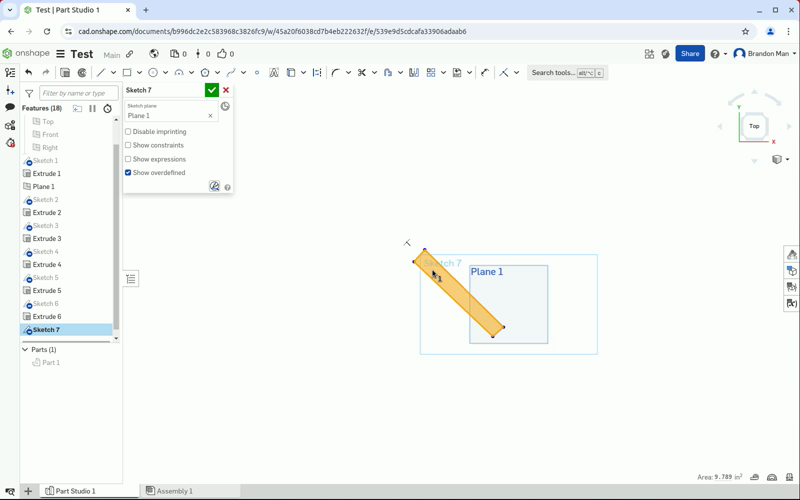
scroll(-6)
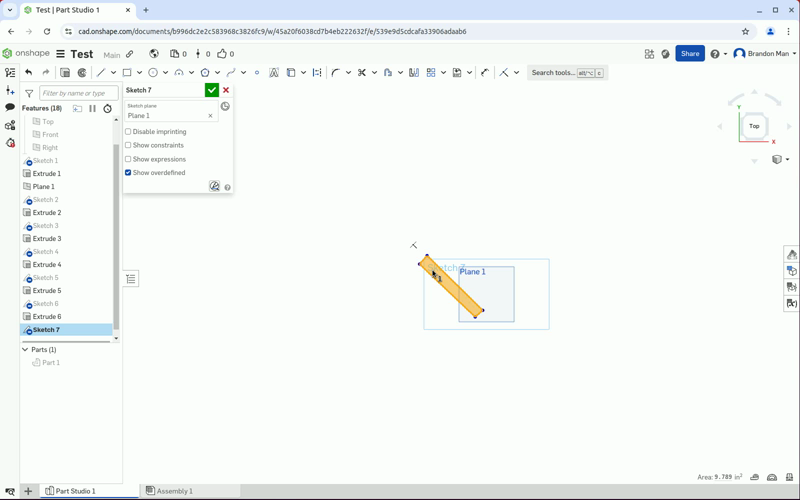
scroll(-6)
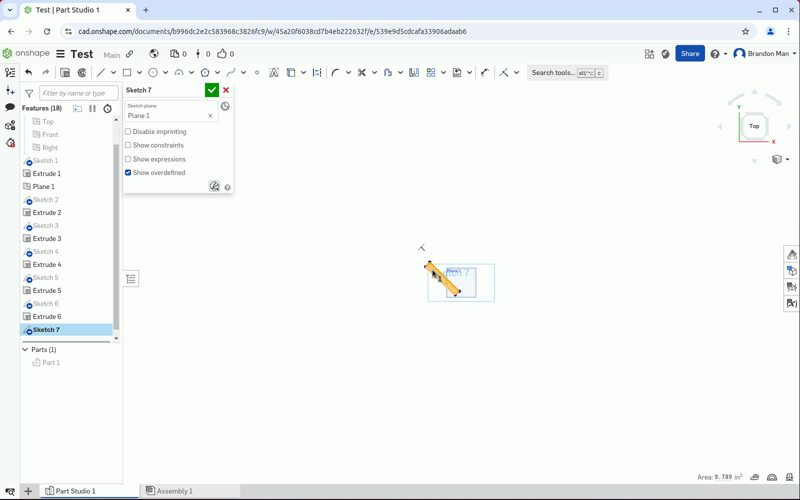
mouse_move(73, 352)
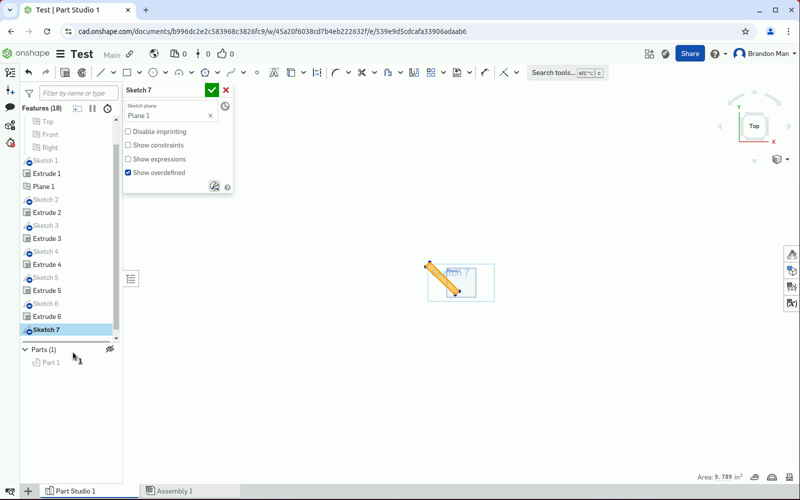
key(shift+y)
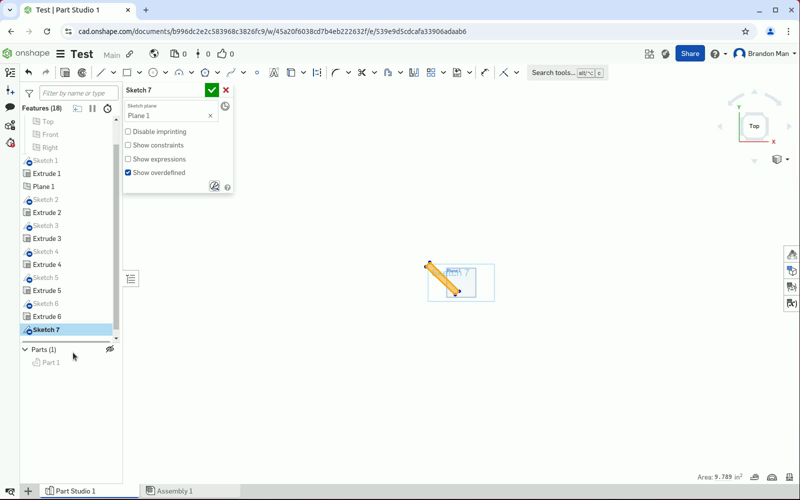
key(shift+e)
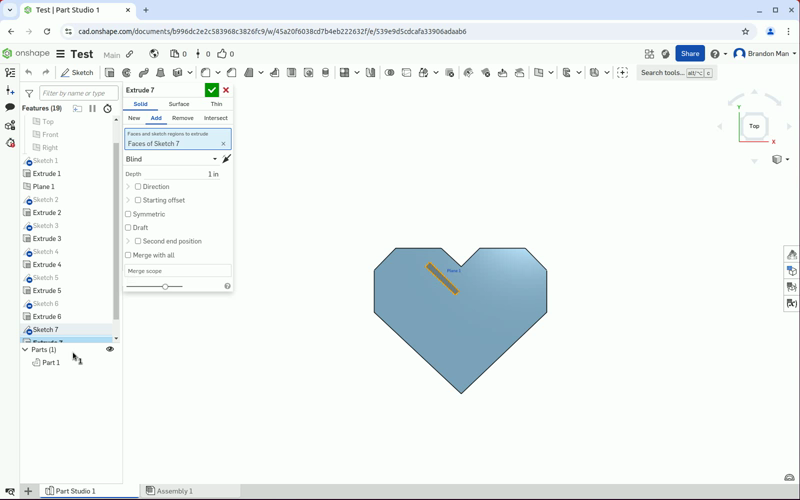
mouse_move(143, 106)
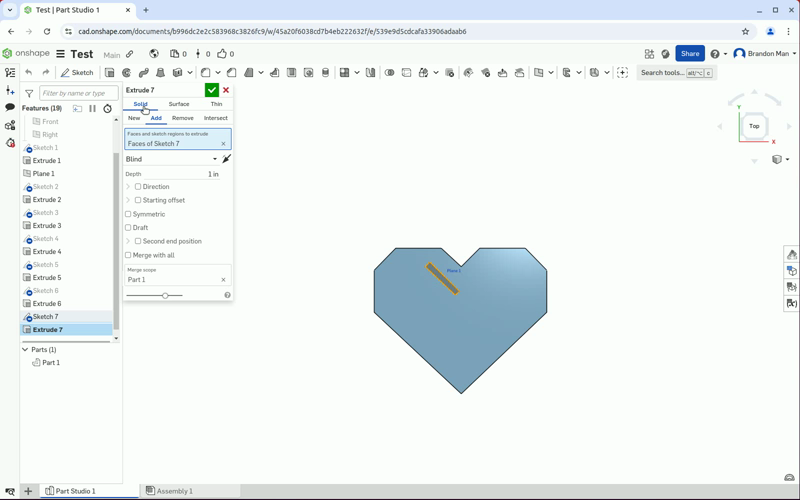
click(143, 106)
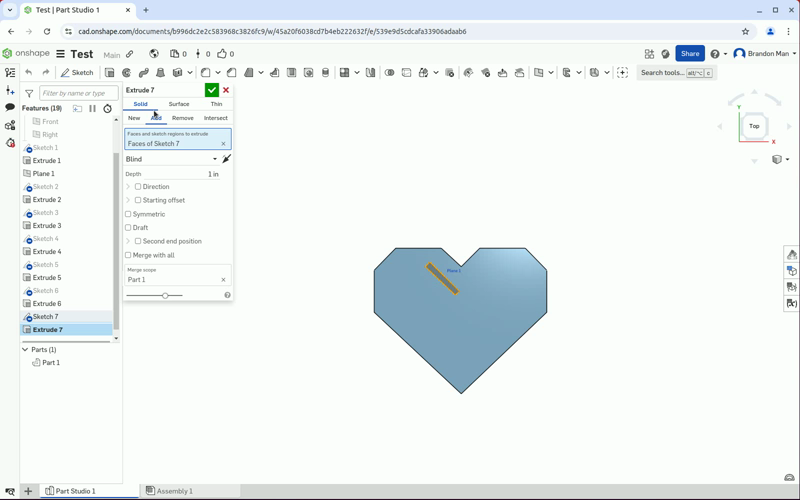
mouse_move(186, 120)
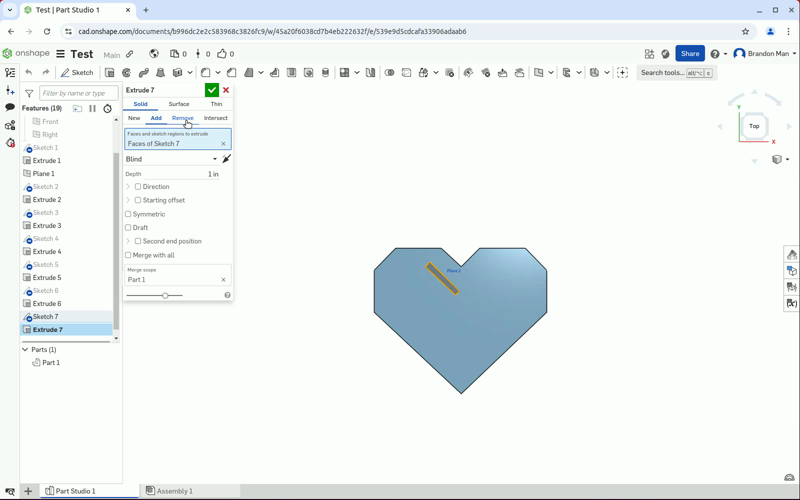
click(186, 120)
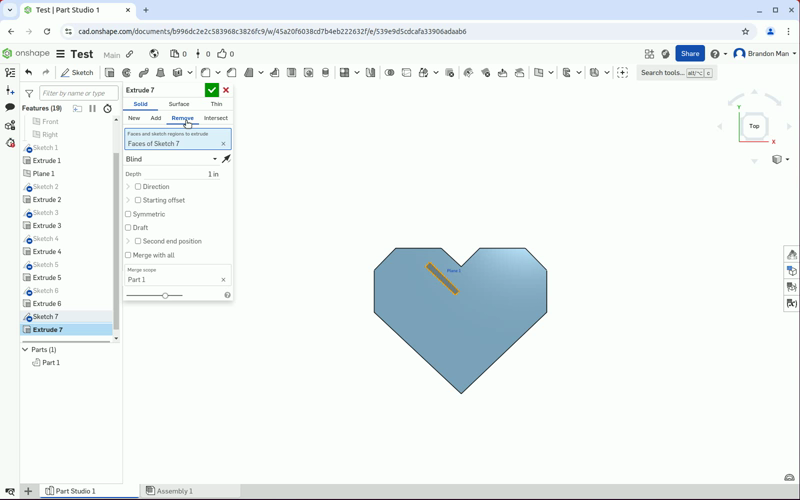
key(tab, 4)
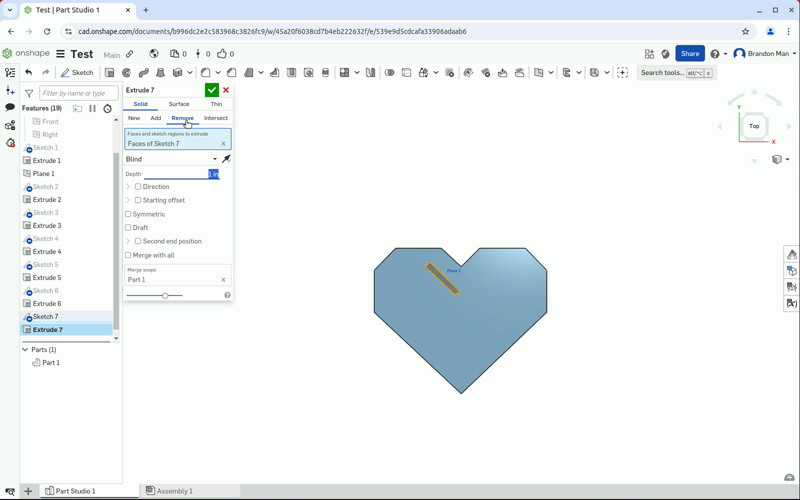
text(9.388)
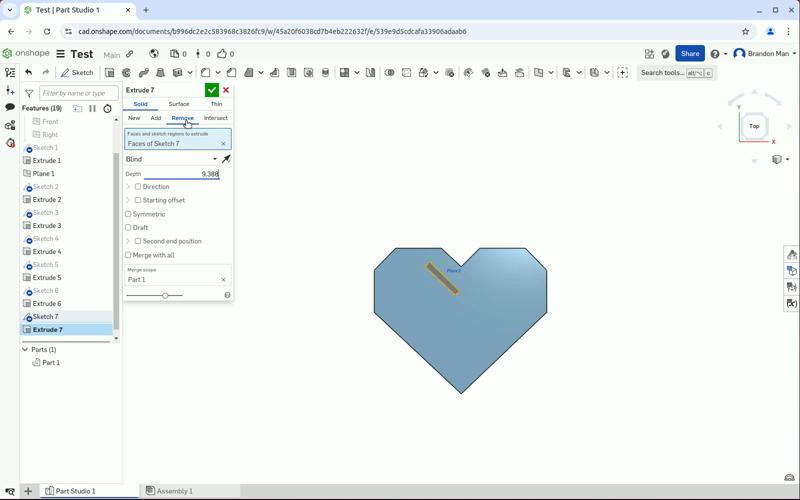
key(tab, 6)
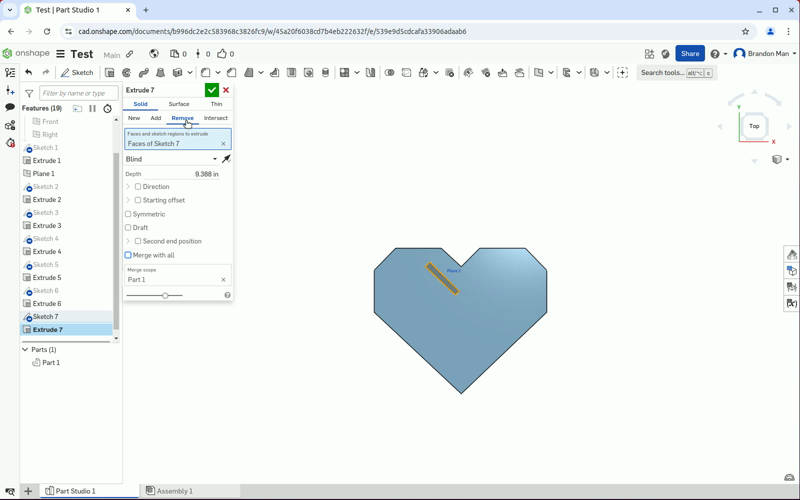
key(space)
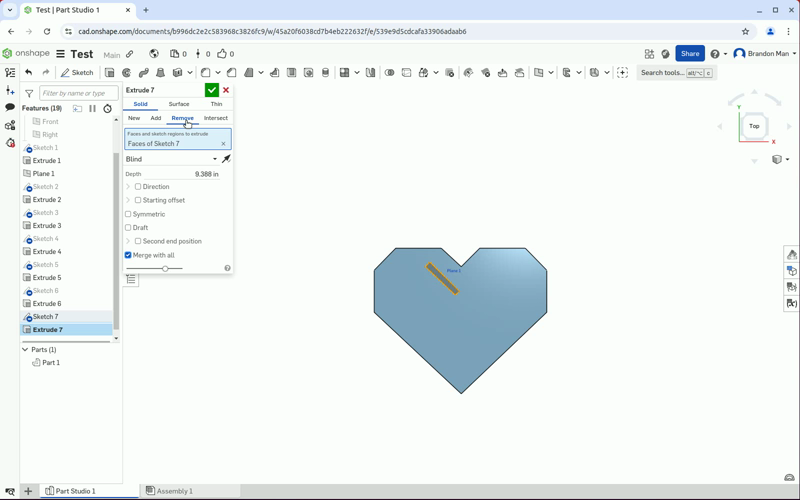
key(enter)
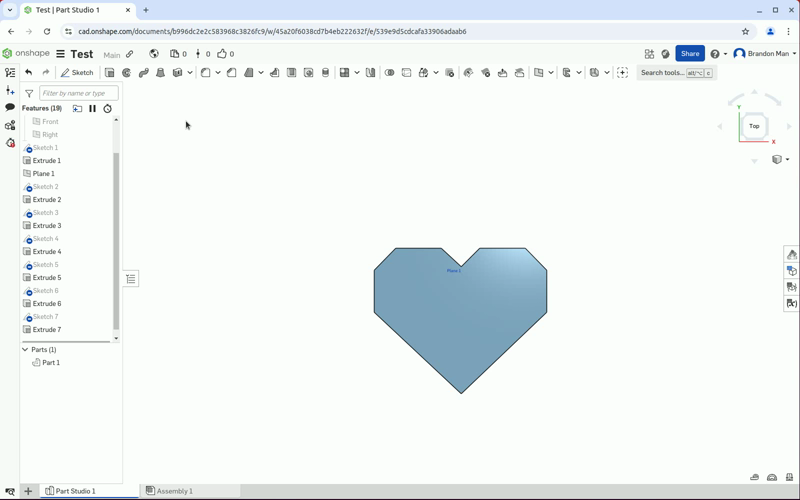
key(shift+h)
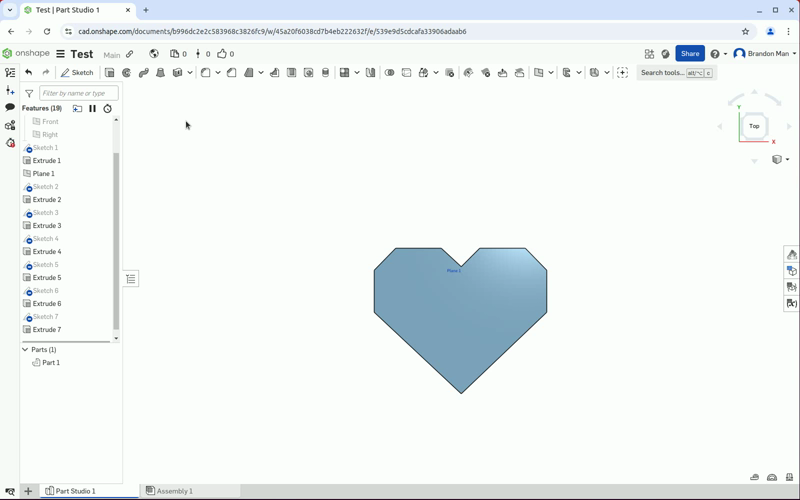
key(shift+h)
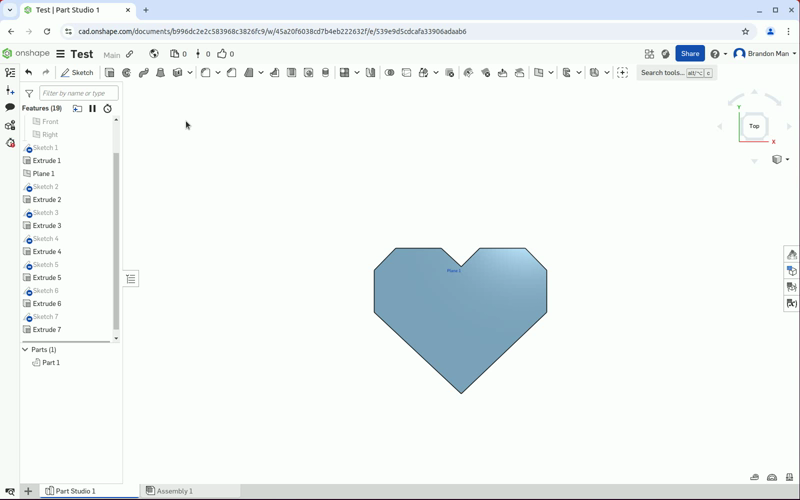
mouse_move(69, 150)
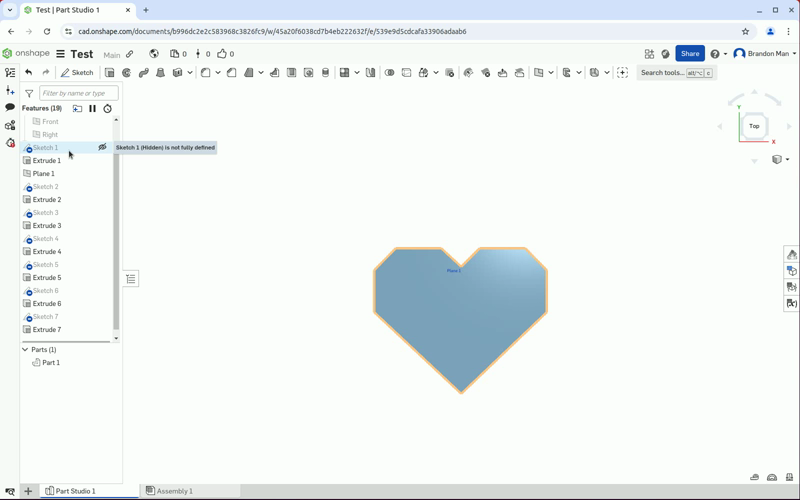
click(69, 150)
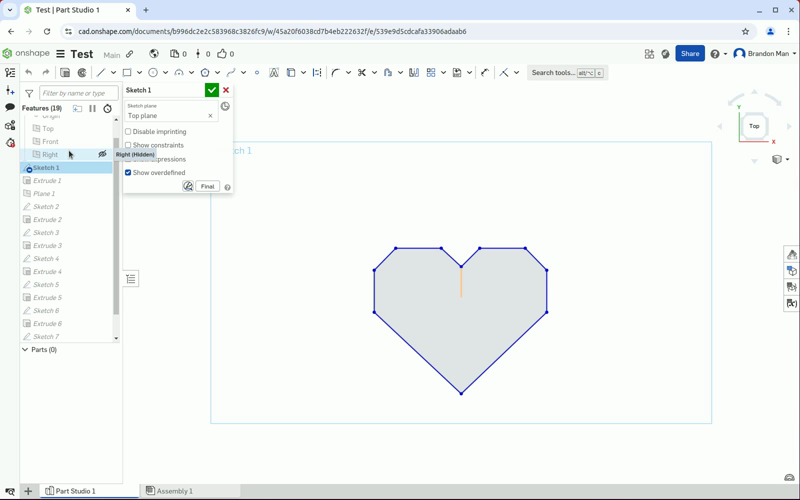
mouse_move(229, 92)
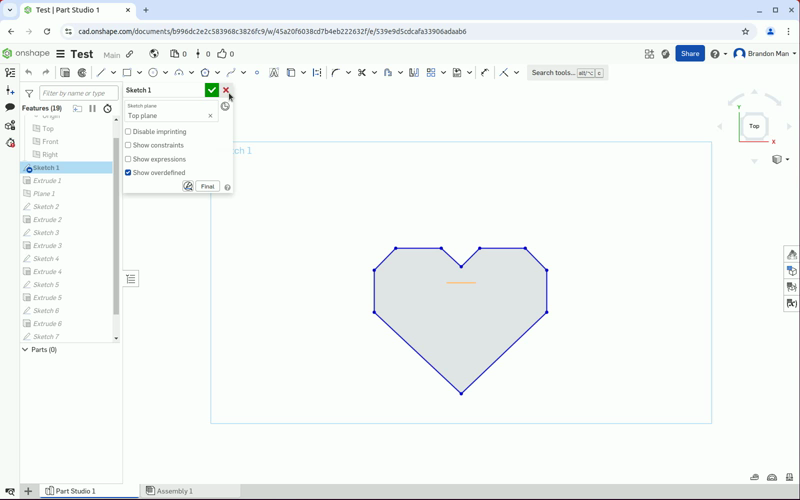
click(229, 92)
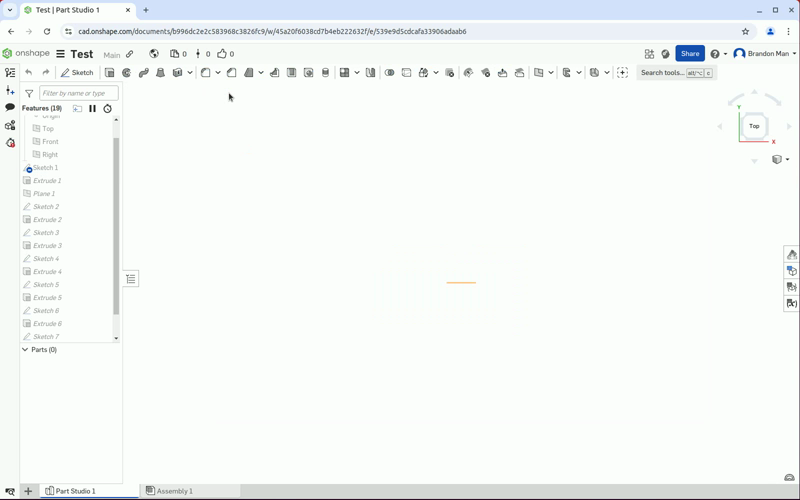
key(shift+s)
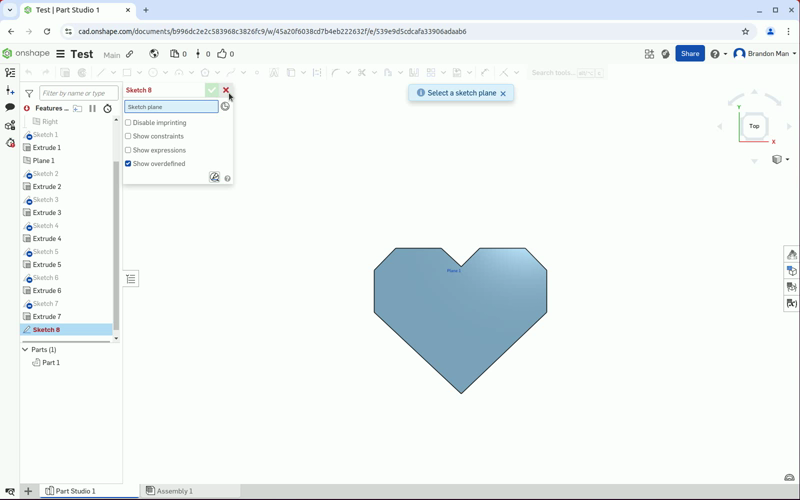
mouse_move(69, 163)
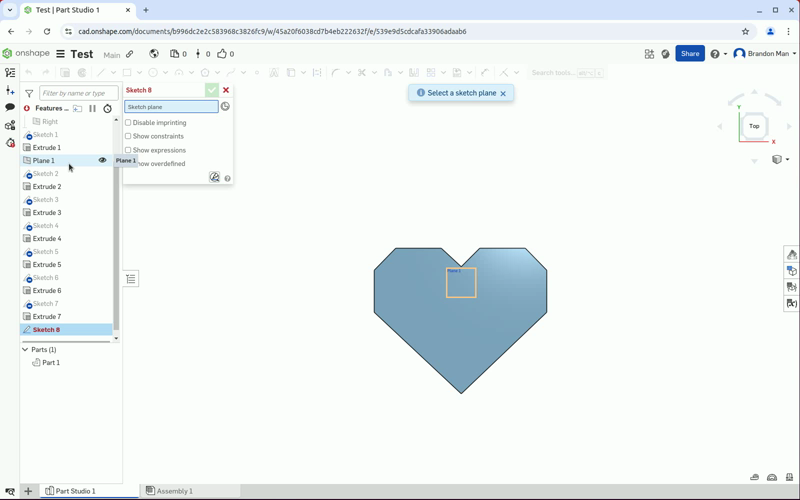
click(69, 163)
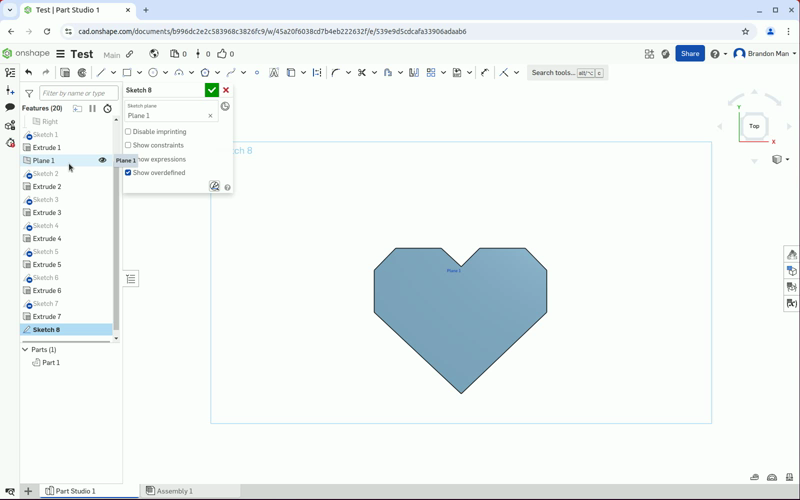
mouse_move(73, 352)
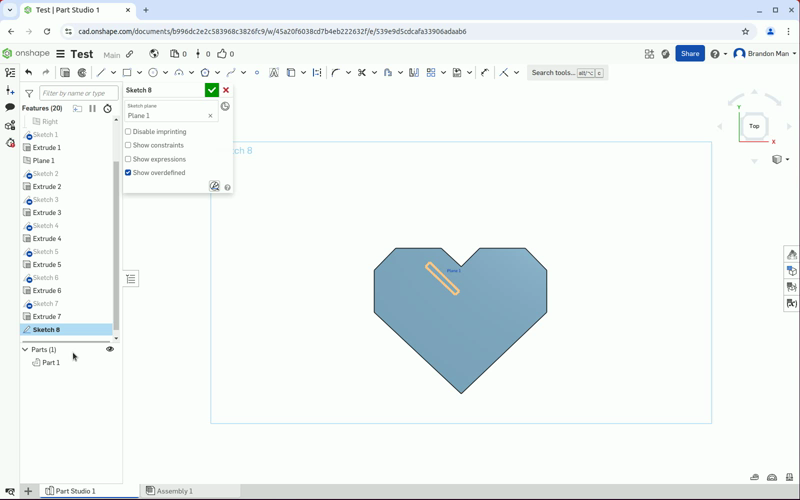
key(y)
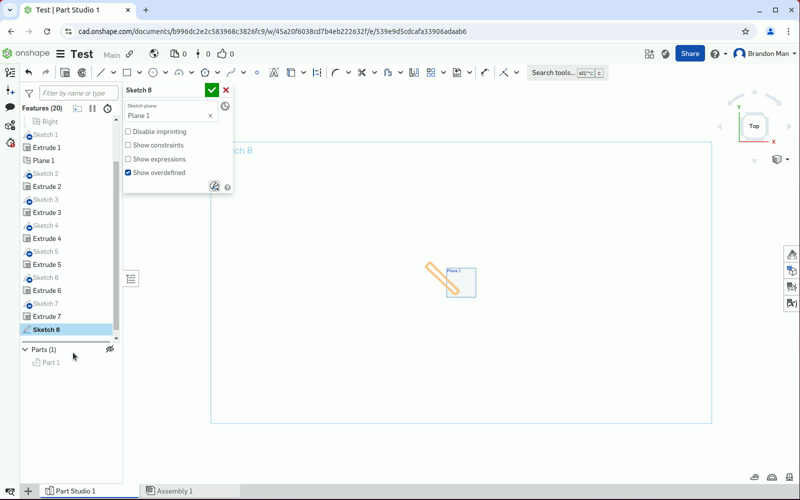
key(l)
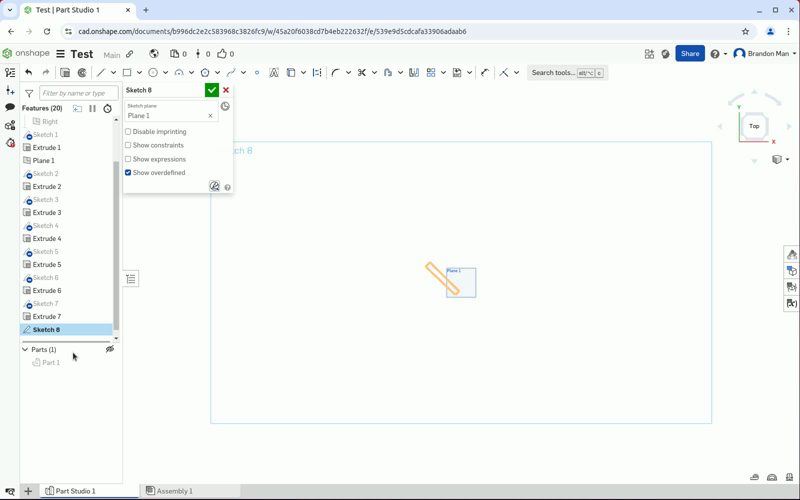
key_down(shift)
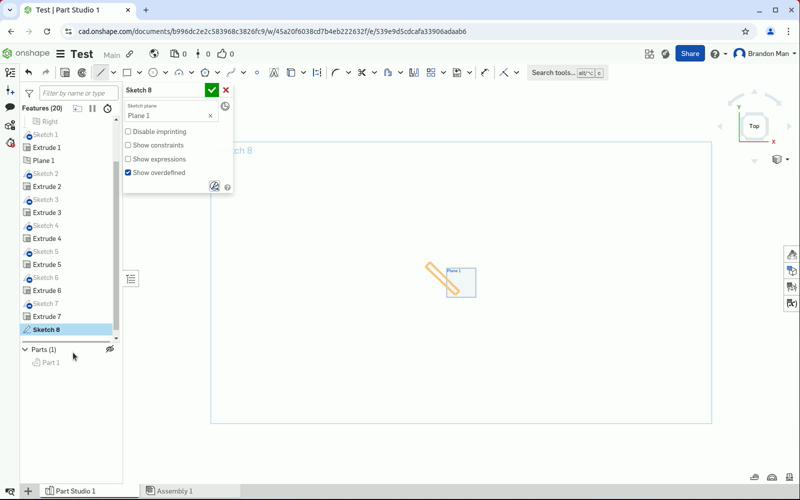
mouse_move(384, 288)
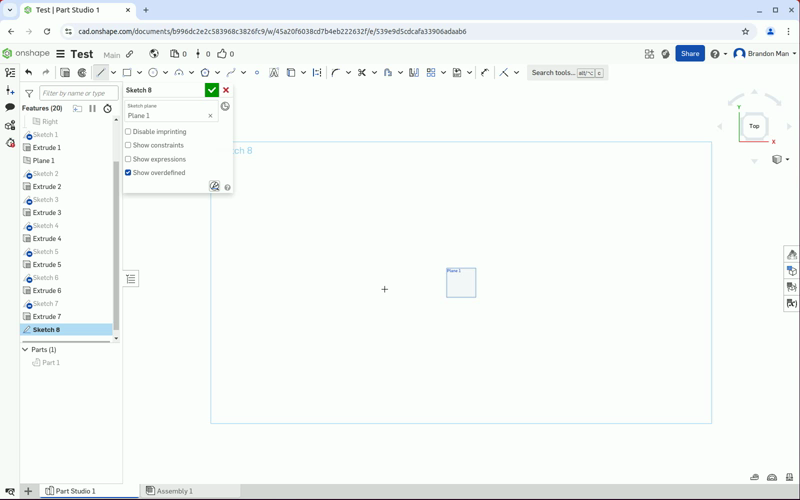
click(384, 288)
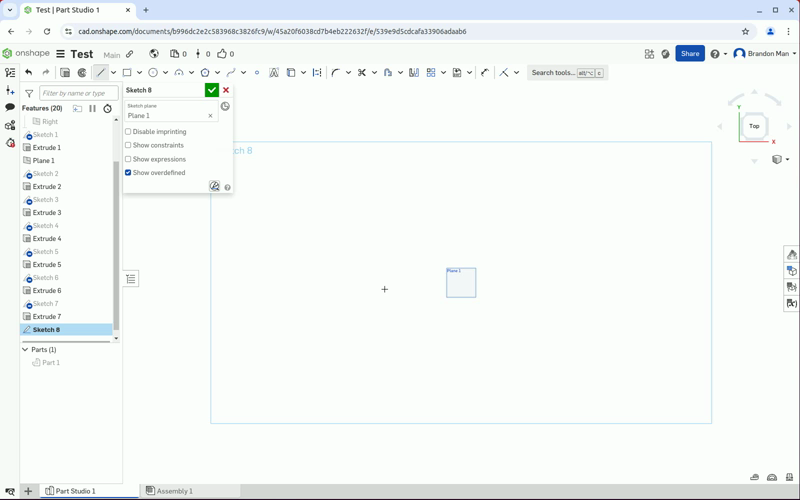
key_up(shift)
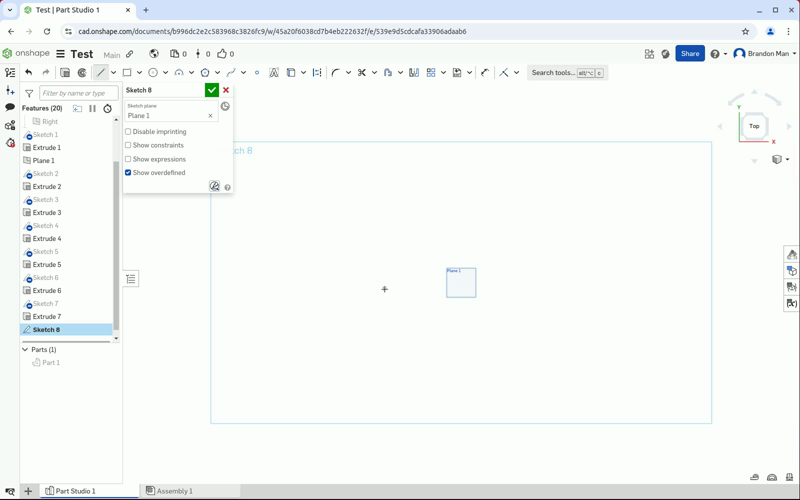
key_down(shift)
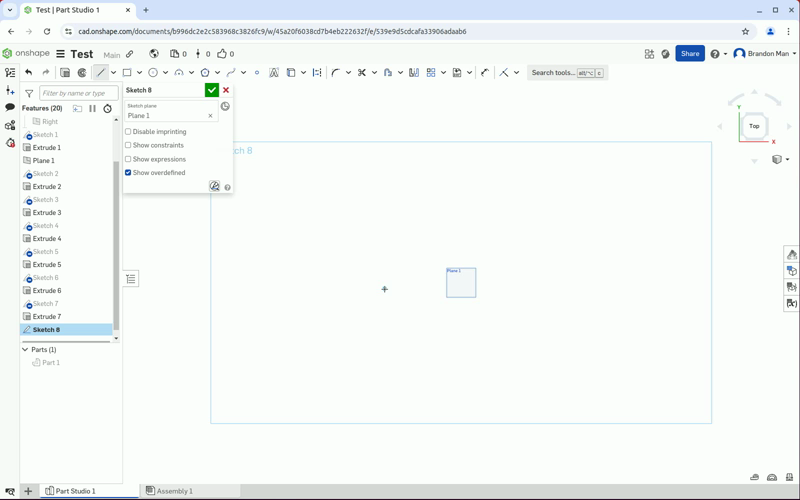
mouse_move(414, 288)
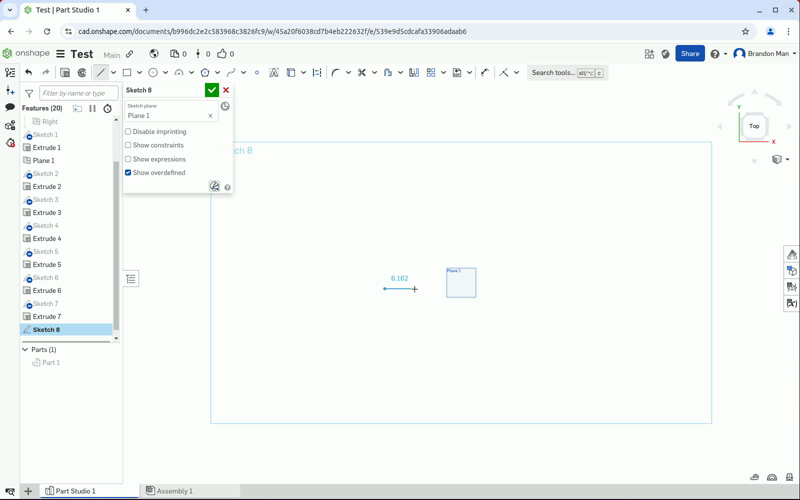
mouse_move(388, 292)
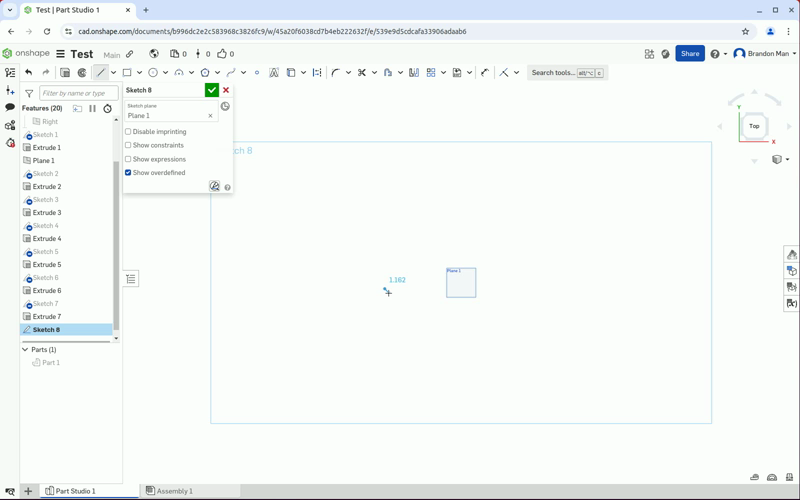
scroll(6)
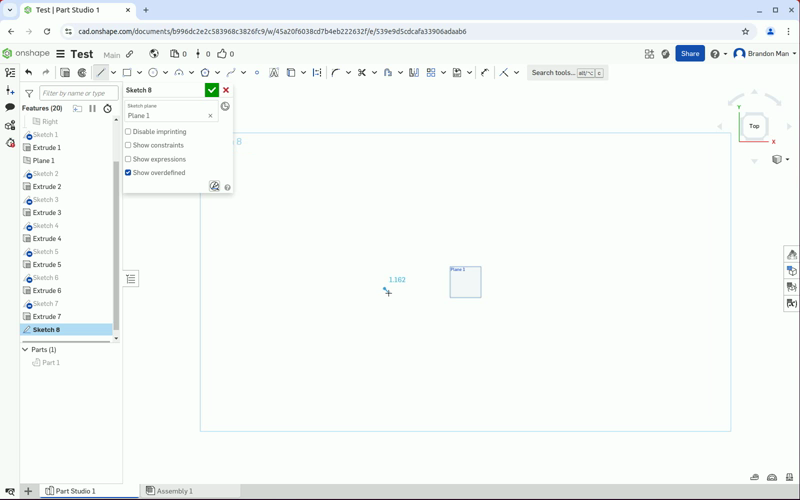
scroll(6)
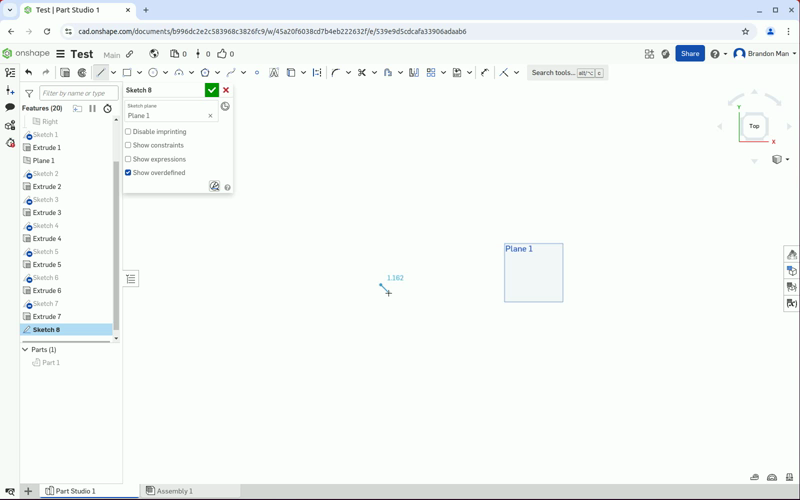
scroll(6)
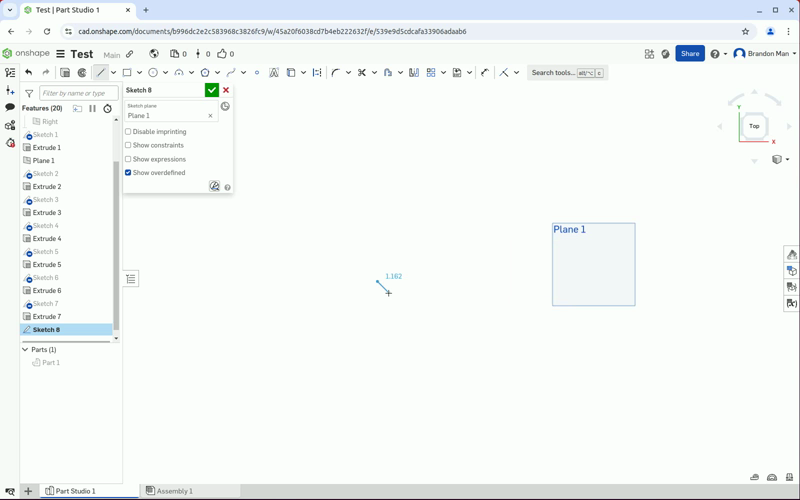
scroll(6)
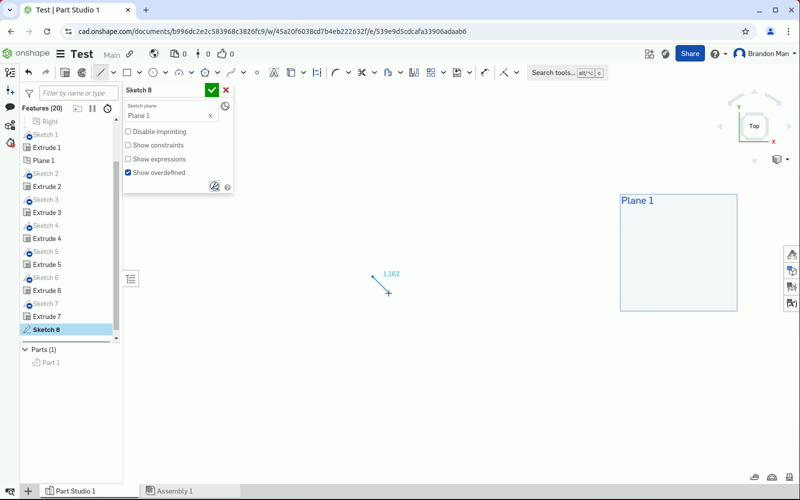
scroll(6)
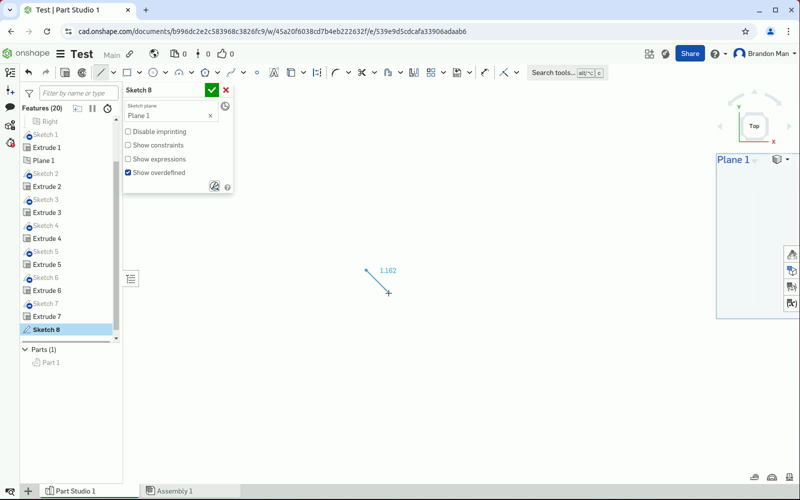
scroll(6)
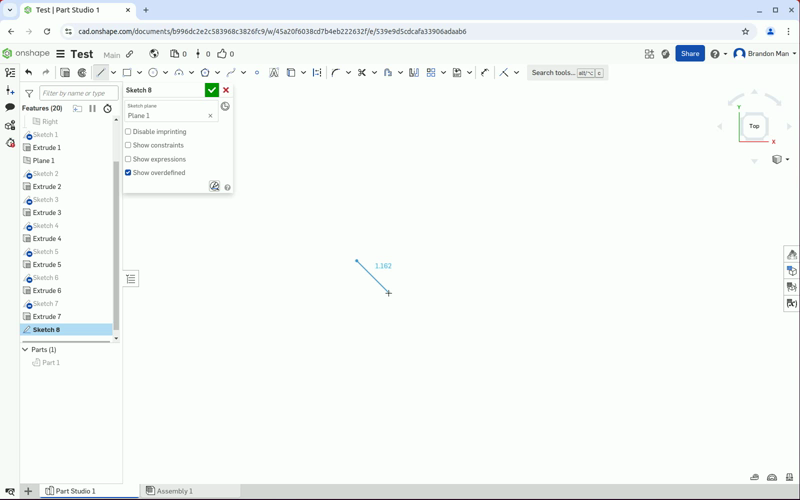
scroll(6)
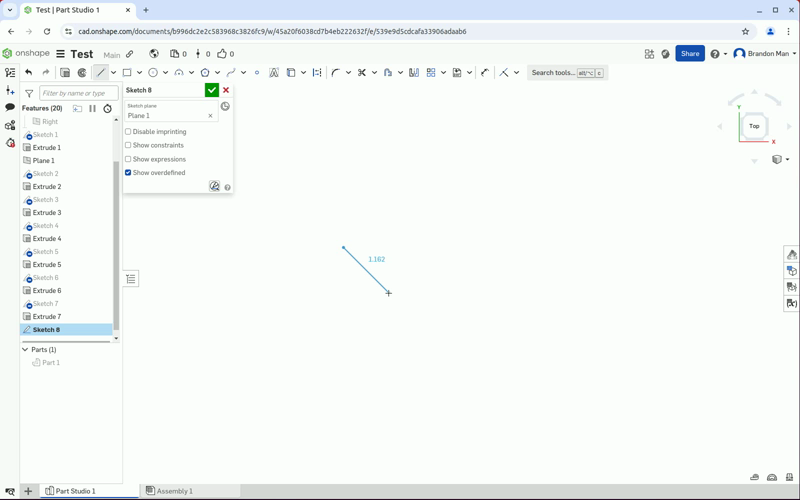
click(388, 292)
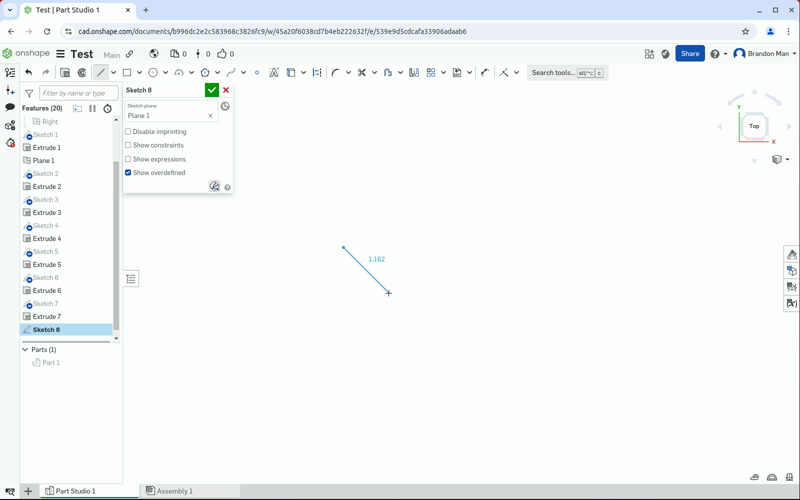
scroll(-6)
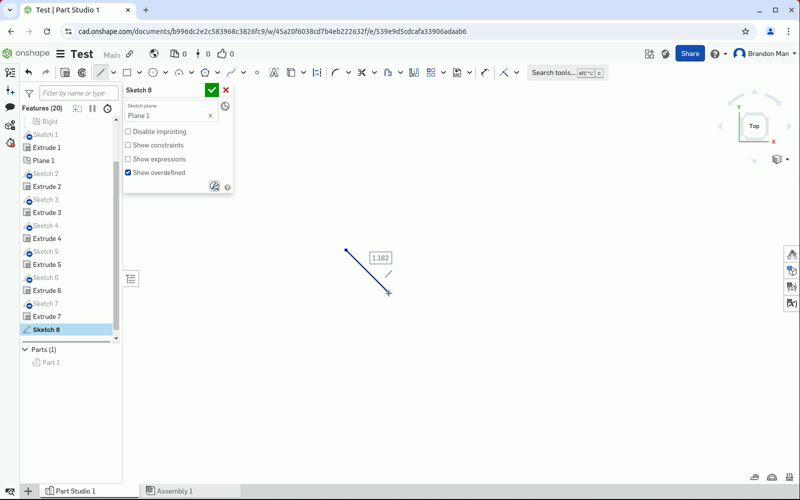
scroll(-6)
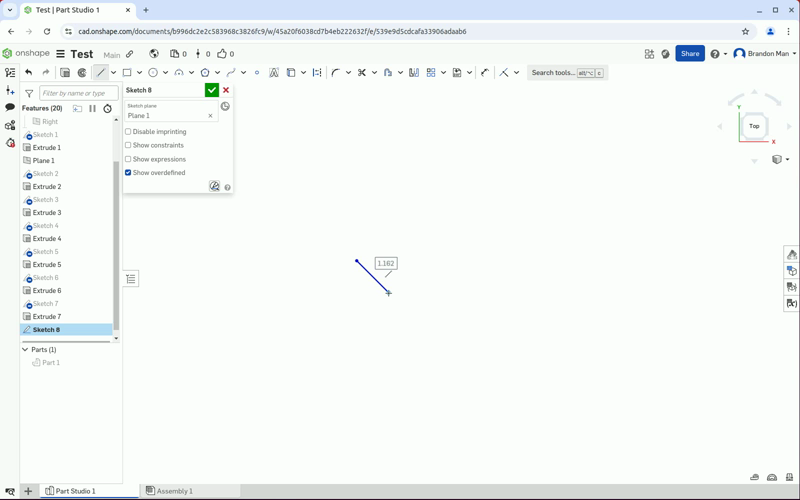
scroll(-6)
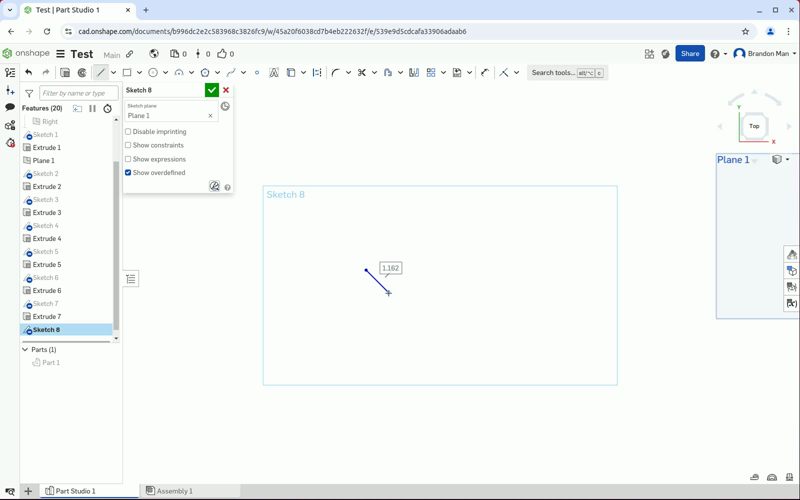
scroll(-6)
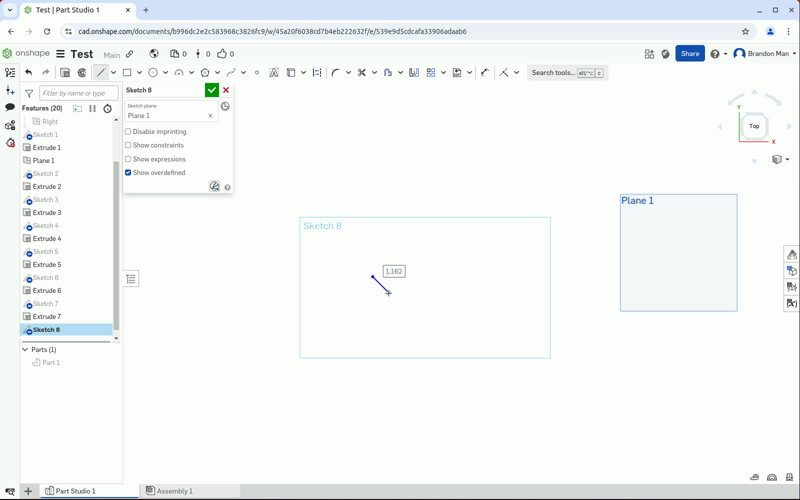
scroll(-6)
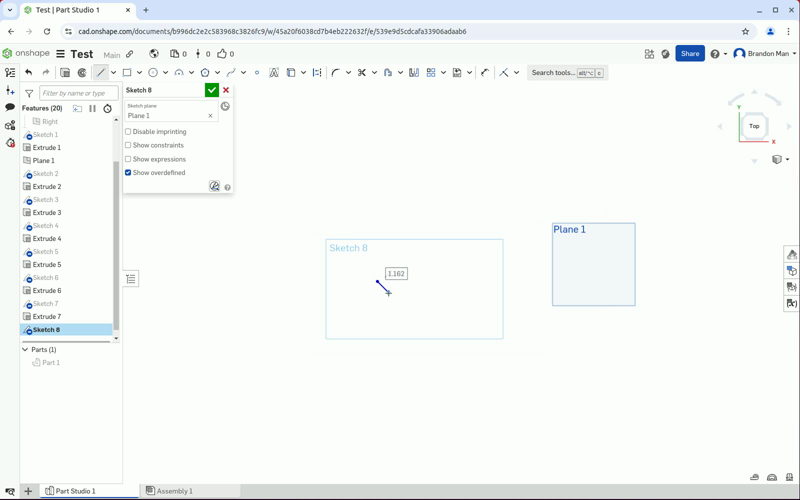
scroll(-6)
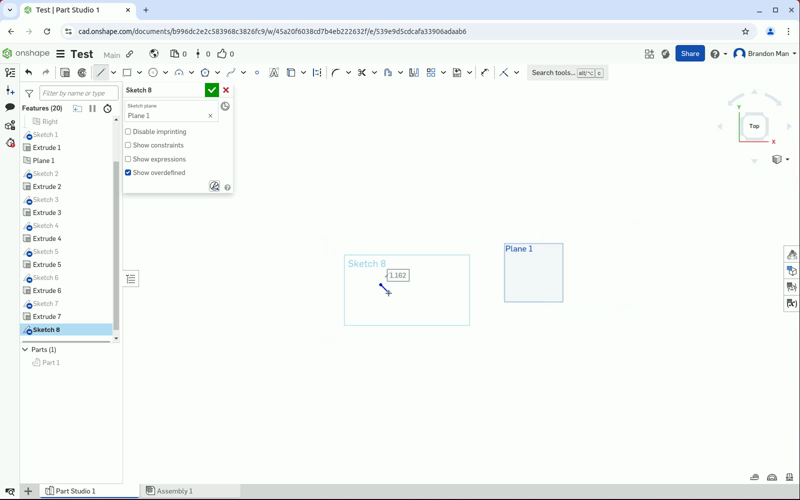
scroll(-6)
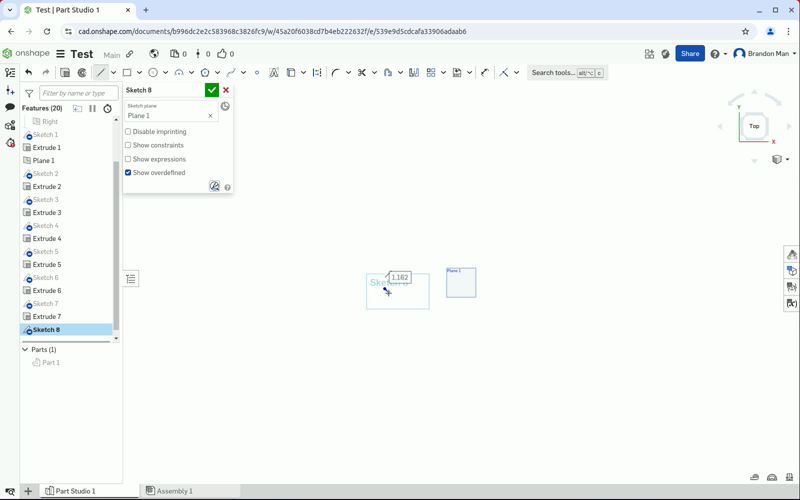
key_up(shift)
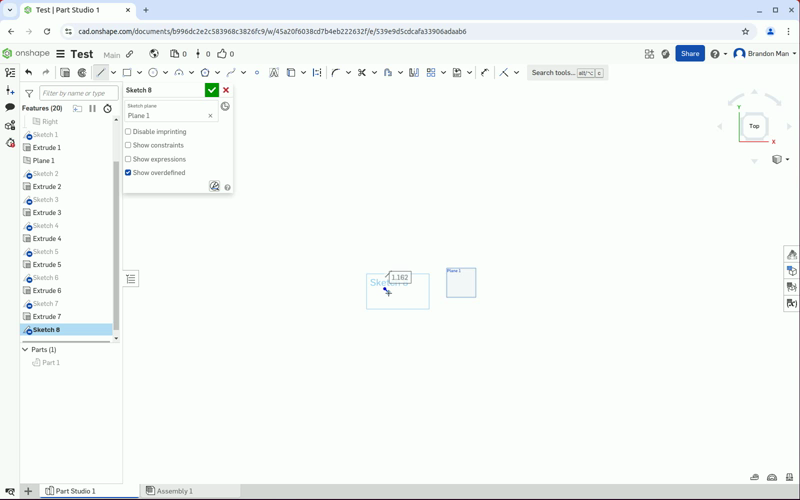
key_down(shift)
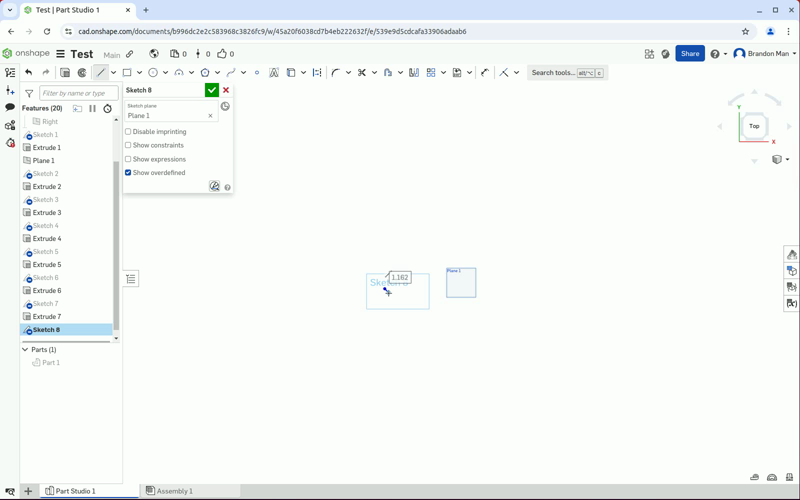
mouse_move(418, 292)
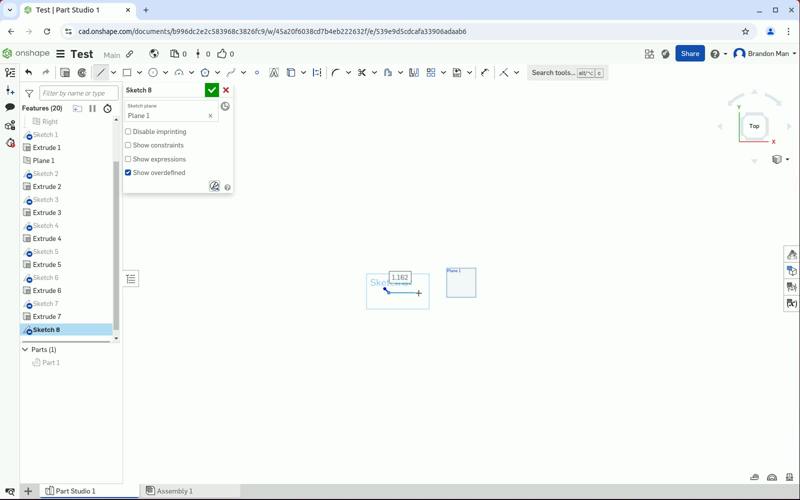
mouse_move(416, 263)
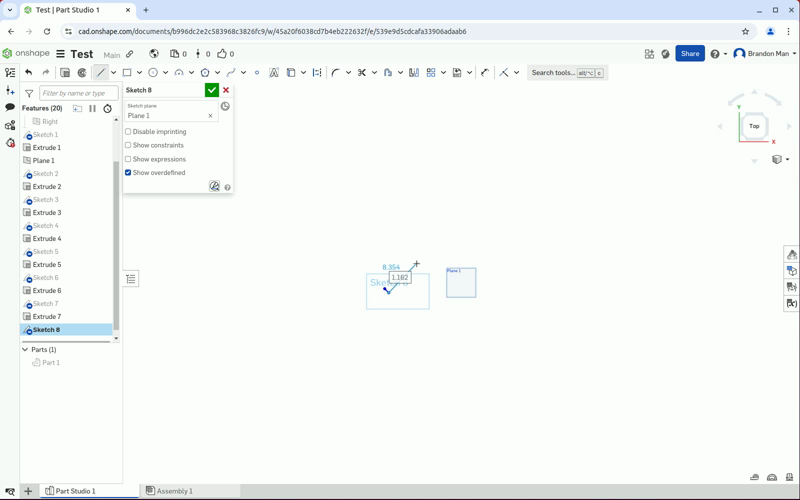
click(416, 263)
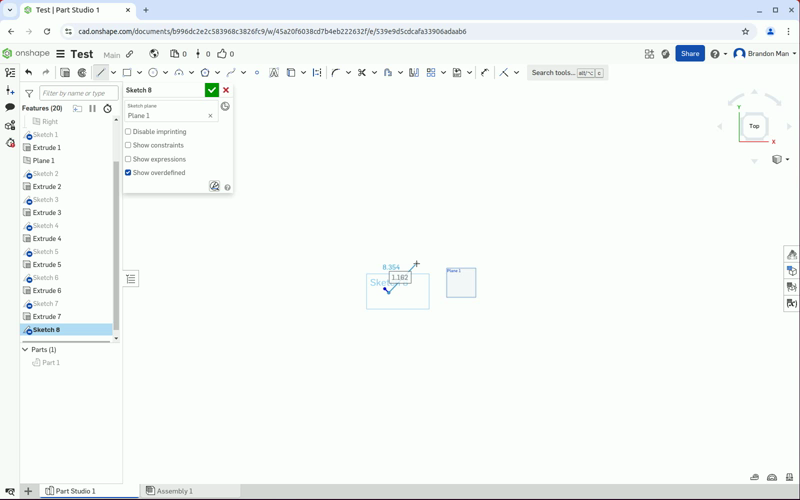
key_up(shift)
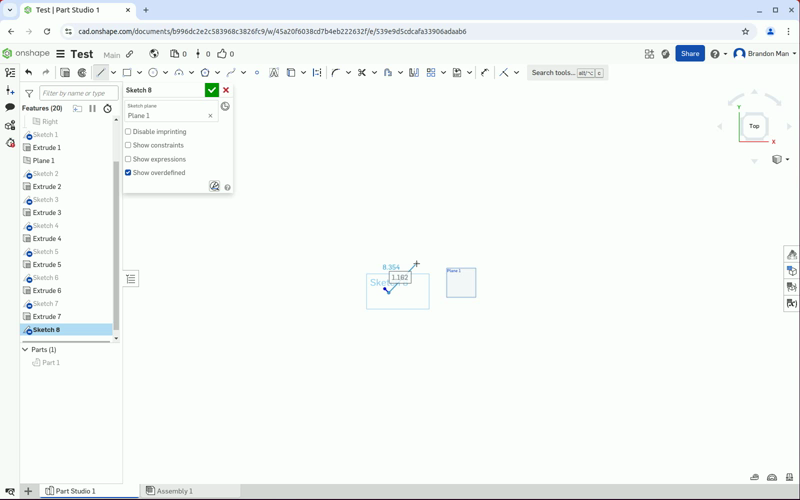
key_down(shift)
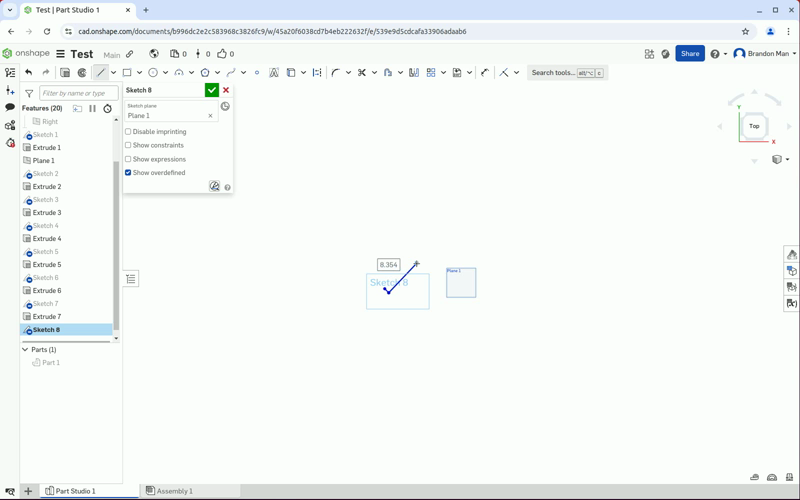
mouse_move(447, 263)
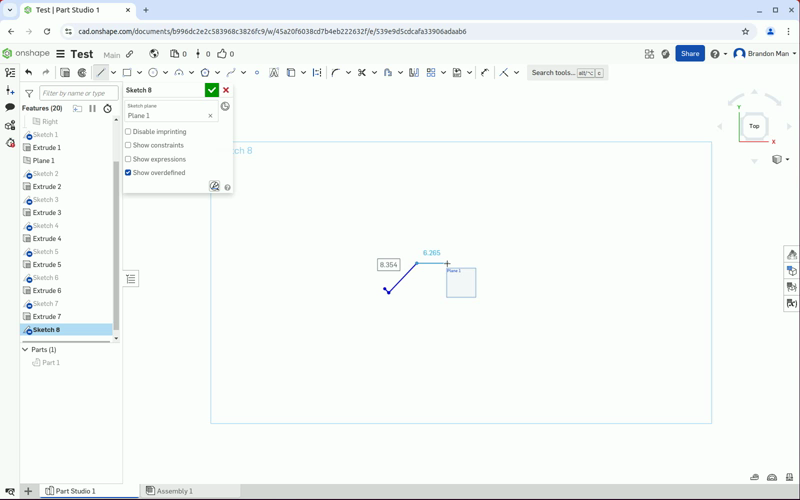
mouse_move(413, 259)
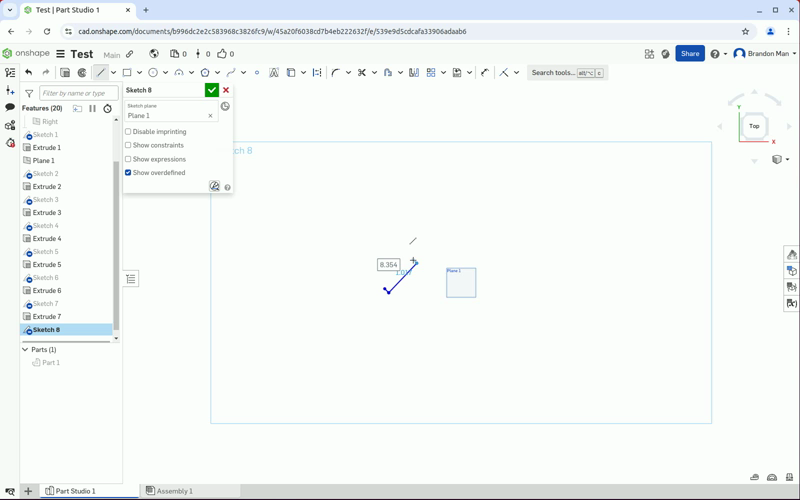
scroll(6)
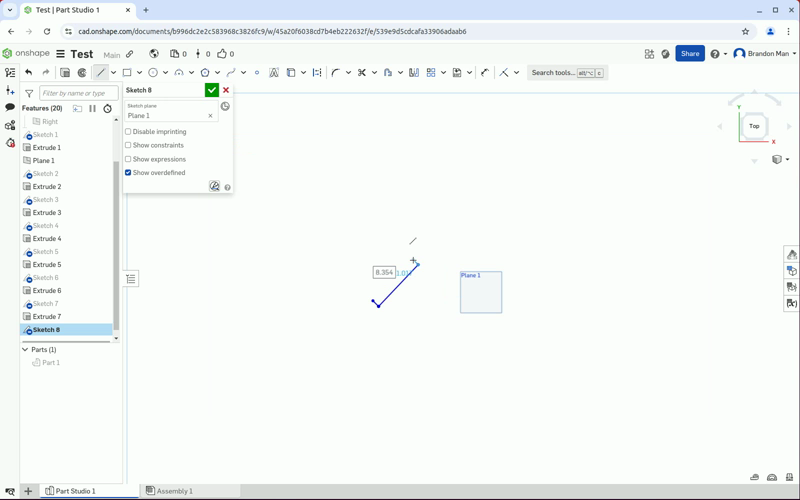
scroll(6)
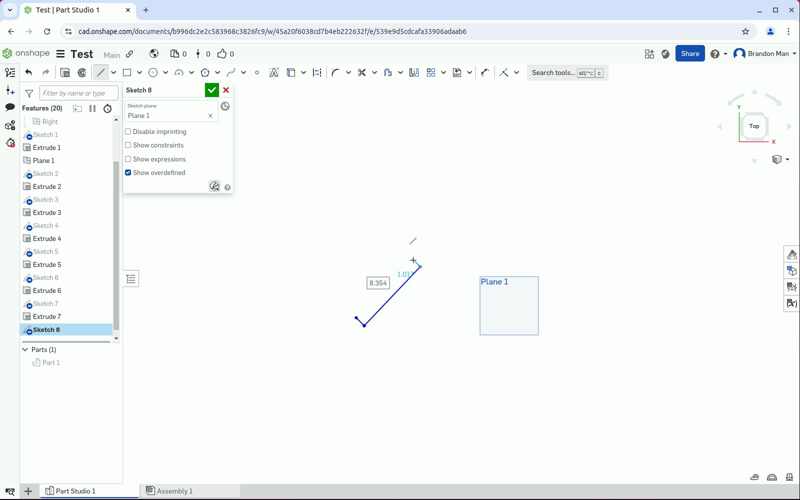
scroll(6)
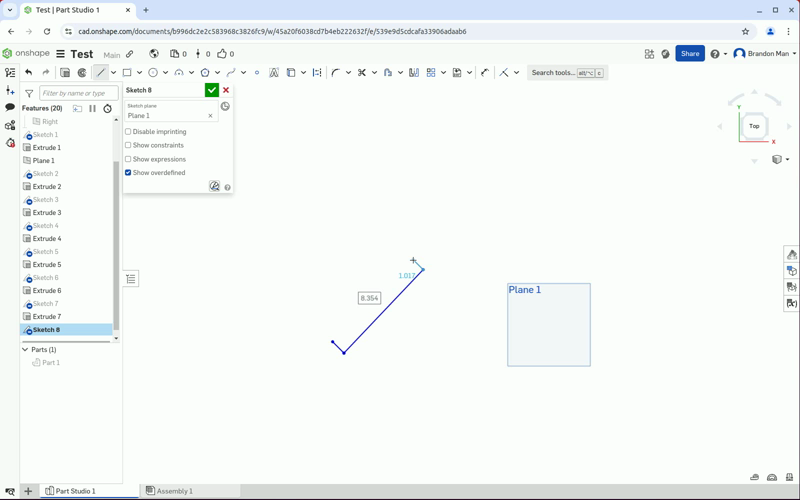
scroll(6)
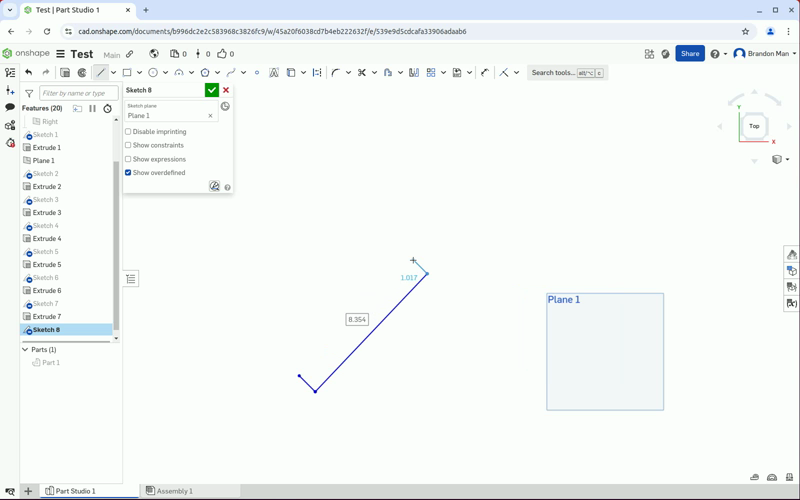
scroll(6)
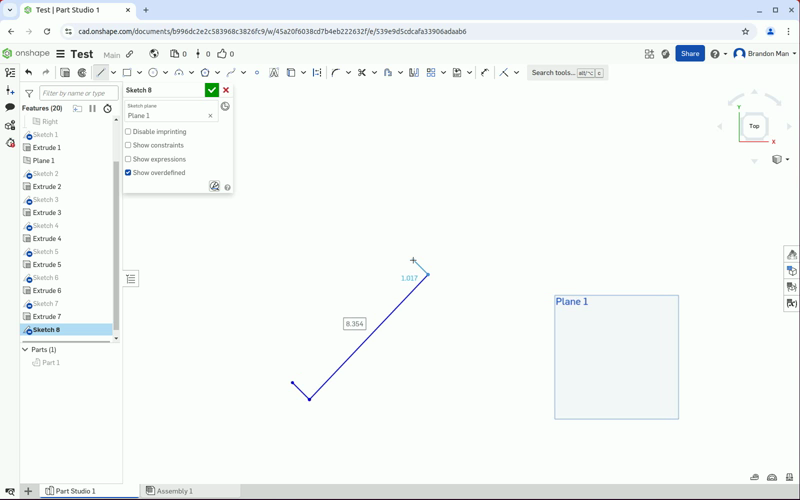
scroll(6)
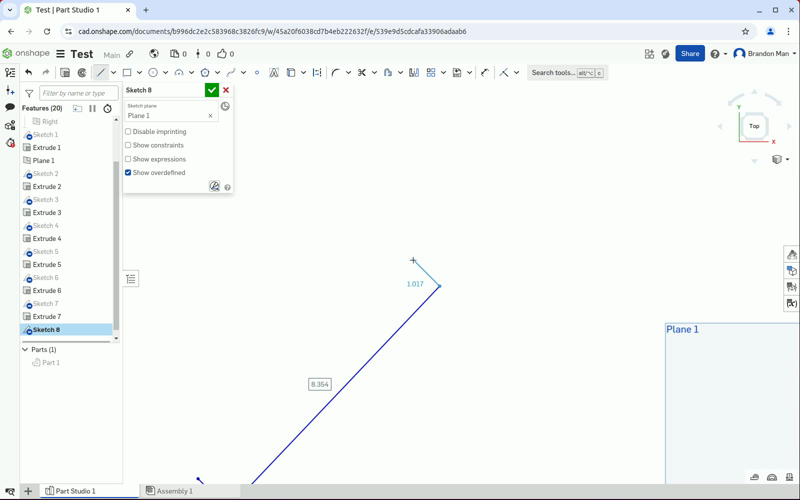
scroll(6)
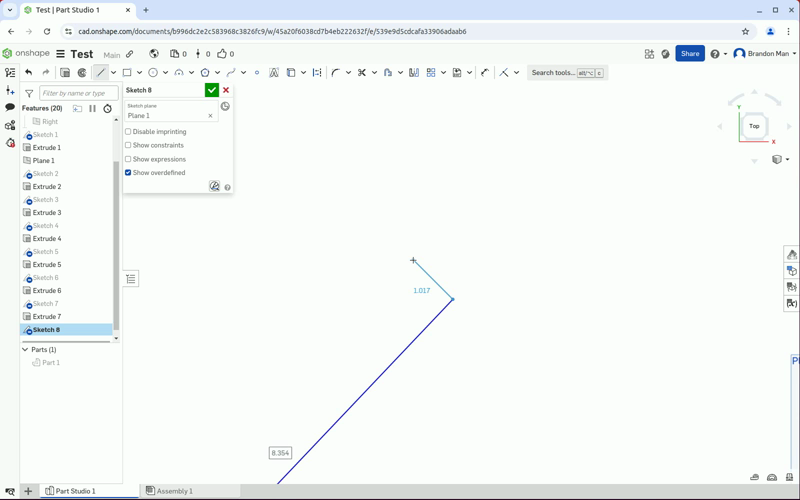
click(413, 259)
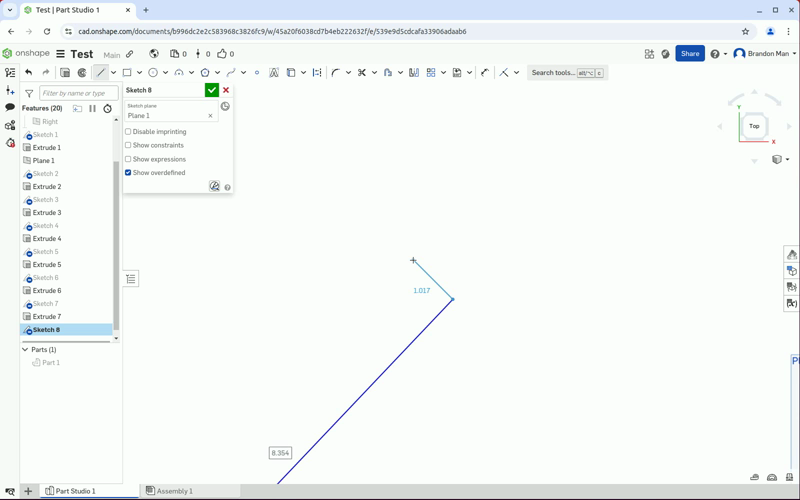
scroll(-6)
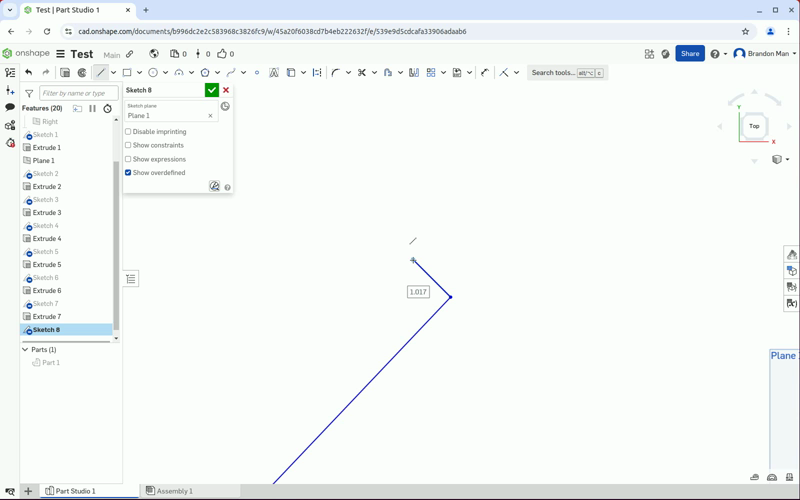
scroll(-6)
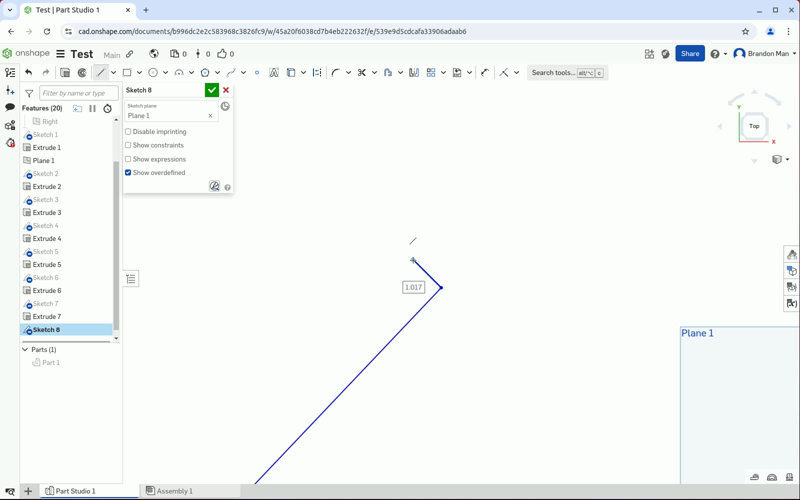
scroll(-6)
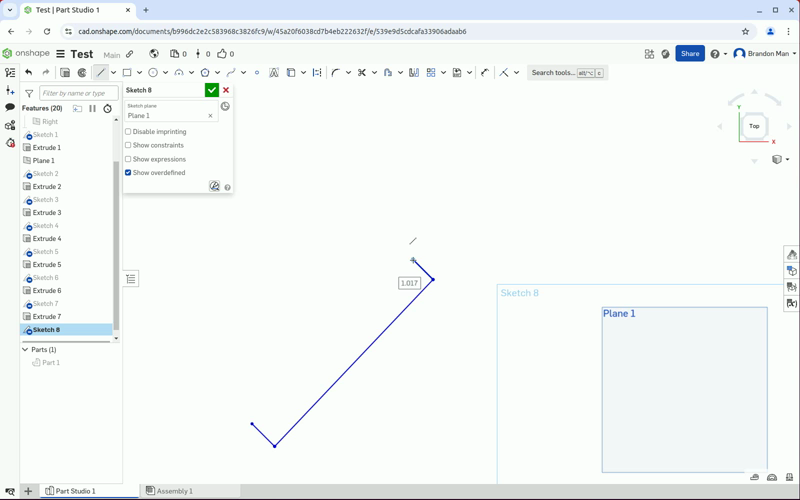
scroll(-6)
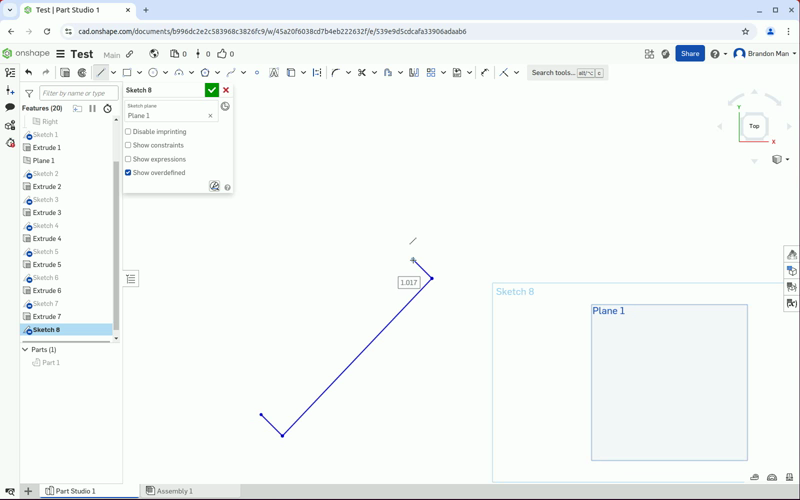
scroll(-6)
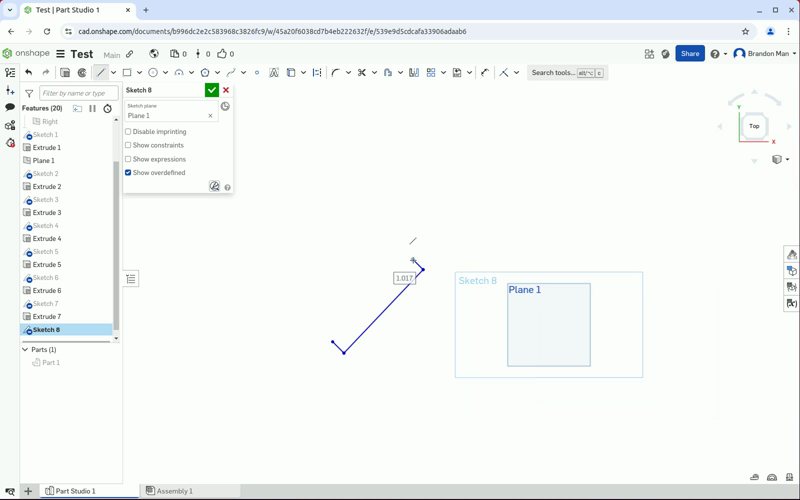
scroll(-6)
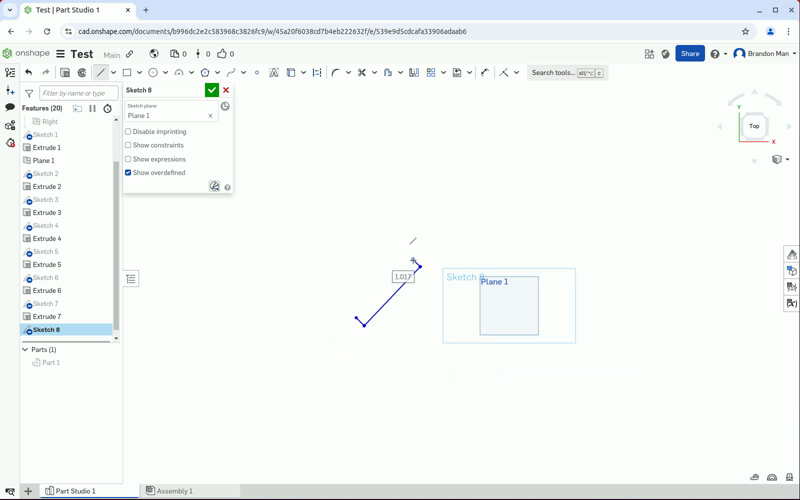
scroll(-6)
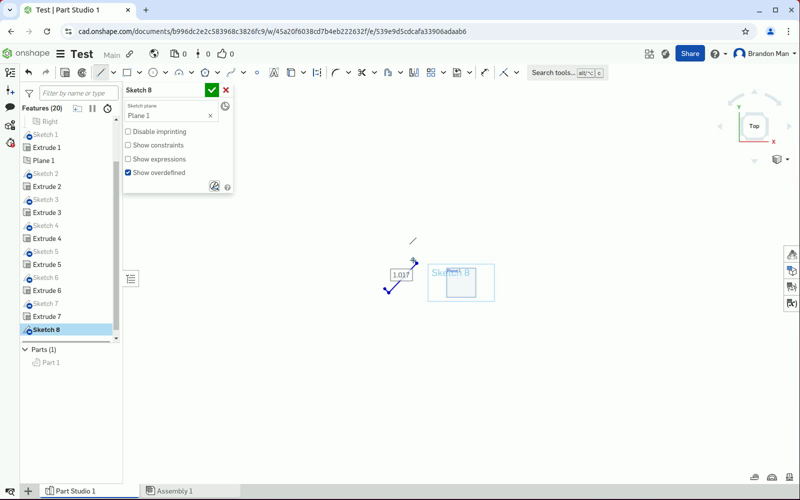
key_up(shift)
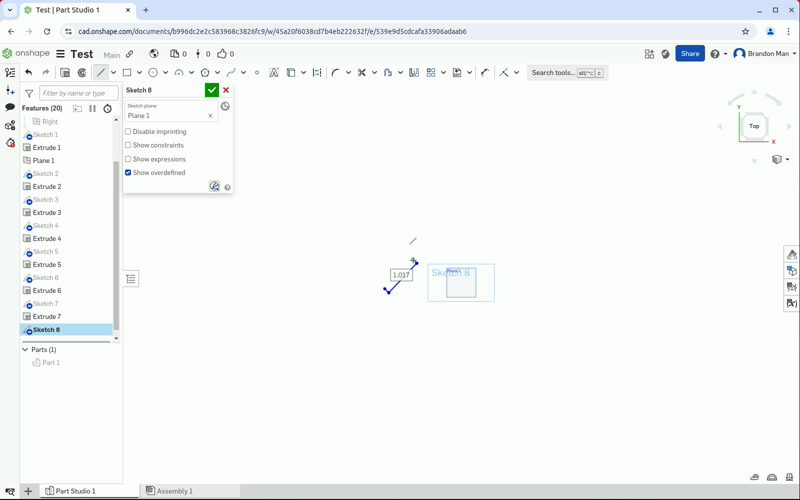
mouse_move(443, 259)
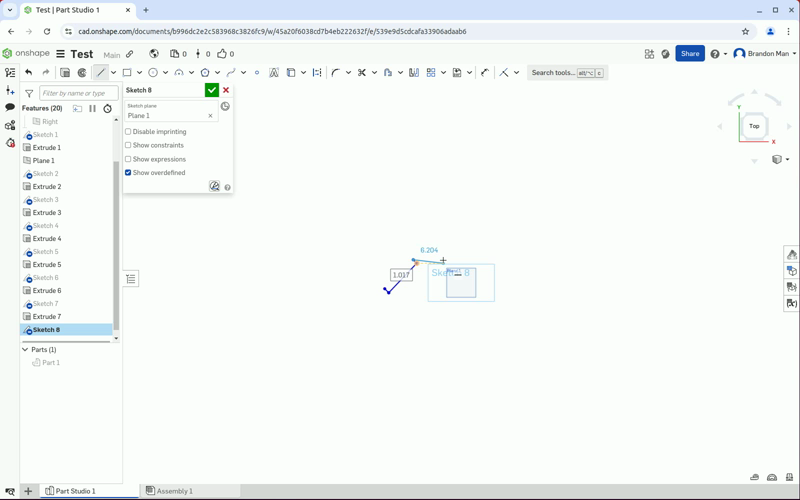
key_down(shift)
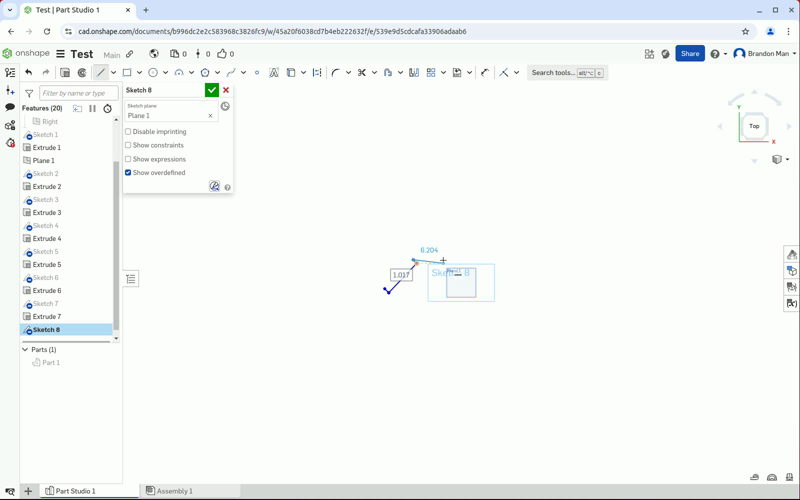
mouse_move(384, 288)
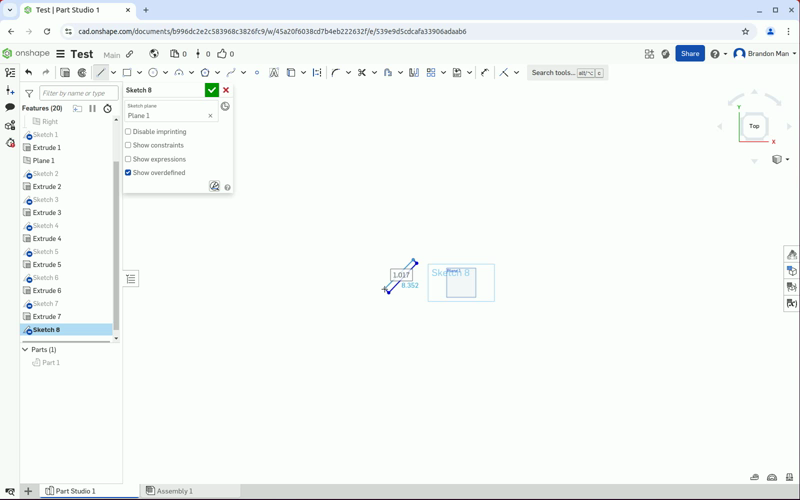
key_up(shift)
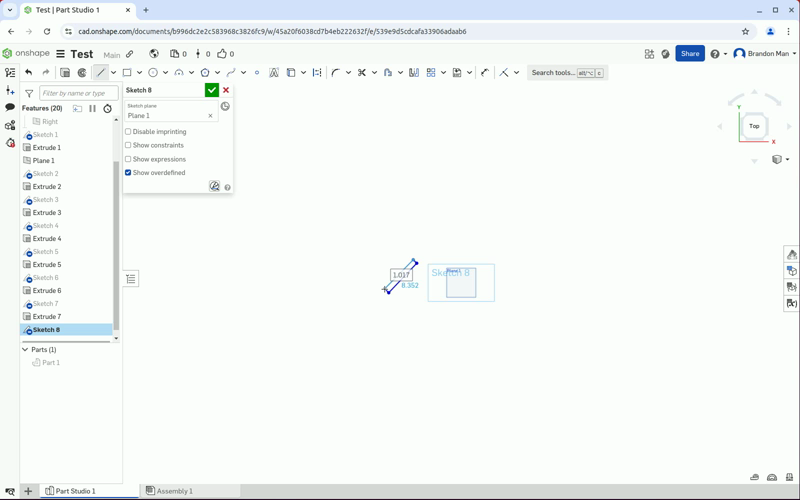
click(384, 288)
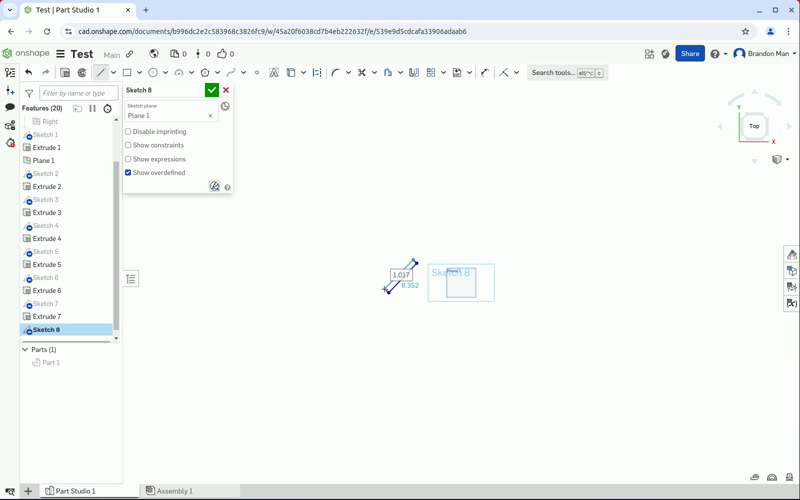
key(esc)
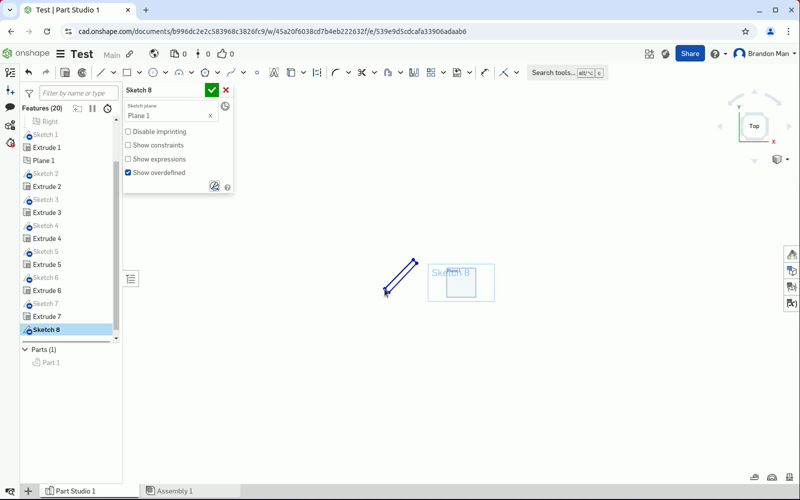
mouse_move(413, 264)
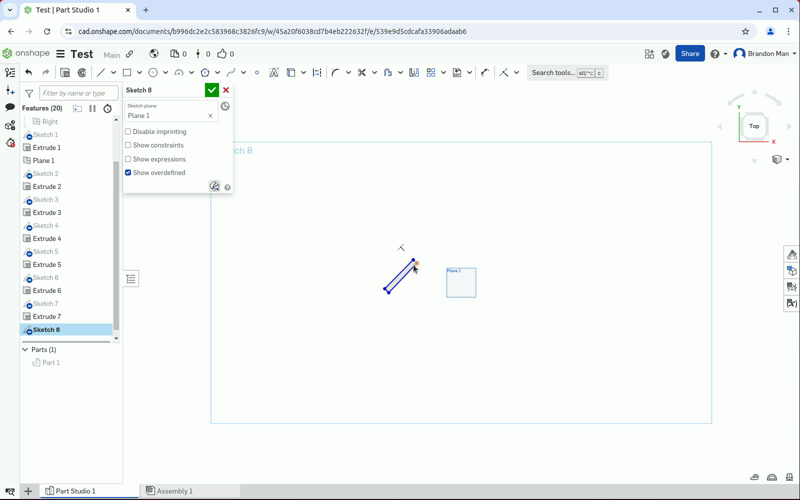
scroll(6)
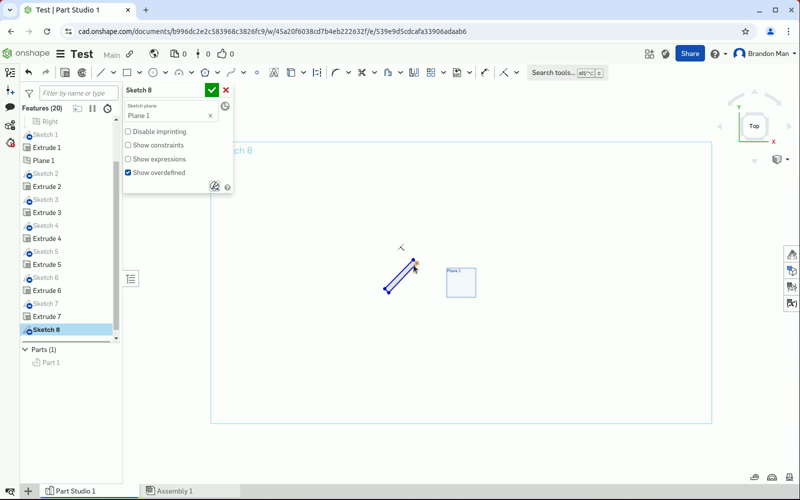
scroll(6)
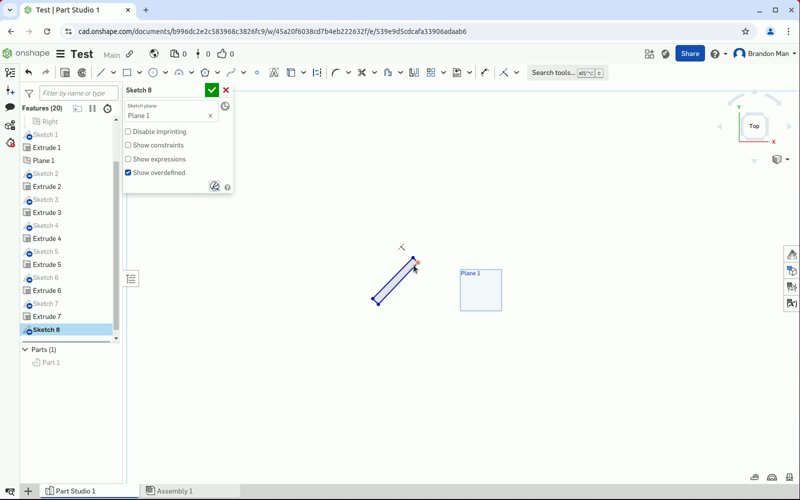
scroll(6)
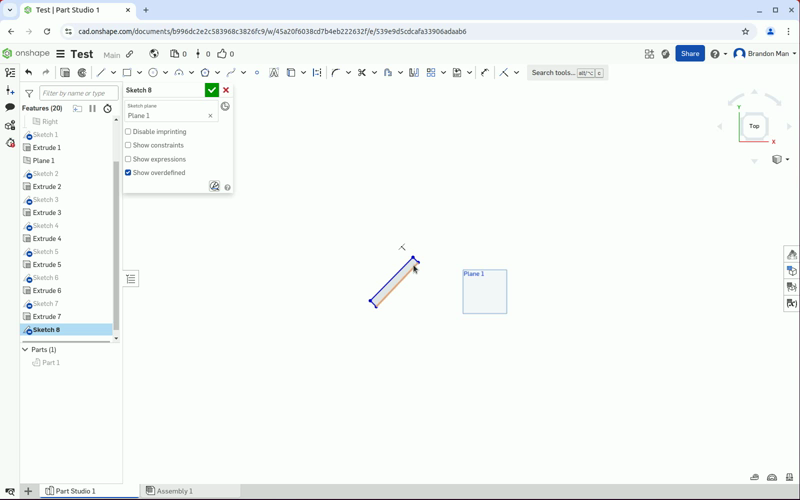
scroll(6)
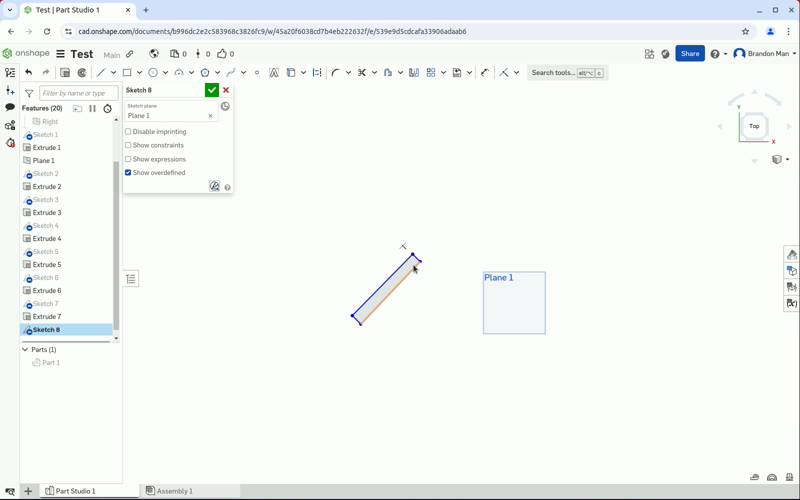
scroll(6)
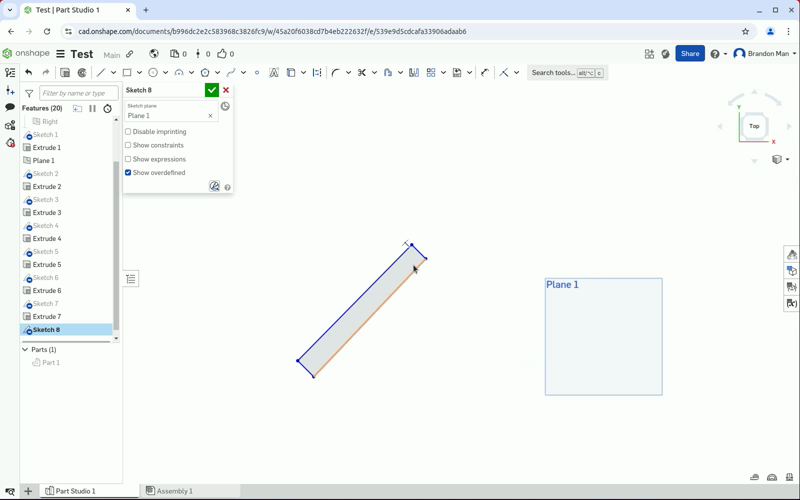
scroll(6)
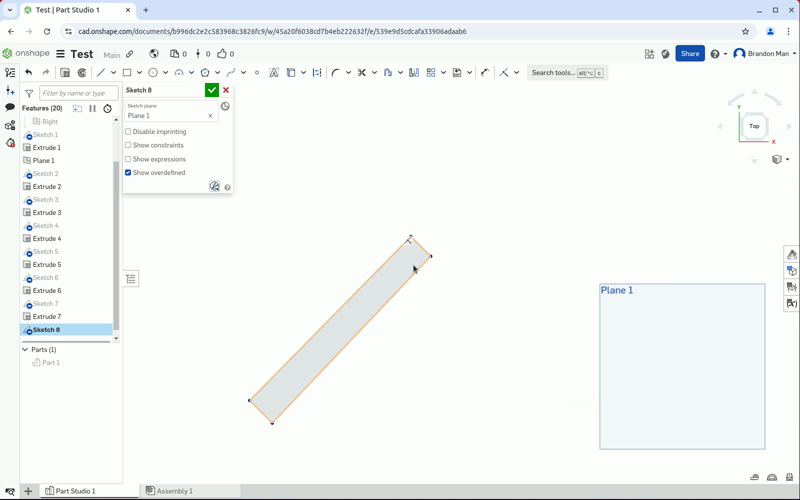
scroll(6)
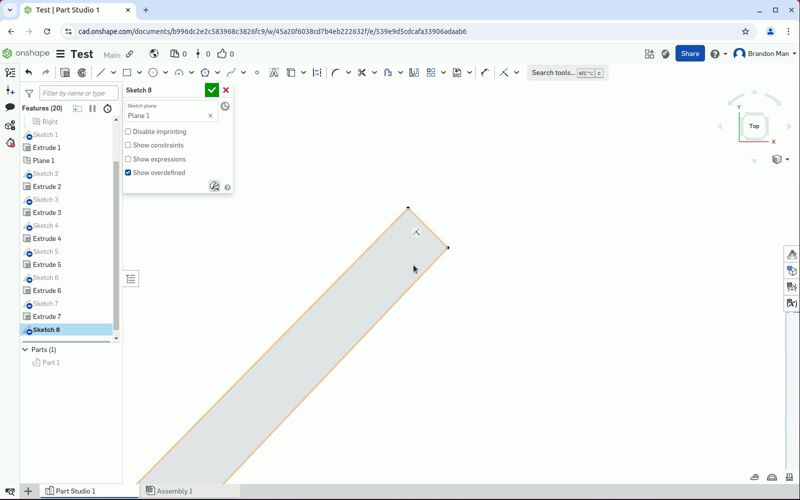
click(413, 264)
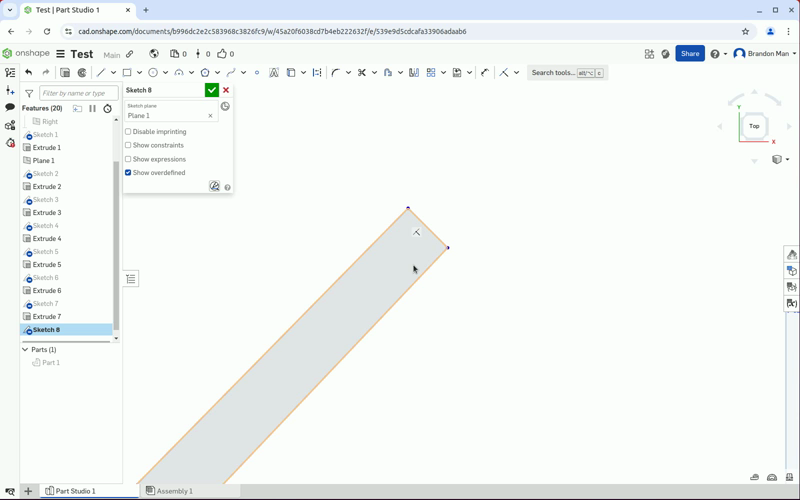
scroll(-6)
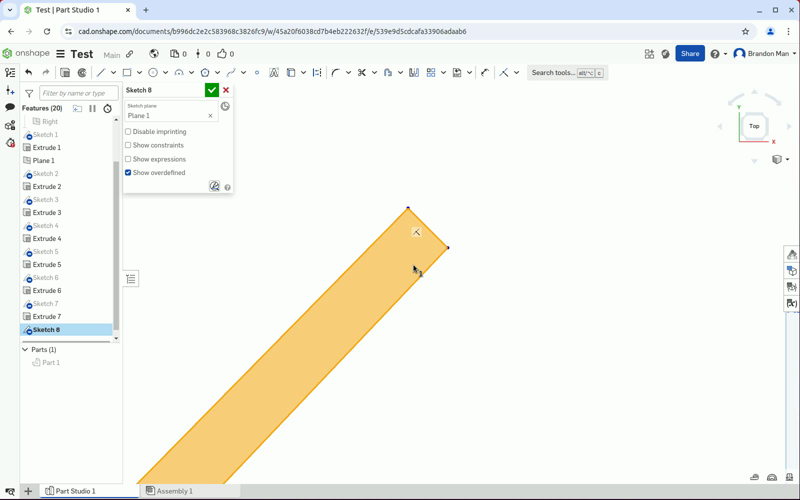
scroll(-6)
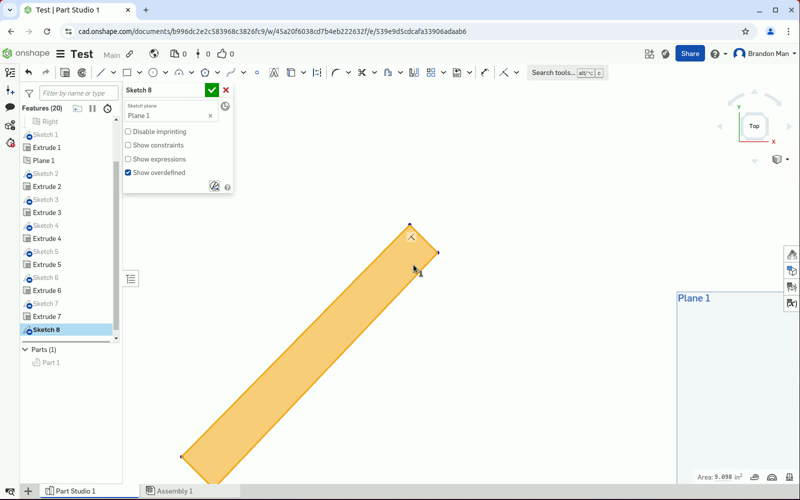
scroll(-6)
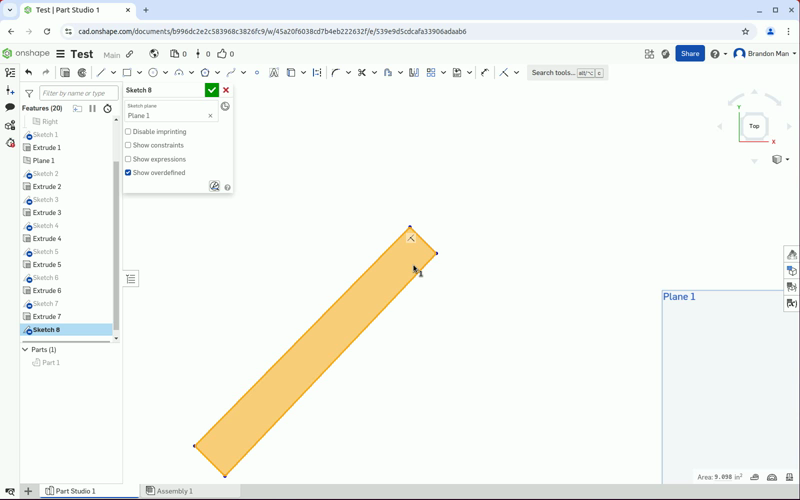
scroll(-6)
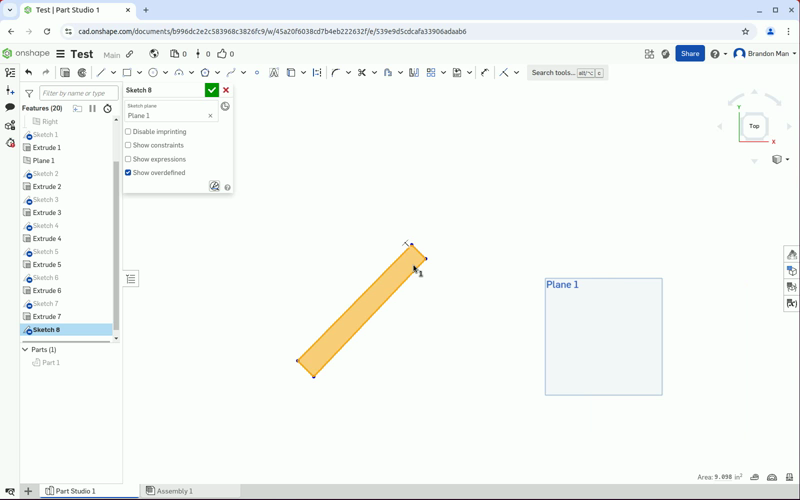
scroll(-6)
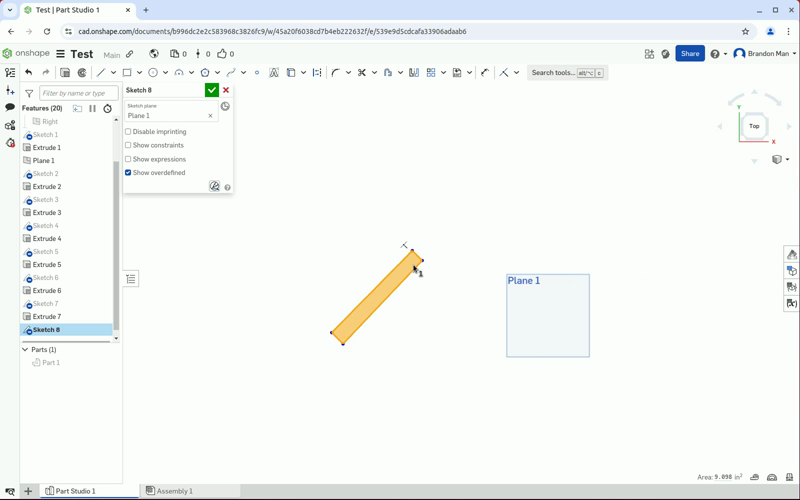
scroll(-6)
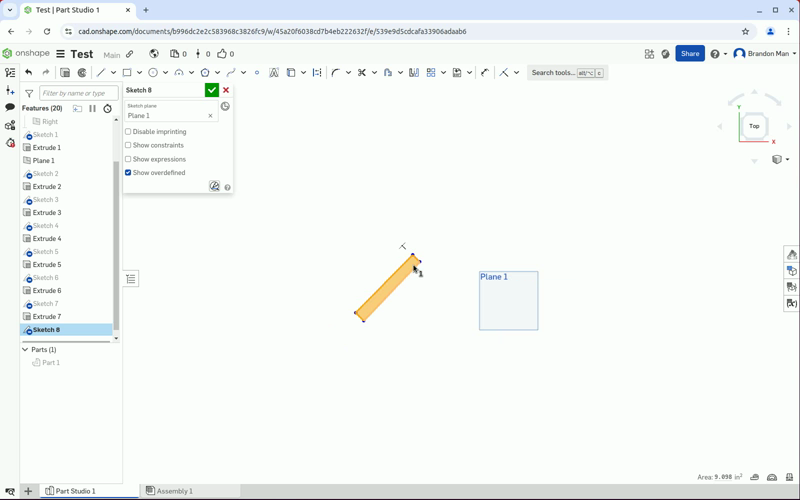
scroll(-6)
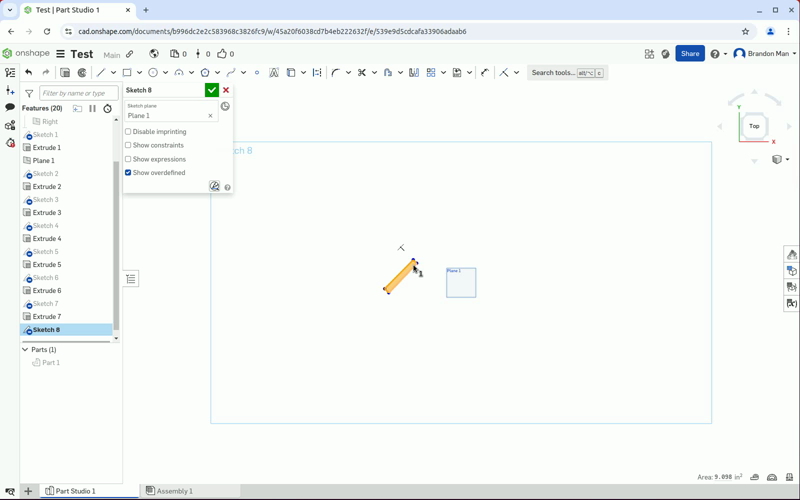
mouse_move(73, 352)
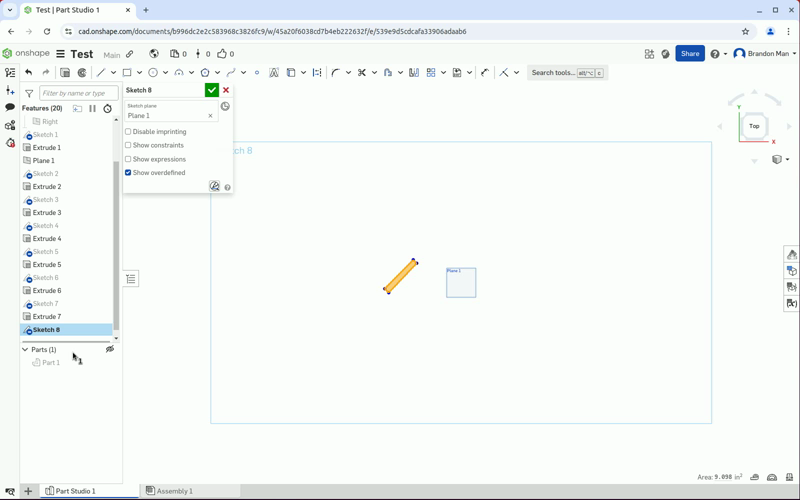
key(shift+y)
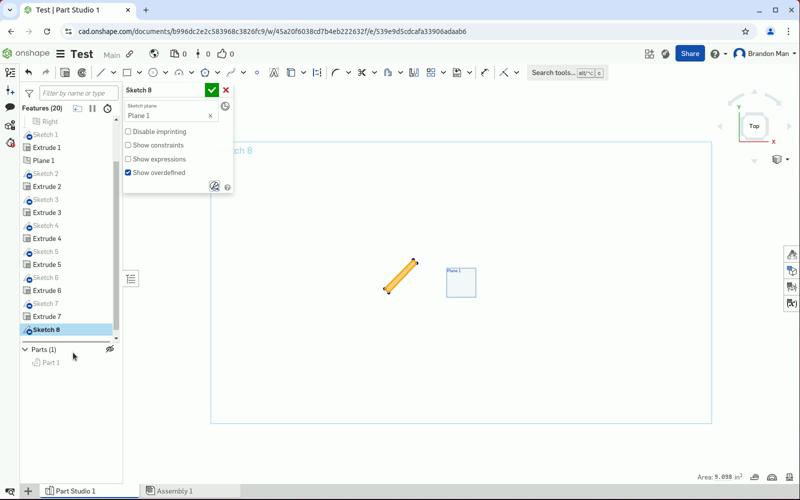
key(shift+e)
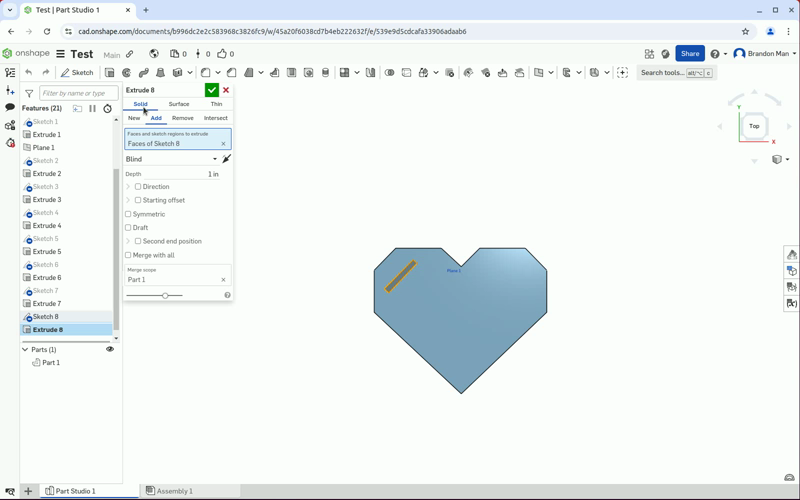
mouse_move(143, 106)
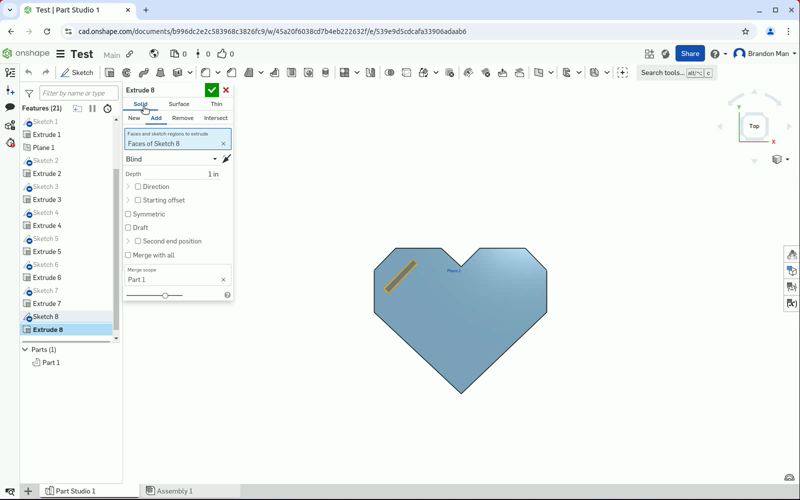
click(143, 106)
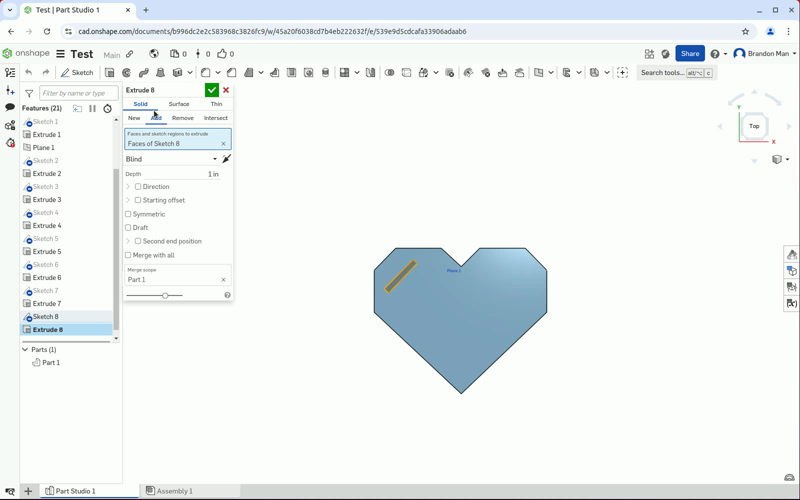
mouse_move(186, 120)
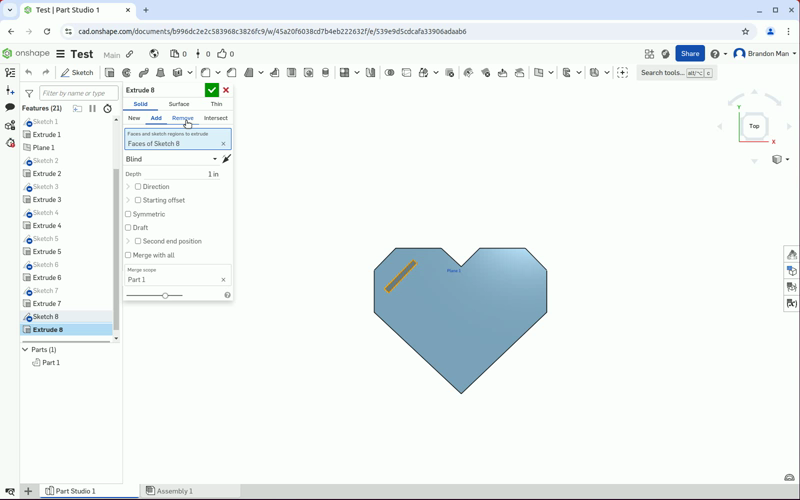
click(186, 120)
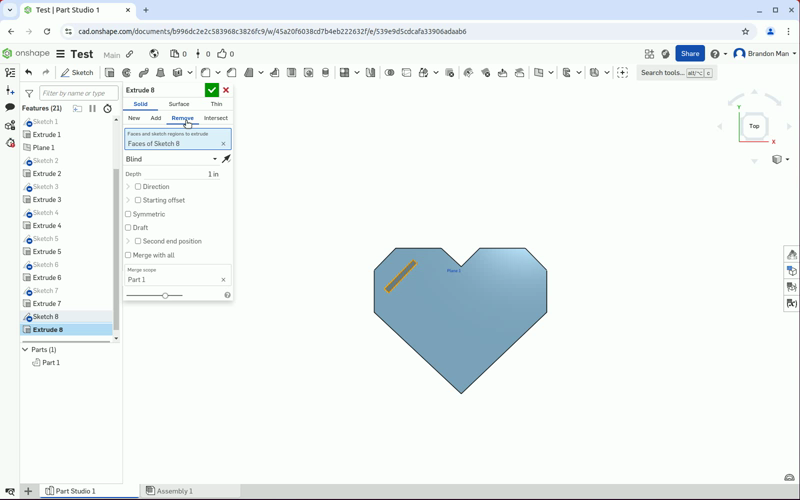
key(tab, 4)
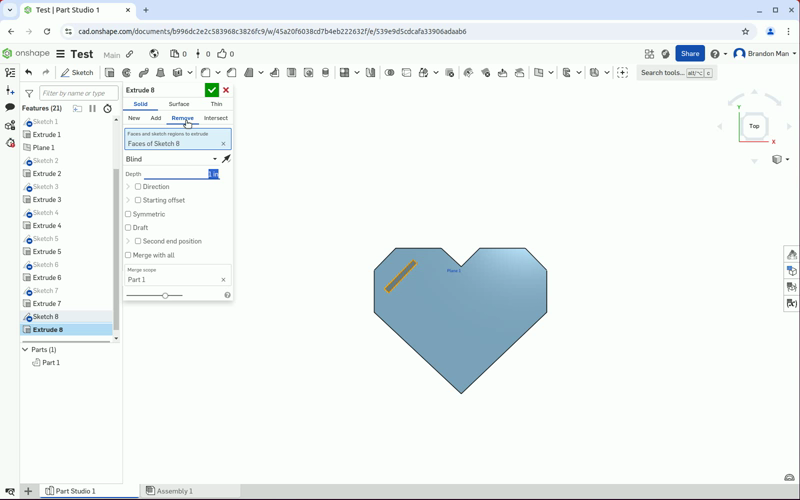
text(9.388)
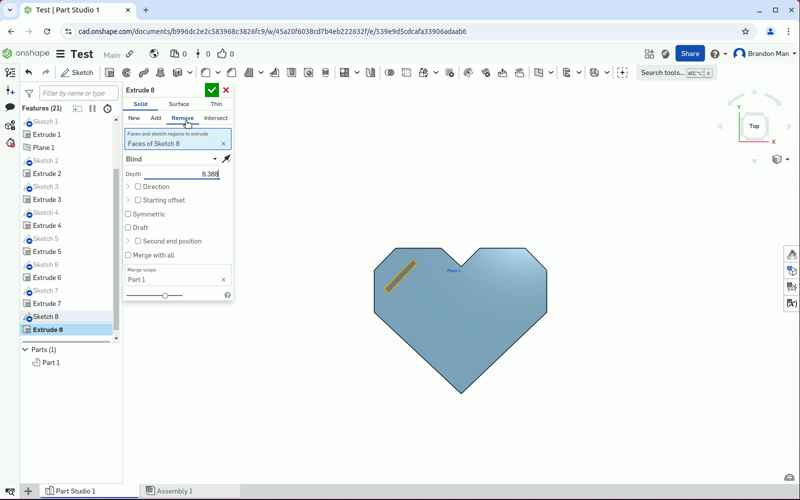
key(tab, 6)
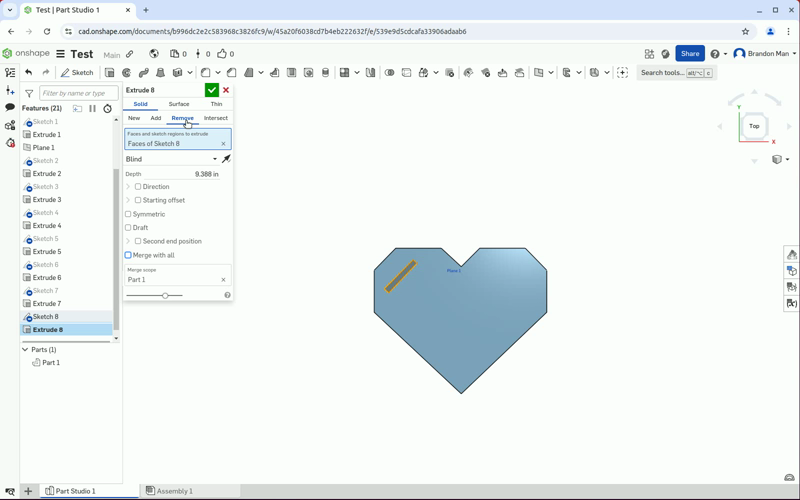
key(space)
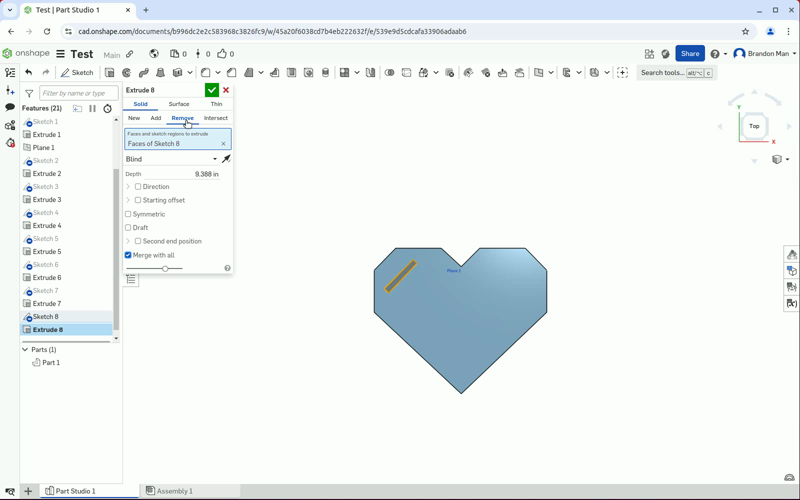
key(enter)
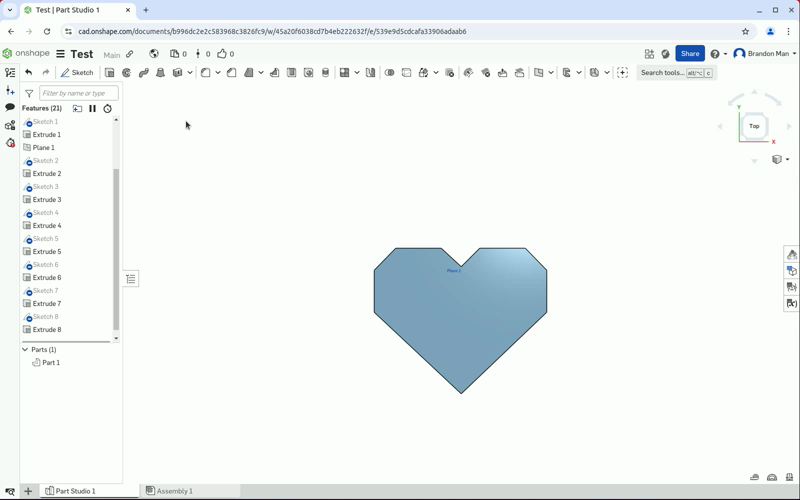
key(shift+h)
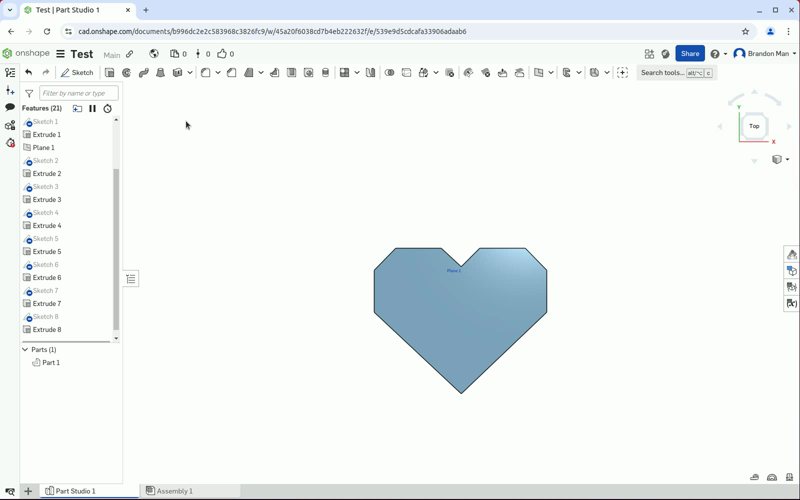
key(shift+h)
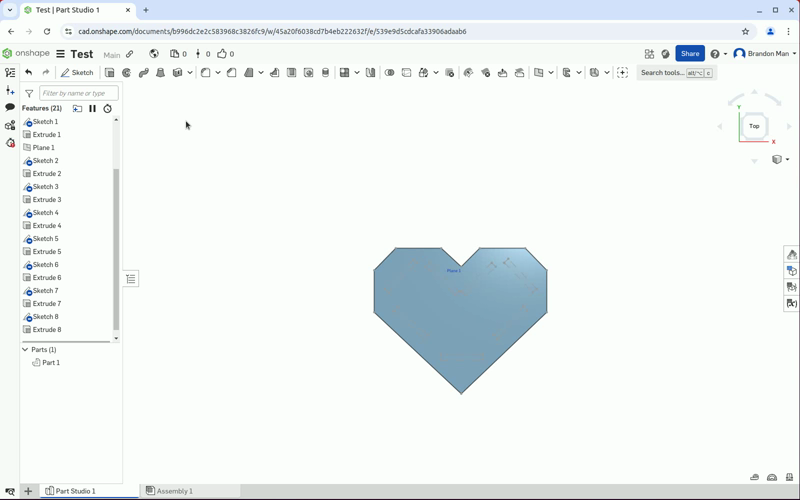
key(shift+7)
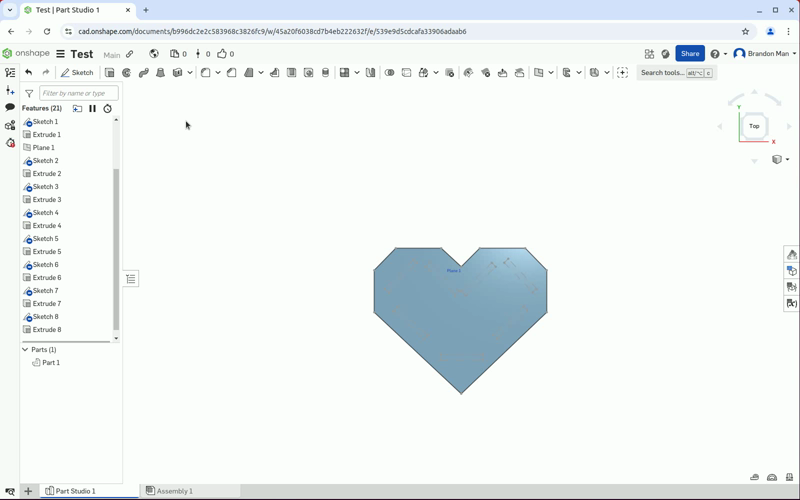
key(up, 3)
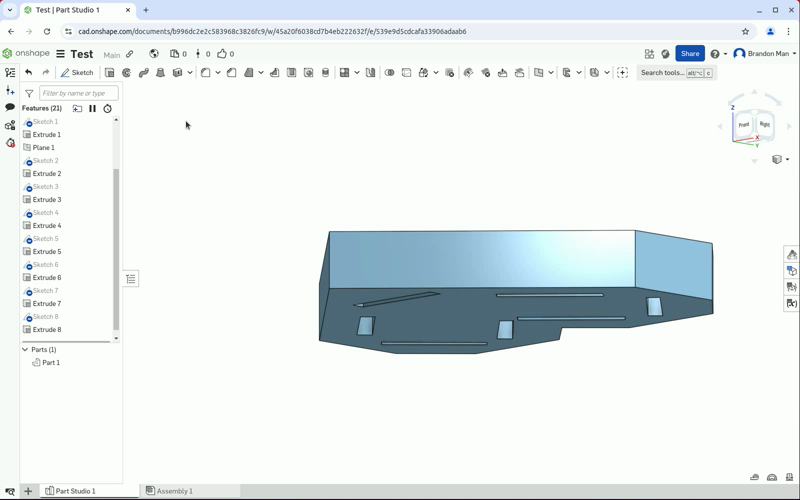
key(left, 3)
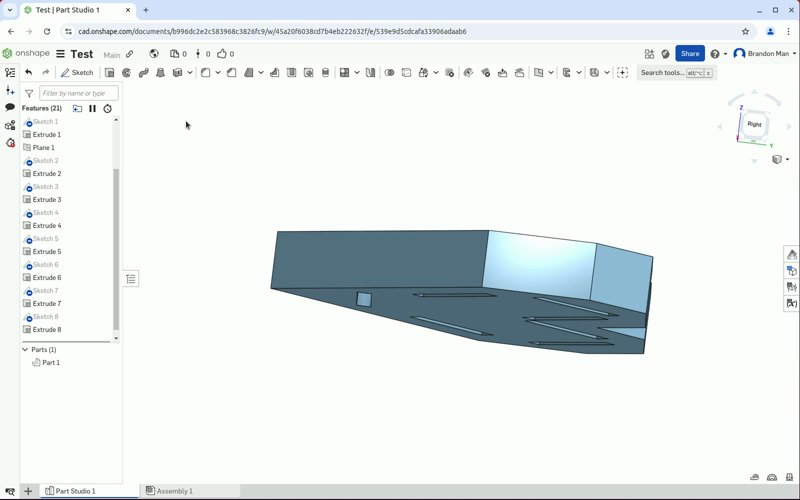
key(right, 3)
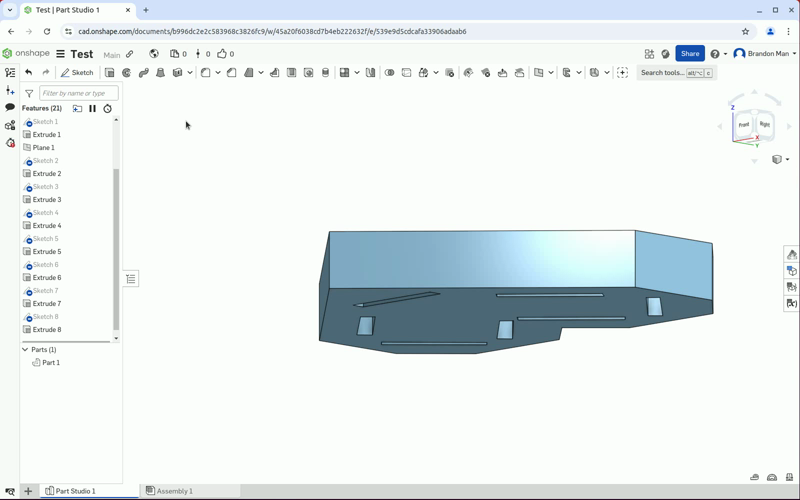
key(down, 3)
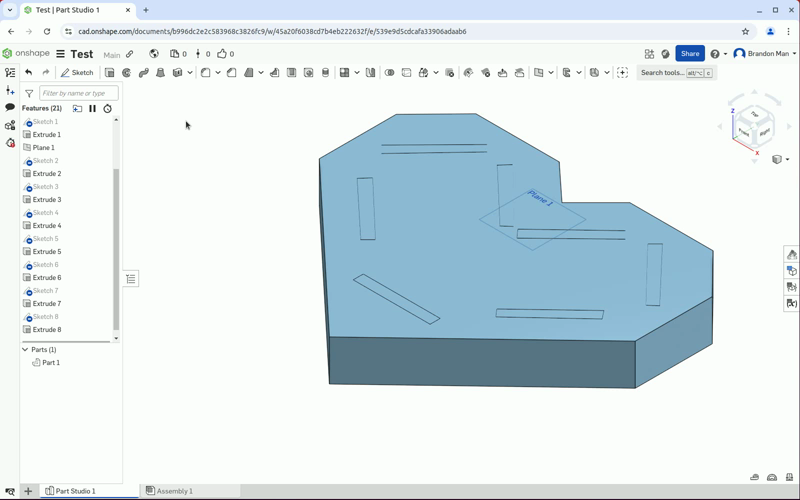
mouse_move(69, 124)
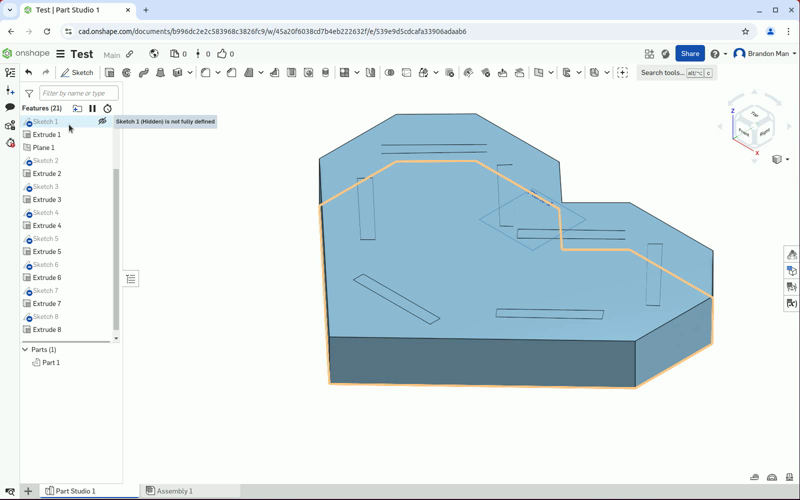
click(69, 124)